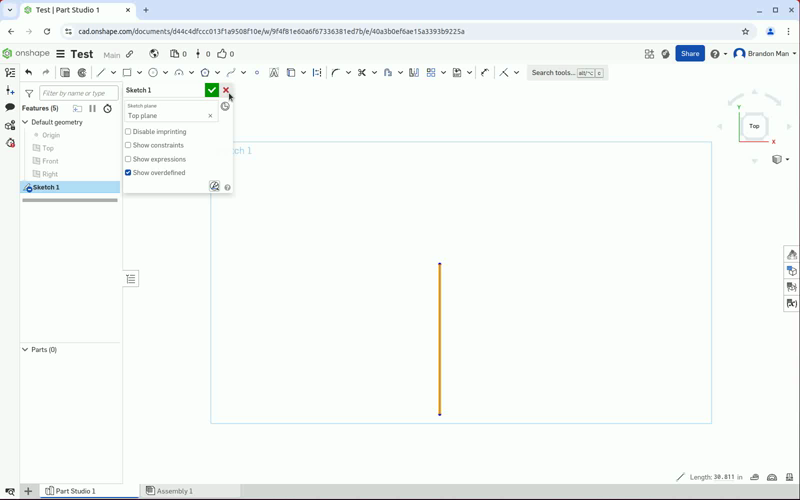
key(shift+h)
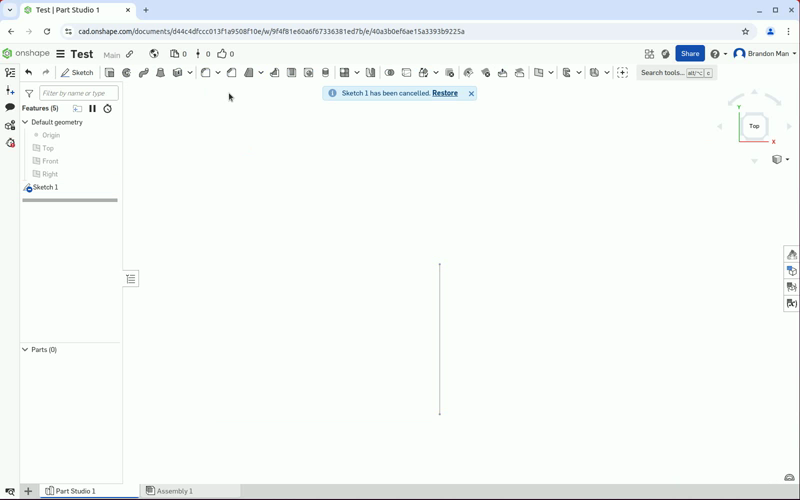
key(shift+s)
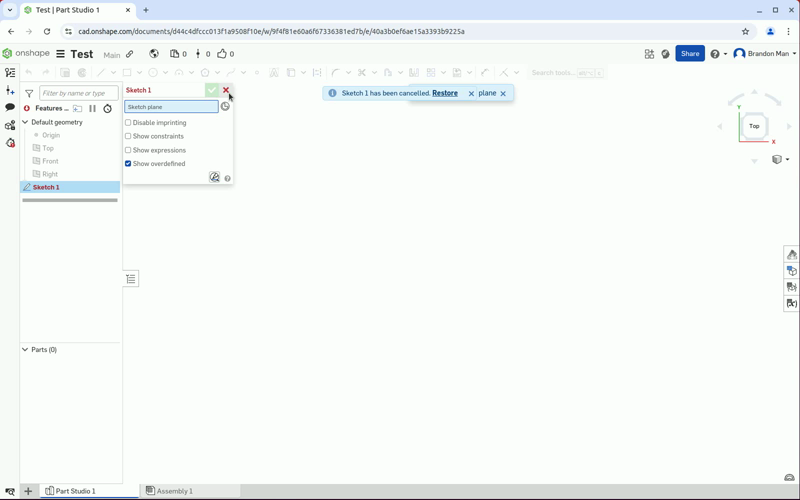
mouse_move(73, 150)
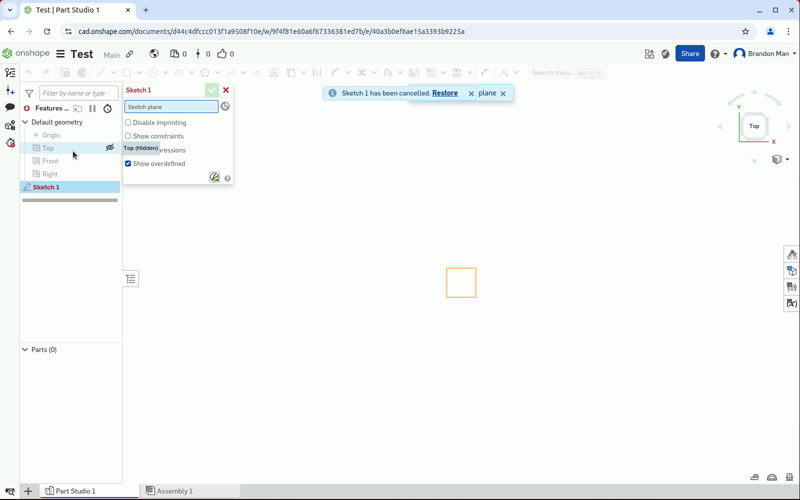
click(73, 150)
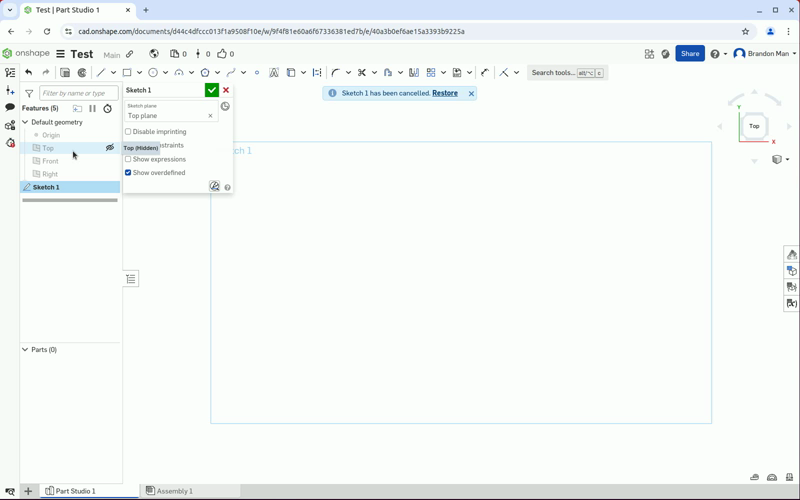
mouse_move(73, 352)
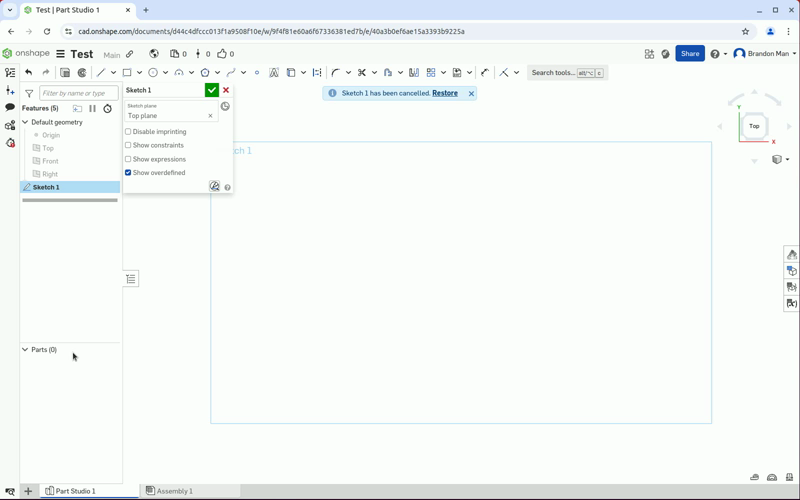
key(y)
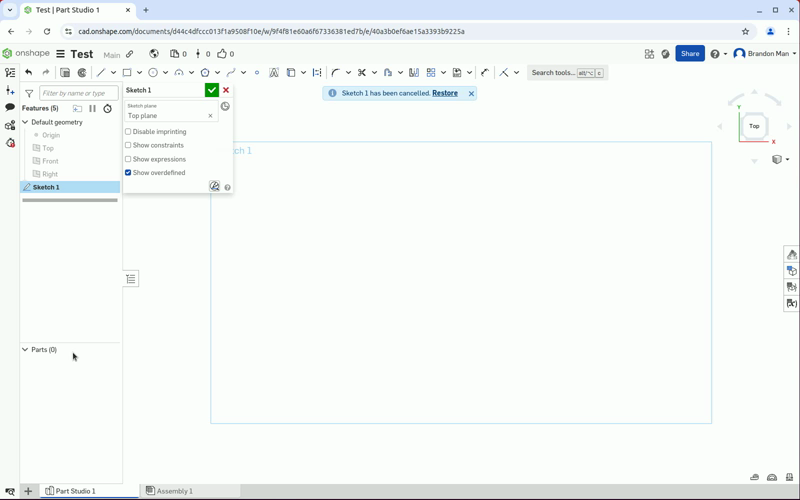
key(l)
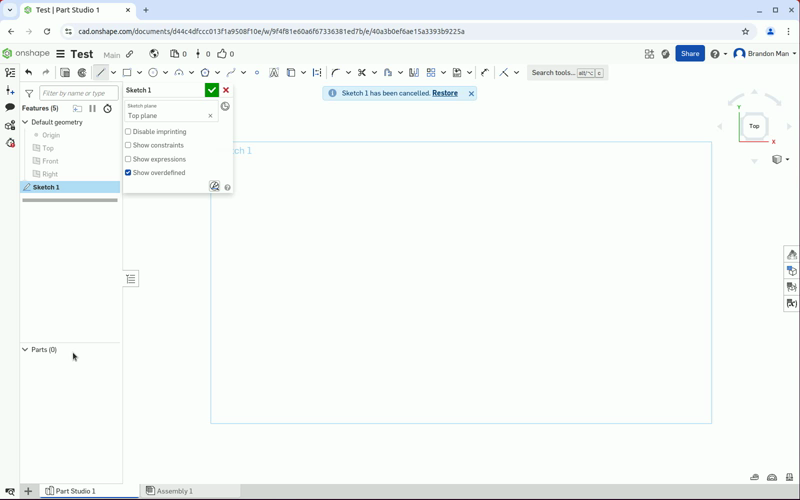
key_down(shift)
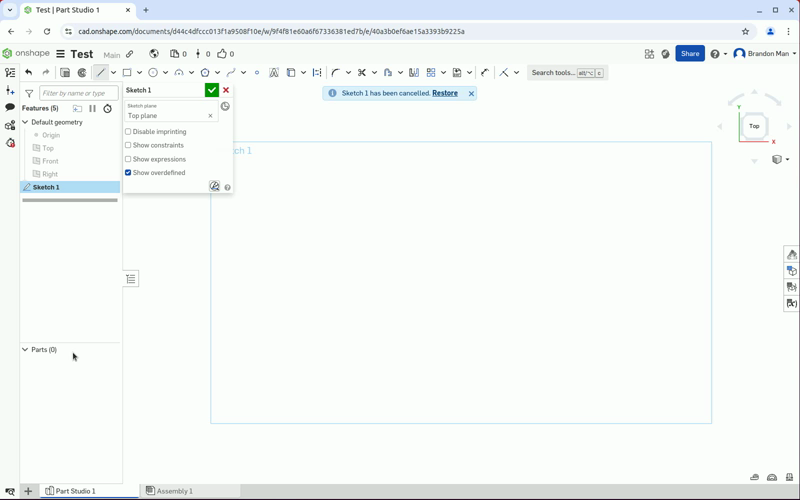
mouse_move(454, 352)
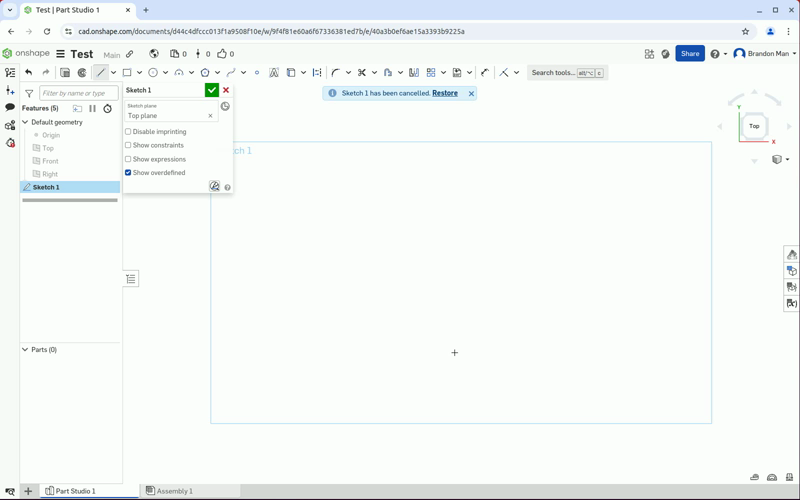
click(454, 352)
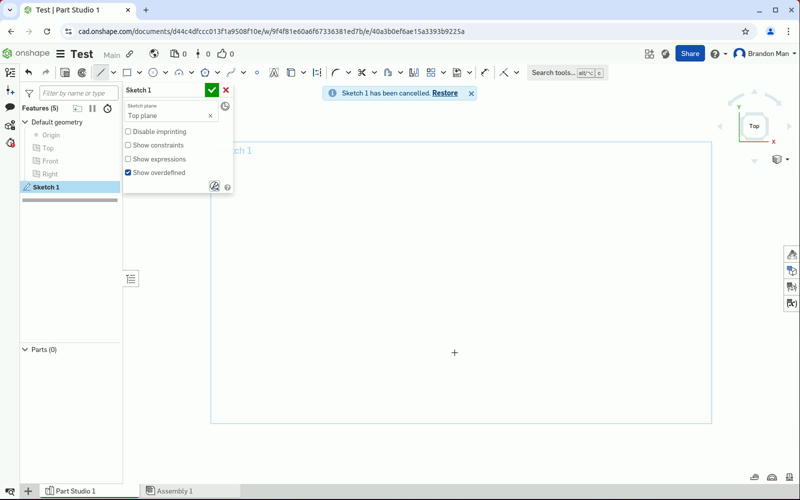
key_up(shift)
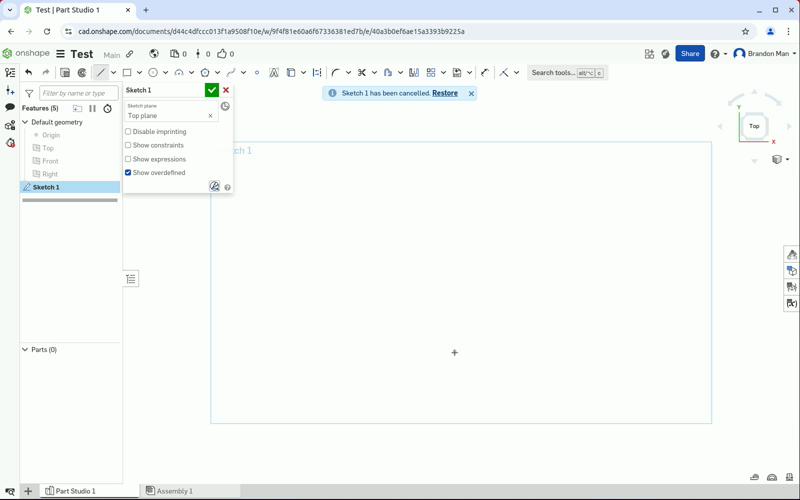
key_down(shift)
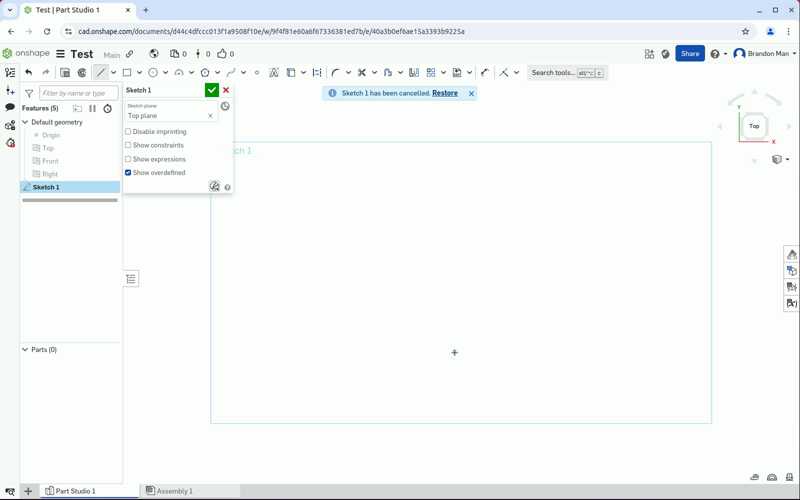
mouse_move(484, 352)
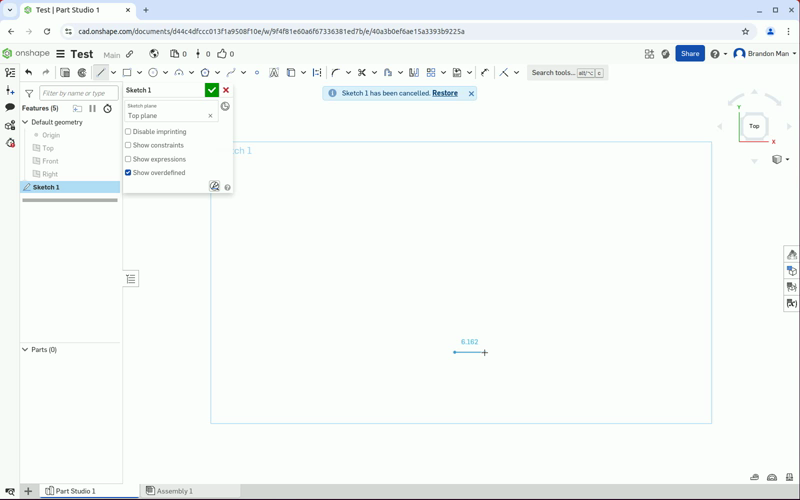
mouse_move(456, 386)
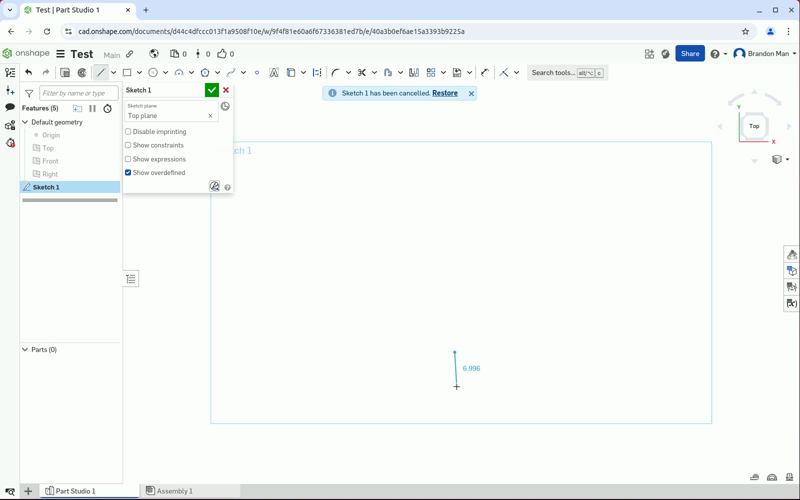
click(456, 386)
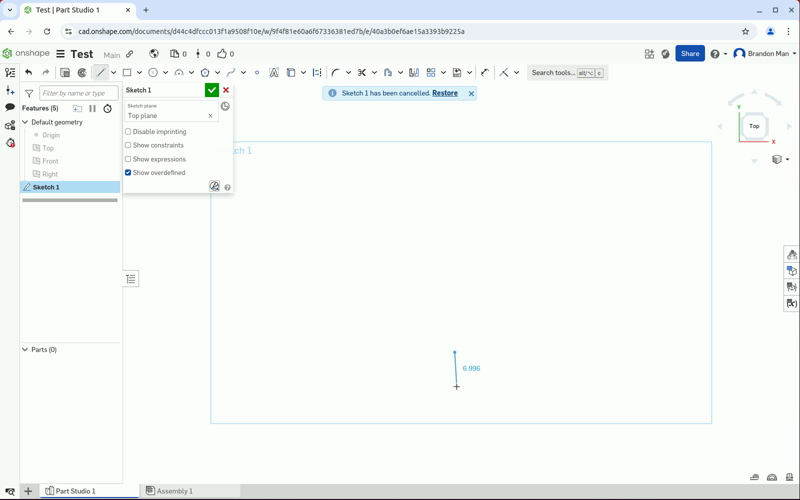
key_up(shift)
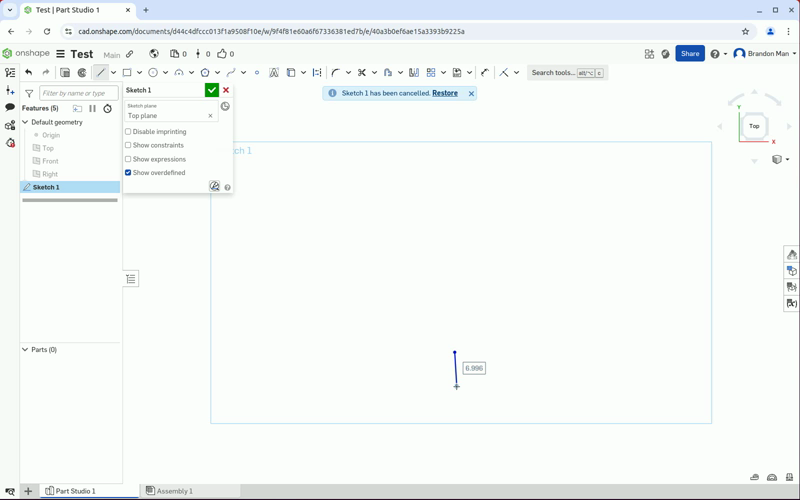
key(esc)
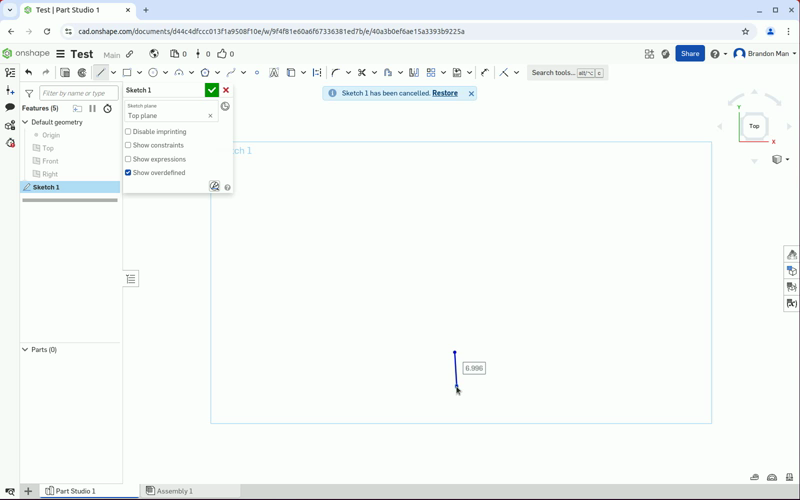
key(a)
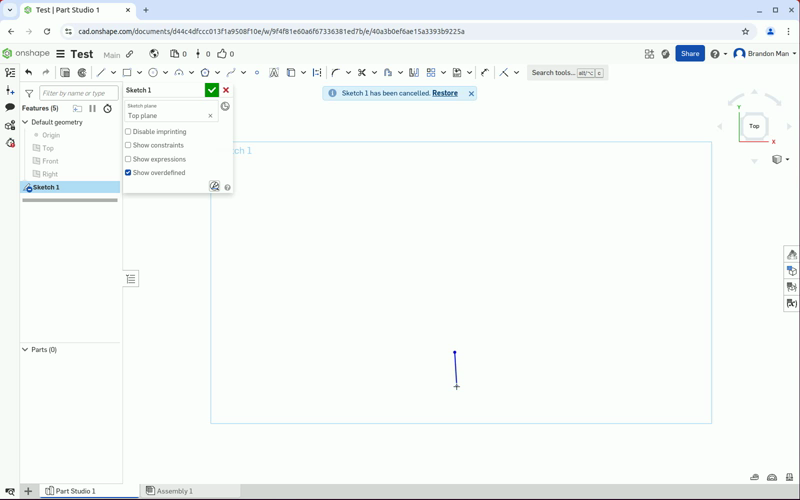
mouse_move(456, 386)
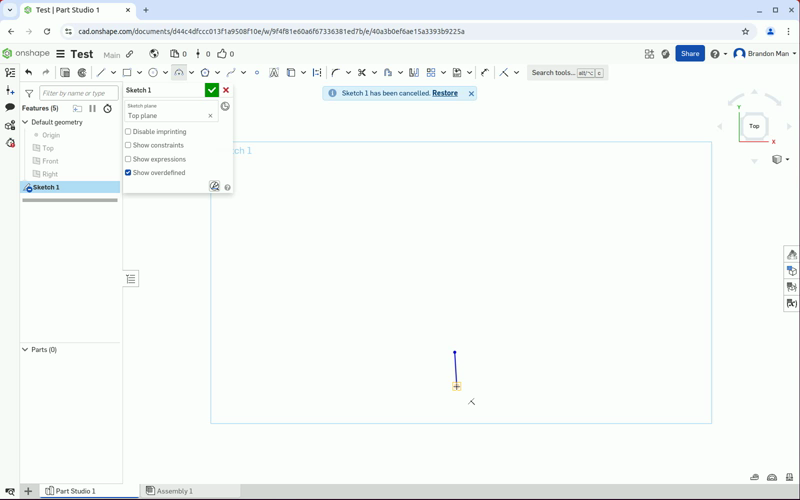
click(456, 386)
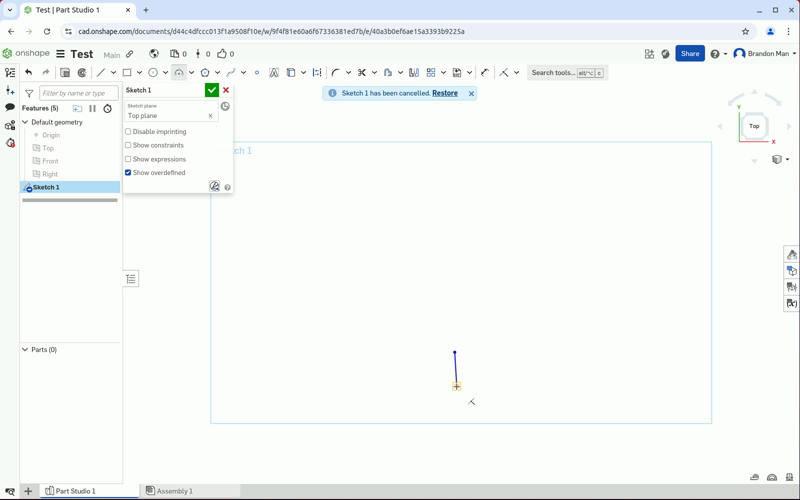
key_down(shift)
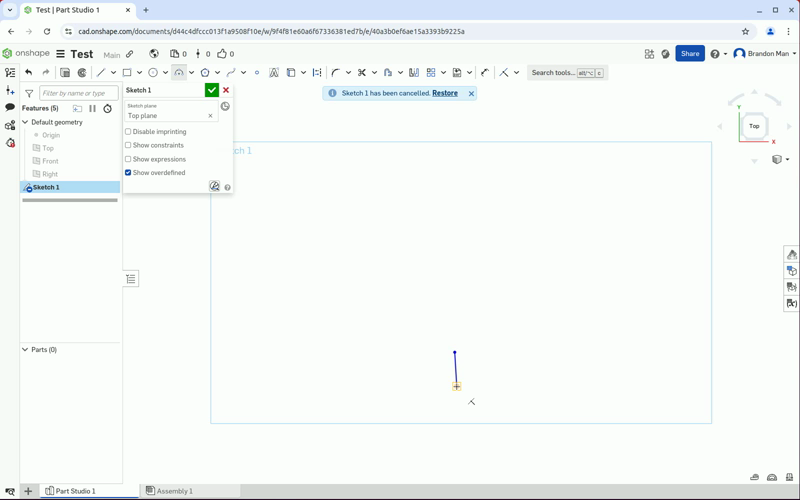
mouse_move(455, 391)
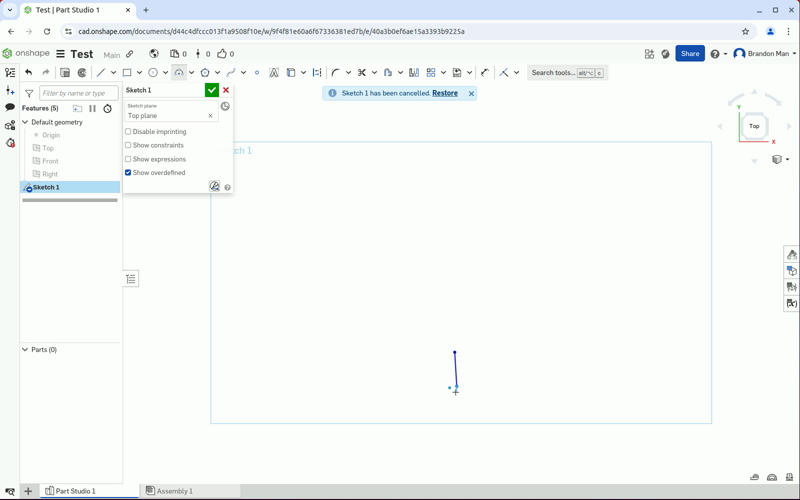
scroll(6)
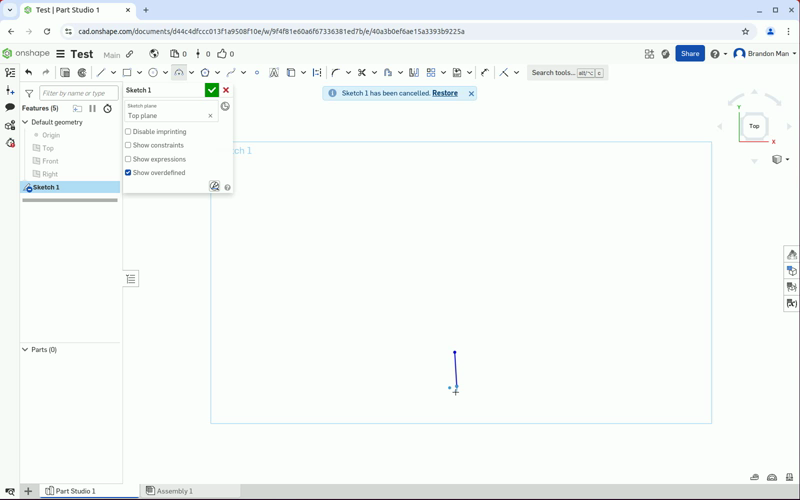
scroll(6)
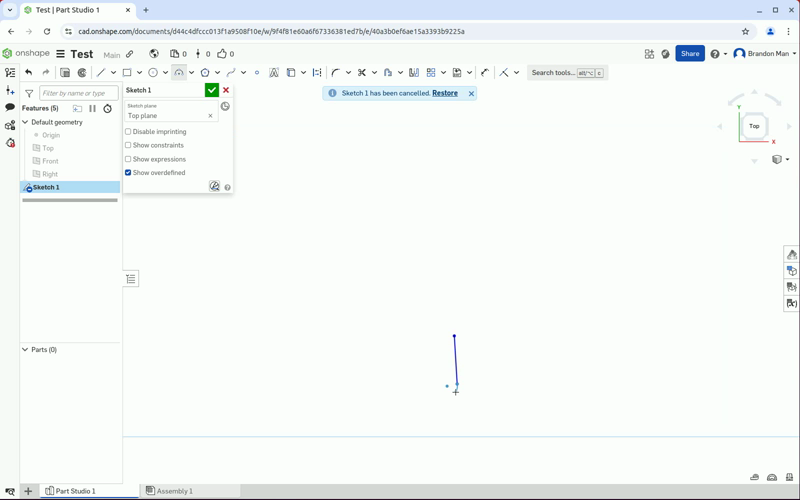
scroll(6)
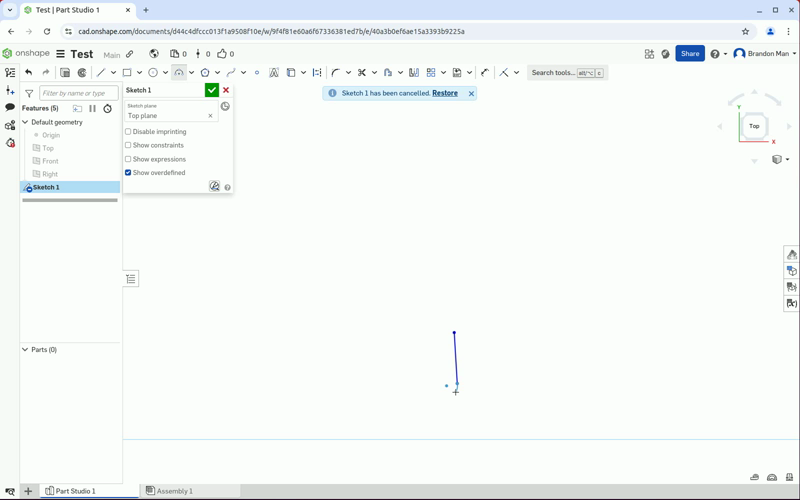
scroll(6)
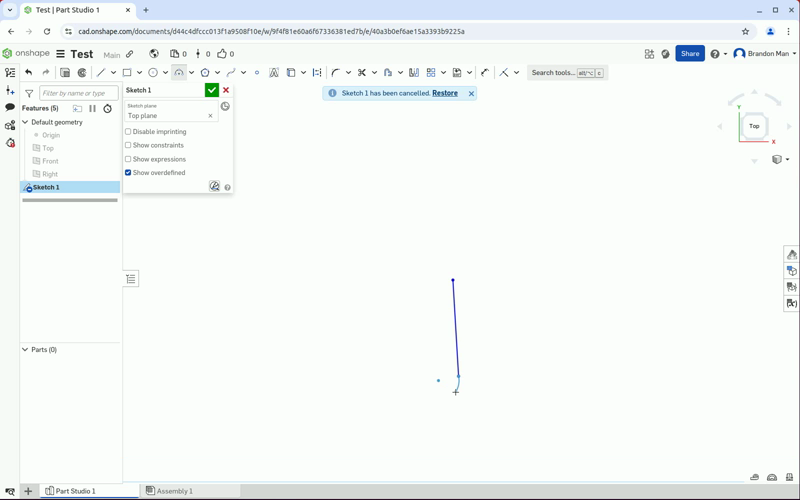
scroll(6)
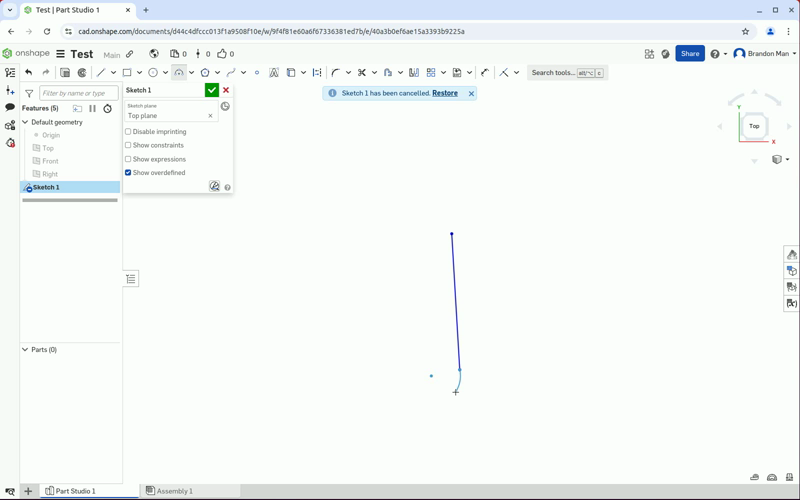
scroll(6)
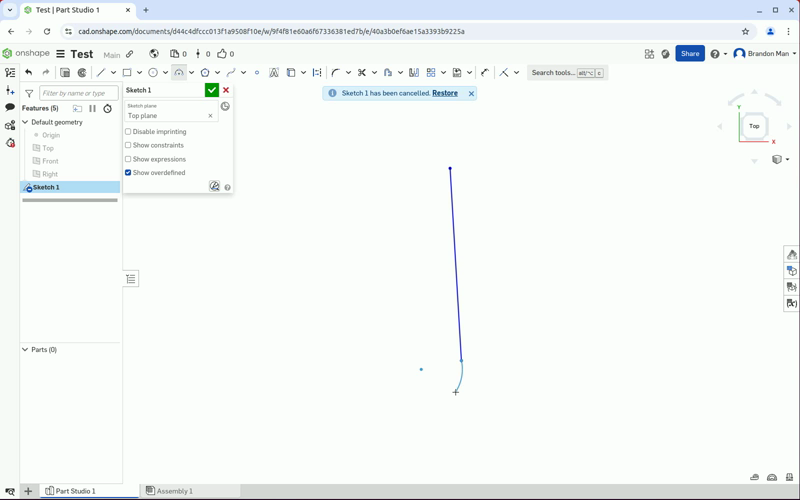
scroll(6)
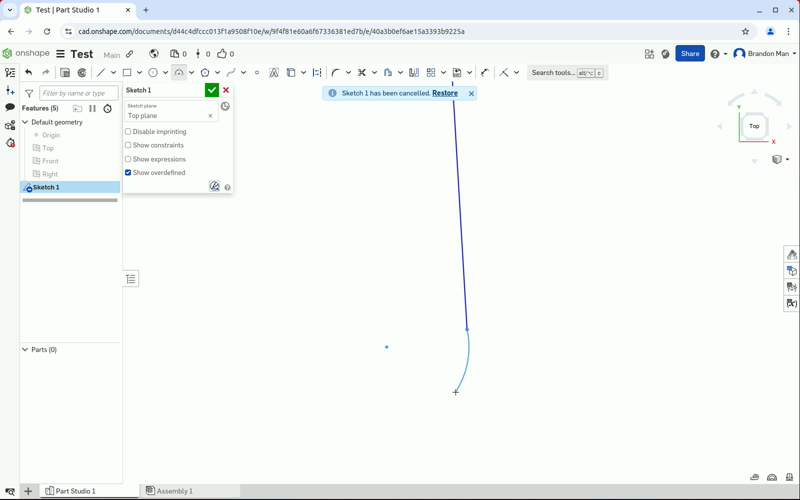
click(455, 391)
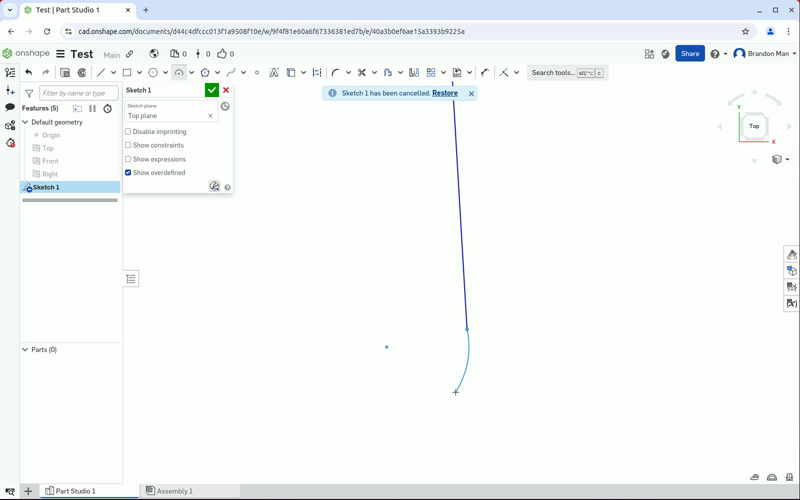
scroll(-6)
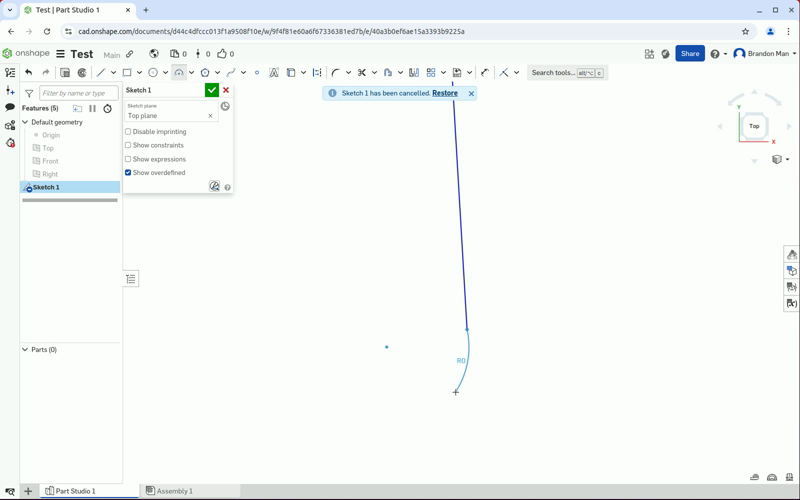
scroll(-6)
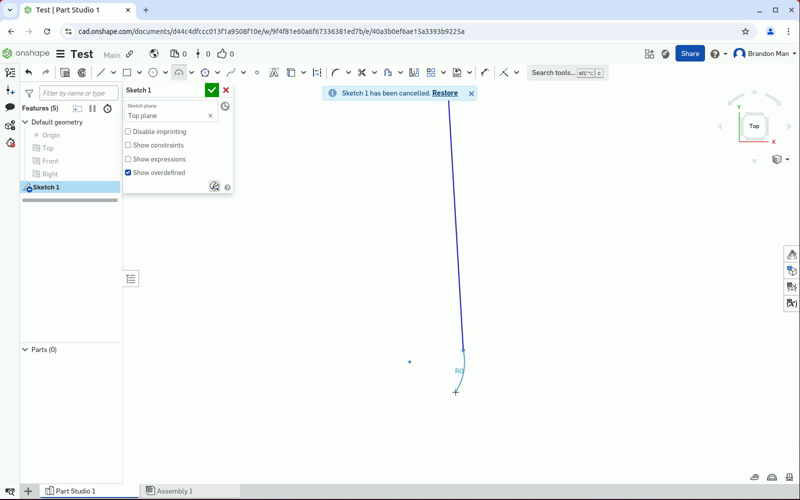
scroll(-6)
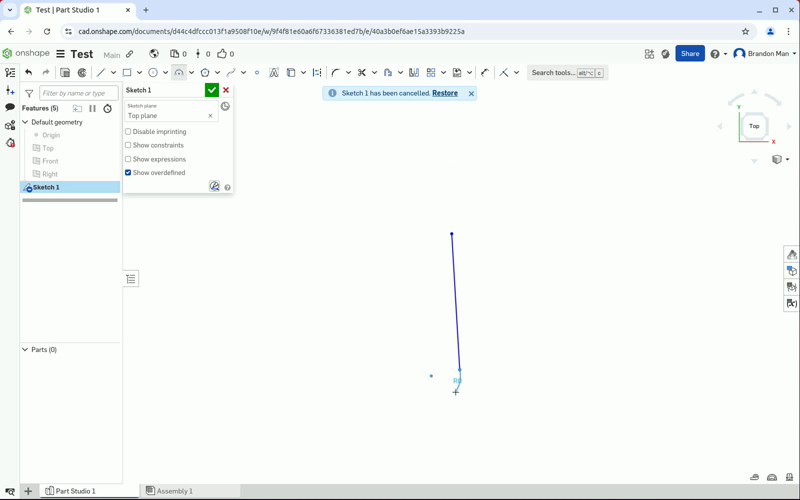
scroll(-6)
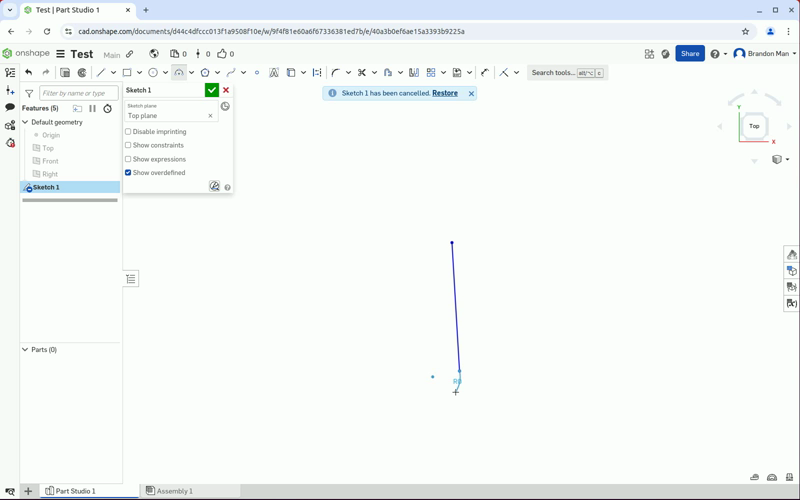
scroll(-6)
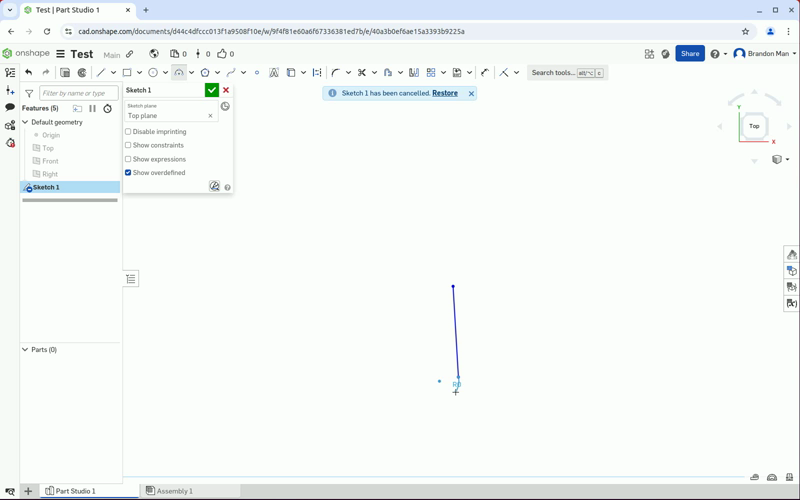
scroll(-6)
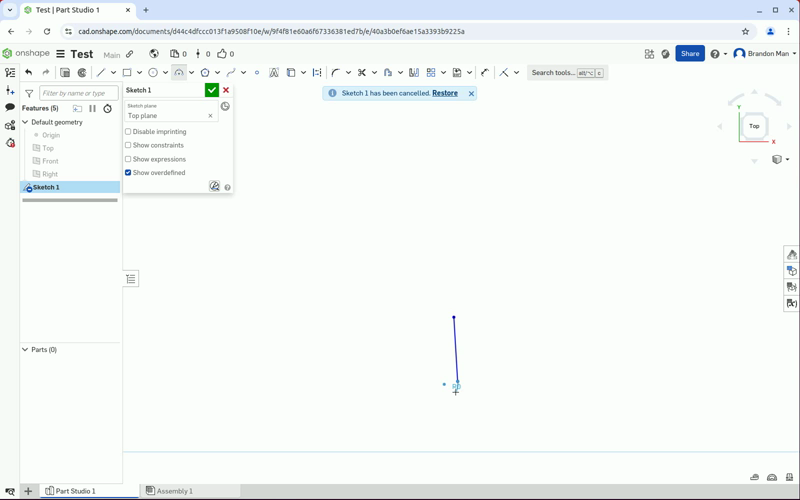
scroll(-6)
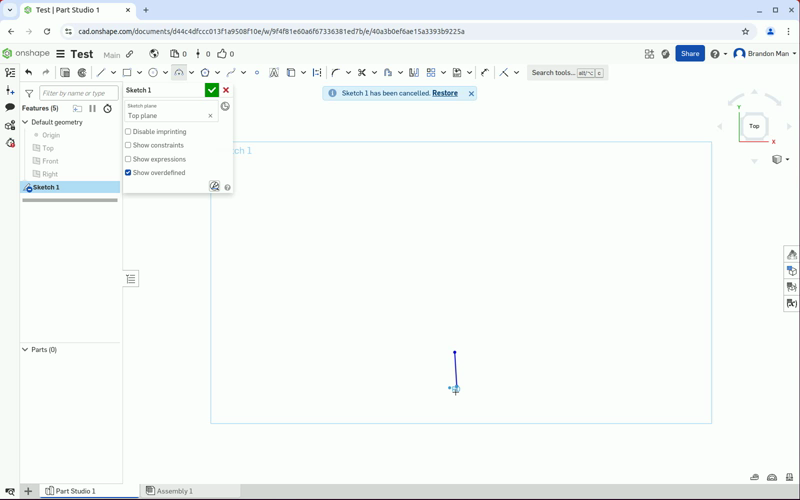
mouse_move(455, 388)
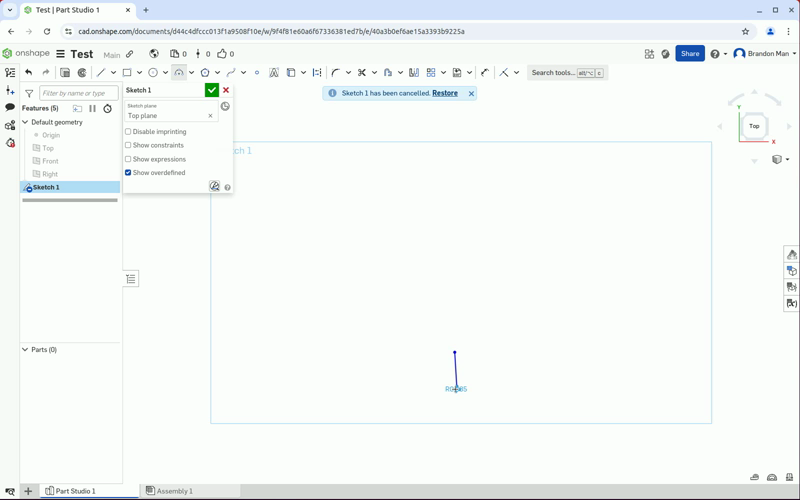
scroll(6)
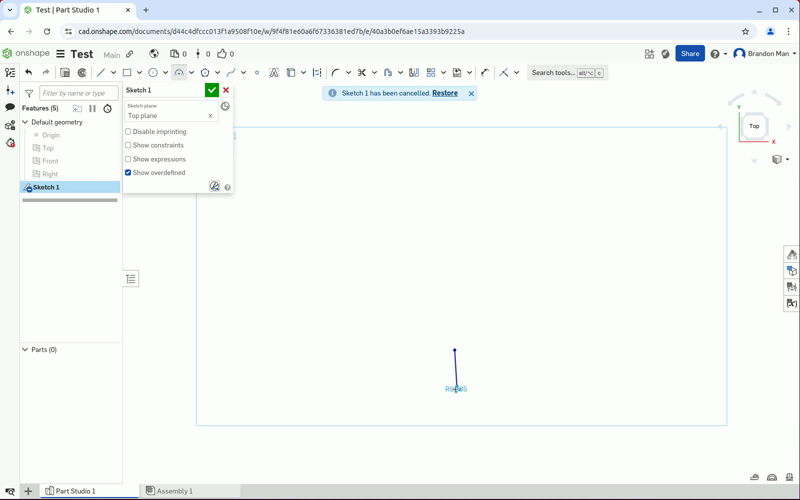
scroll(6)
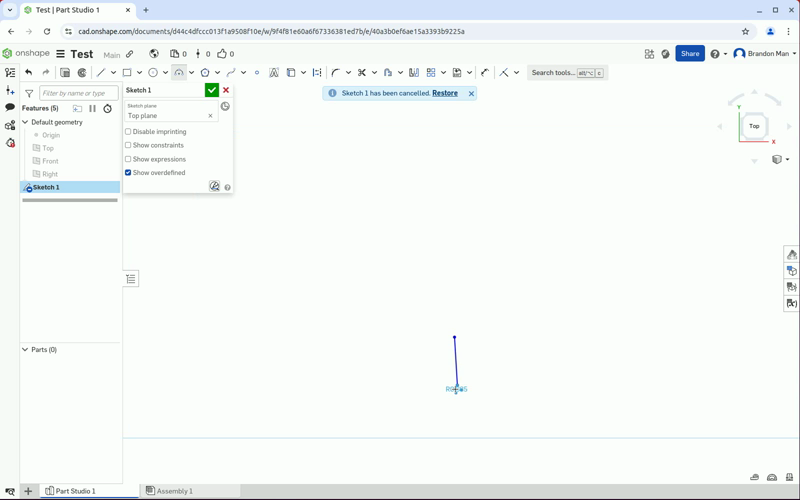
scroll(6)
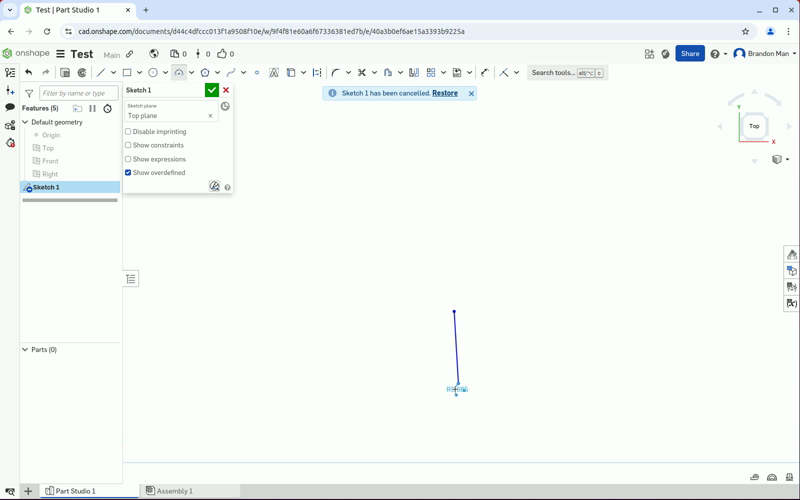
scroll(6)
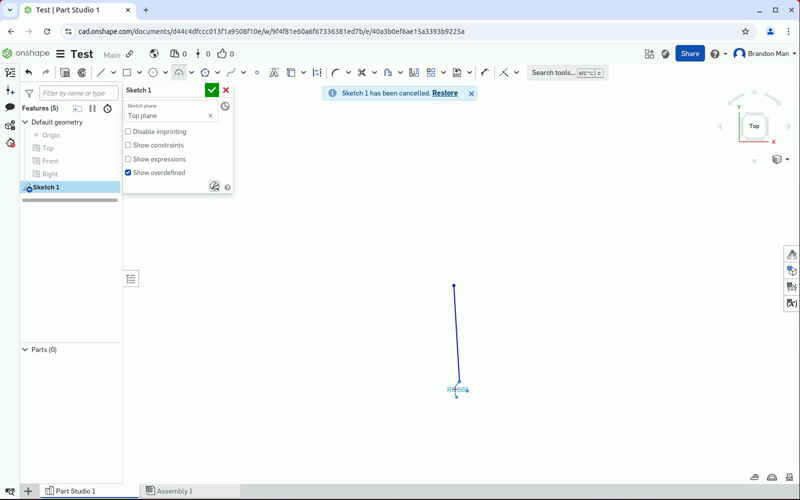
scroll(6)
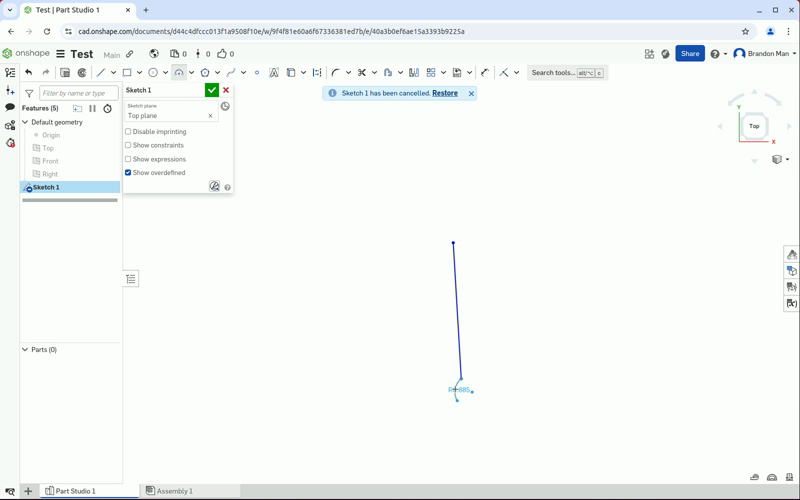
scroll(6)
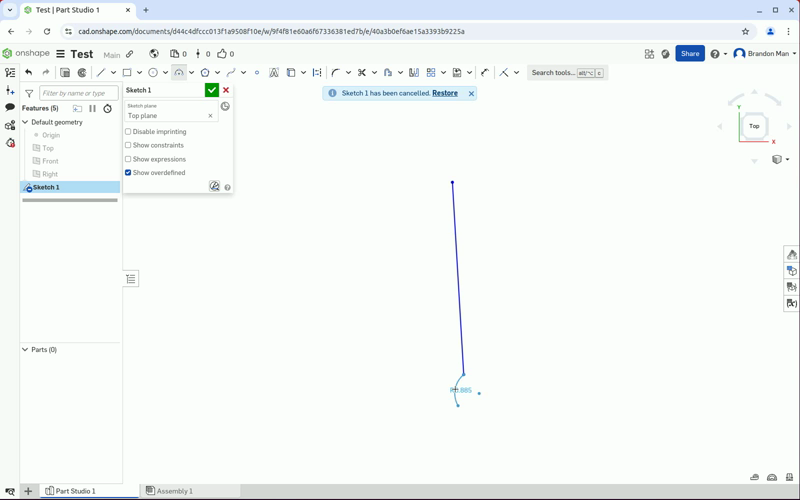
scroll(6)
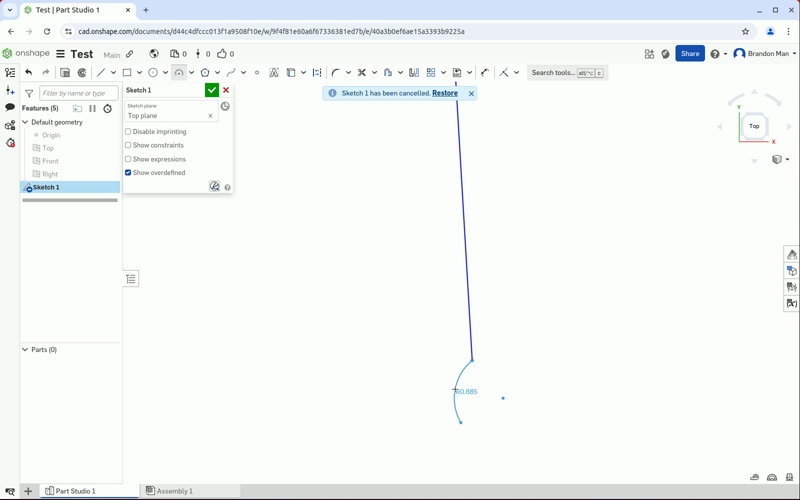
click(455, 388)
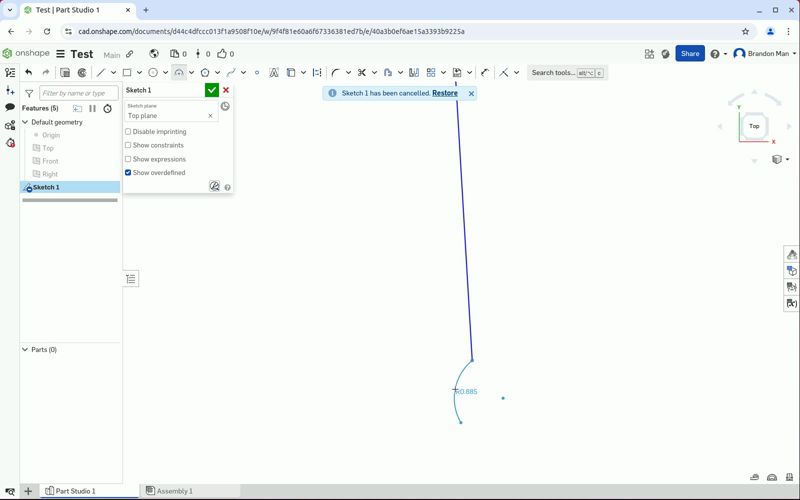
scroll(-6)
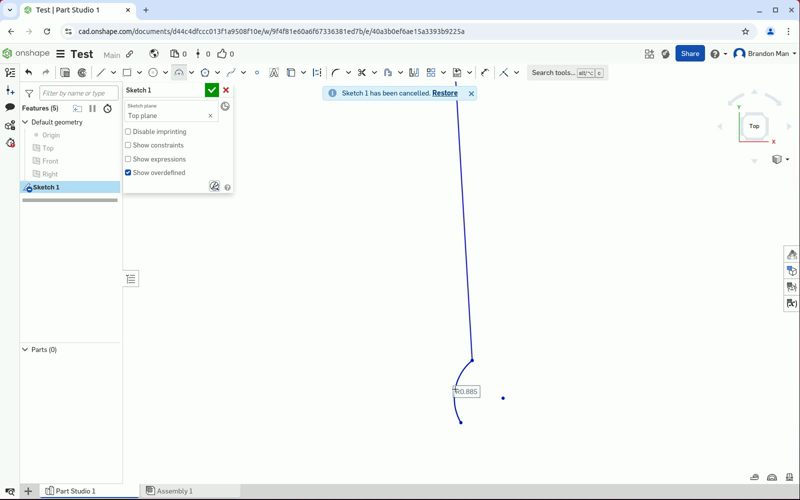
scroll(-6)
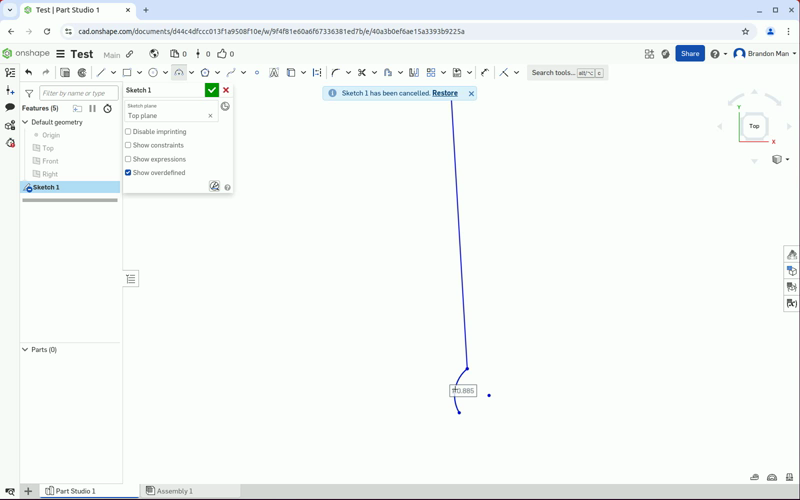
scroll(-6)
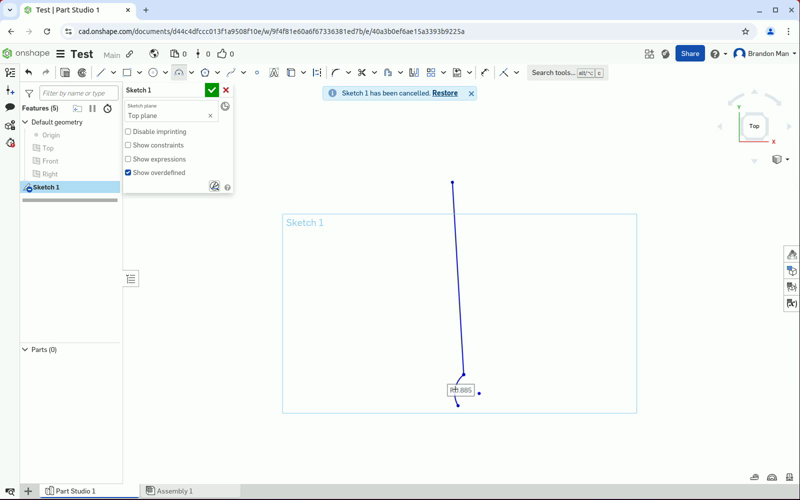
scroll(-6)
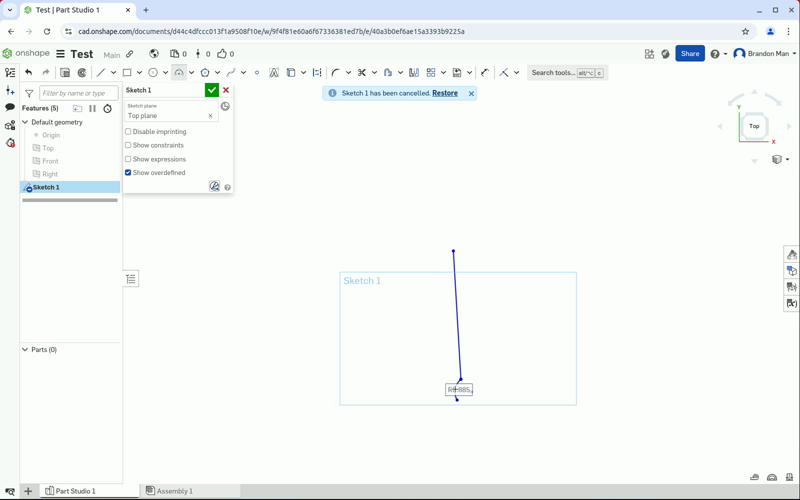
scroll(-6)
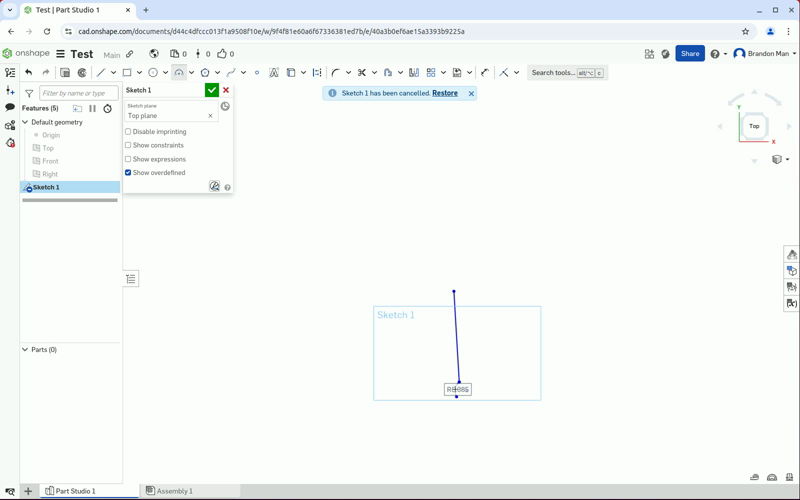
scroll(-6)
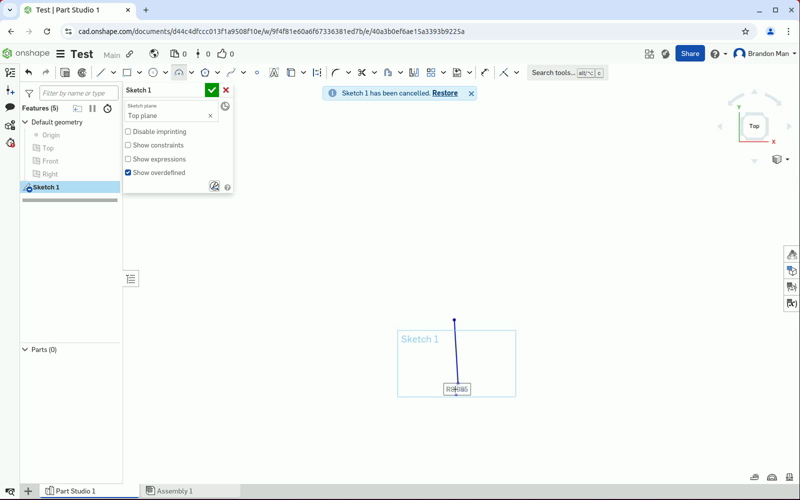
scroll(-6)
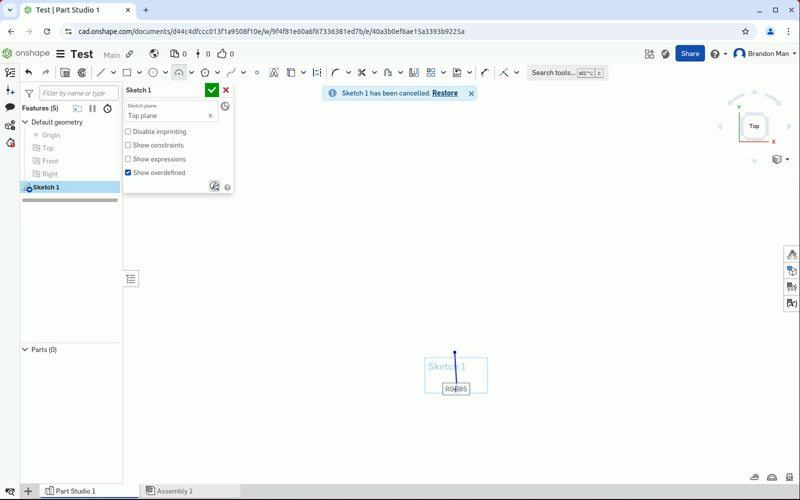
key_up(shift)
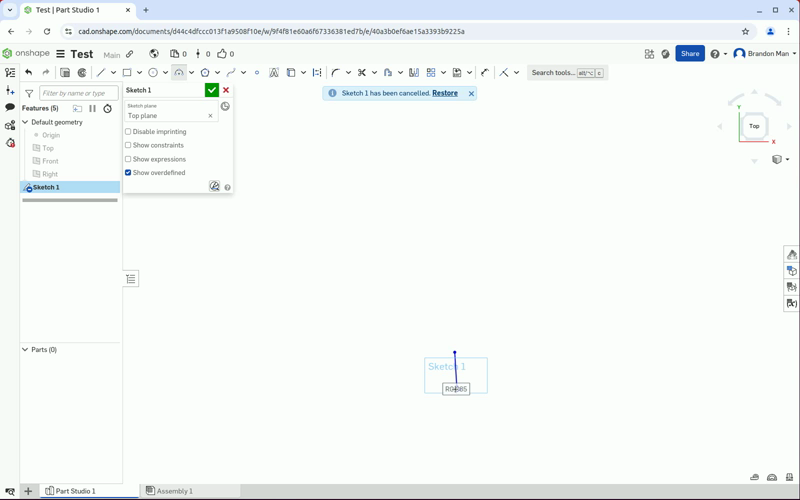
mouse_move(455, 391)
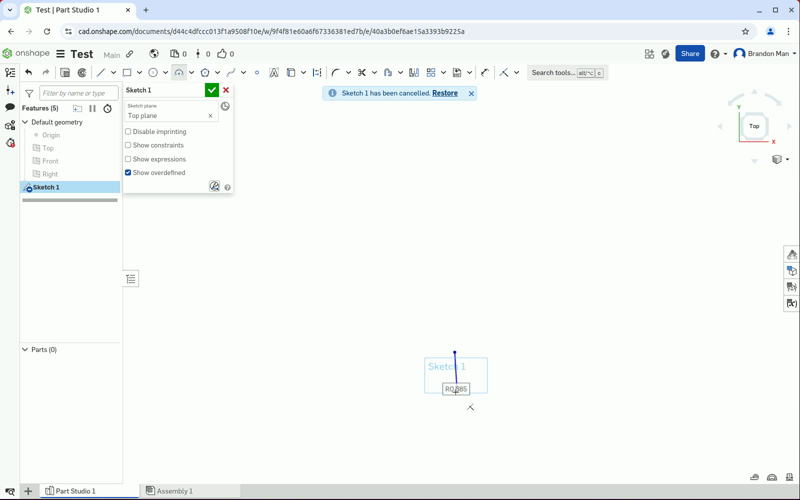
scroll(6)
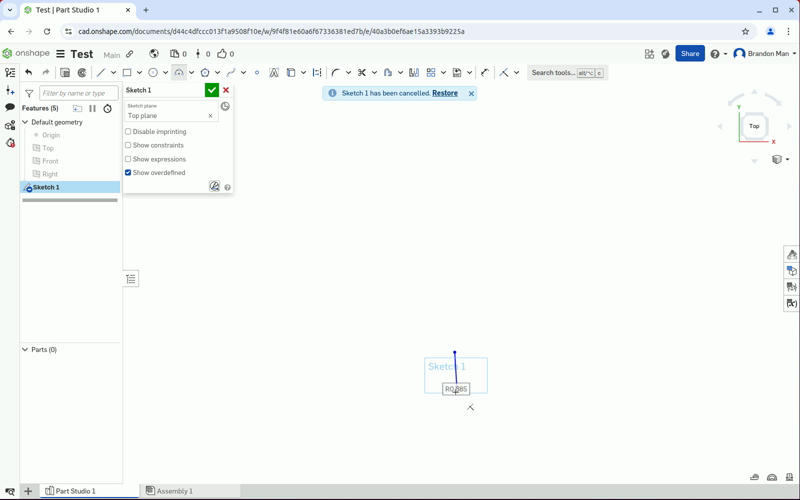
scroll(6)
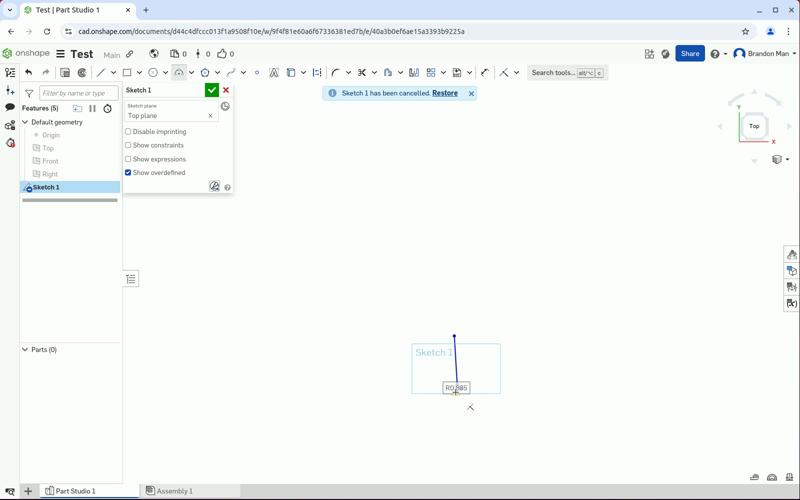
scroll(6)
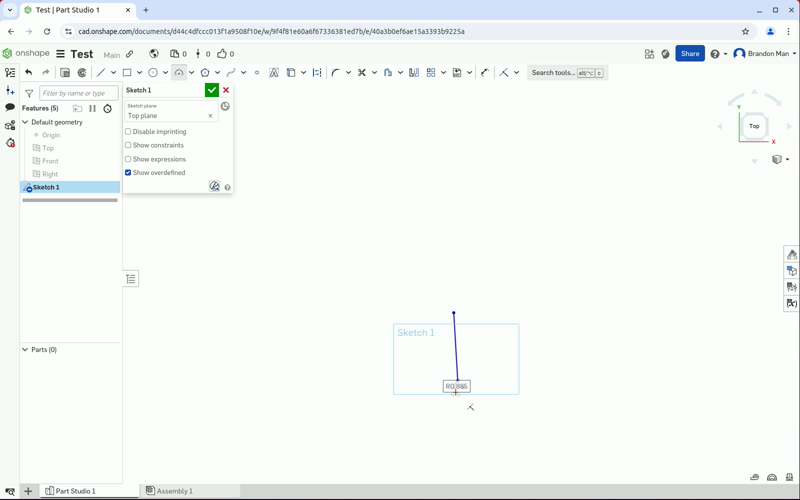
scroll(6)
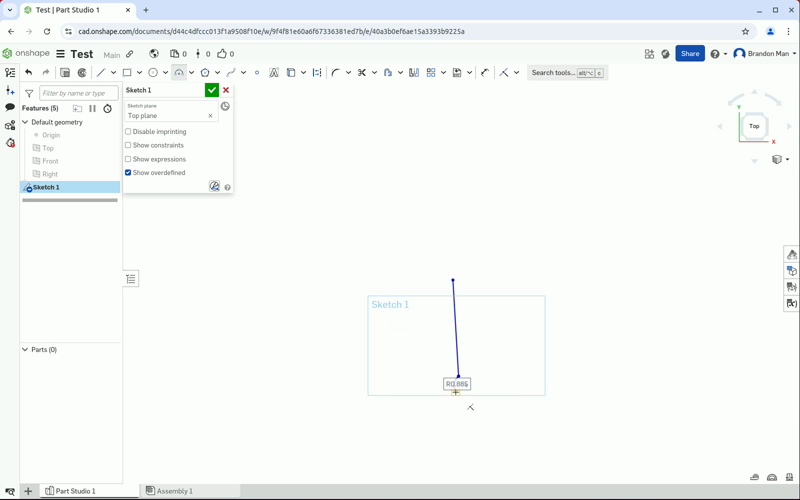
scroll(6)
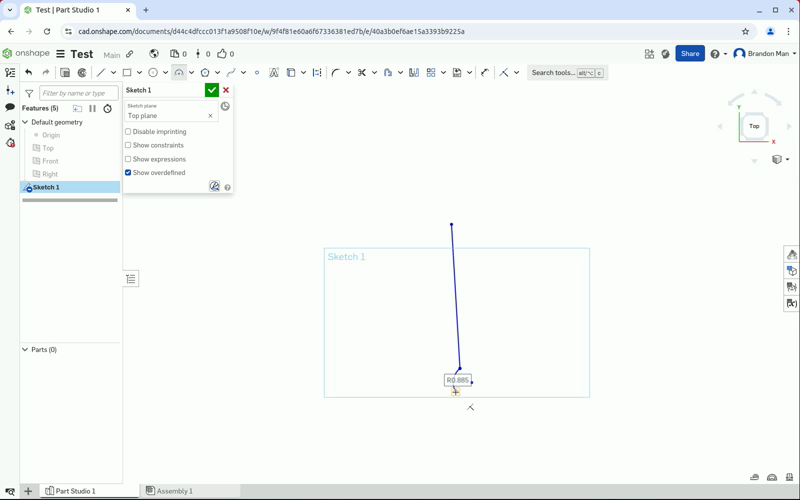
scroll(6)
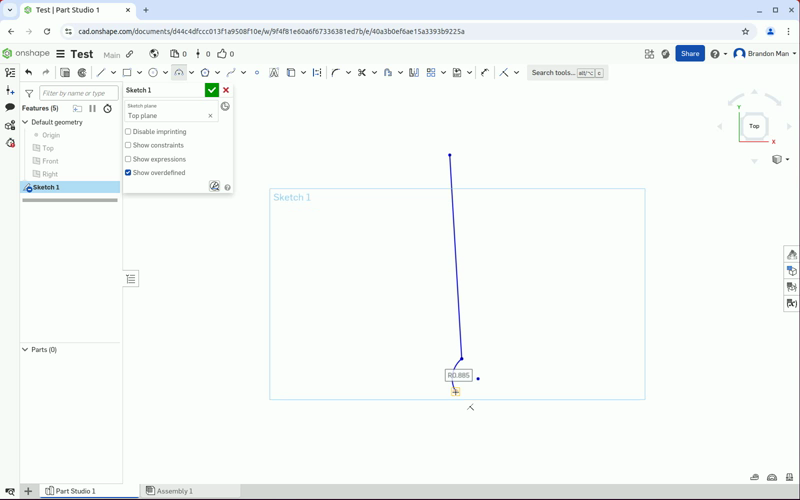
scroll(6)
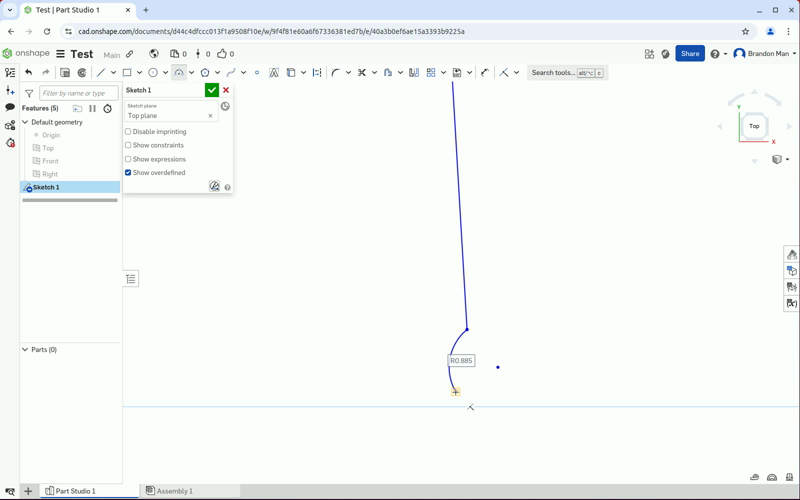
click(455, 391)
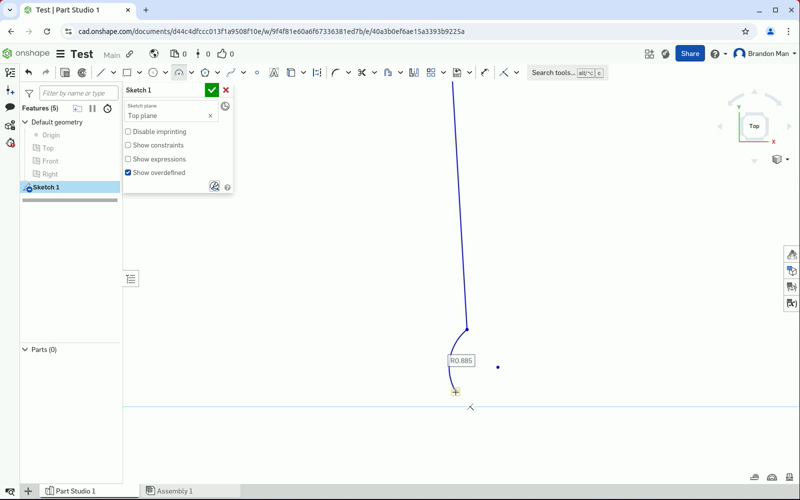
scroll(-6)
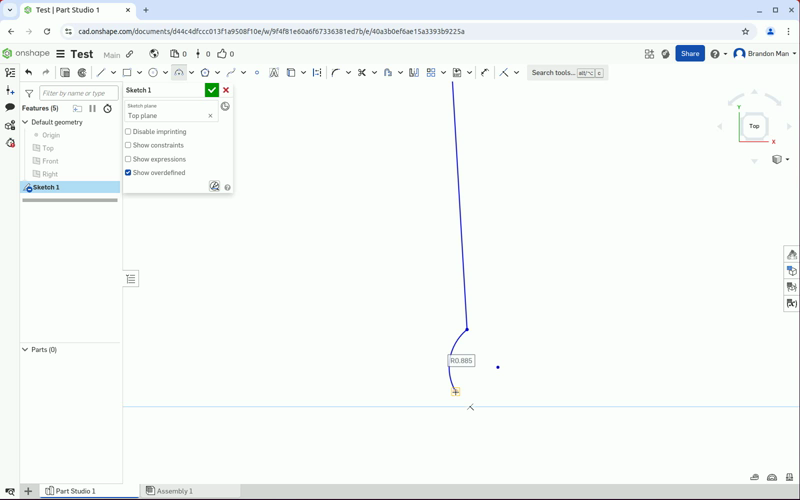
scroll(-6)
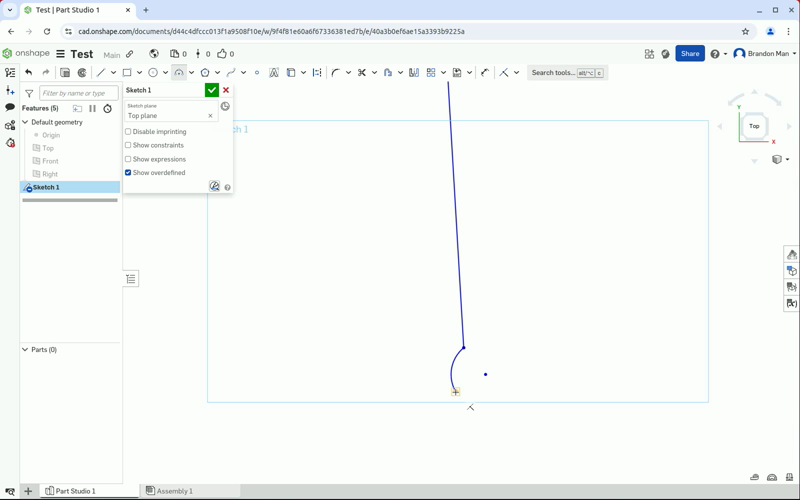
scroll(-6)
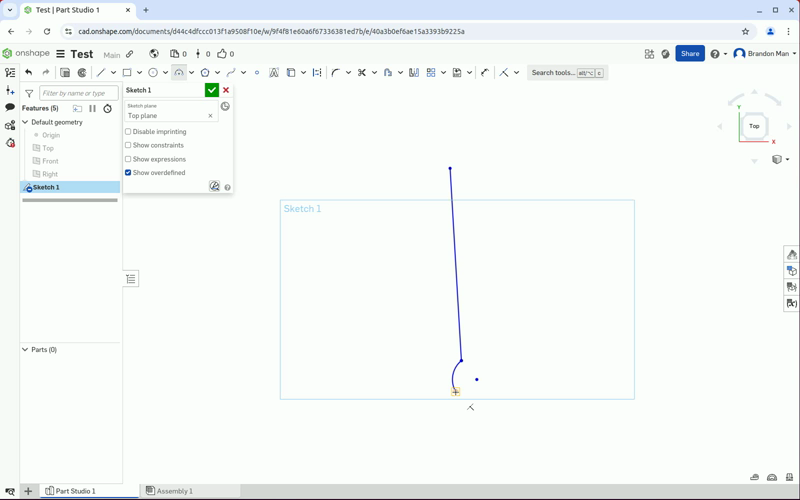
scroll(-6)
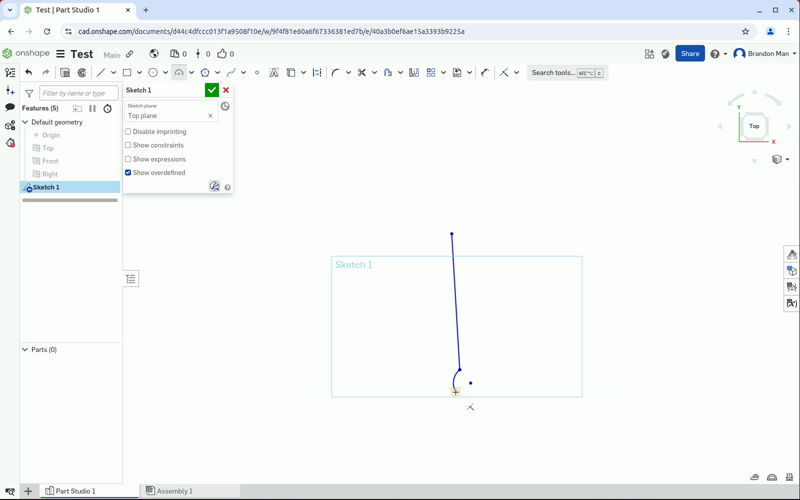
scroll(-6)
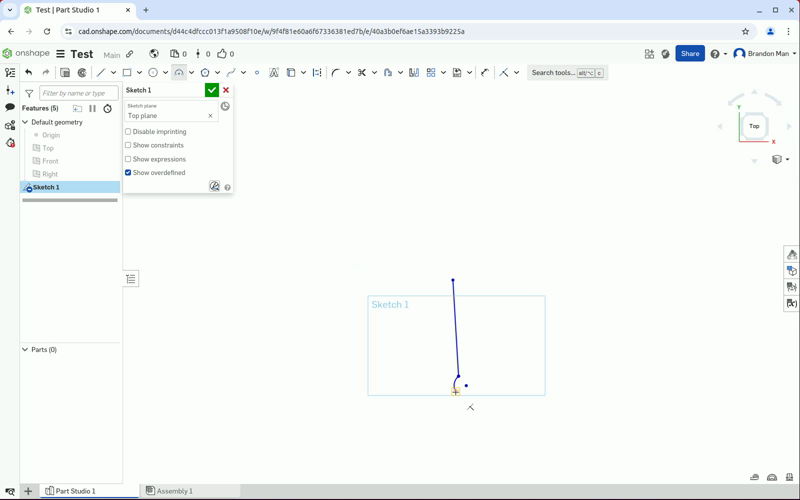
scroll(-6)
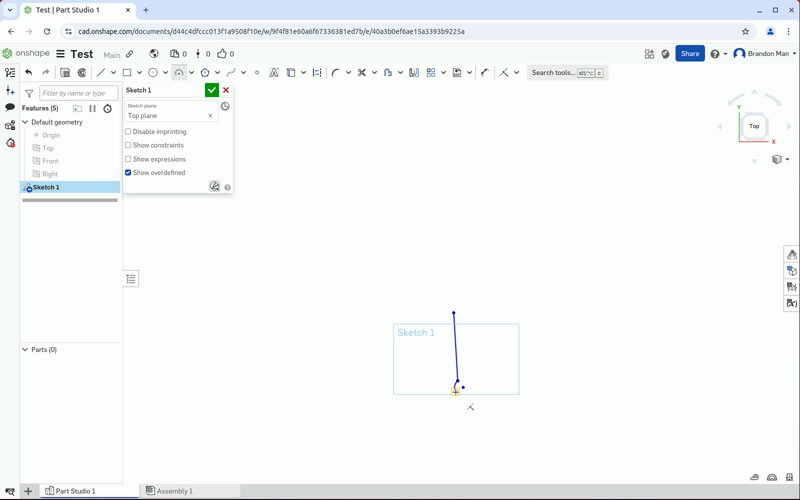
scroll(-6)
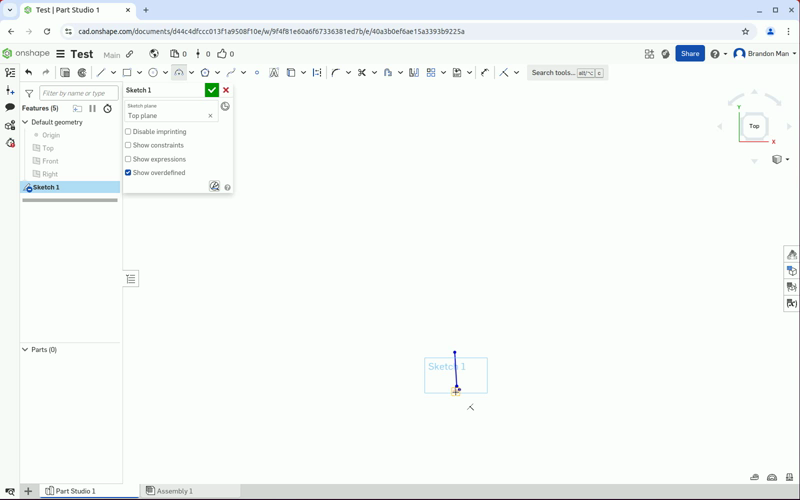
key_down(shift)
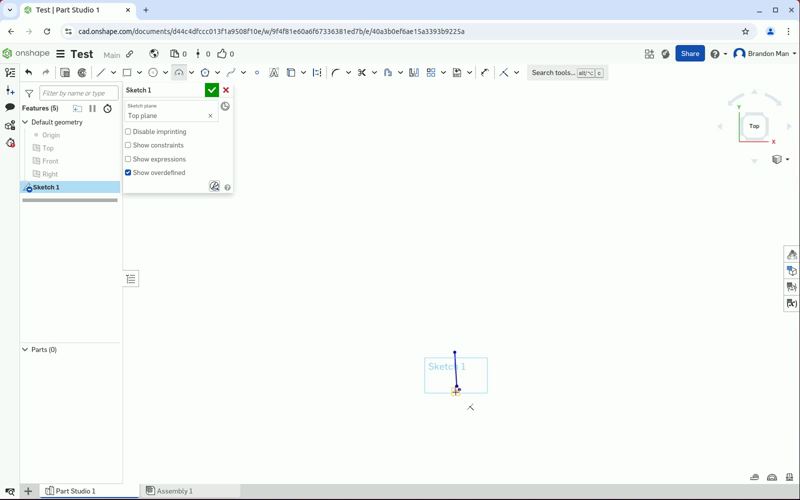
mouse_move(466, 391)
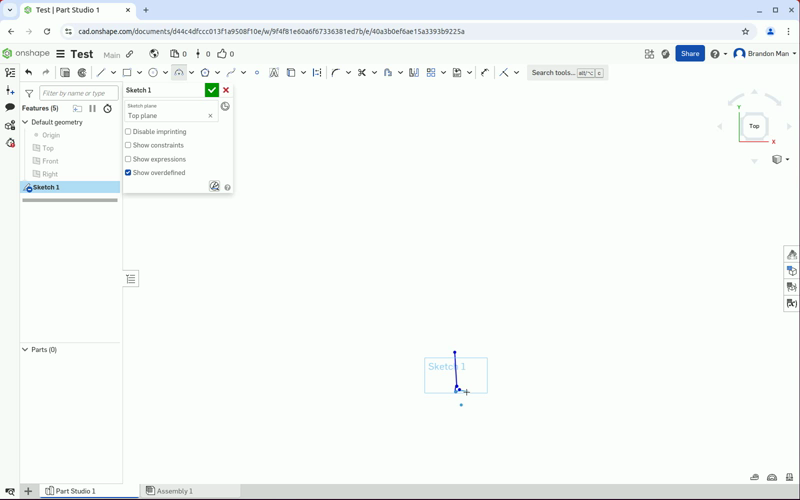
scroll(6)
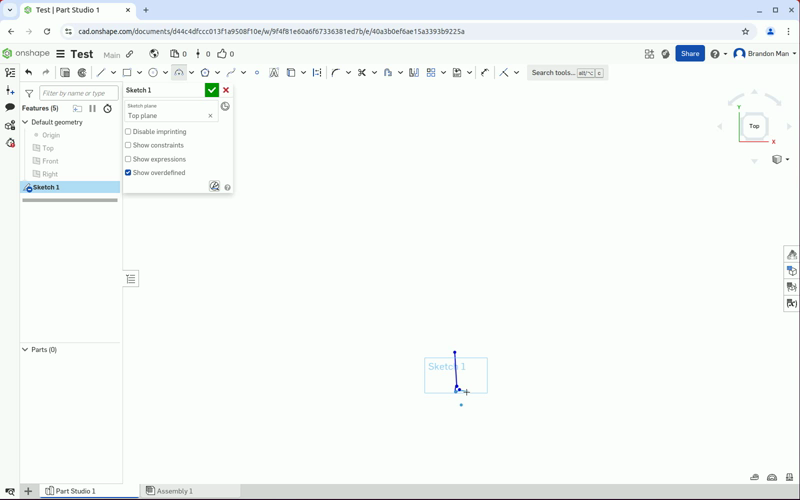
scroll(6)
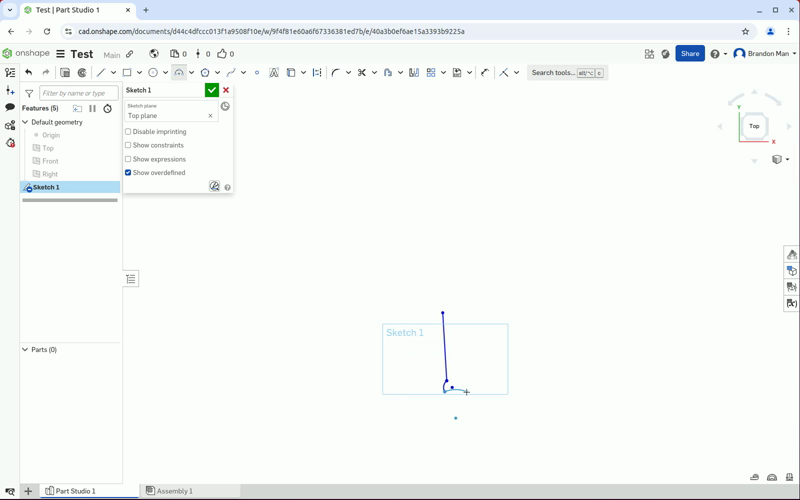
scroll(6)
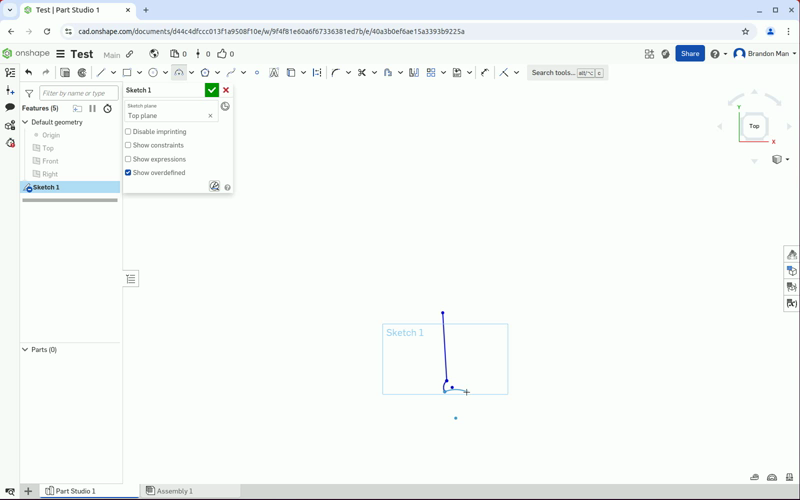
scroll(6)
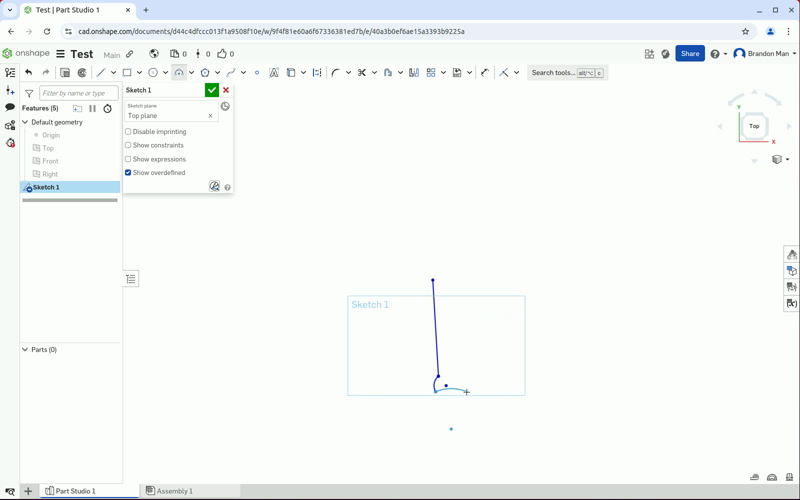
scroll(6)
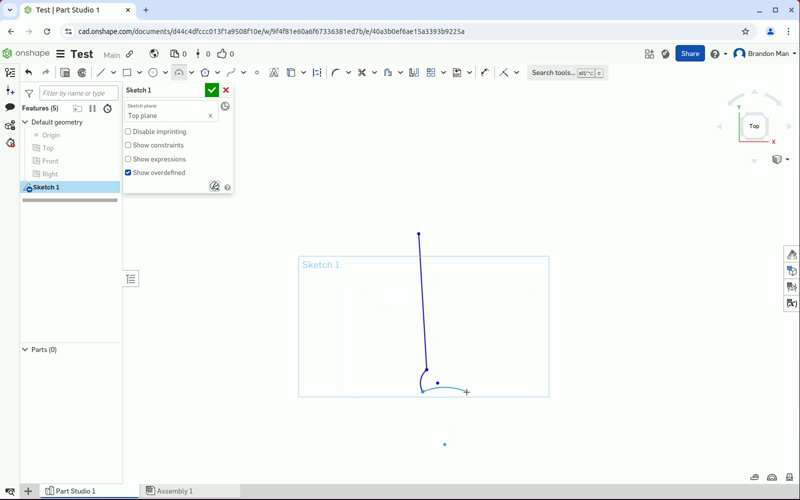
scroll(6)
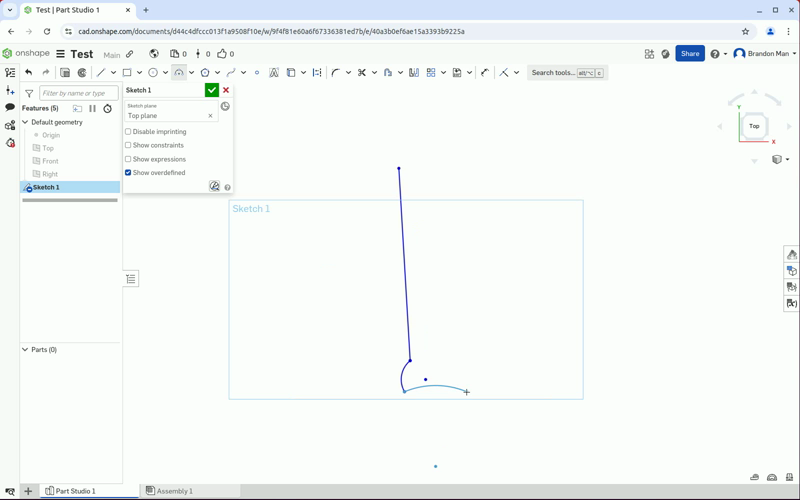
scroll(6)
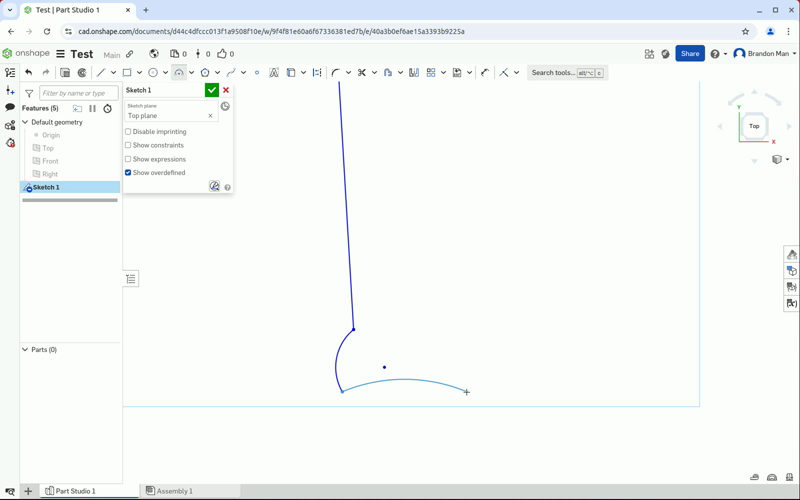
click(466, 391)
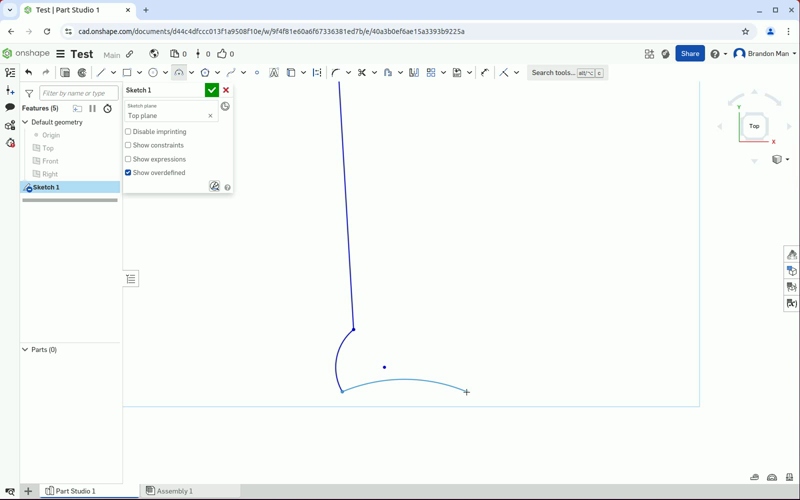
scroll(-6)
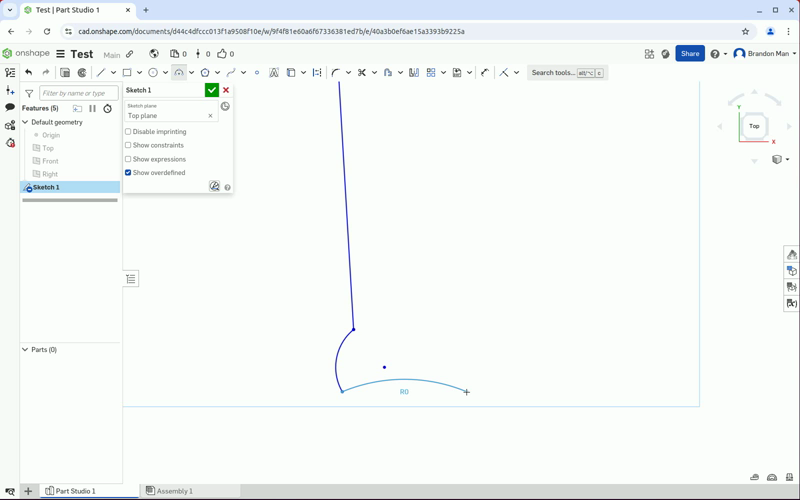
scroll(-6)
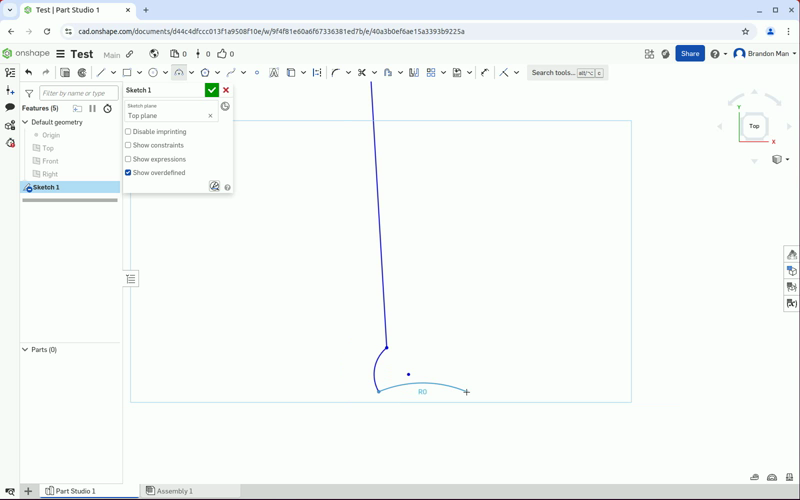
scroll(-6)
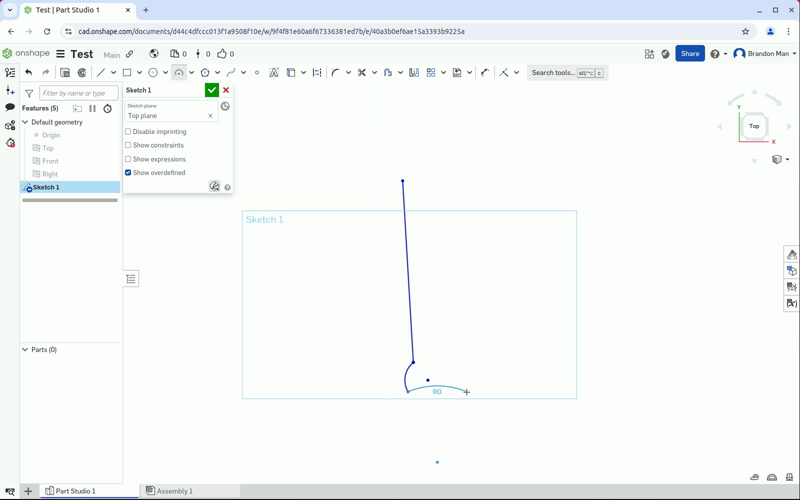
scroll(-6)
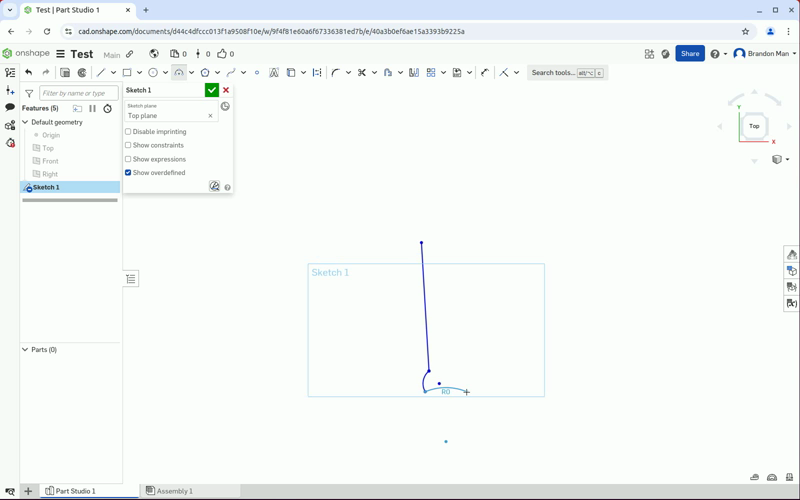
scroll(-6)
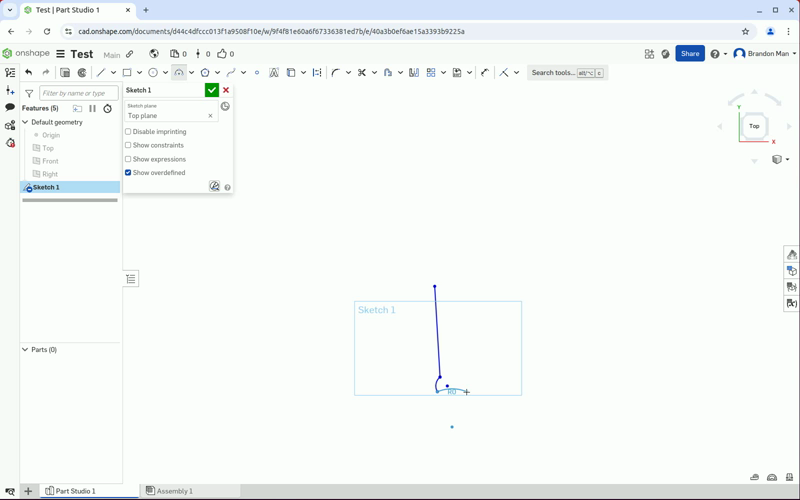
scroll(-6)
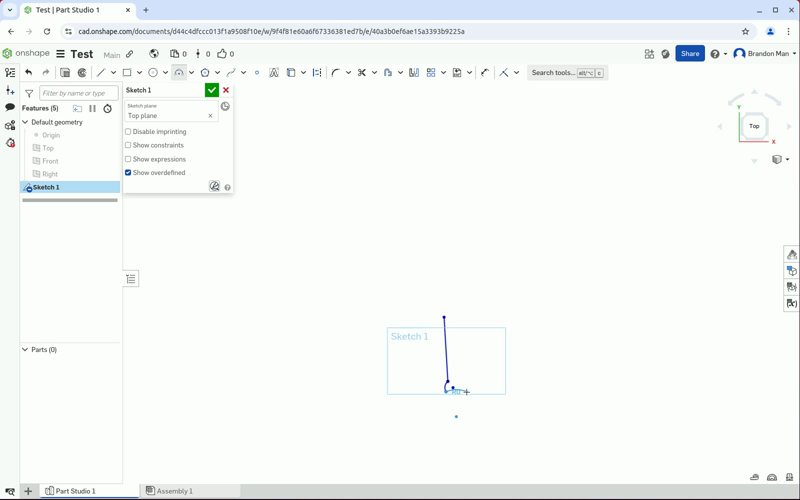
scroll(-6)
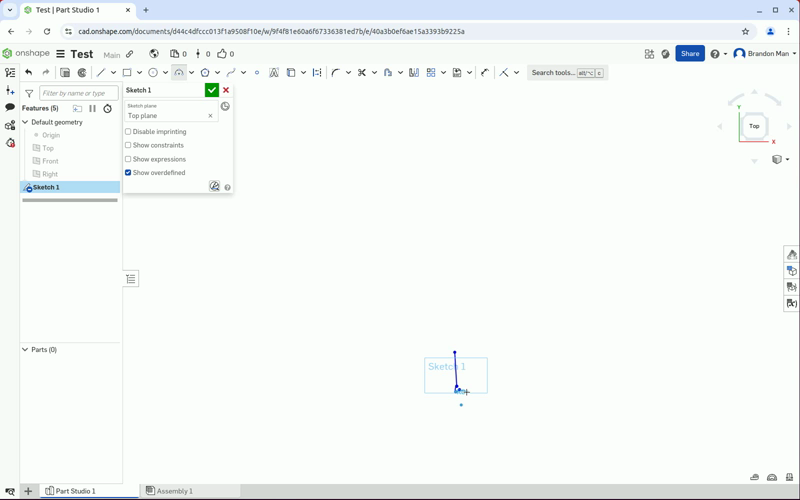
mouse_move(461, 395)
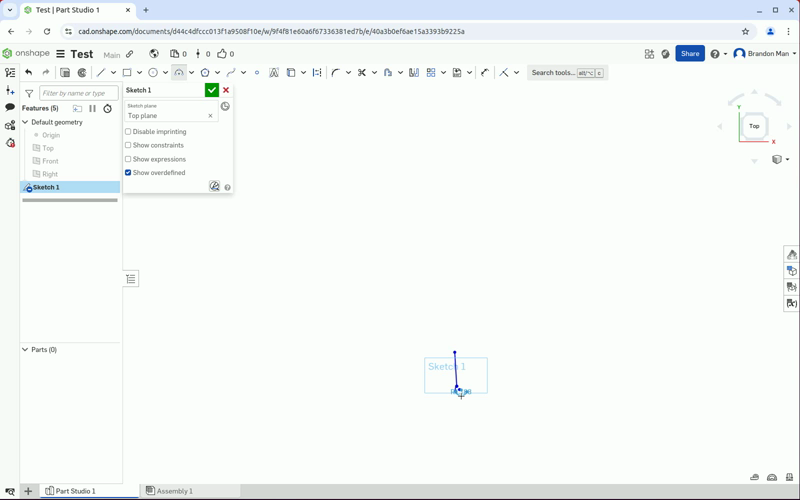
click(461, 395)
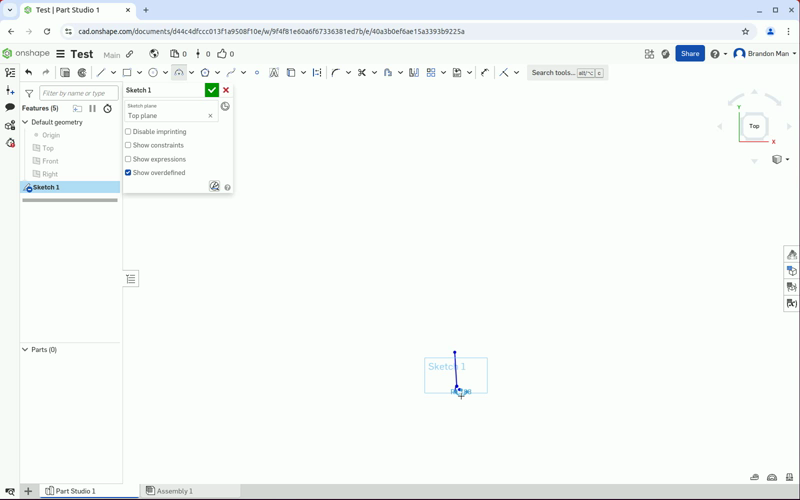
key_up(shift)
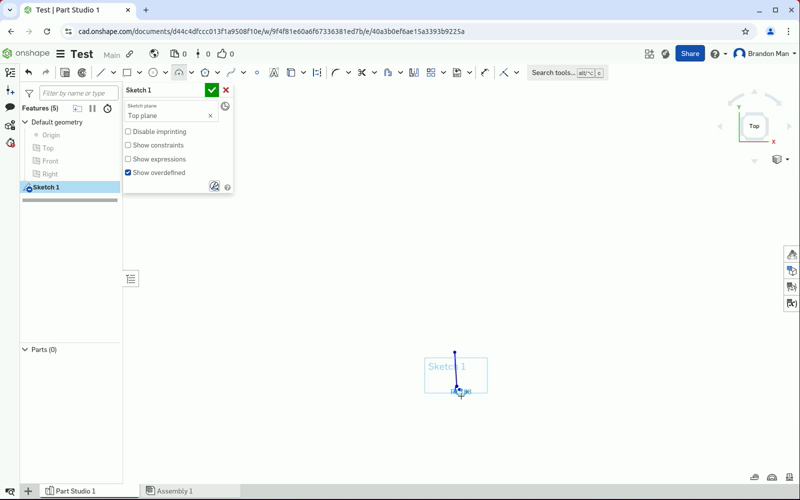
mouse_move(466, 391)
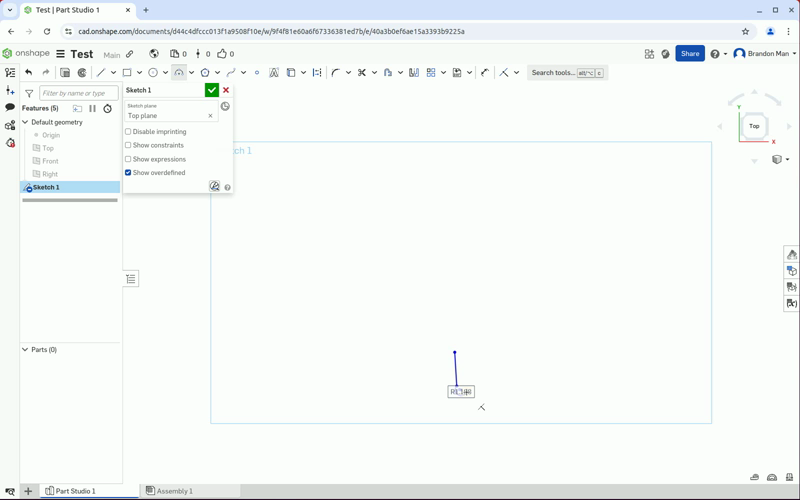
scroll(6)
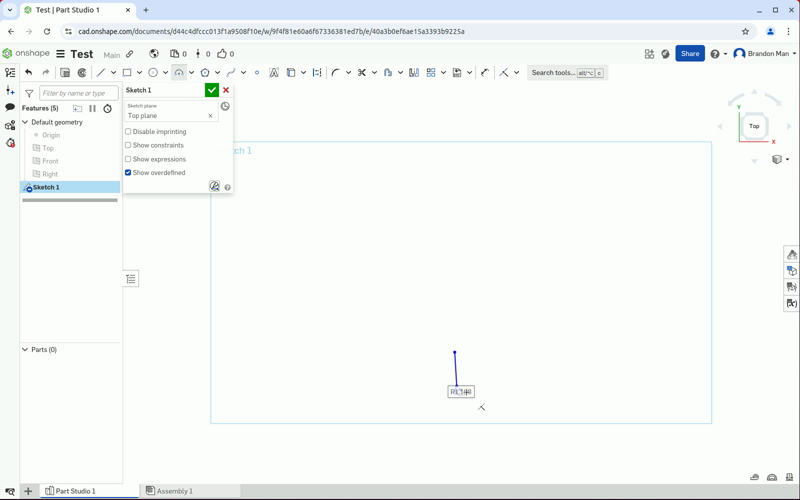
scroll(6)
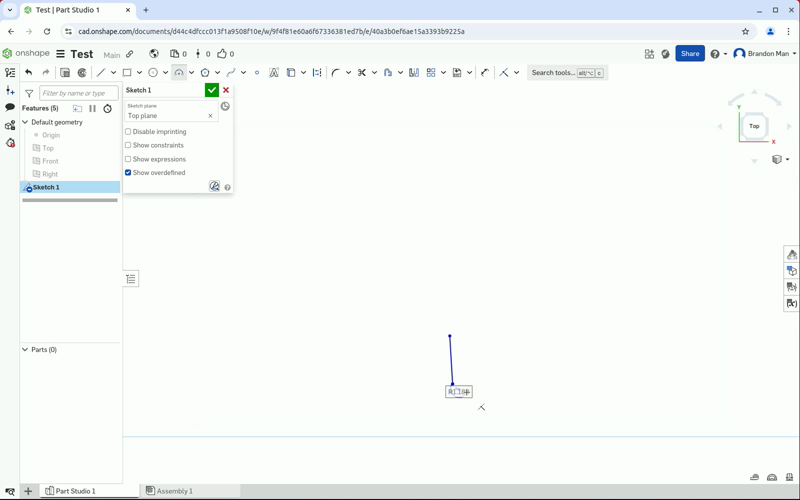
scroll(6)
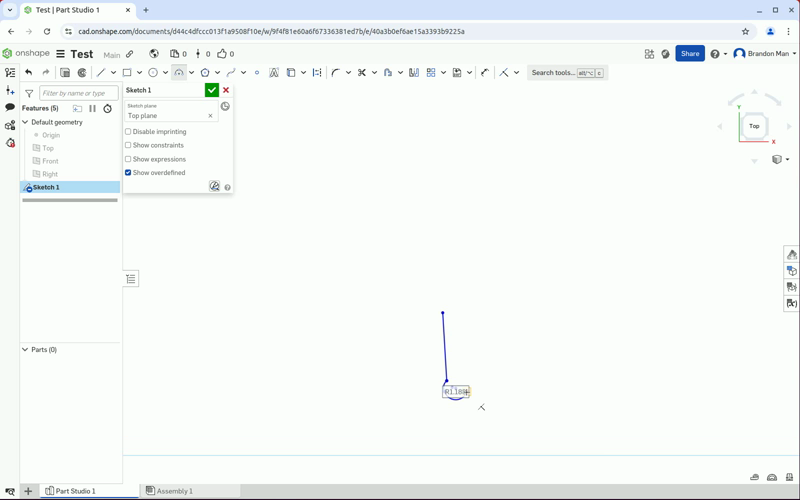
scroll(6)
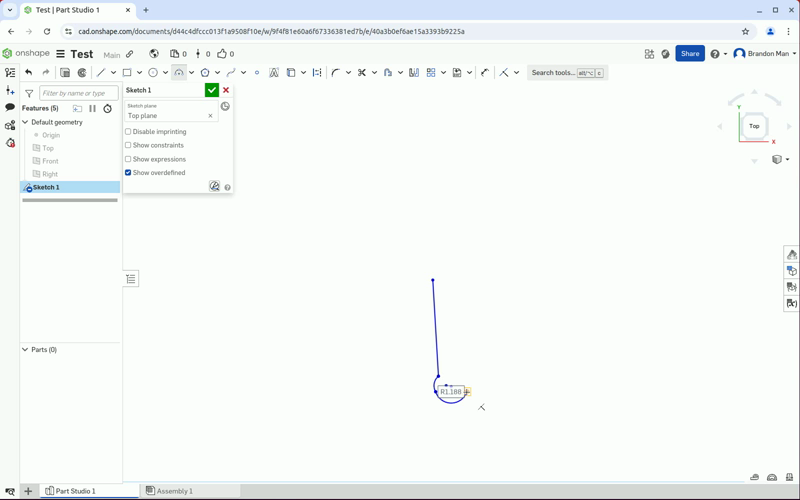
scroll(6)
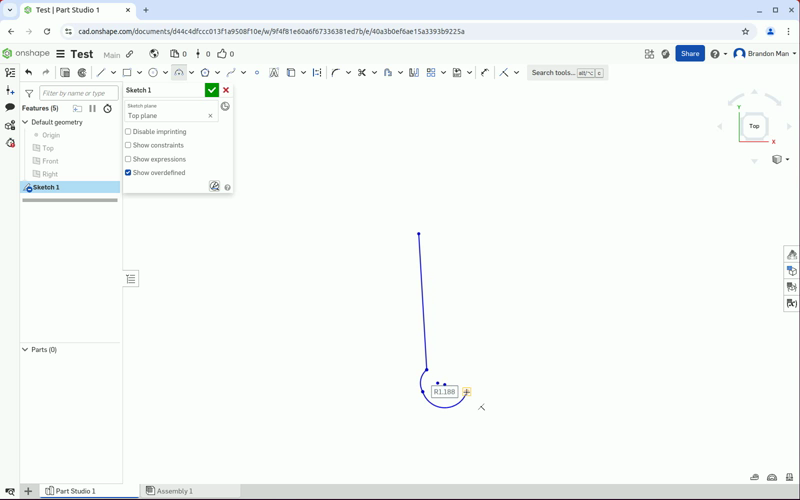
scroll(6)
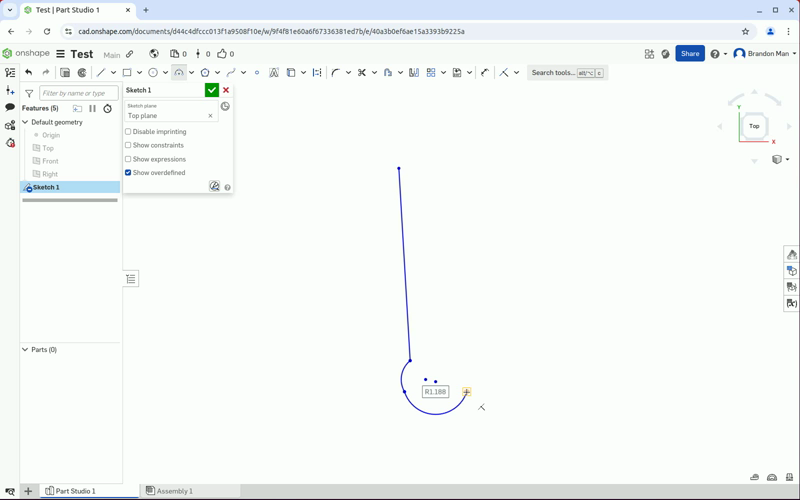
scroll(6)
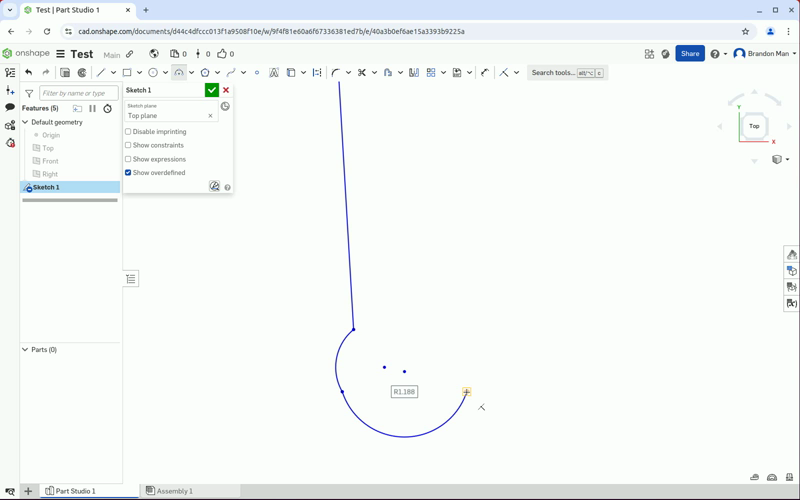
click(466, 391)
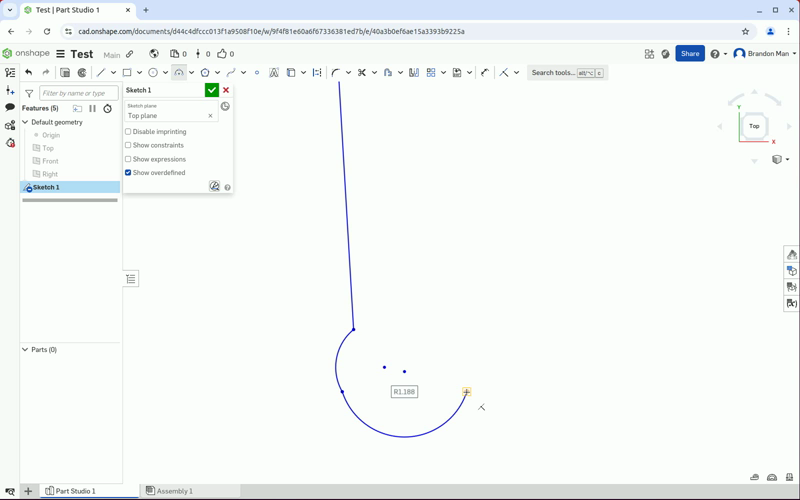
scroll(-6)
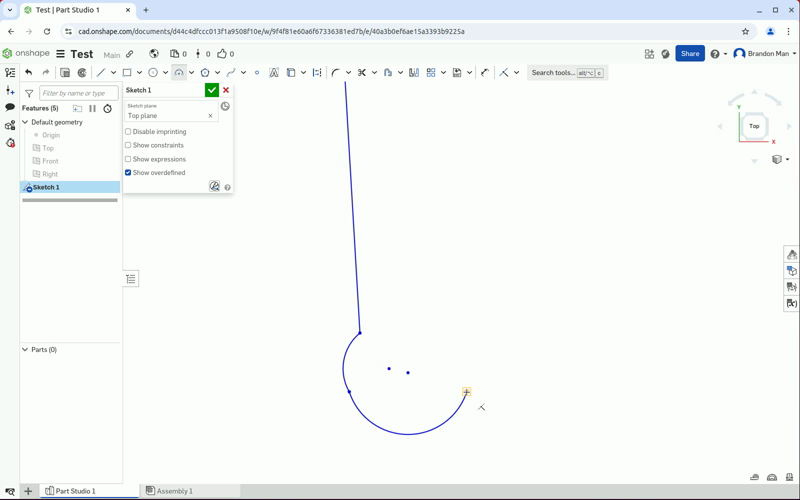
scroll(-6)
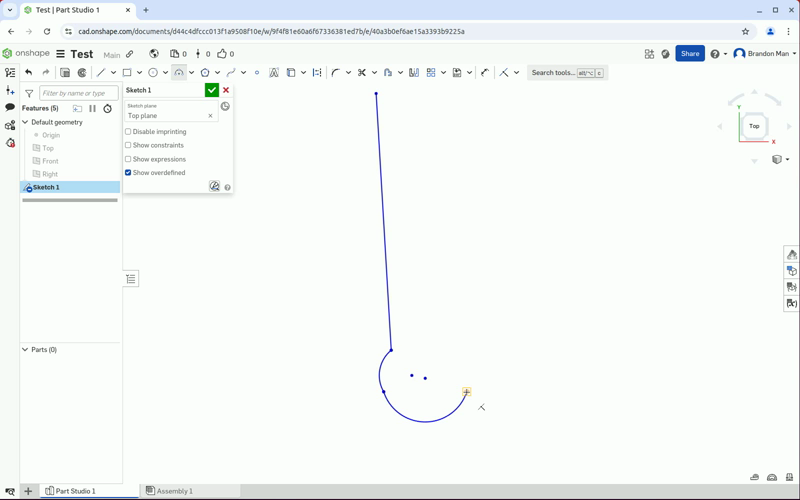
scroll(-6)
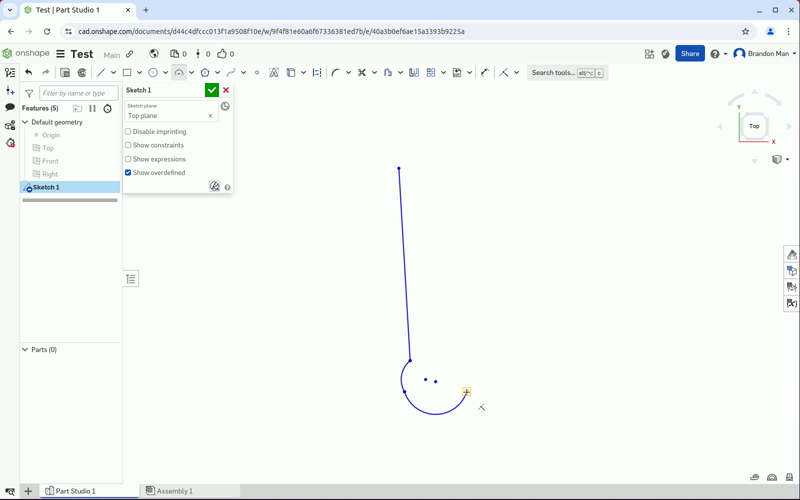
scroll(-6)
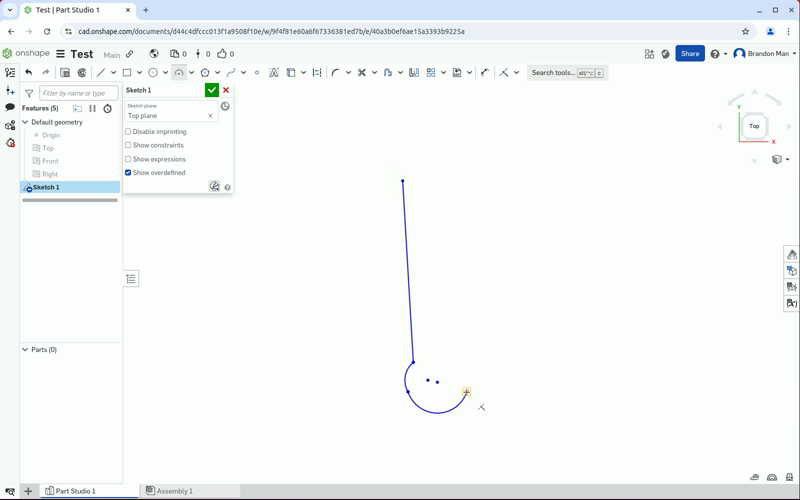
scroll(-6)
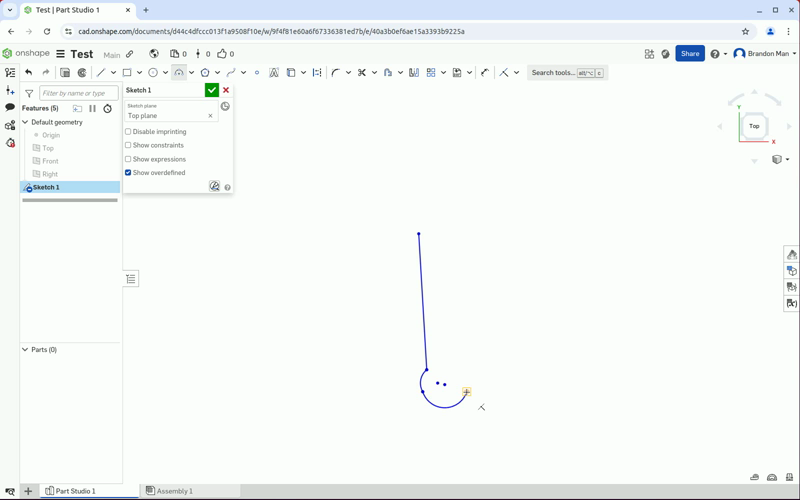
scroll(-6)
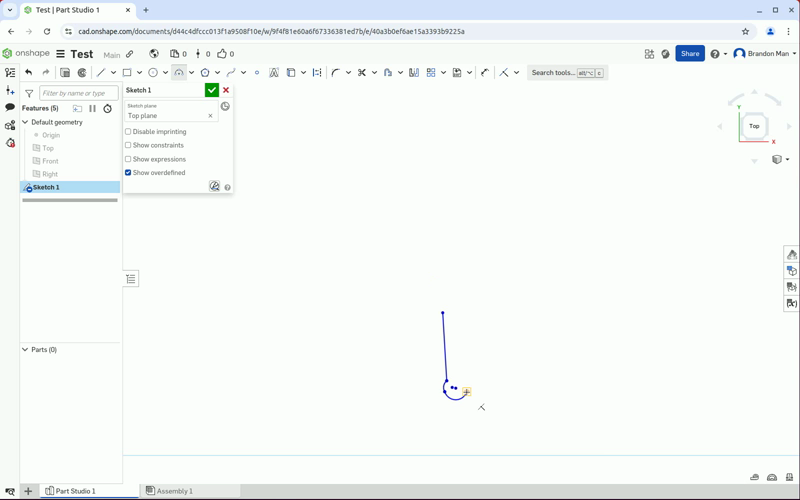
scroll(-6)
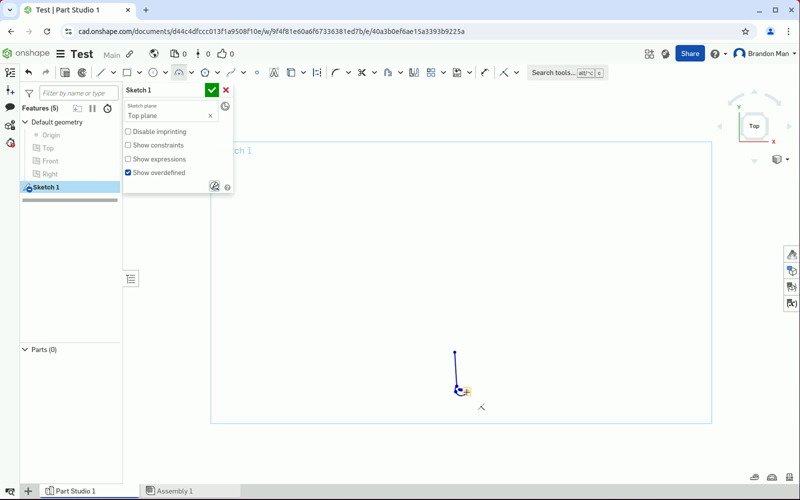
key_down(shift)
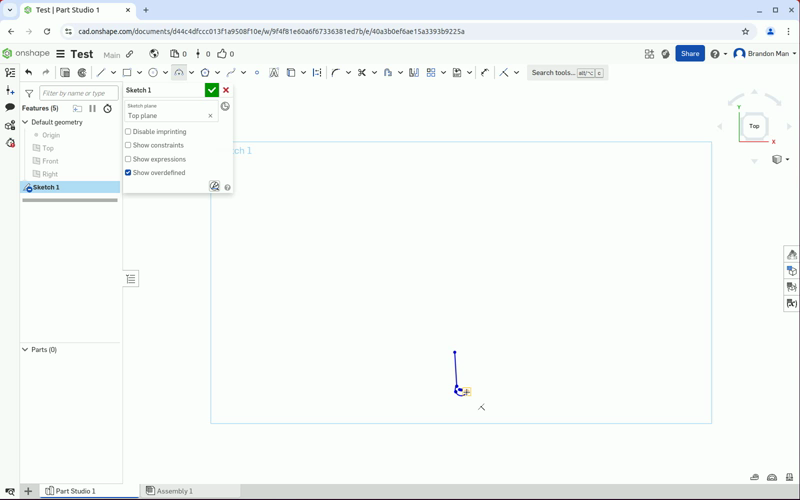
mouse_move(466, 386)
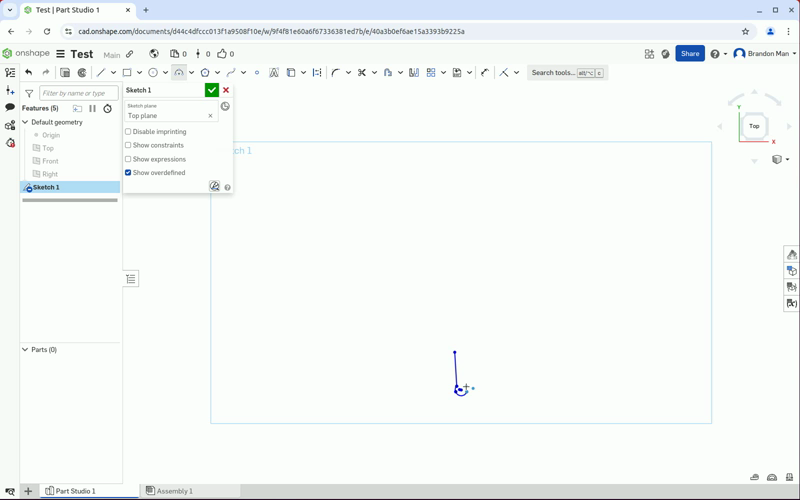
scroll(6)
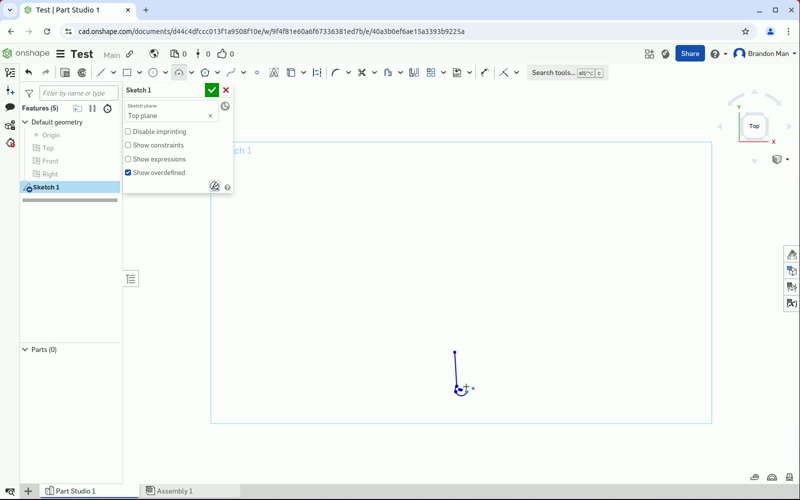
scroll(6)
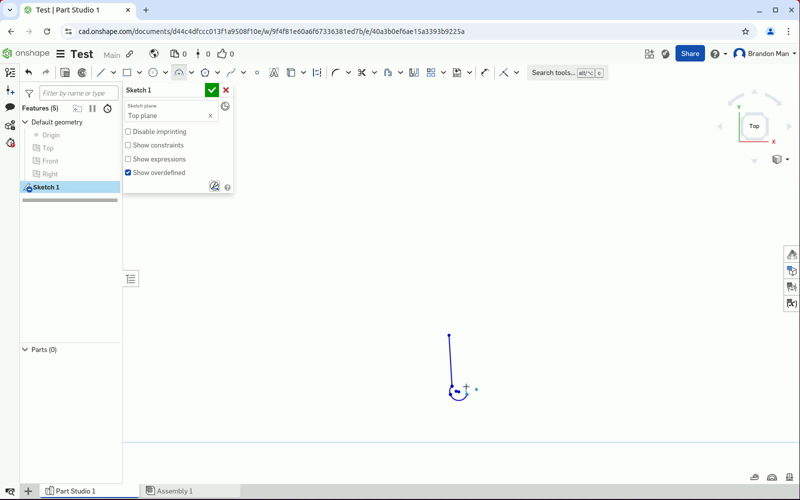
scroll(6)
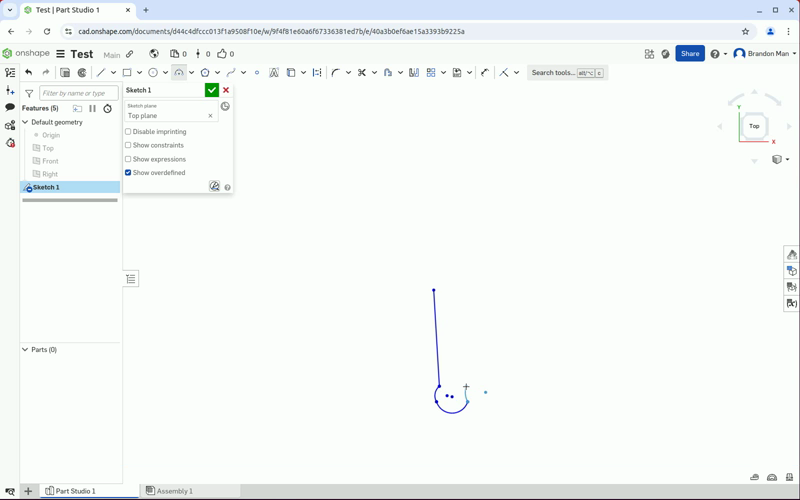
scroll(6)
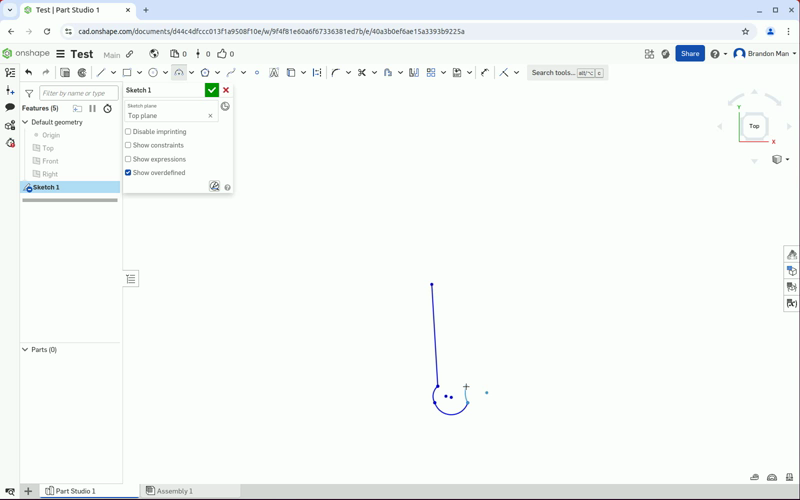
scroll(6)
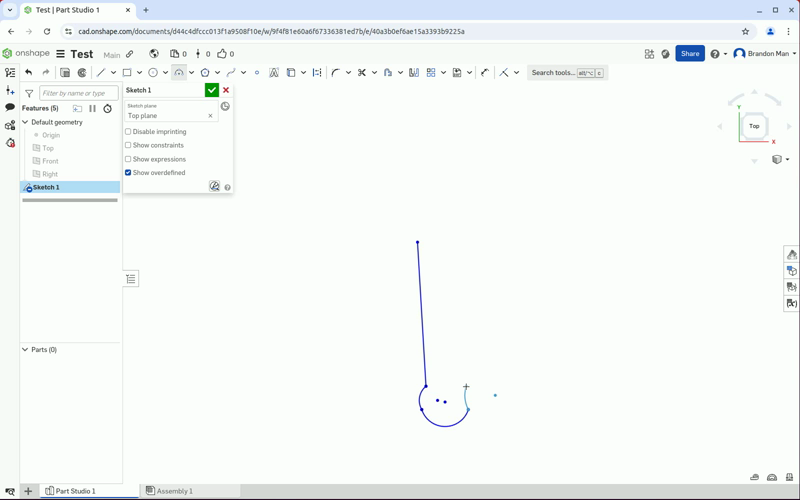
scroll(6)
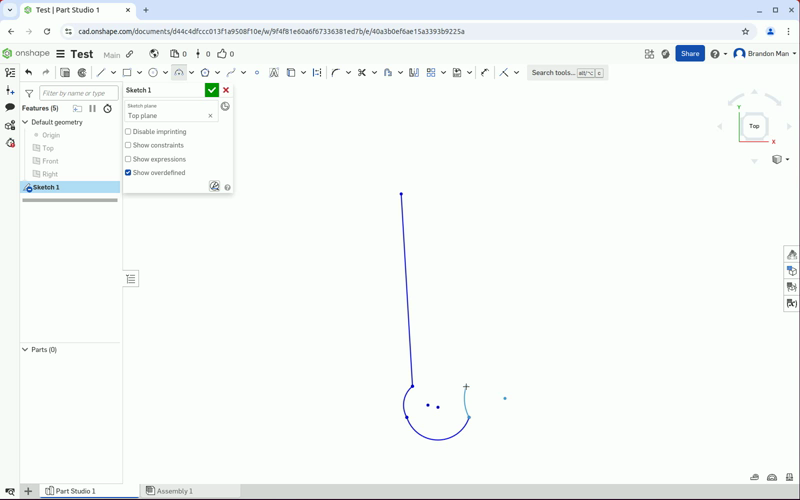
scroll(6)
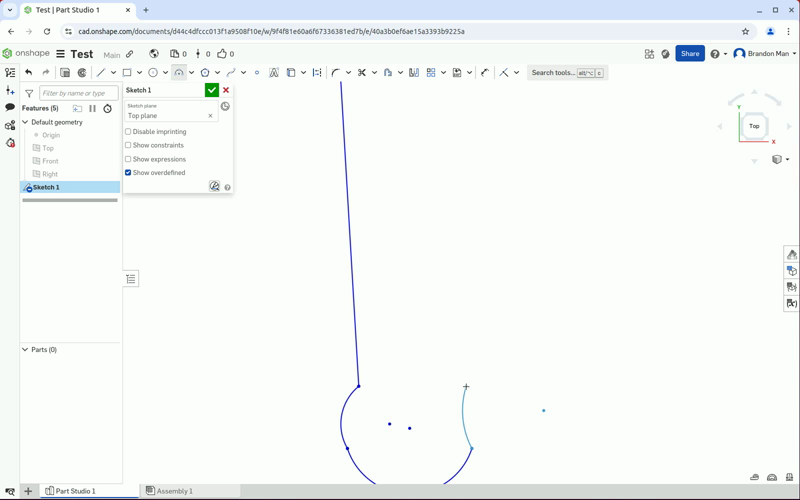
click(466, 386)
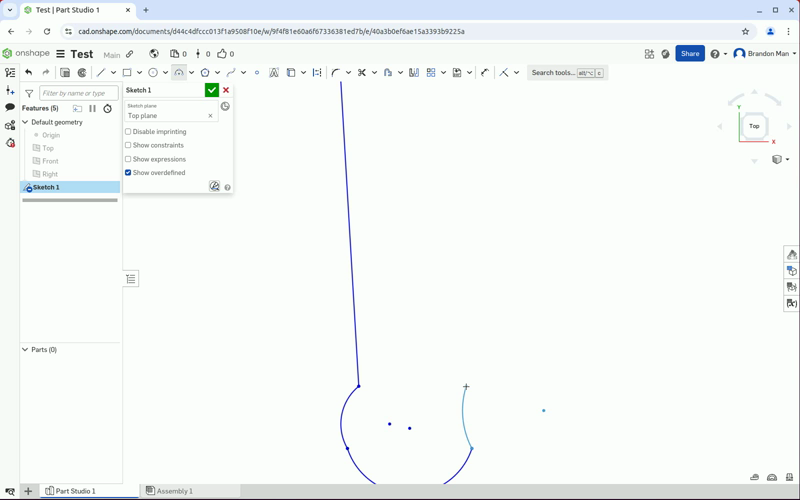
scroll(-6)
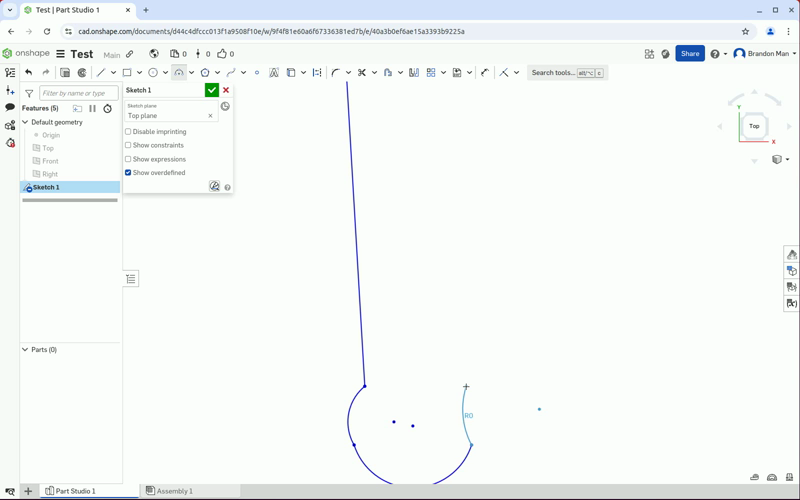
scroll(-6)
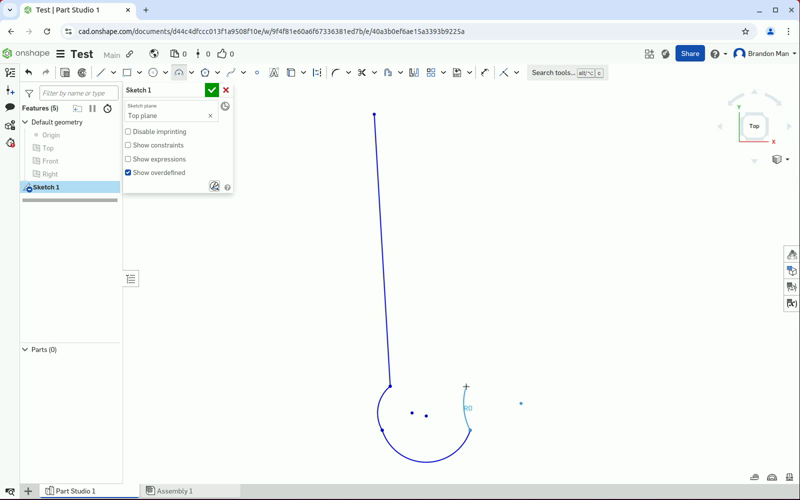
scroll(-6)
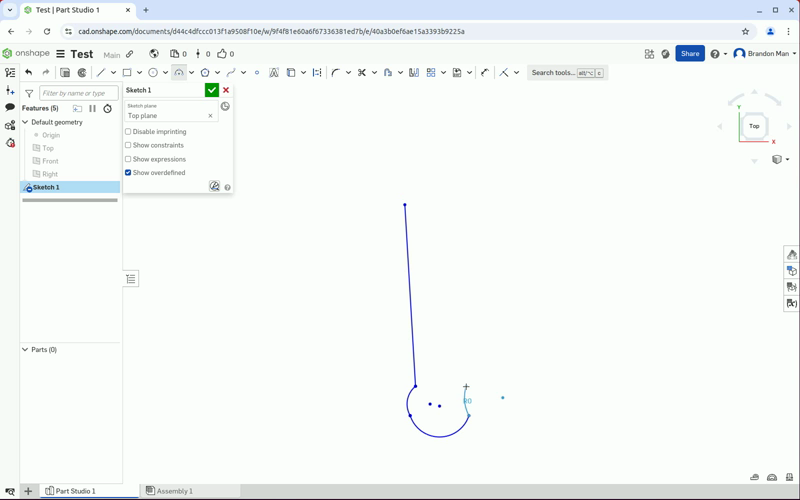
scroll(-6)
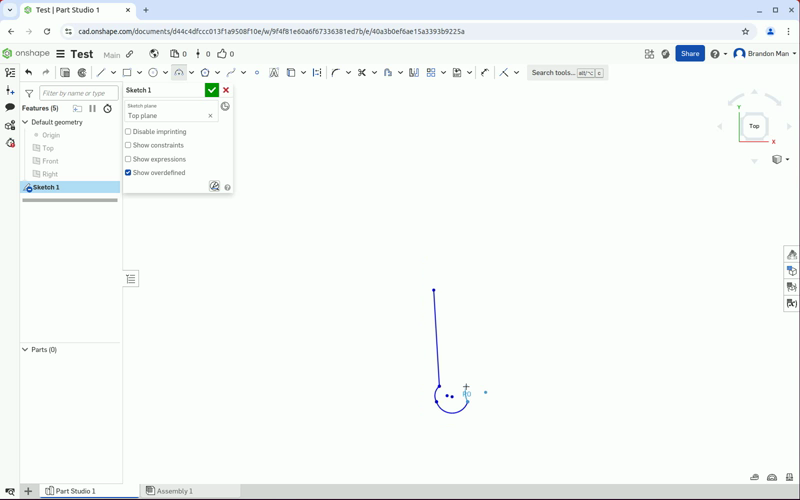
scroll(-6)
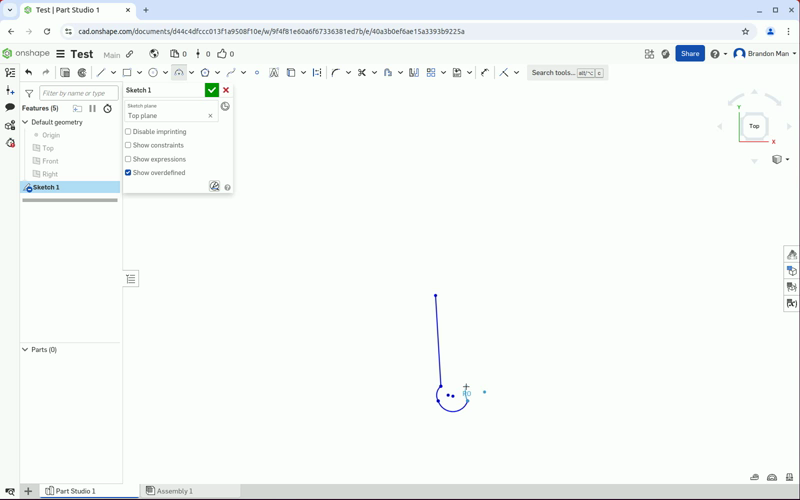
scroll(-6)
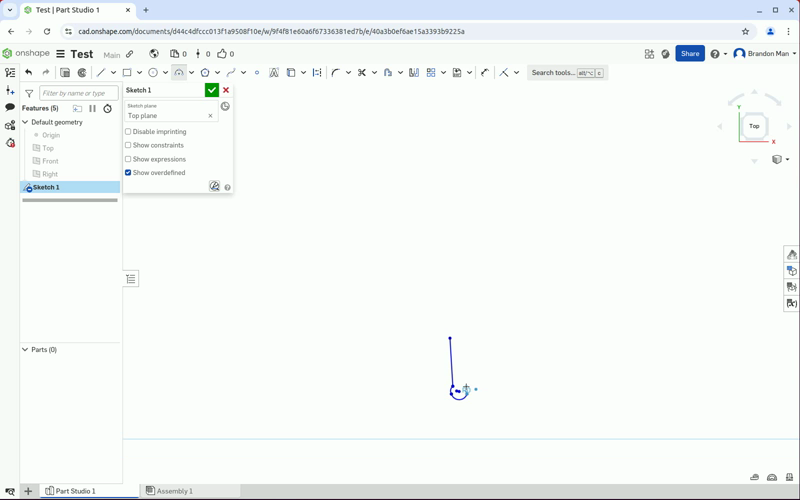
scroll(-6)
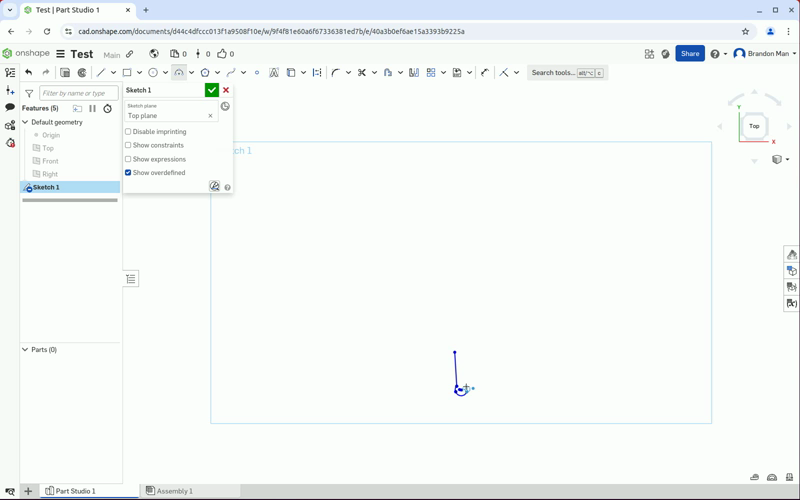
mouse_move(467, 388)
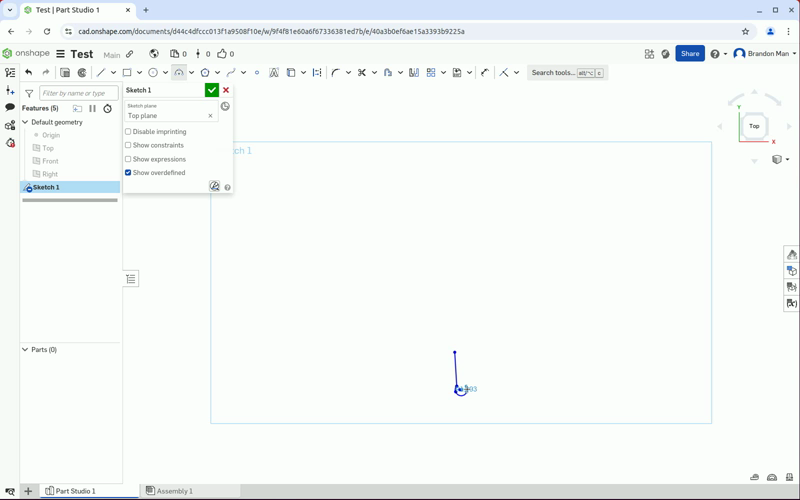
scroll(6)
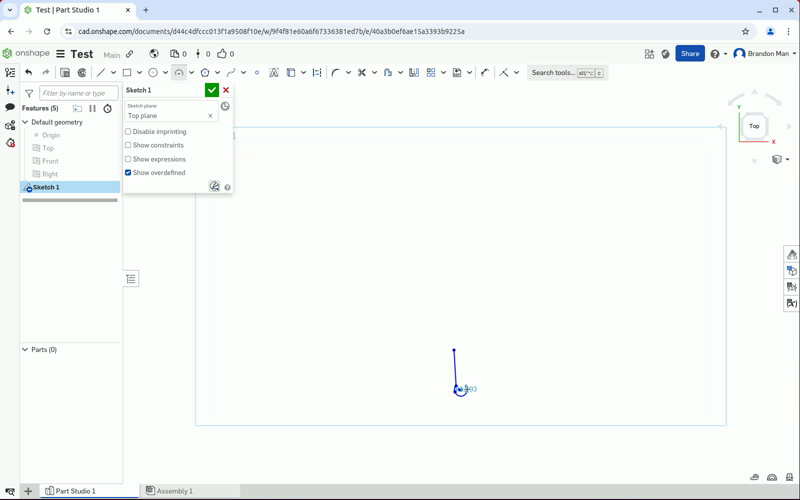
scroll(6)
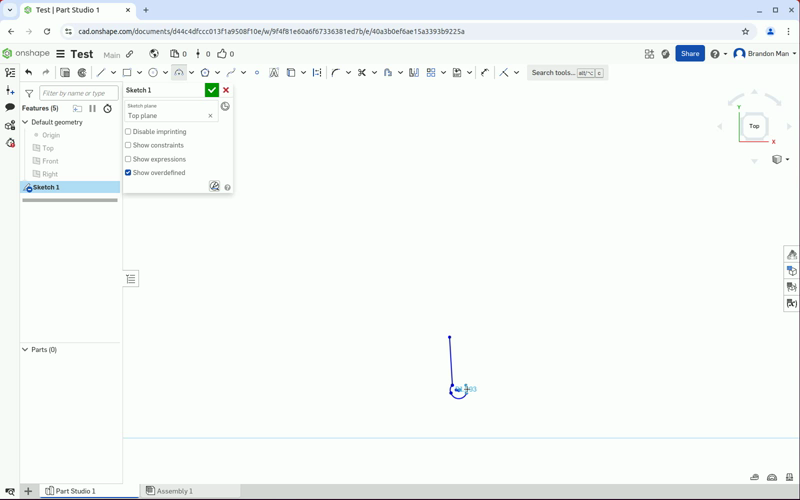
scroll(6)
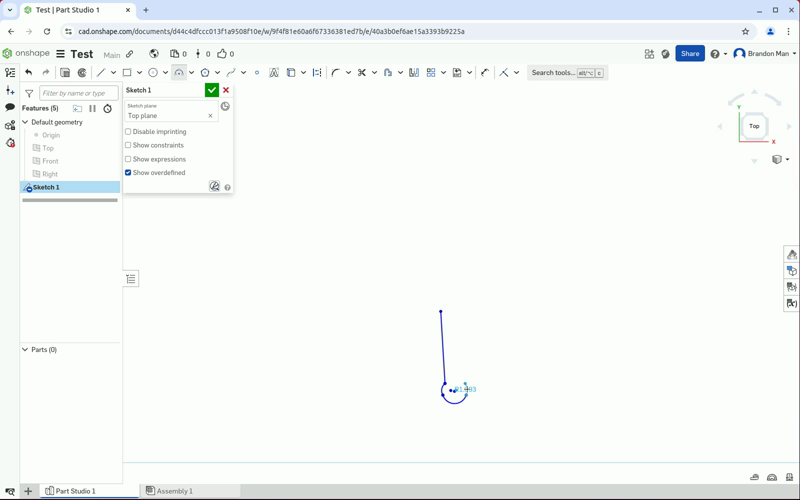
scroll(6)
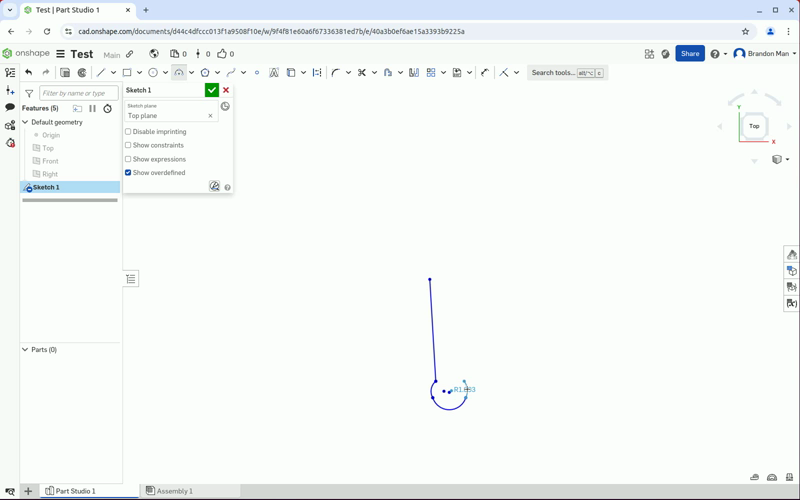
scroll(6)
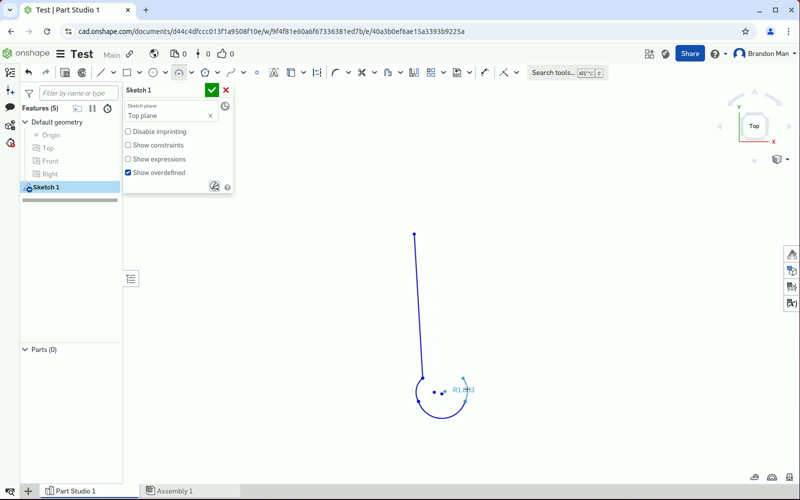
scroll(6)
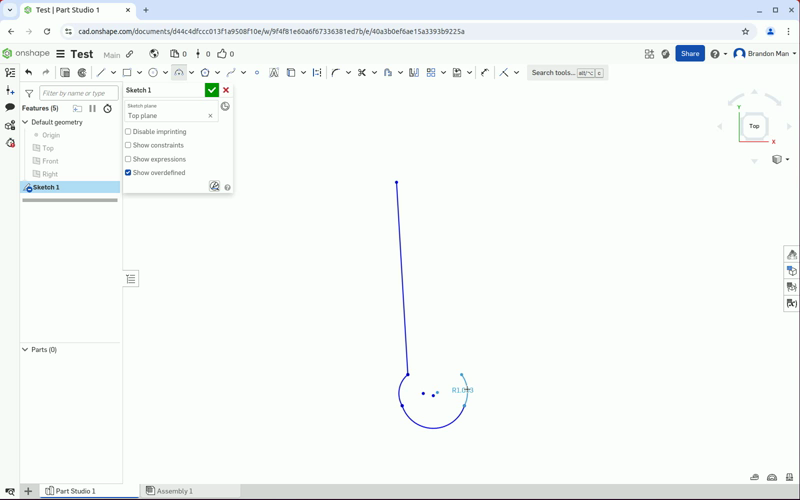
scroll(6)
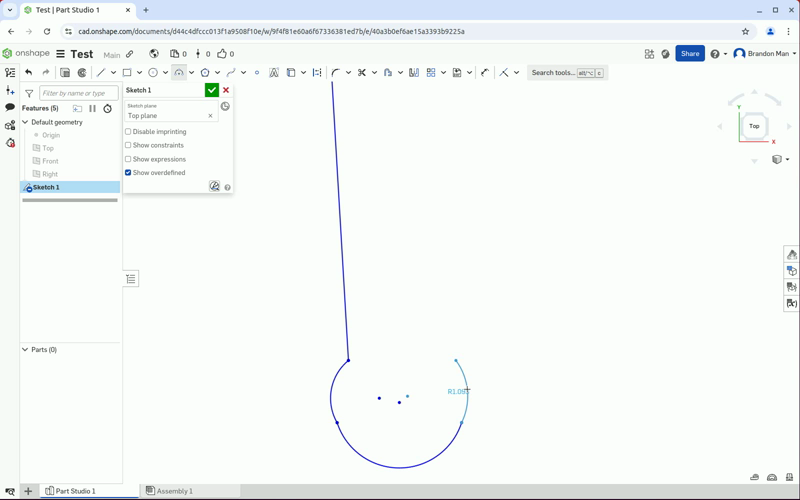
click(467, 388)
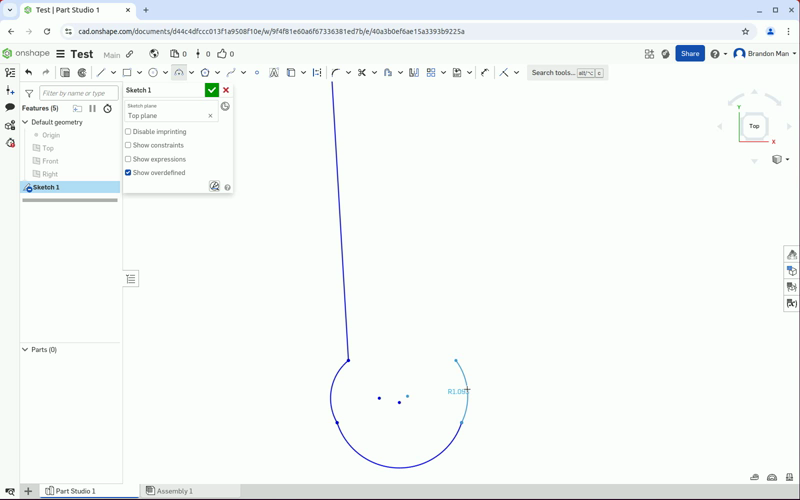
scroll(-6)
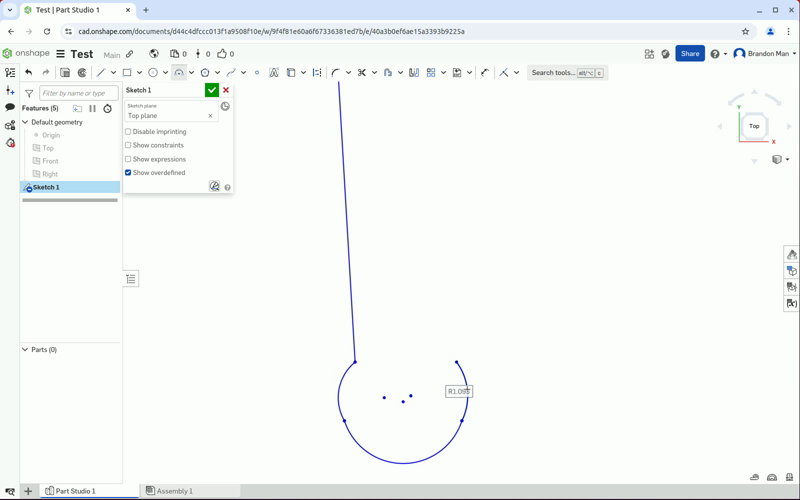
scroll(-6)
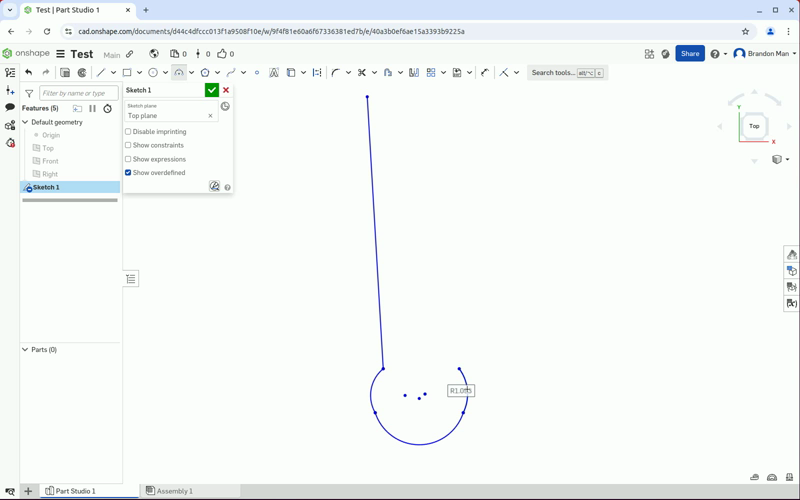
scroll(-6)
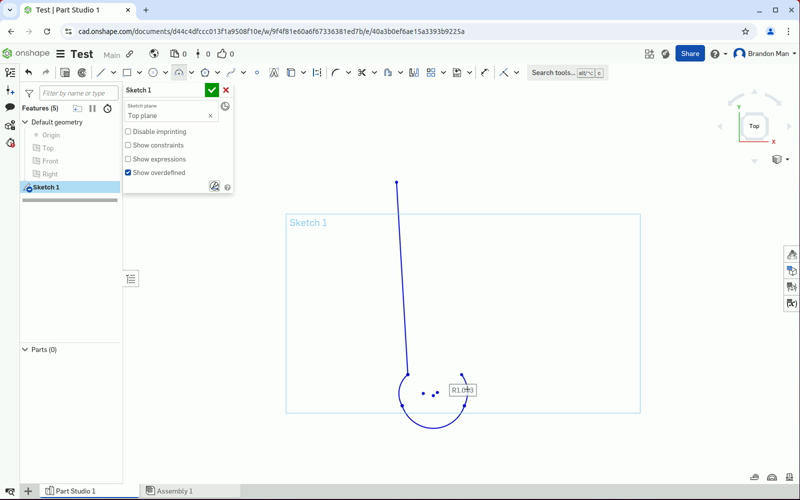
scroll(-6)
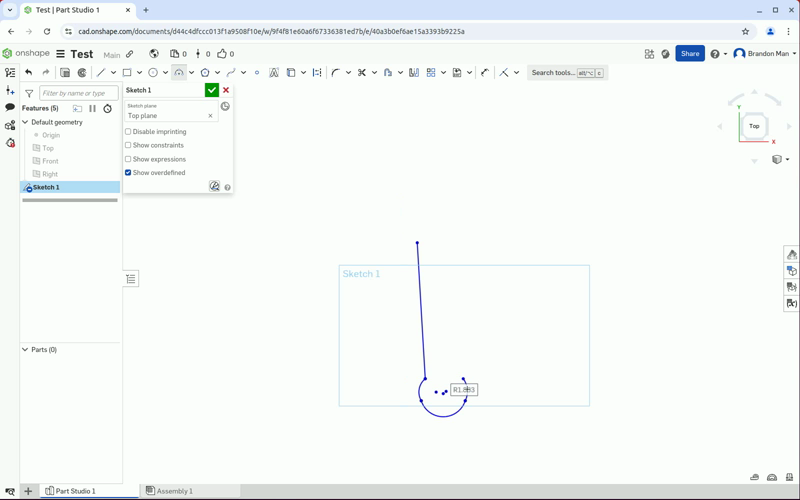
scroll(-6)
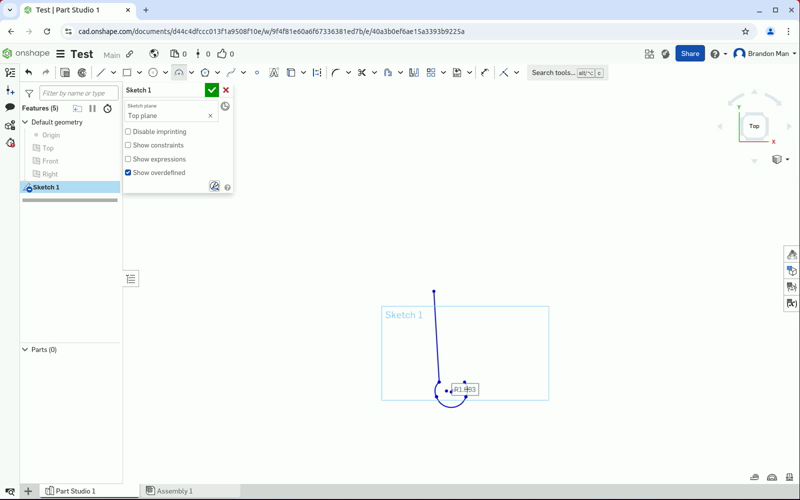
scroll(-6)
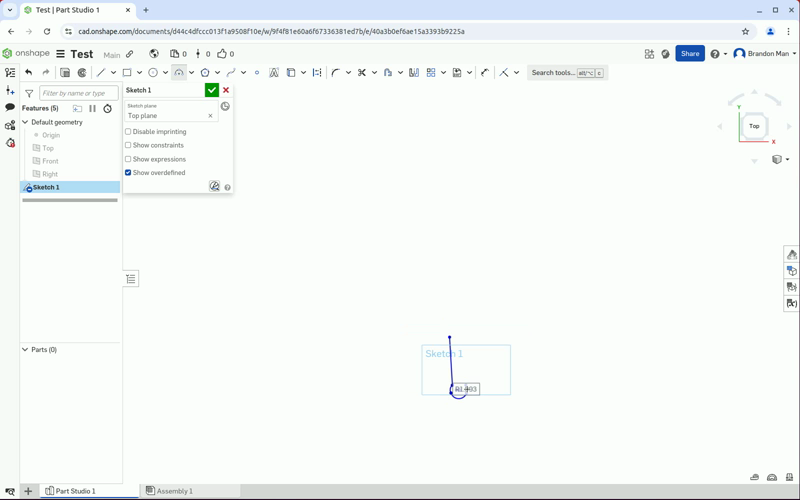
scroll(-6)
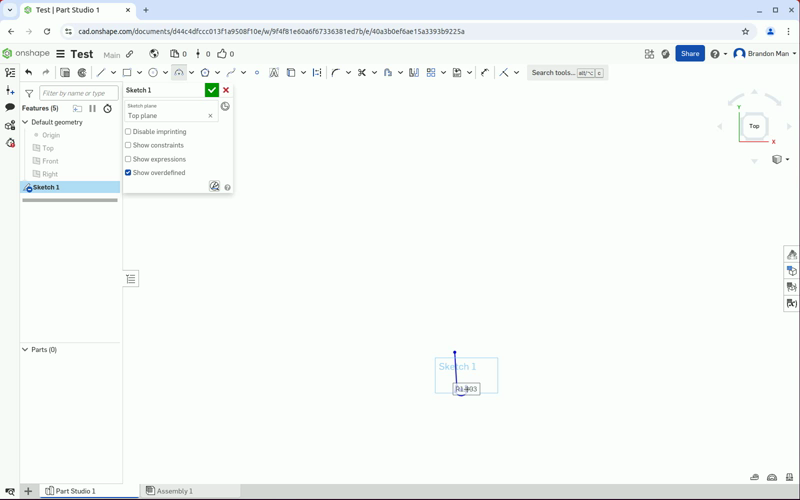
key_up(shift)
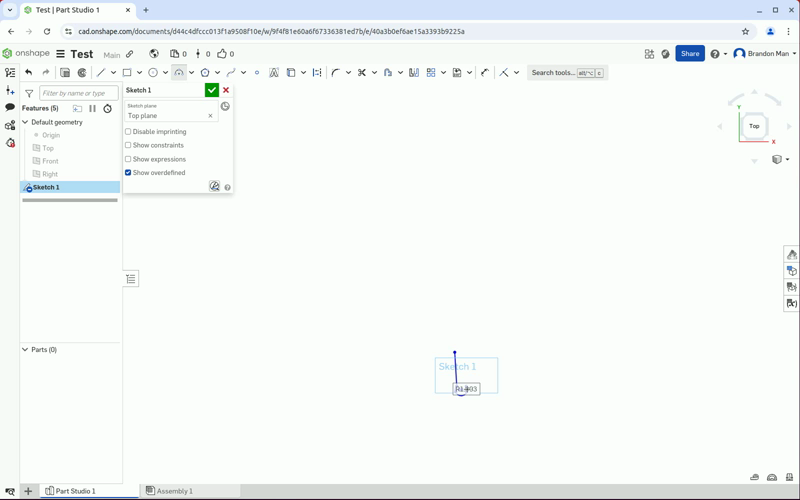
key(esc)
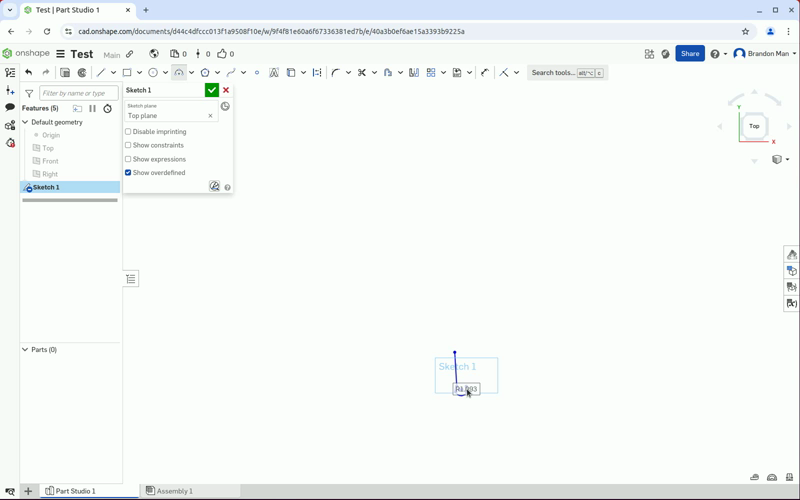
key(l)
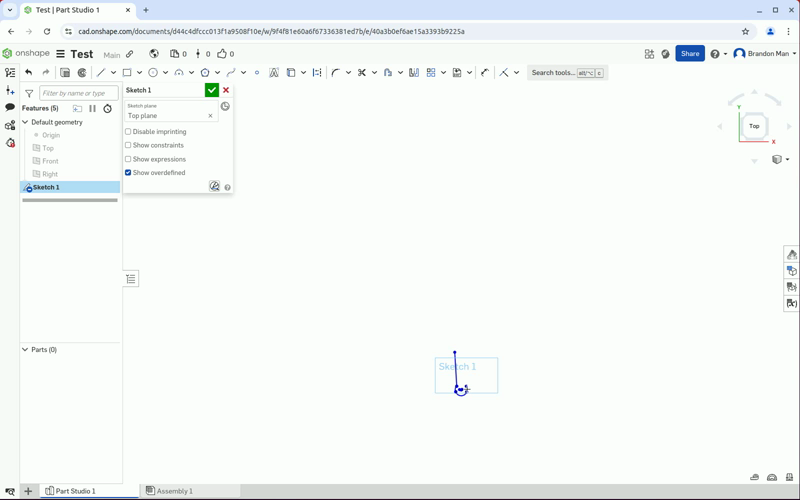
mouse_move(466, 386)
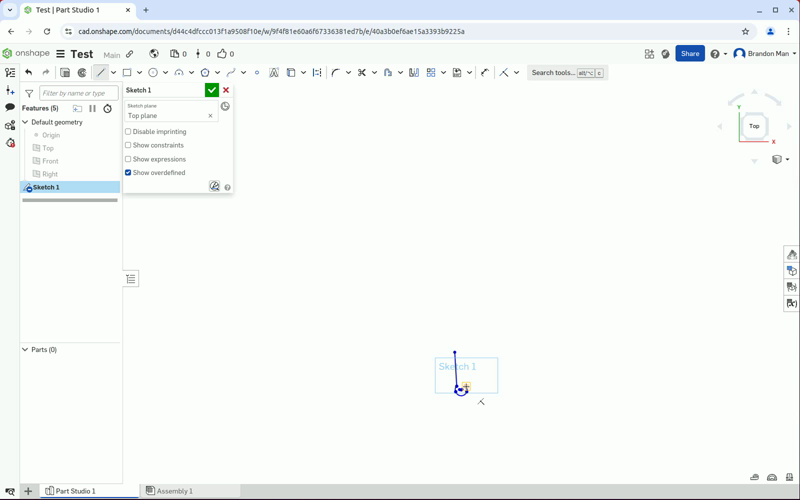
scroll(6)
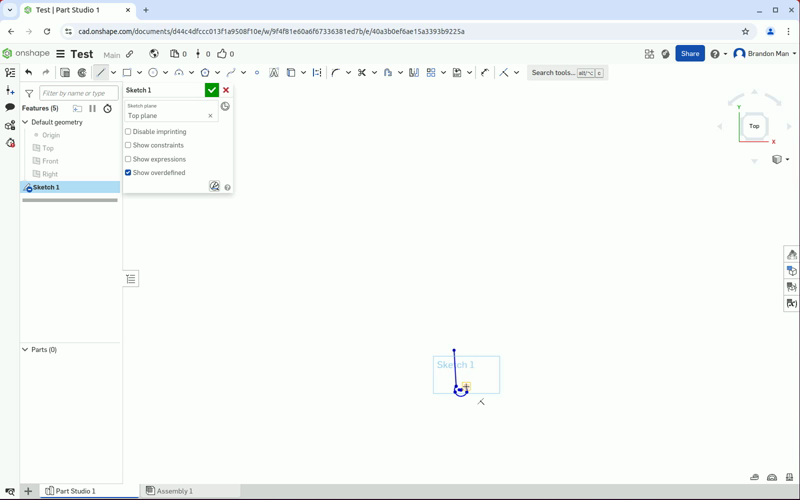
scroll(6)
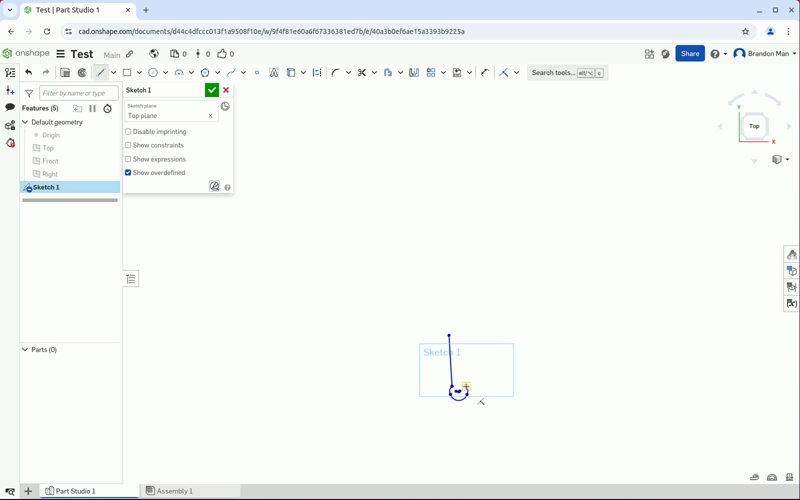
scroll(6)
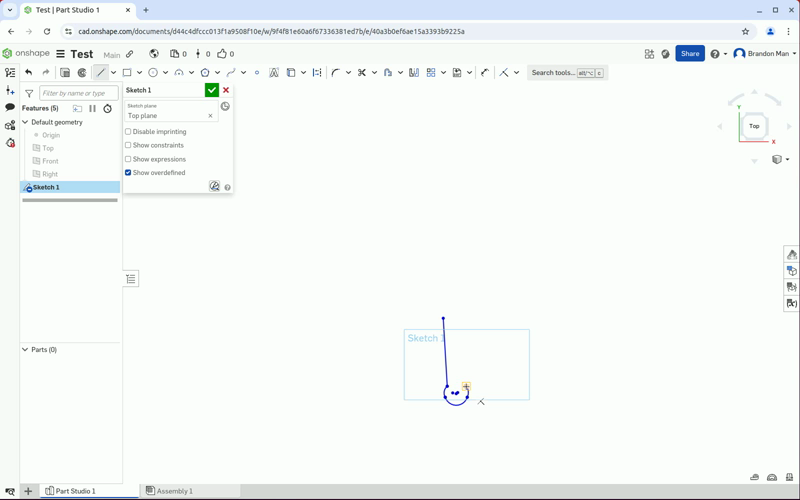
scroll(6)
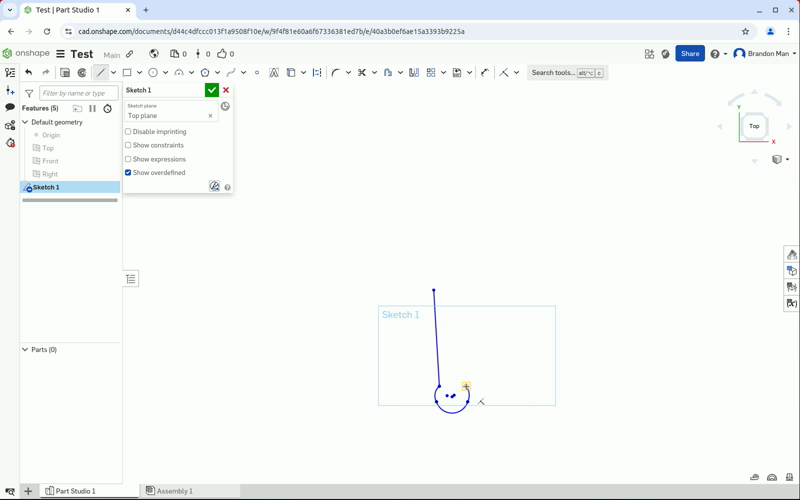
scroll(6)
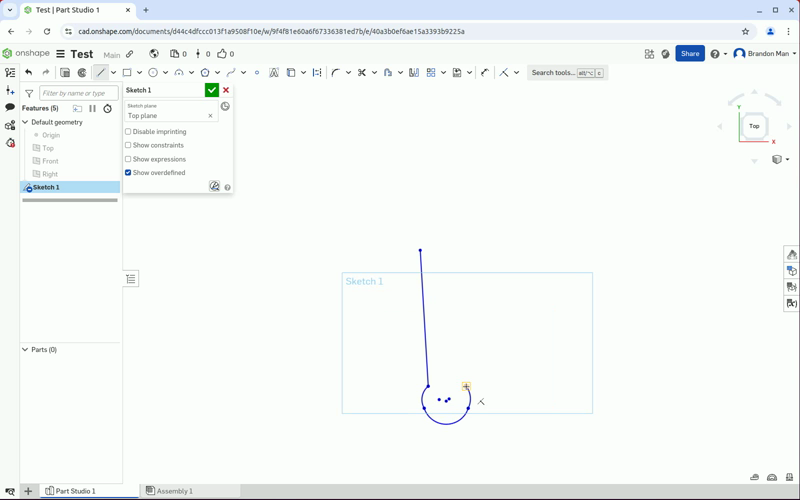
scroll(6)
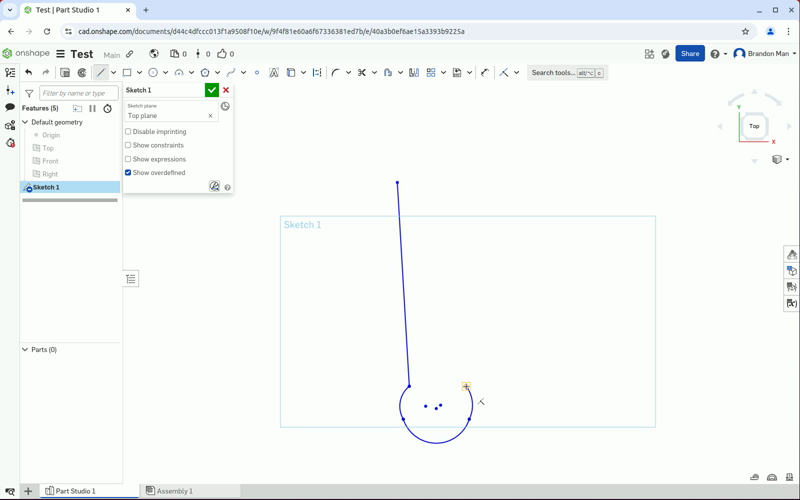
scroll(6)
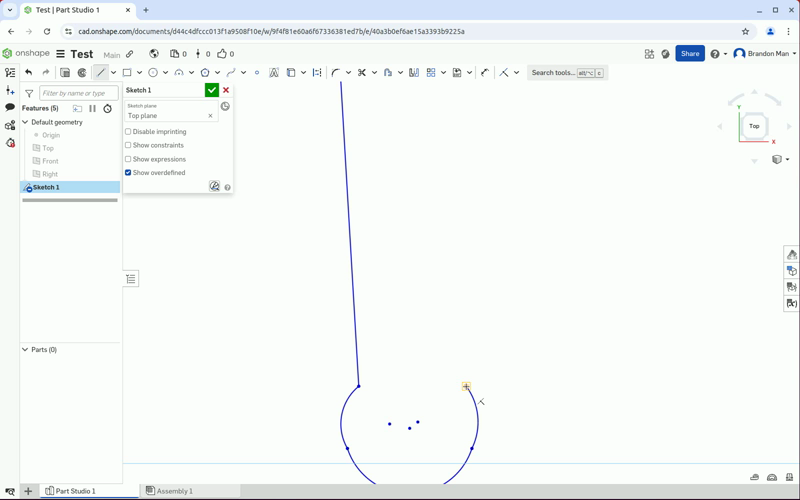
click(466, 386)
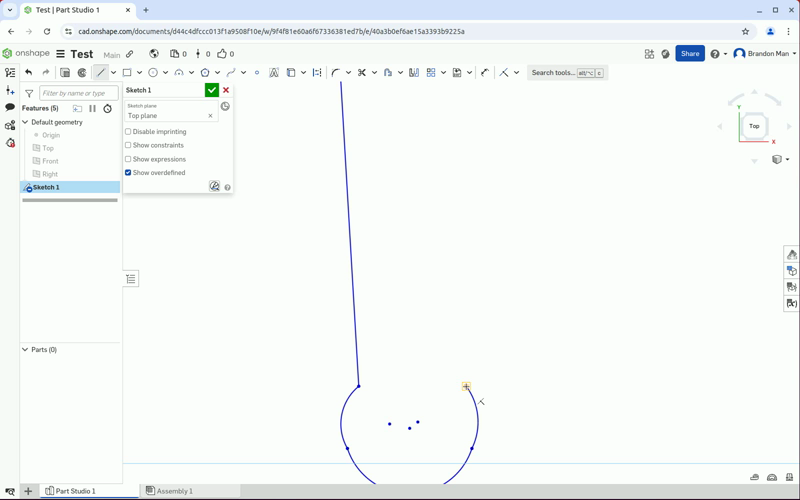
scroll(-6)
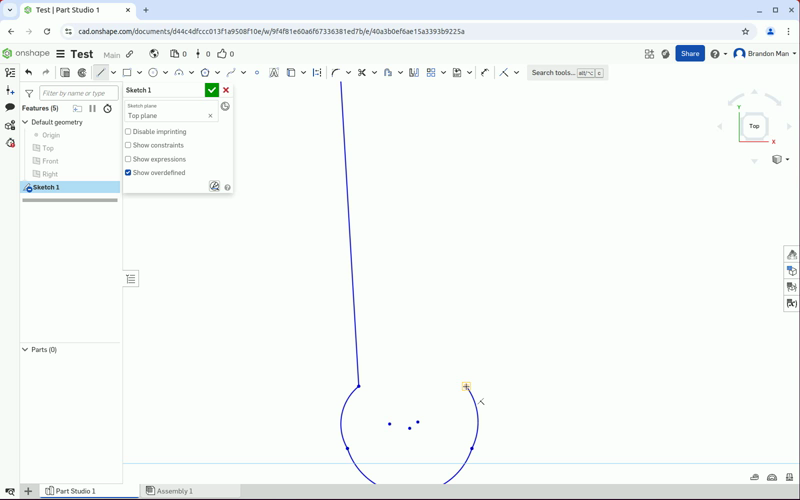
scroll(-6)
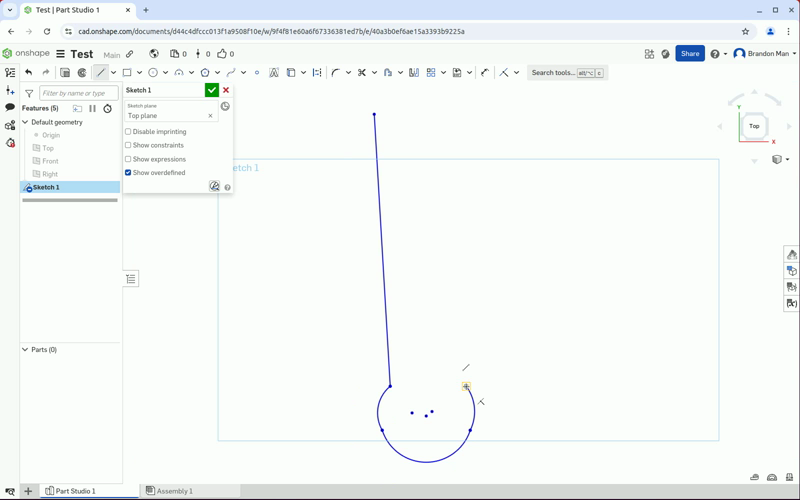
scroll(-6)
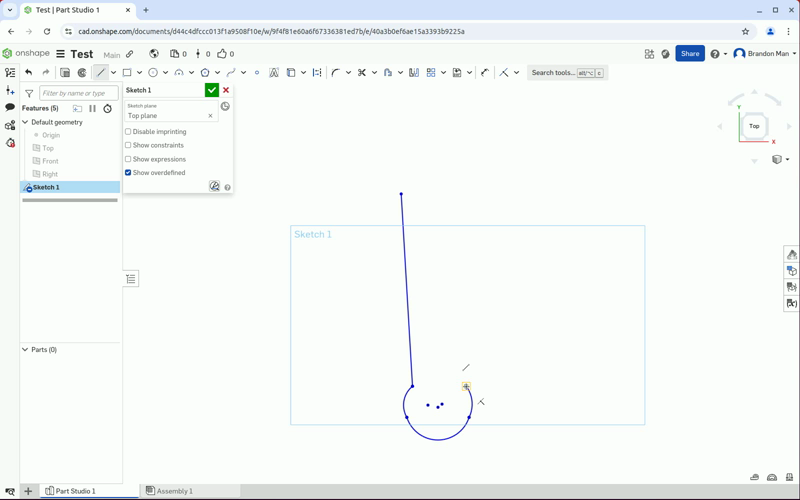
scroll(-6)
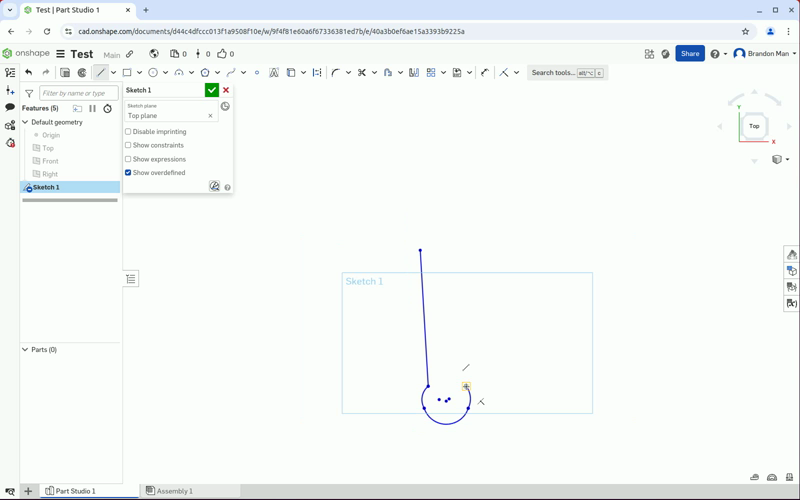
scroll(-6)
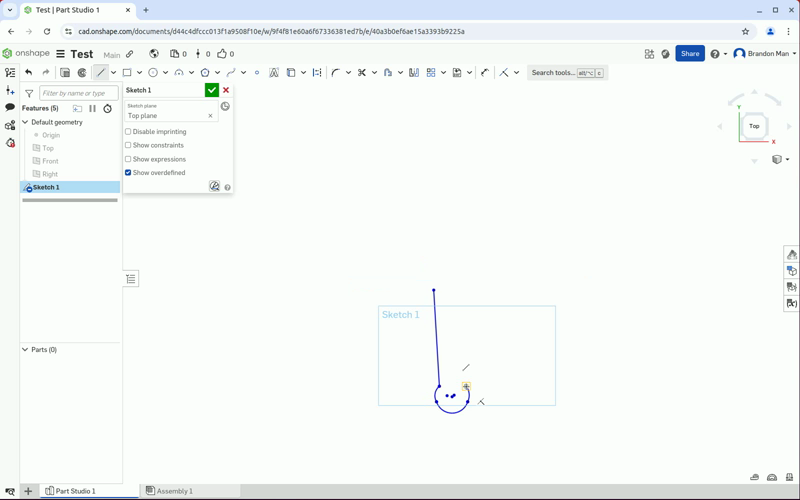
scroll(-6)
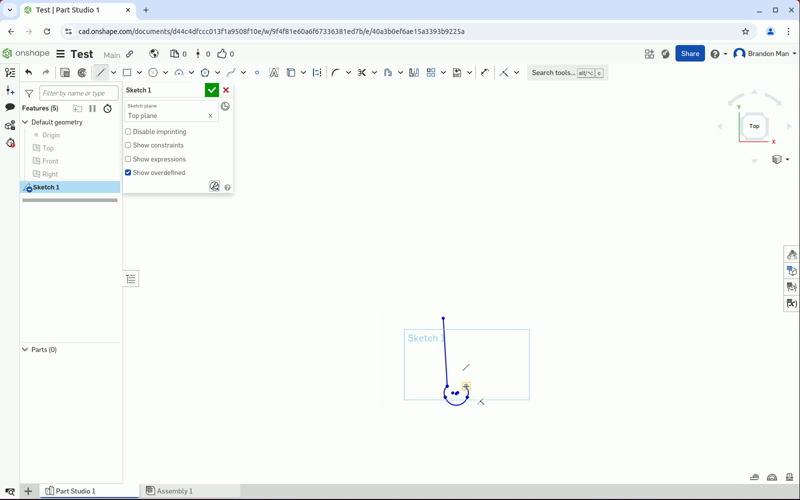
scroll(-6)
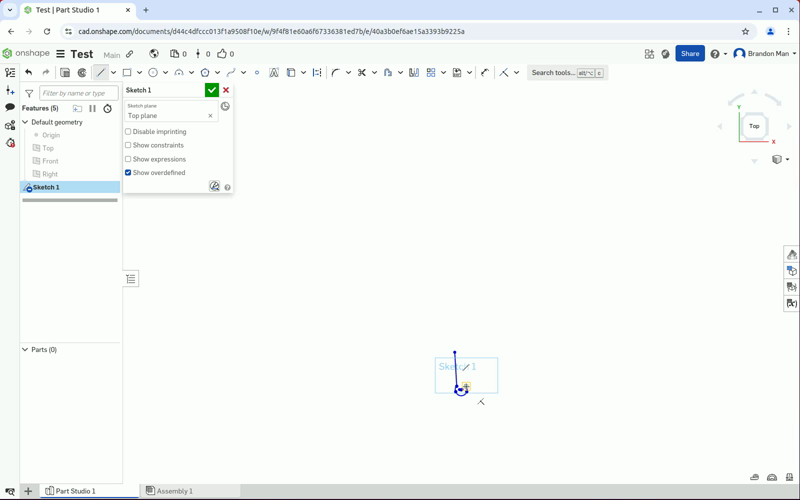
key_down(shift)
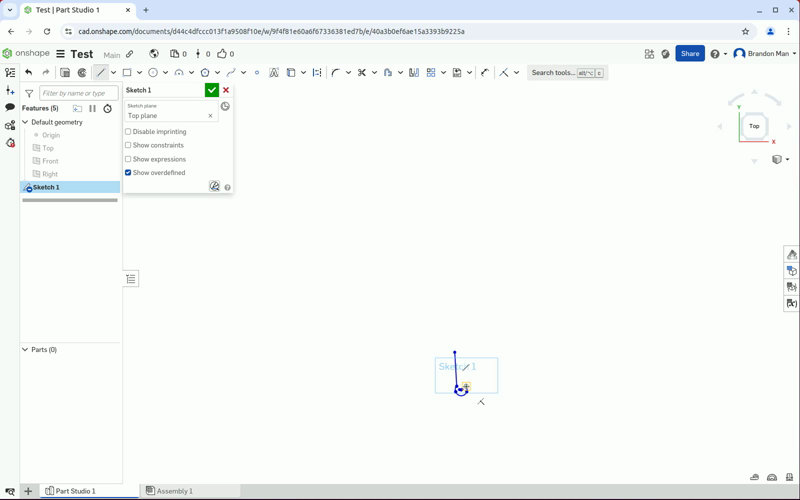
mouse_move(496, 386)
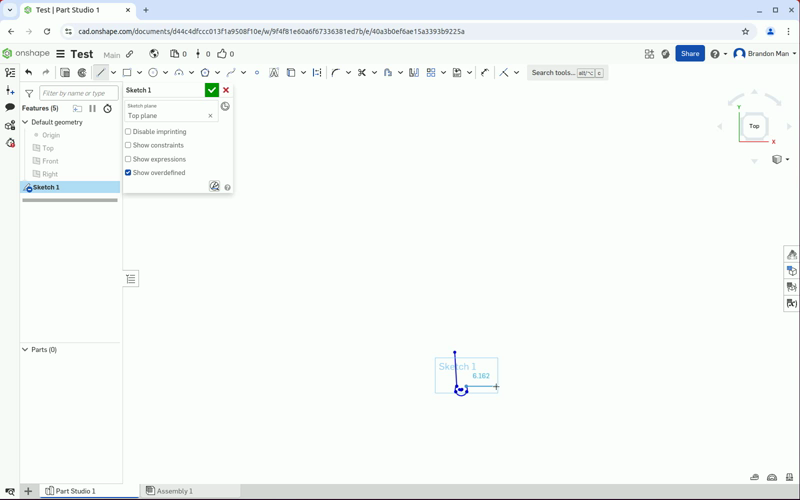
mouse_move(467, 352)
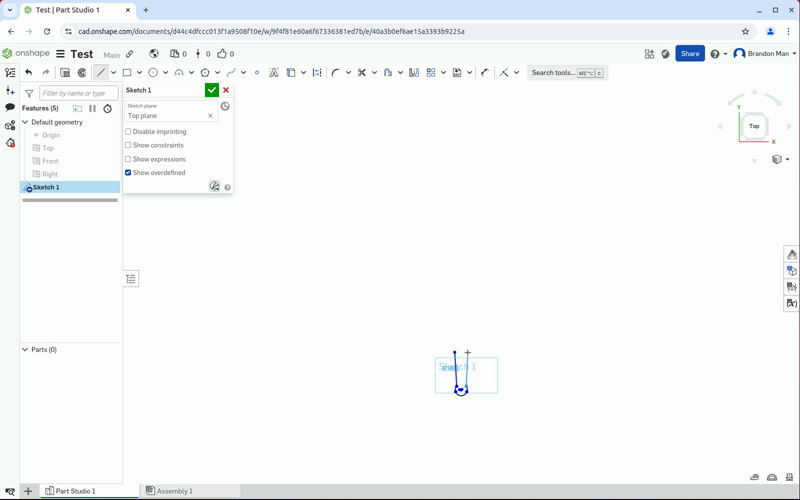
click(467, 352)
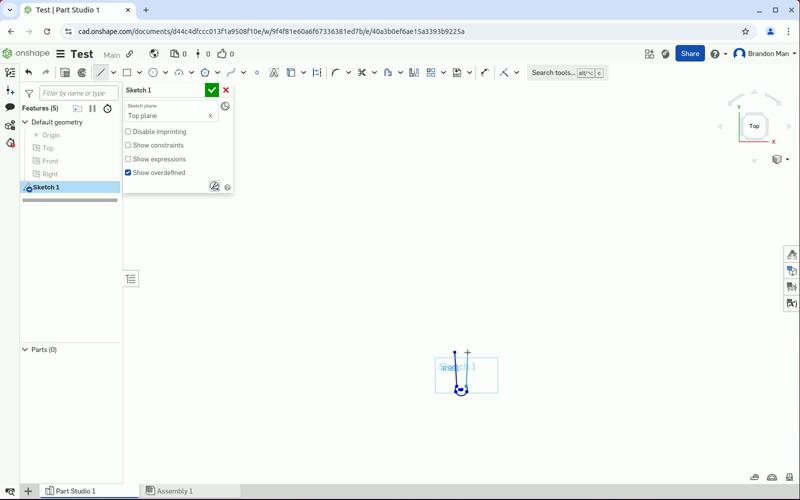
key_up(shift)
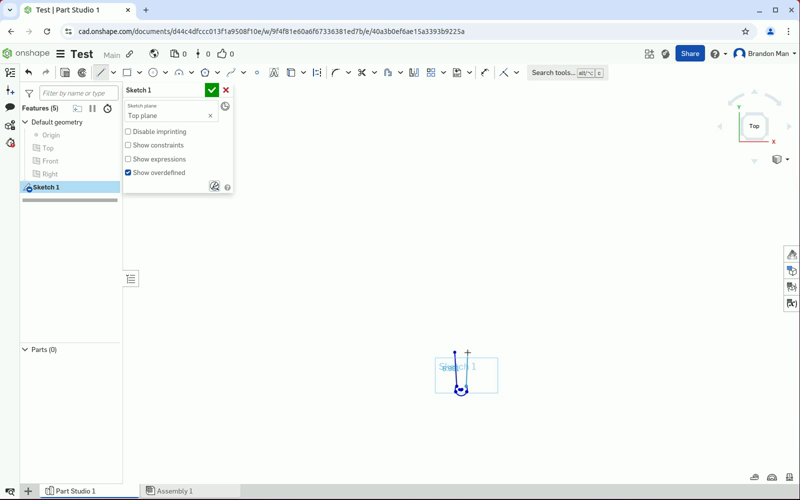
key_down(shift)
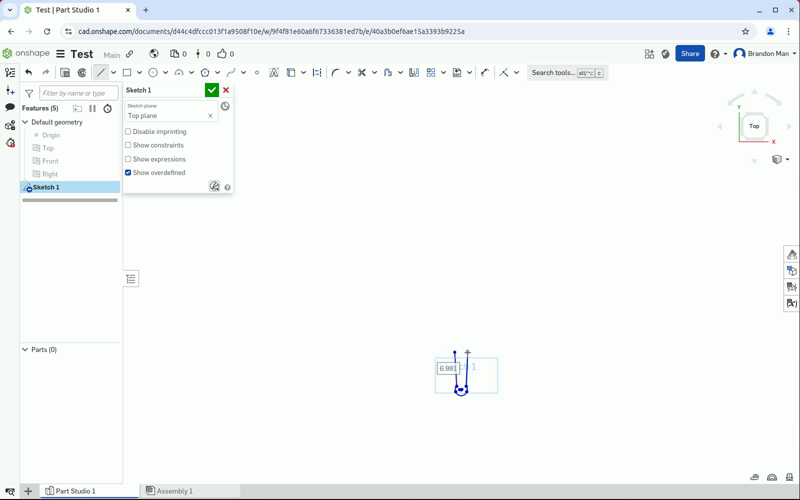
mouse_move(497, 352)
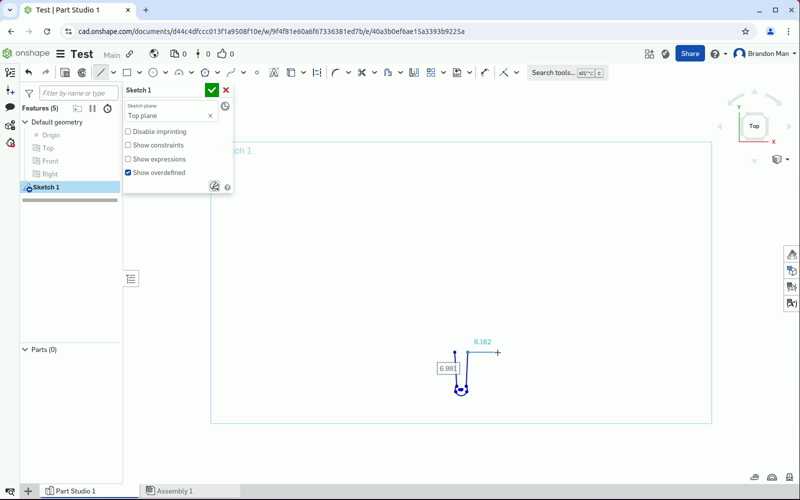
mouse_move(465, 303)
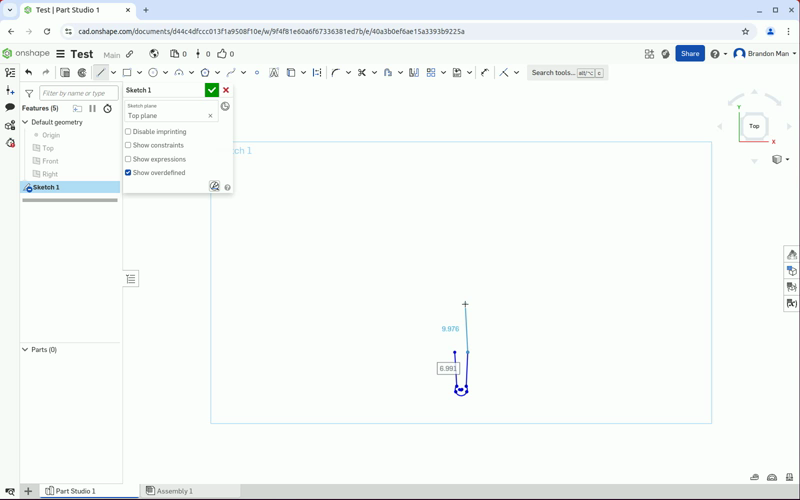
click(465, 303)
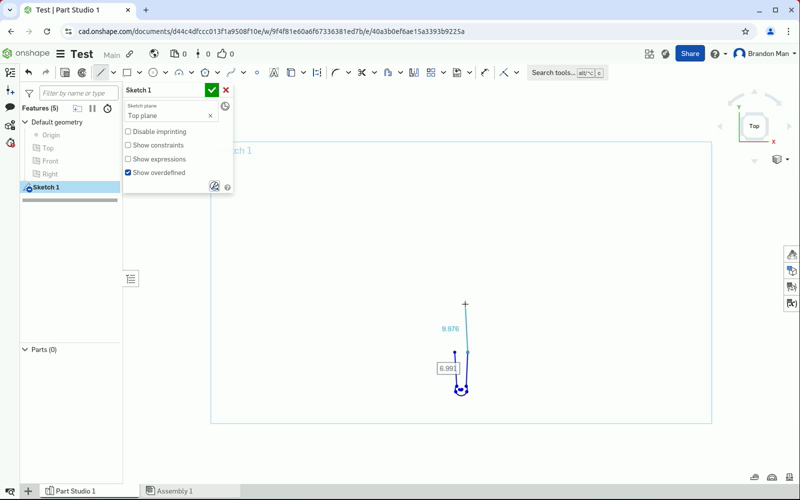
key_up(shift)
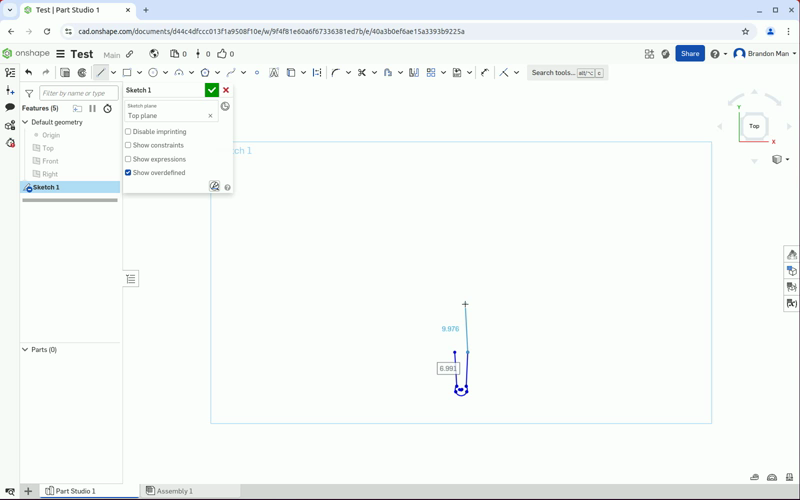
key_down(shift)
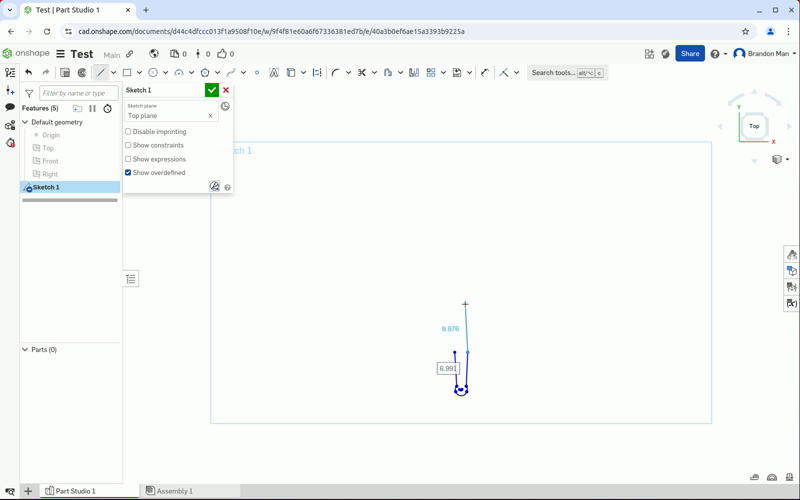
mouse_move(495, 303)
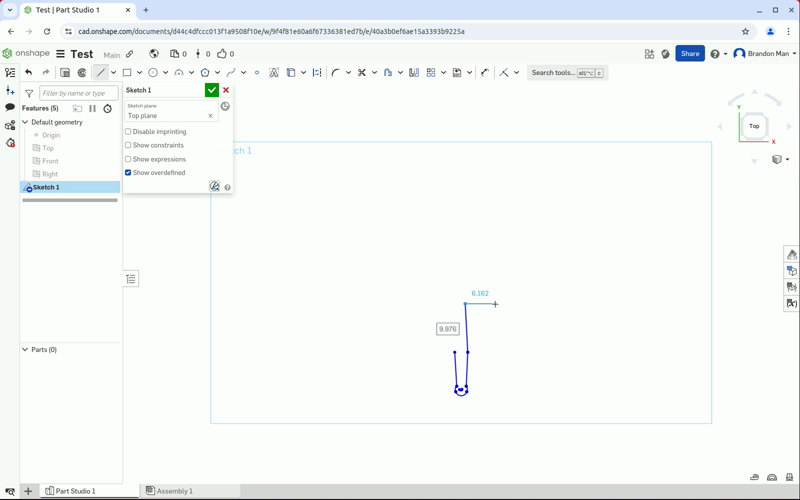
mouse_move(466, 283)
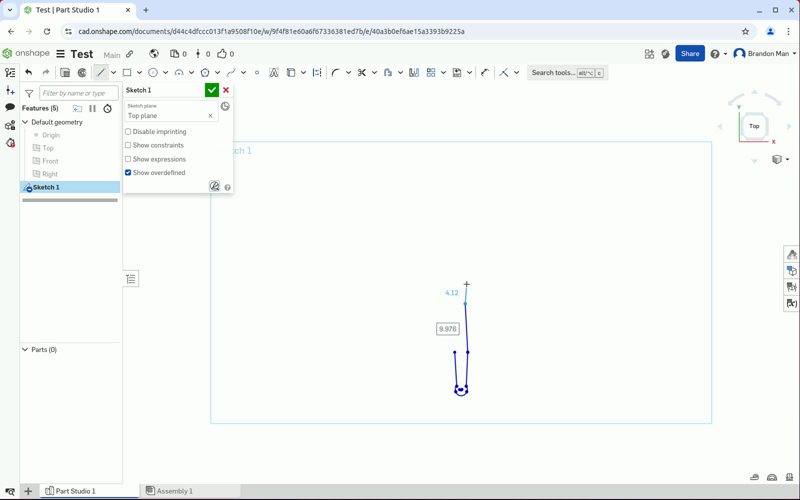
click(466, 283)
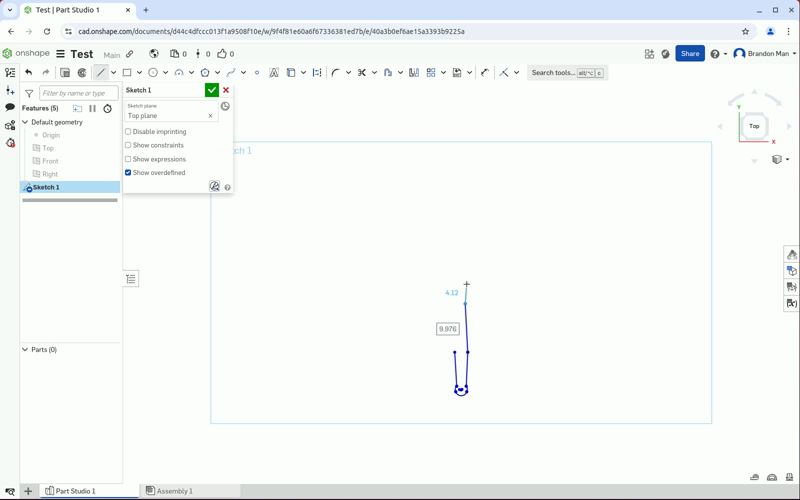
key_up(shift)
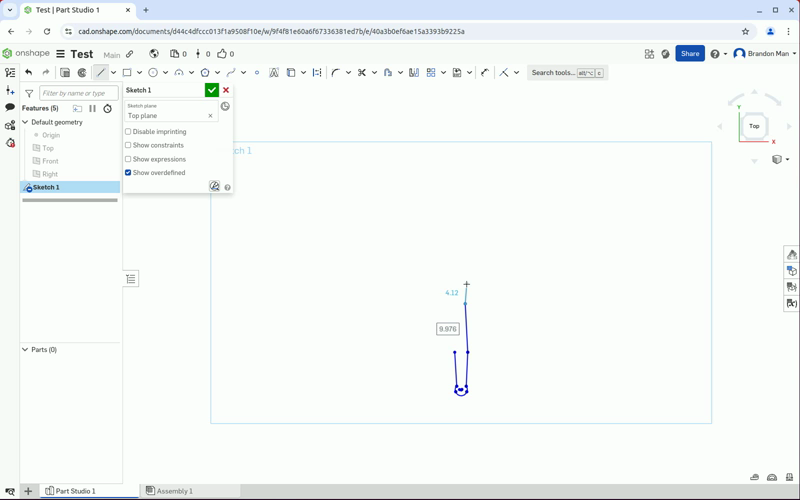
key(esc)
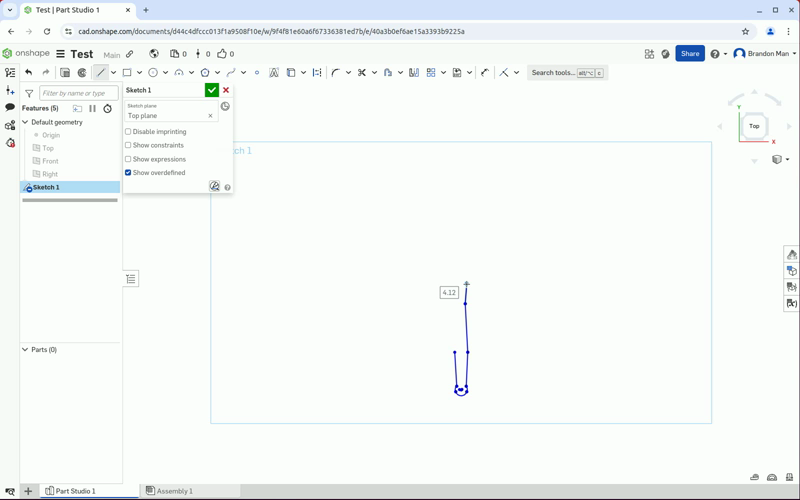
key(a)
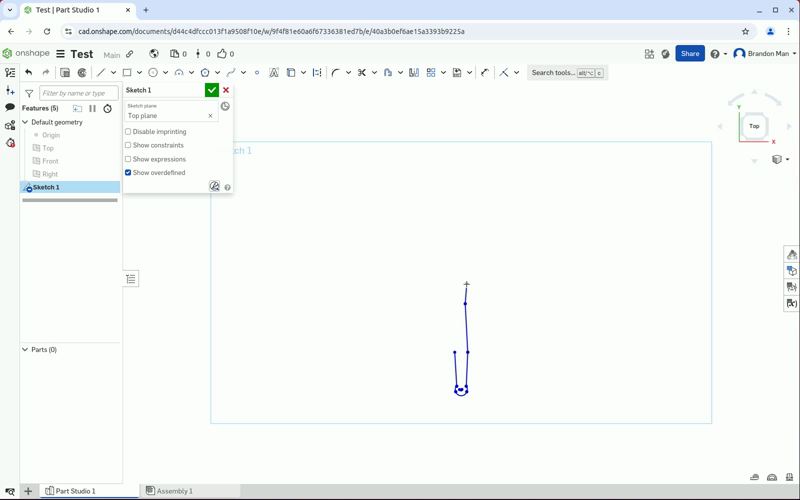
mouse_move(466, 283)
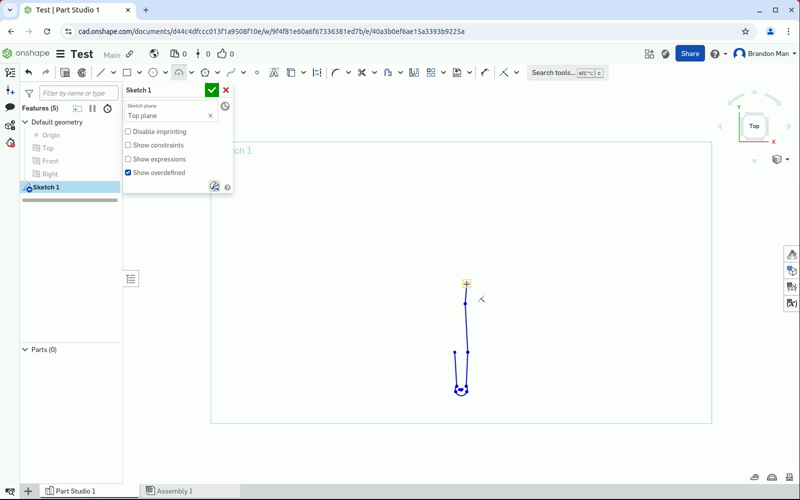
click(466, 283)
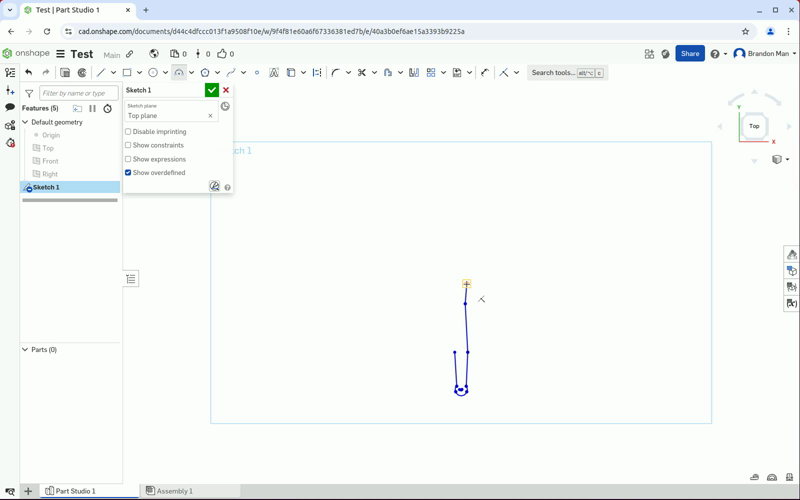
key_down(shift)
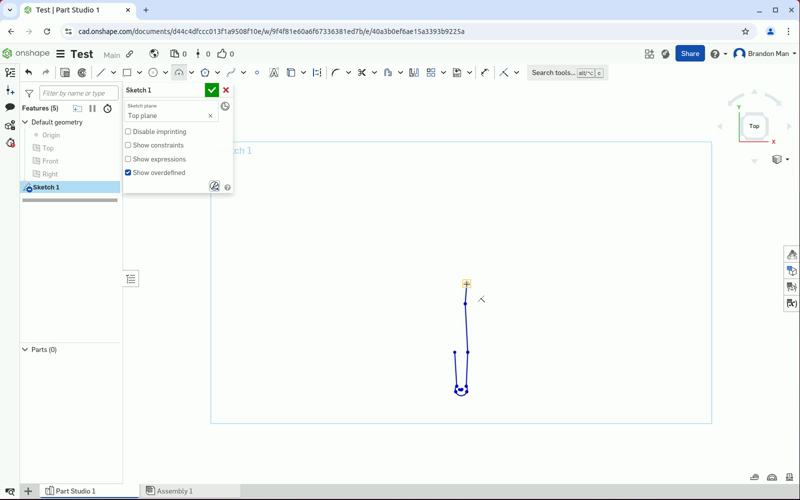
mouse_move(461, 276)
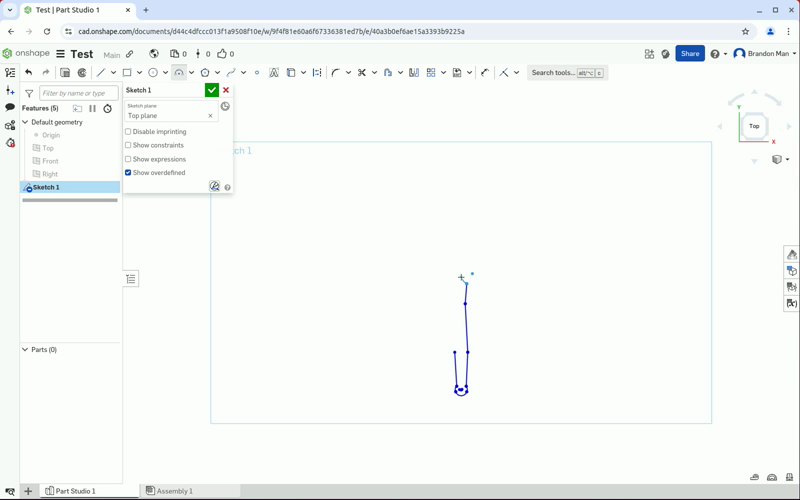
click(461, 276)
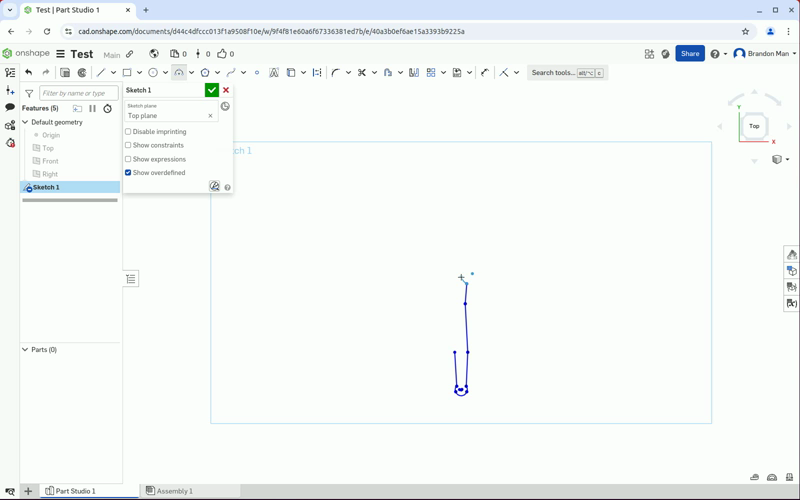
mouse_move(464, 279)
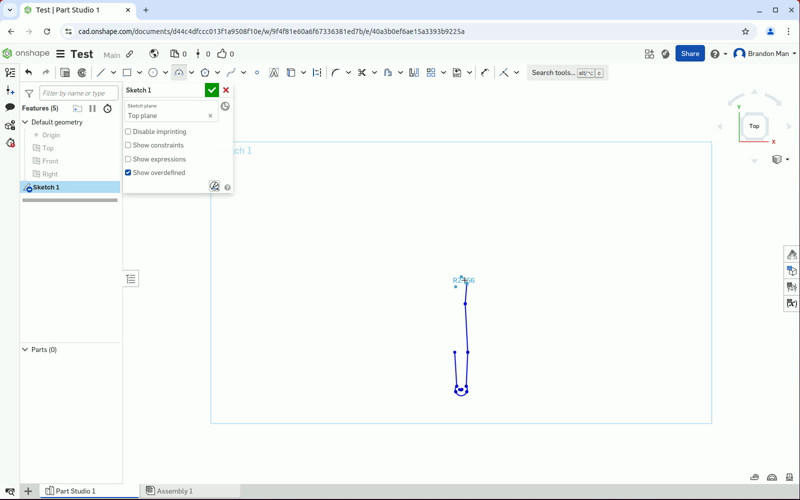
click(464, 279)
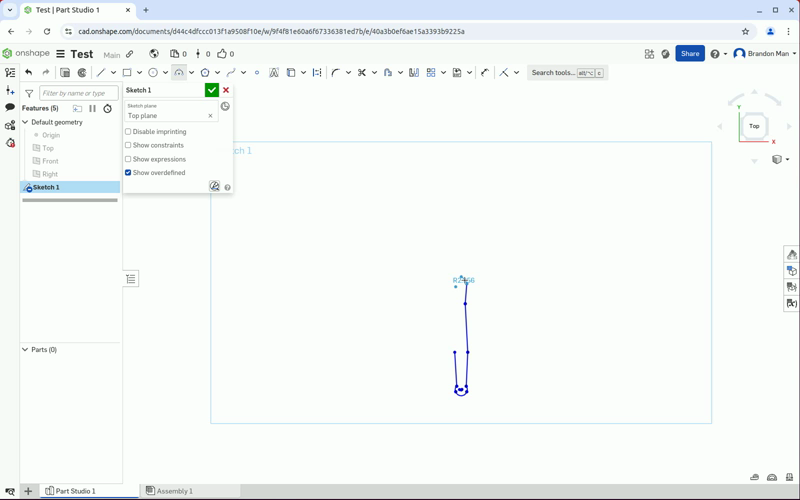
key_up(shift)
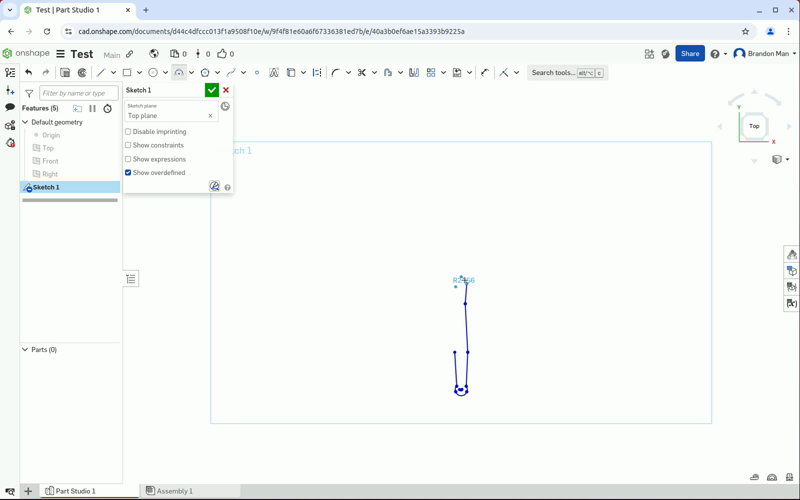
mouse_move(461, 276)
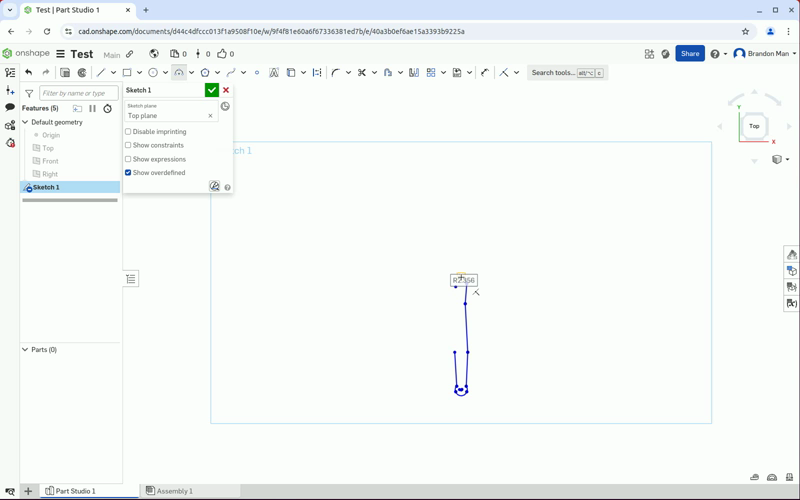
scroll(6)
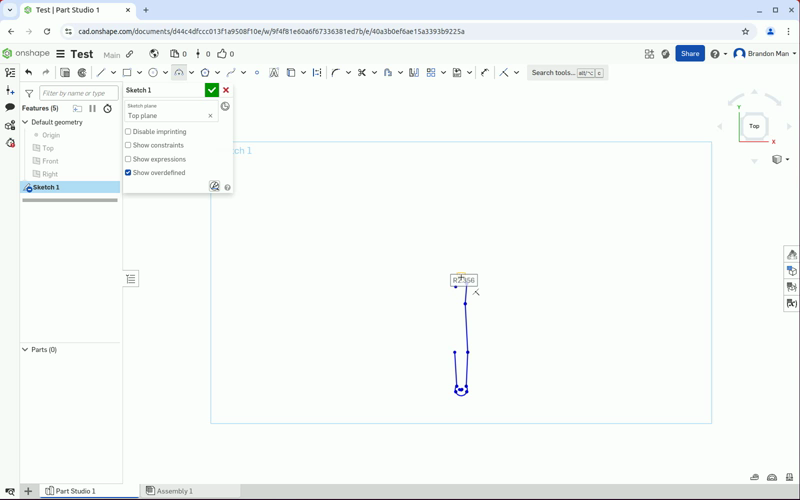
scroll(6)
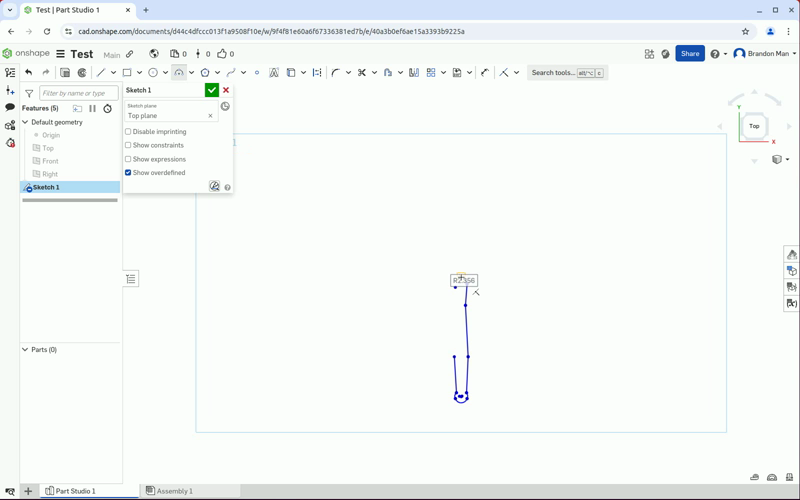
scroll(6)
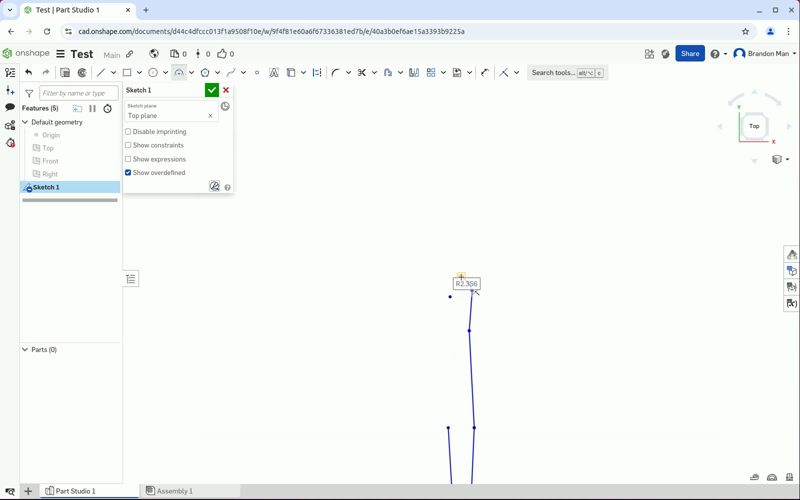
scroll(6)
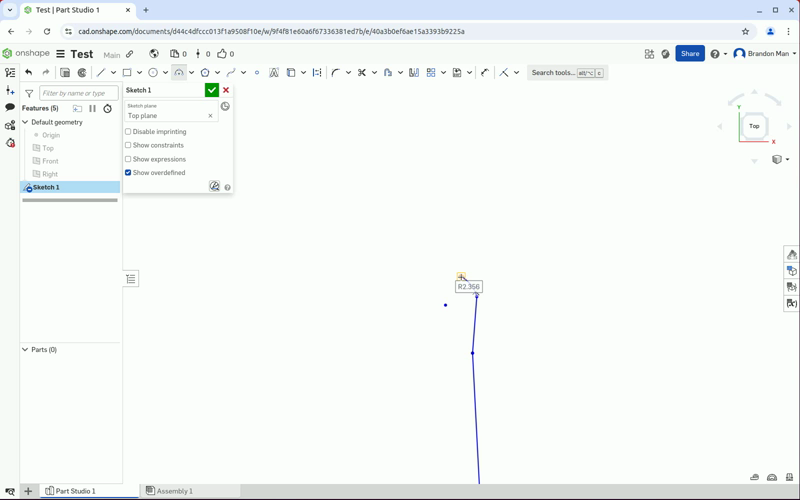
scroll(6)
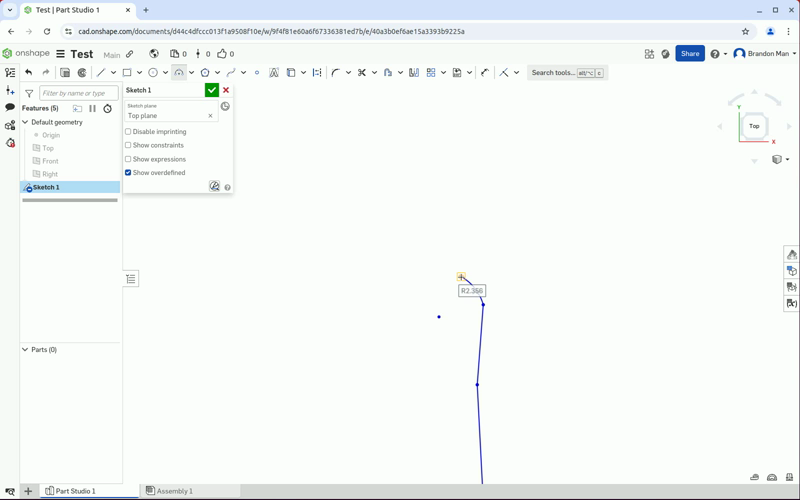
scroll(6)
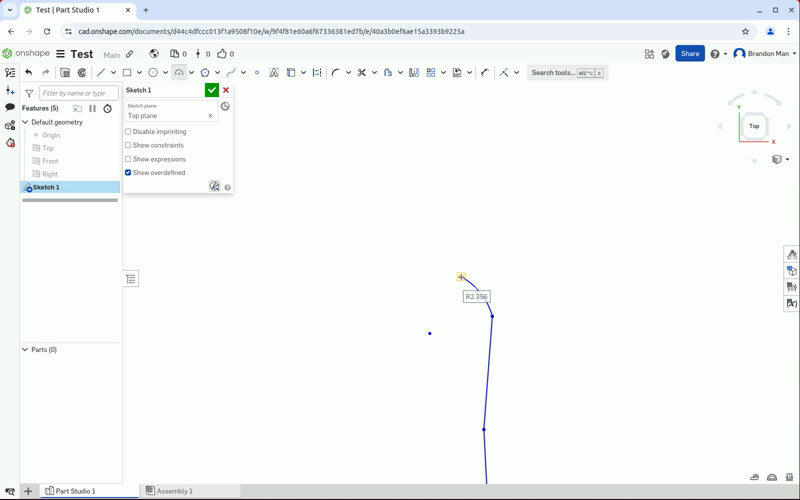
scroll(6)
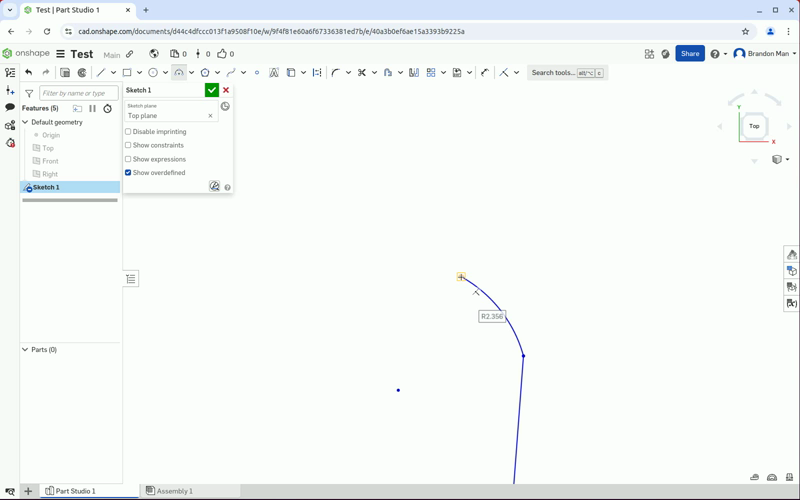
click(461, 276)
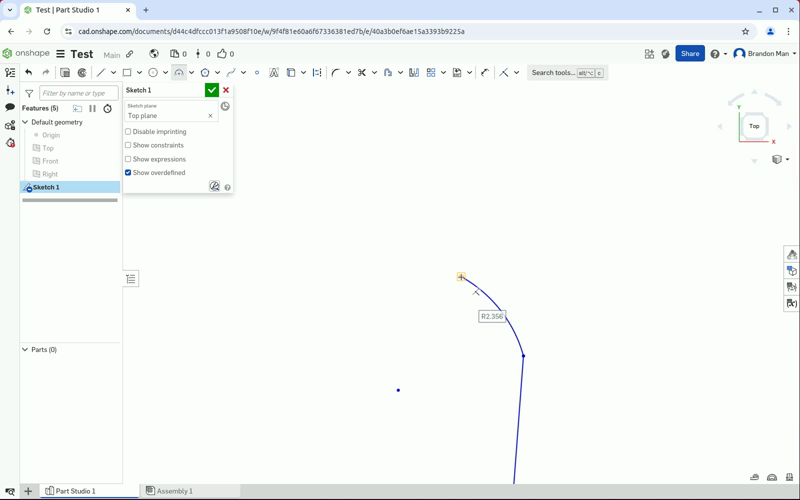
scroll(-6)
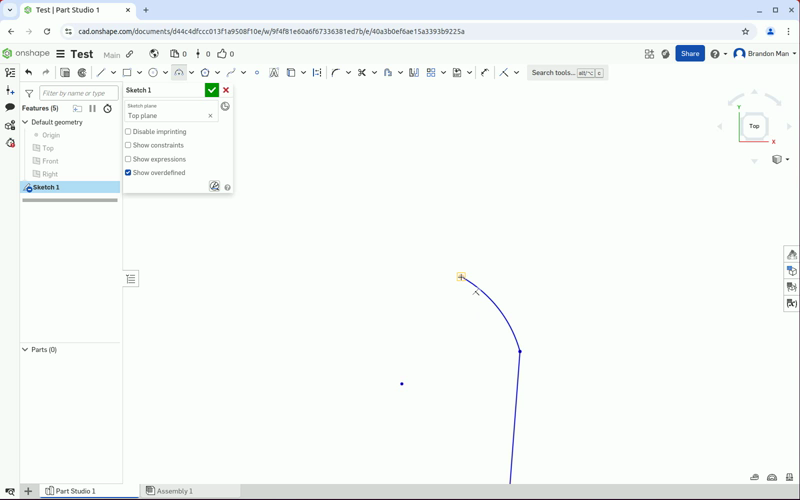
scroll(-6)
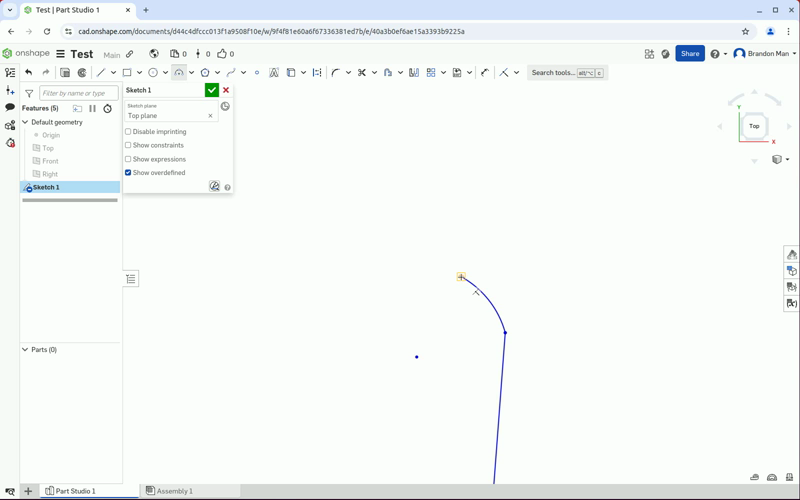
scroll(-6)
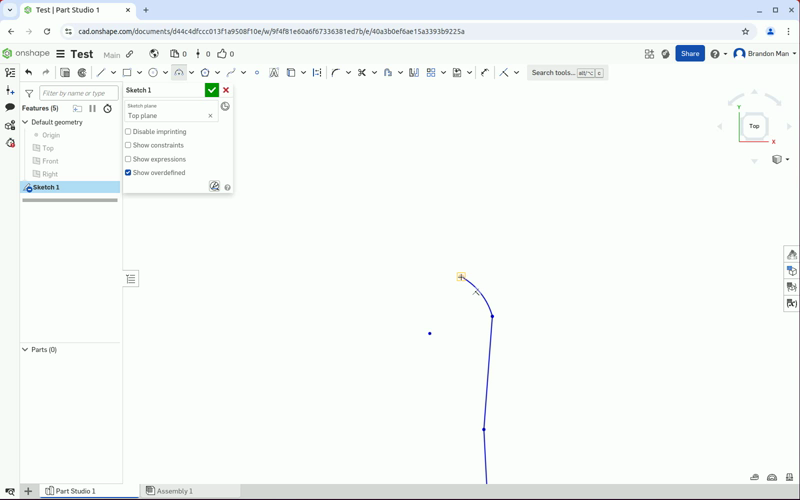
scroll(-6)
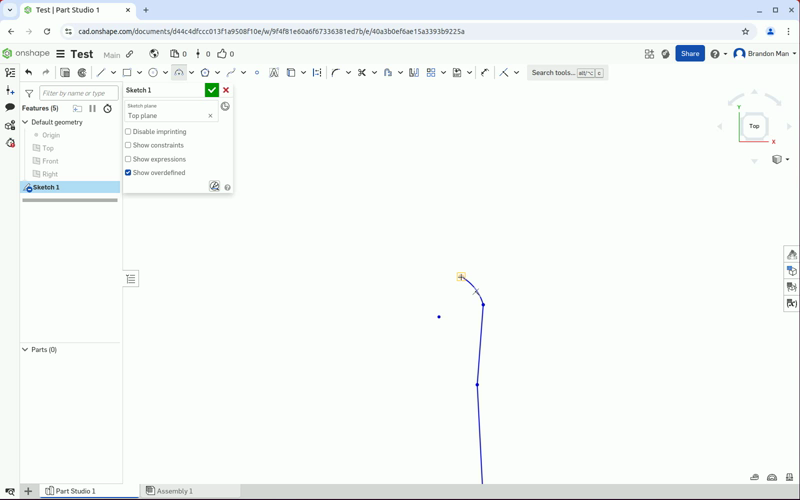
scroll(-6)
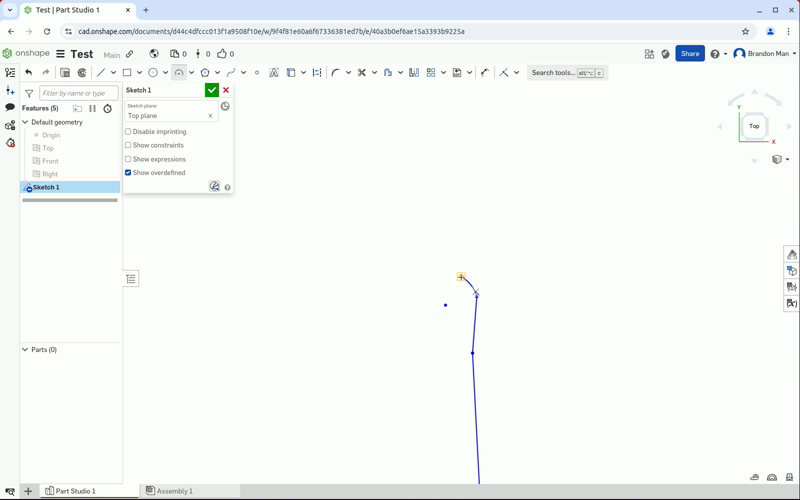
scroll(-6)
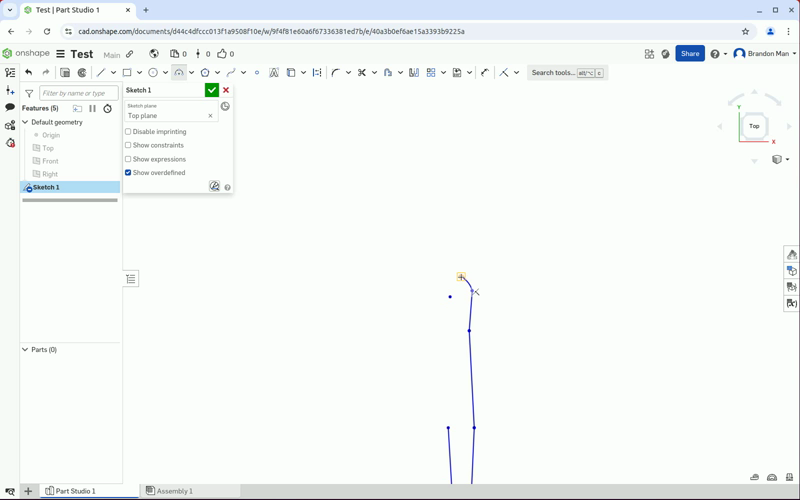
scroll(-6)
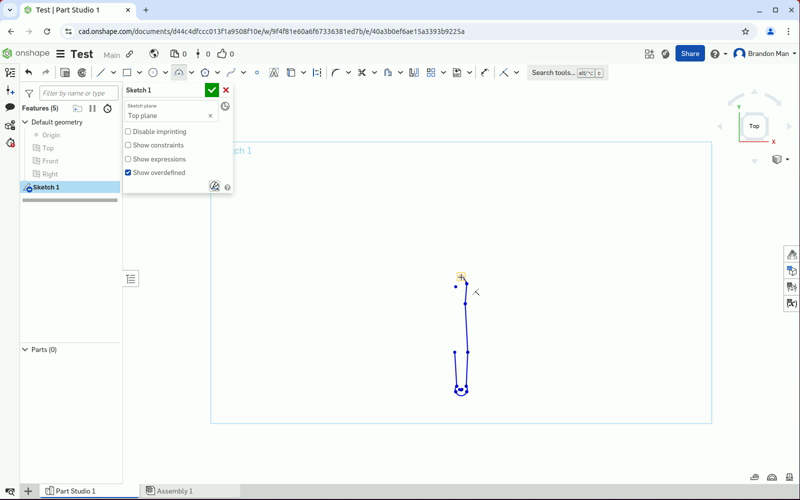
key_down(shift)
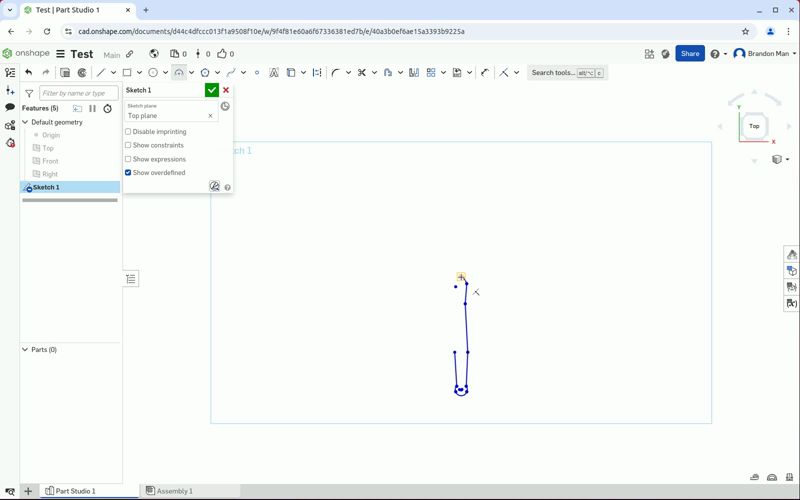
mouse_move(455, 283)
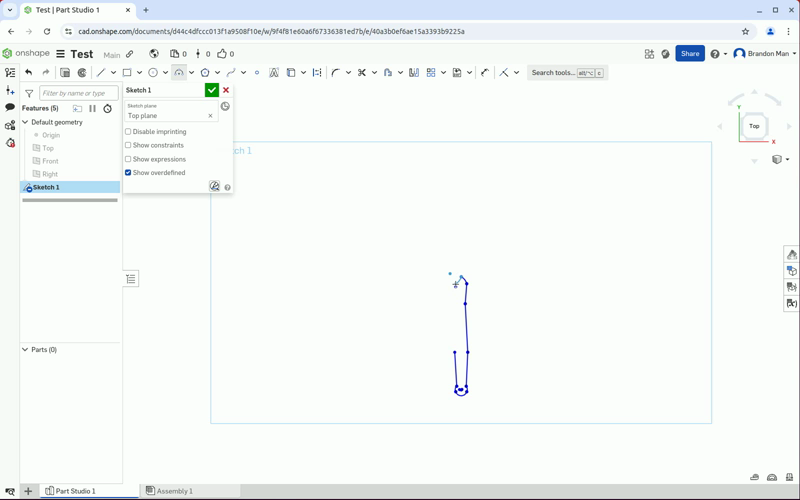
scroll(6)
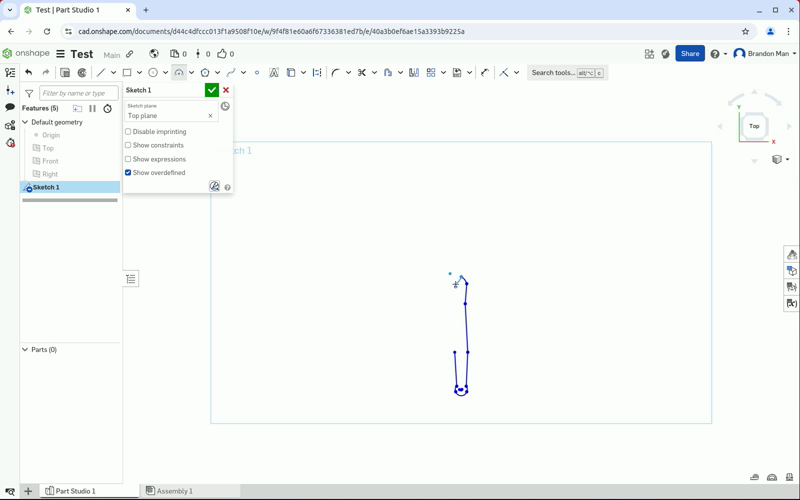
scroll(6)
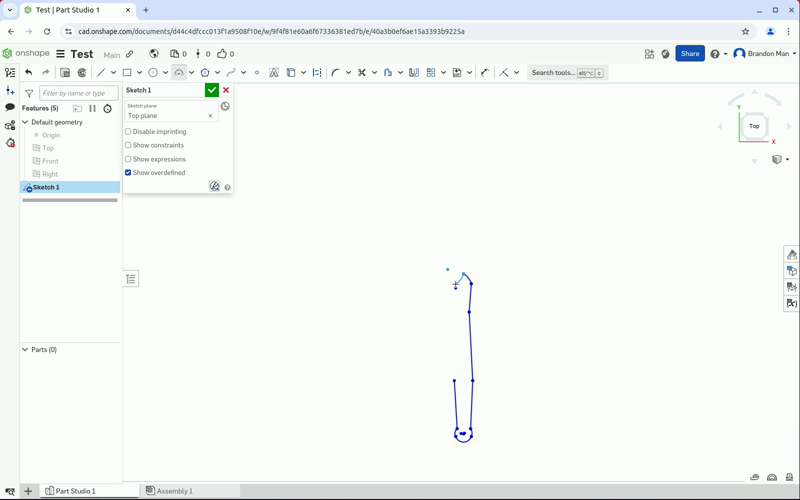
scroll(6)
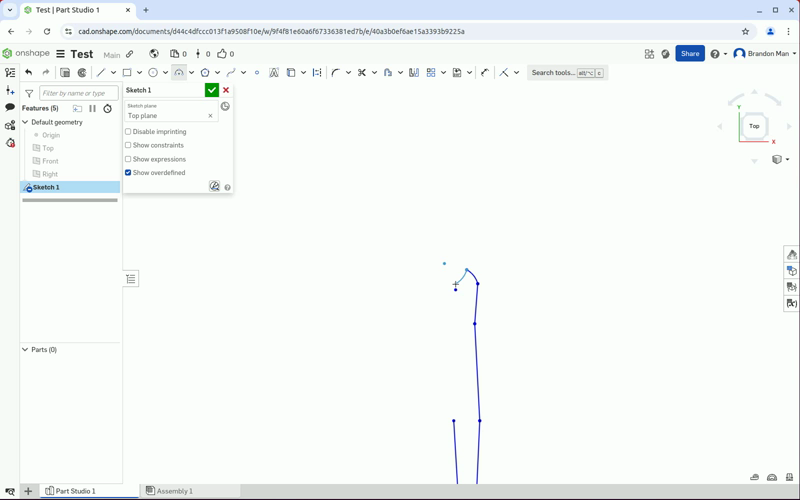
scroll(6)
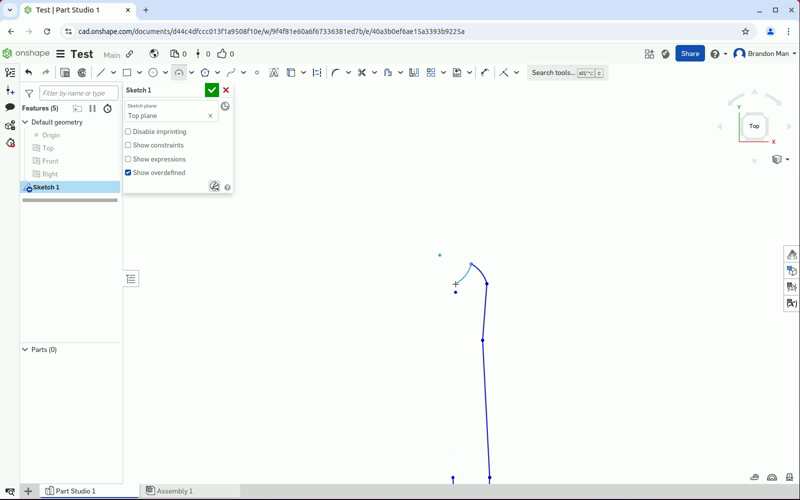
scroll(6)
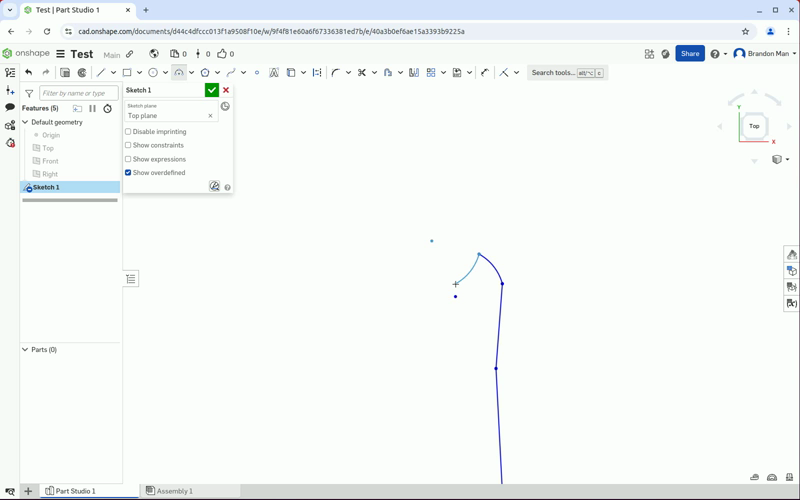
scroll(6)
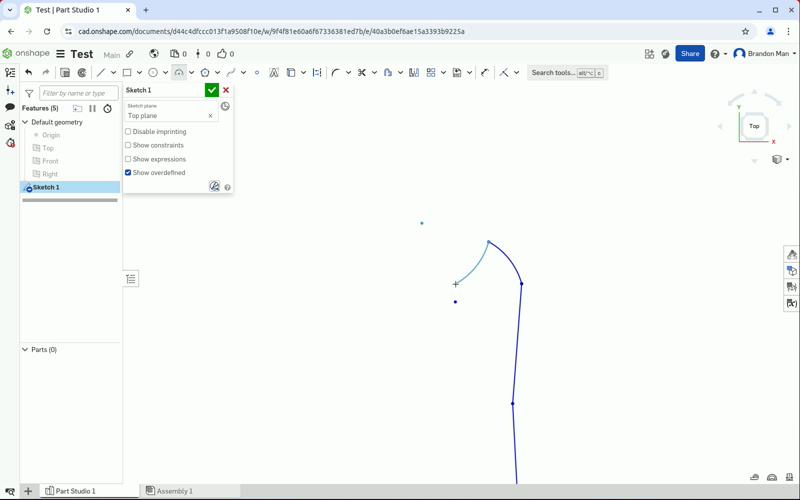
scroll(6)
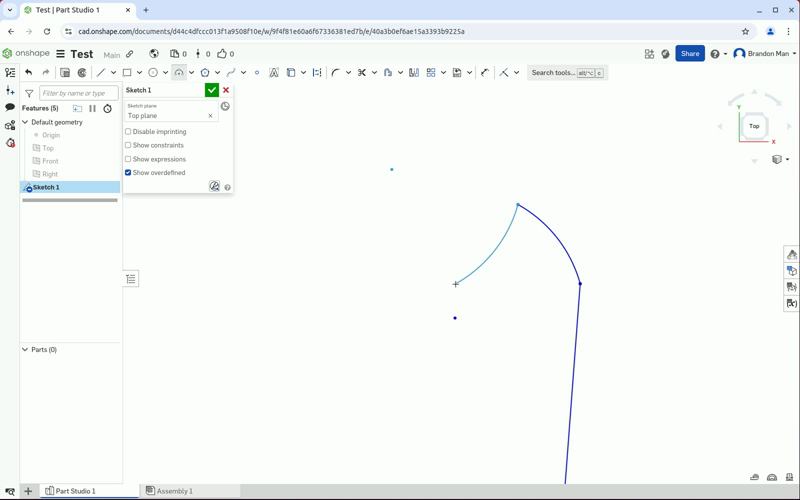
click(455, 283)
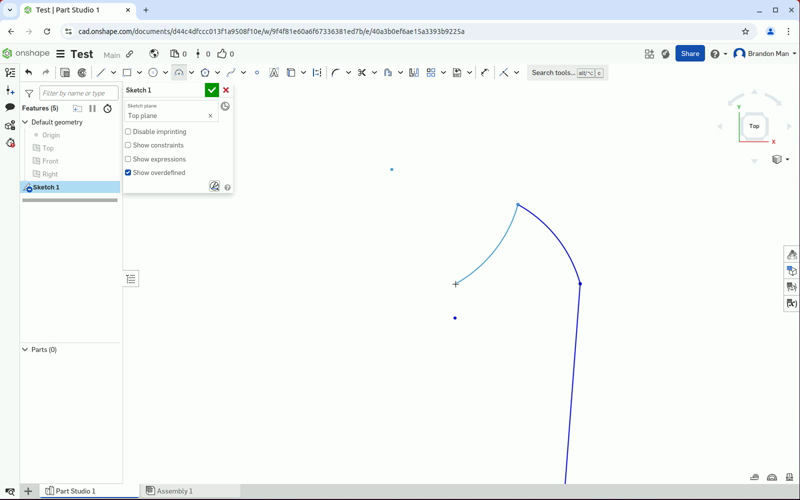
scroll(-6)
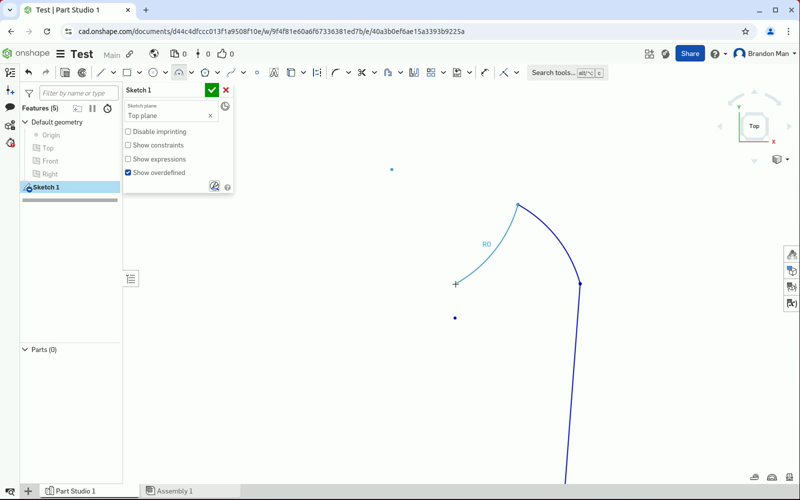
scroll(-6)
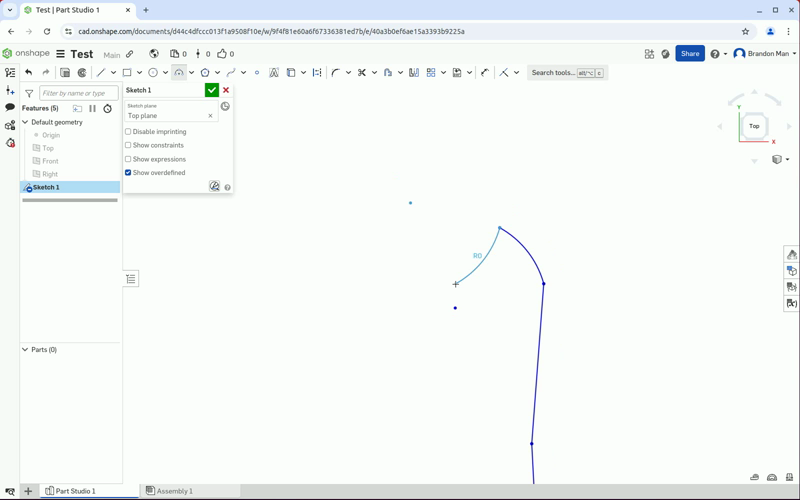
scroll(-6)
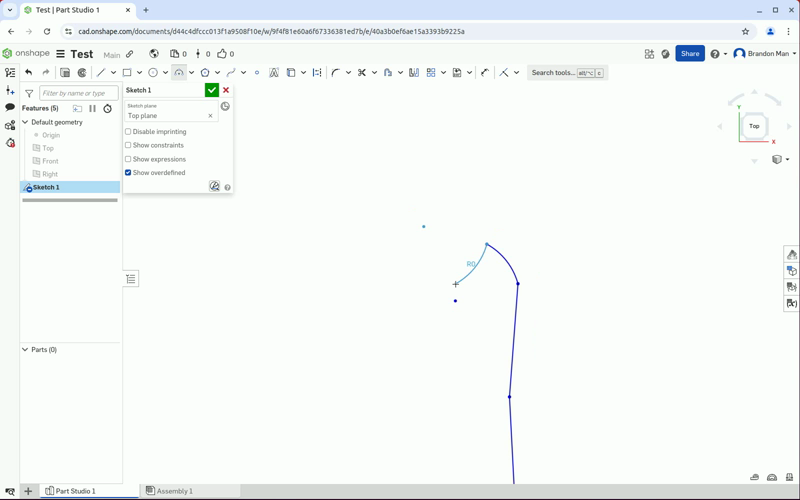
scroll(-6)
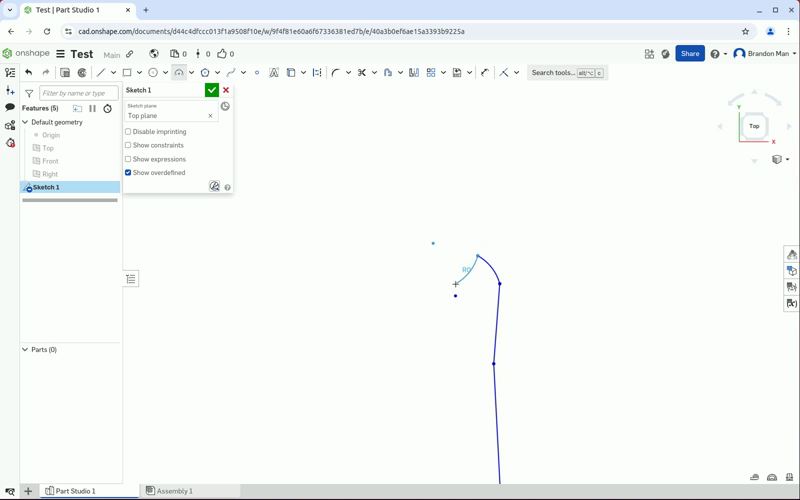
scroll(-6)
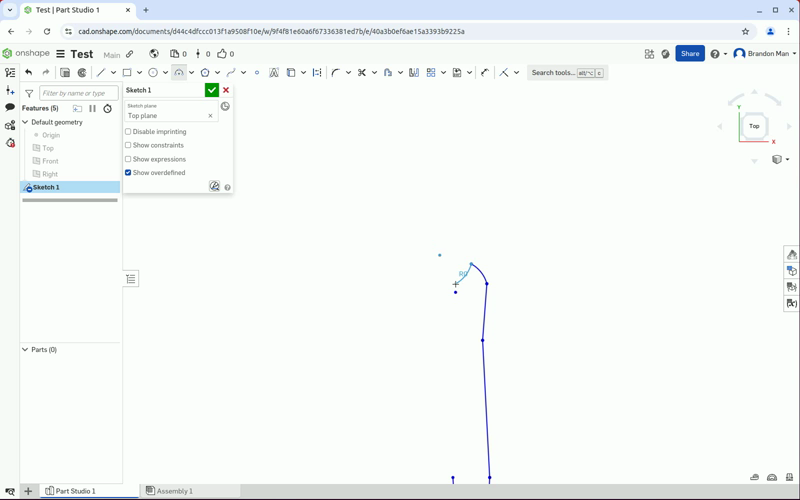
scroll(-6)
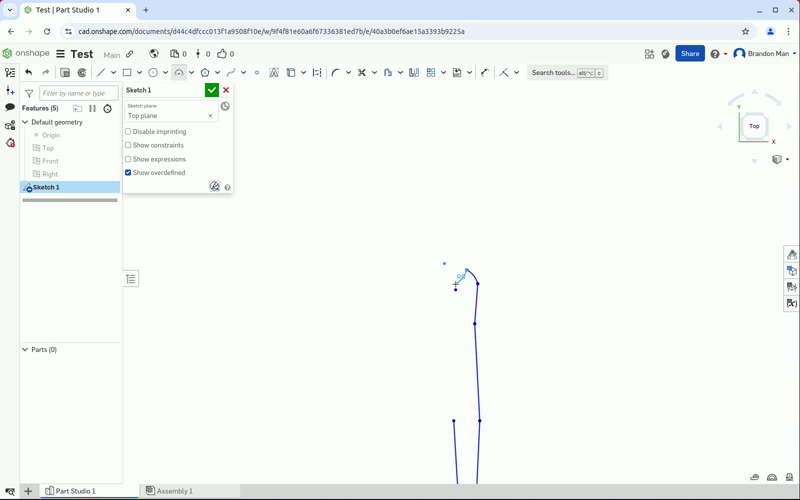
scroll(-6)
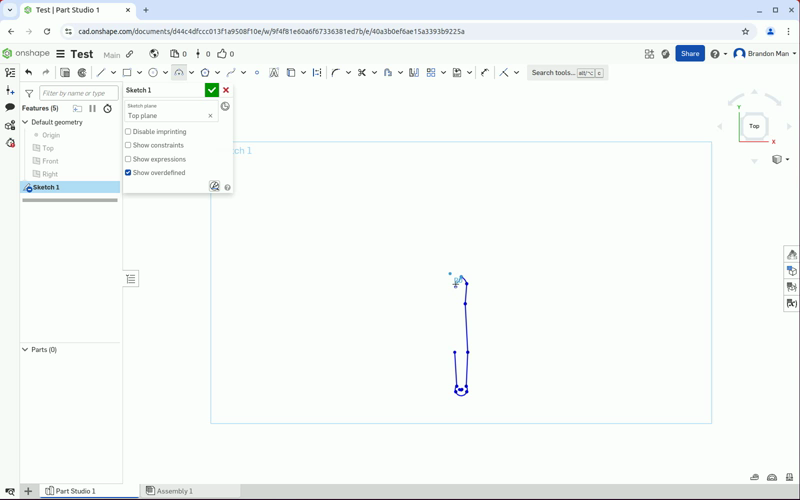
mouse_move(457, 279)
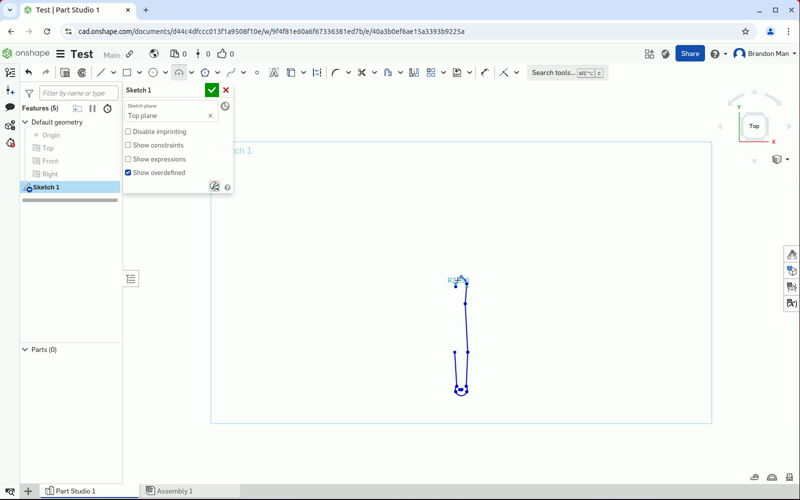
click(457, 279)
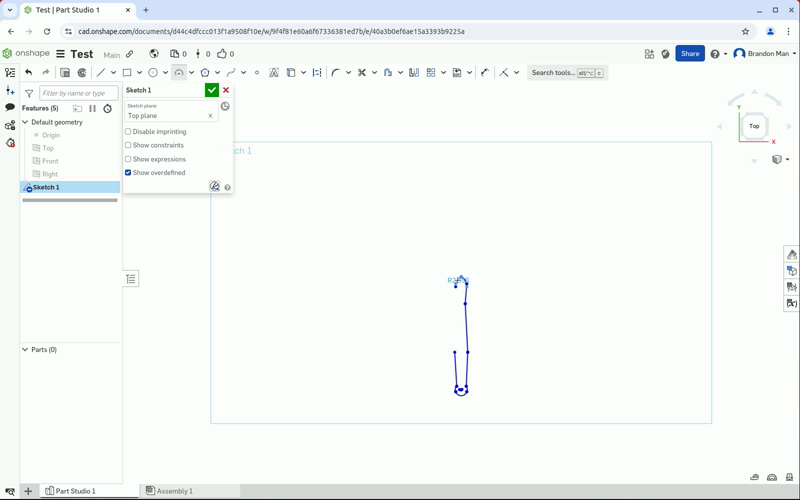
key_up(shift)
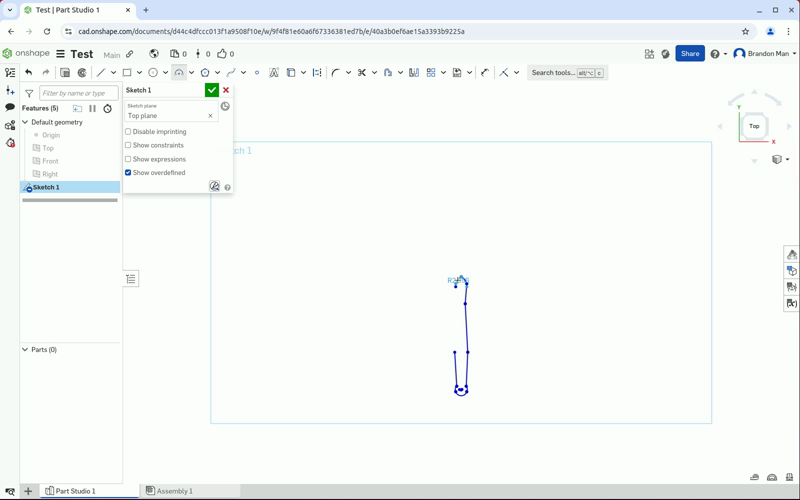
key(esc)
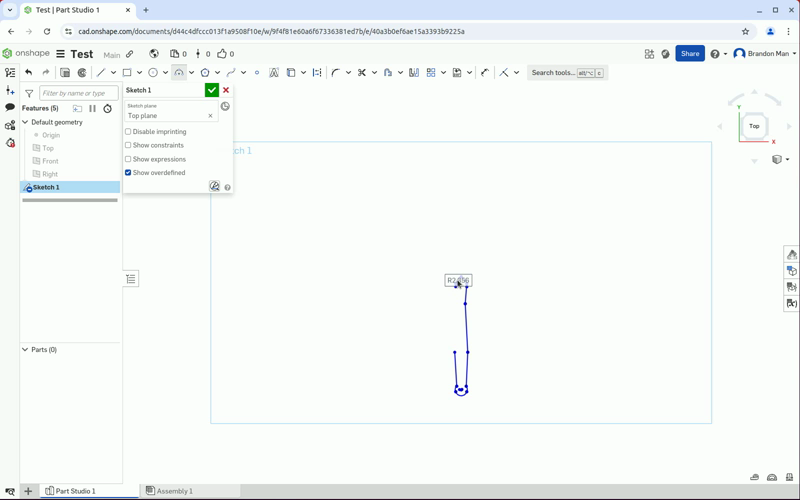
key(l)
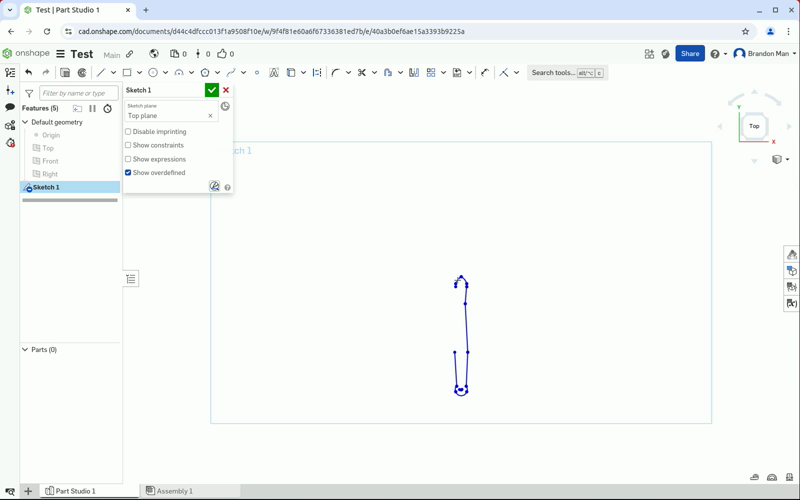
mouse_move(455, 283)
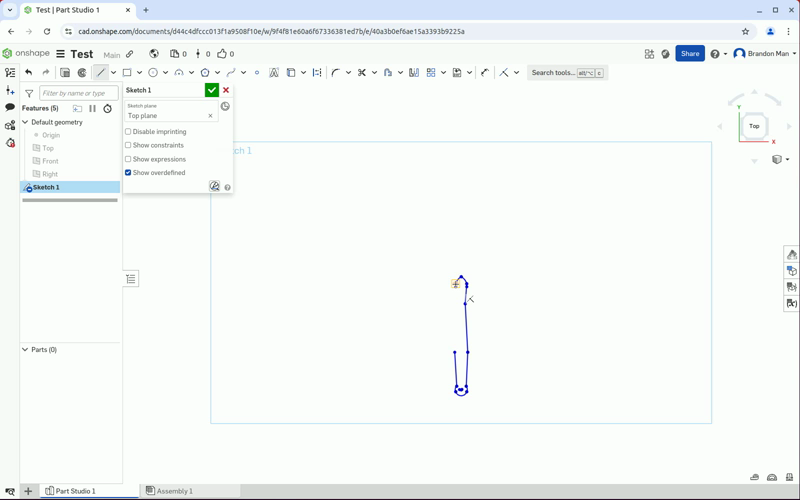
scroll(6)
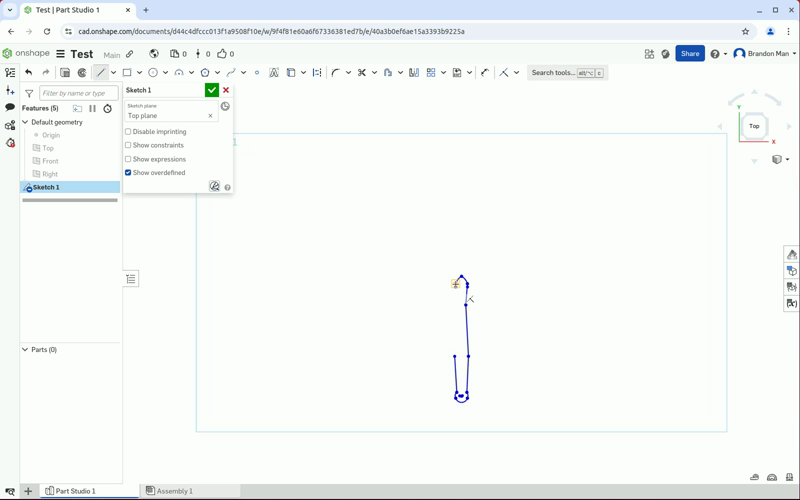
scroll(6)
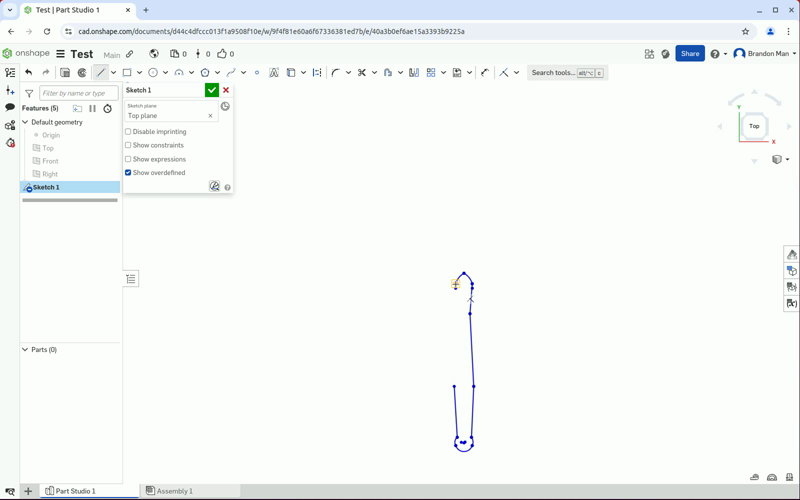
scroll(6)
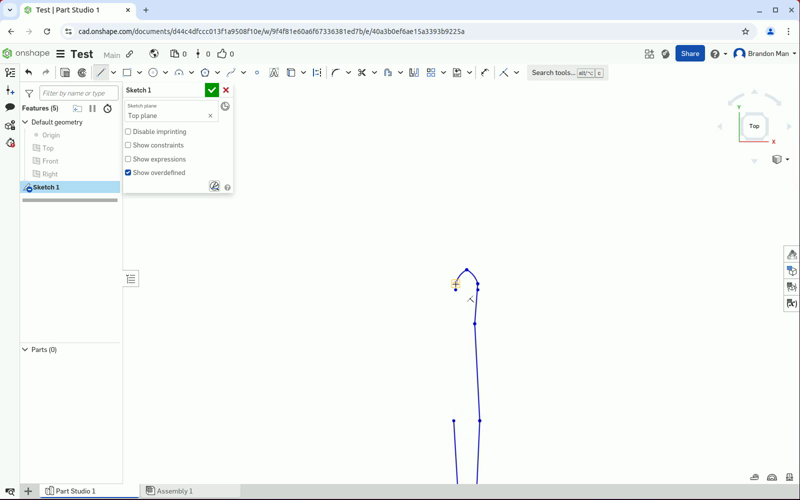
scroll(6)
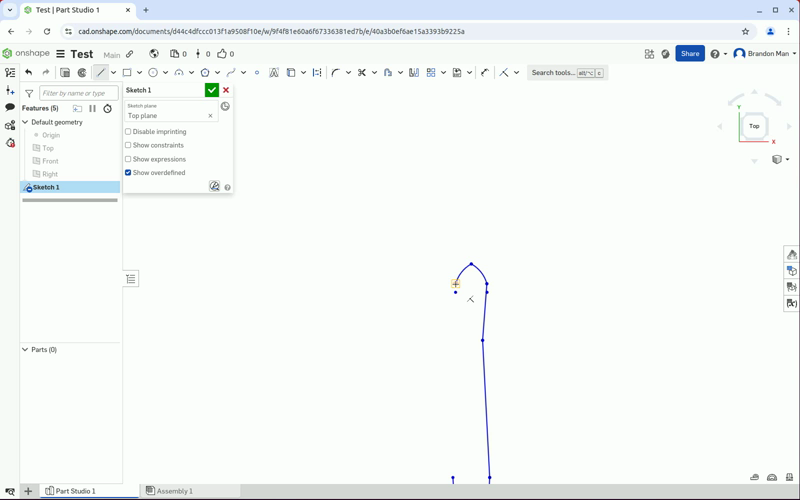
scroll(6)
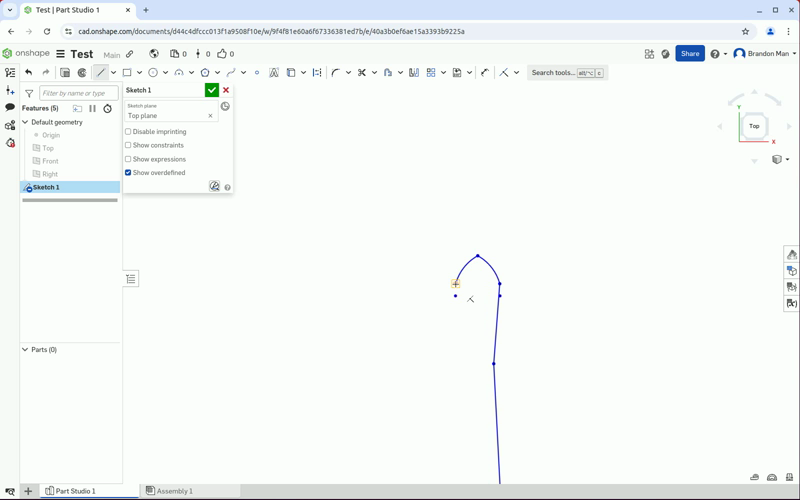
scroll(6)
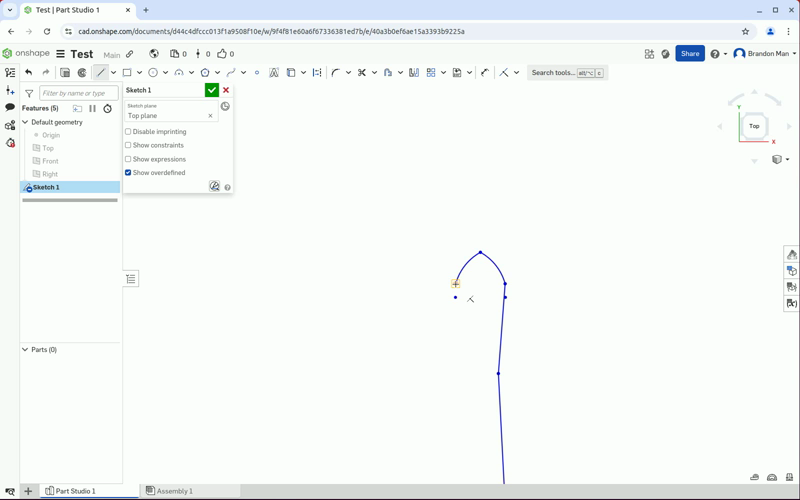
scroll(6)
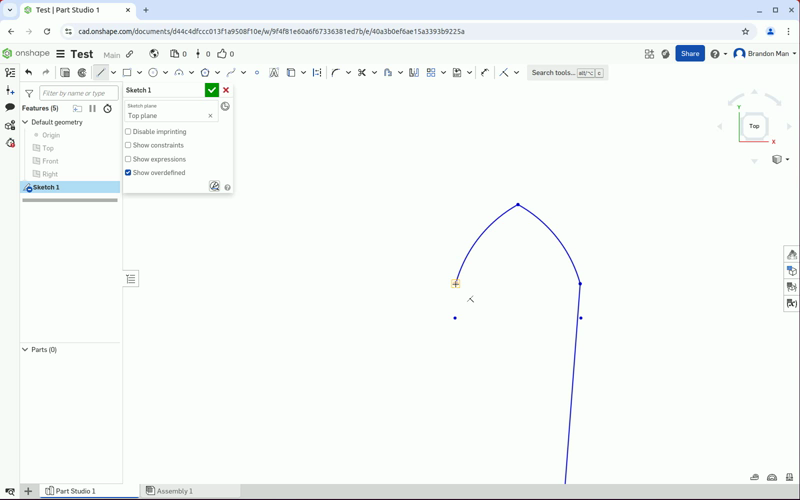
click(455, 283)
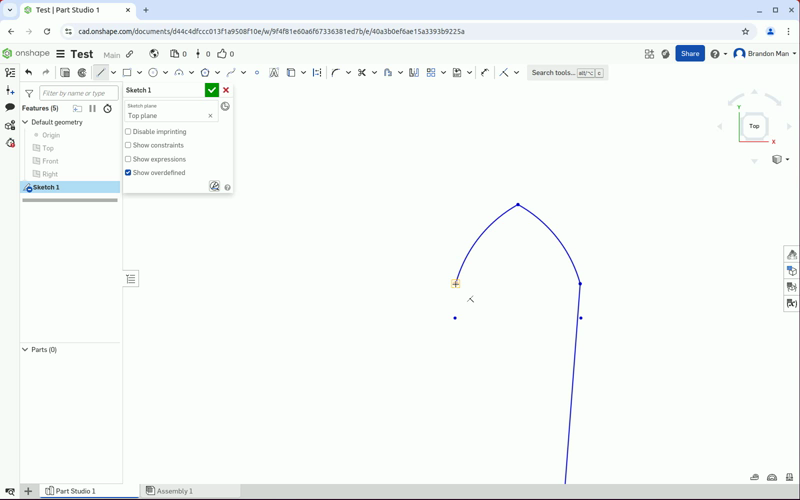
scroll(-6)
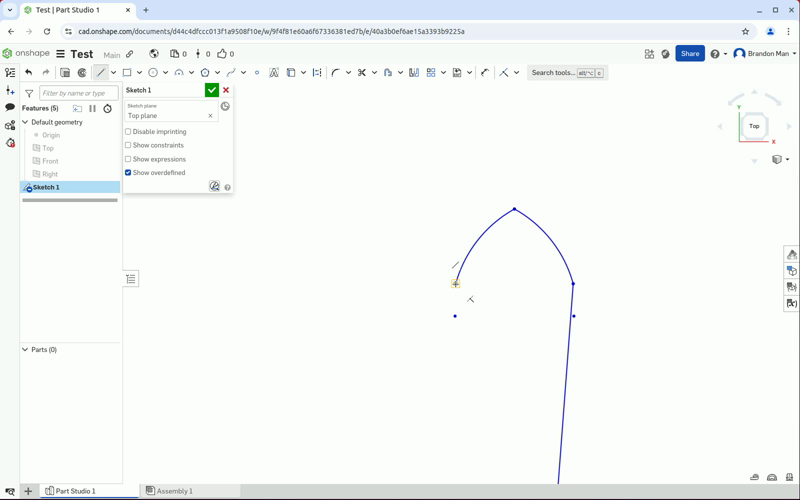
scroll(-6)
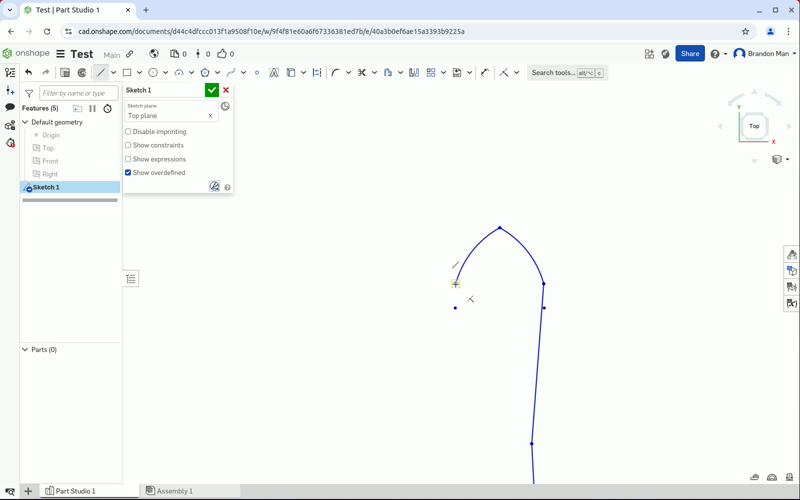
scroll(-6)
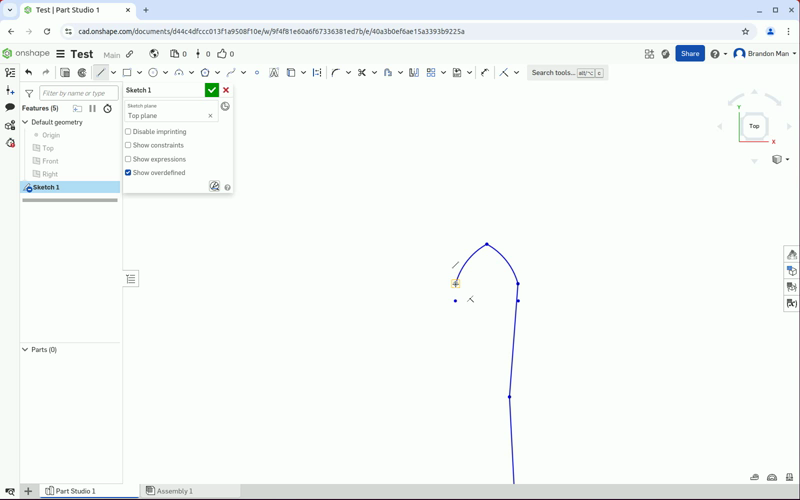
scroll(-6)
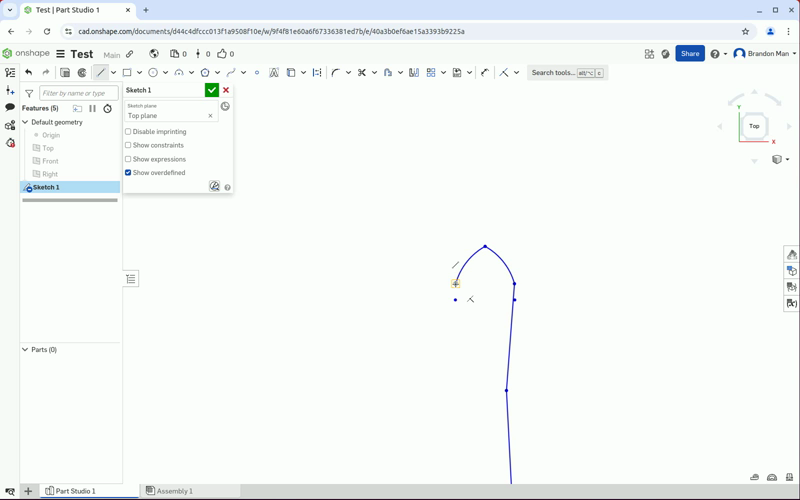
scroll(-6)
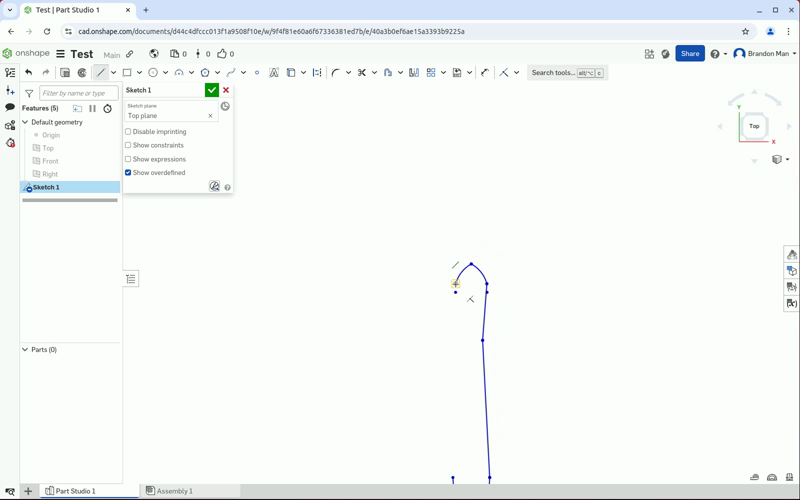
scroll(-6)
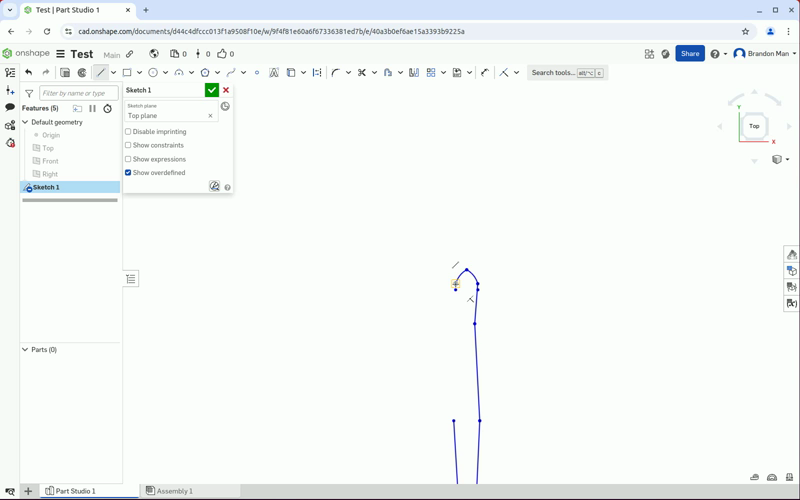
scroll(-6)
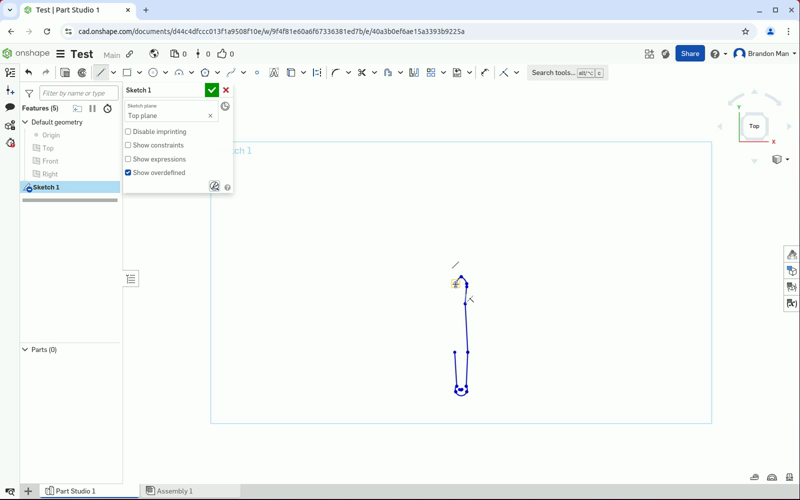
key_down(shift)
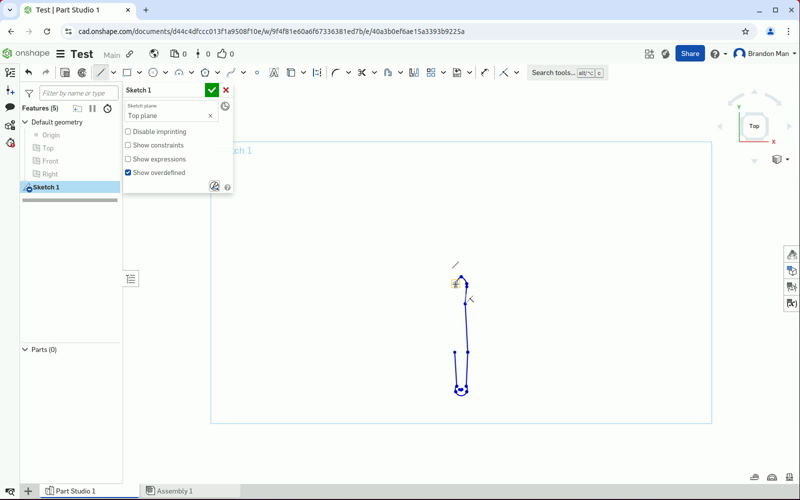
mouse_move(485, 283)
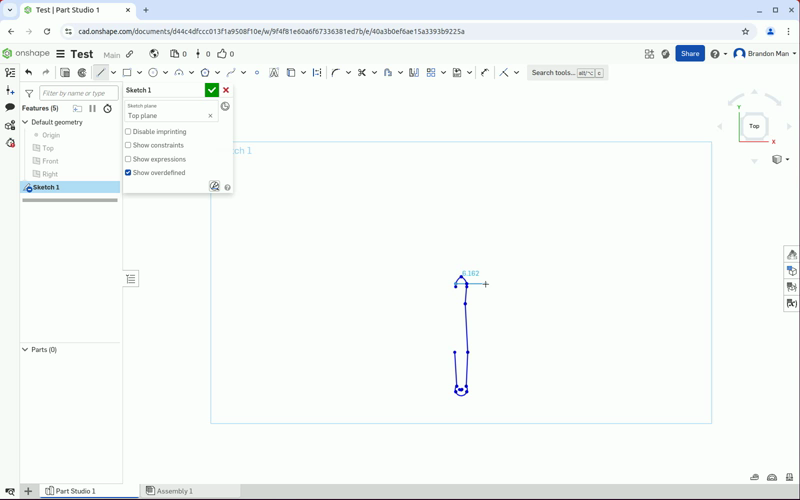
mouse_move(457, 303)
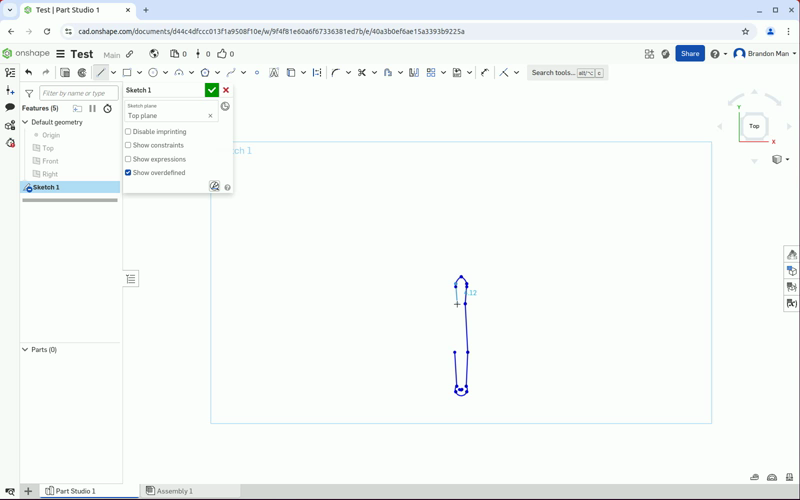
click(457, 303)
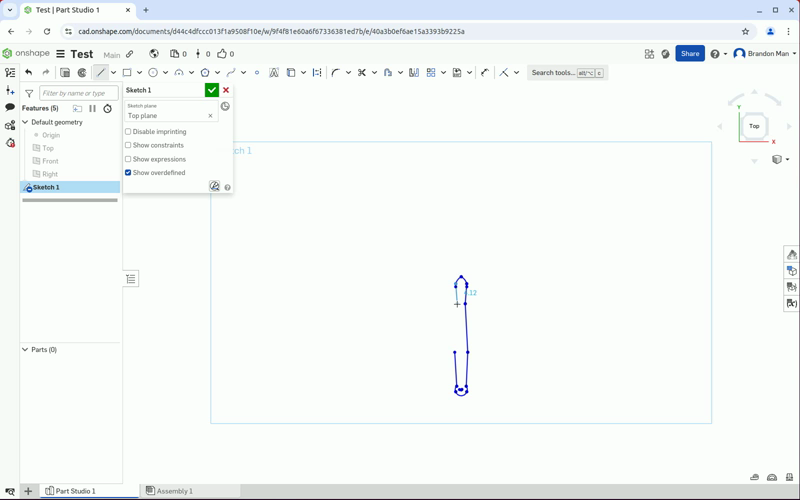
key_up(shift)
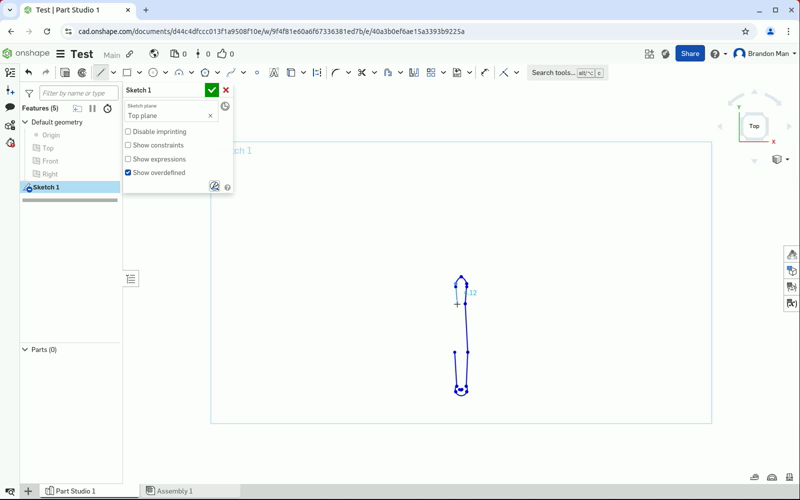
mouse_move(487, 303)
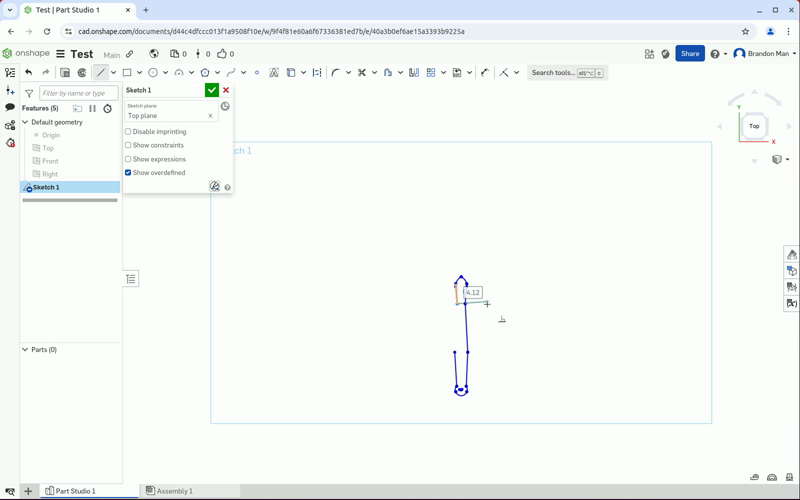
key_down(shift)
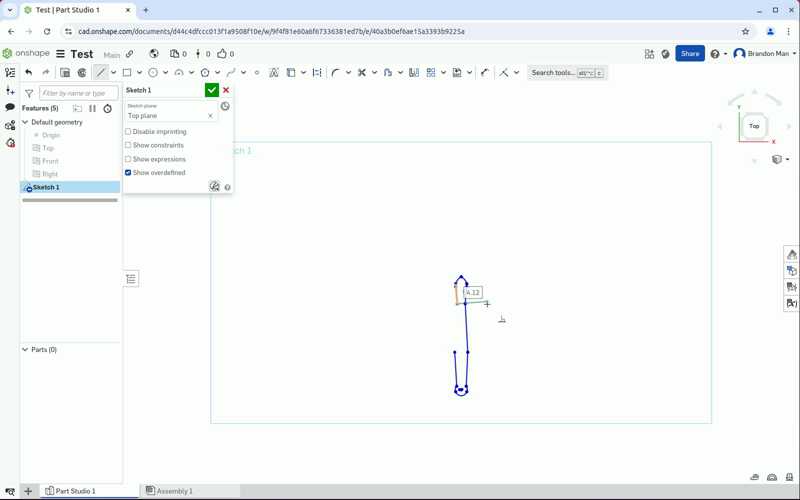
mouse_move(454, 352)
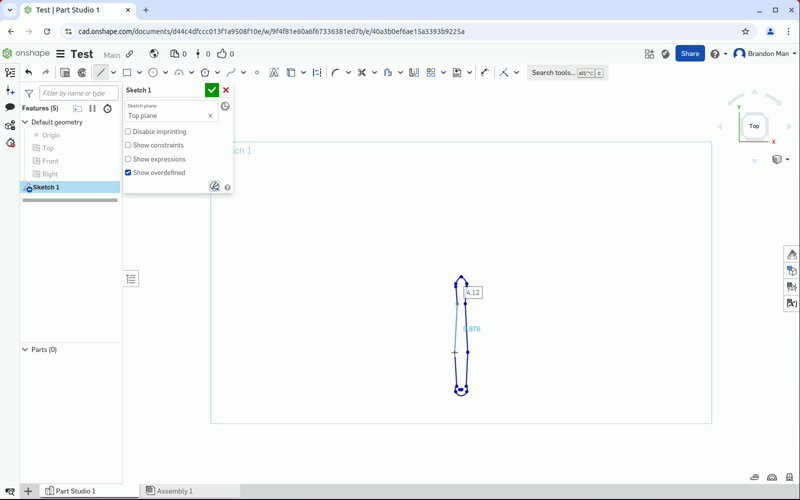
key_up(shift)
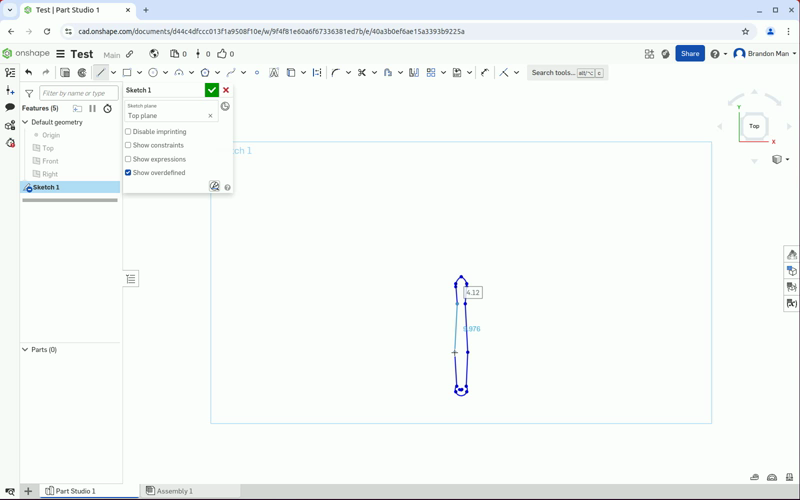
click(454, 352)
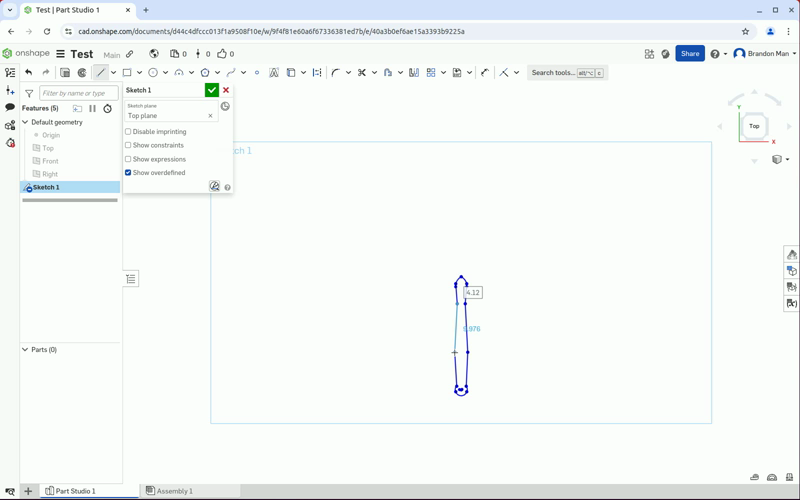
key(esc)
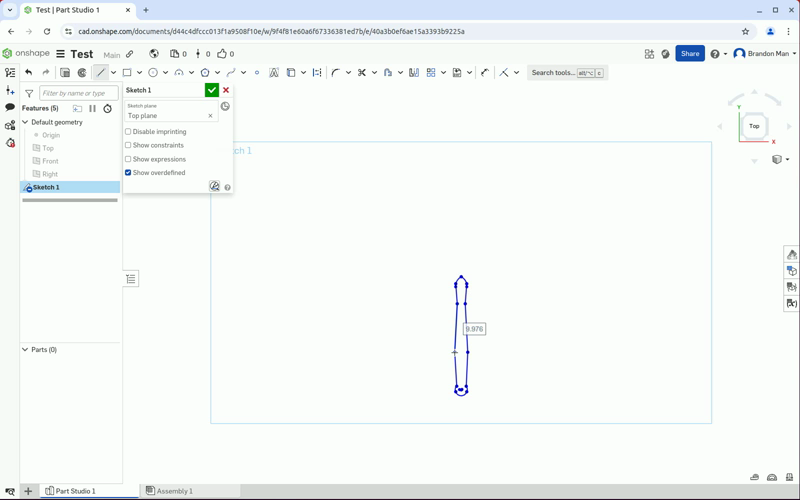
key(c)
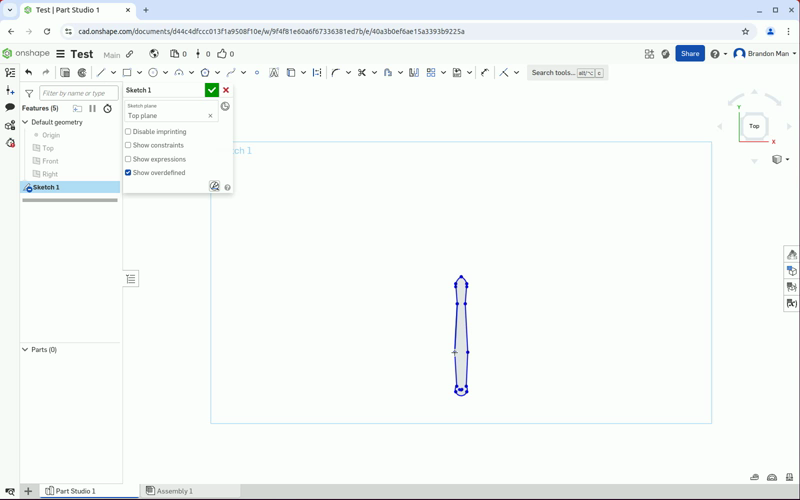
key_down(shift)
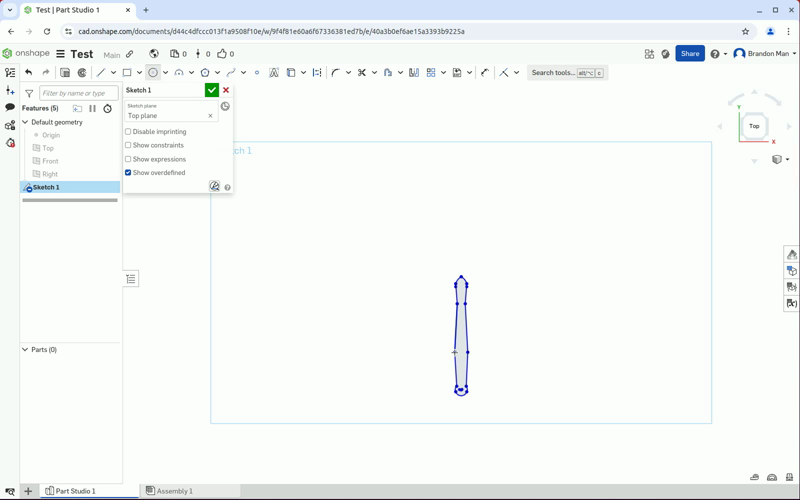
mouse_move(461, 390)
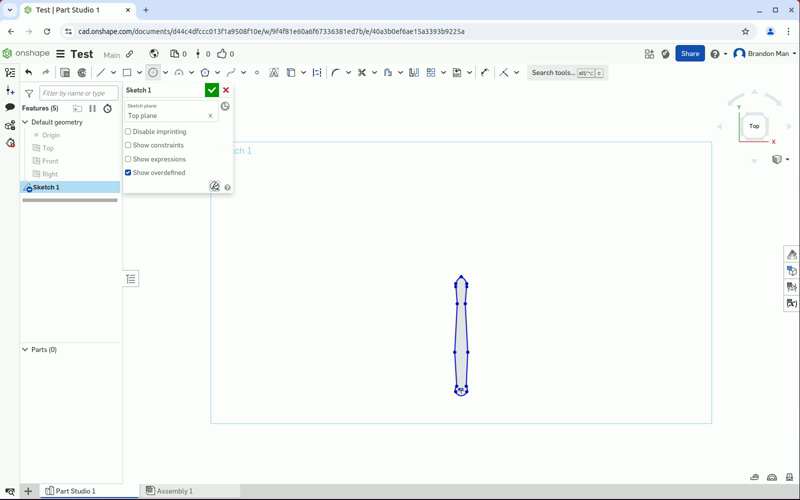
click(461, 390)
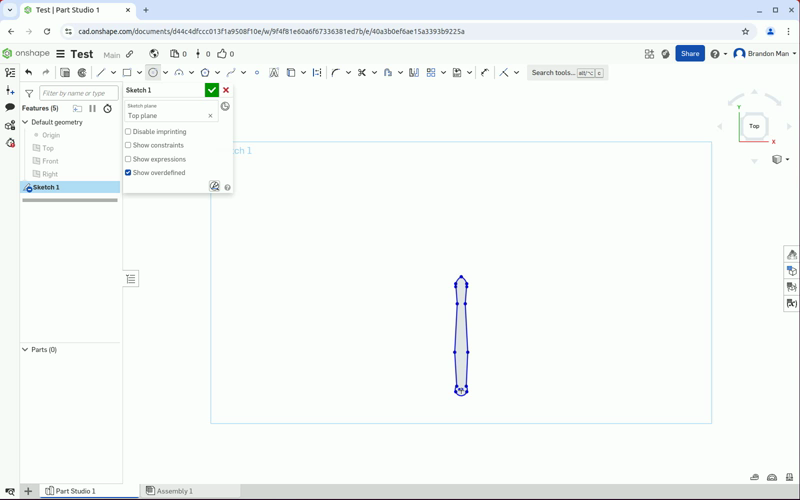
key_up(shift)
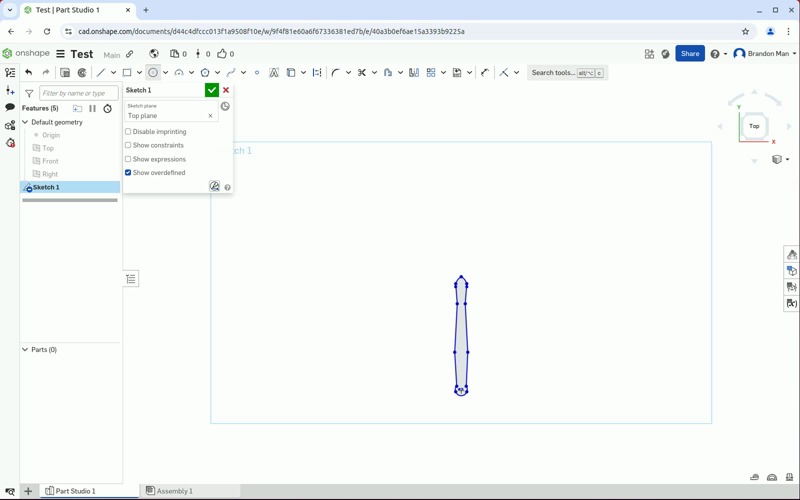
mouse_move(465, 390)
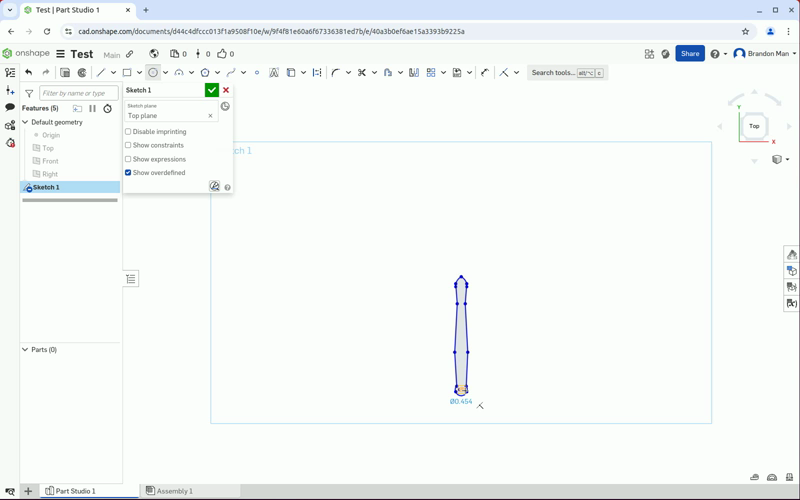
scroll(6)
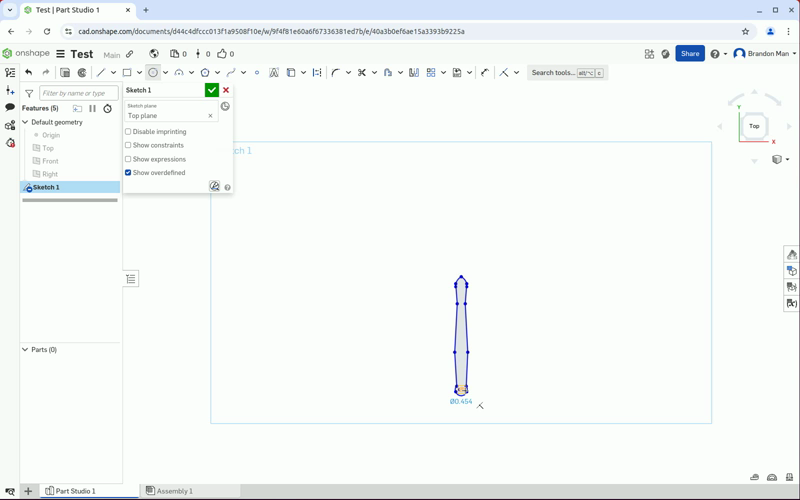
scroll(6)
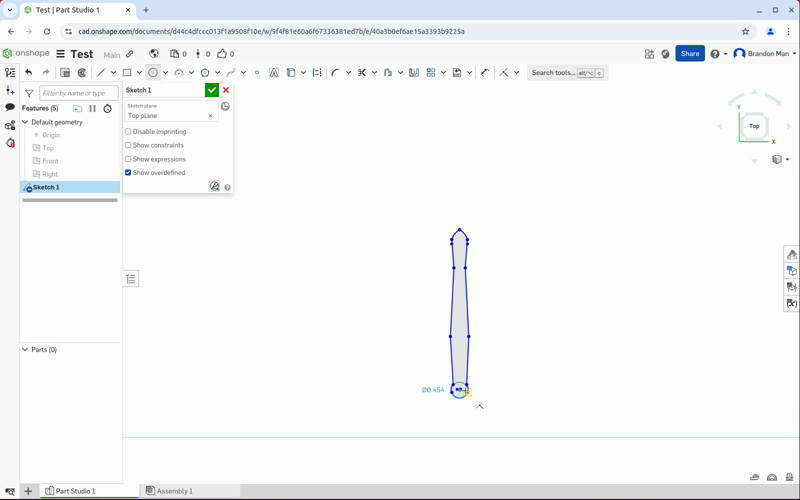
scroll(6)
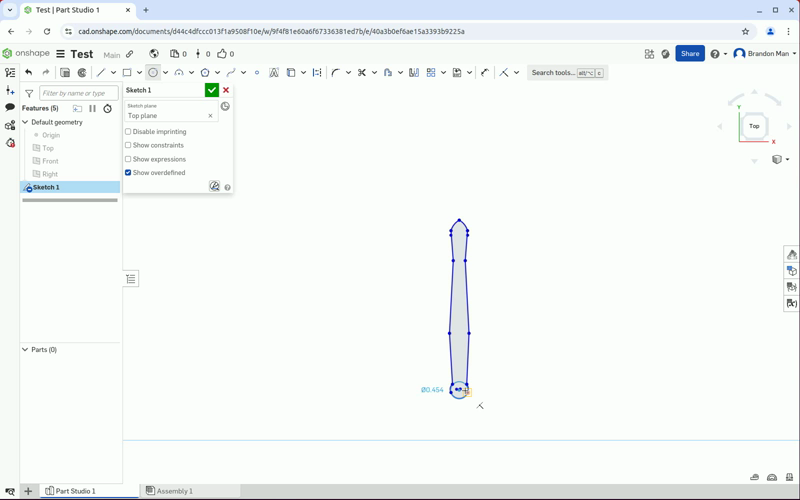
scroll(6)
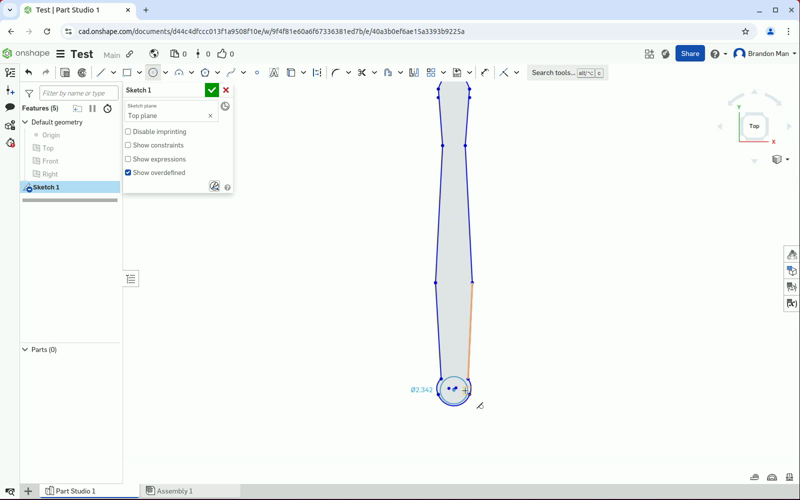
scroll(6)
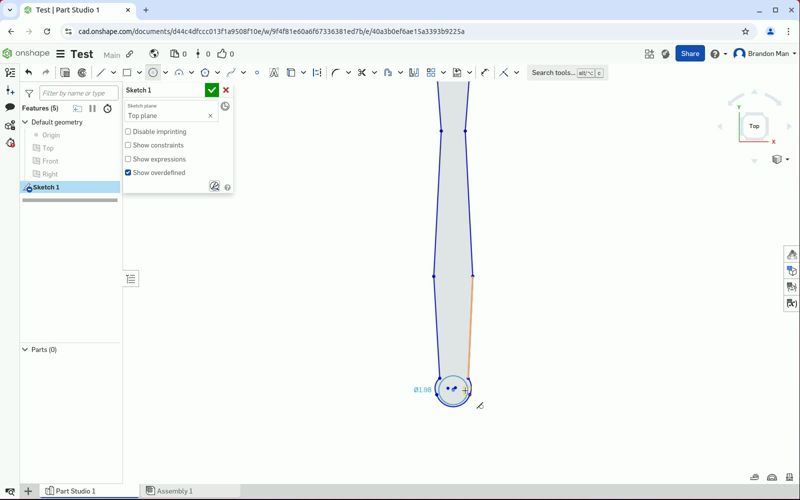
scroll(6)
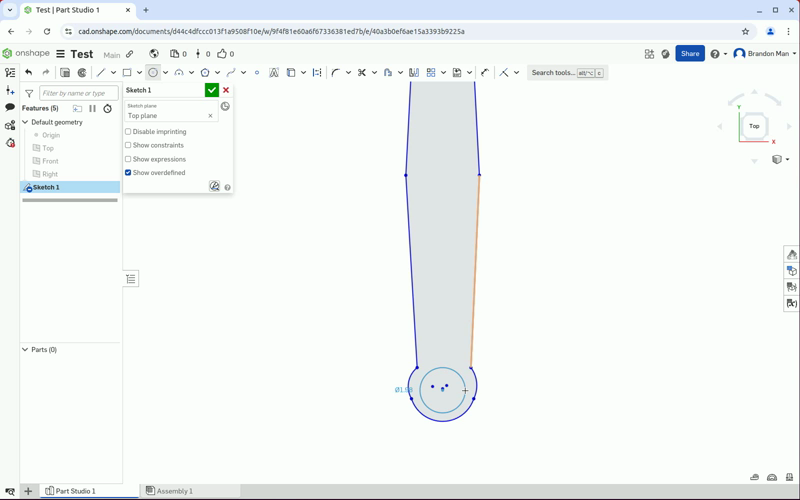
scroll(6)
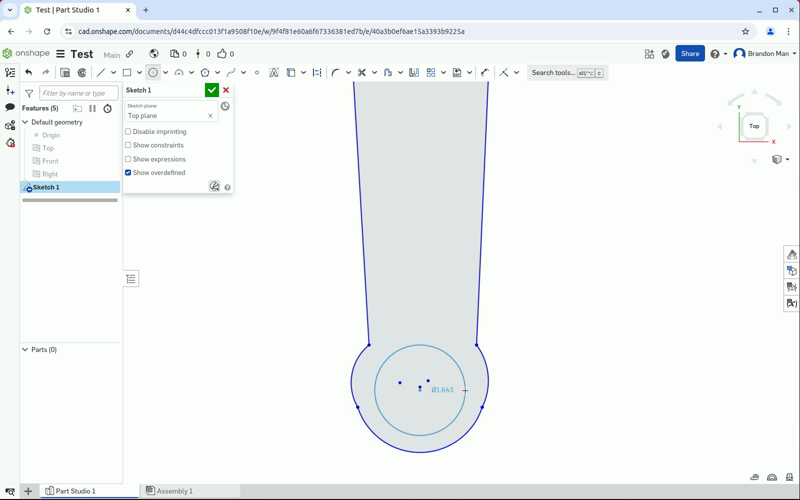
click(465, 390)
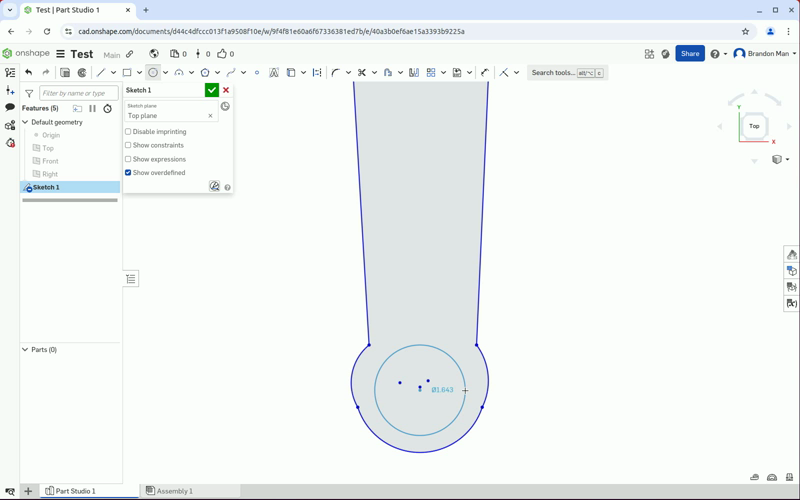
scroll(-6)
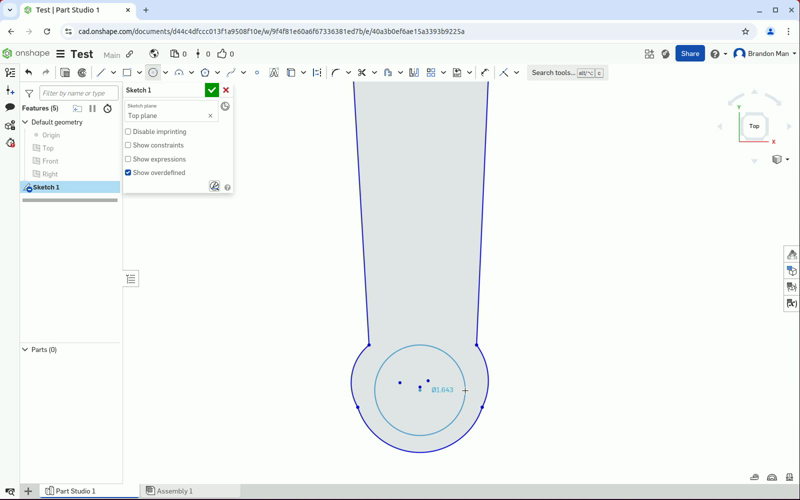
scroll(-6)
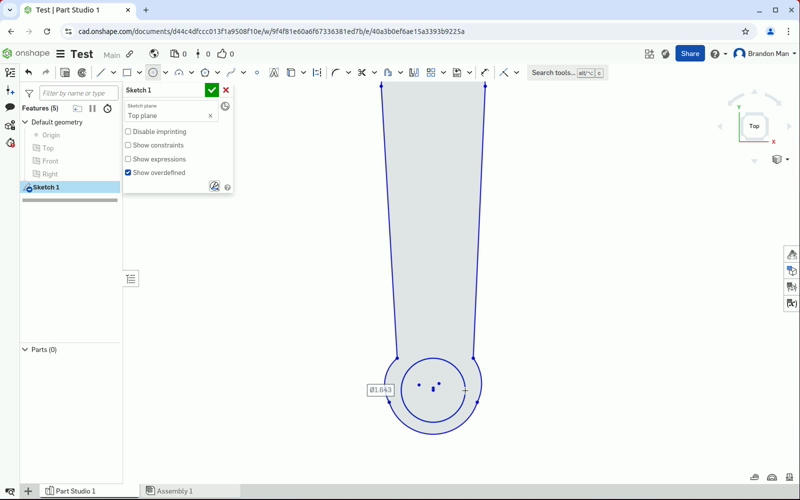
scroll(-6)
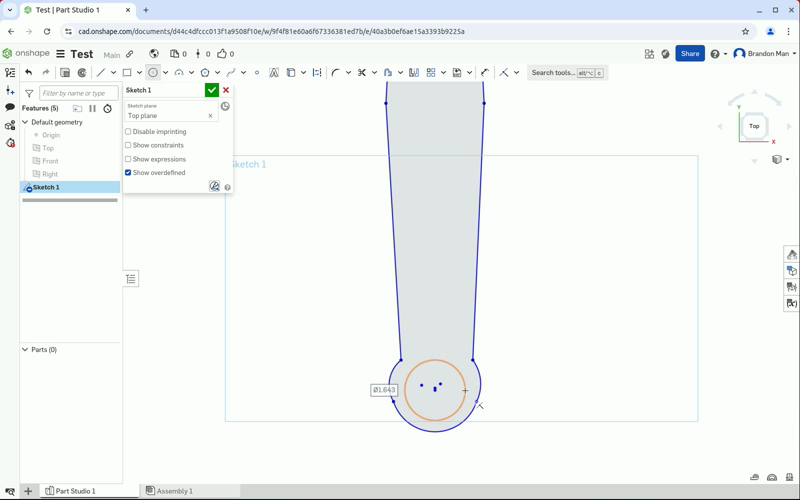
scroll(-6)
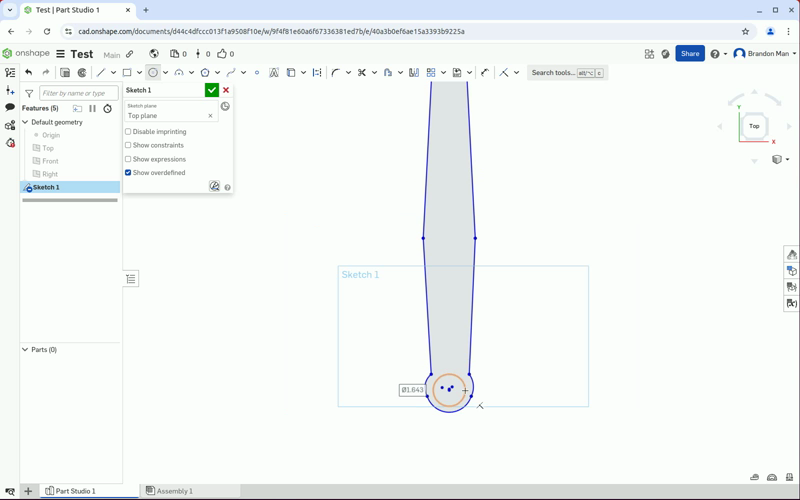
scroll(-6)
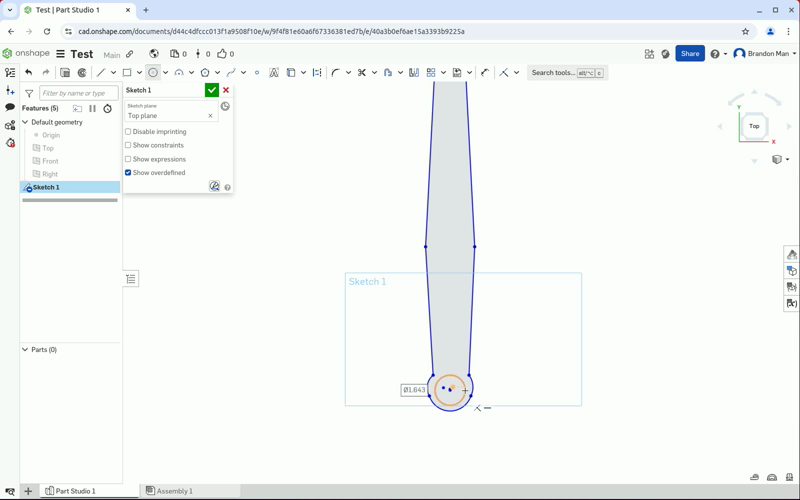
scroll(-6)
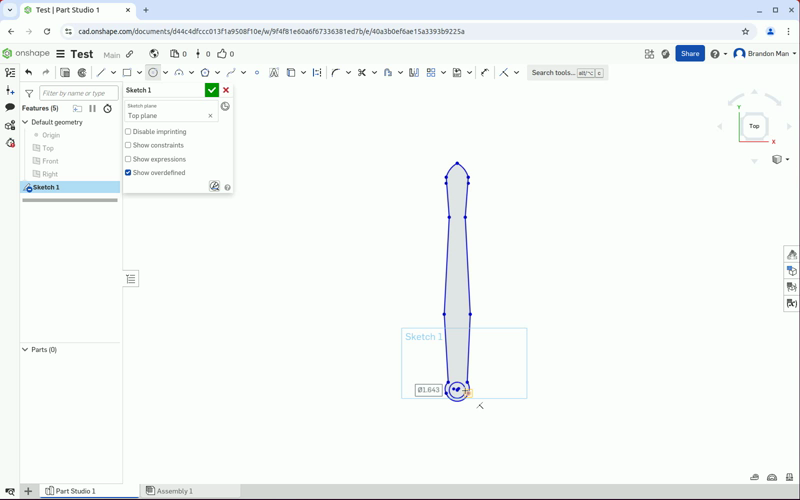
scroll(-6)
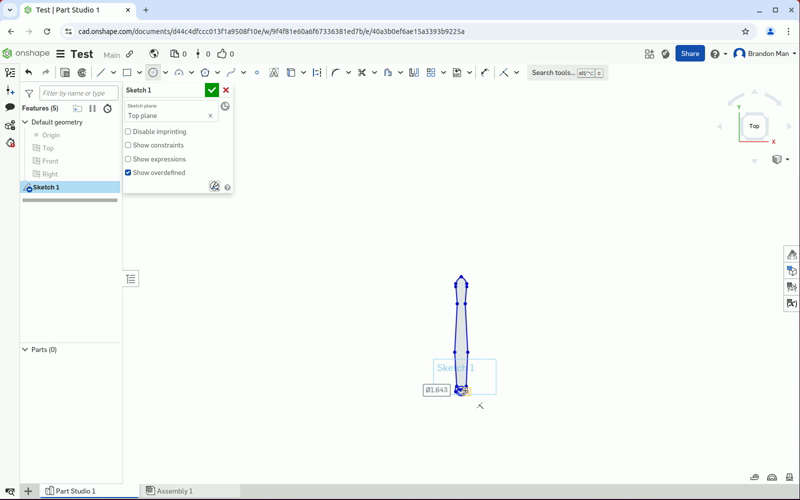
key(esc)
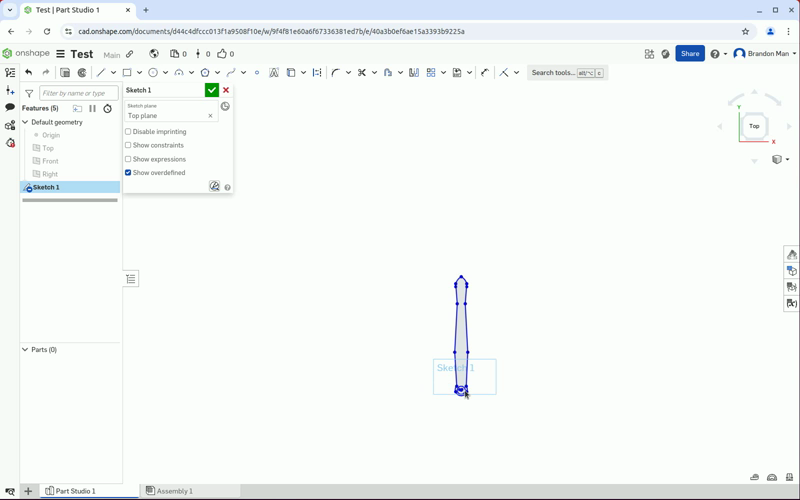
key(c)
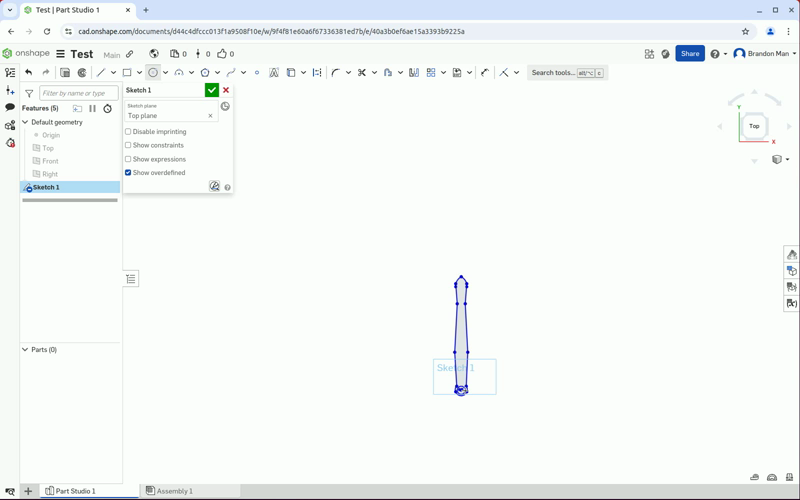
key_down(shift)
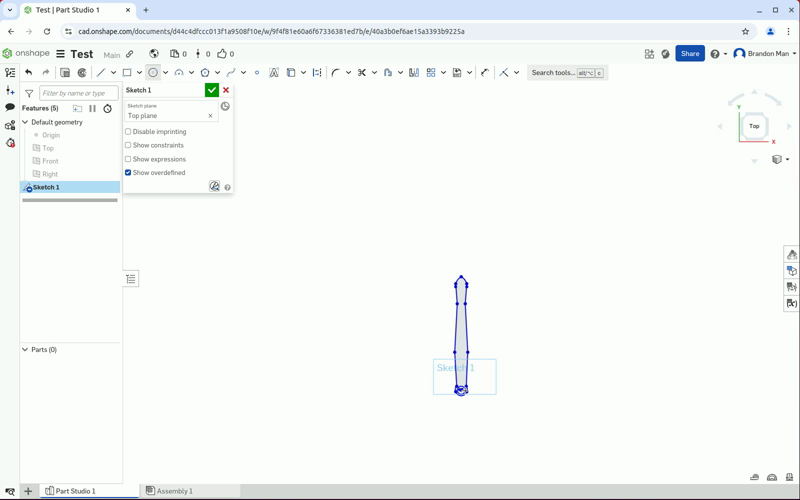
mouse_move(461, 283)
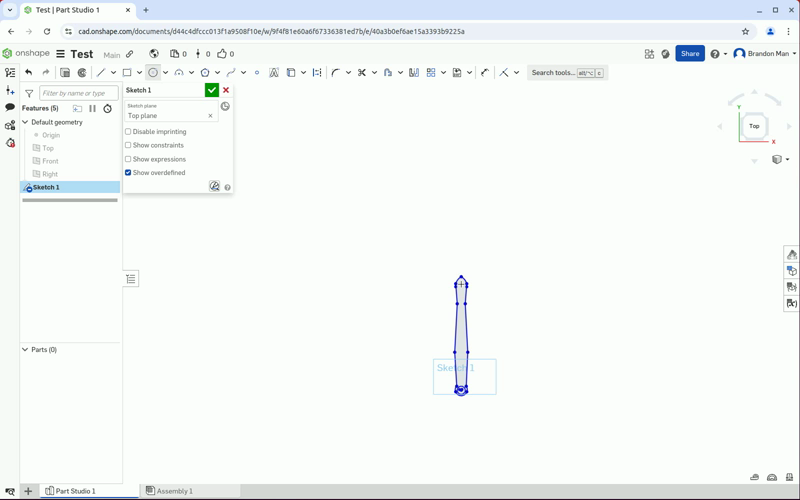
click(461, 283)
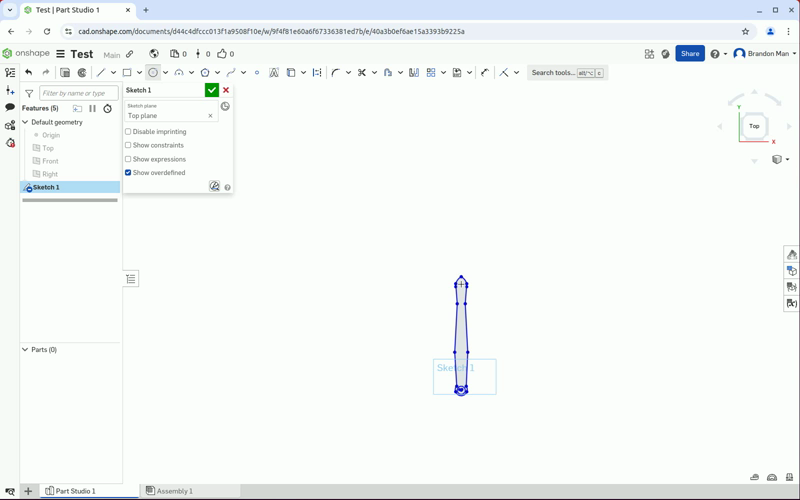
key_up(shift)
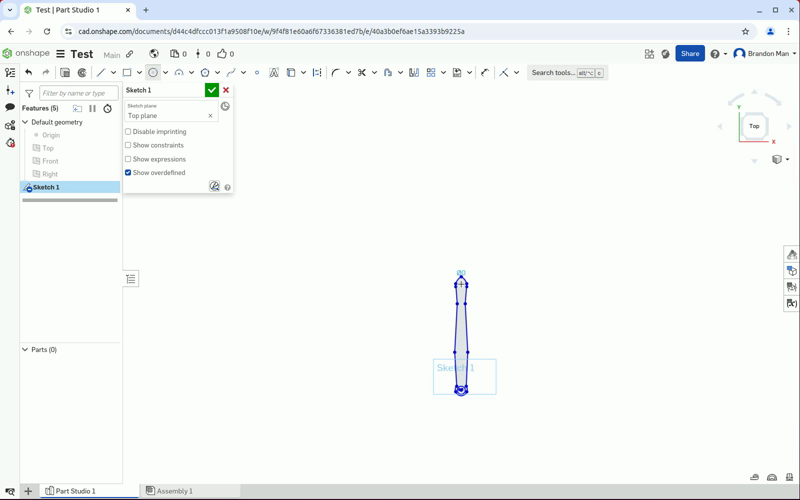
mouse_move(465, 283)
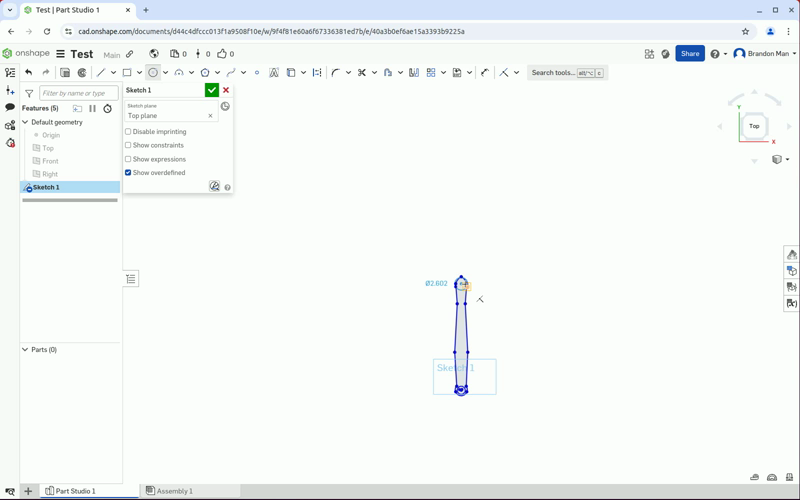
scroll(6)
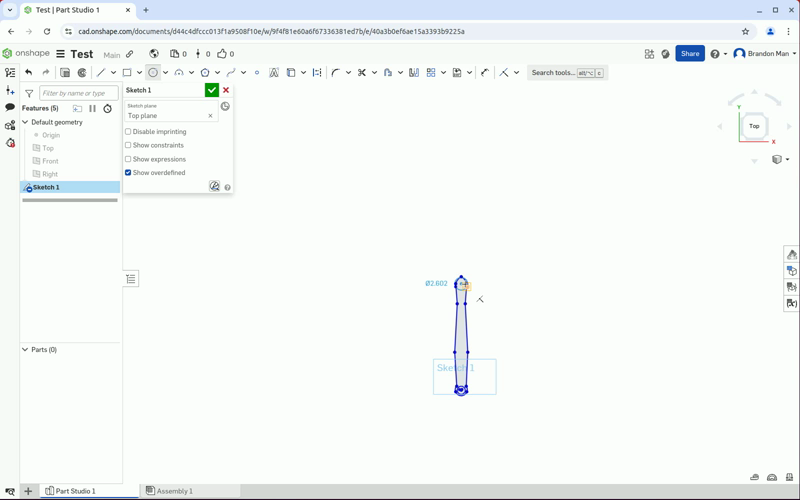
scroll(6)
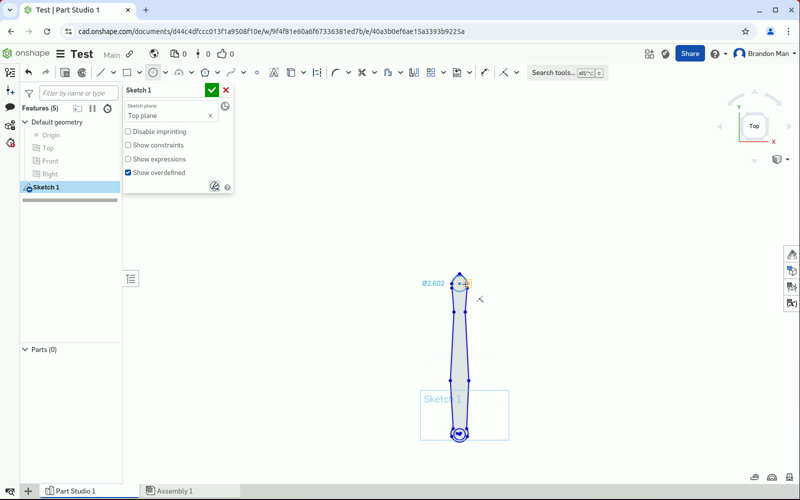
scroll(6)
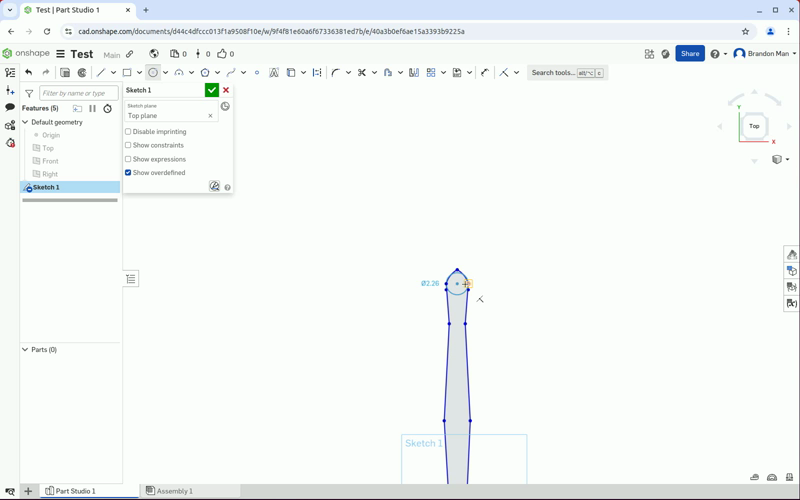
scroll(6)
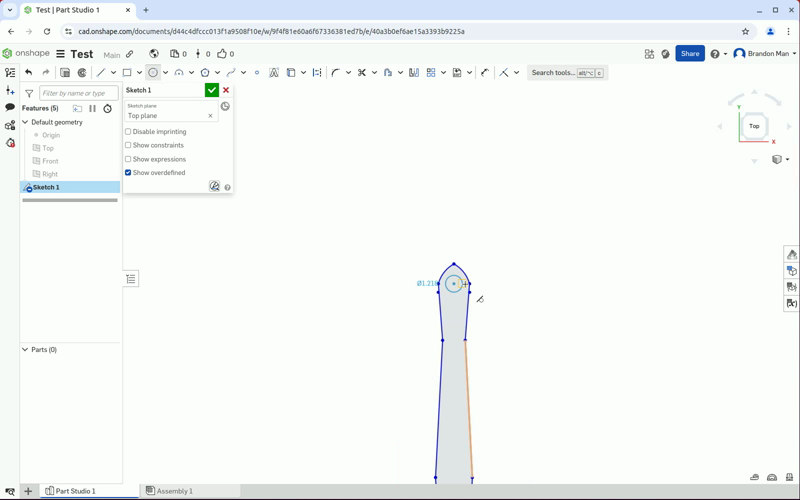
scroll(6)
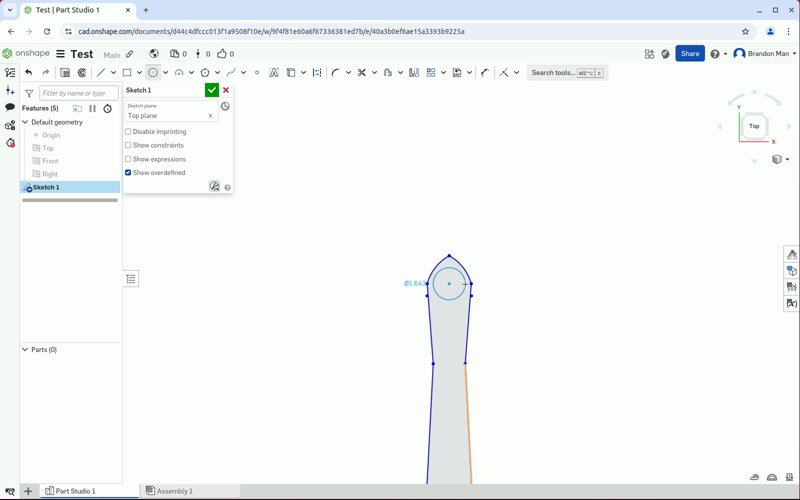
scroll(6)
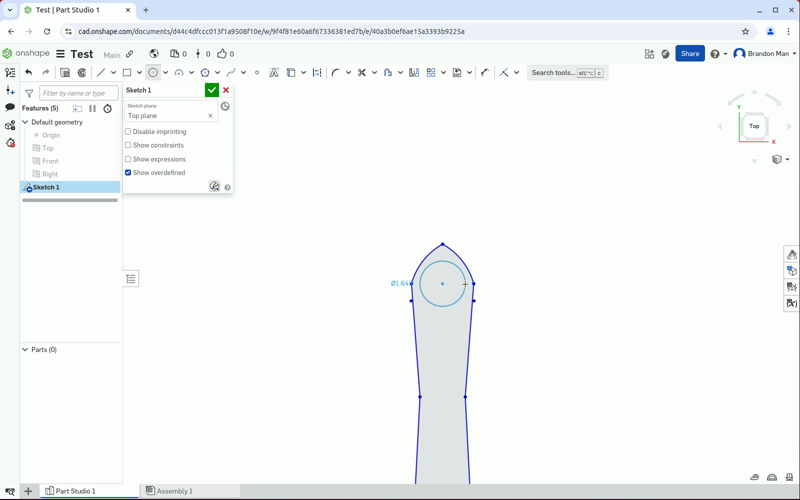
scroll(6)
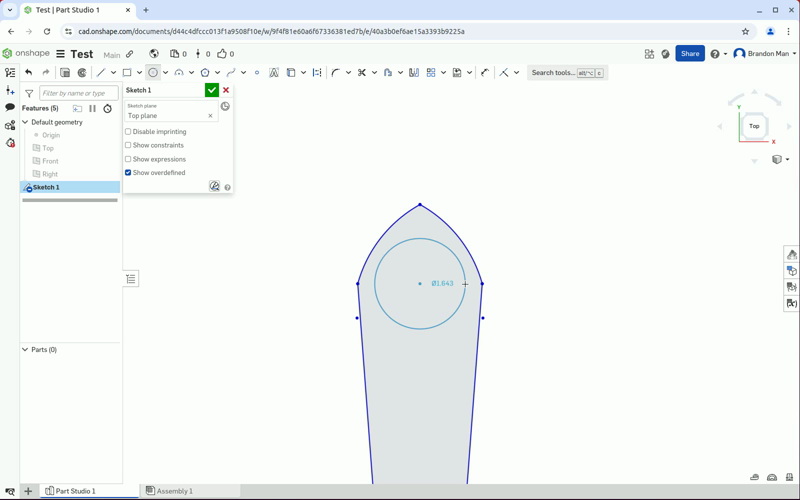
click(465, 283)
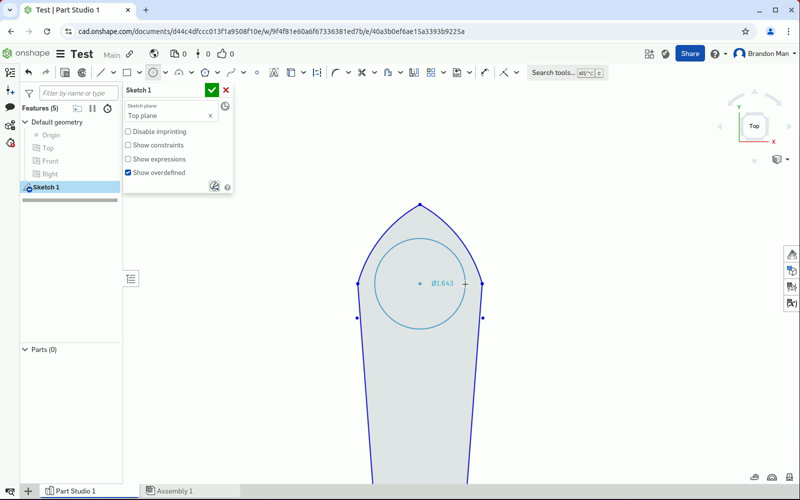
scroll(-6)
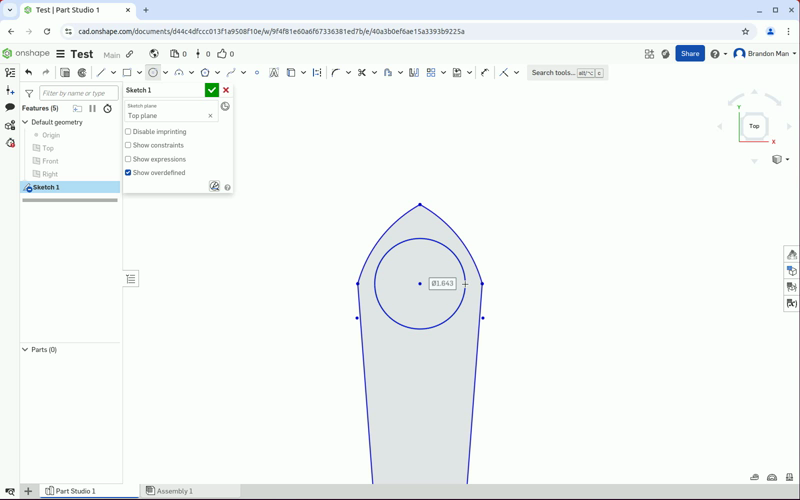
scroll(-6)
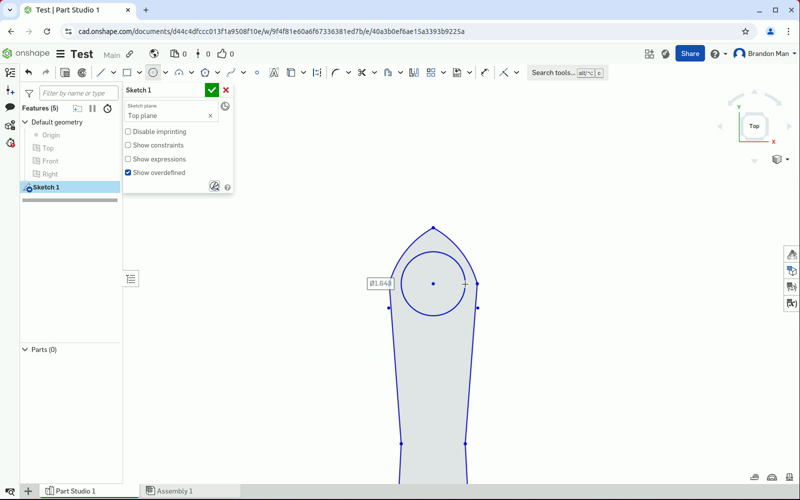
scroll(-6)
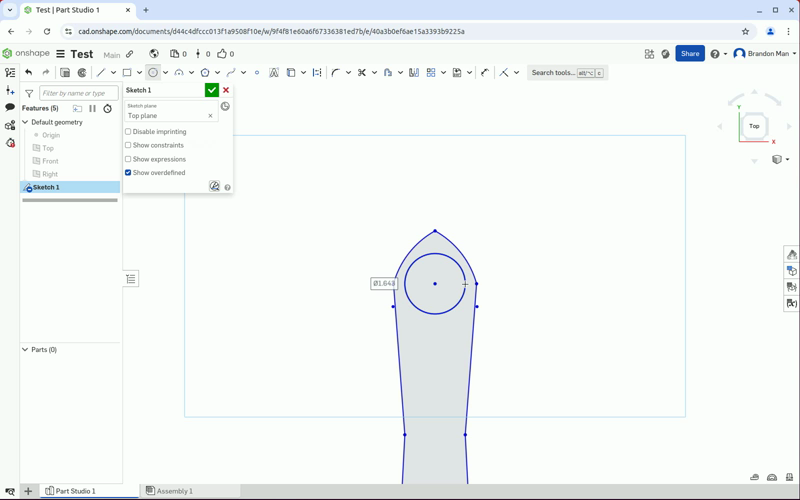
scroll(-6)
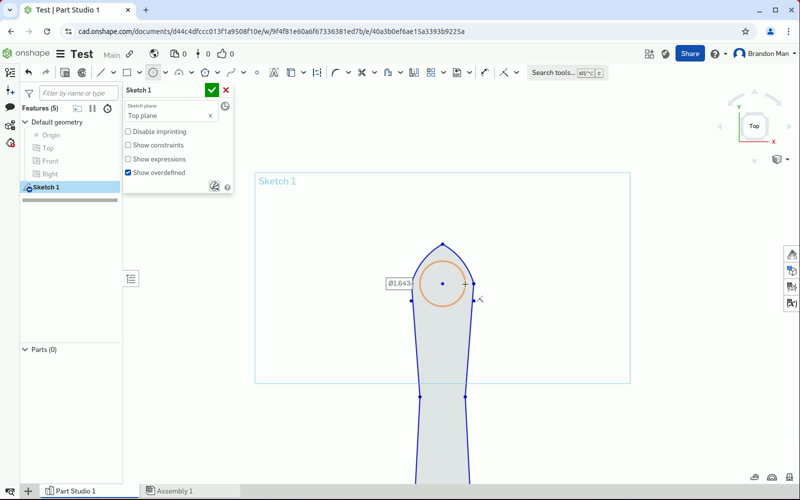
scroll(-6)
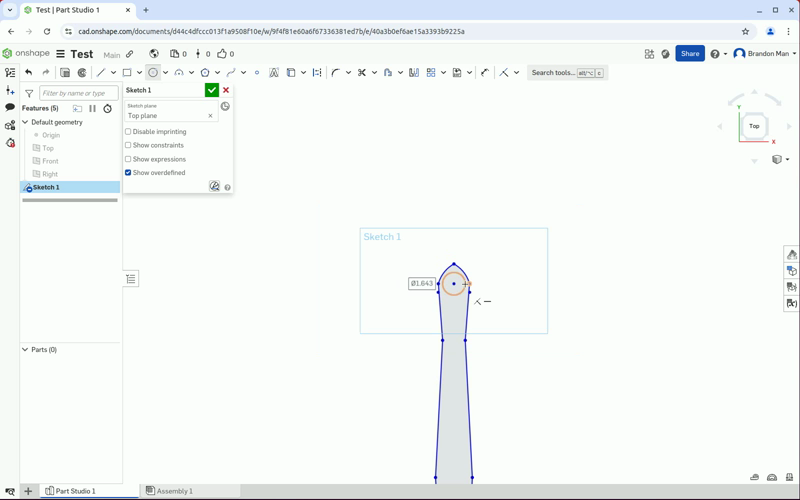
scroll(-6)
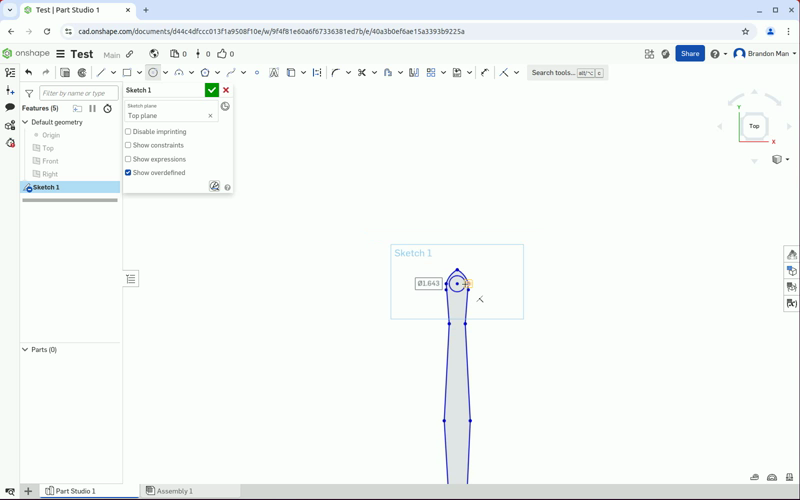
scroll(-6)
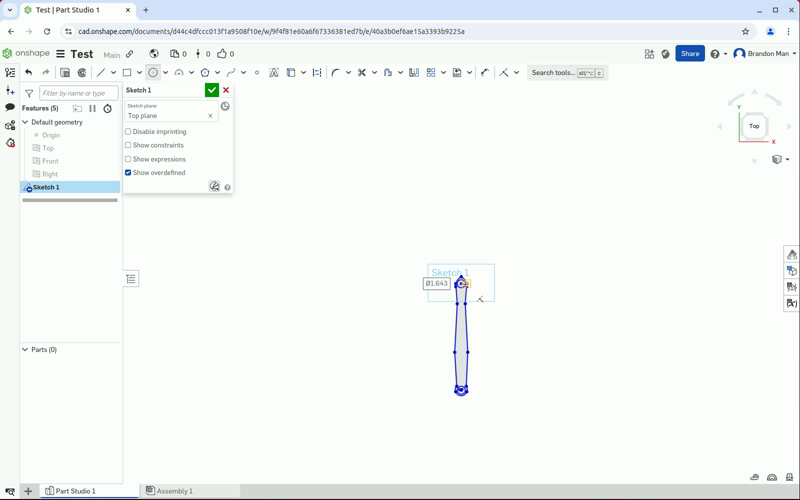
key(esc)
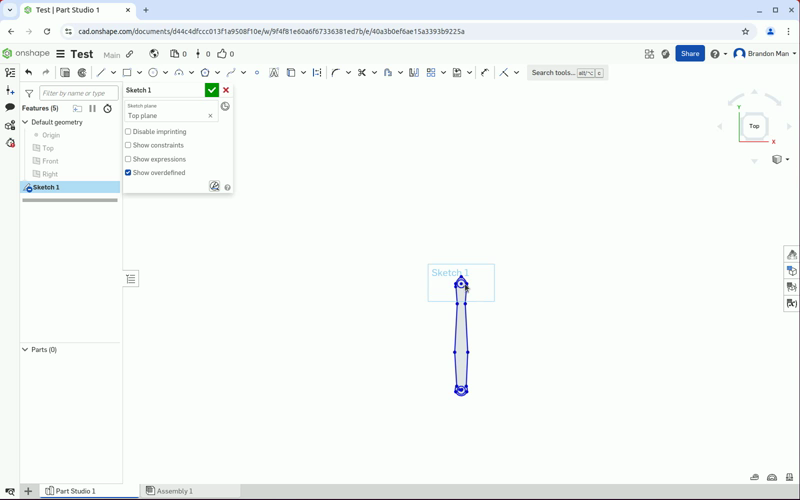
key(l)
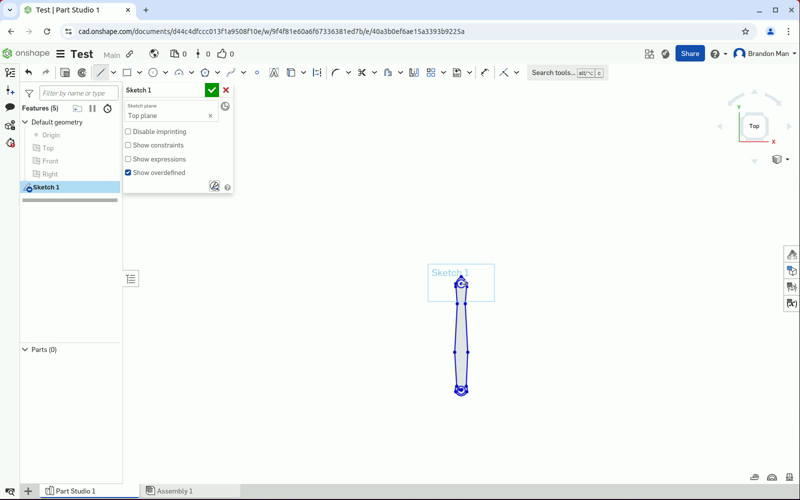
key_down(shift)
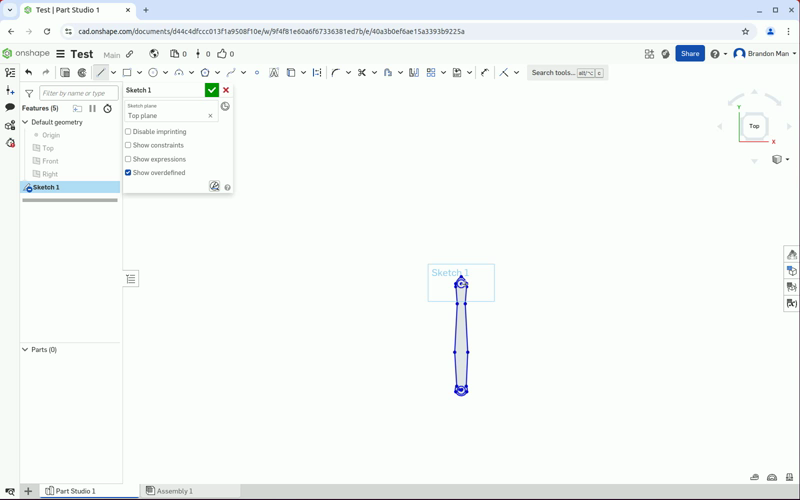
mouse_move(458, 328)
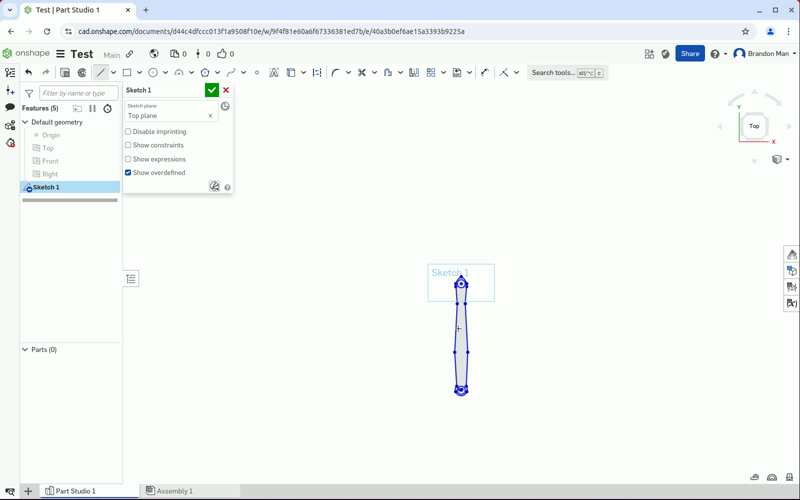
click(458, 328)
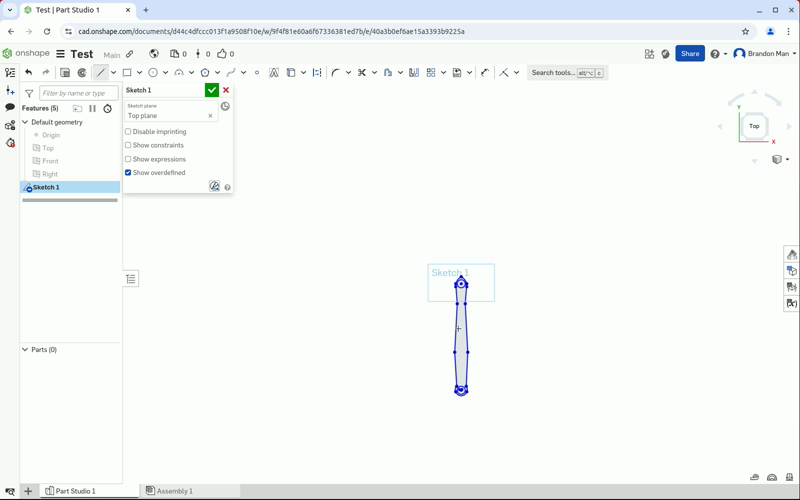
key_up(shift)
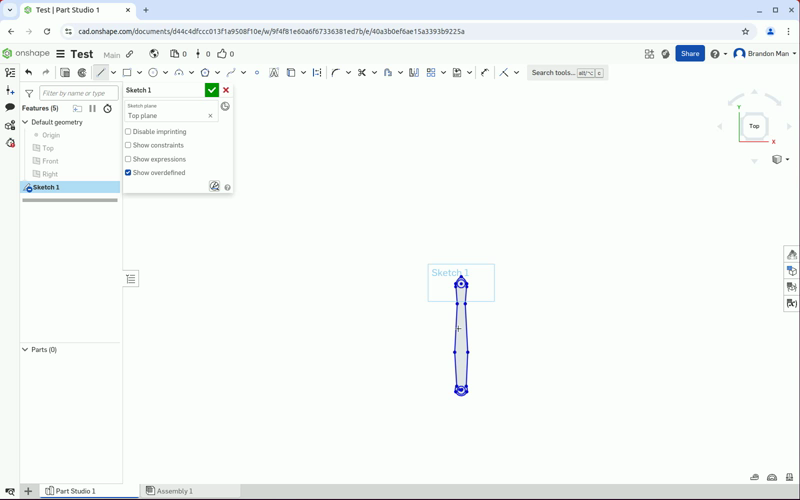
key_down(shift)
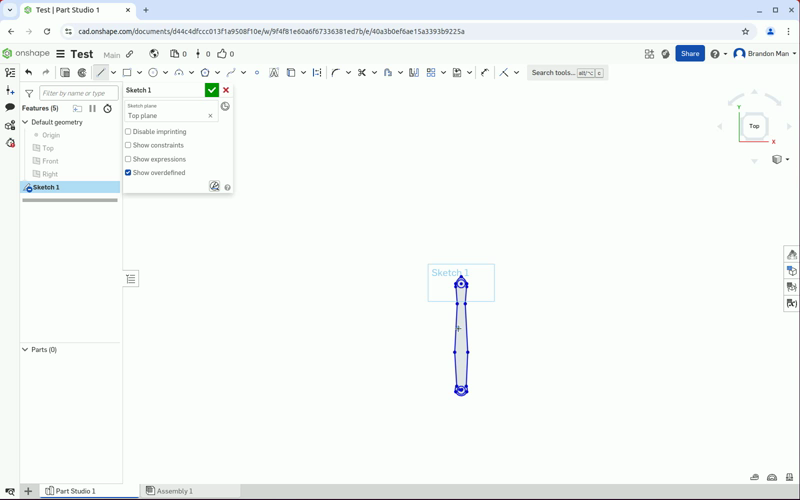
mouse_move(488, 328)
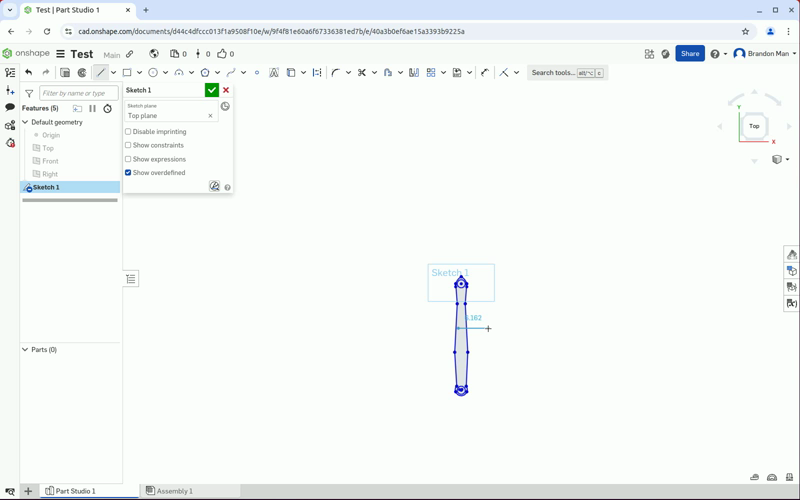
mouse_move(461, 352)
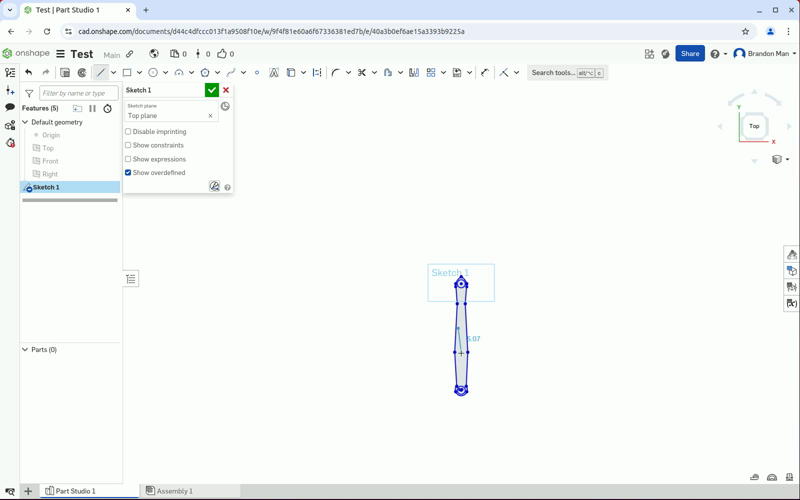
click(461, 352)
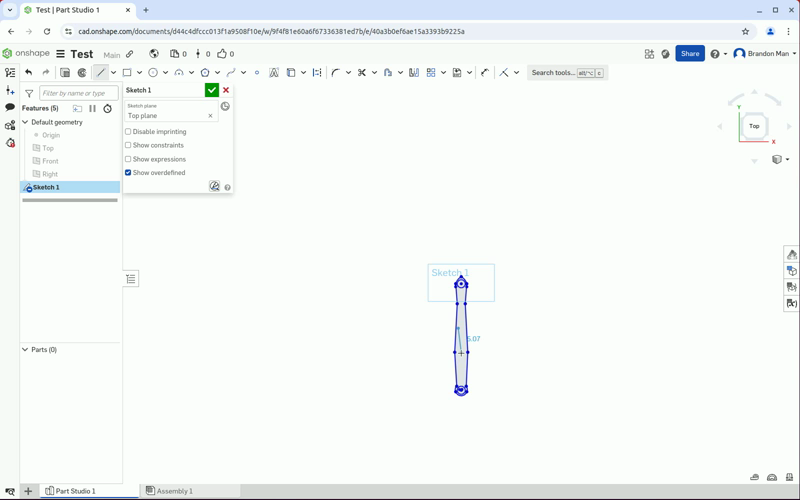
key_up(shift)
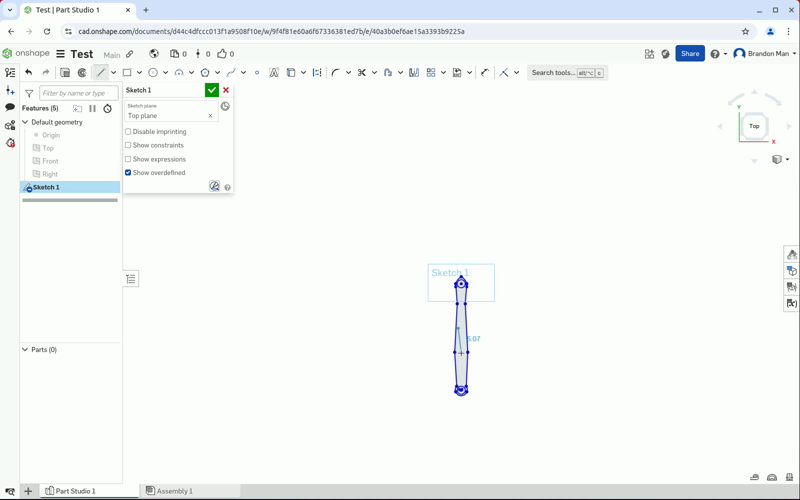
key_down(shift)
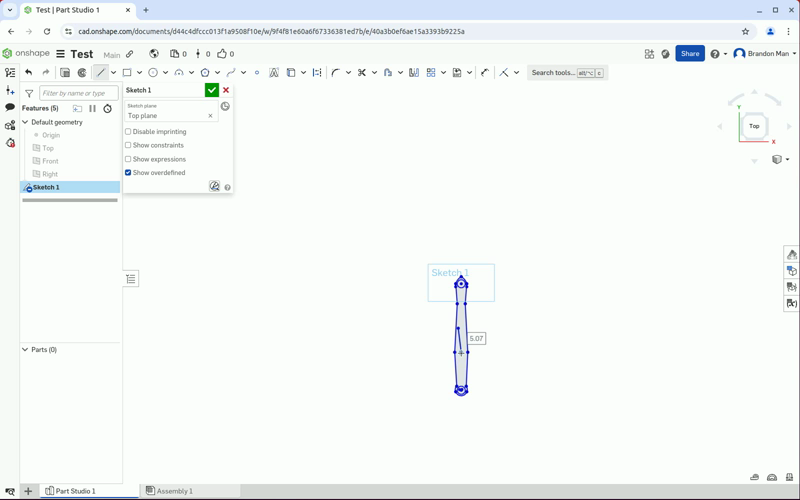
mouse_move(491, 352)
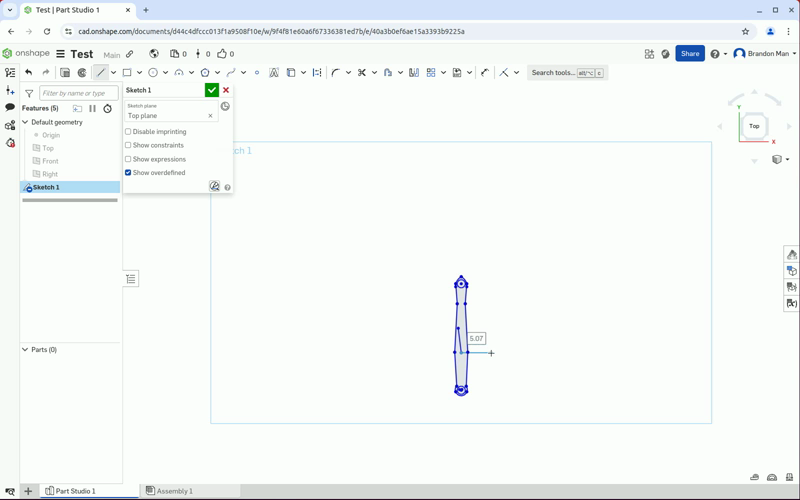
mouse_move(464, 328)
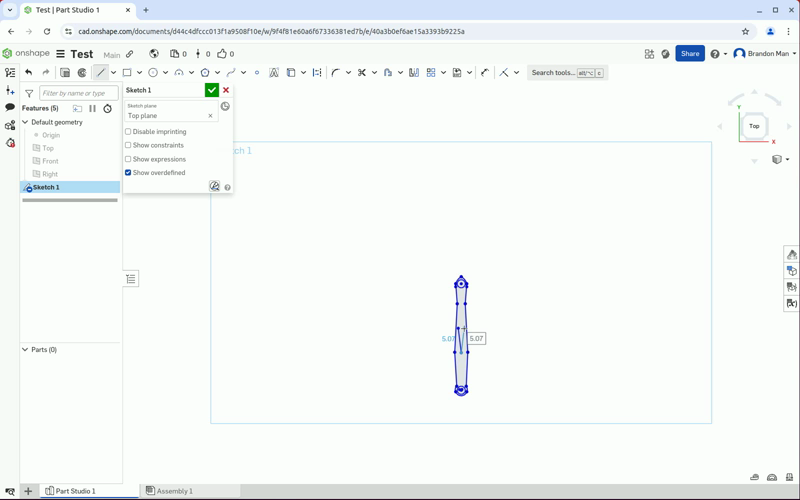
click(464, 328)
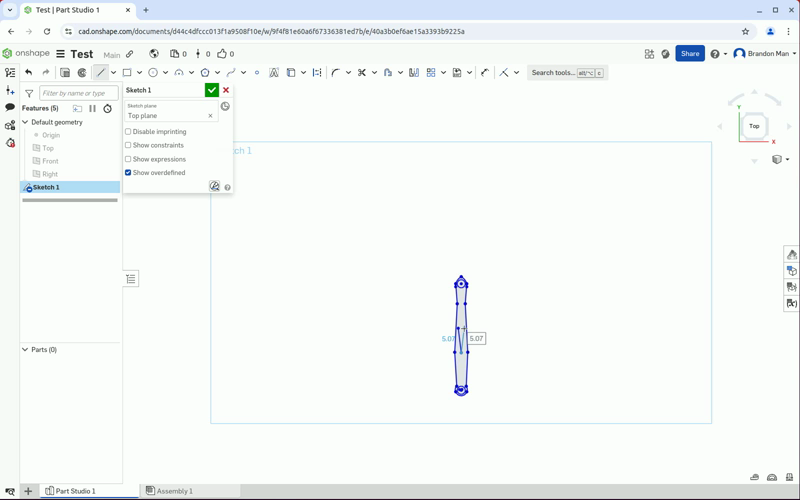
key_up(shift)
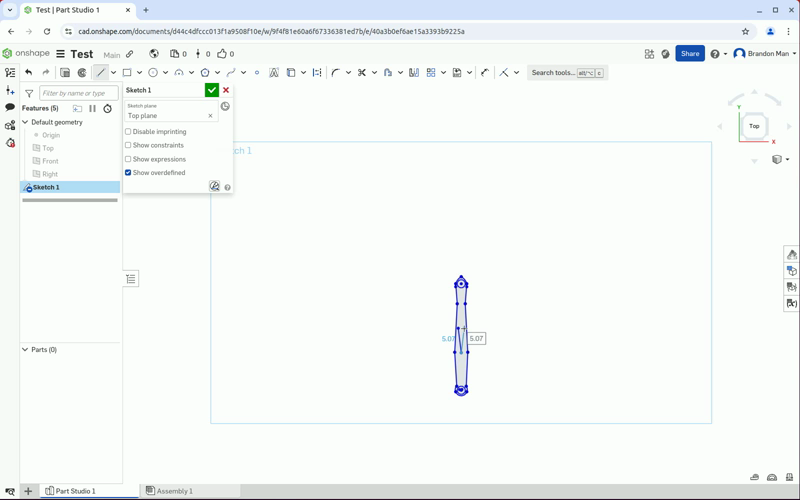
key_down(shift)
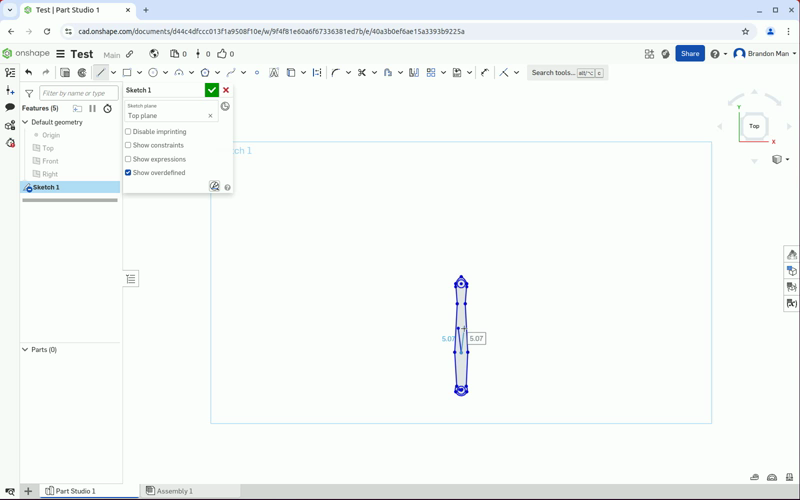
mouse_move(494, 328)
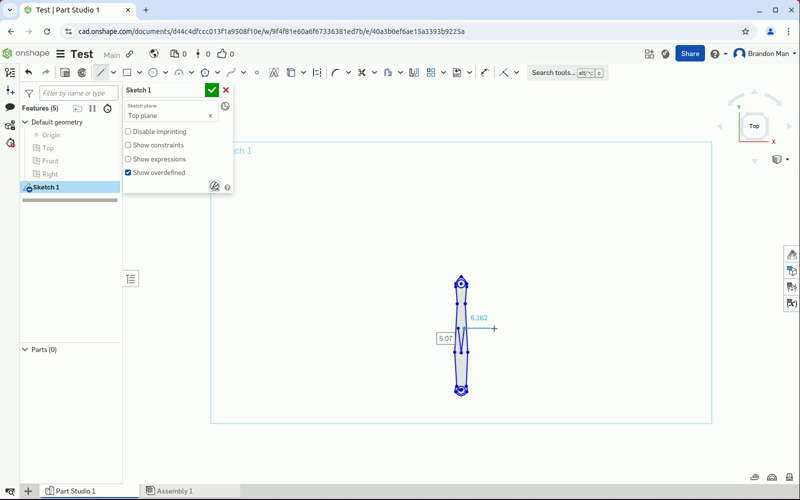
mouse_move(461, 305)
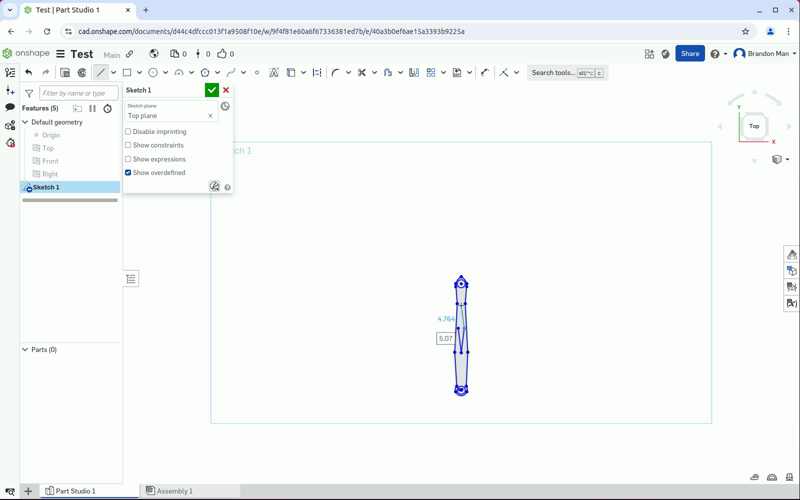
scroll(6)
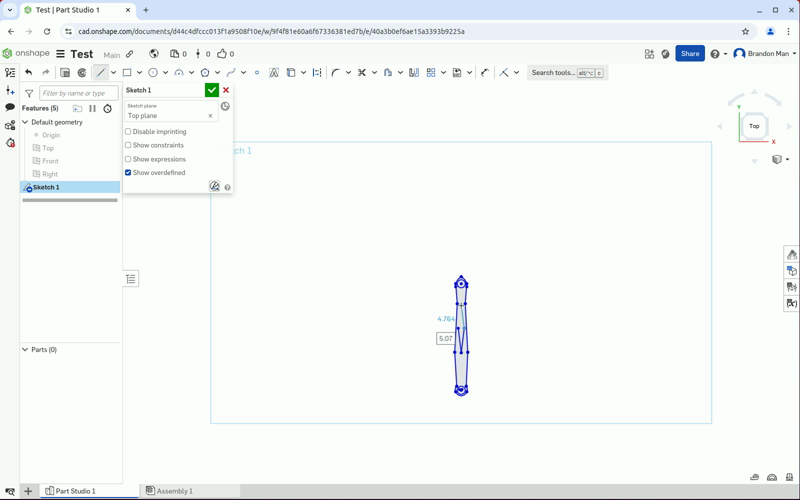
scroll(6)
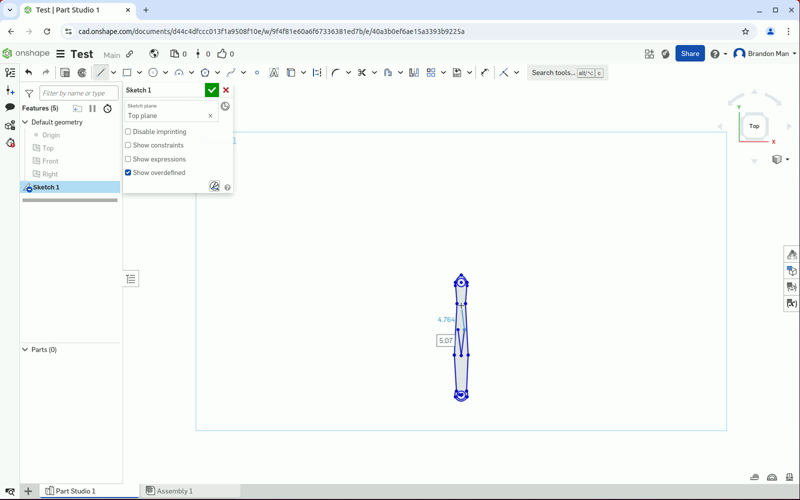
scroll(6)
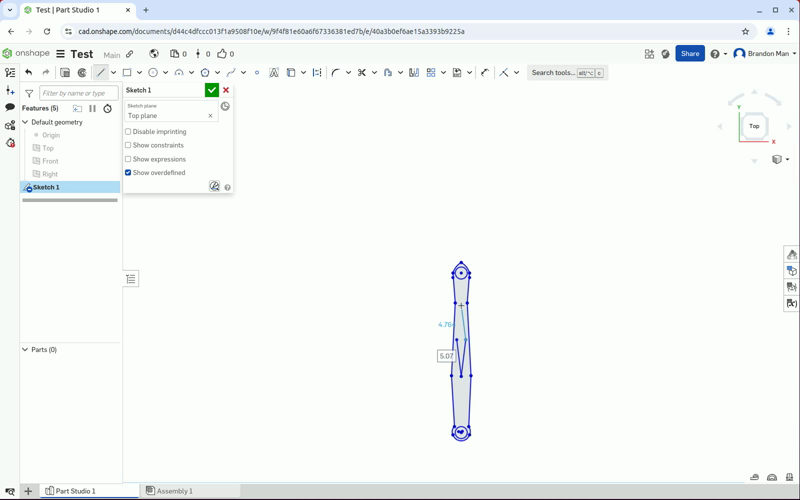
scroll(6)
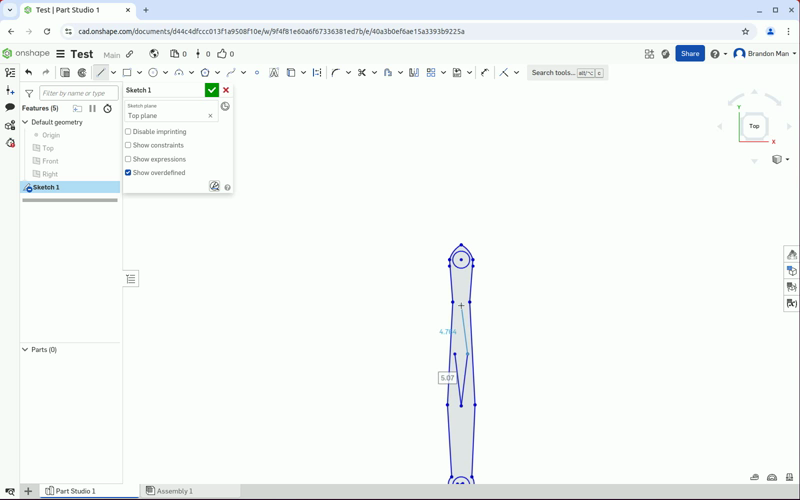
scroll(6)
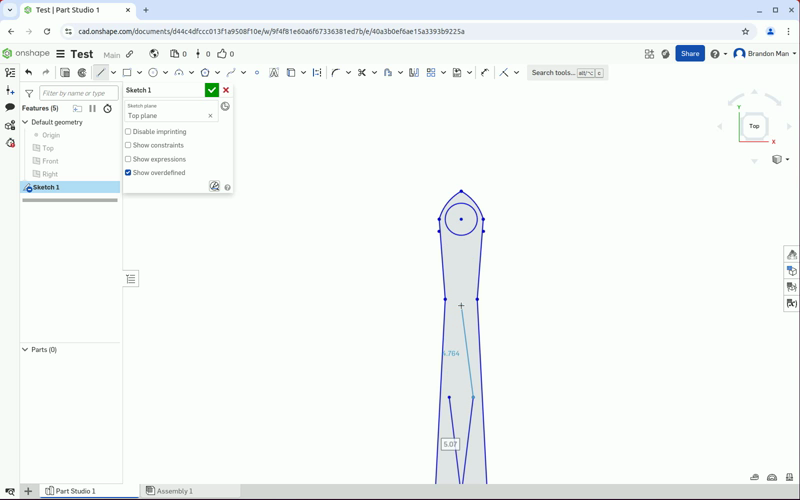
scroll(6)
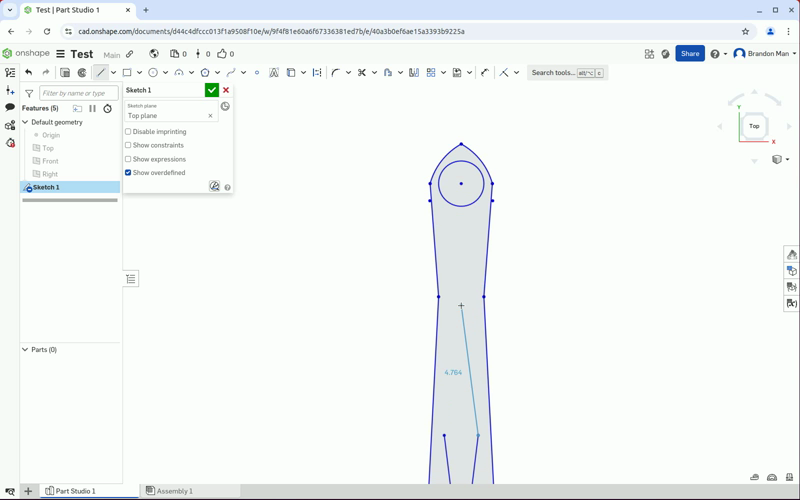
scroll(6)
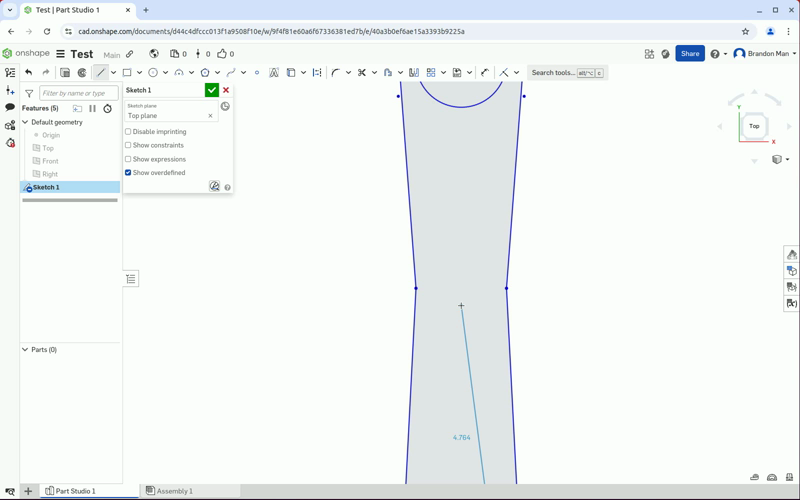
click(461, 305)
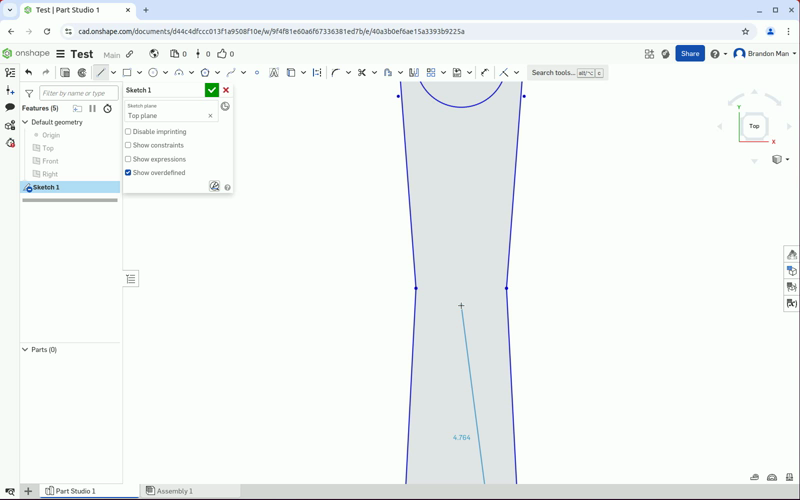
scroll(-6)
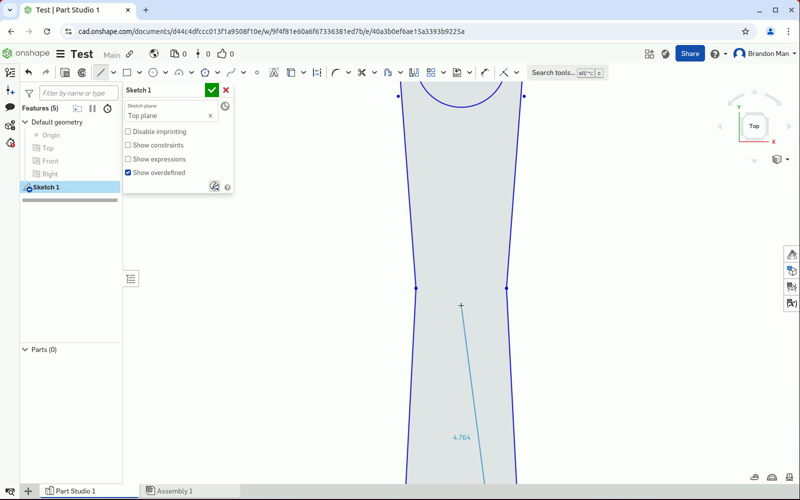
scroll(-6)
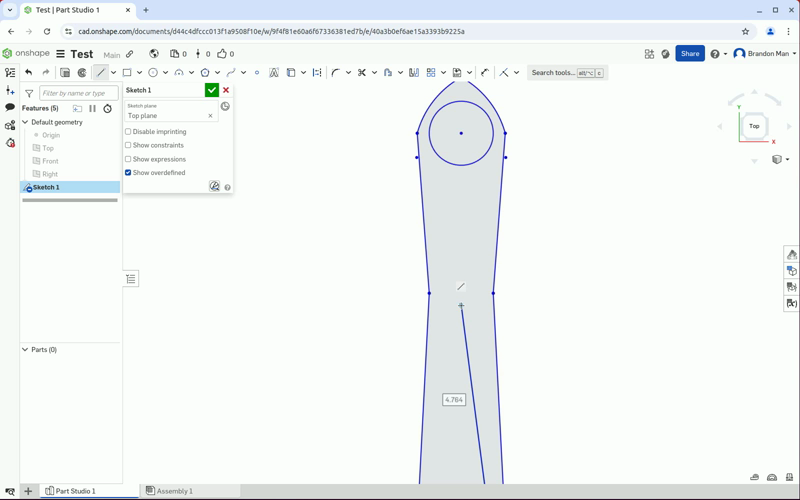
scroll(-6)
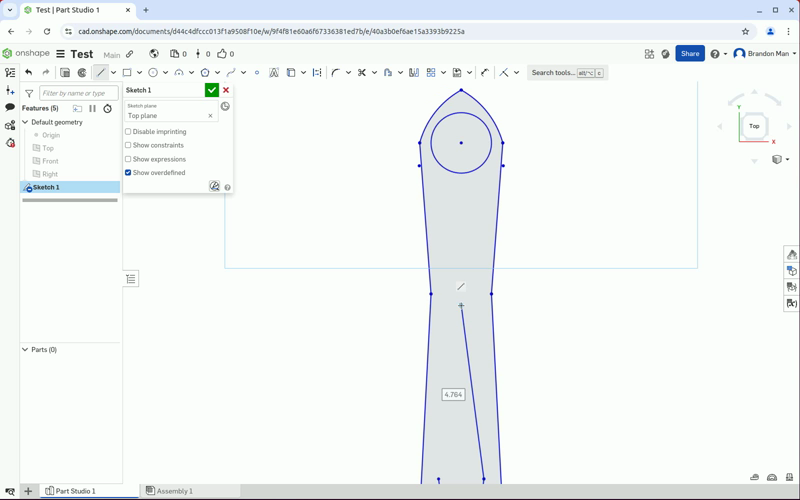
scroll(-6)
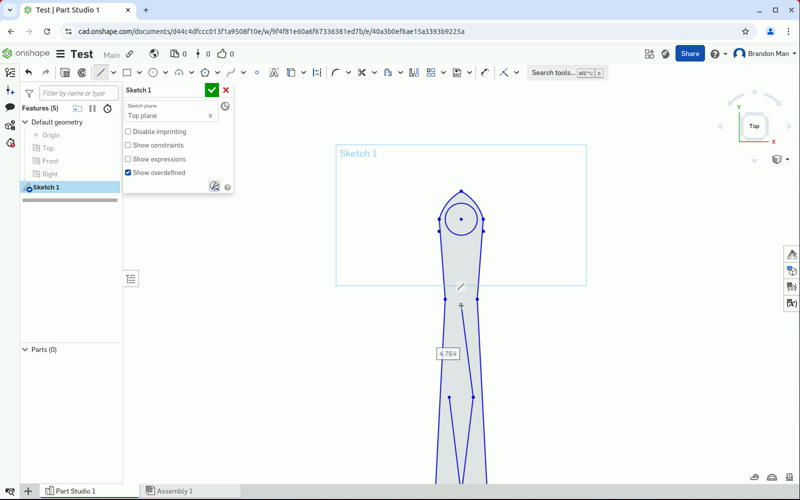
scroll(-6)
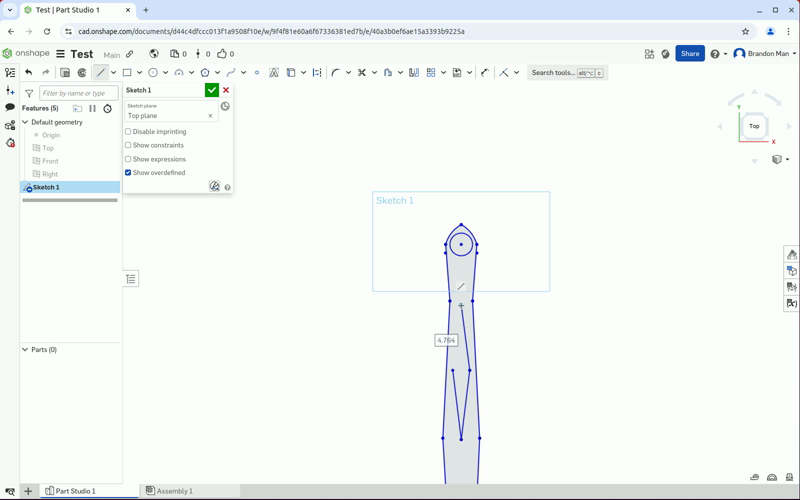
scroll(-6)
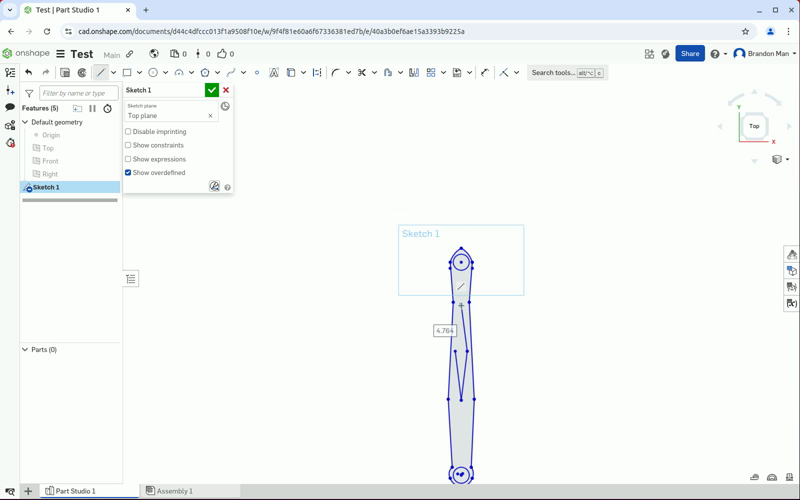
scroll(-6)
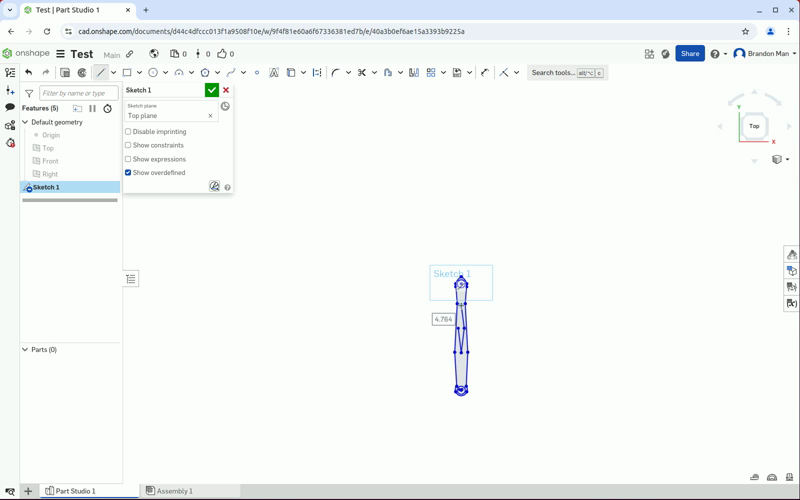
key_up(shift)
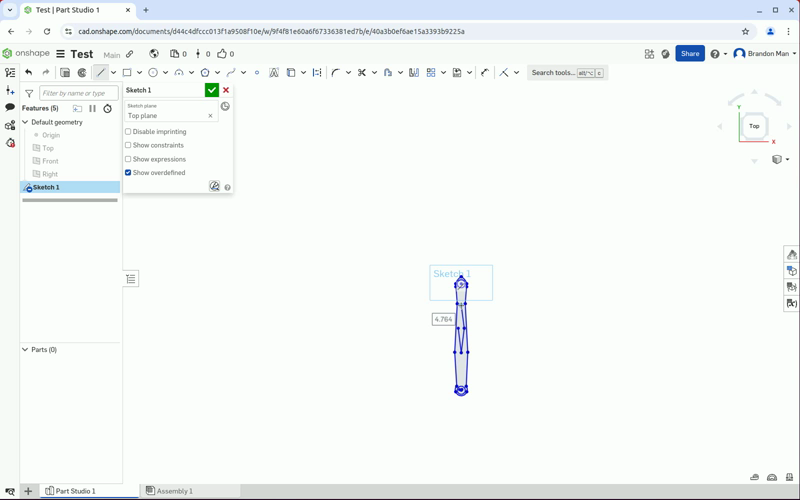
mouse_move(491, 305)
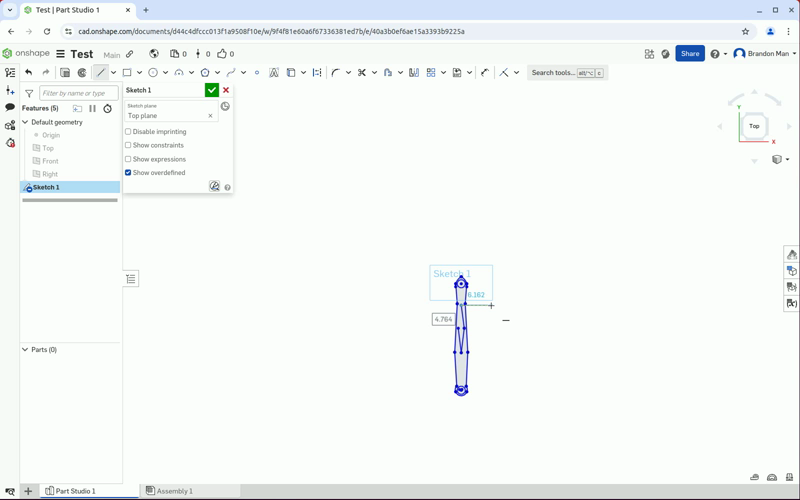
key_down(shift)
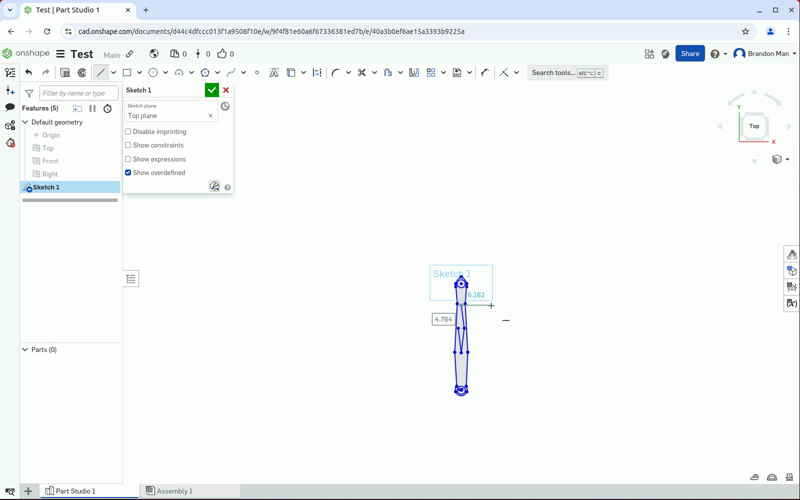
mouse_move(458, 328)
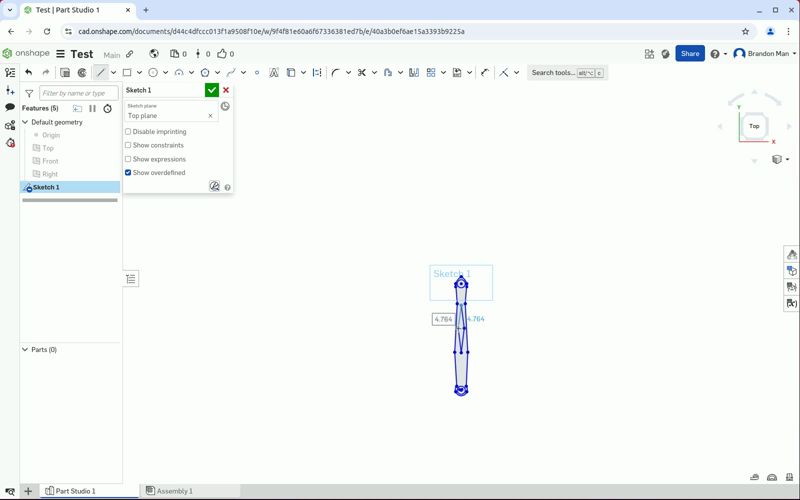
key_up(shift)
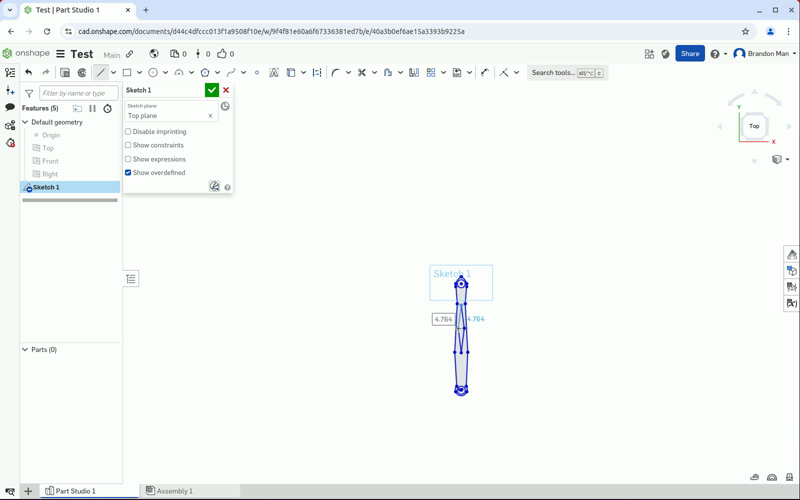
click(458, 328)
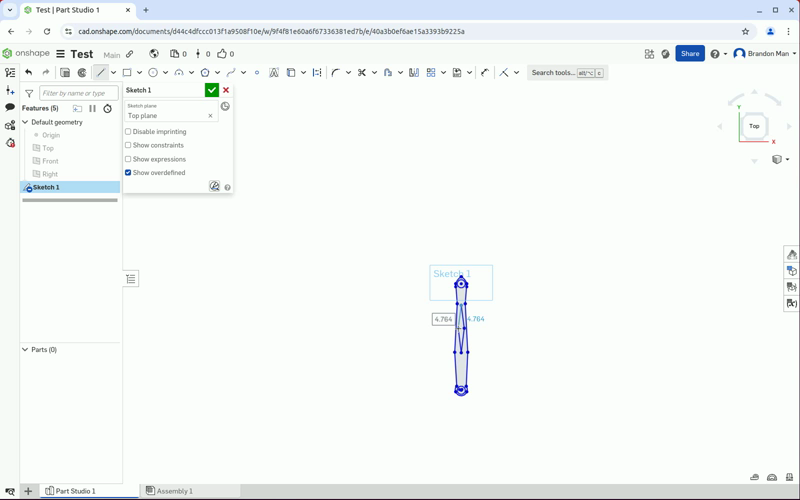
key(esc)
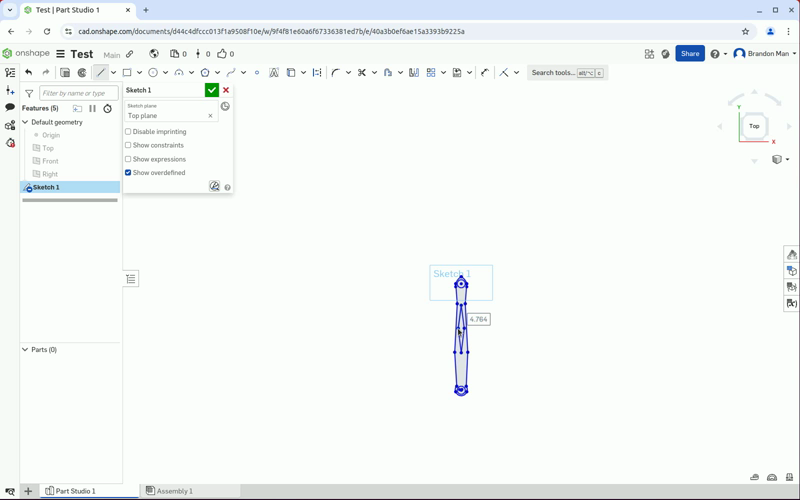
key(l)
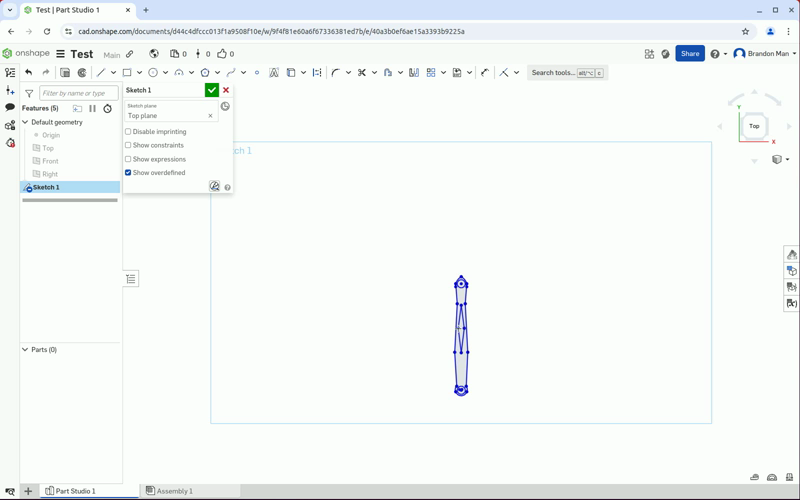
key_down(shift)
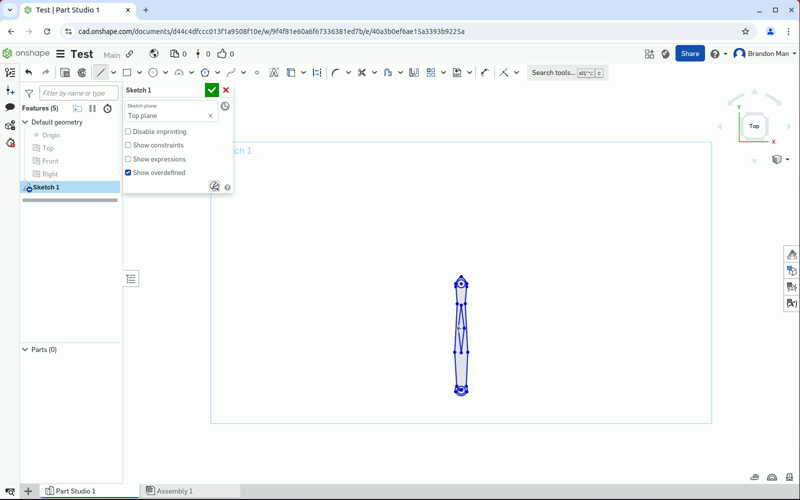
mouse_move(458, 370)
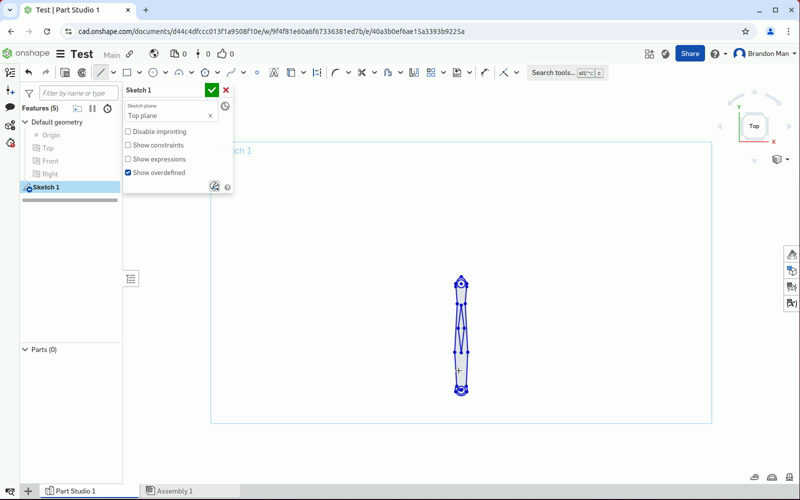
click(458, 370)
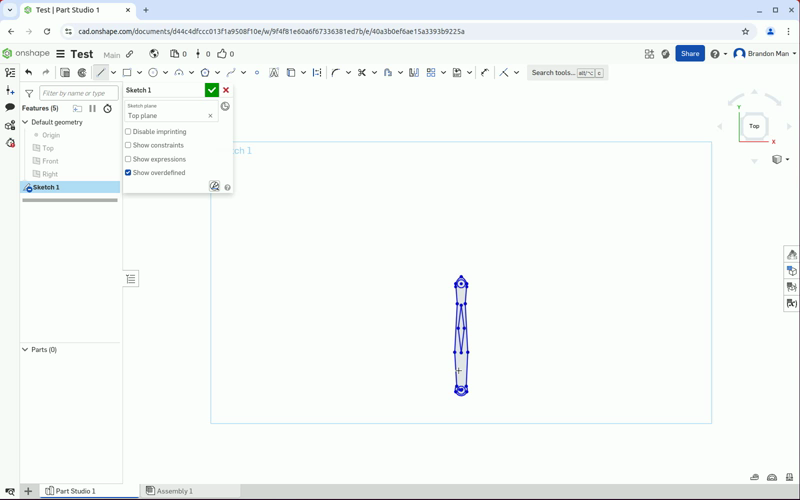
key_up(shift)
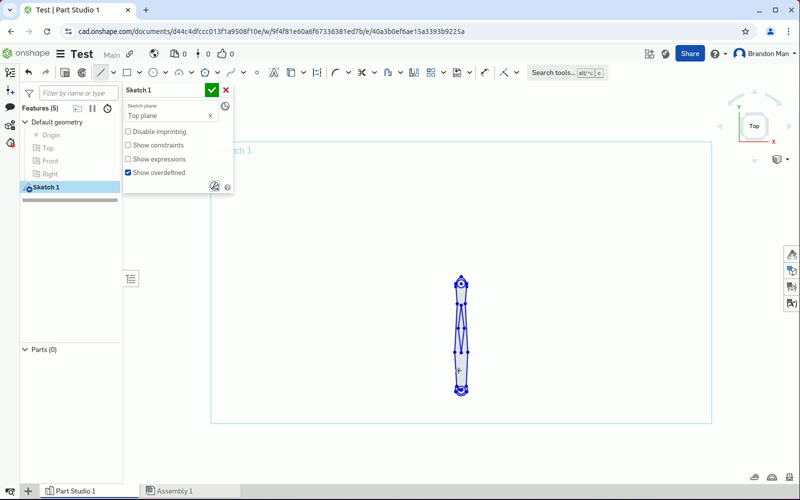
key_down(shift)
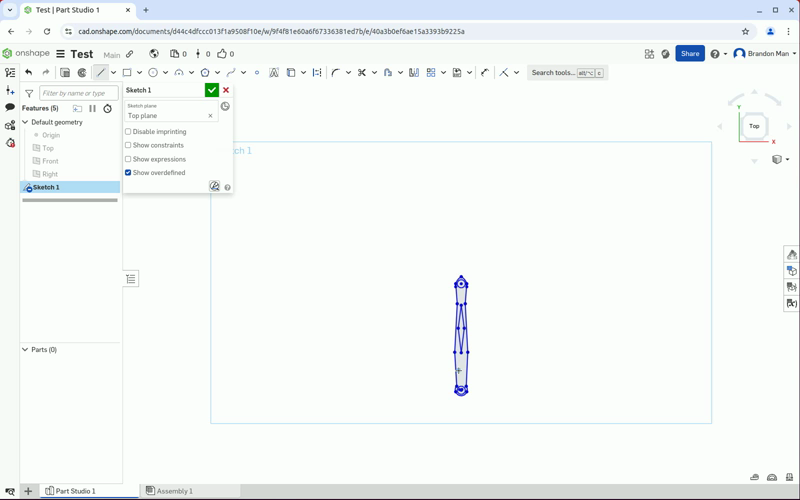
mouse_move(489, 370)
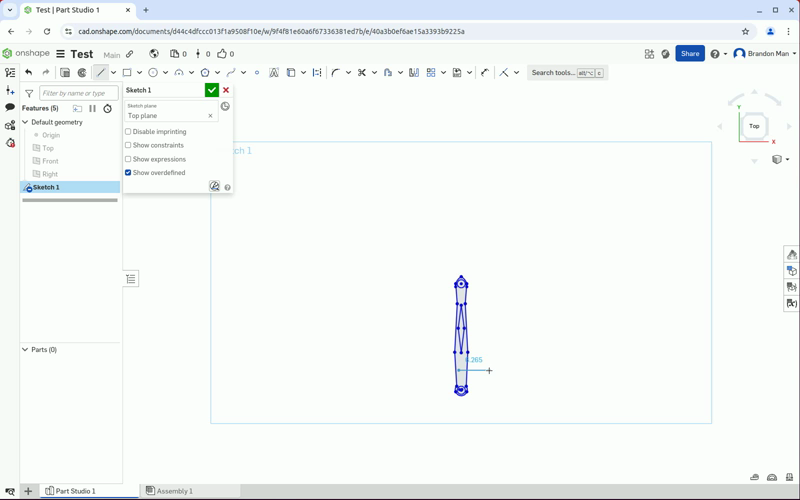
mouse_move(461, 381)
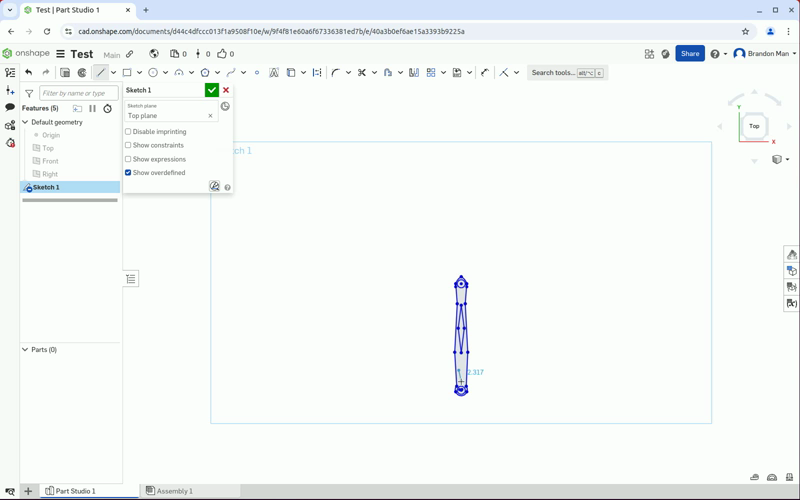
click(461, 381)
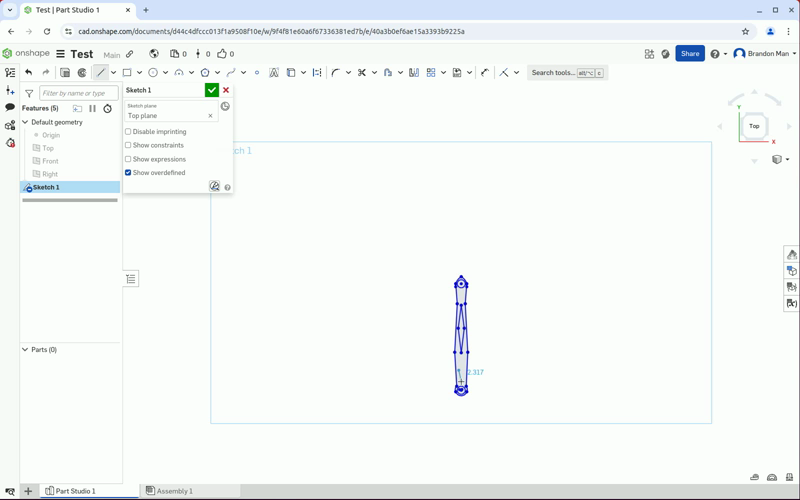
key_up(shift)
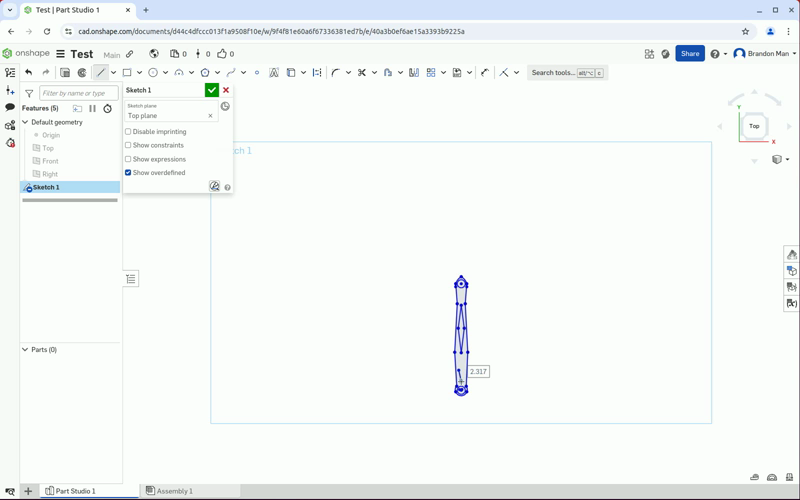
key_down(shift)
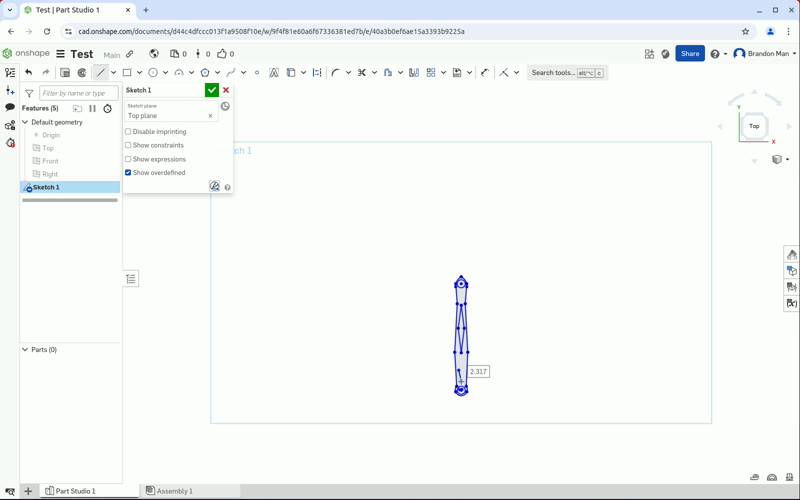
mouse_move(491, 381)
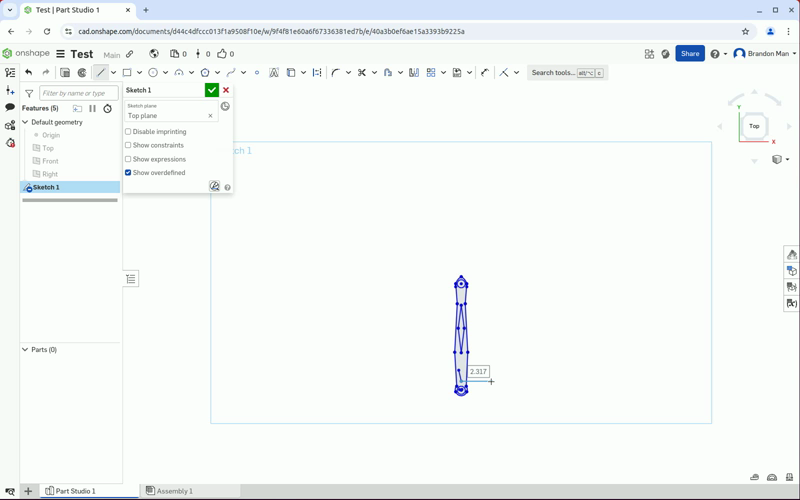
mouse_move(463, 370)
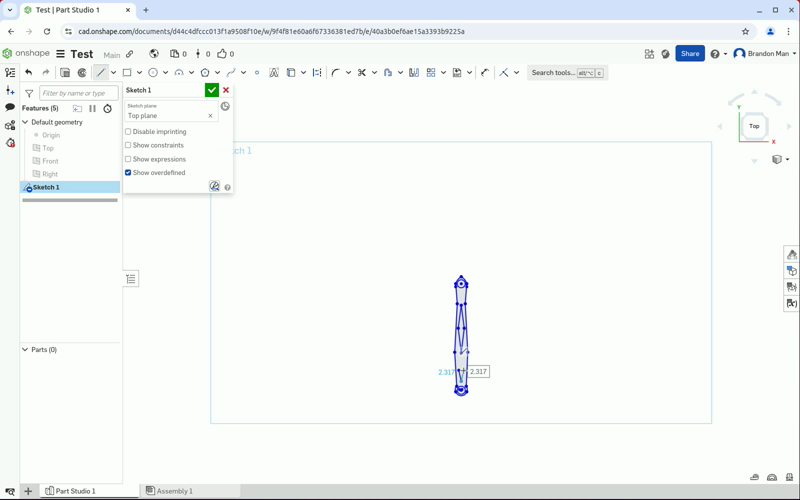
click(463, 370)
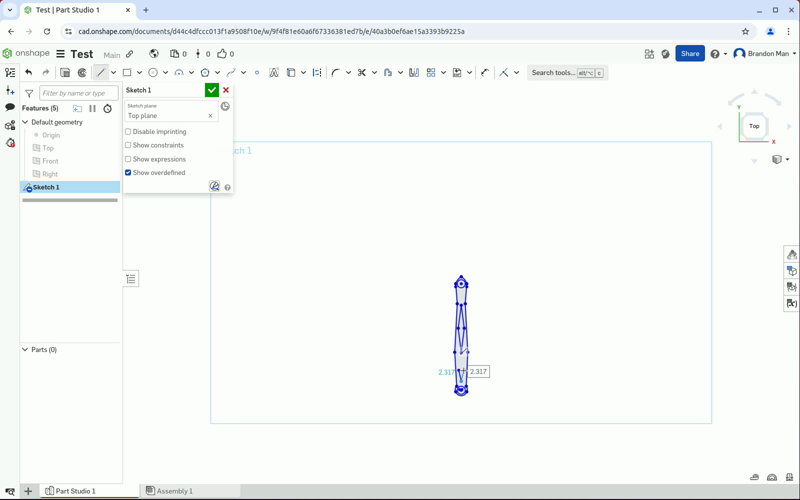
key_up(shift)
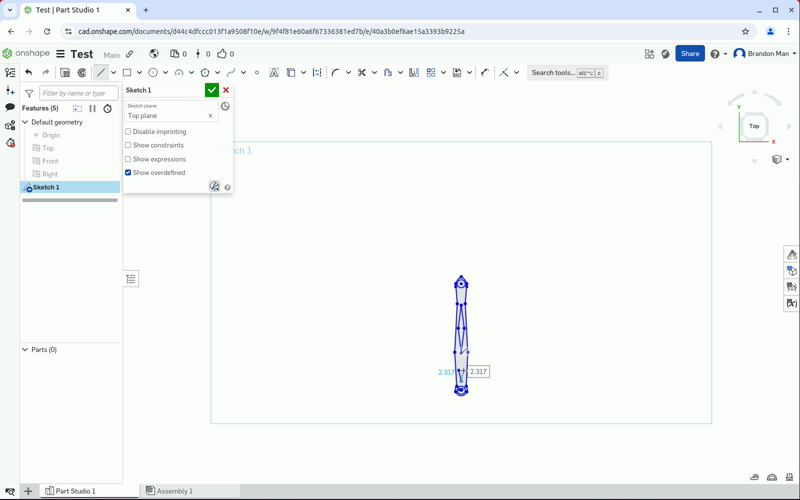
key_down(shift)
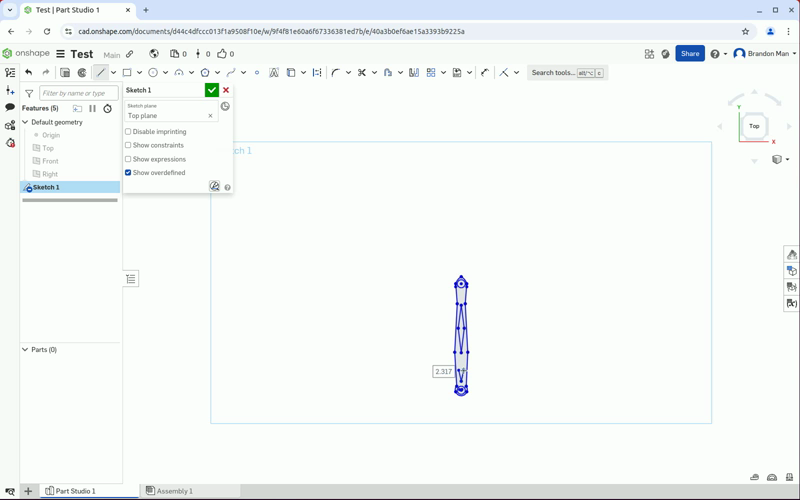
mouse_move(493, 370)
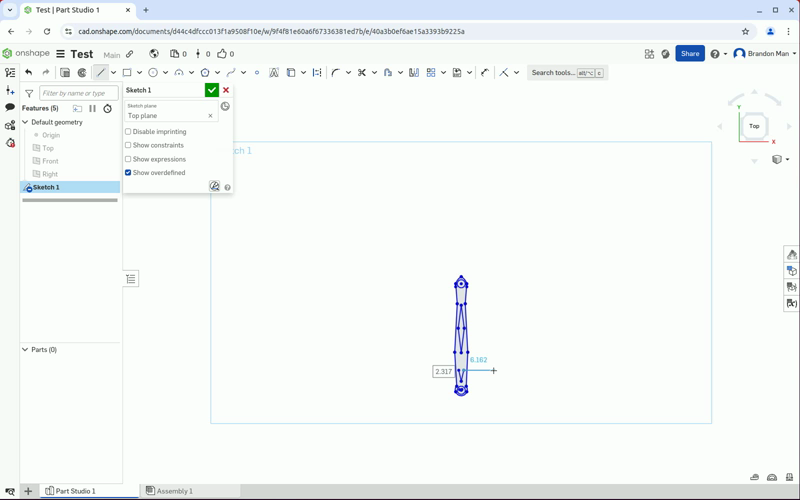
mouse_move(461, 357)
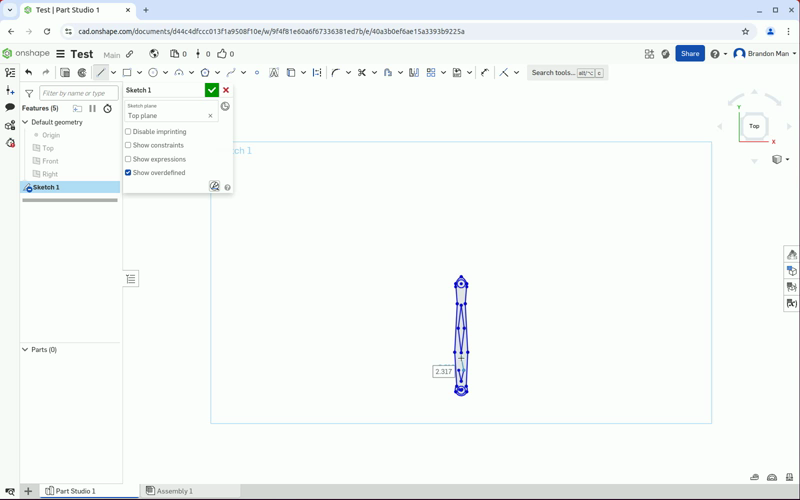
click(461, 357)
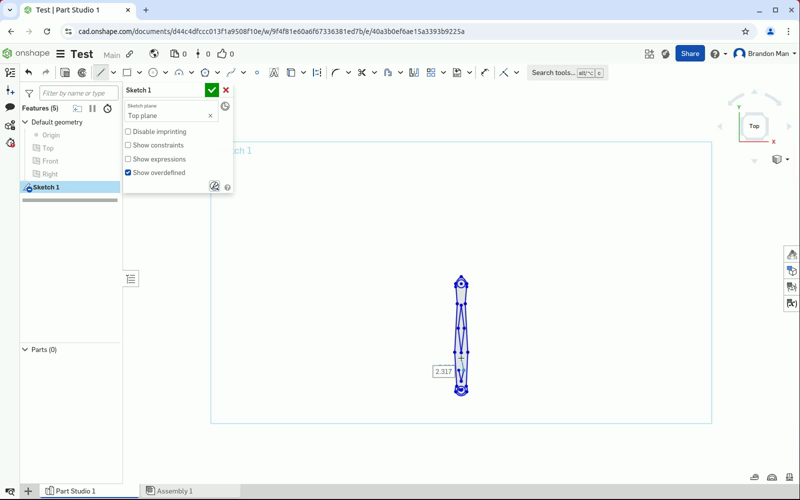
key_up(shift)
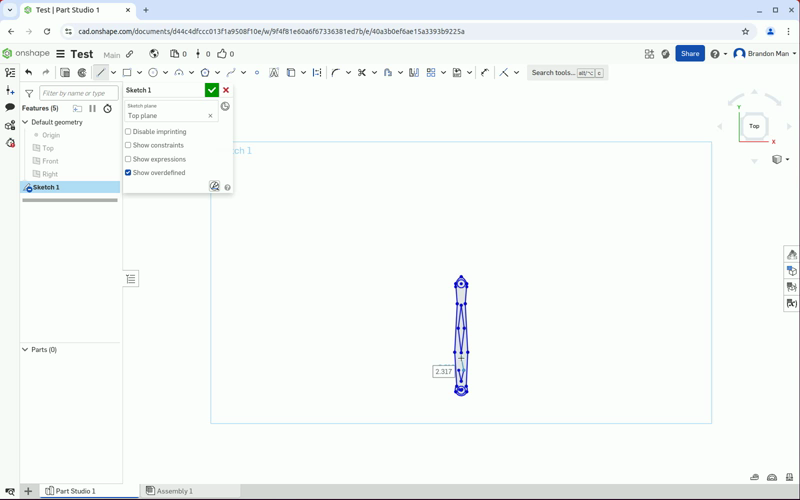
mouse_move(491, 357)
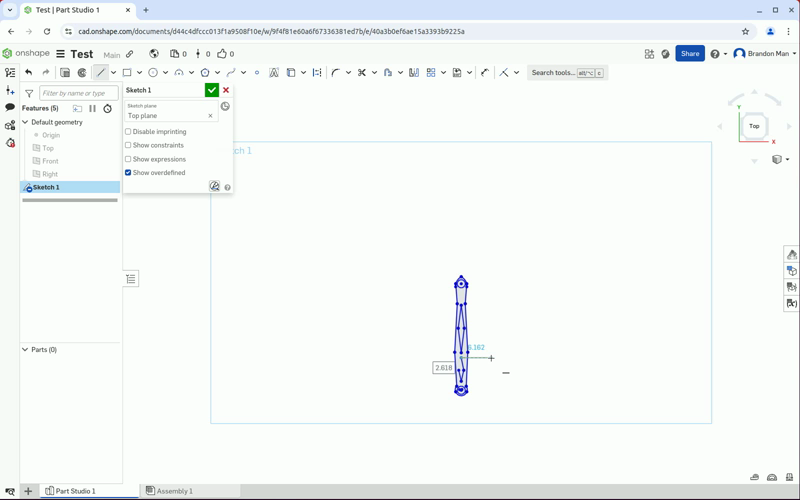
key_down(shift)
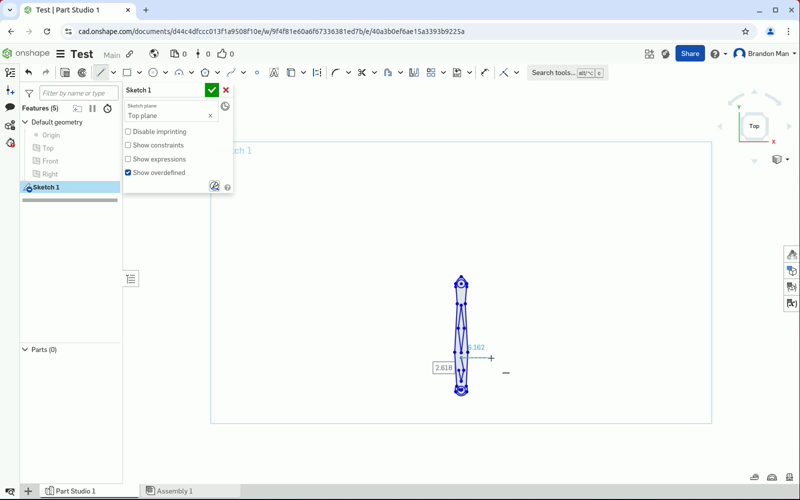
mouse_move(458, 370)
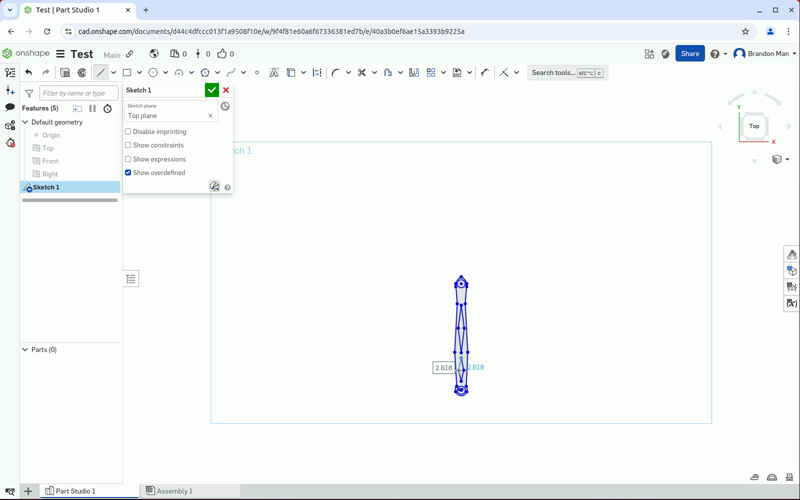
key_up(shift)
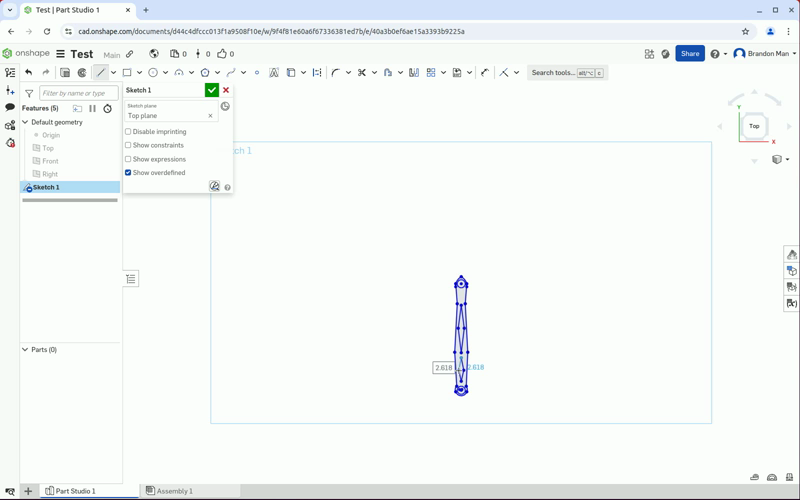
click(458, 370)
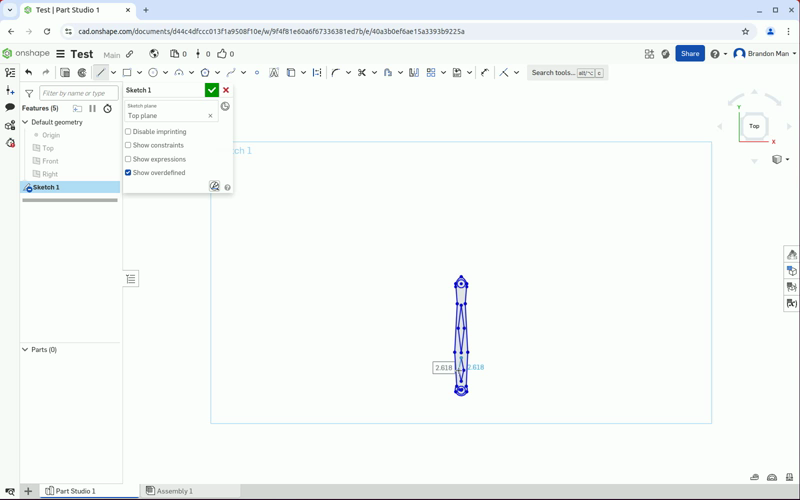
key(esc)
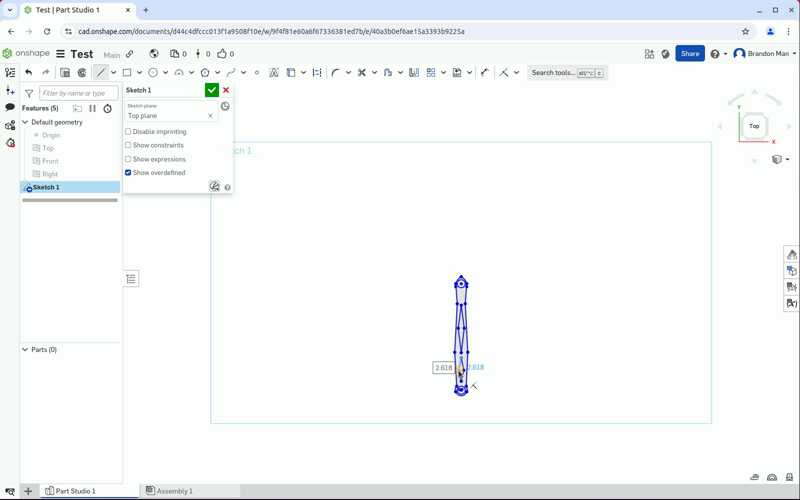
mouse_move(461, 295)
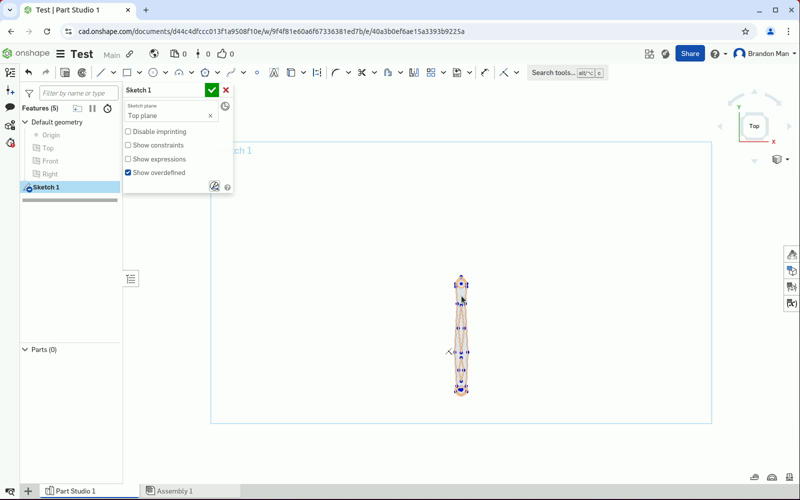
scroll(6)
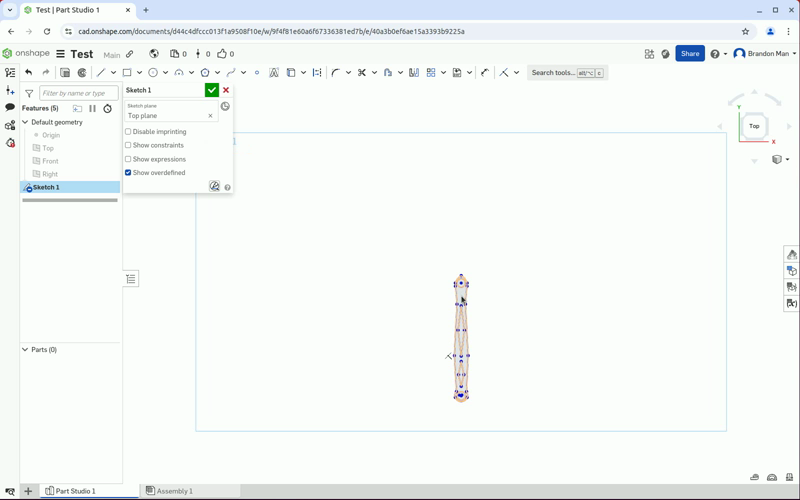
scroll(6)
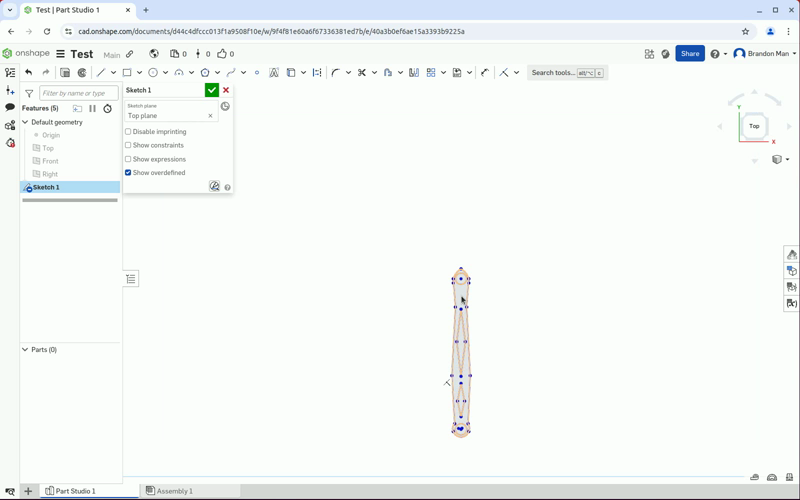
scroll(6)
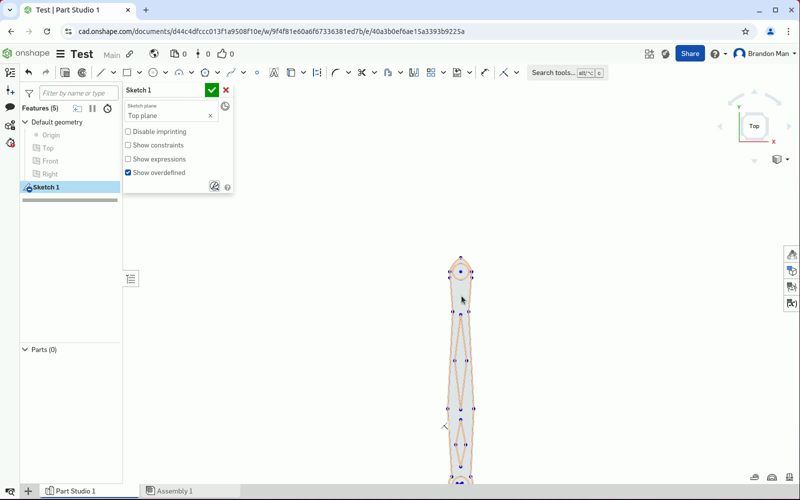
scroll(6)
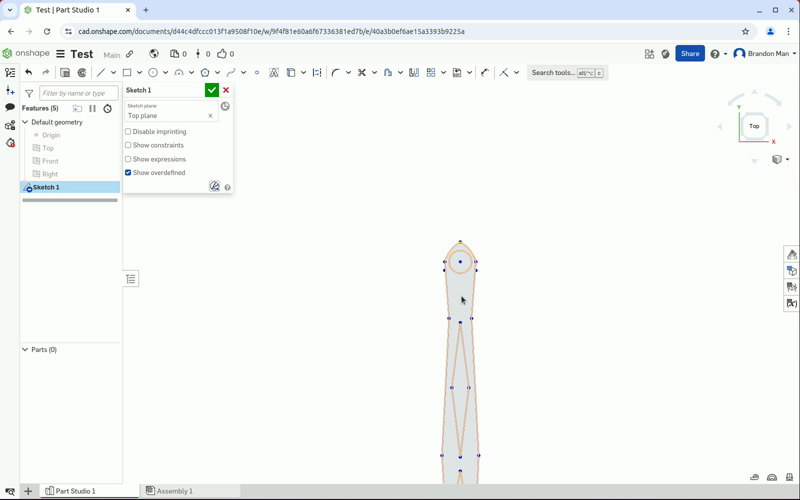
scroll(6)
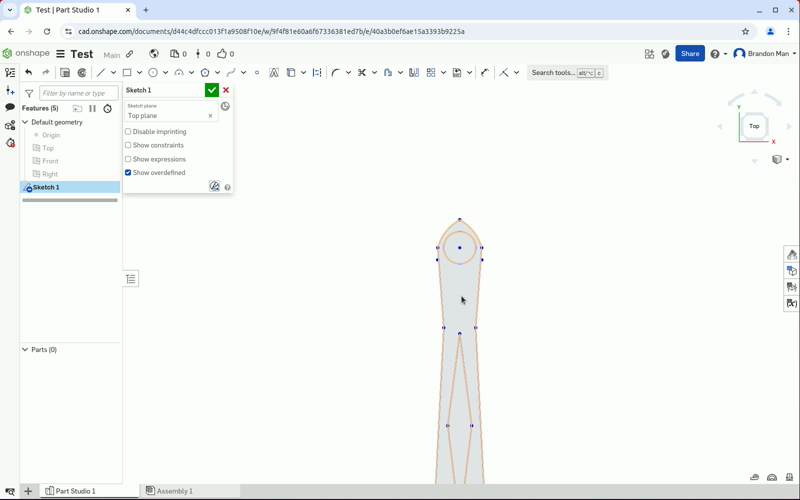
scroll(6)
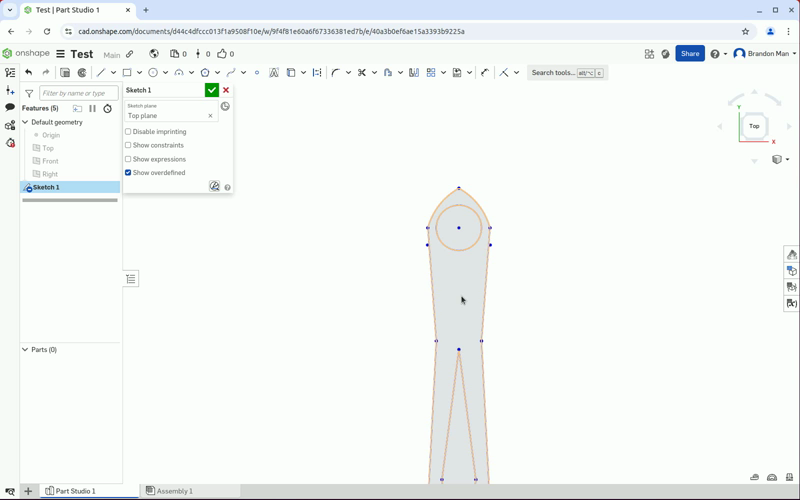
scroll(6)
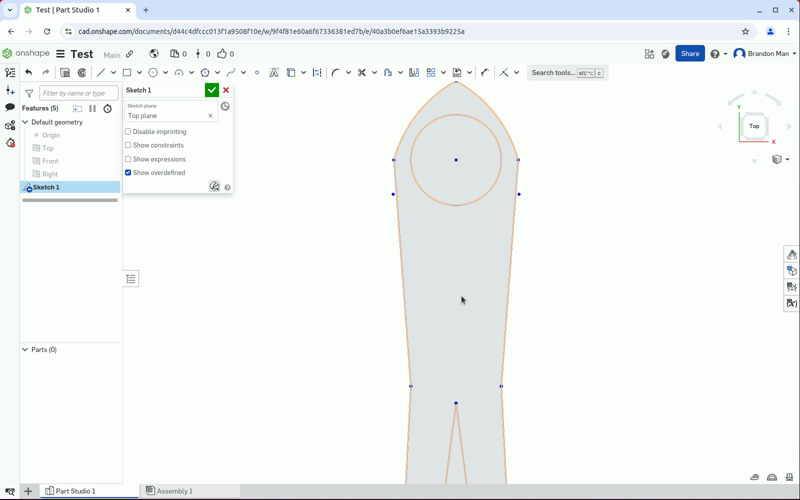
click(461, 295)
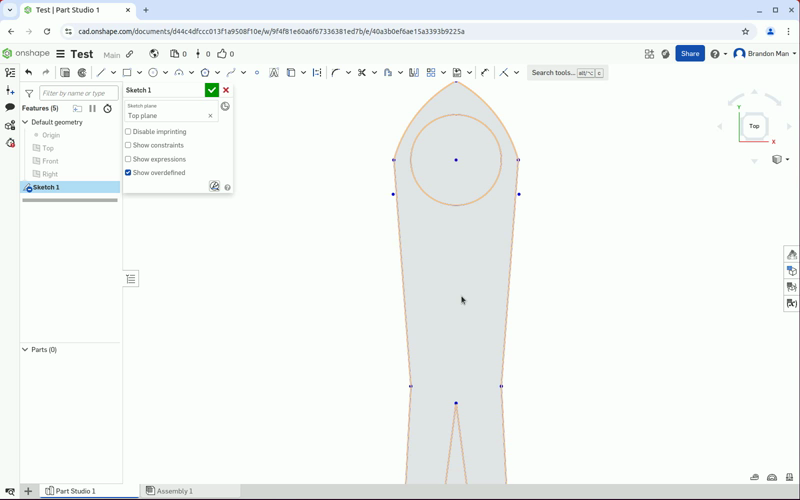
scroll(-6)
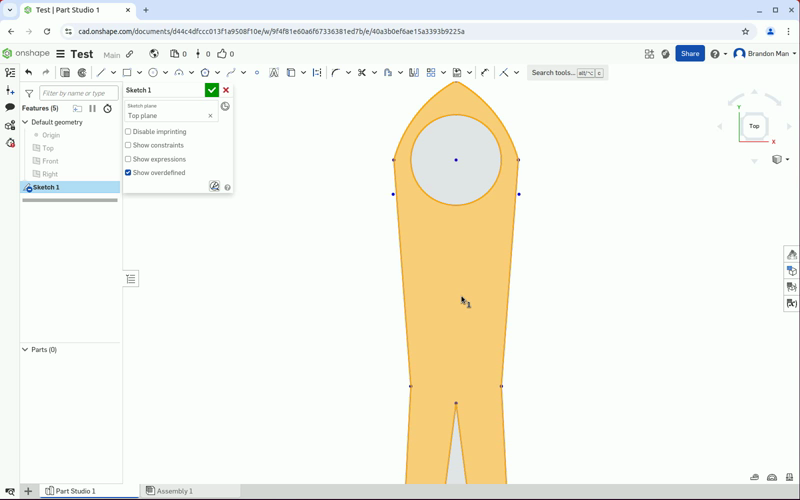
scroll(-6)
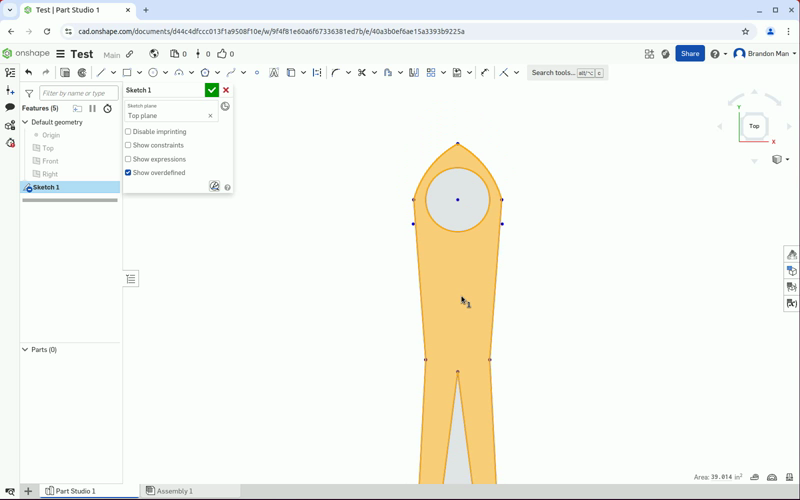
scroll(-6)
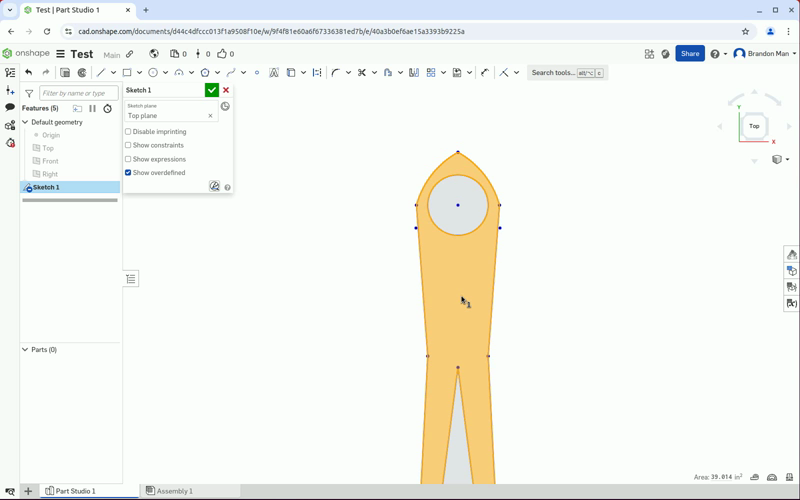
scroll(-6)
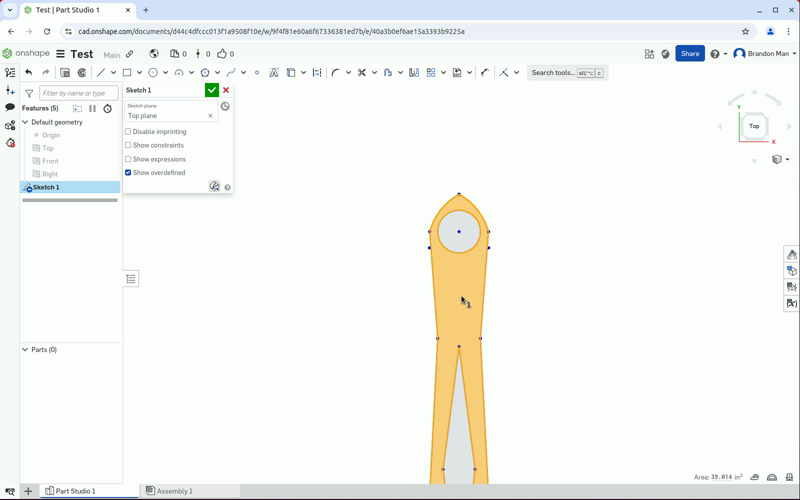
scroll(-6)
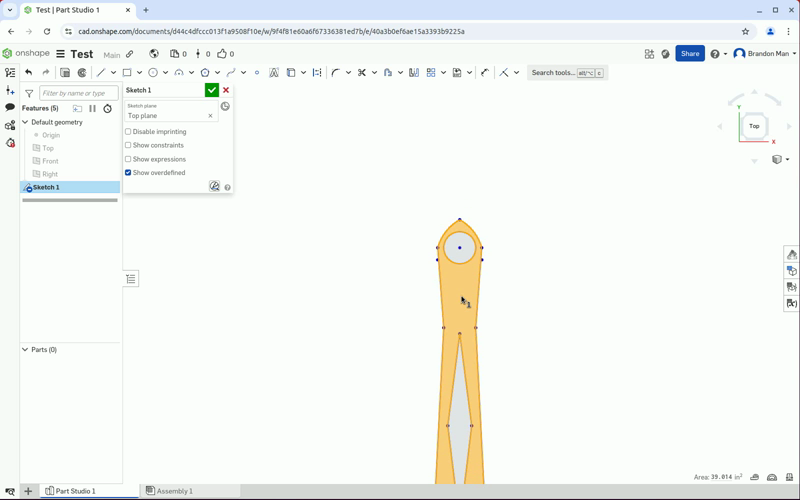
scroll(-6)
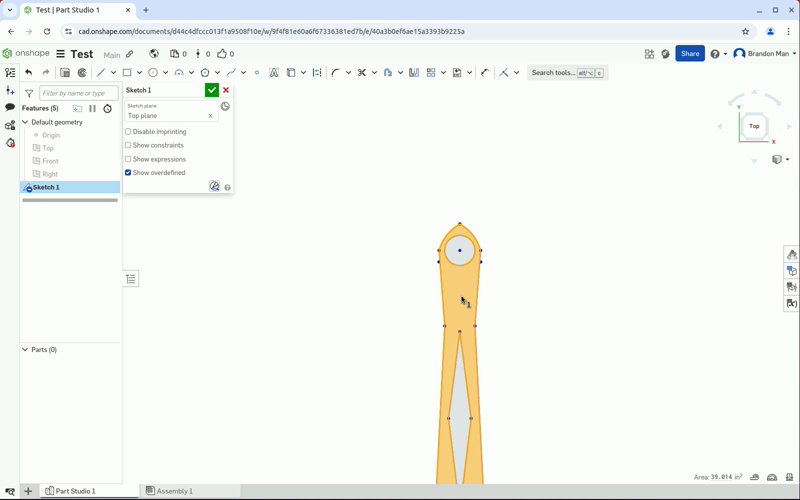
scroll(-6)
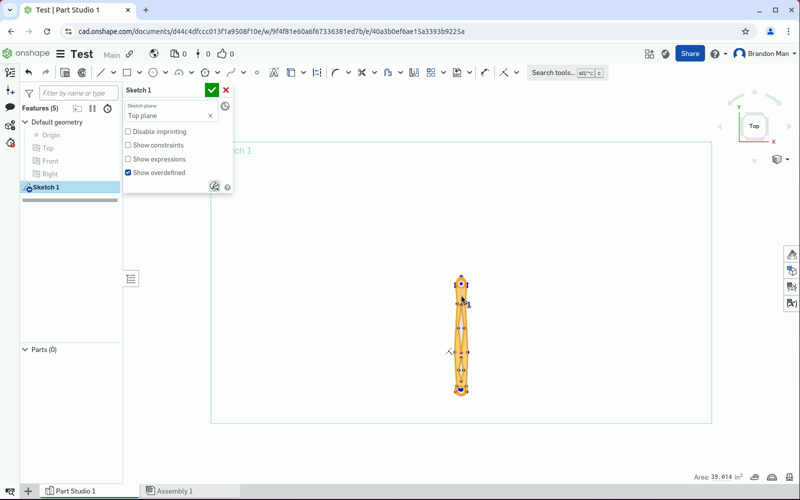
mouse_move(73, 352)
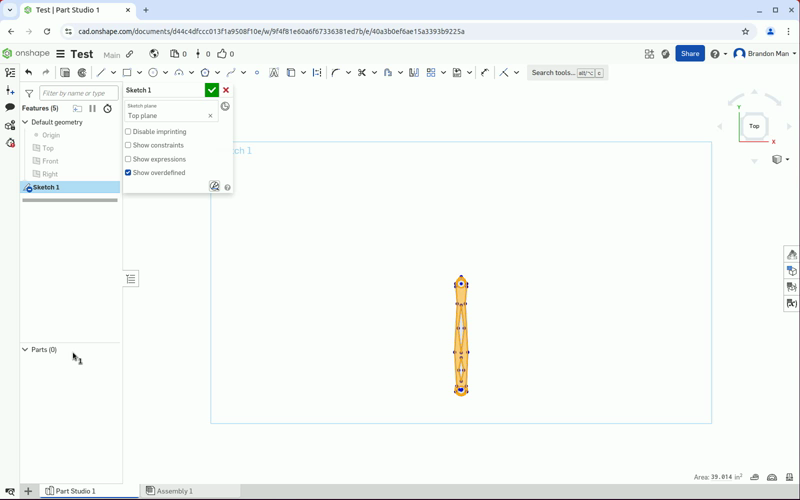
key(shift+y)
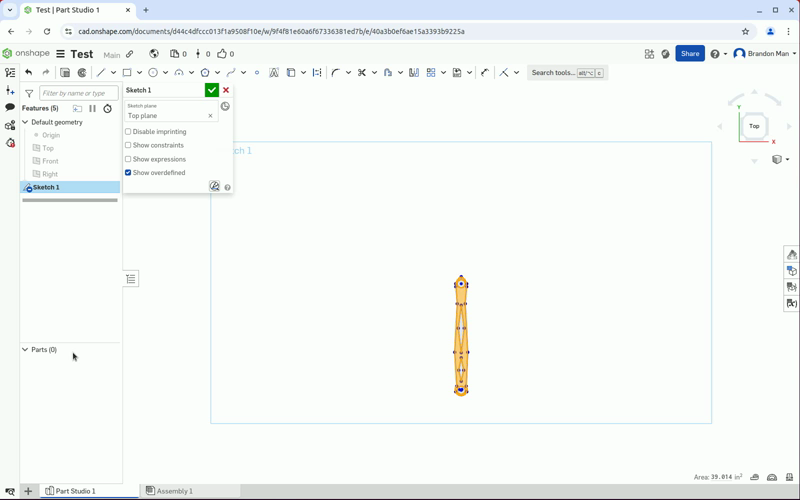
key(shift+e)
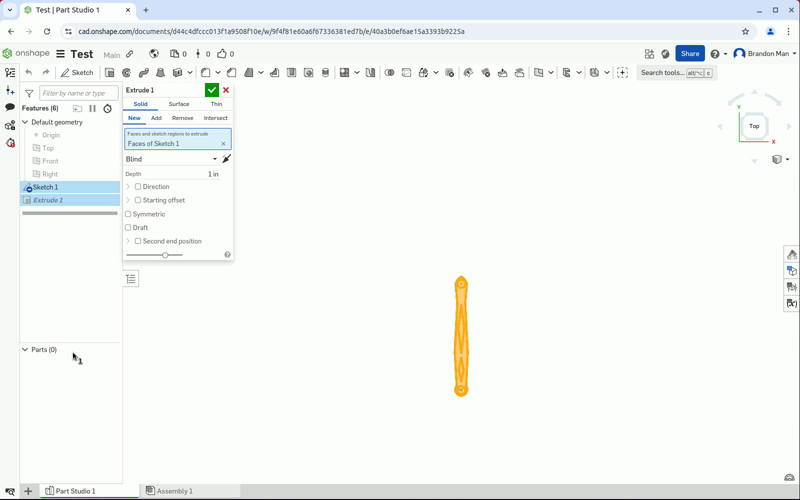
mouse_move(143, 106)
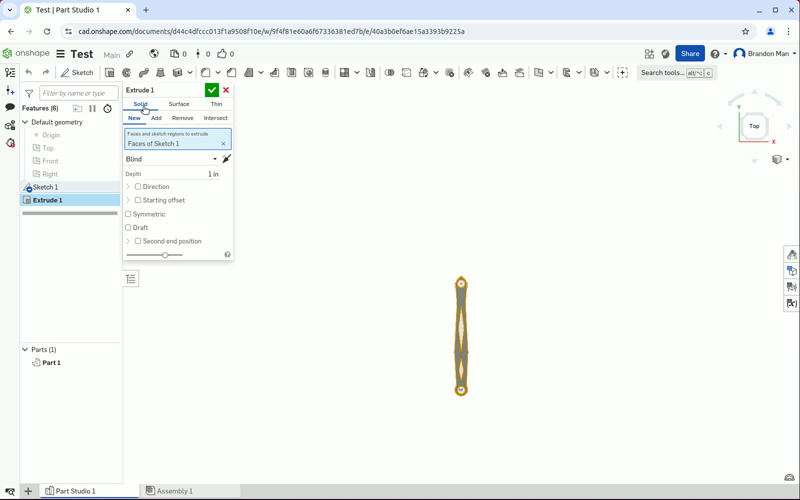
click(143, 106)
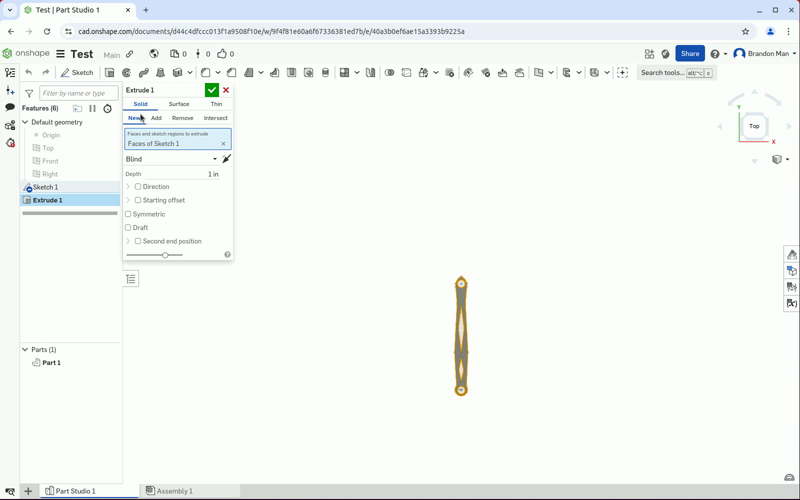
mouse_move(137, 120)
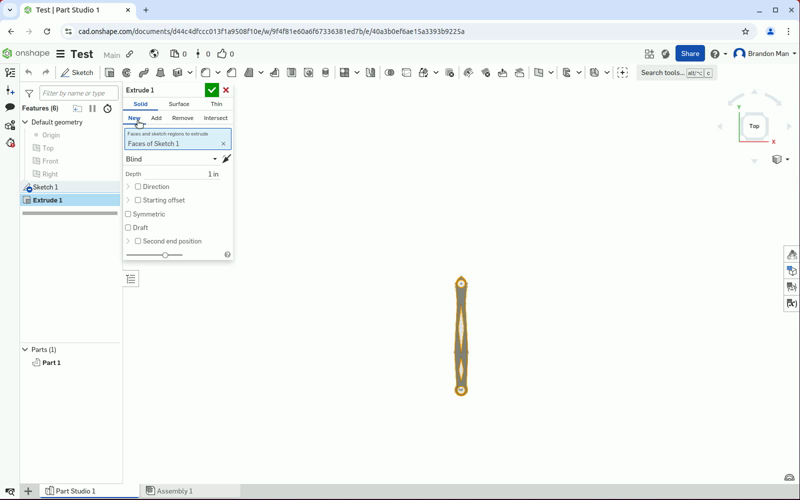
click(137, 120)
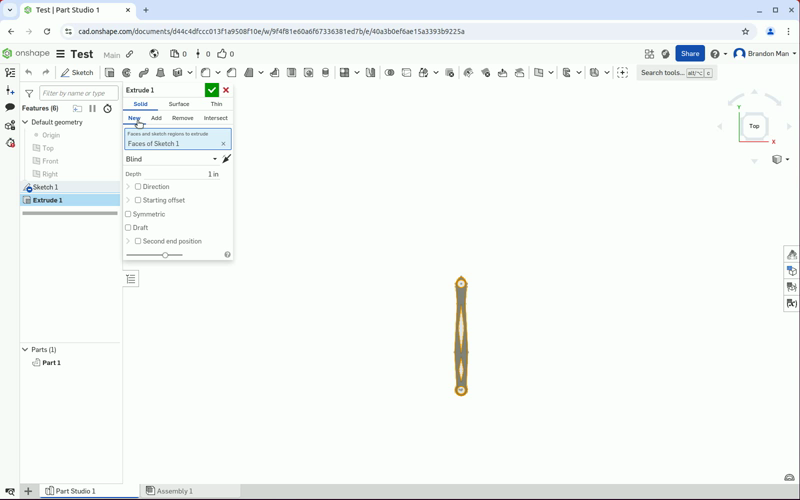
key(tab, 4)
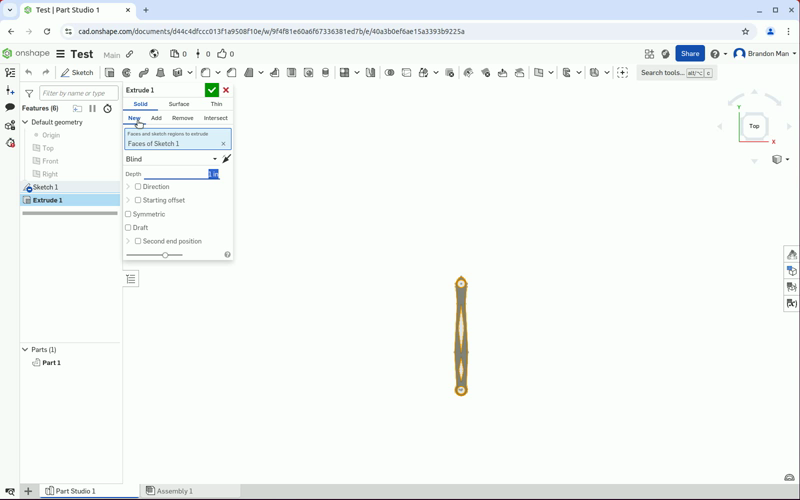
text(0.481)
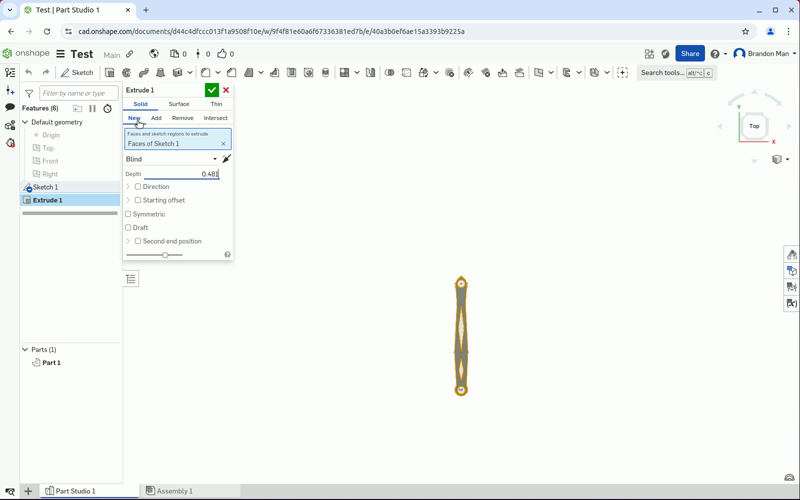
key(enter)
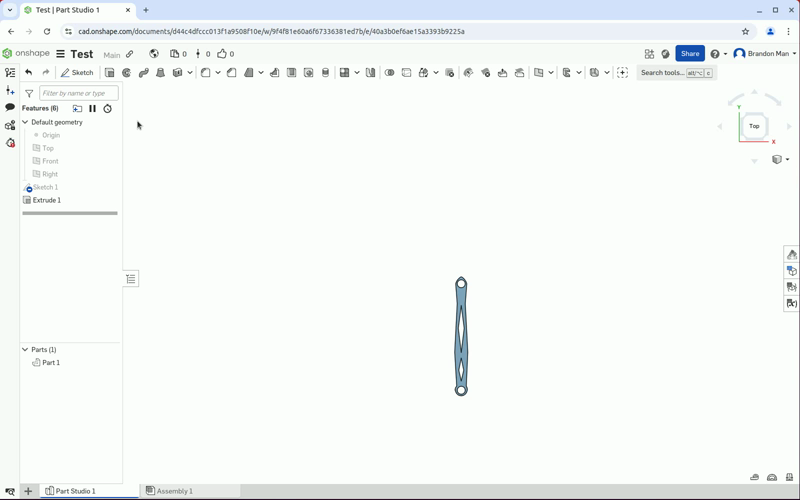
key(shift+h)
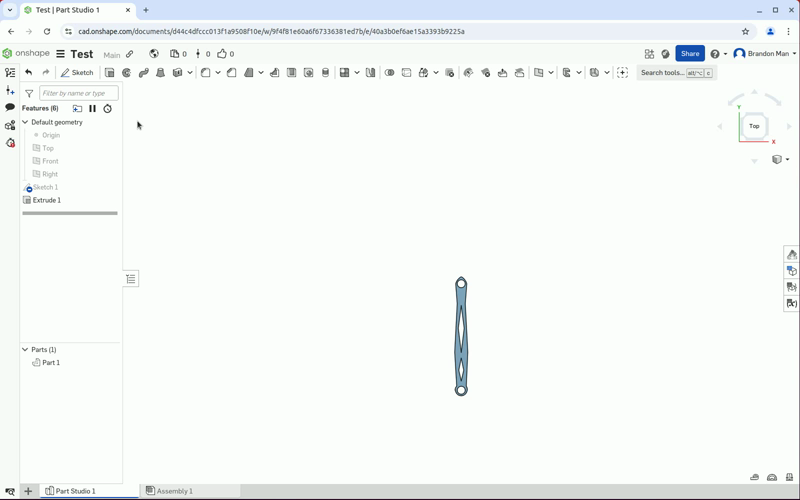
key(shift+h)
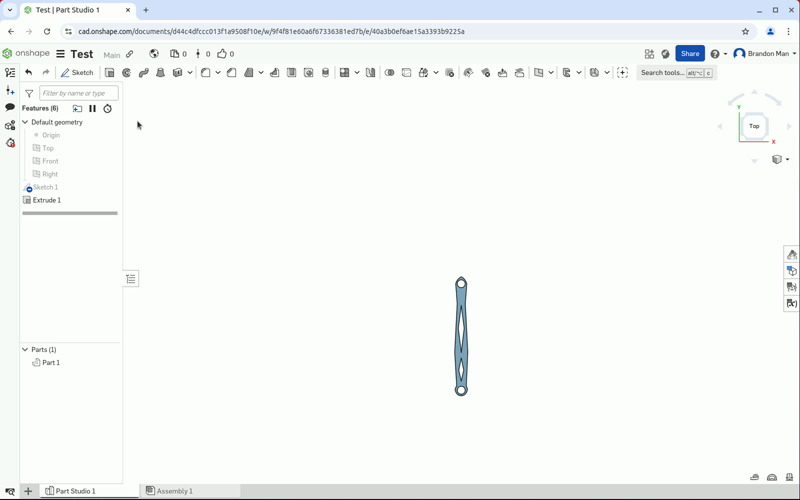
mouse_move(73, 189)
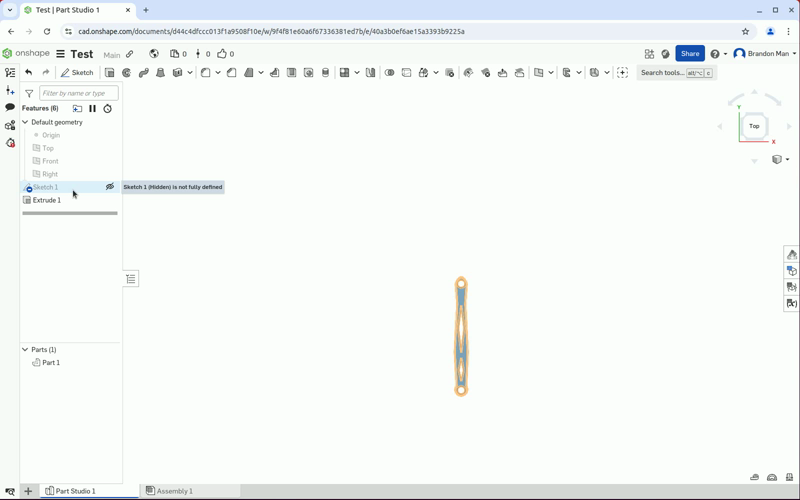
click(73, 189)
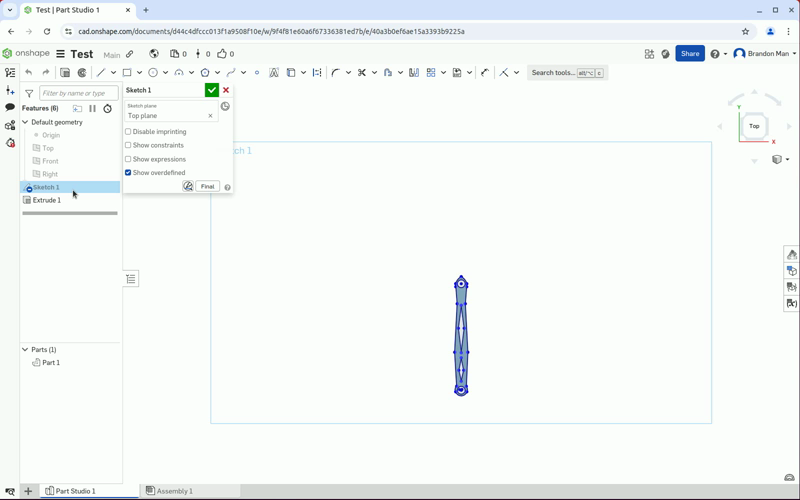
mouse_move(229, 92)
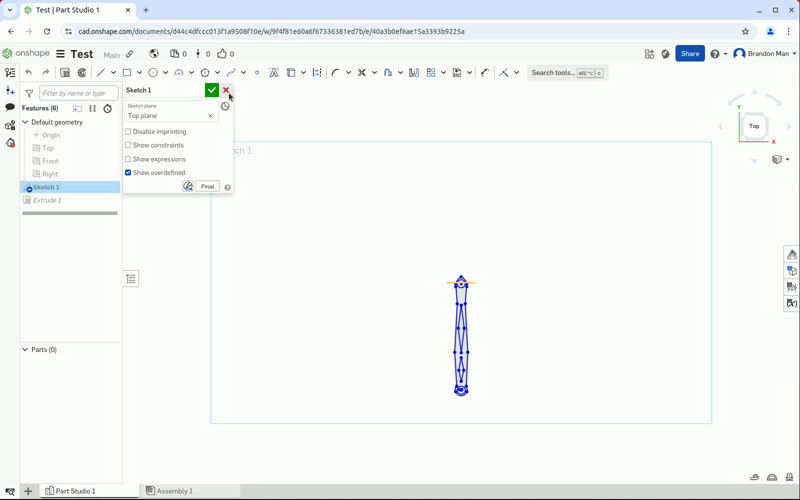
click(229, 92)
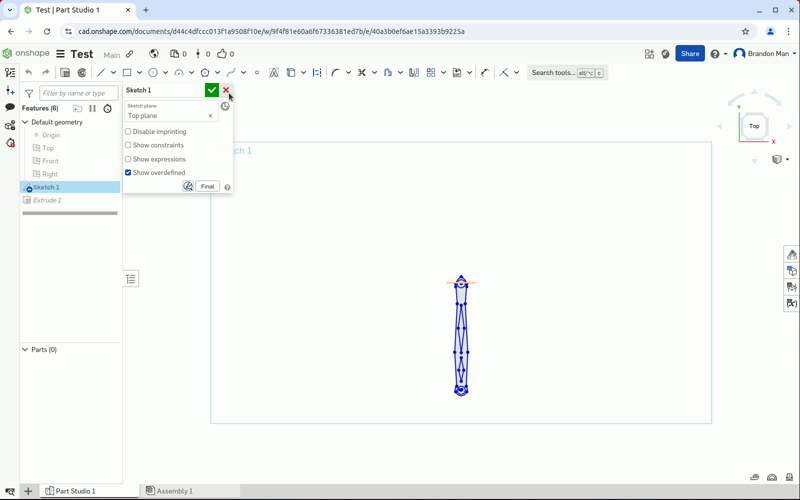
key(shift+s)
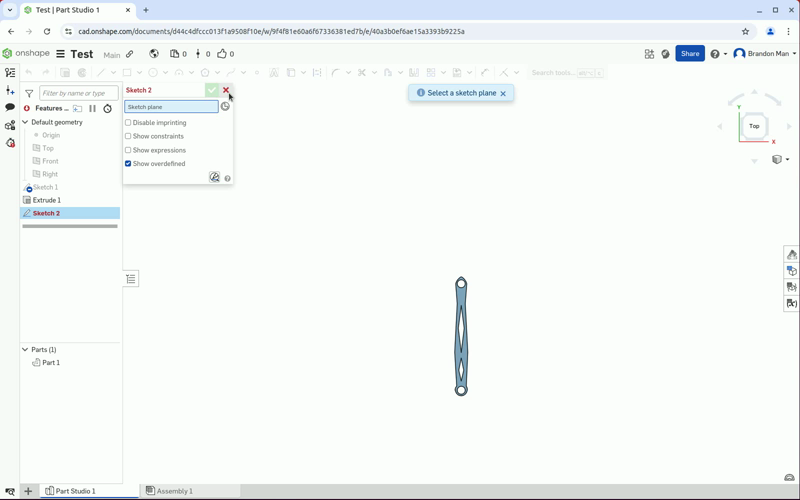
mouse_move(73, 150)
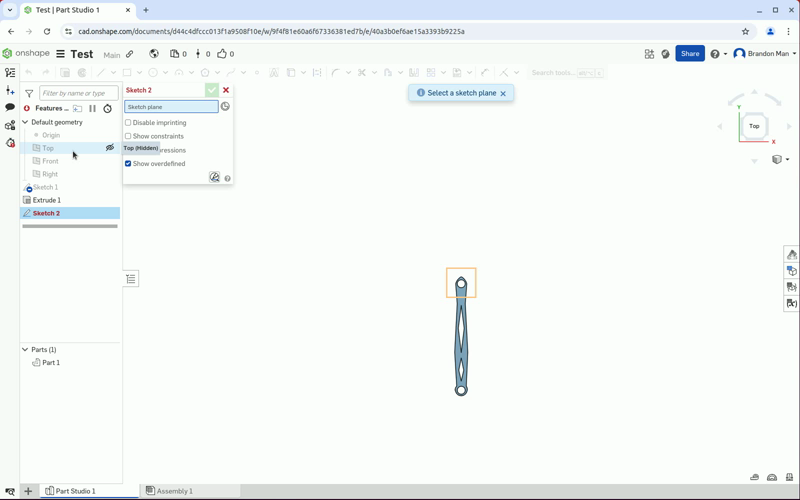
click(73, 150)
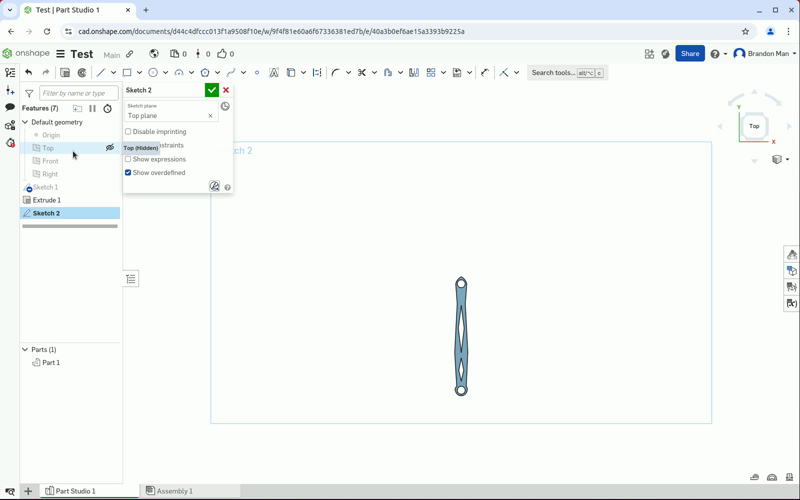
mouse_move(73, 352)
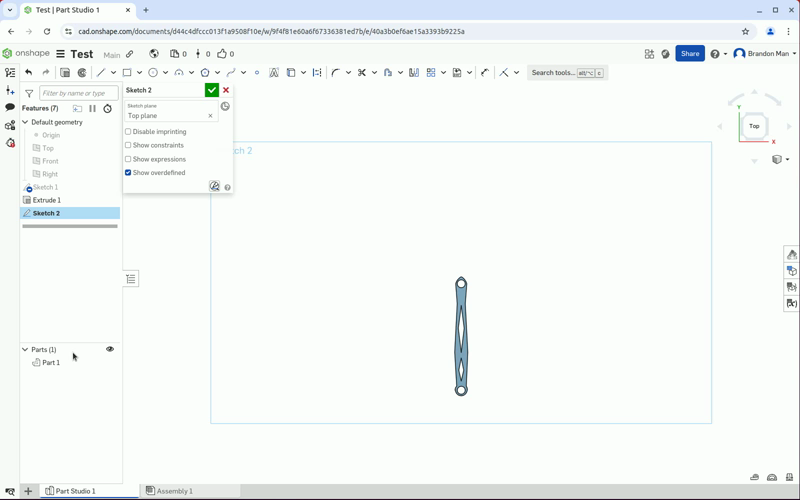
key(y)
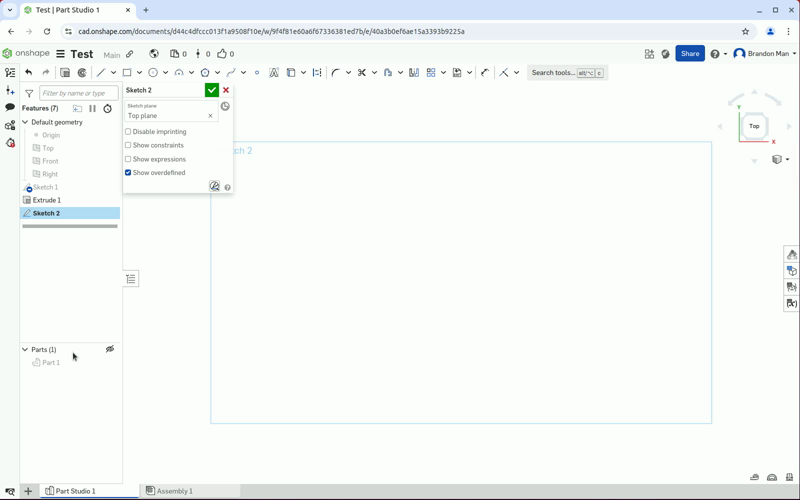
key(a)
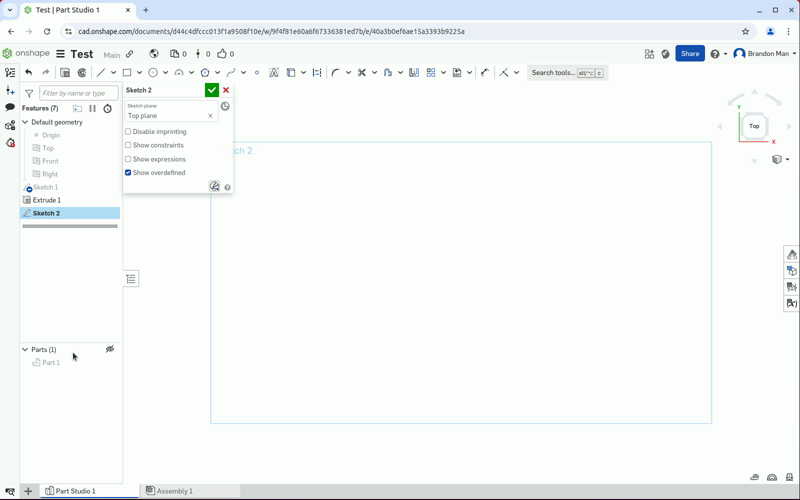
key_down(shift)
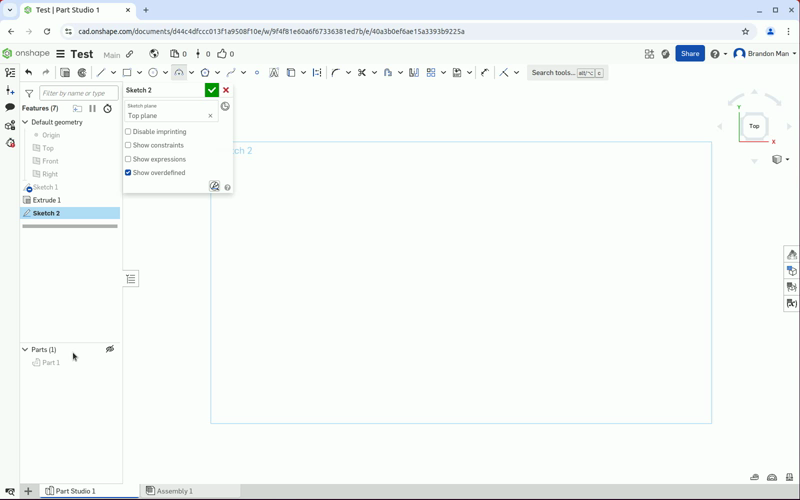
mouse_move(456, 267)
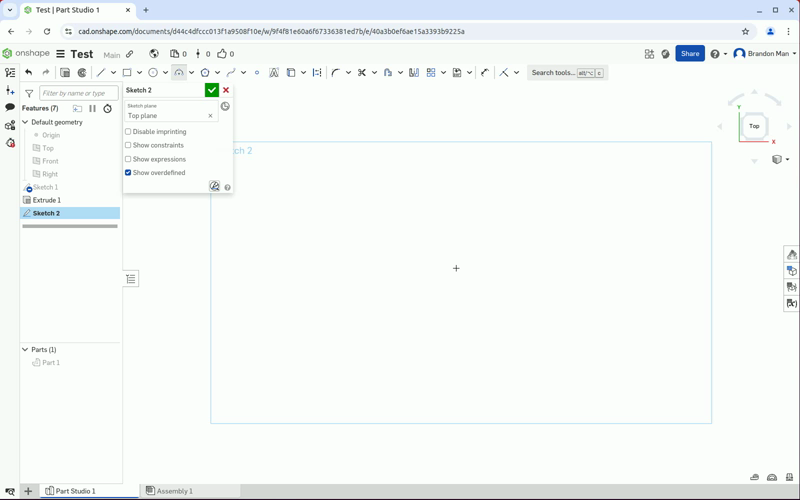
click(456, 267)
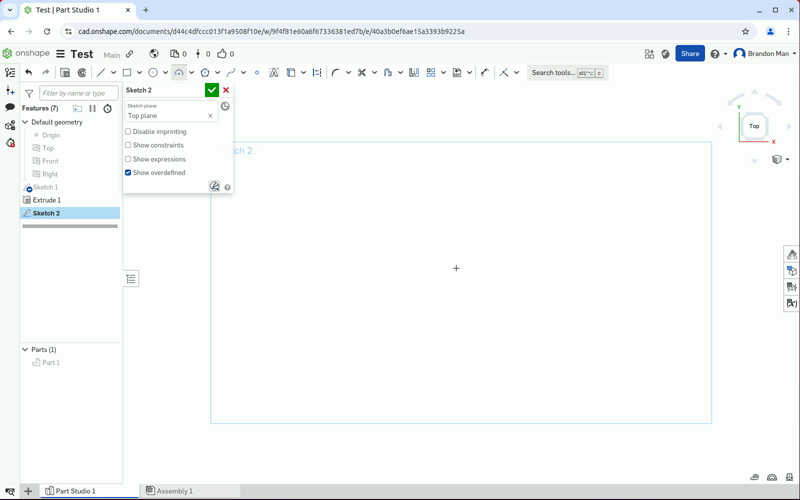
key_up(shift)
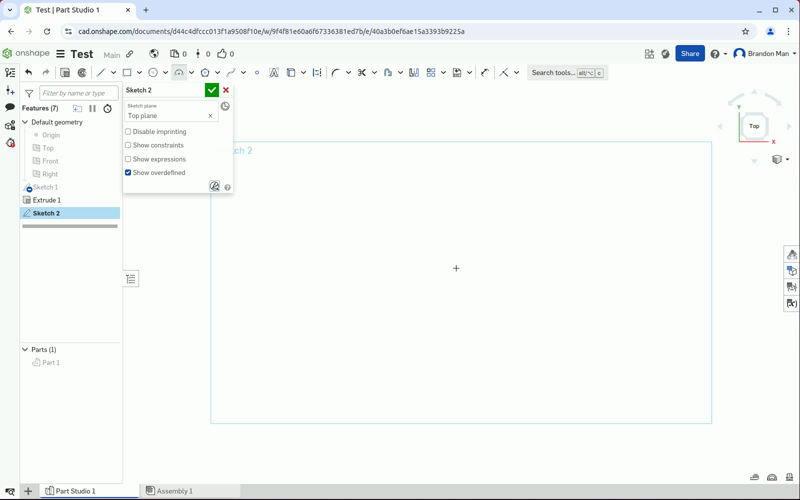
key_down(shift)
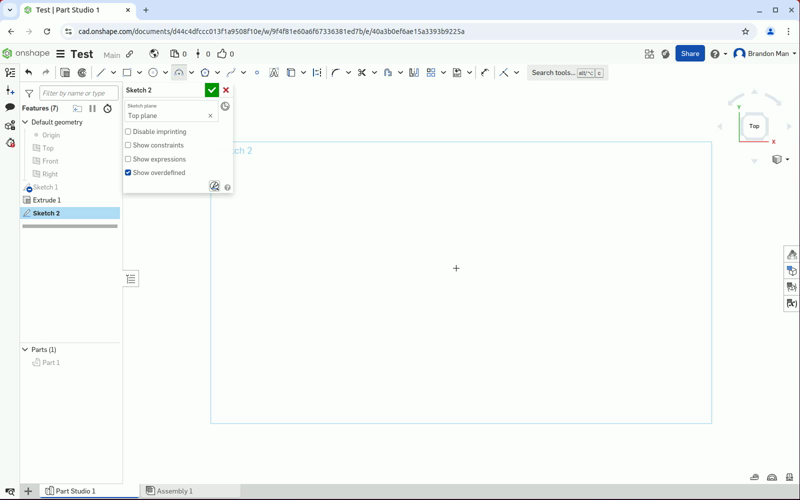
mouse_move(460, 274)
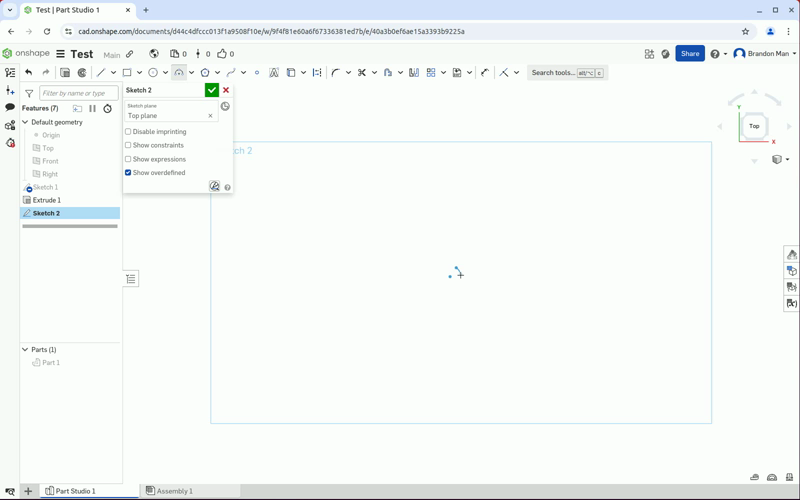
click(460, 274)
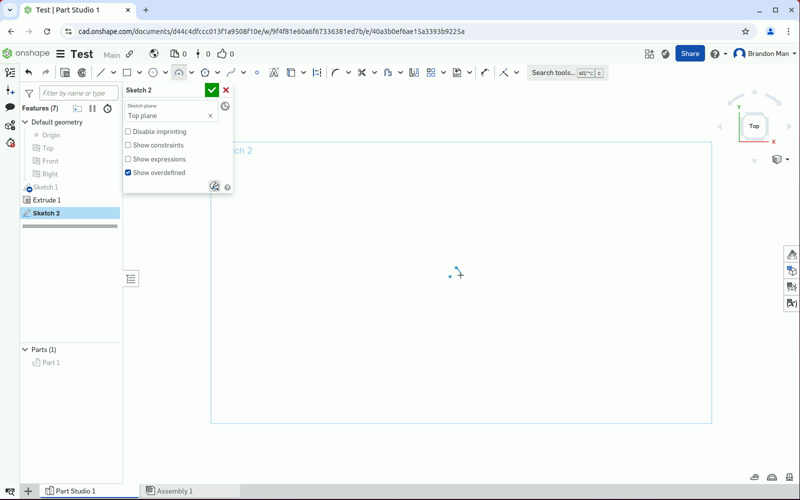
mouse_move(456, 272)
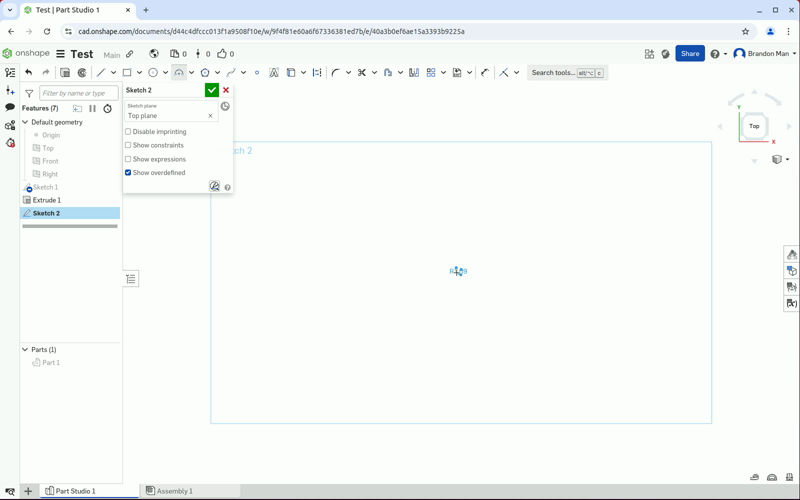
click(456, 272)
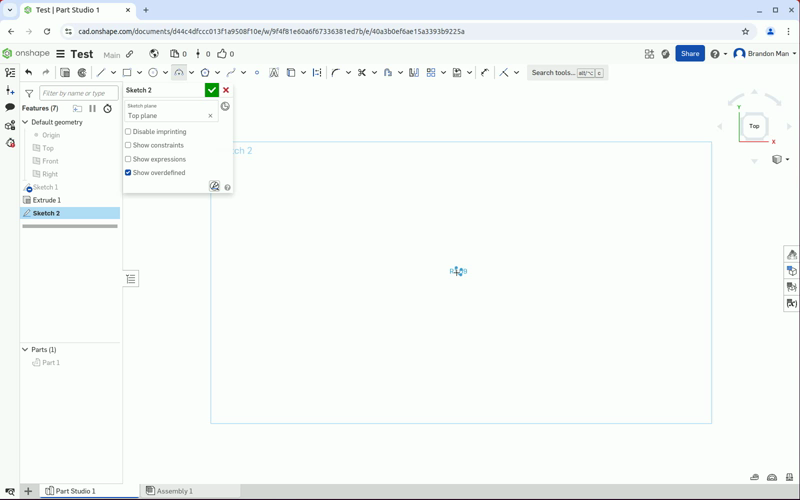
key_up(shift)
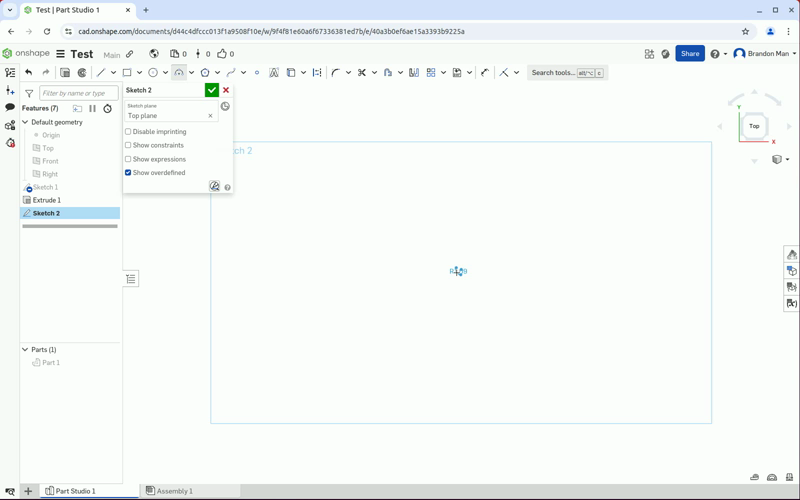
mouse_move(460, 274)
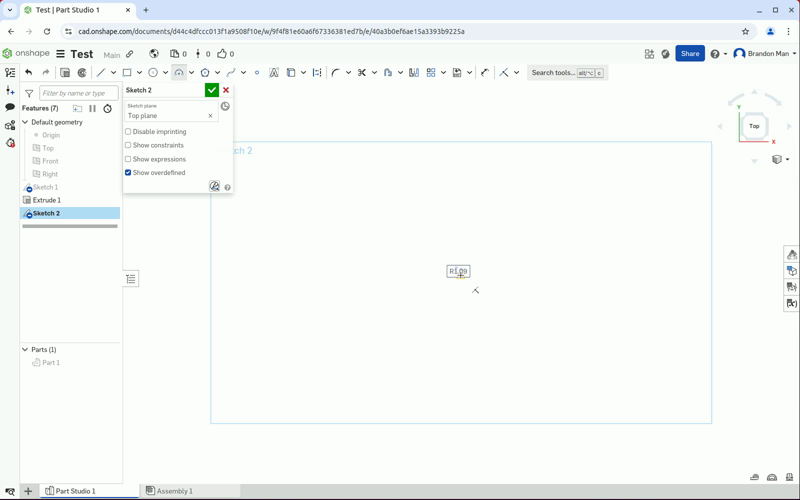
click(460, 274)
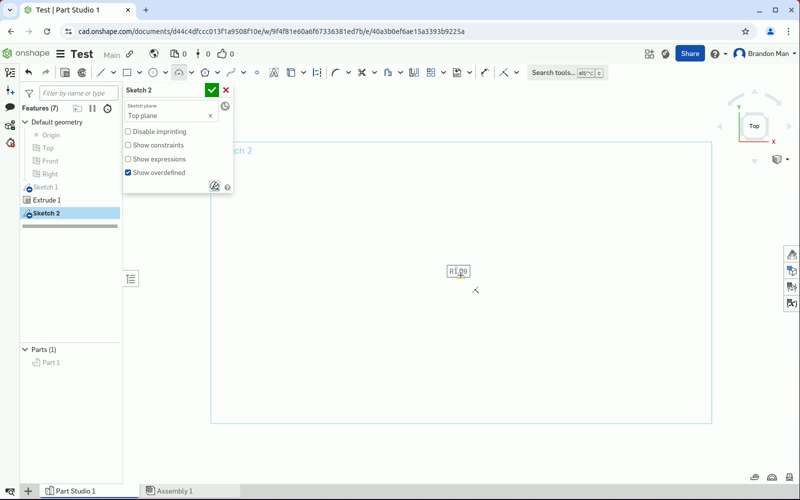
key_down(shift)
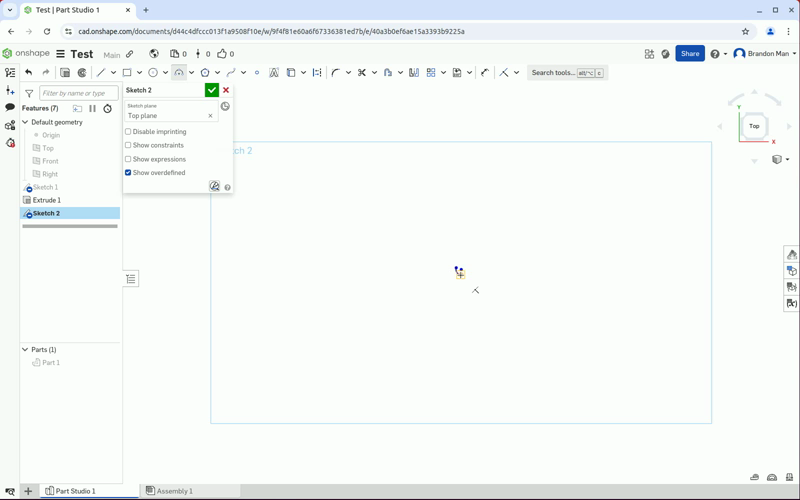
mouse_move(466, 267)
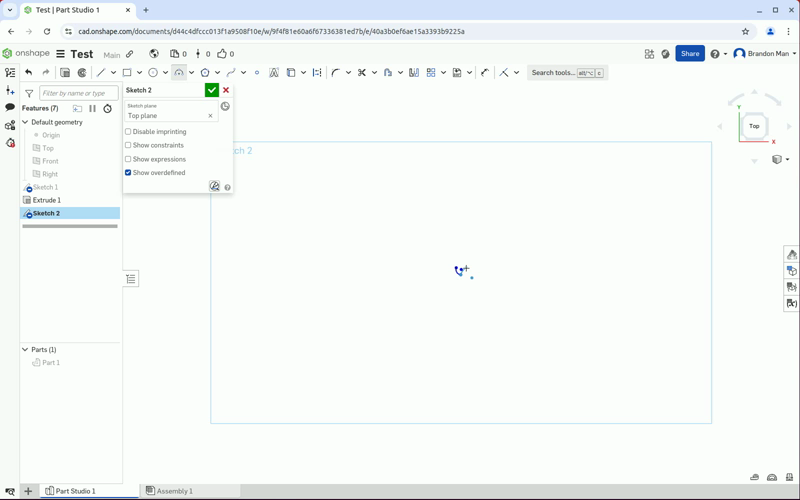
click(466, 267)
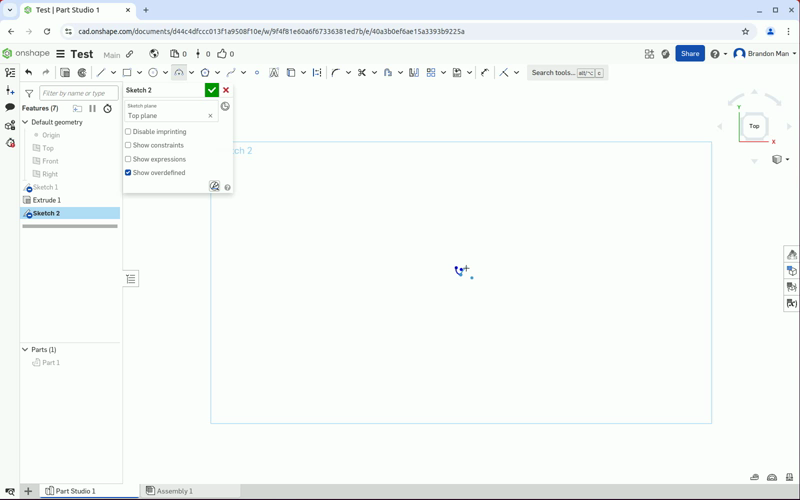
mouse_move(464, 272)
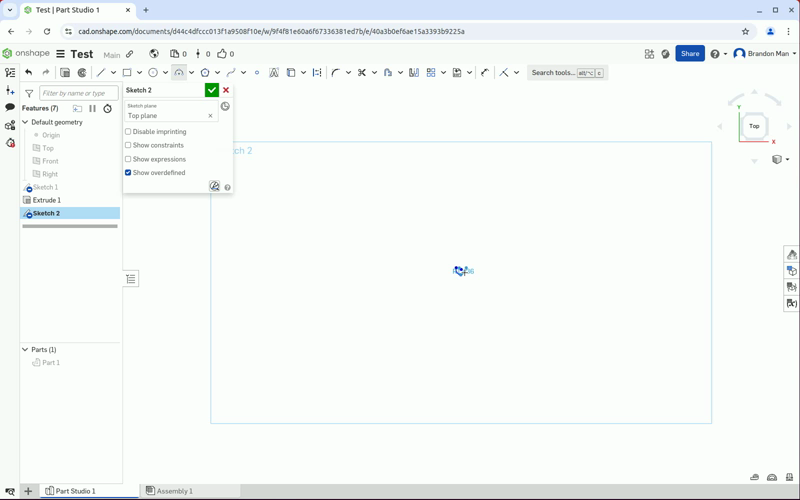
click(464, 272)
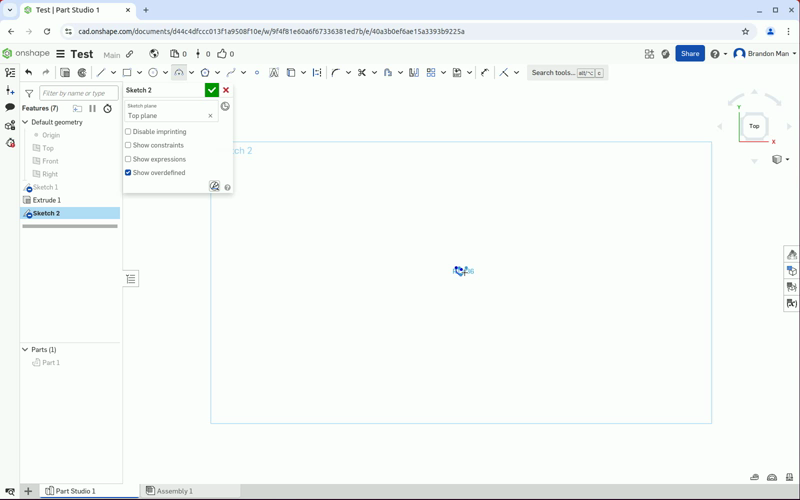
key_up(shift)
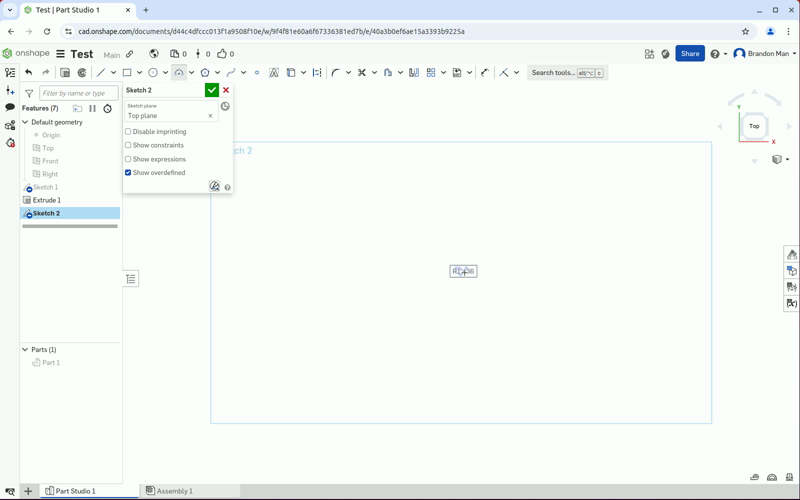
key(esc)
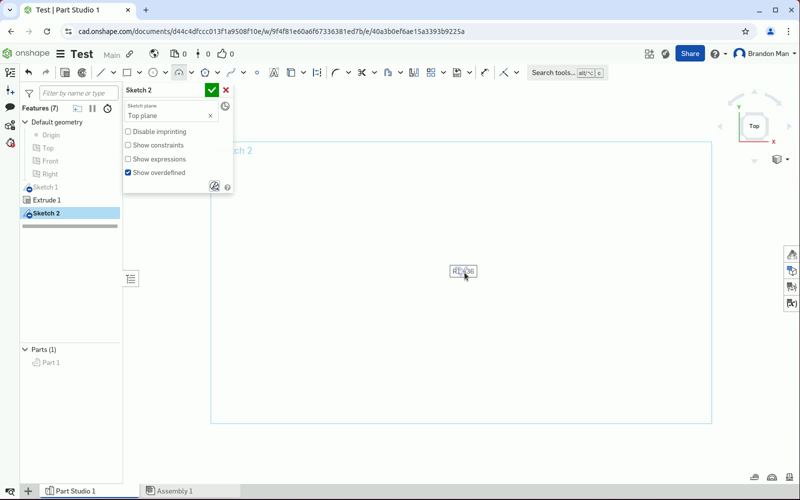
key(l)
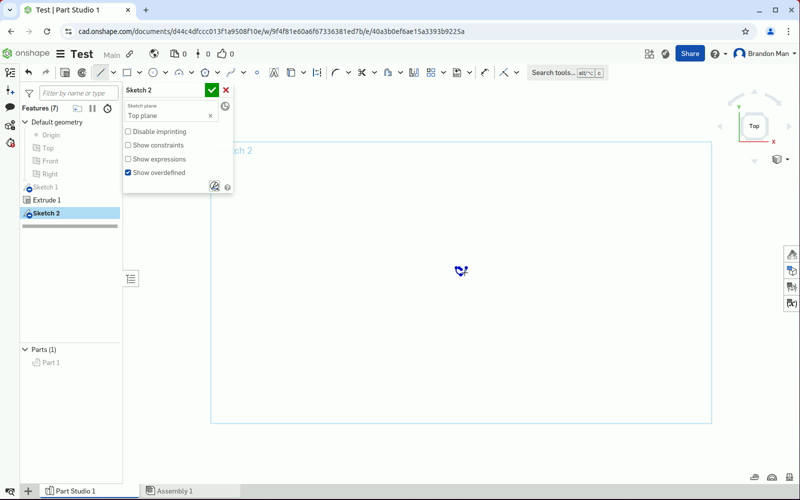
mouse_move(466, 267)
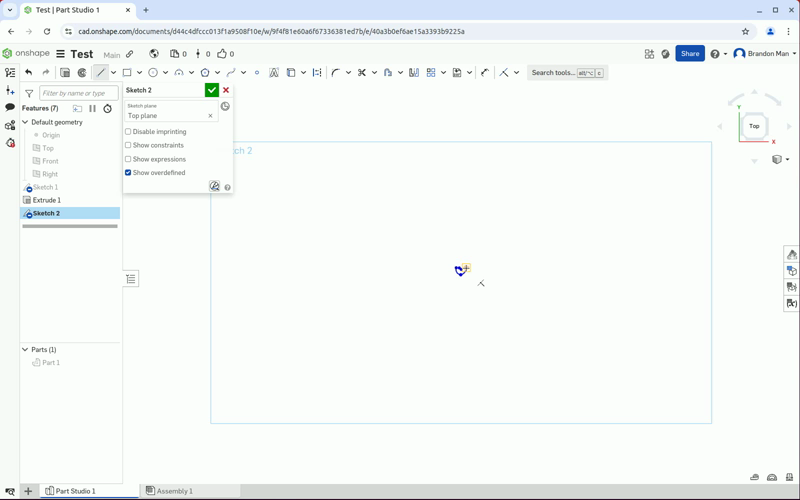
click(466, 267)
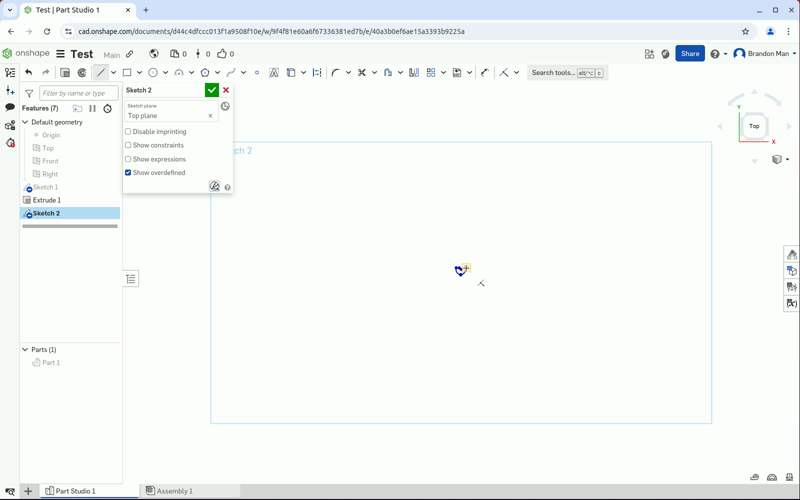
key_down(shift)
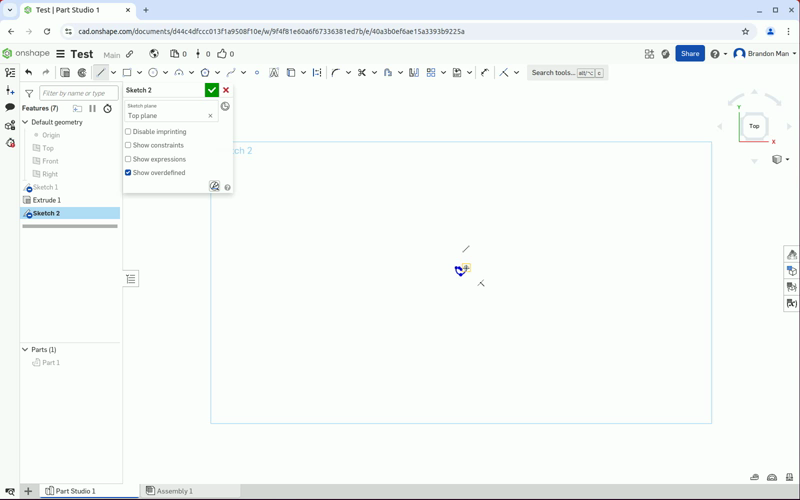
mouse_move(496, 267)
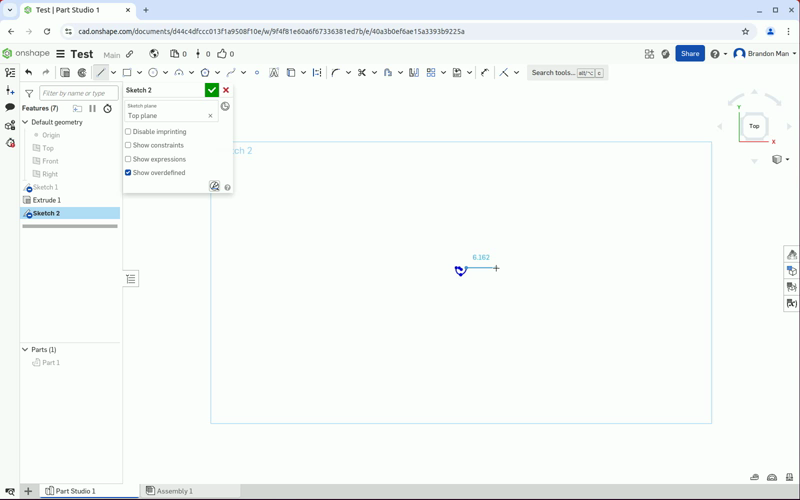
mouse_move(464, 222)
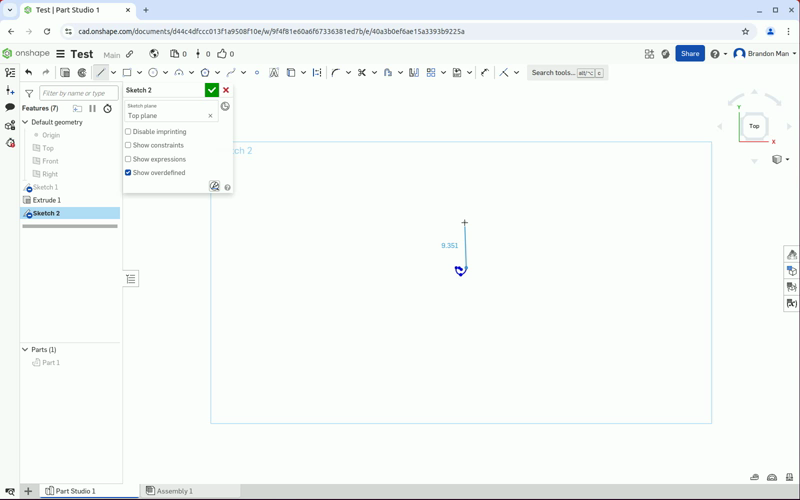
click(464, 222)
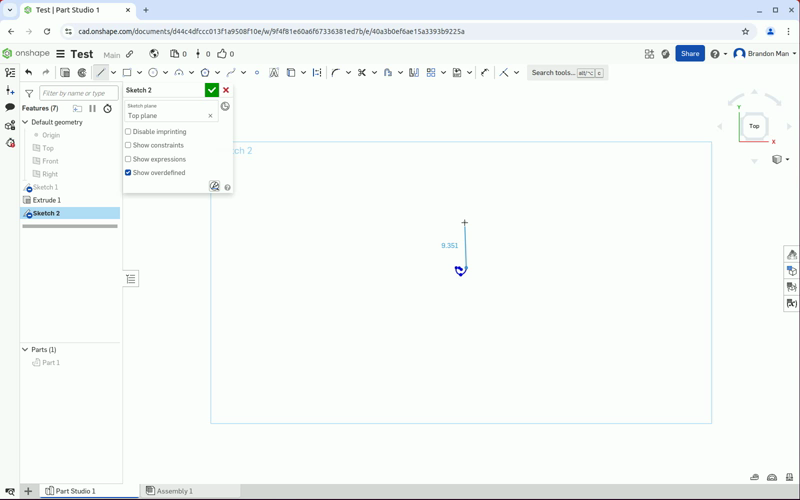
key_up(shift)
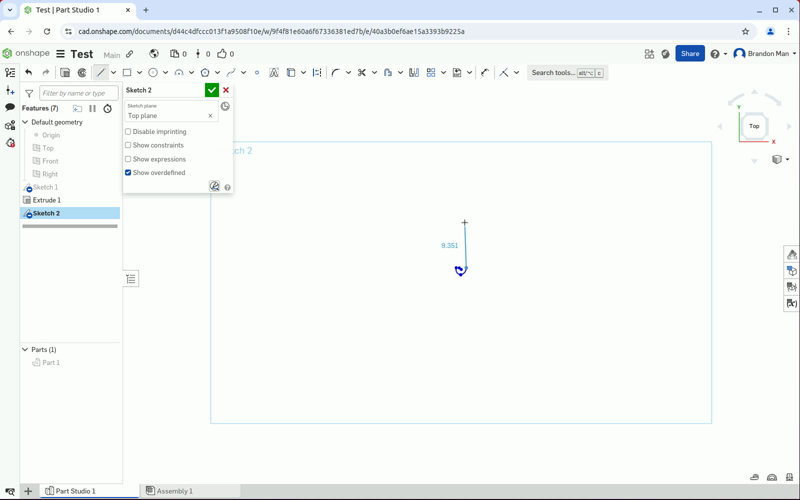
key_down(shift)
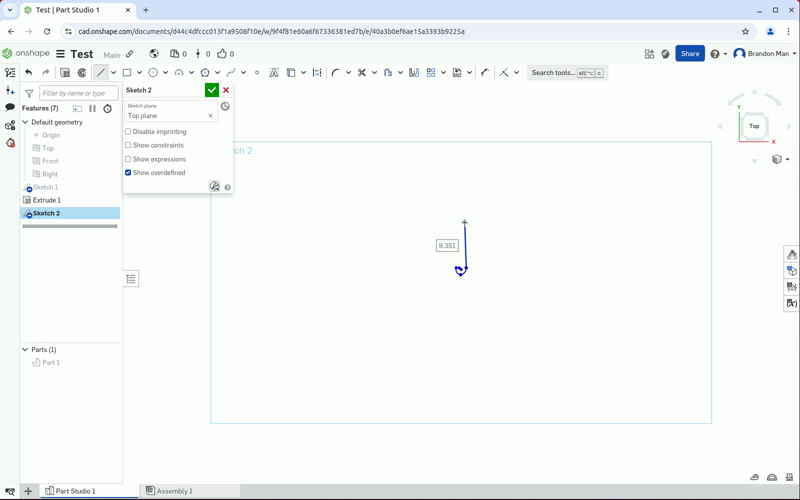
mouse_move(494, 222)
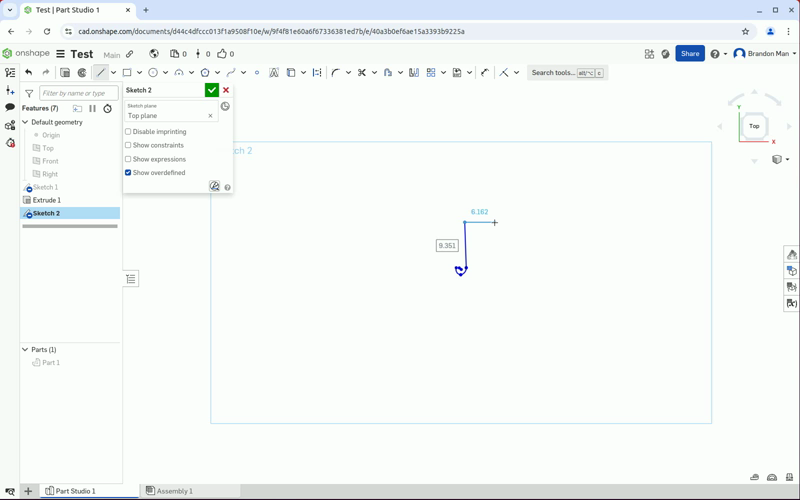
mouse_move(466, 198)
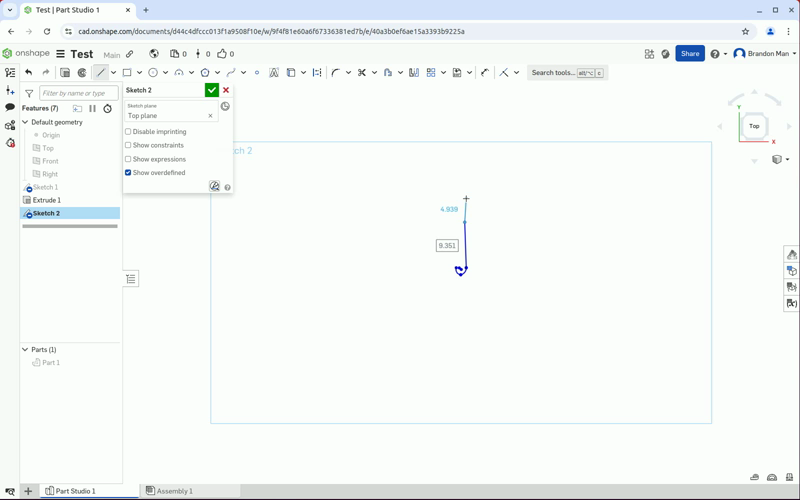
click(466, 198)
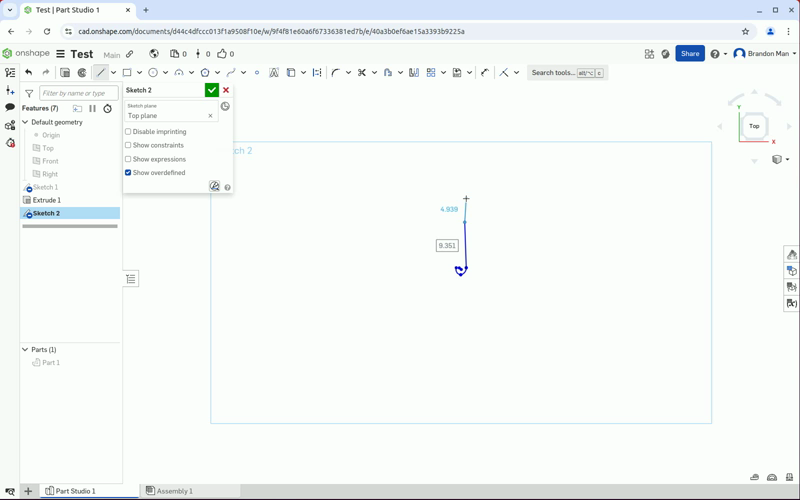
key_up(shift)
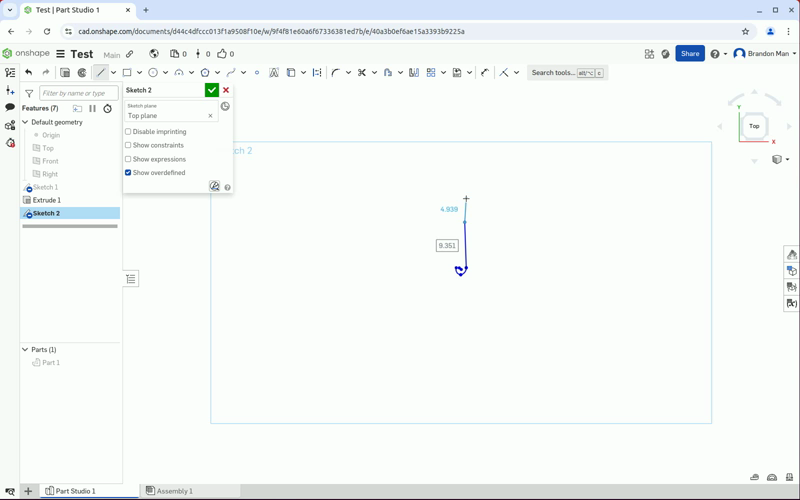
key_down(shift)
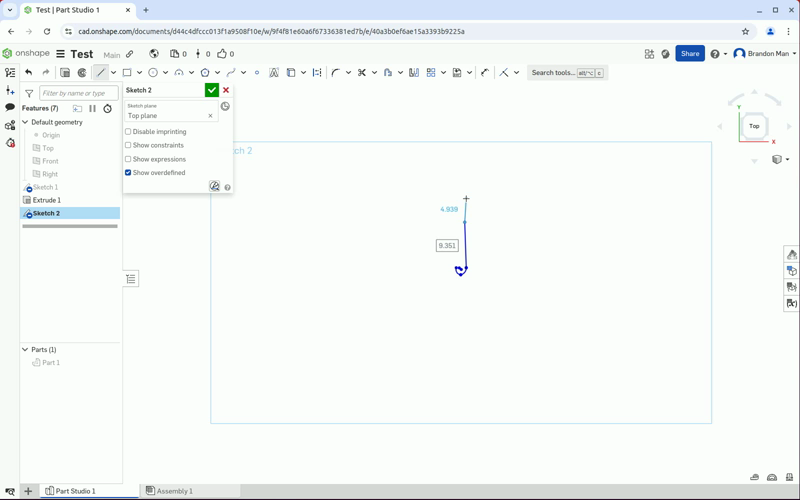
mouse_move(496, 198)
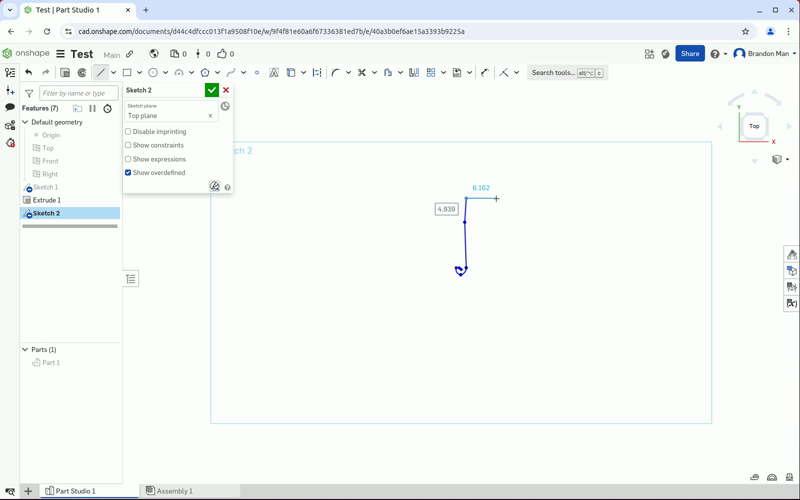
mouse_move(460, 194)
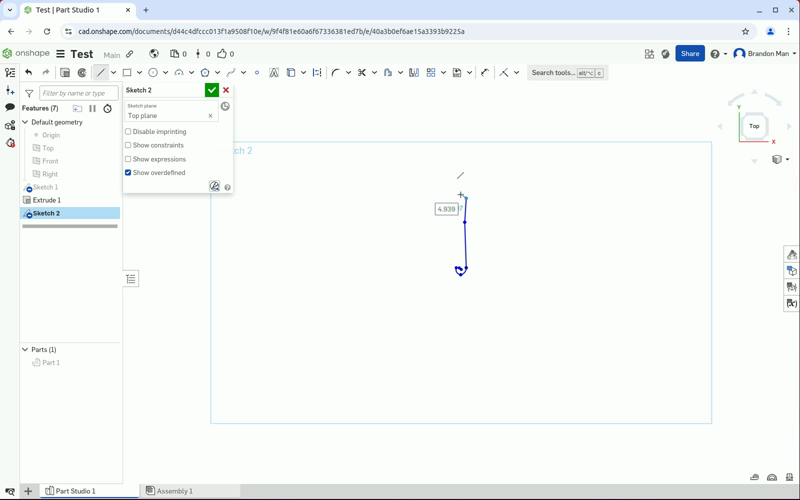
scroll(6)
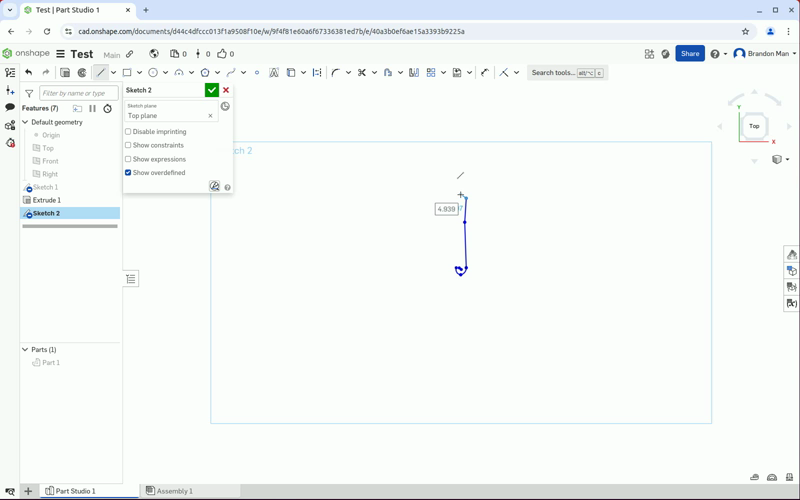
scroll(6)
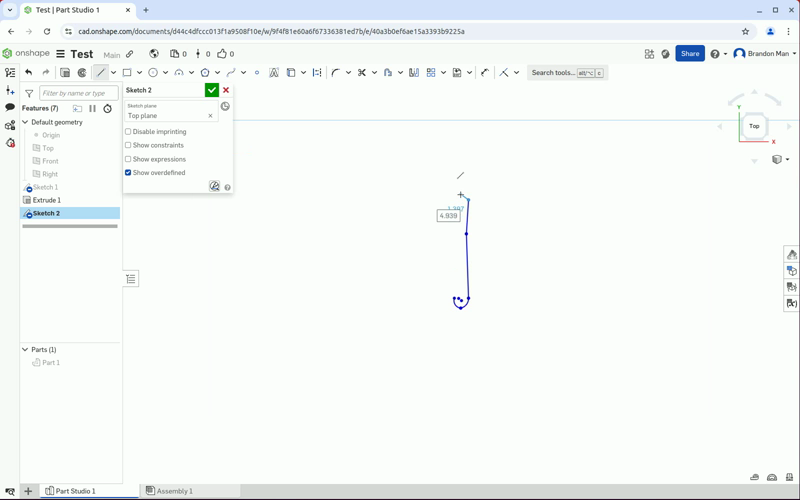
scroll(6)
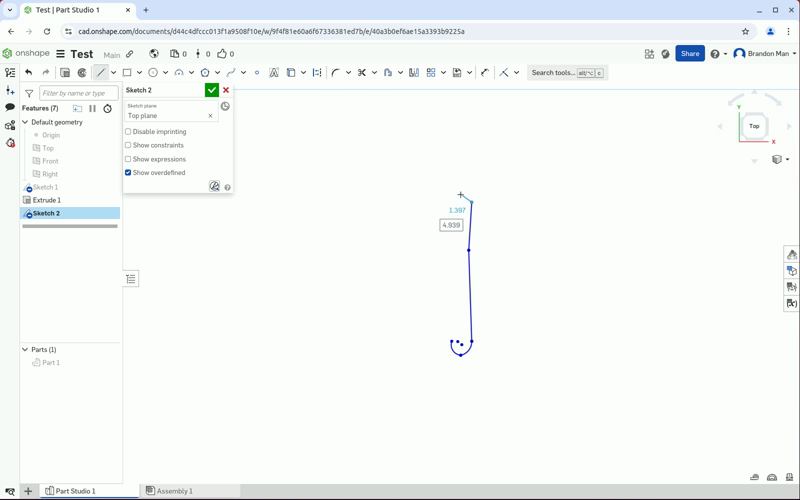
scroll(6)
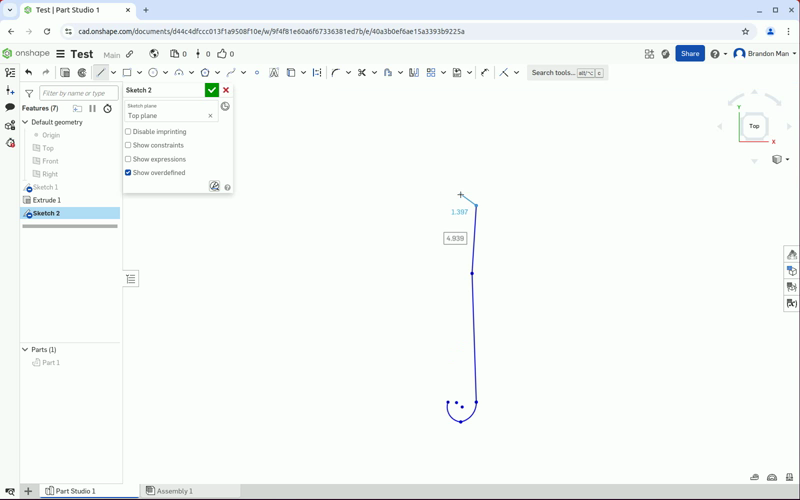
scroll(6)
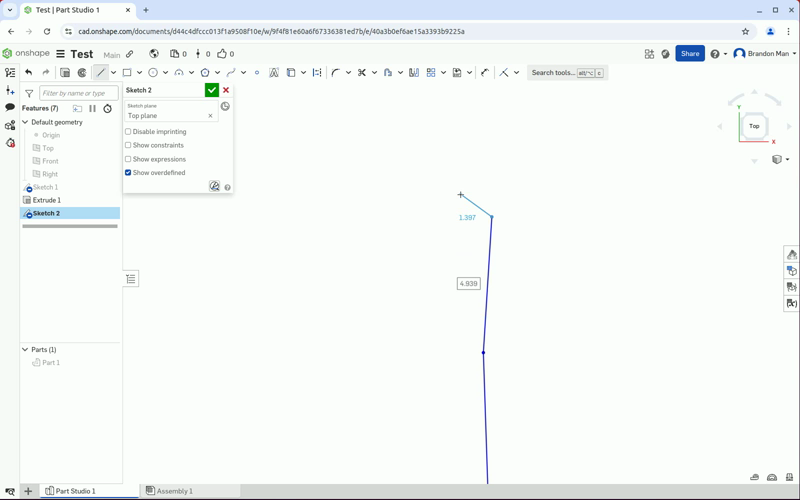
scroll(6)
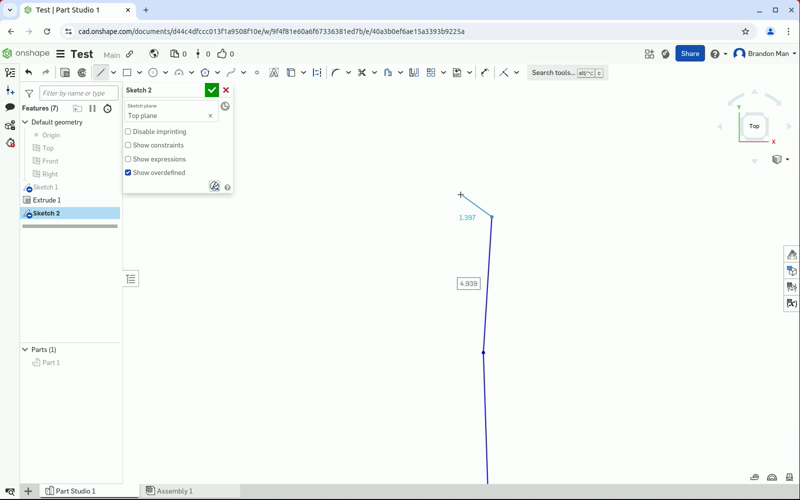
scroll(6)
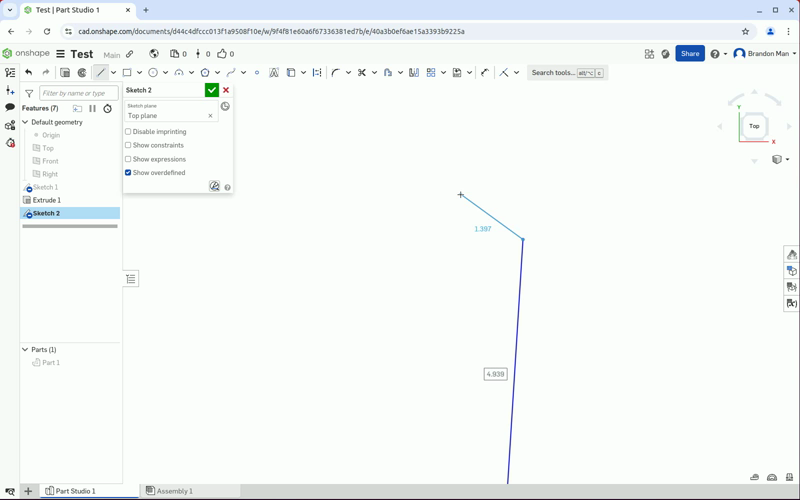
click(460, 194)
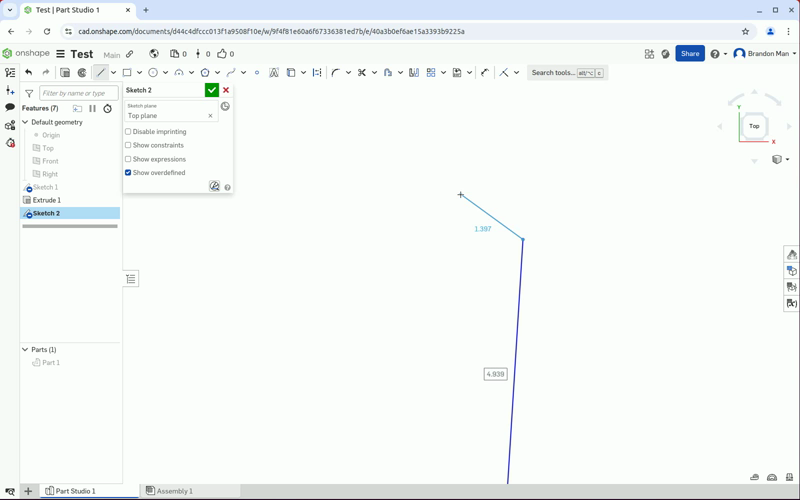
scroll(-6)
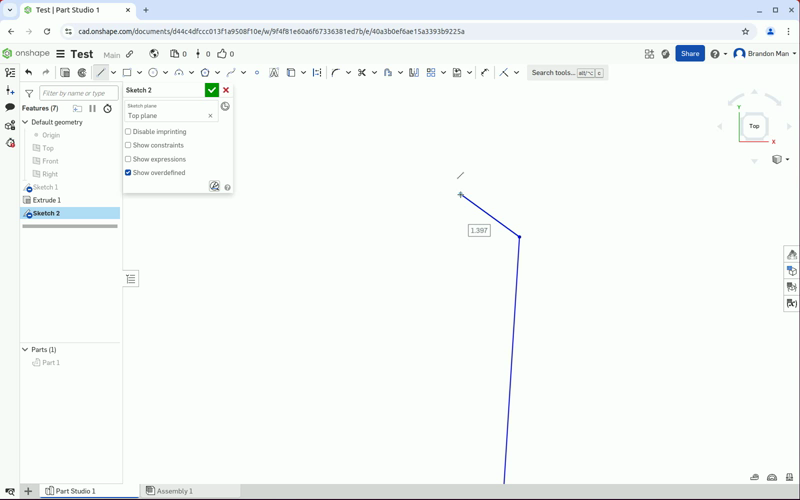
scroll(-6)
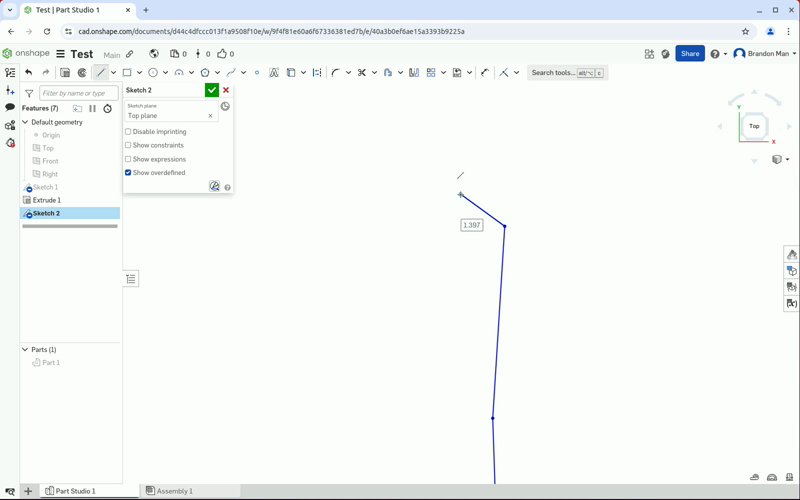
scroll(-6)
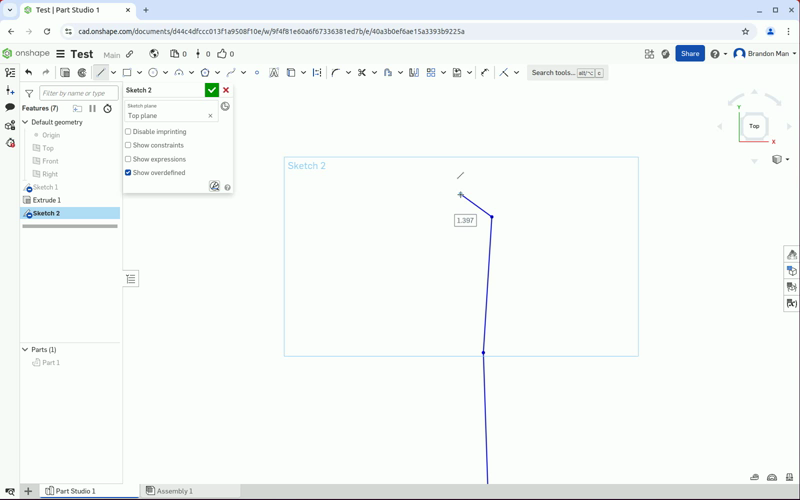
scroll(-6)
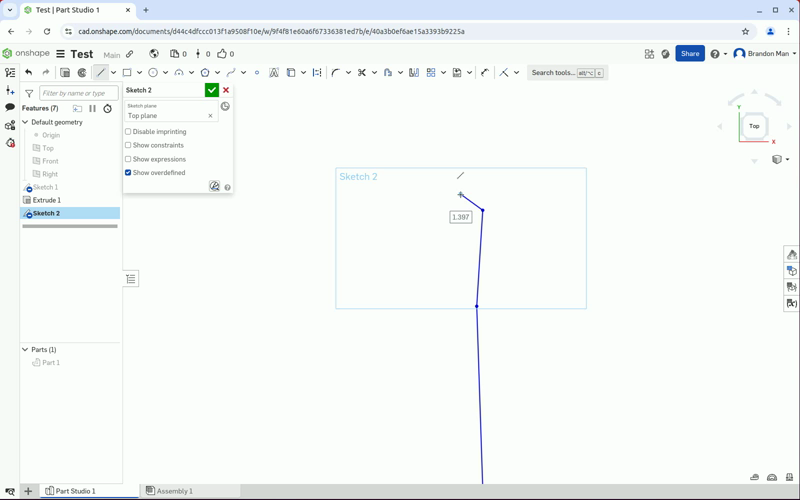
scroll(-6)
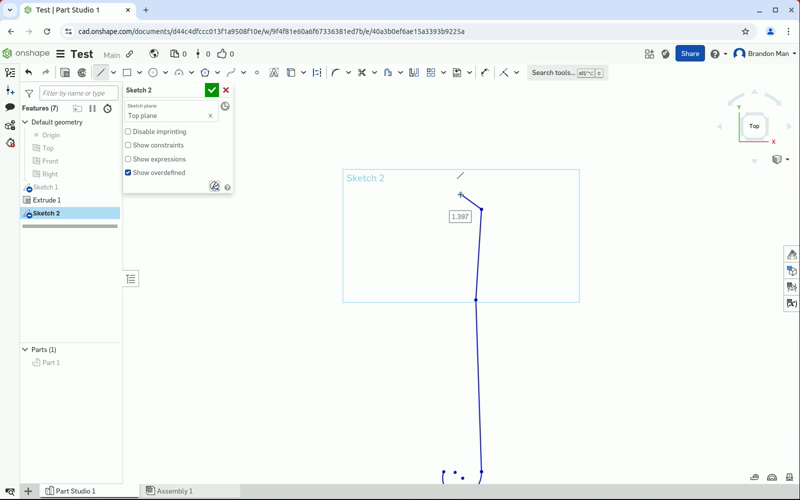
scroll(-6)
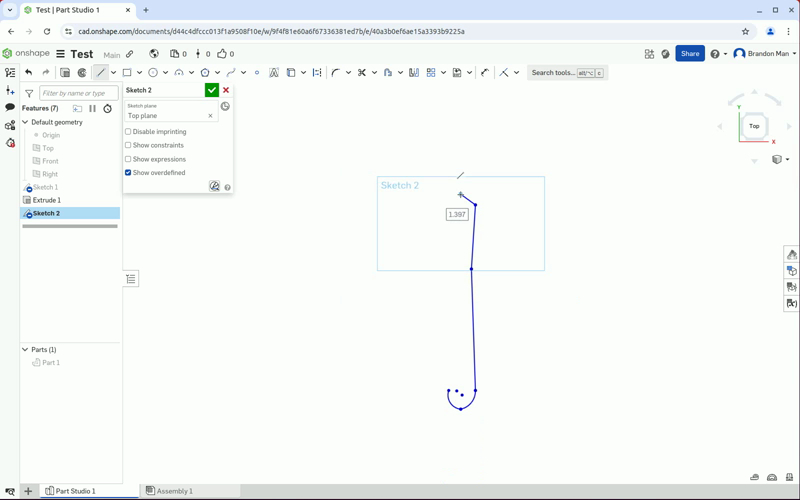
scroll(-6)
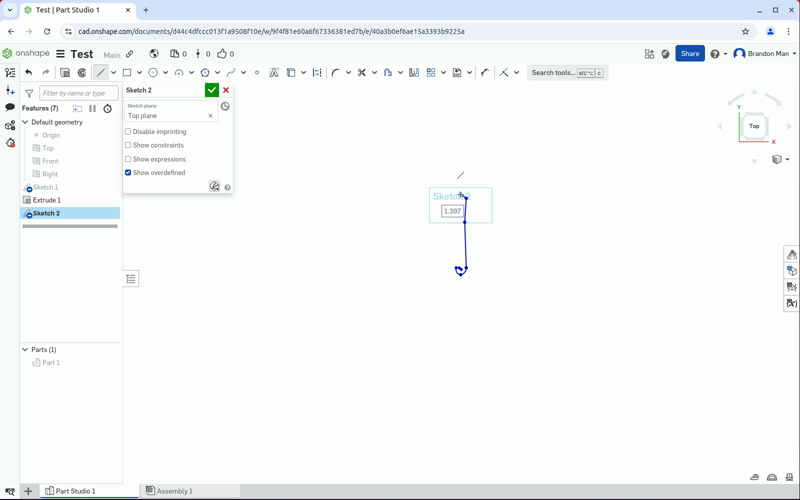
key_up(shift)
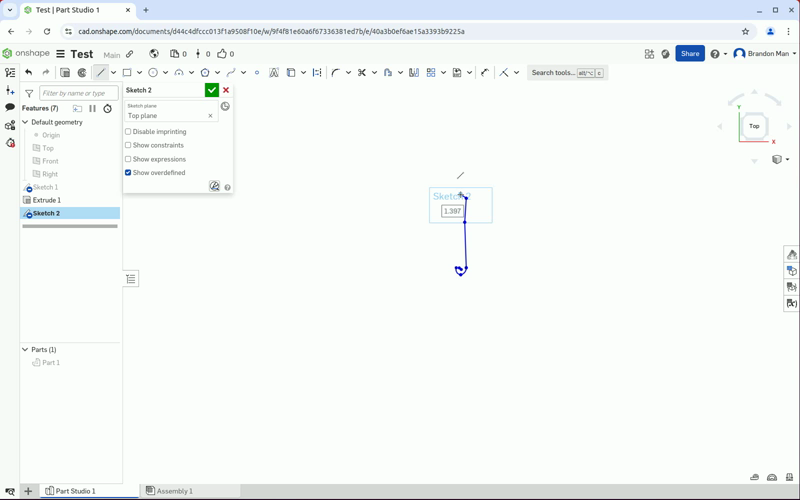
key_down(shift)
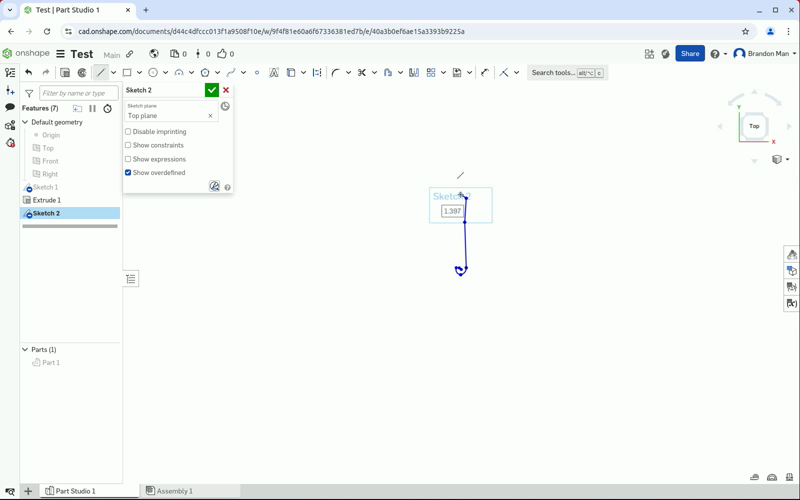
mouse_move(490, 194)
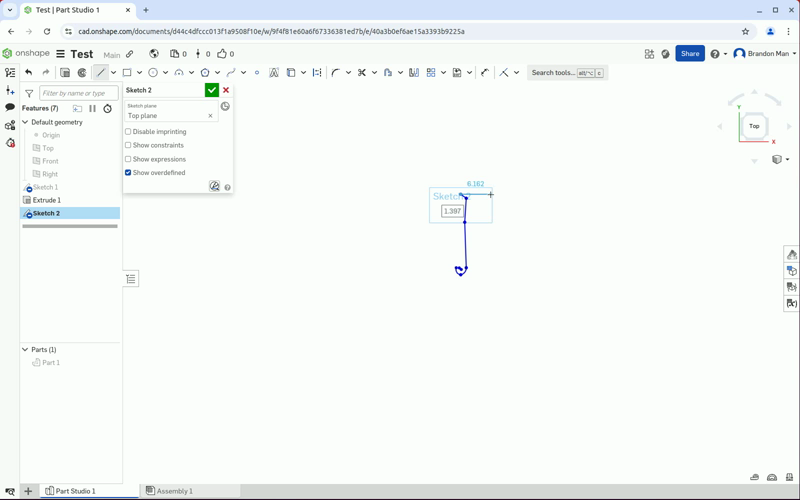
mouse_move(456, 198)
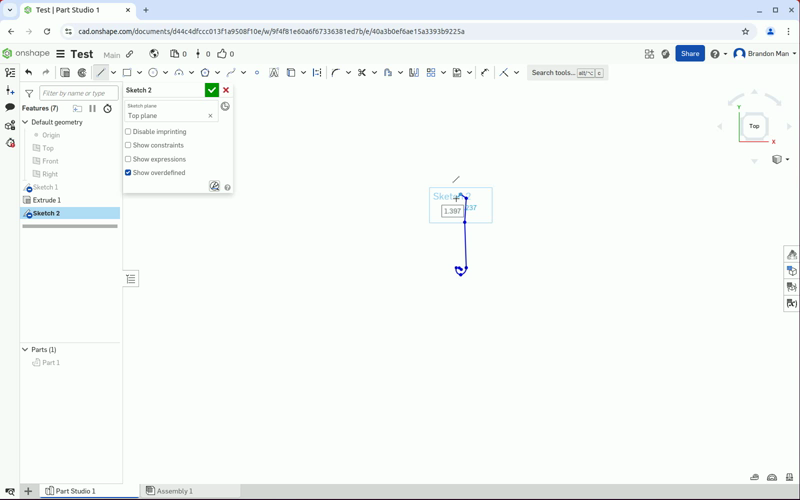
scroll(6)
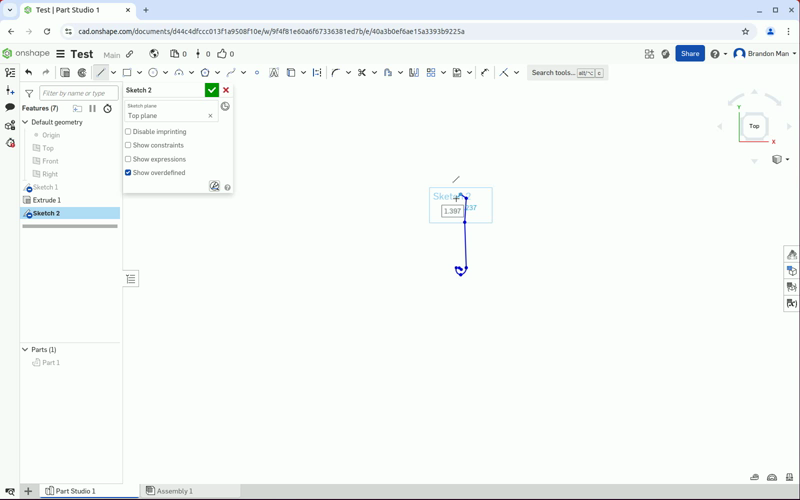
scroll(6)
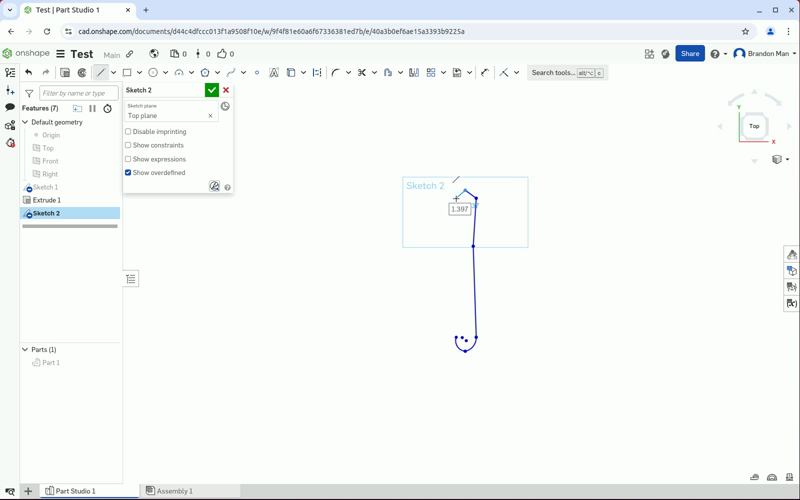
scroll(6)
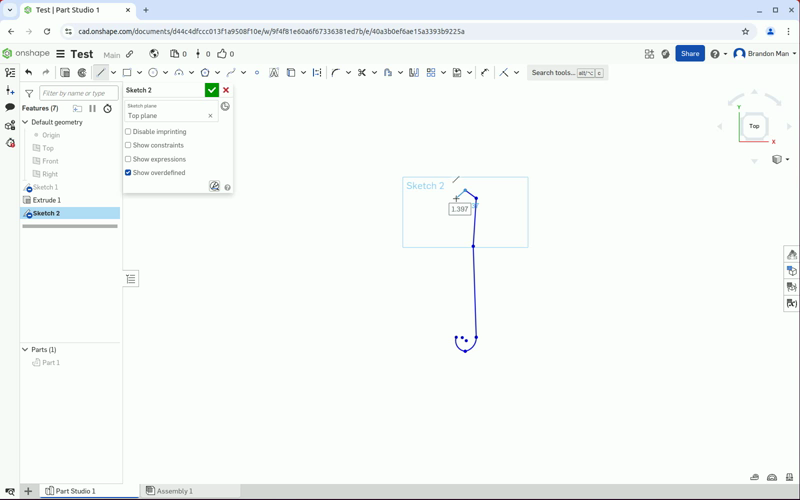
scroll(6)
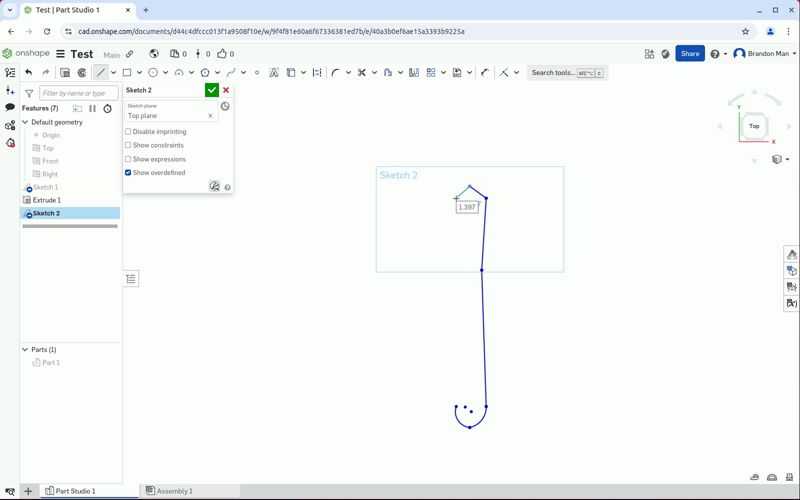
scroll(6)
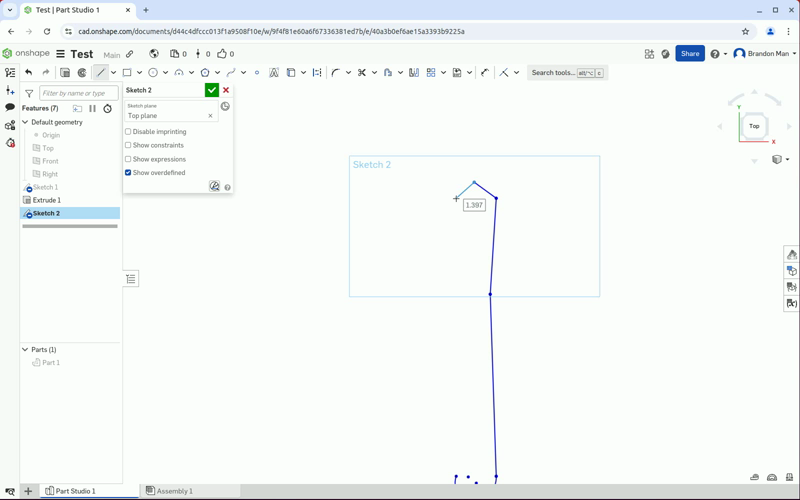
scroll(6)
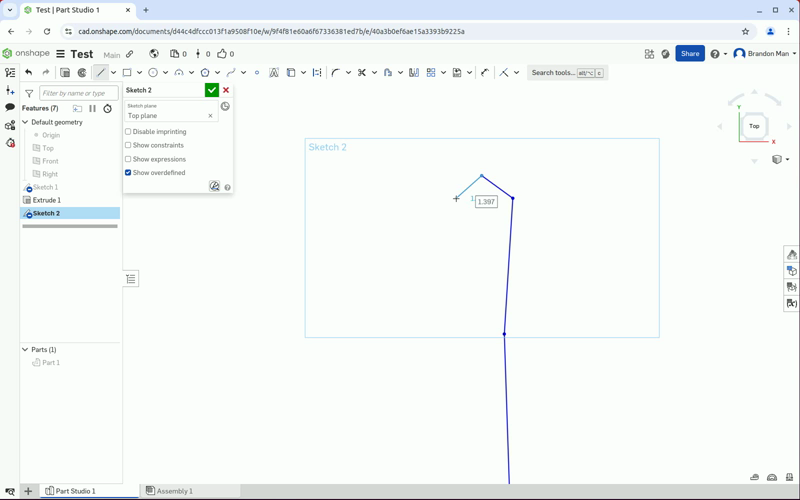
scroll(6)
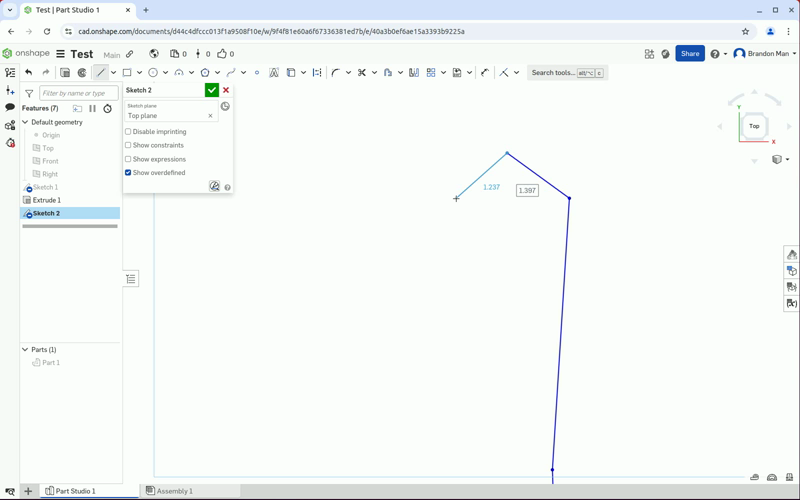
click(456, 198)
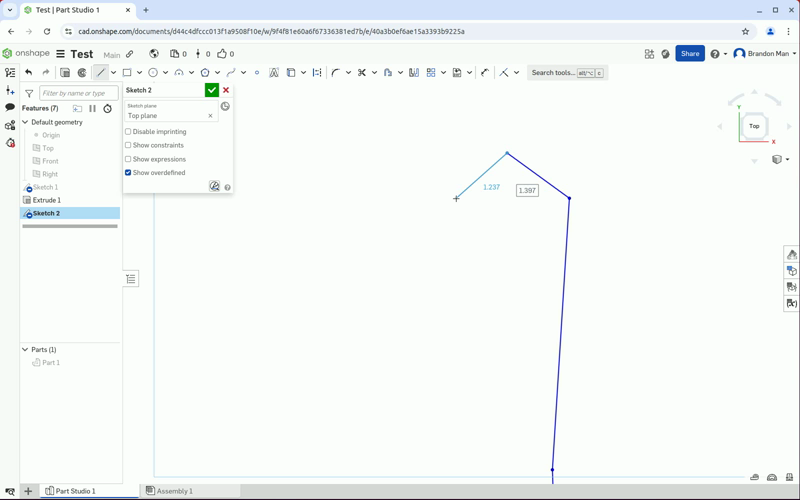
scroll(-6)
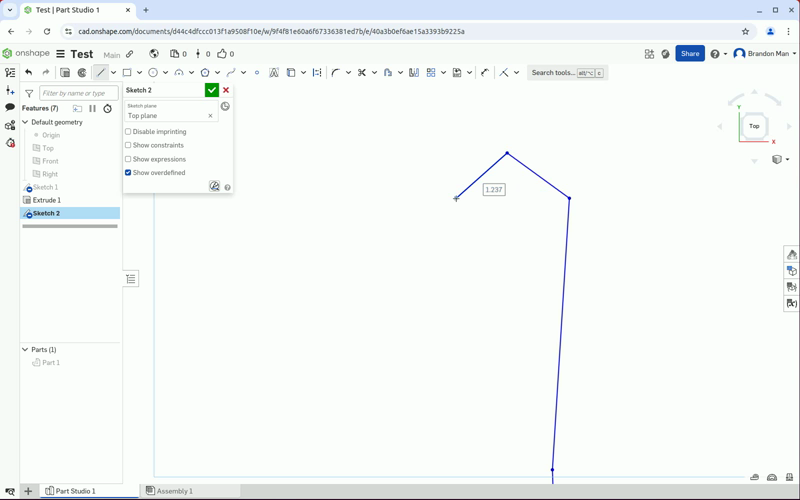
scroll(-6)
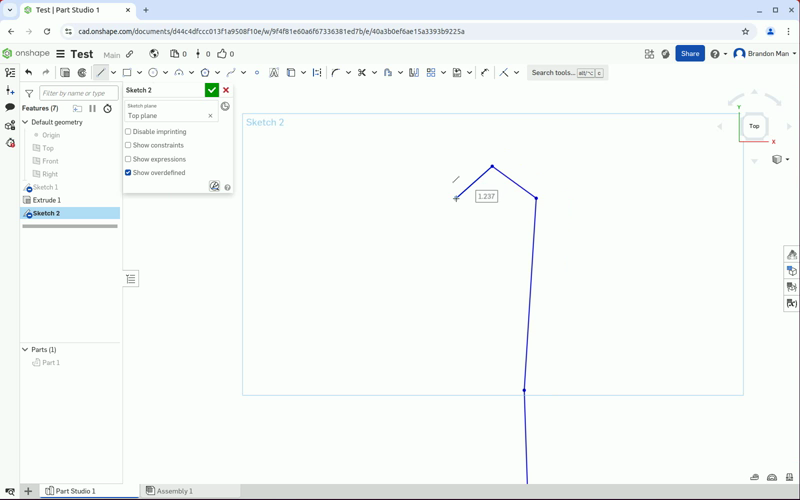
scroll(-6)
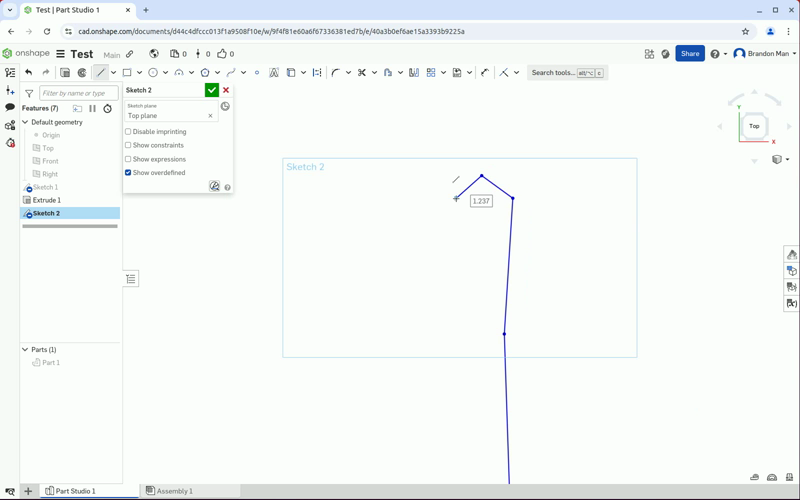
scroll(-6)
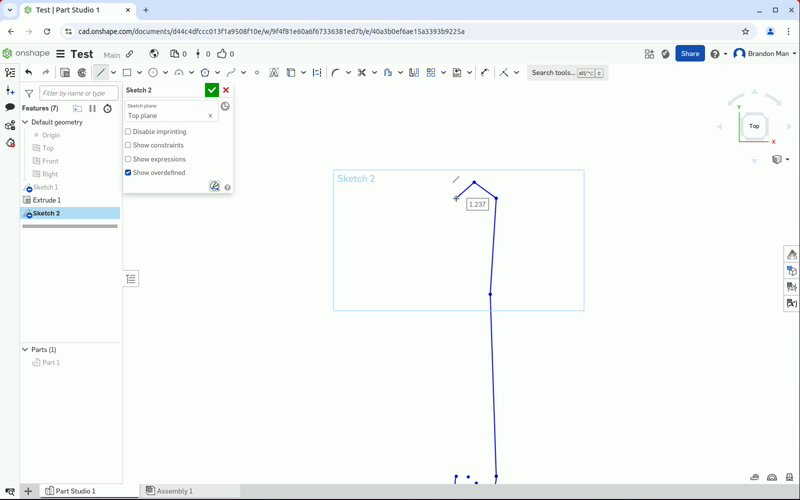
scroll(-6)
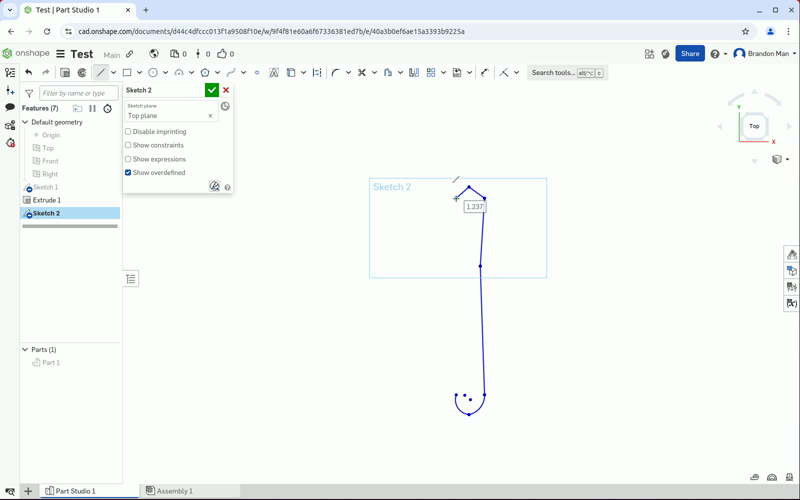
scroll(-6)
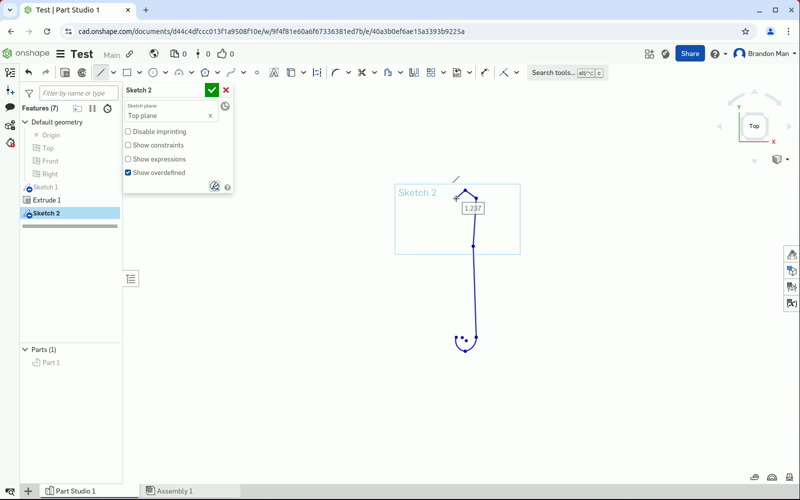
scroll(-6)
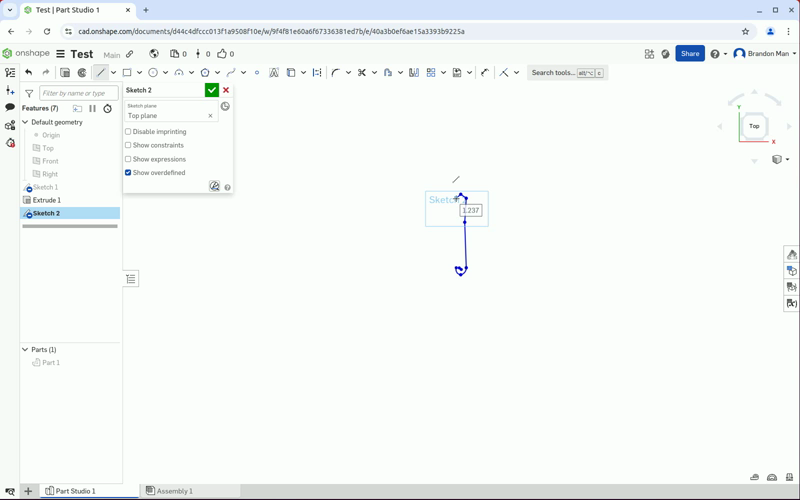
key_up(shift)
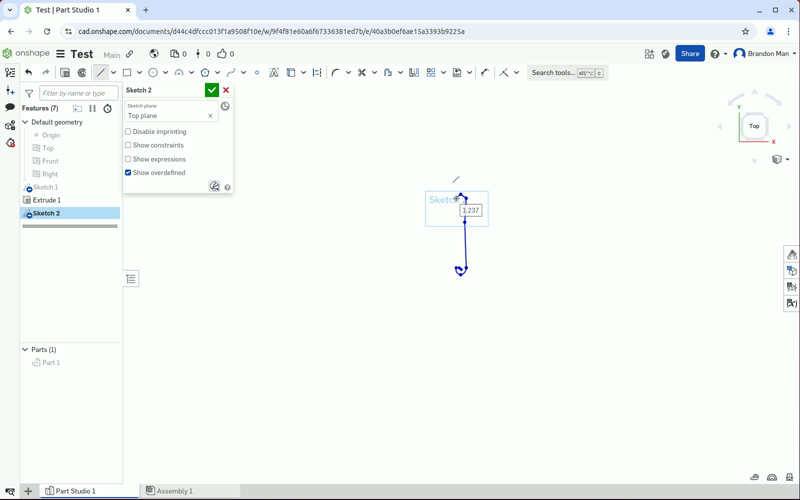
key_down(shift)
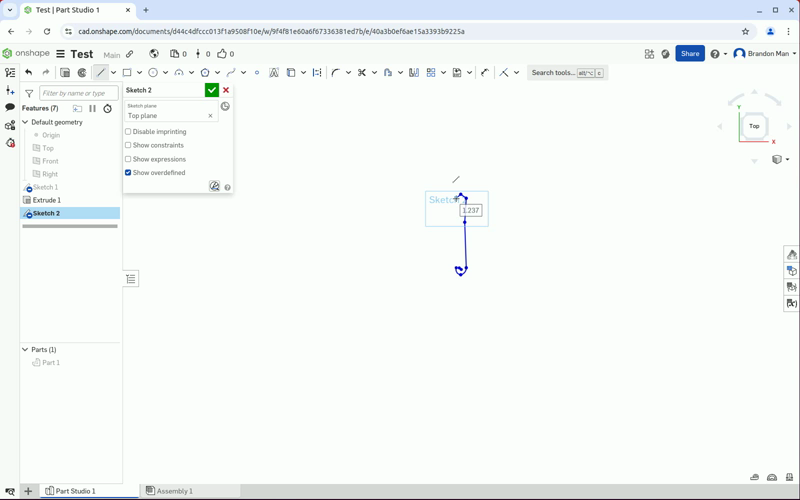
mouse_move(486, 198)
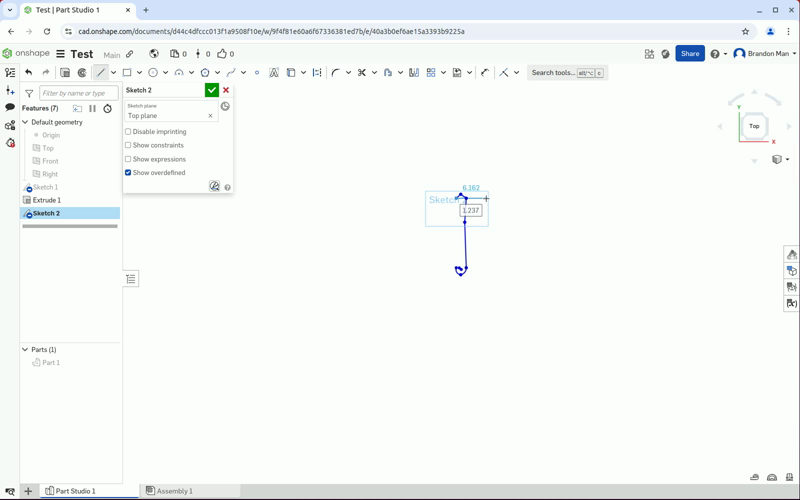
mouse_move(457, 222)
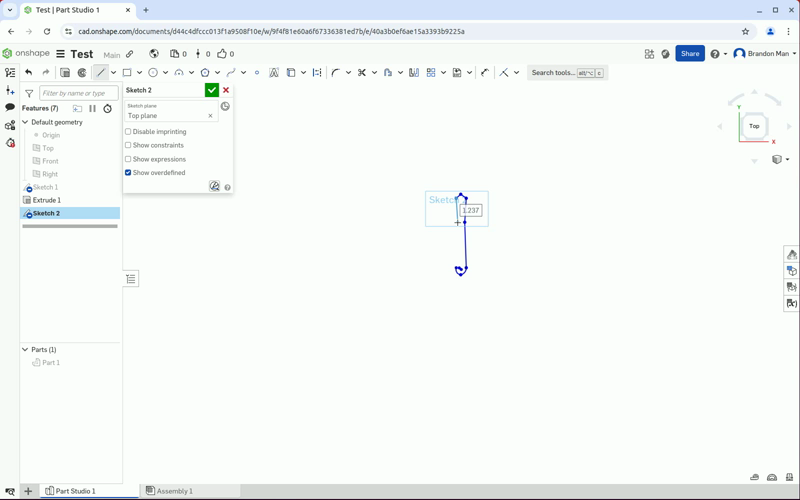
click(457, 222)
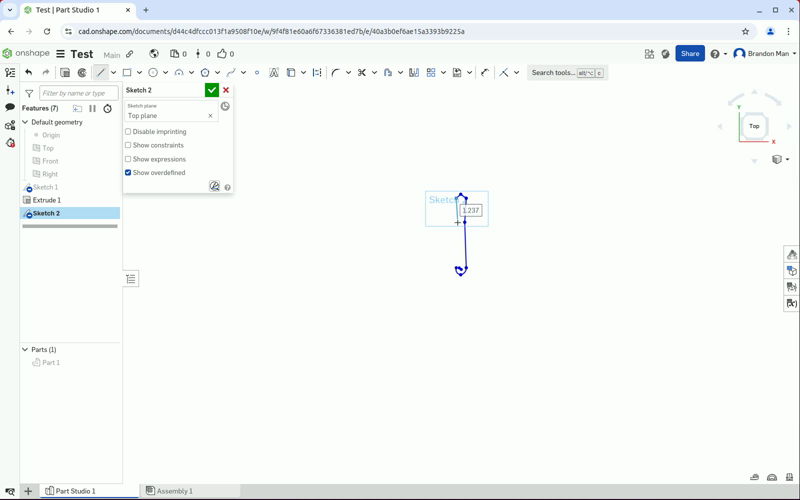
key_up(shift)
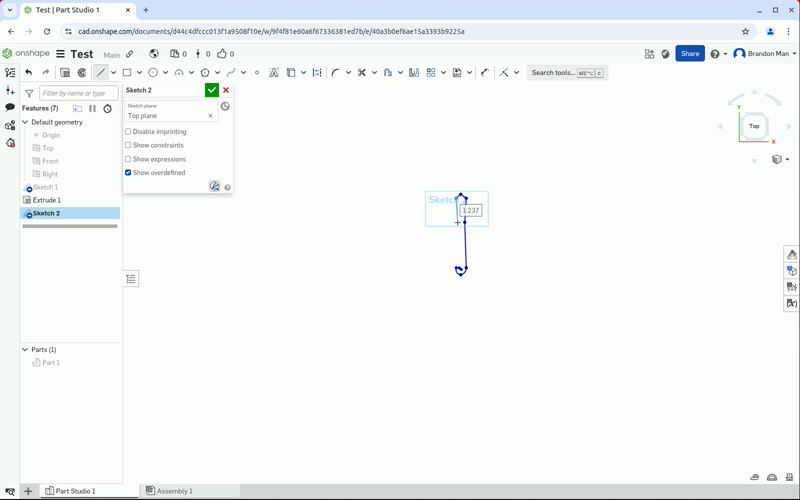
mouse_move(487, 222)
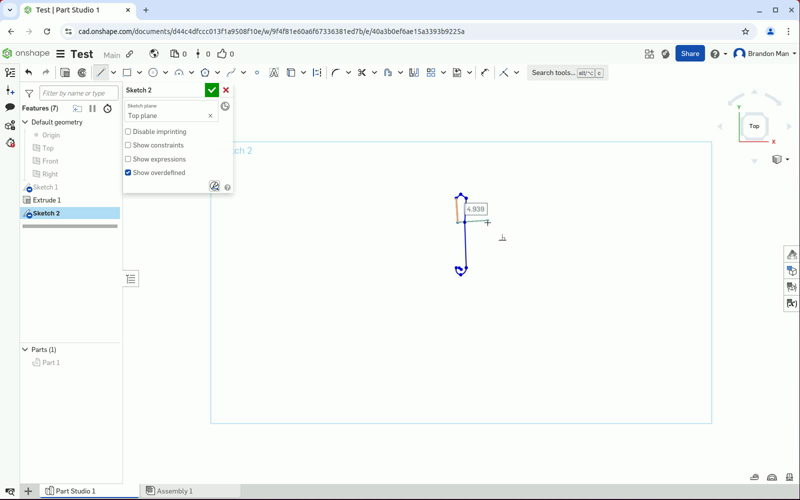
key_down(shift)
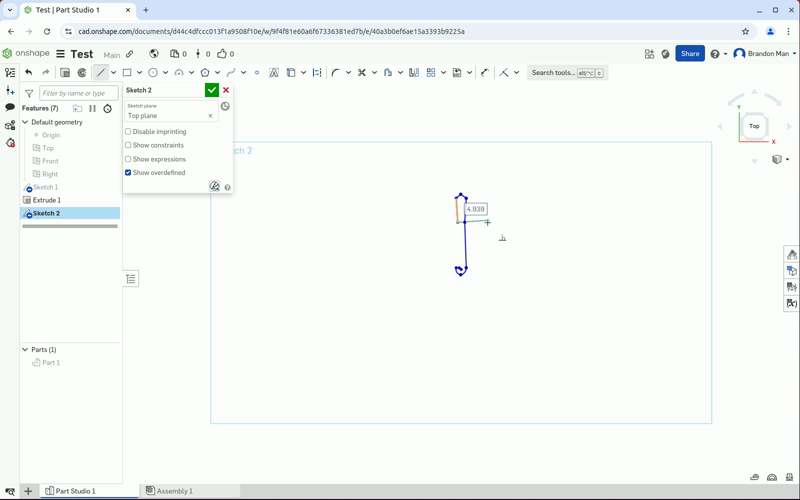
mouse_move(456, 267)
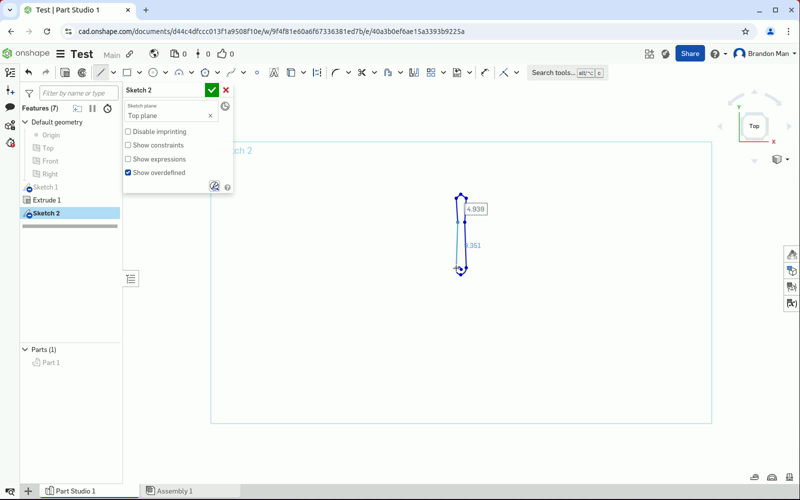
key_up(shift)
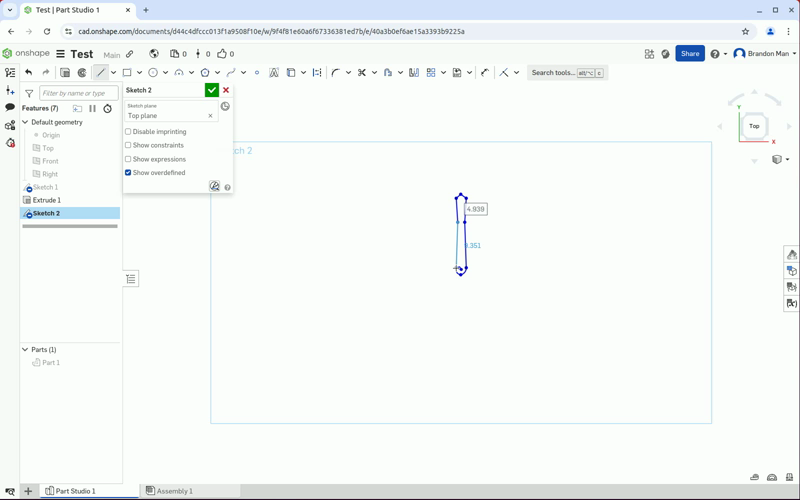
click(456, 267)
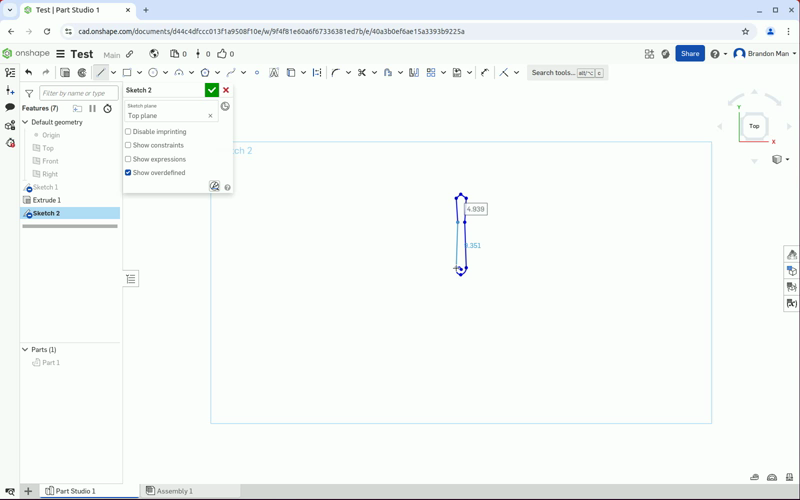
key(esc)
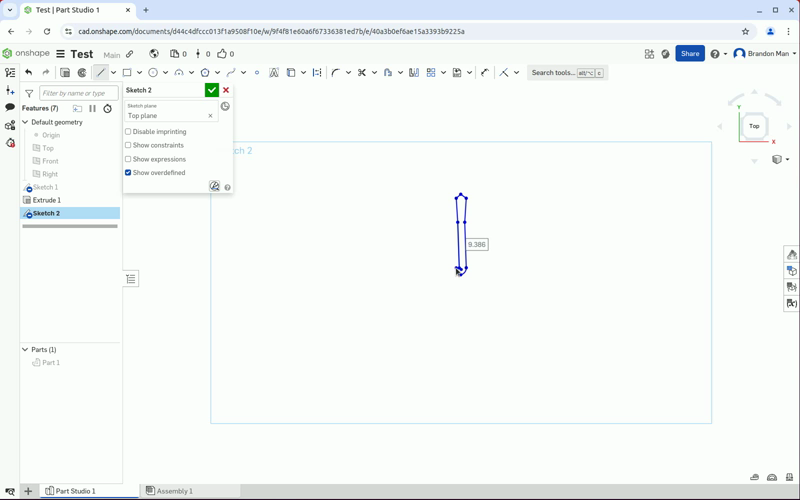
key(c)
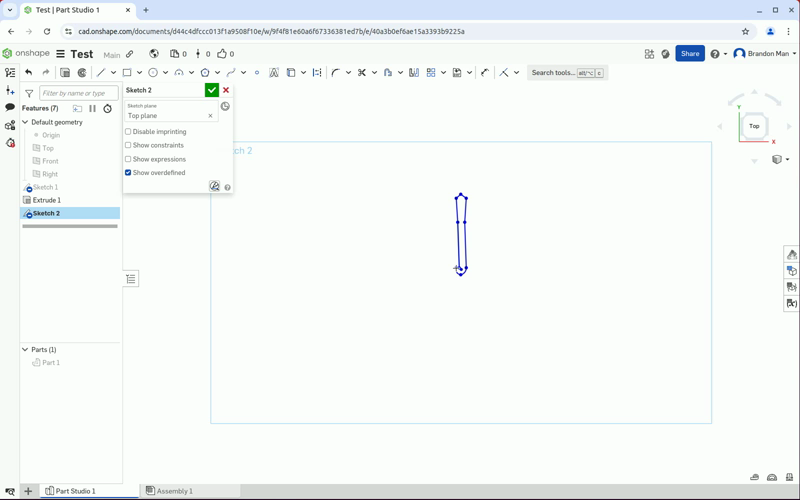
key_down(shift)
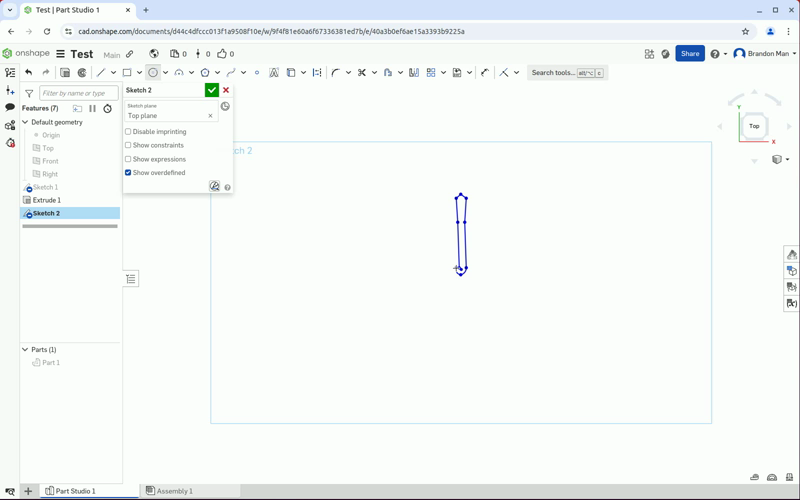
mouse_move(460, 200)
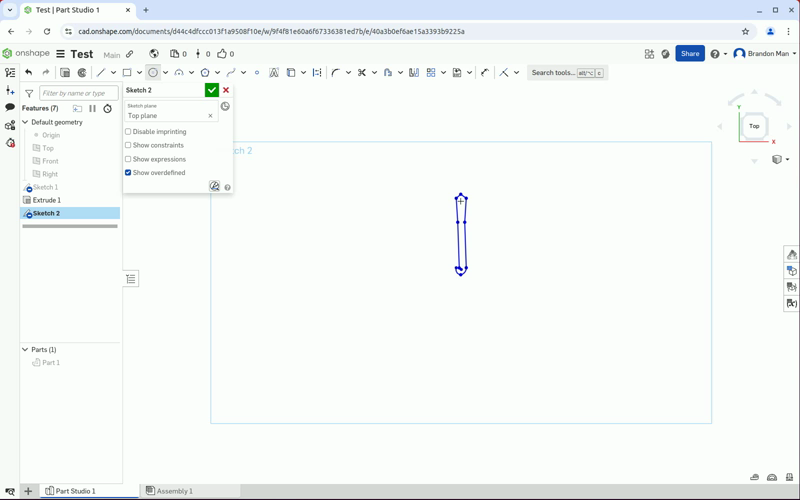
click(460, 200)
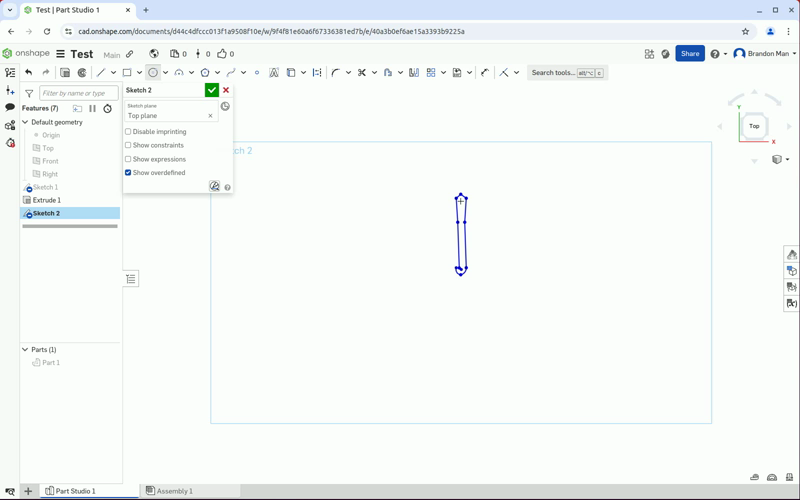
key_up(shift)
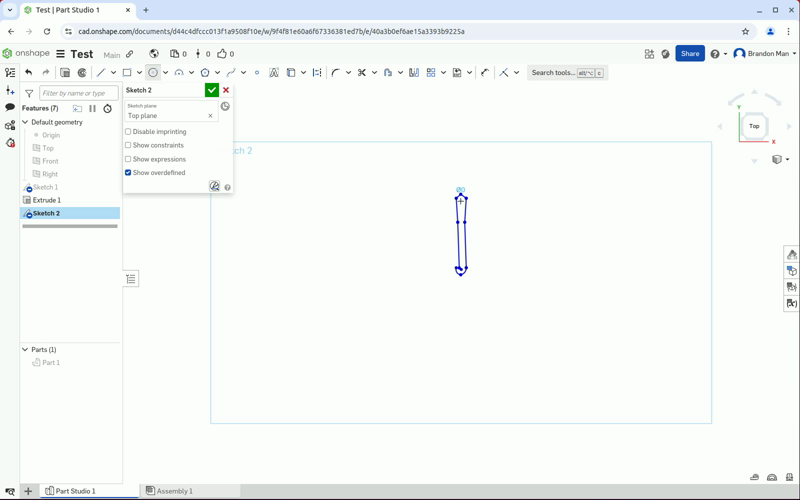
mouse_move(464, 200)
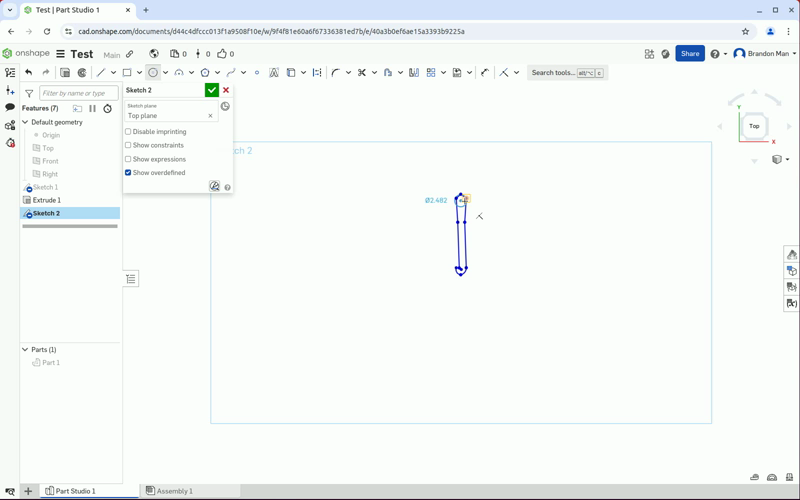
scroll(6)
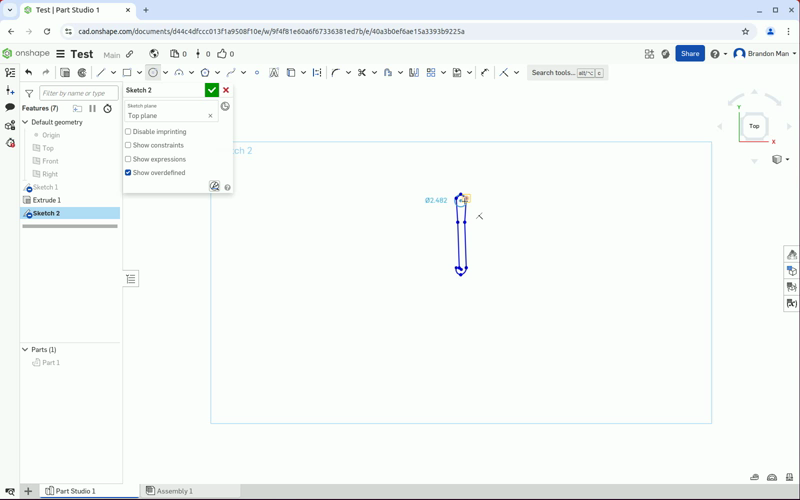
scroll(6)
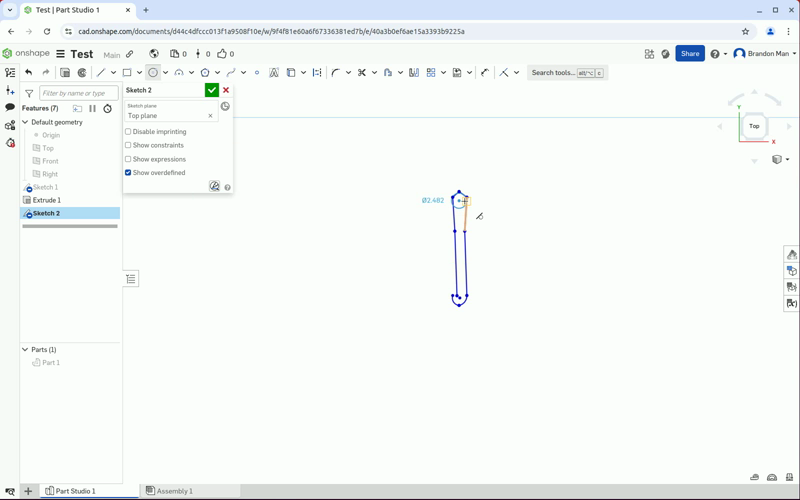
scroll(6)
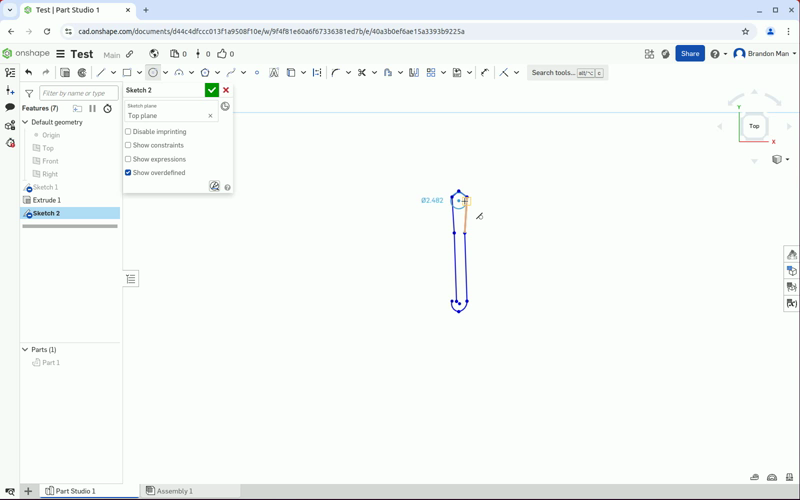
scroll(6)
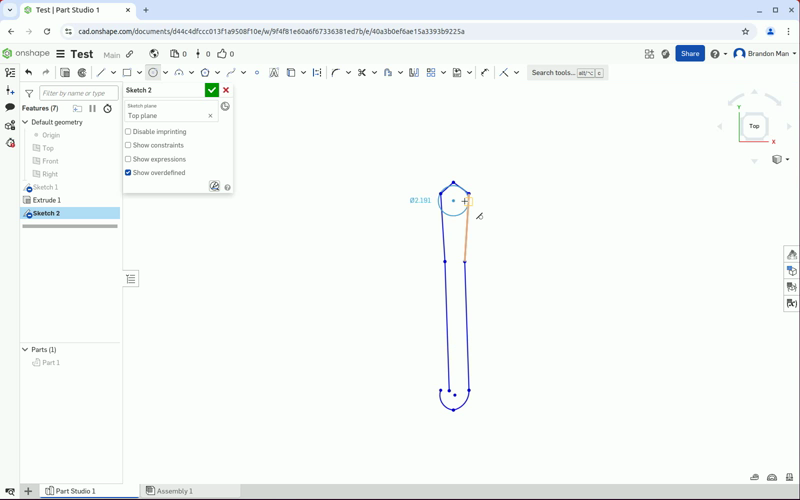
scroll(6)
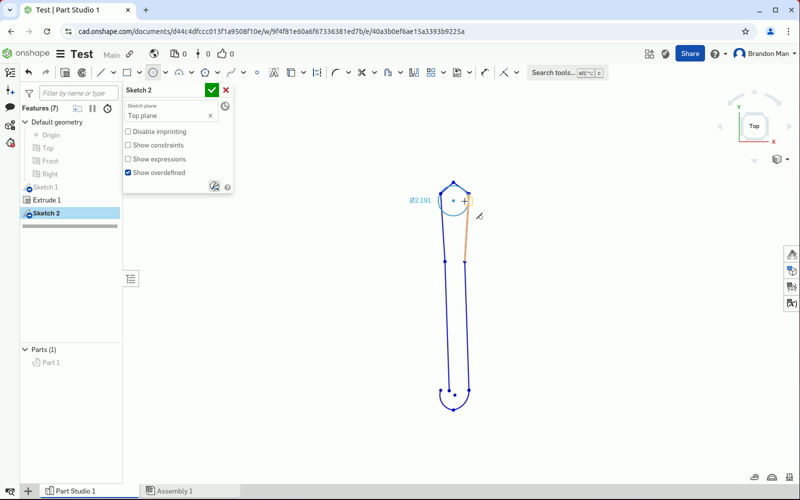
scroll(6)
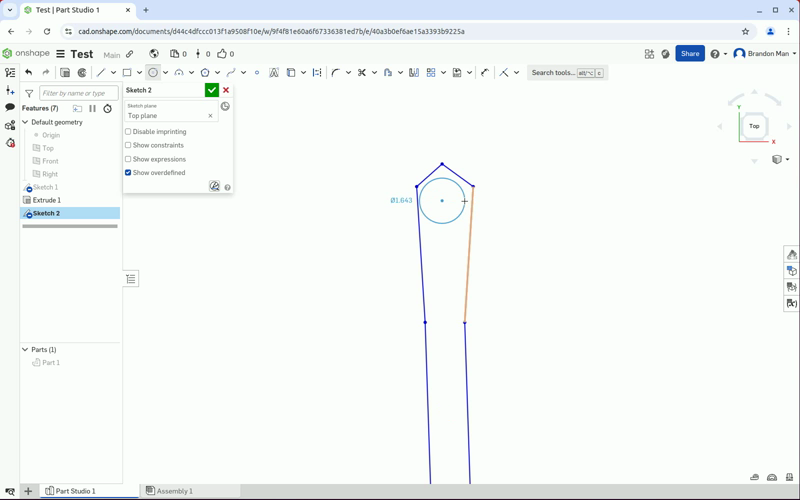
scroll(6)
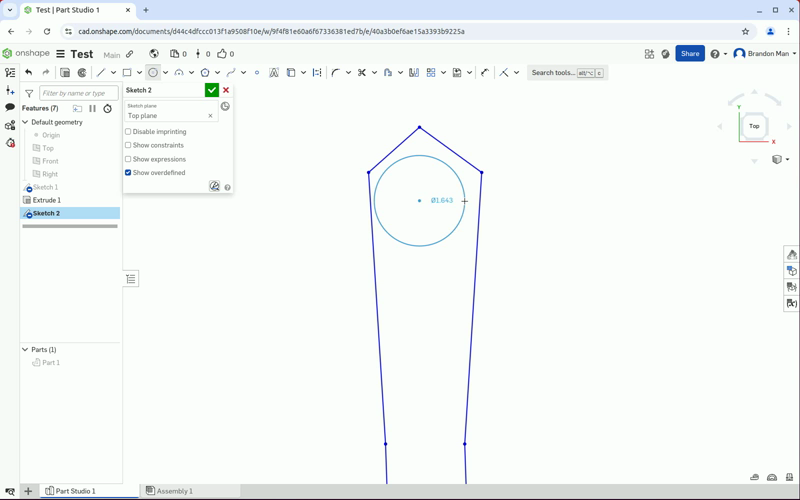
click(464, 200)
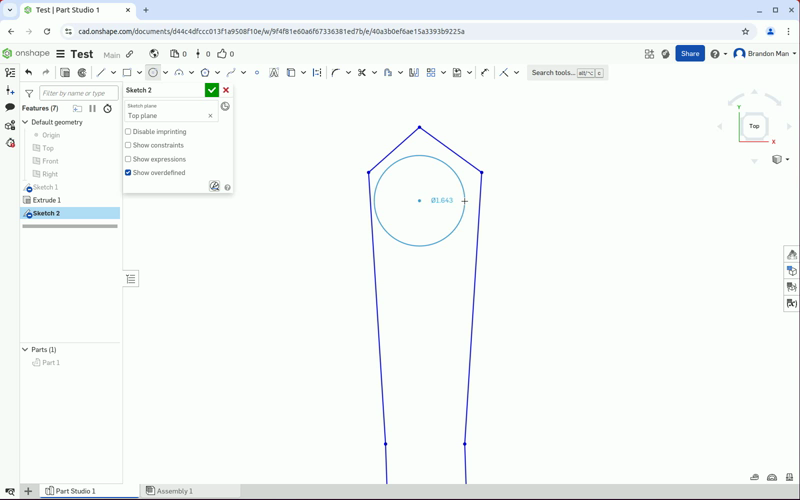
scroll(-6)
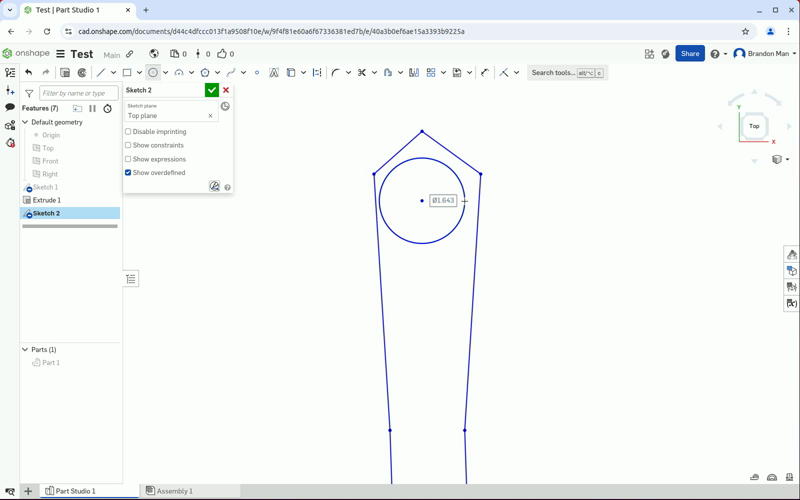
scroll(-6)
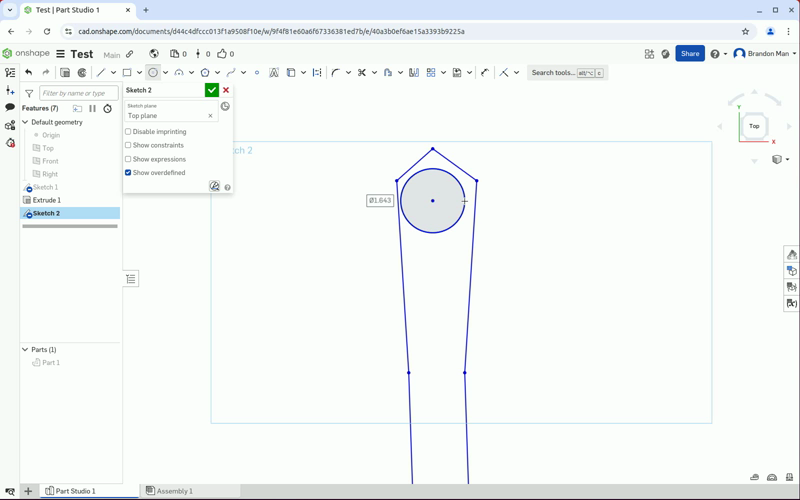
scroll(-6)
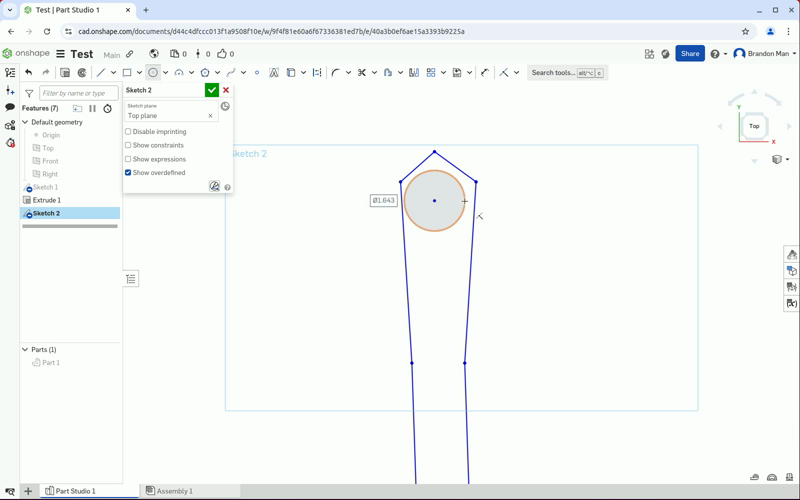
scroll(-6)
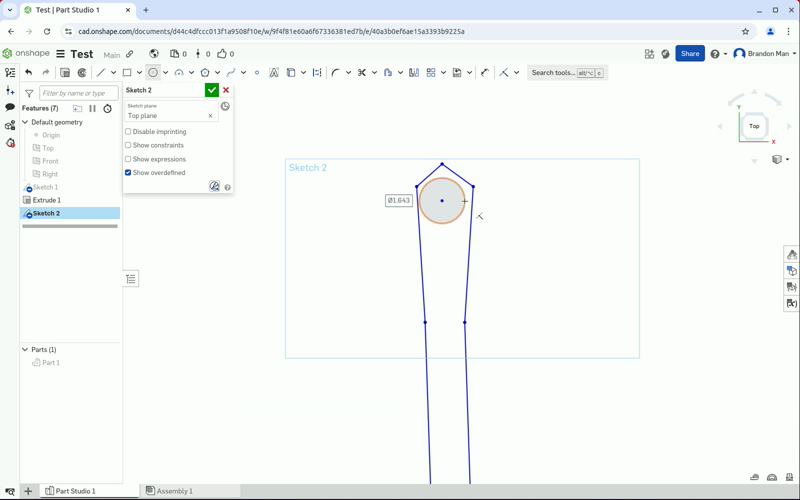
scroll(-6)
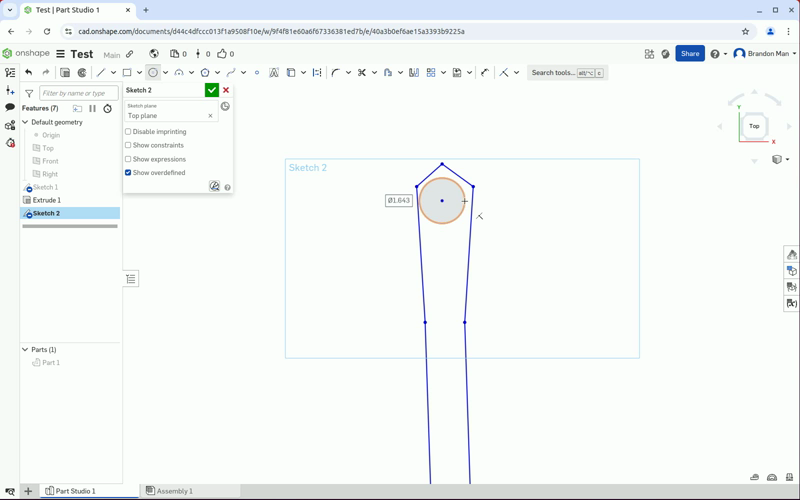
scroll(-6)
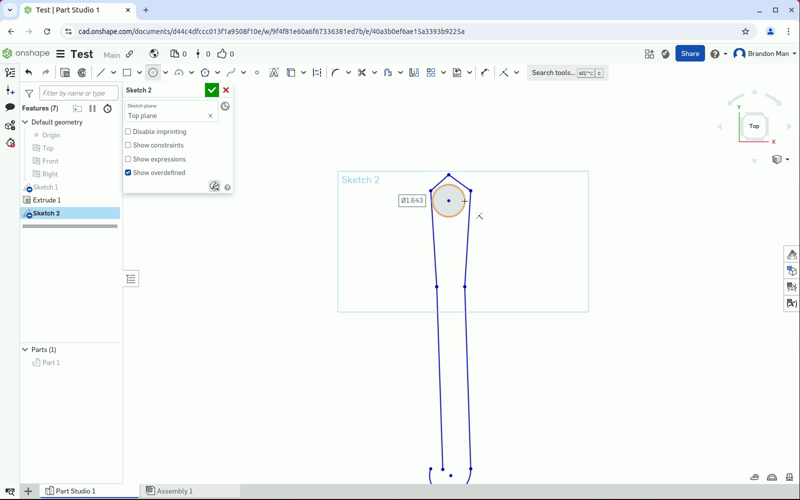
scroll(-6)
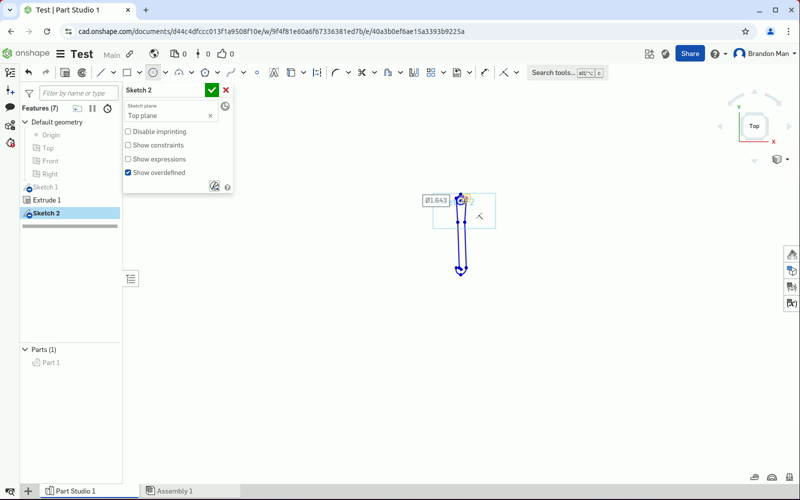
key(esc)
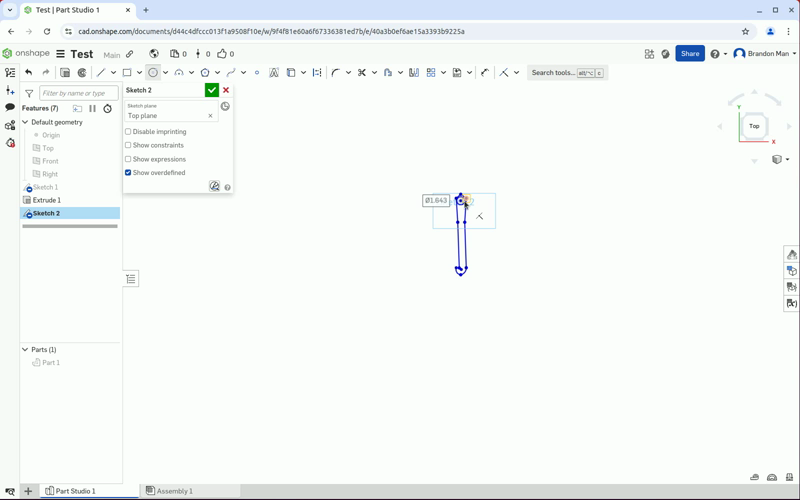
key(l)
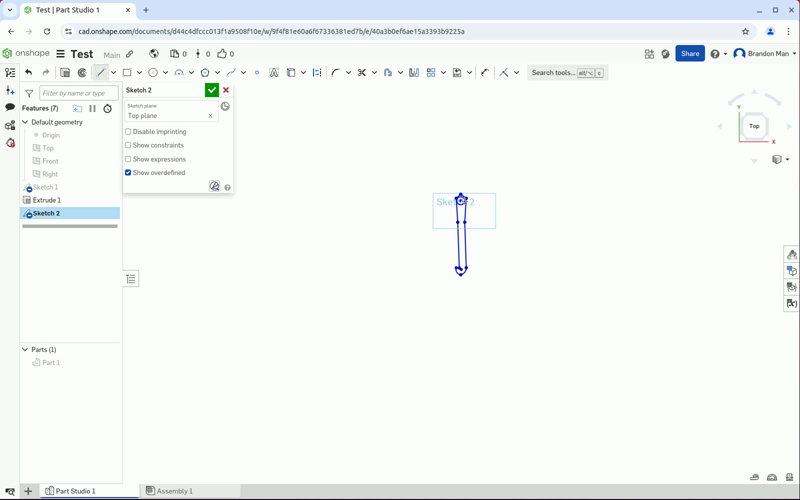
key_down(shift)
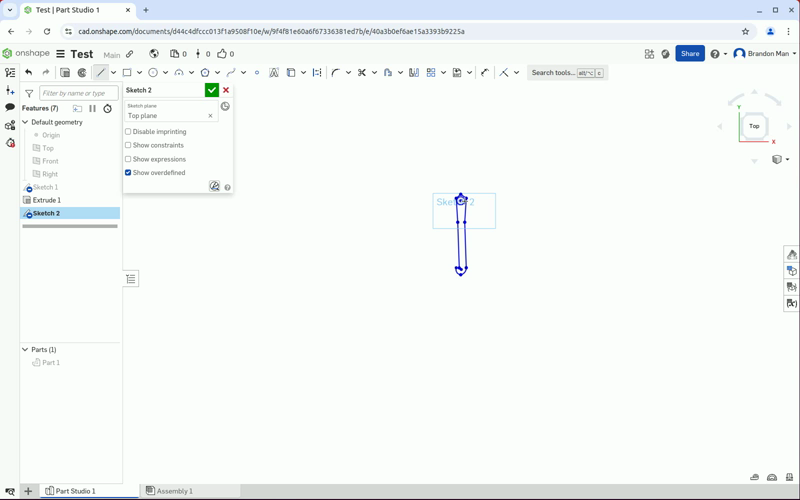
mouse_move(458, 241)
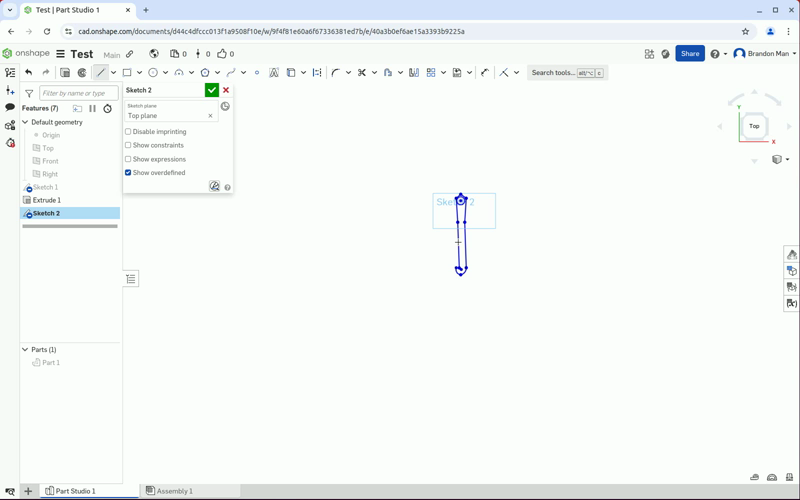
click(458, 241)
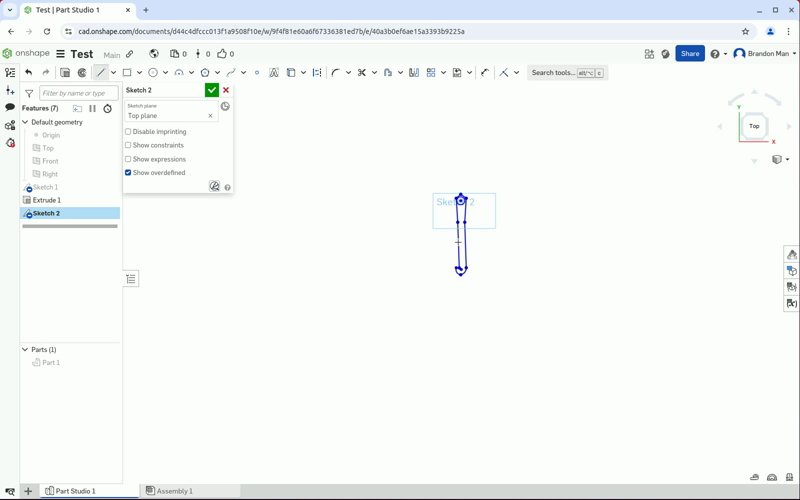
key_up(shift)
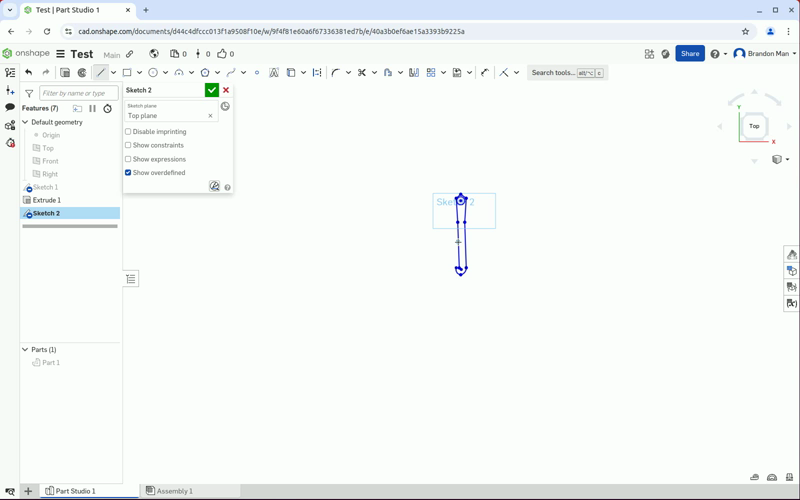
key_down(shift)
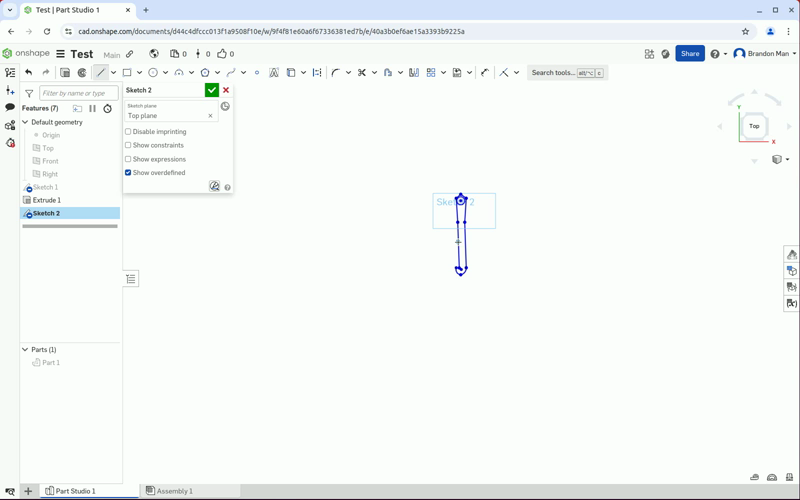
mouse_move(488, 241)
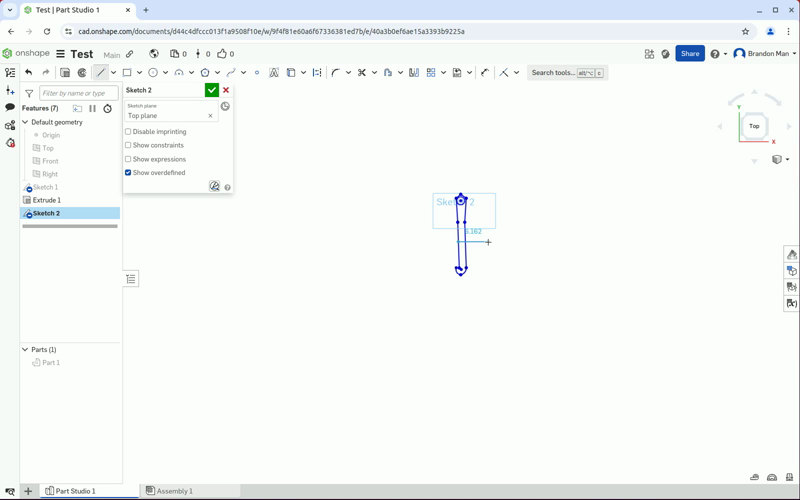
mouse_move(460, 259)
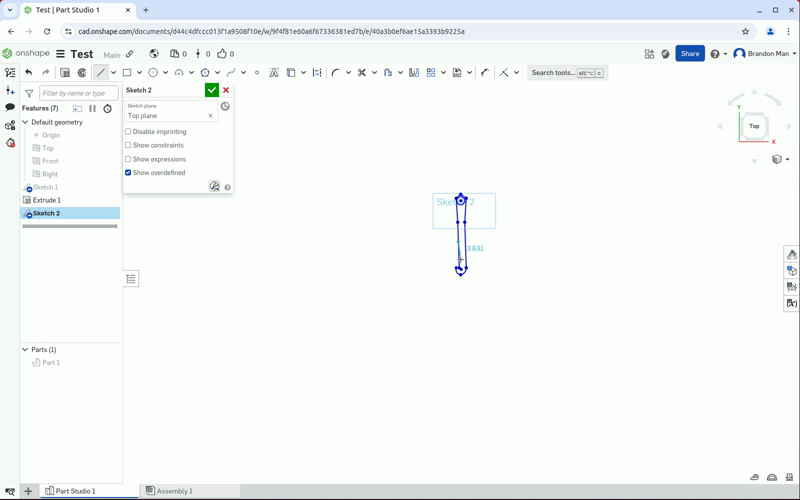
click(460, 259)
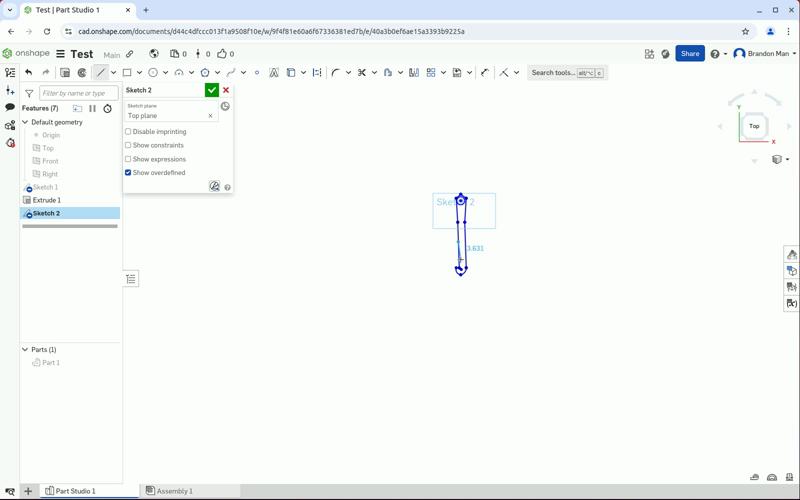
key_up(shift)
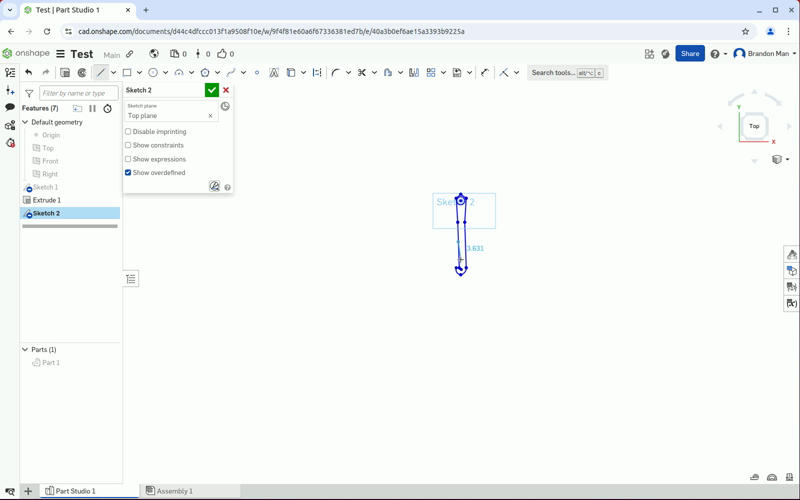
key_down(shift)
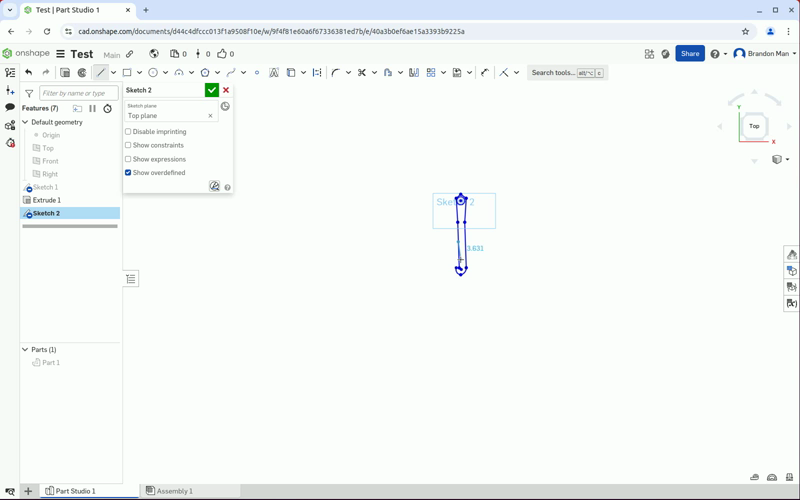
mouse_move(490, 259)
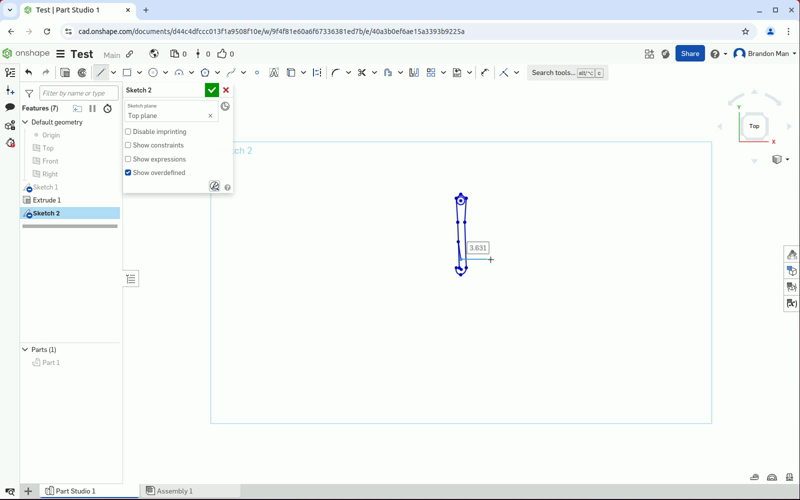
mouse_move(463, 241)
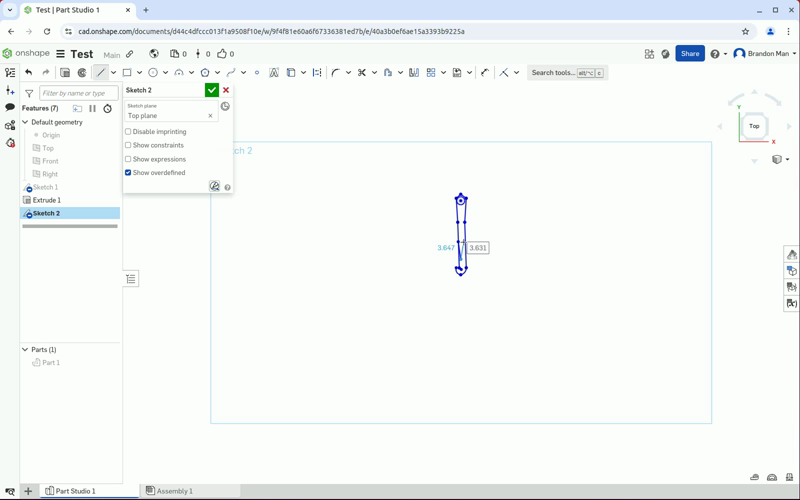
click(463, 241)
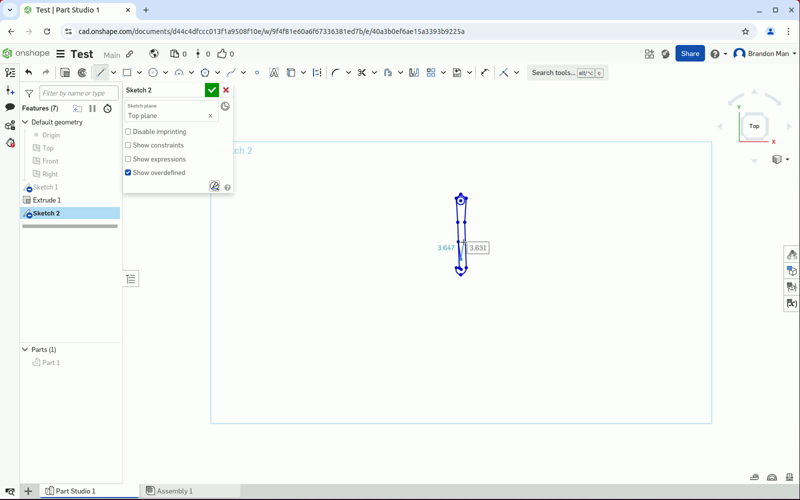
key_up(shift)
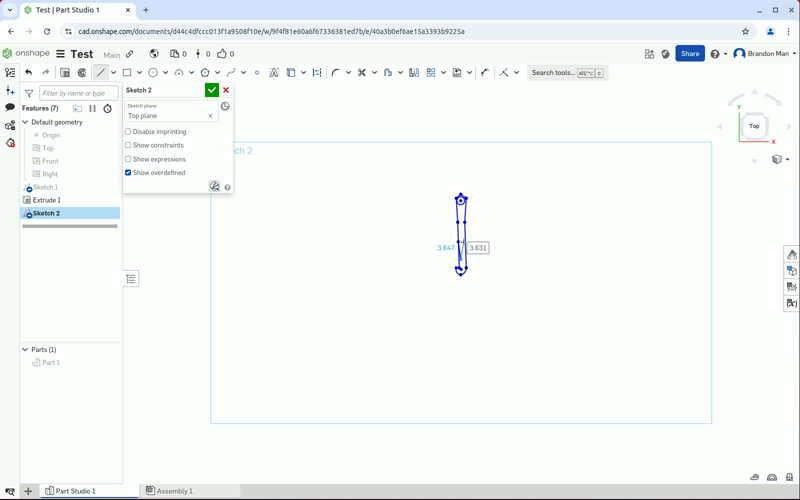
key_down(shift)
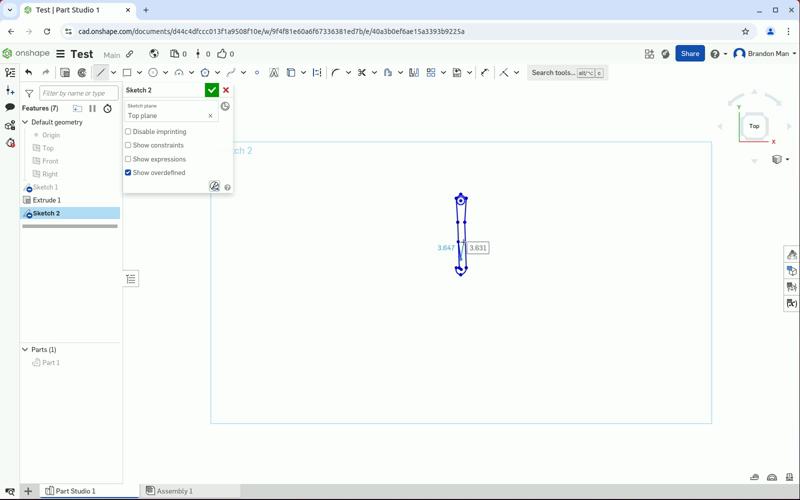
mouse_move(493, 241)
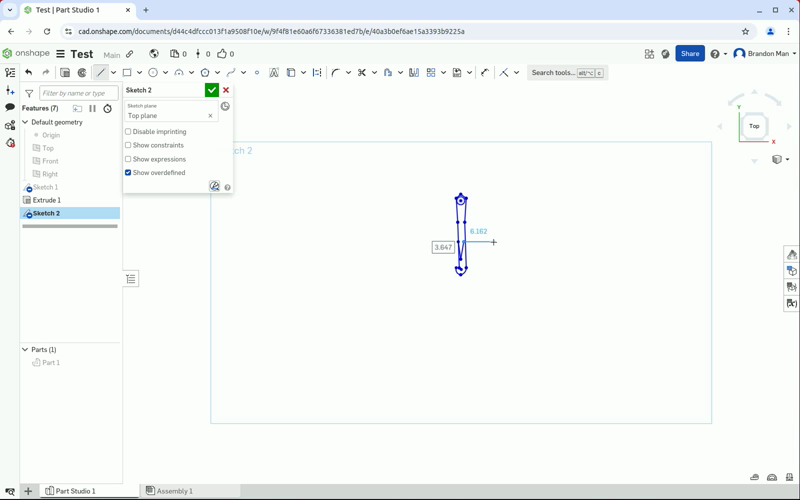
mouse_move(460, 229)
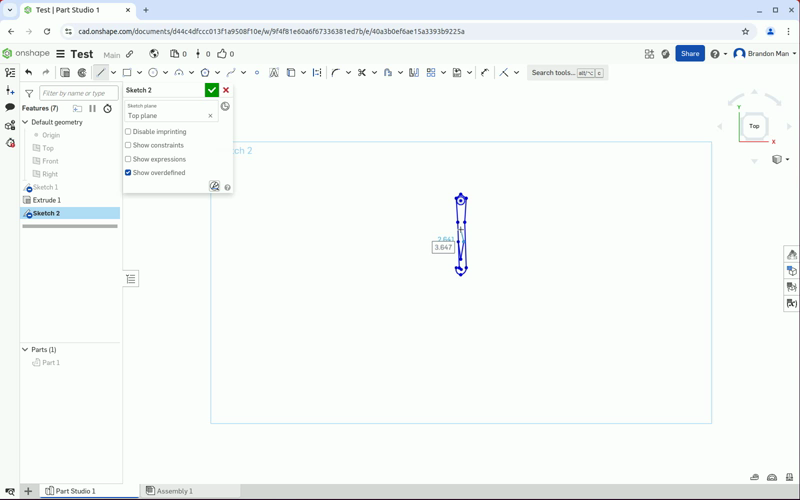
click(460, 229)
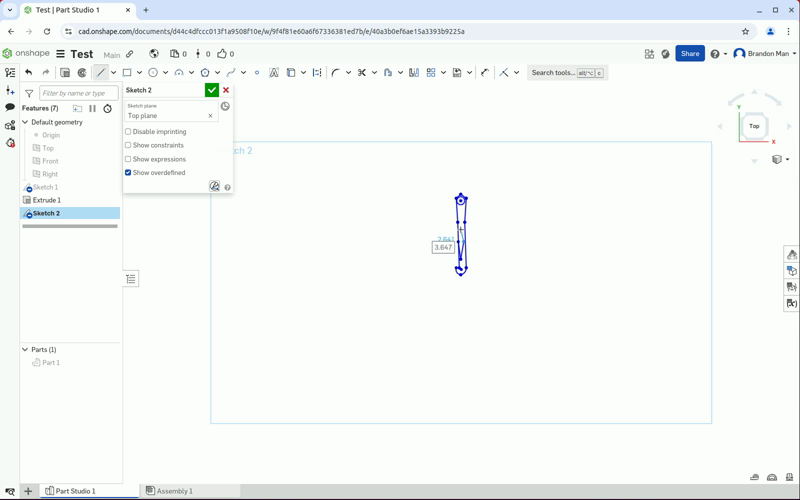
key_up(shift)
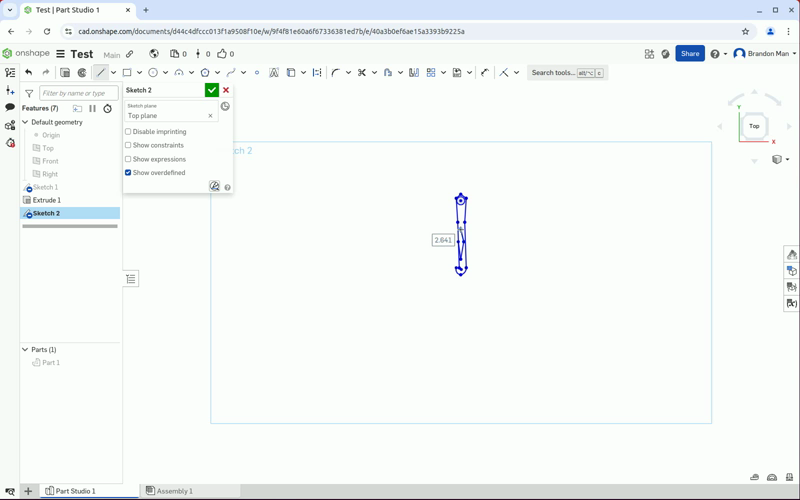
mouse_move(490, 229)
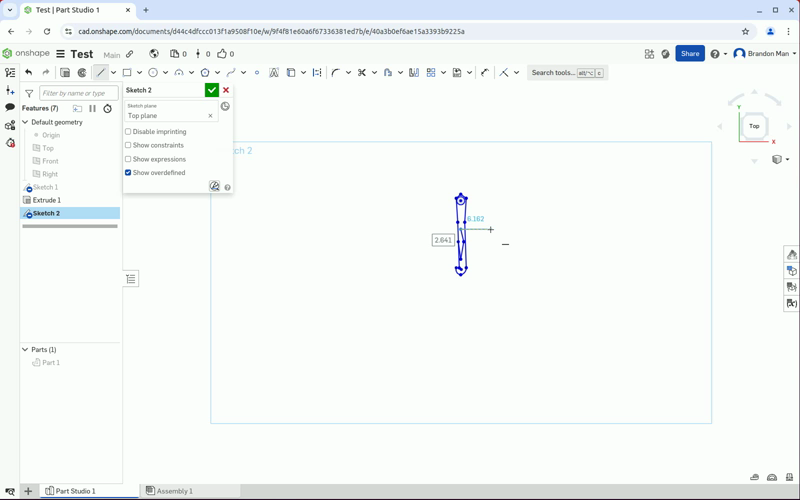
key_down(shift)
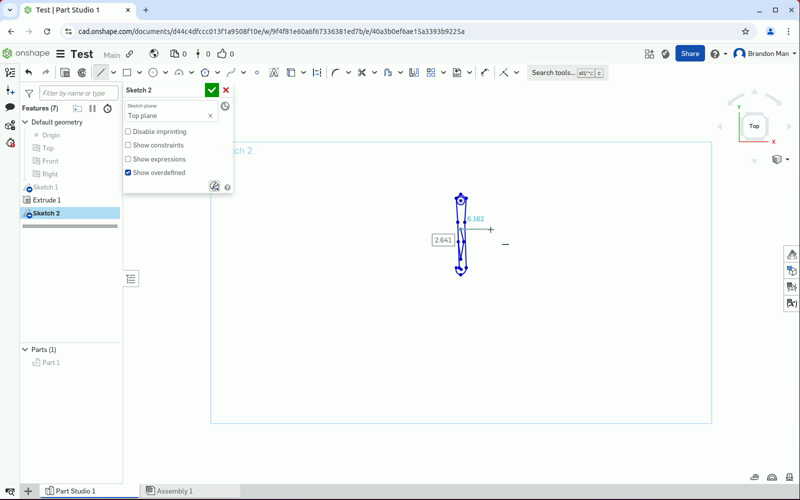
mouse_move(458, 241)
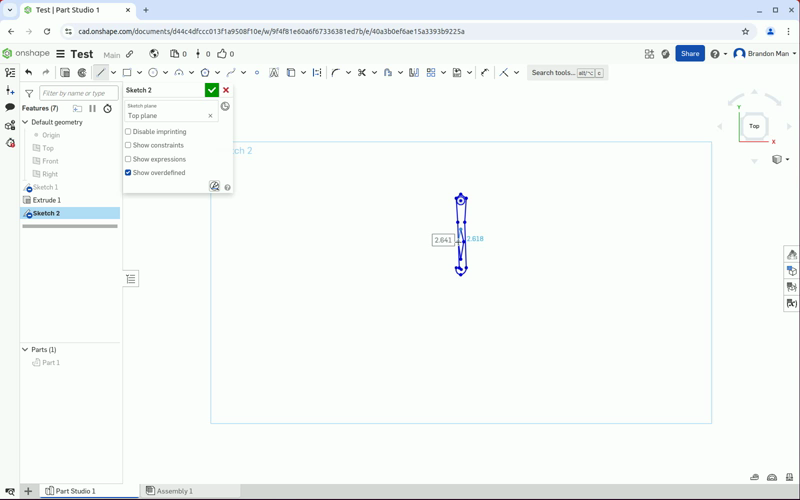
key_up(shift)
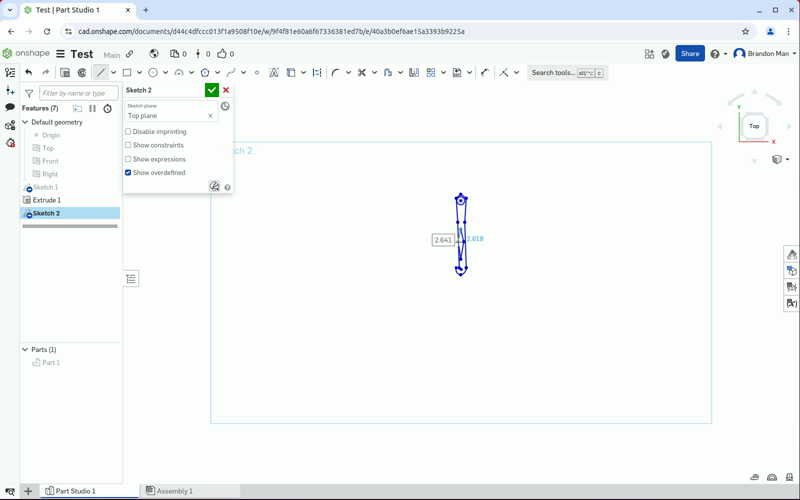
click(458, 241)
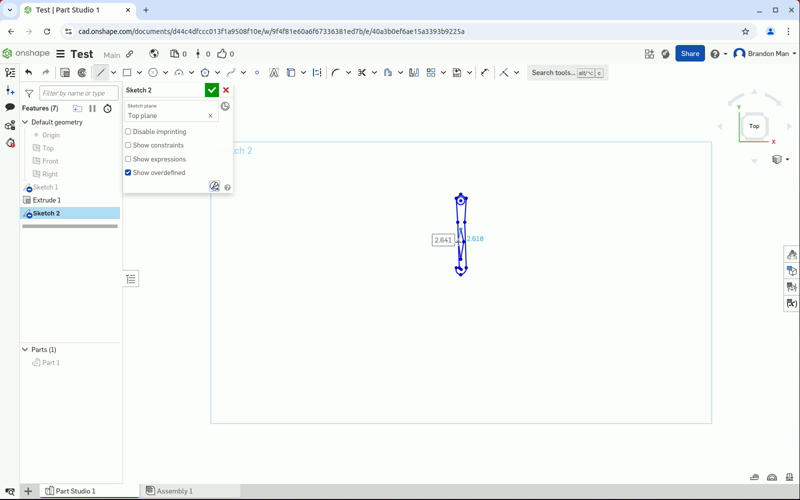
key(esc)
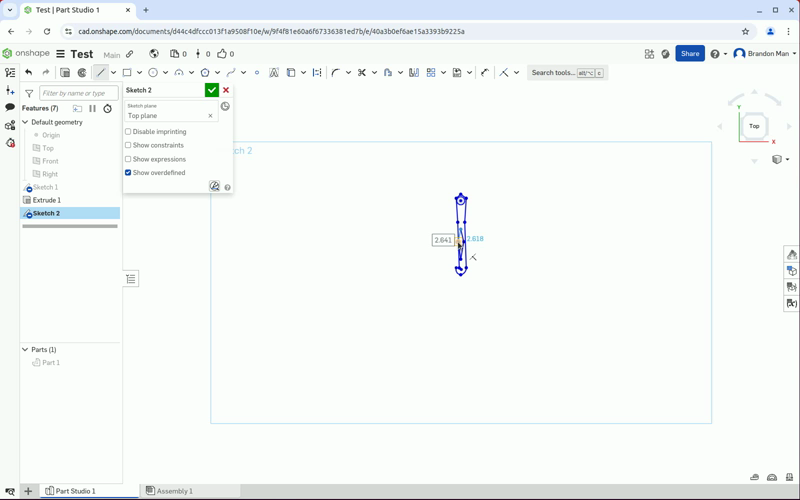
key(c)
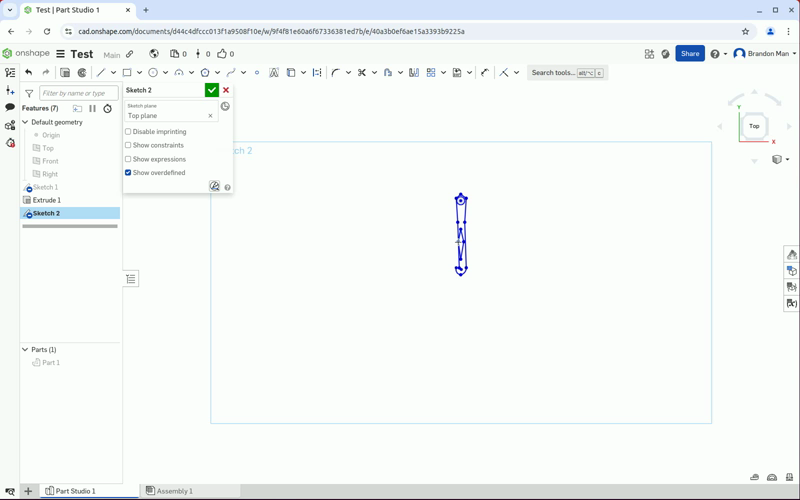
key_down(shift)
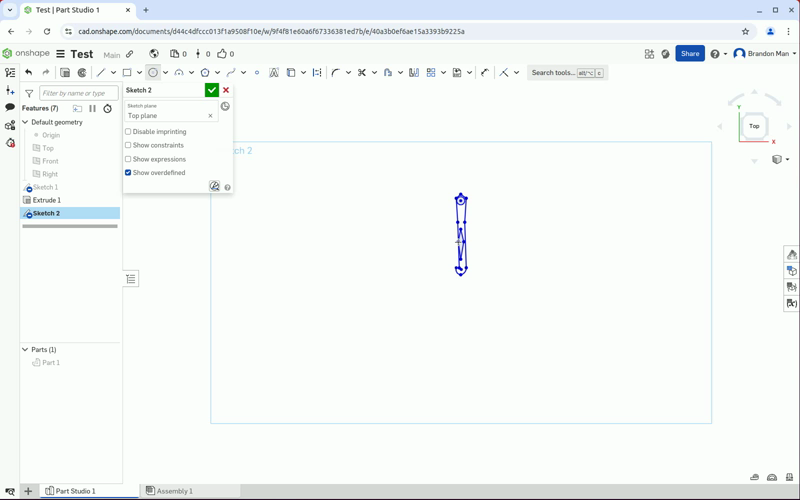
mouse_move(460, 269)
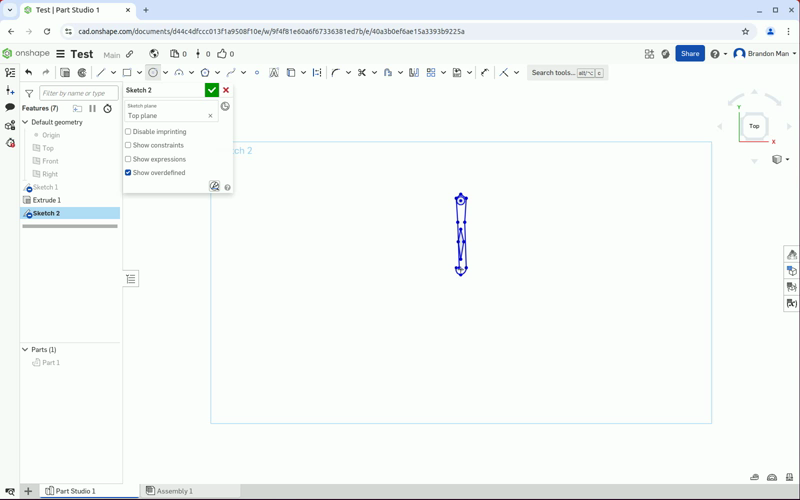
scroll(6)
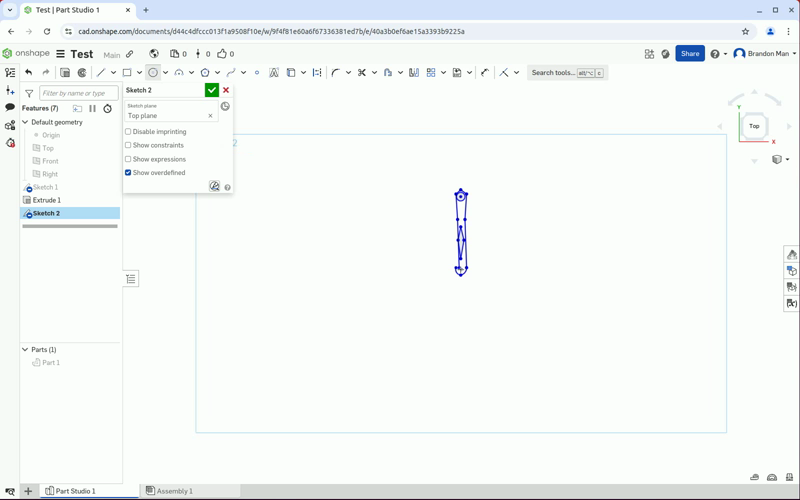
scroll(6)
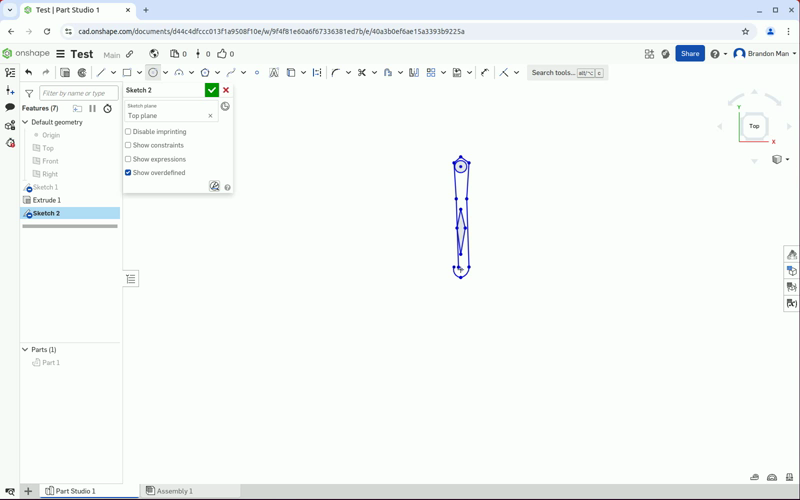
scroll(6)
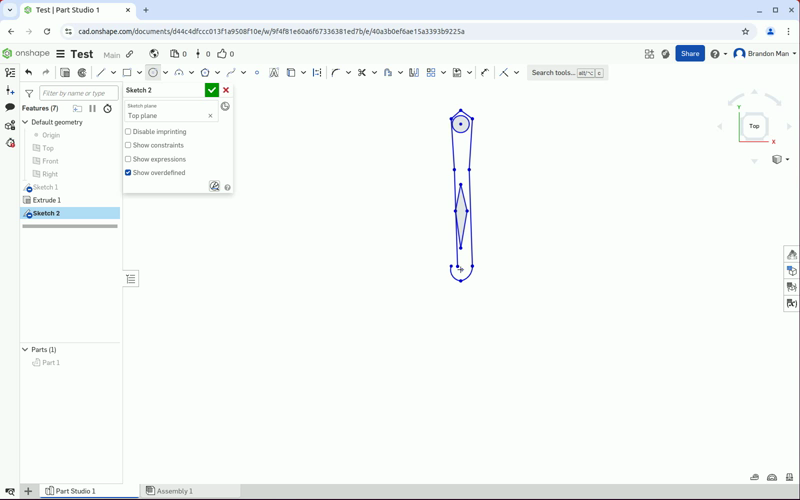
scroll(6)
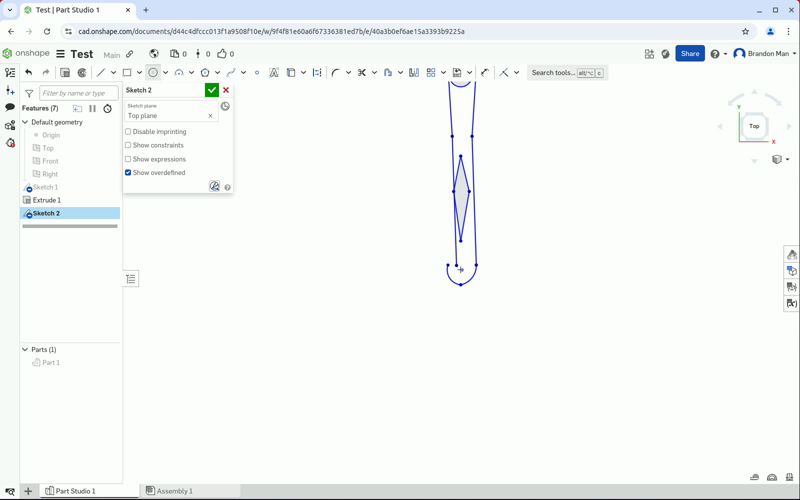
scroll(6)
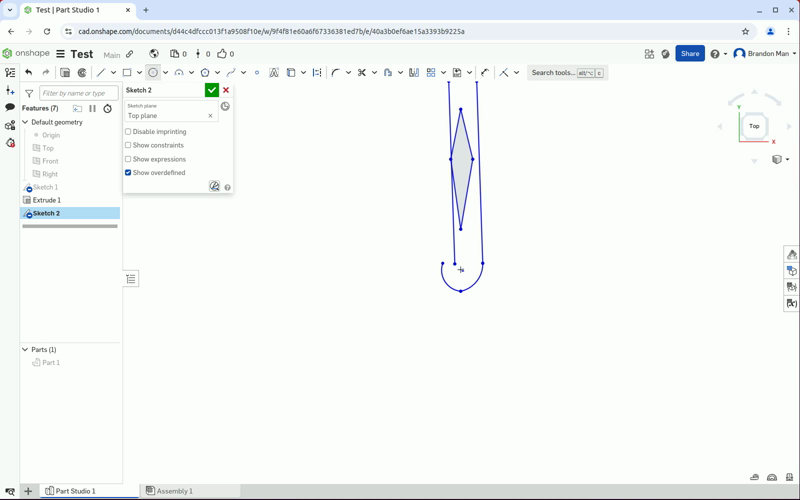
scroll(6)
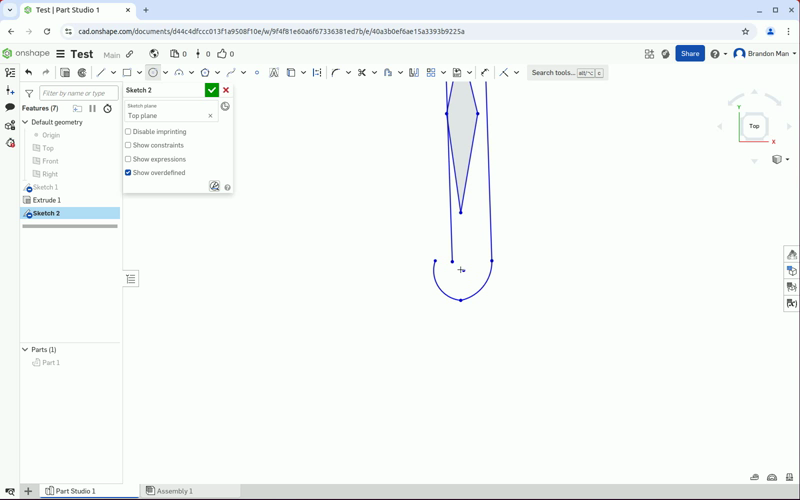
scroll(6)
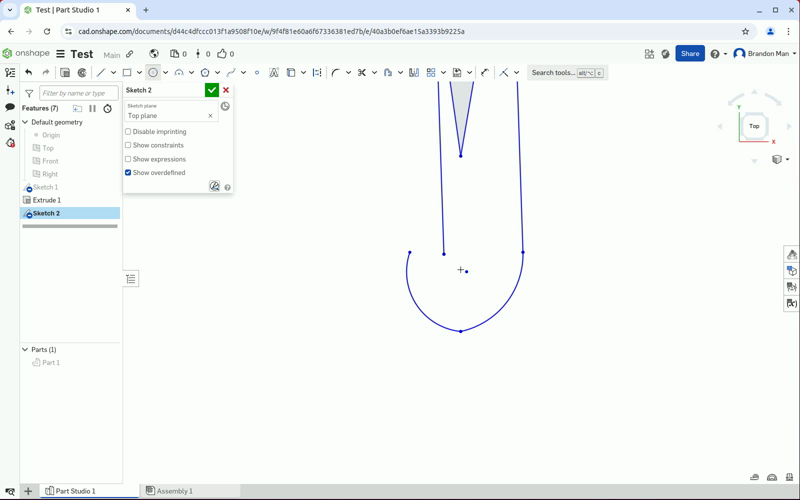
click(460, 269)
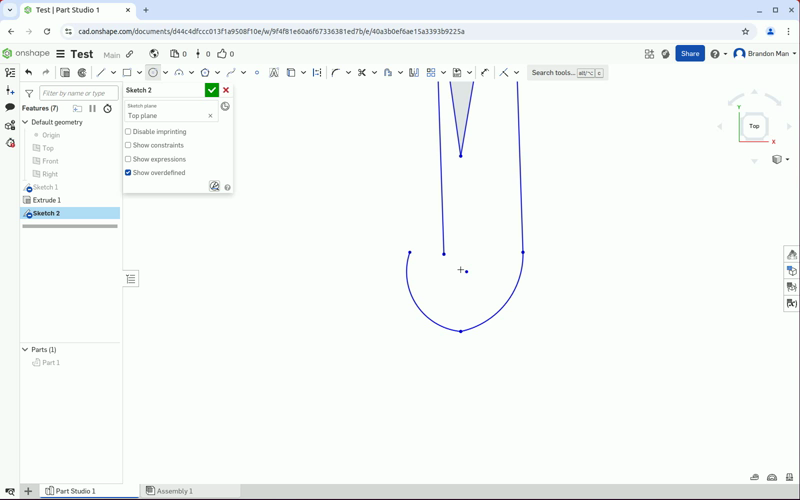
scroll(-6)
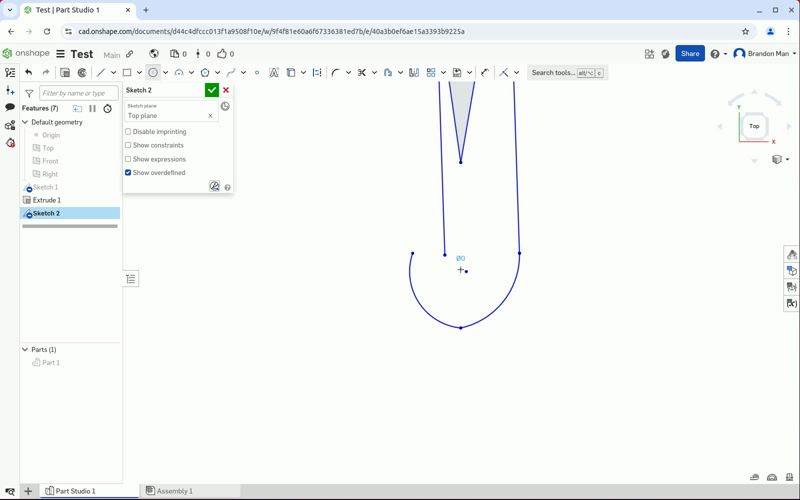
scroll(-6)
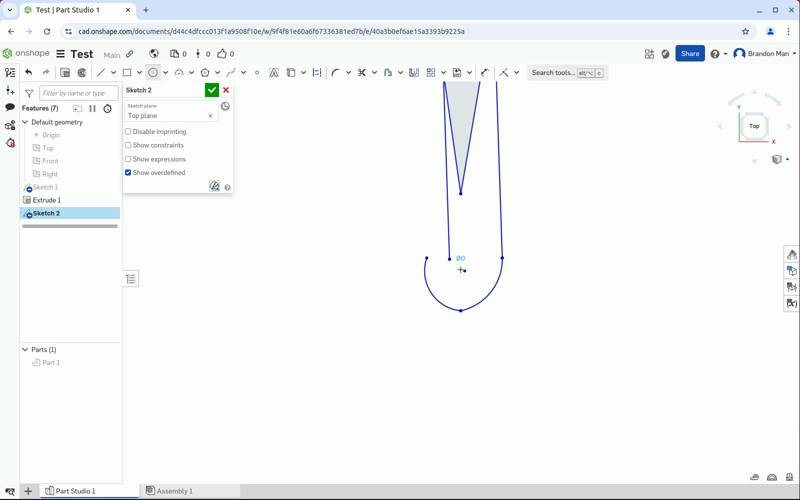
scroll(-6)
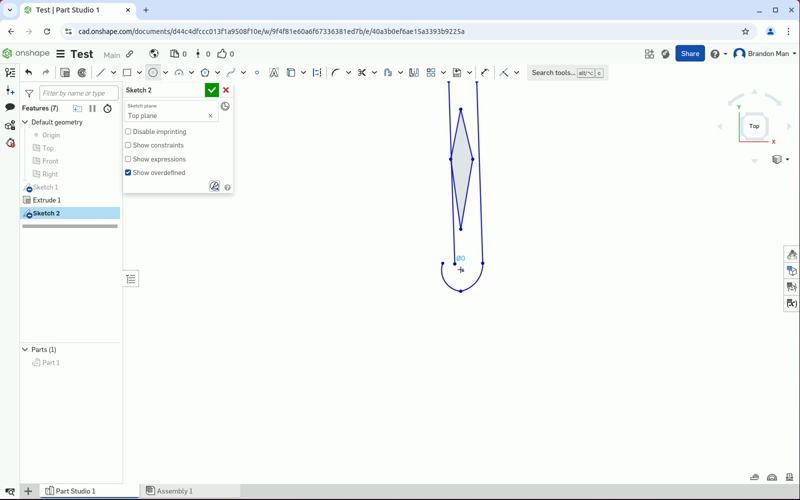
scroll(-6)
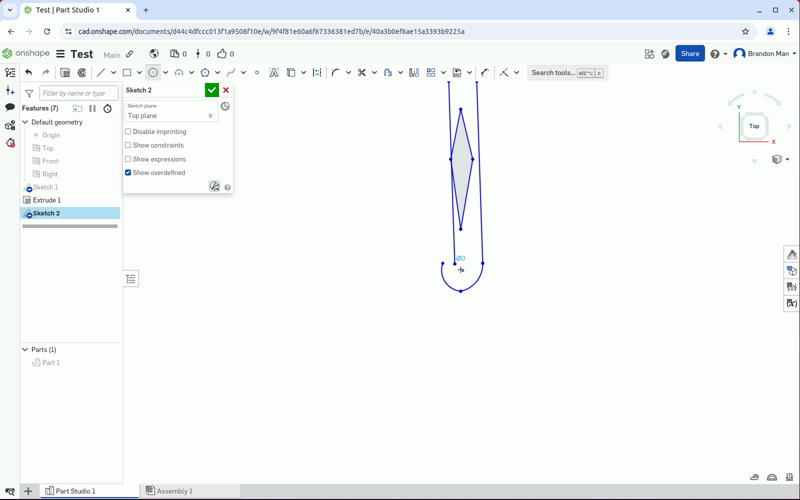
scroll(-6)
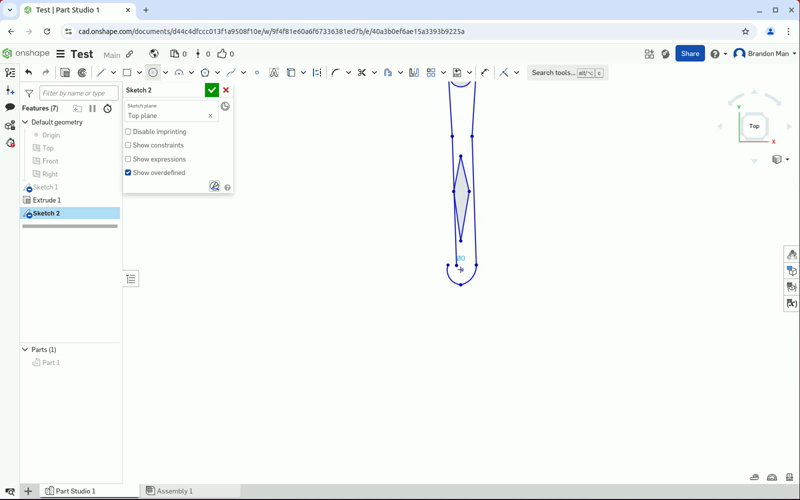
scroll(-6)
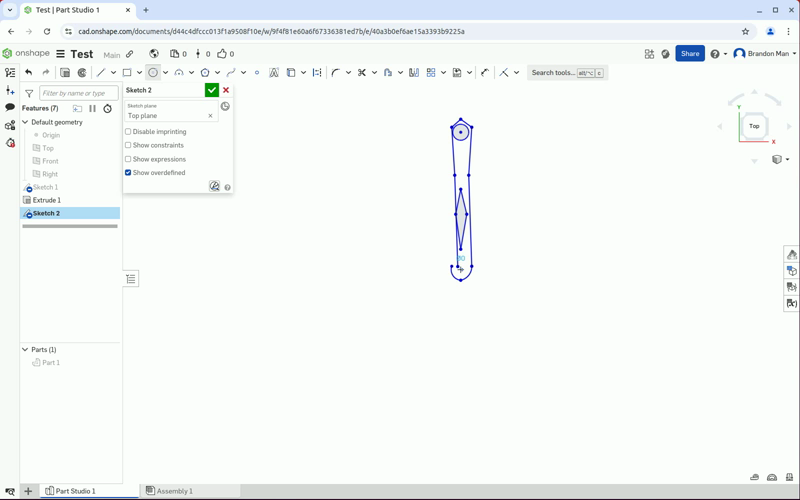
scroll(-6)
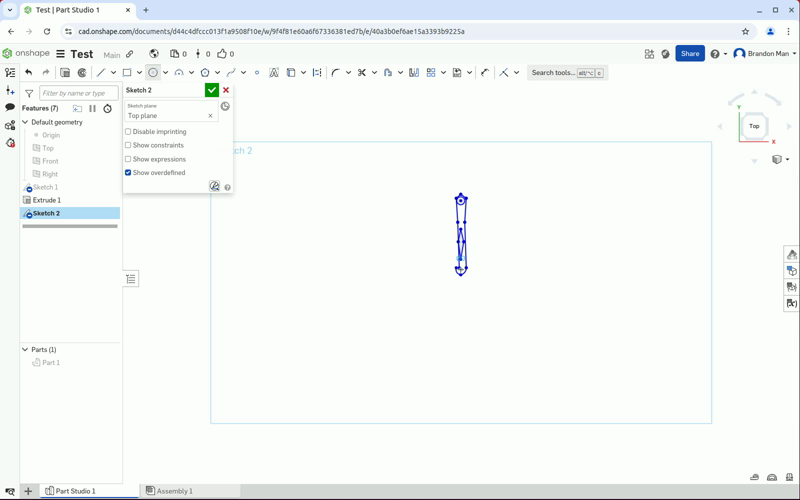
key_up(shift)
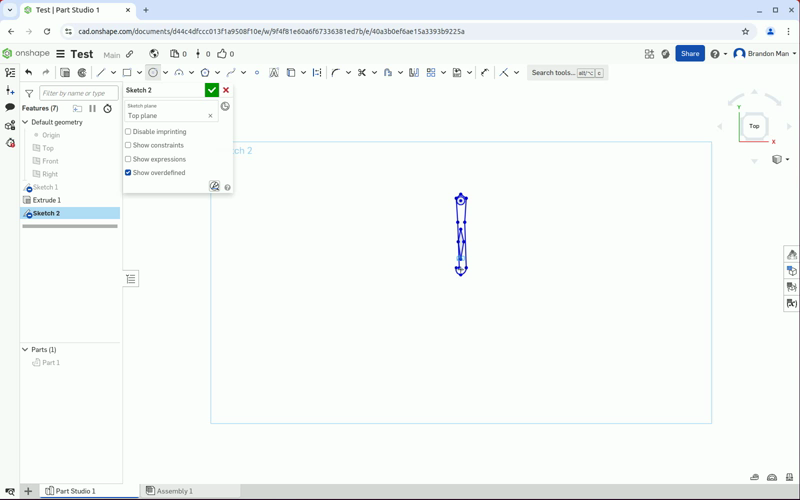
mouse_move(462, 269)
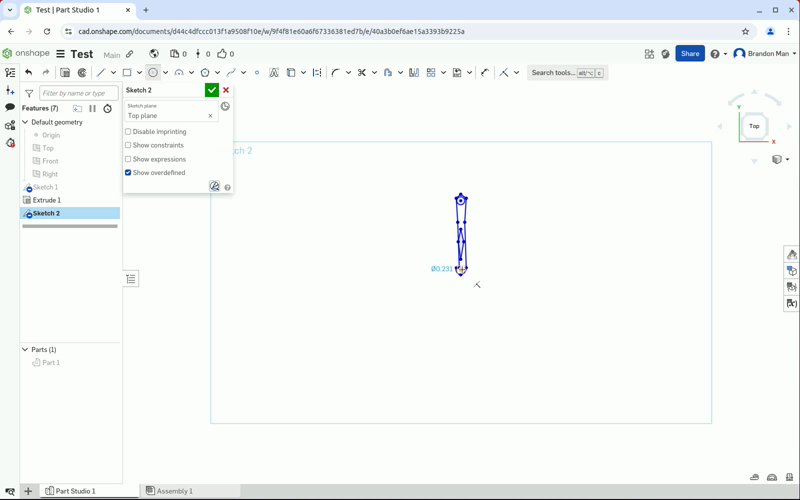
scroll(6)
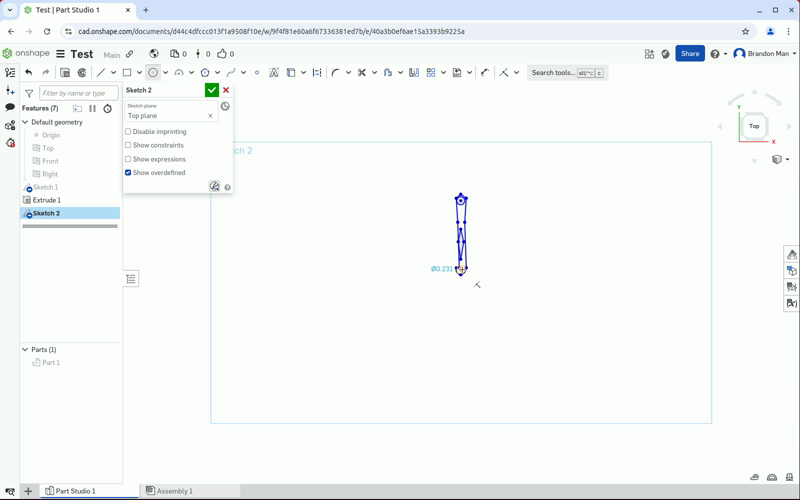
scroll(6)
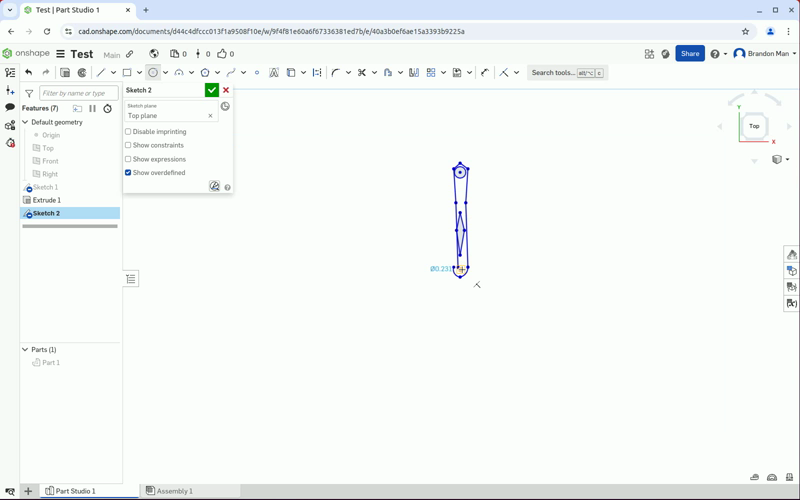
scroll(6)
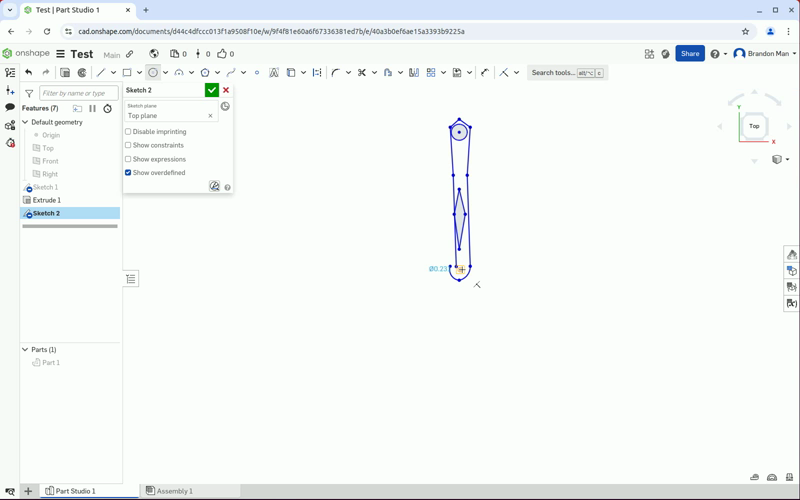
scroll(6)
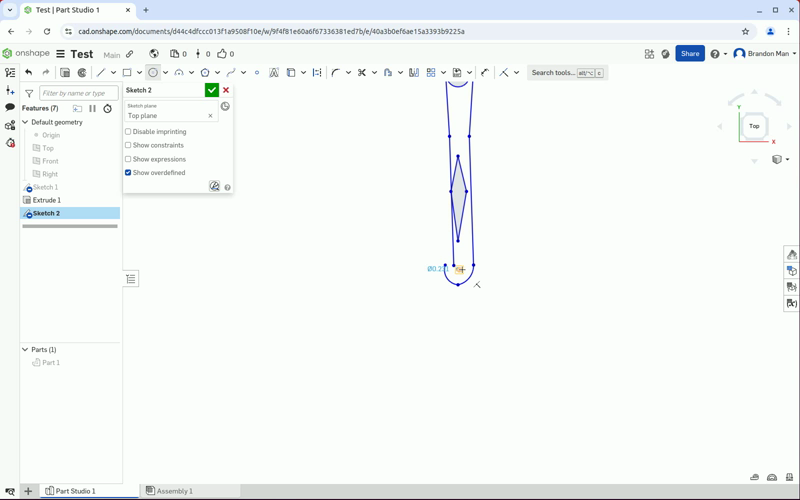
scroll(6)
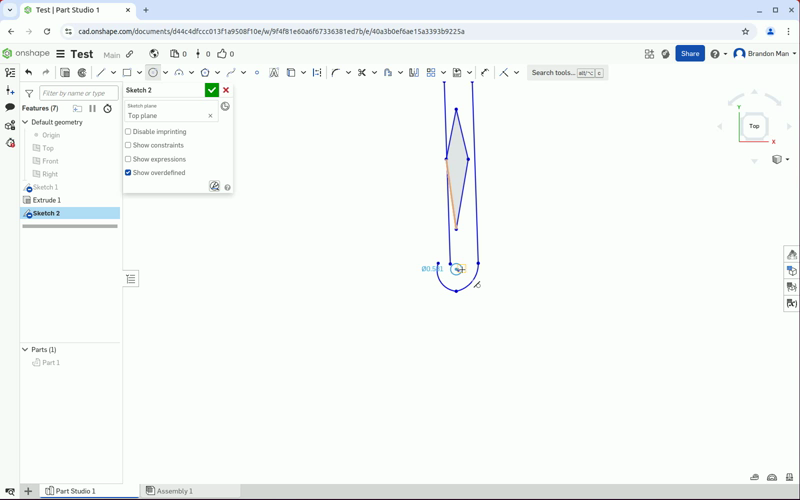
scroll(6)
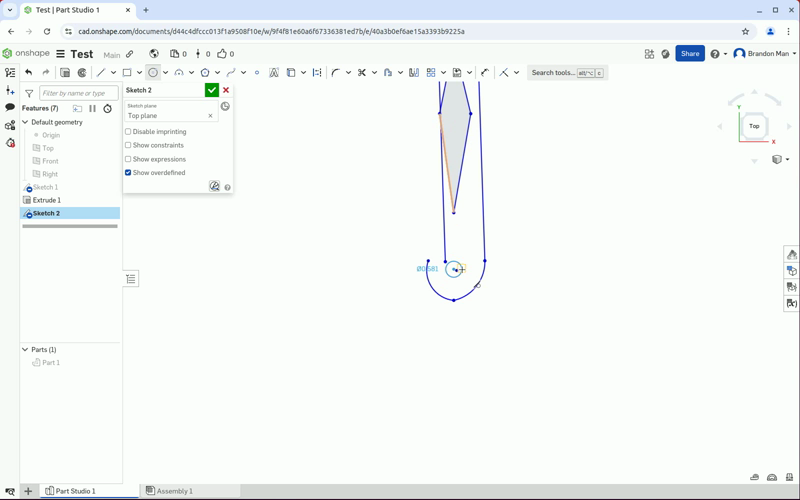
scroll(6)
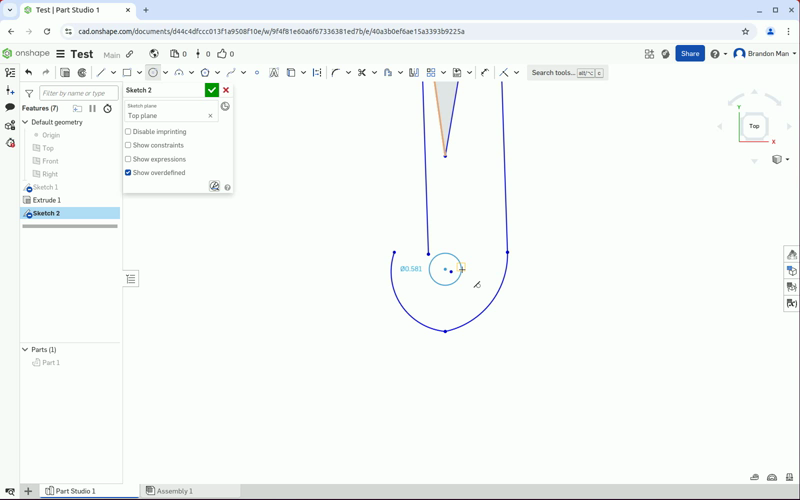
click(462, 269)
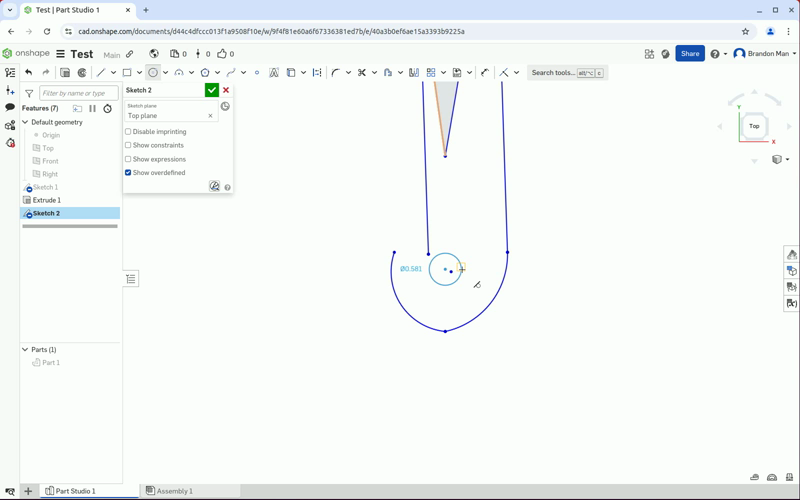
scroll(-6)
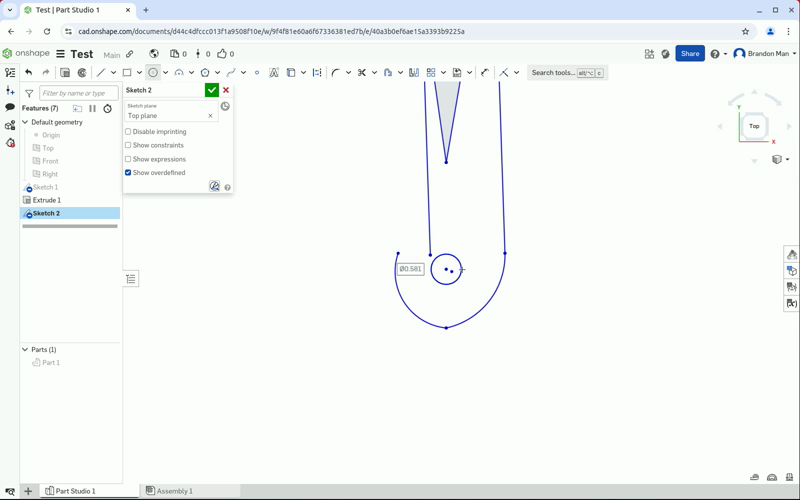
scroll(-6)
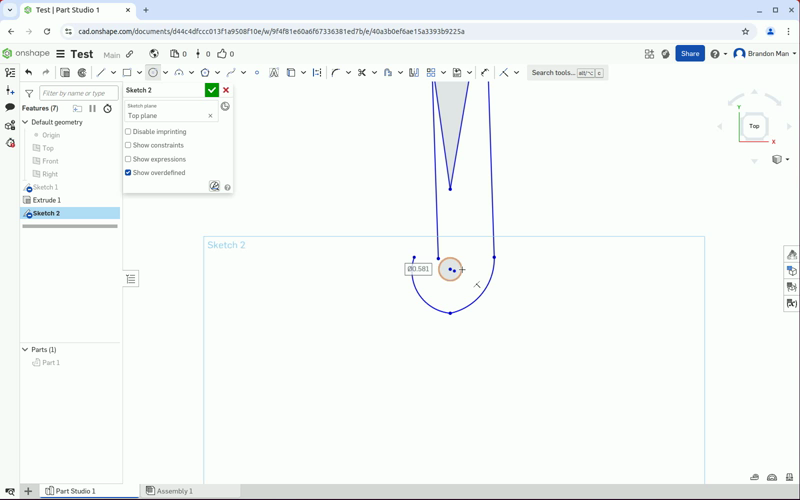
scroll(-6)
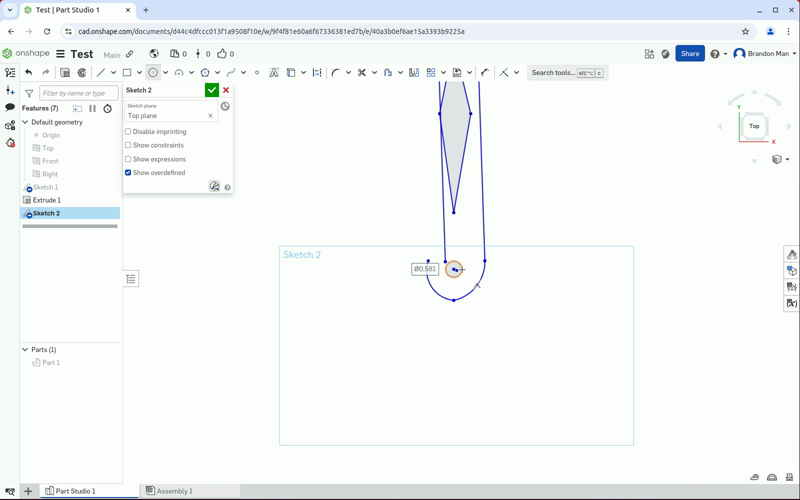
scroll(-6)
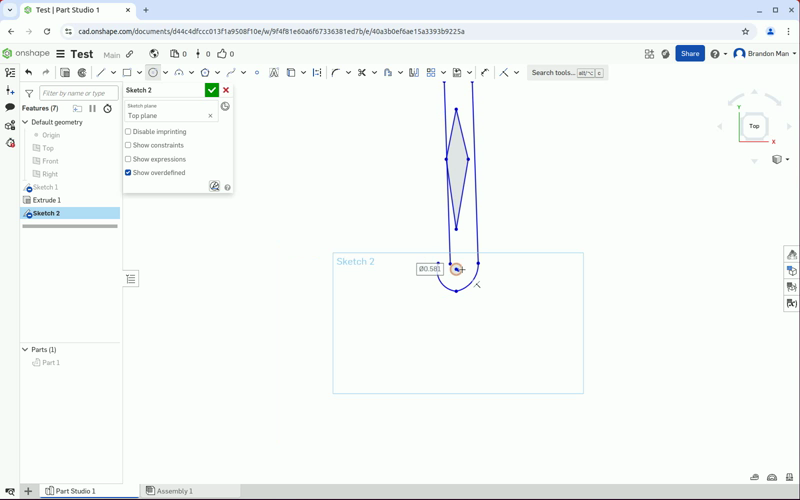
scroll(-6)
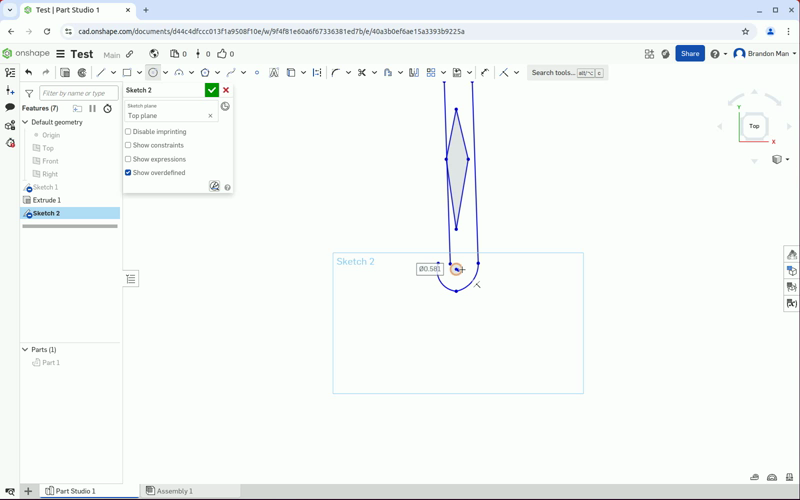
scroll(-6)
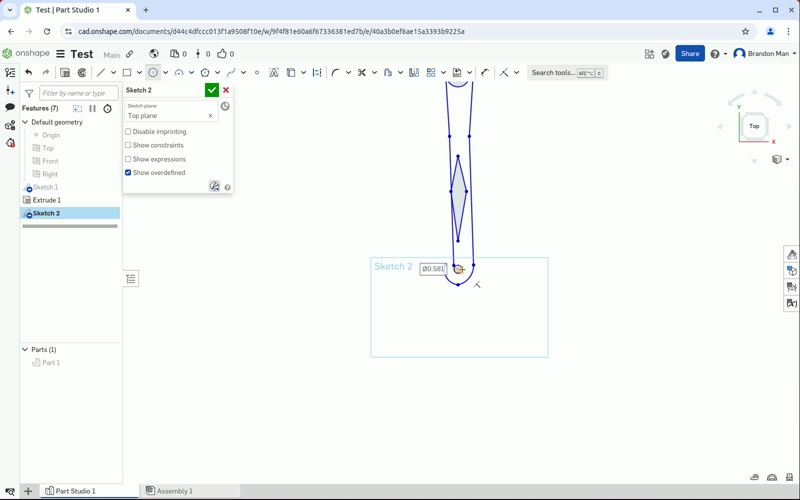
scroll(-6)
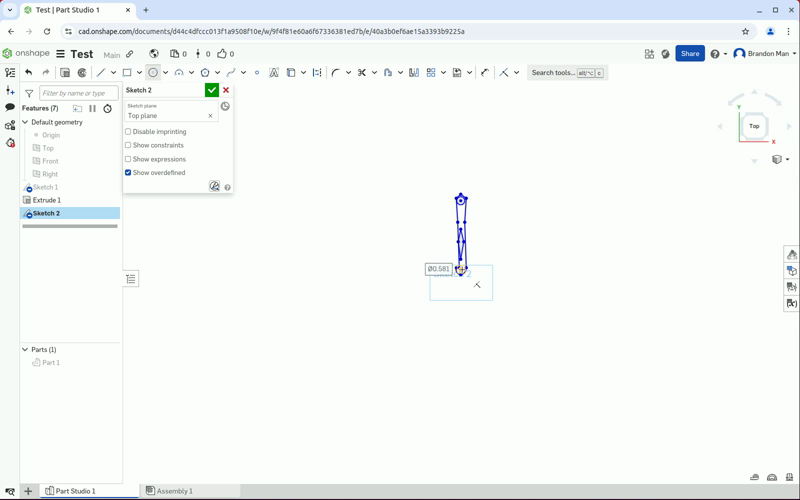
key(esc)
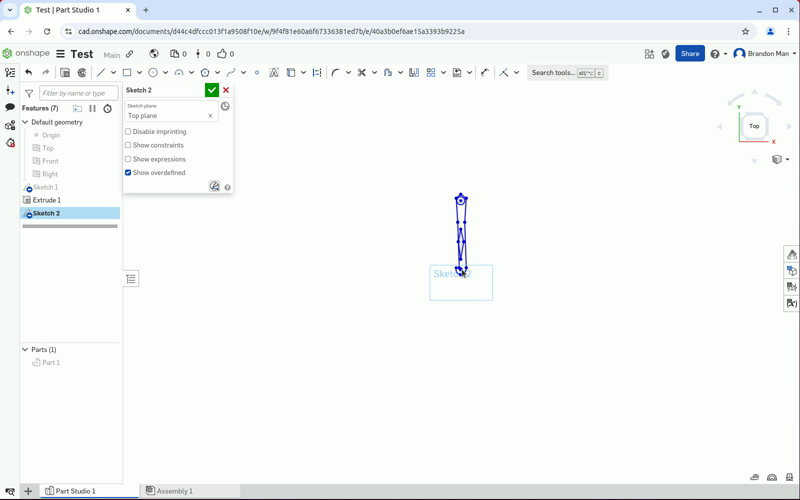
mouse_move(465, 201)
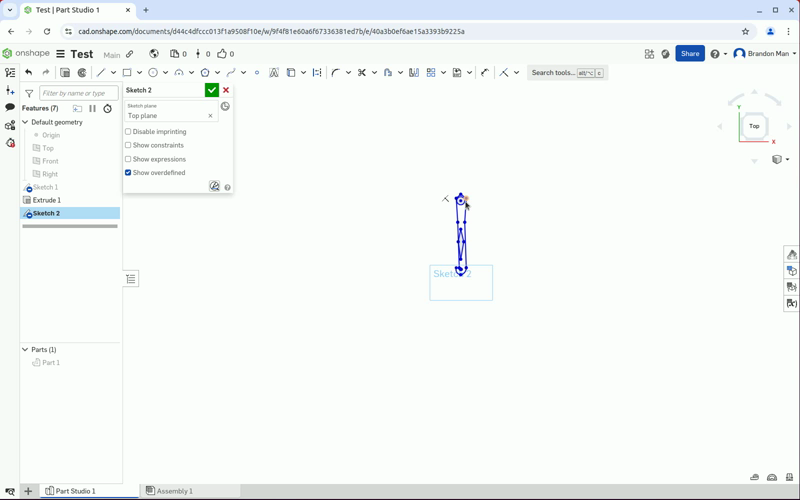
scroll(6)
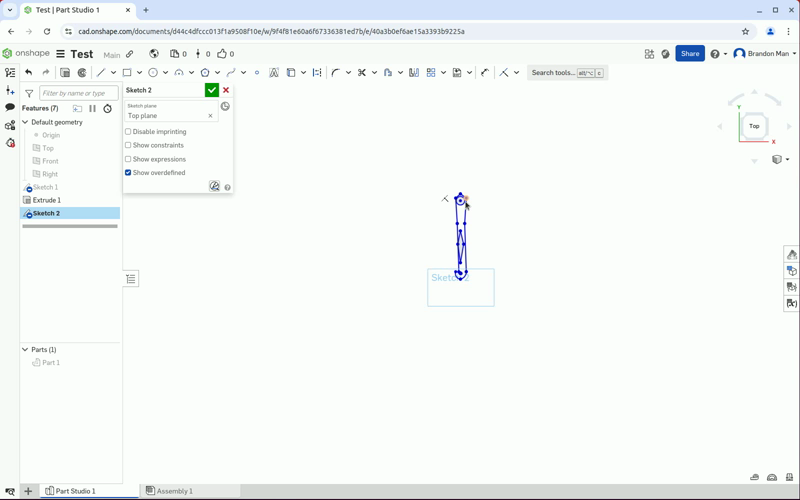
scroll(6)
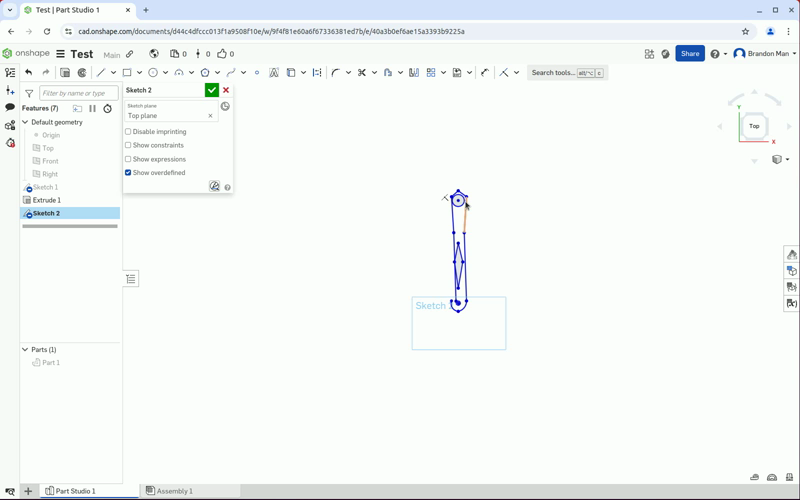
scroll(6)
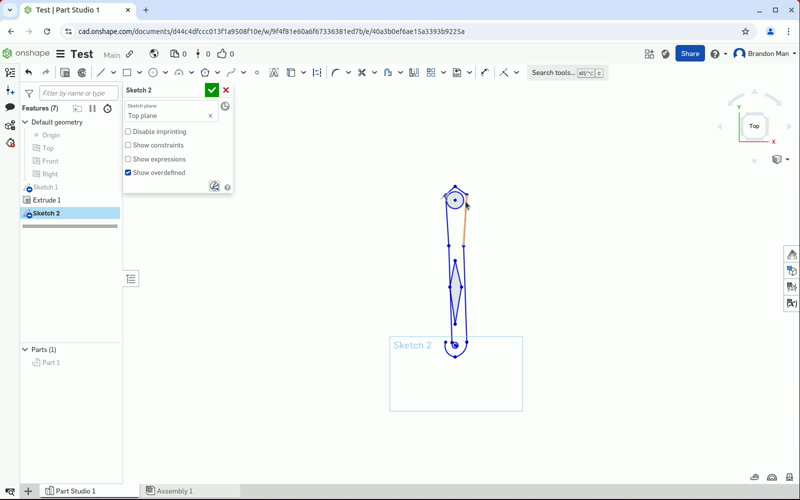
scroll(6)
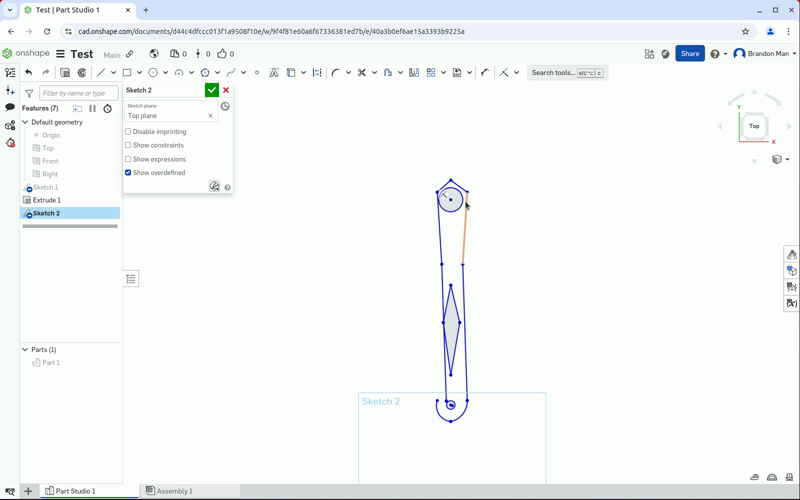
scroll(6)
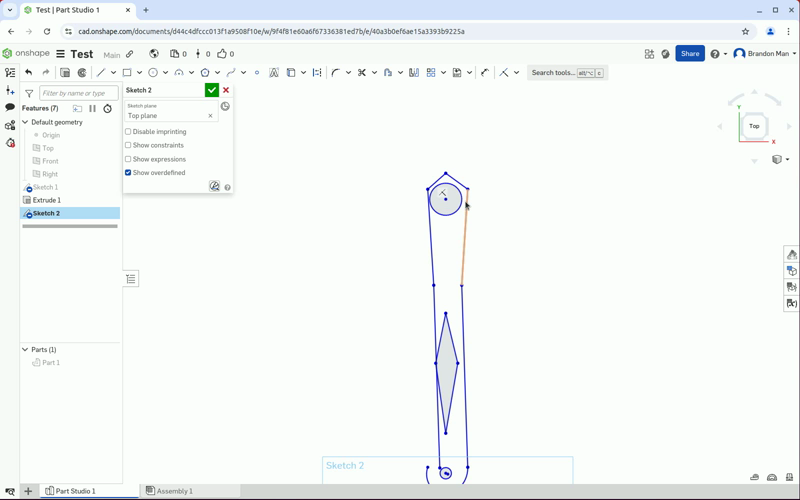
scroll(6)
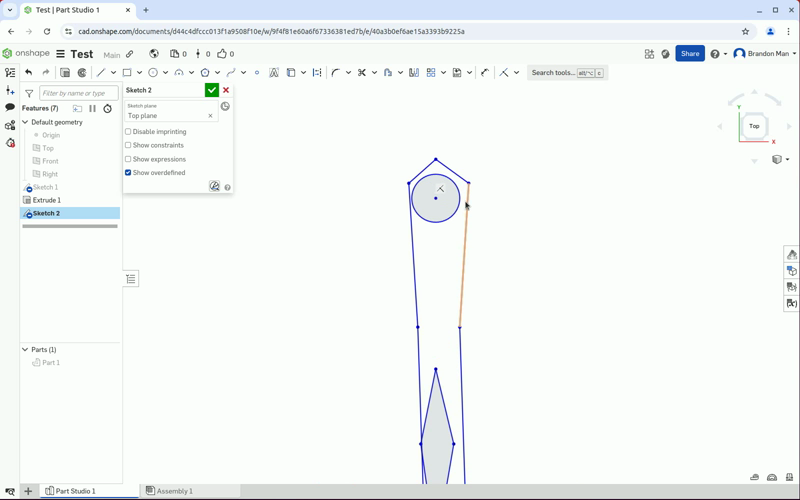
scroll(6)
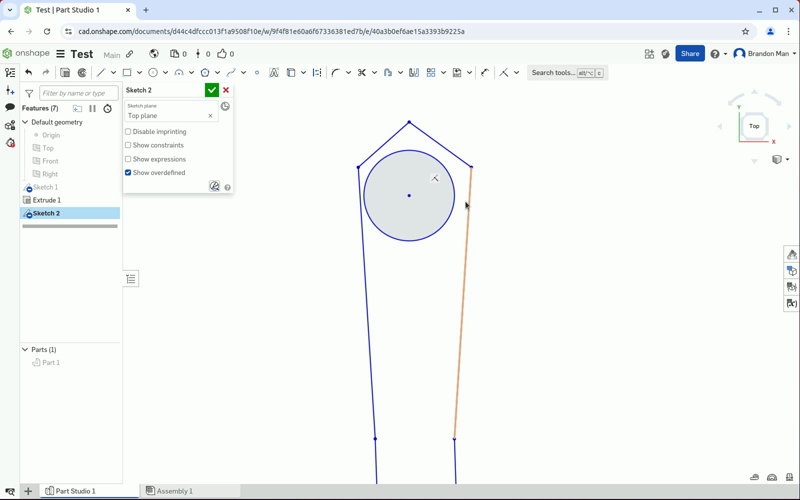
click(465, 201)
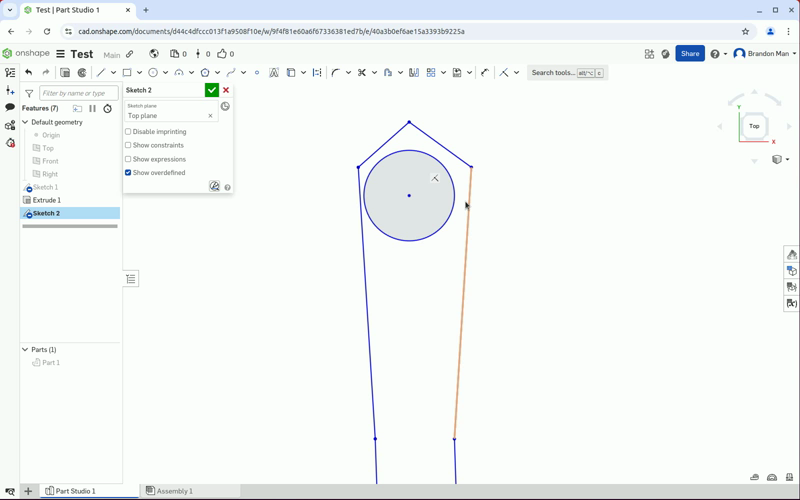
scroll(-6)
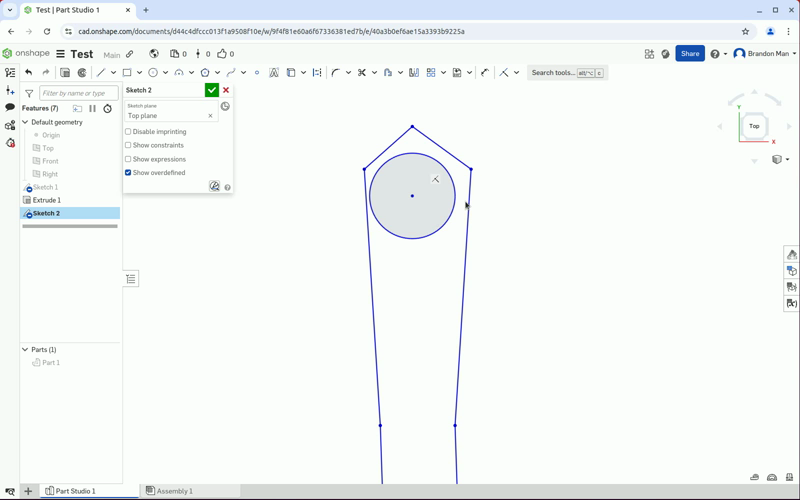
scroll(-6)
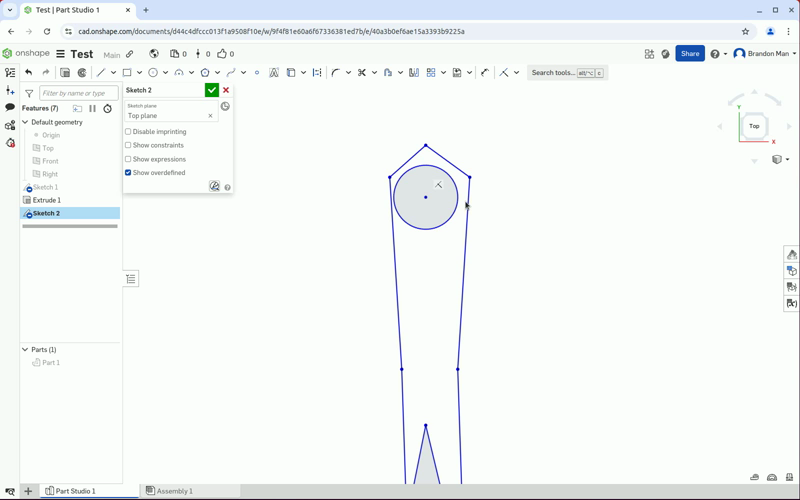
scroll(-6)
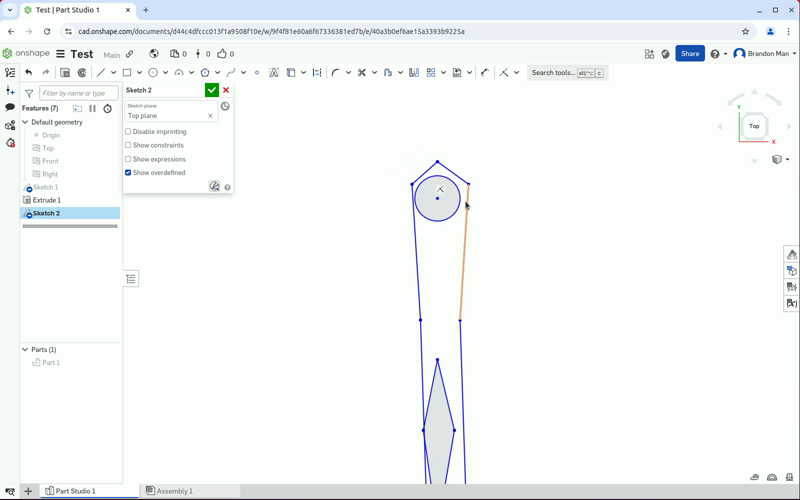
scroll(-6)
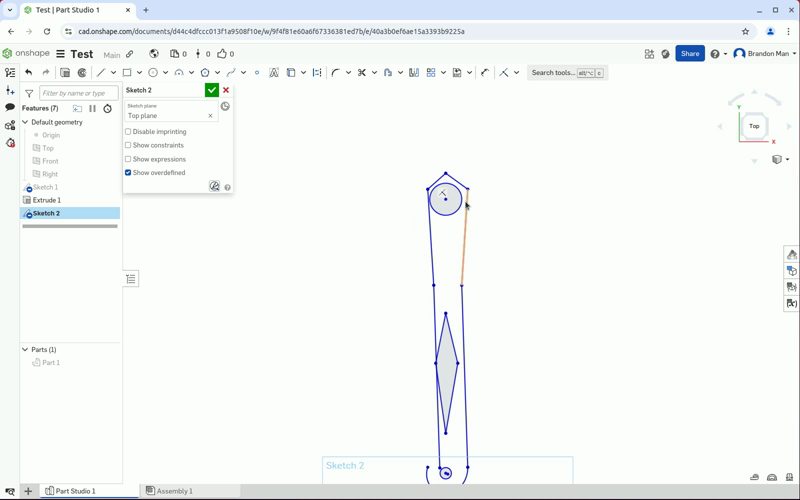
scroll(-6)
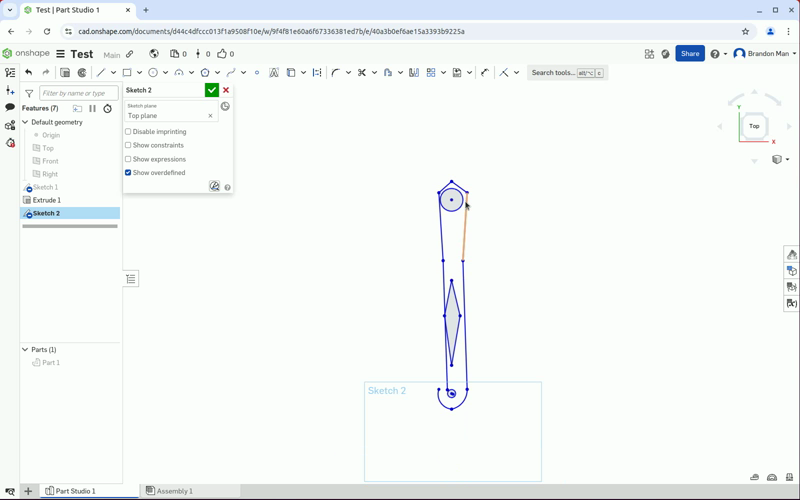
scroll(-6)
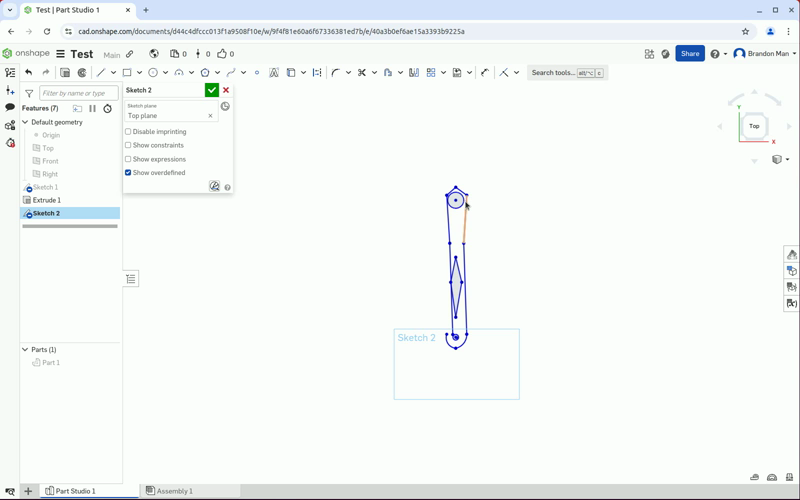
scroll(-6)
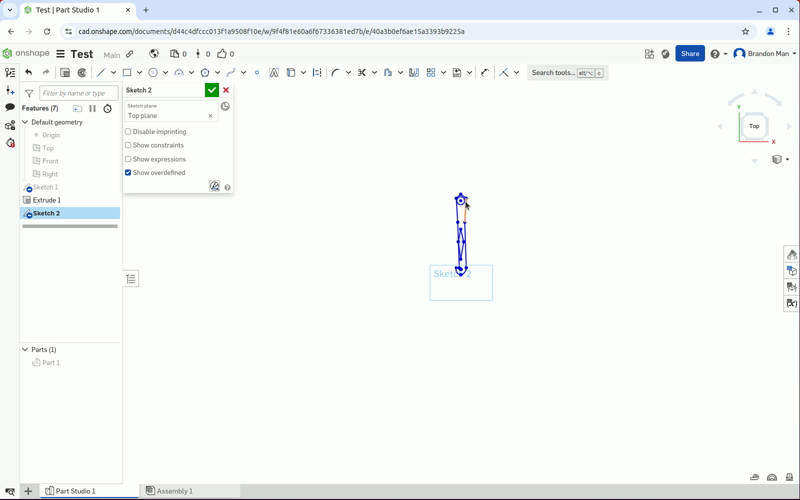
mouse_move(73, 352)
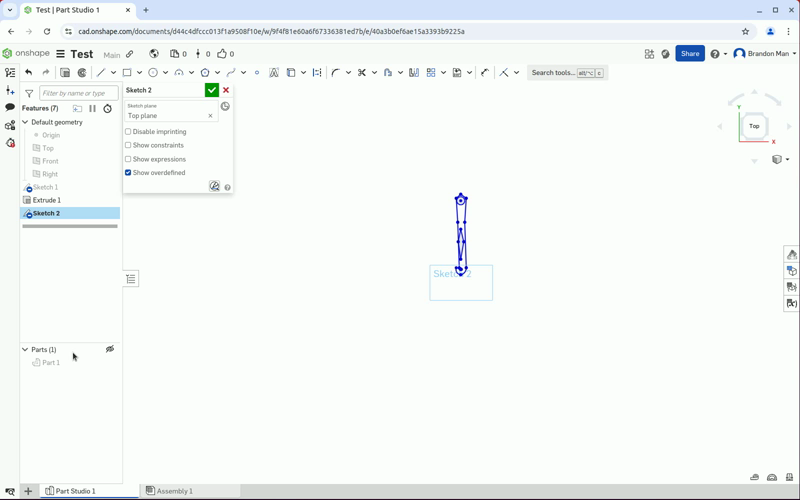
key(shift+y)
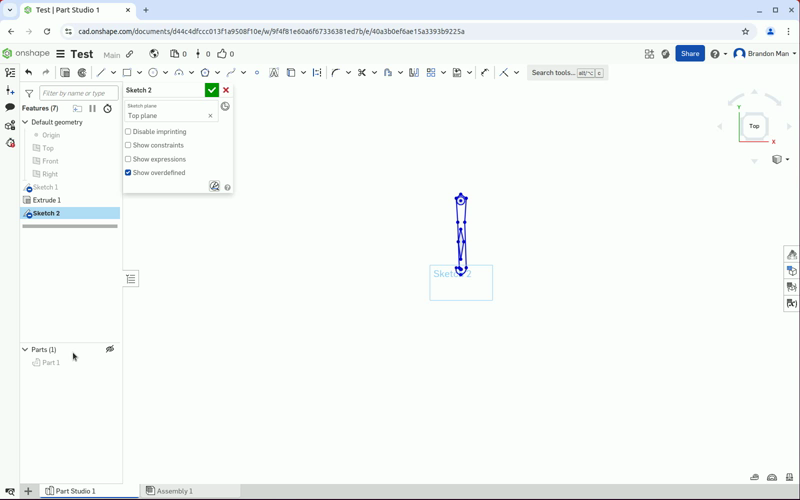
key(shift+e)
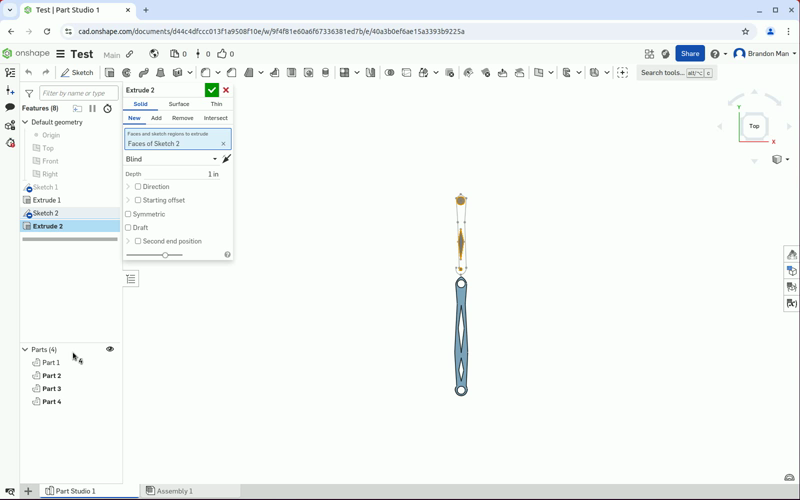
mouse_move(143, 106)
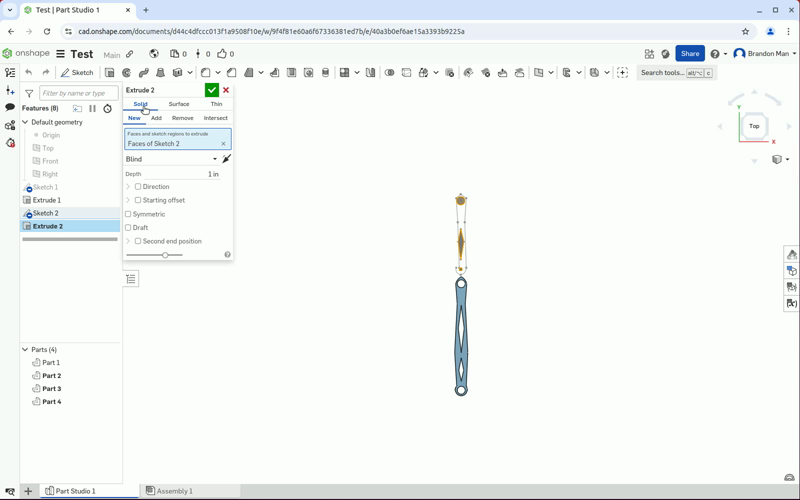
click(143, 106)
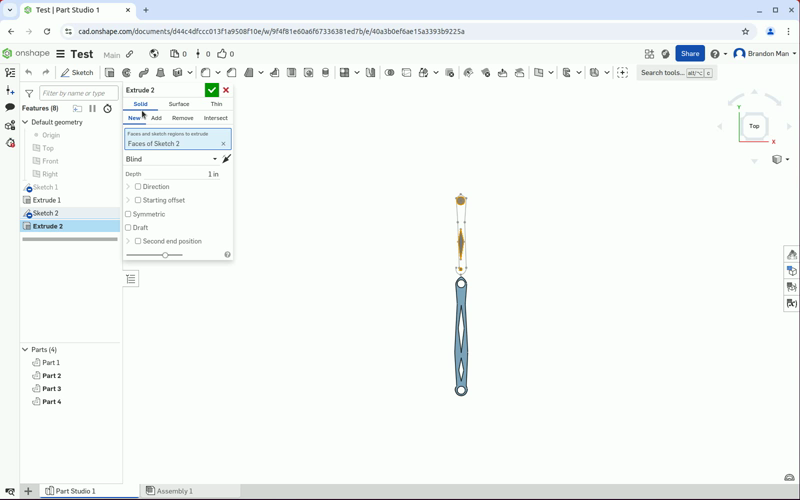
mouse_move(137, 120)
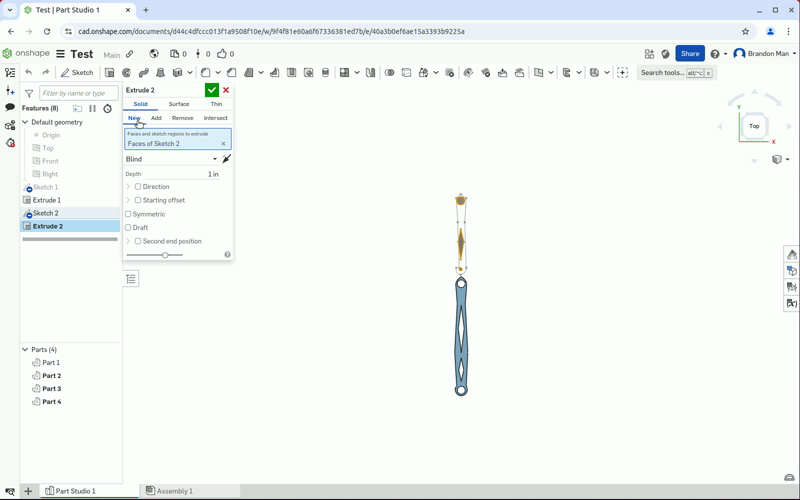
click(137, 120)
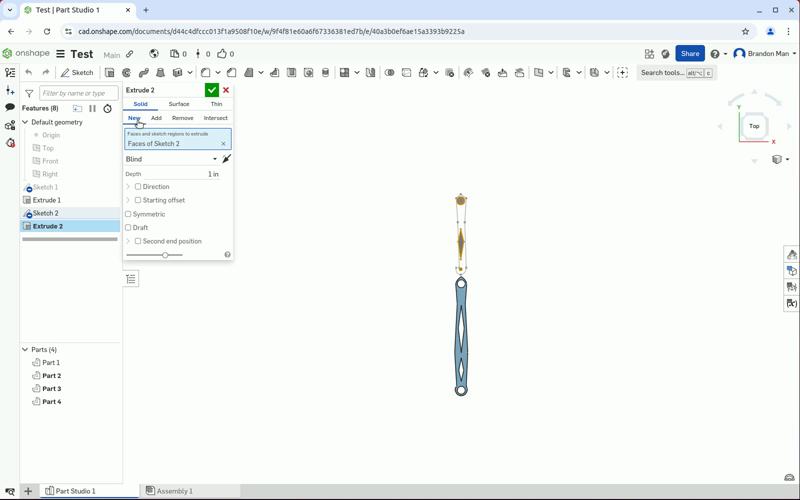
key(tab, 4)
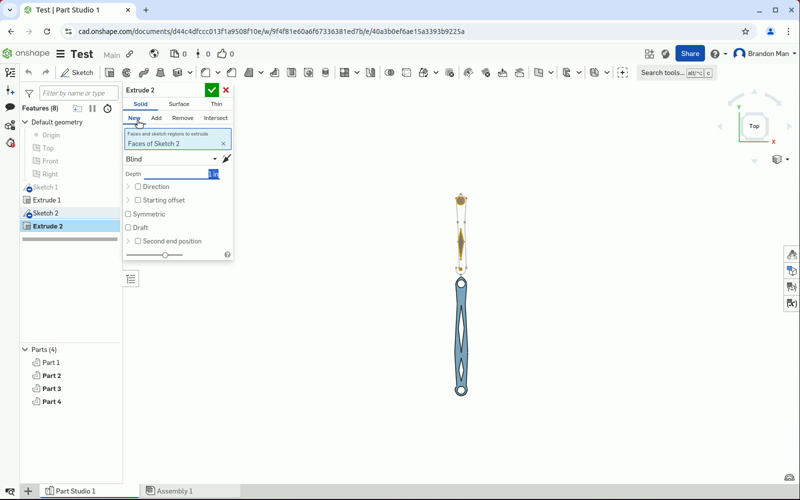
text(0.481)
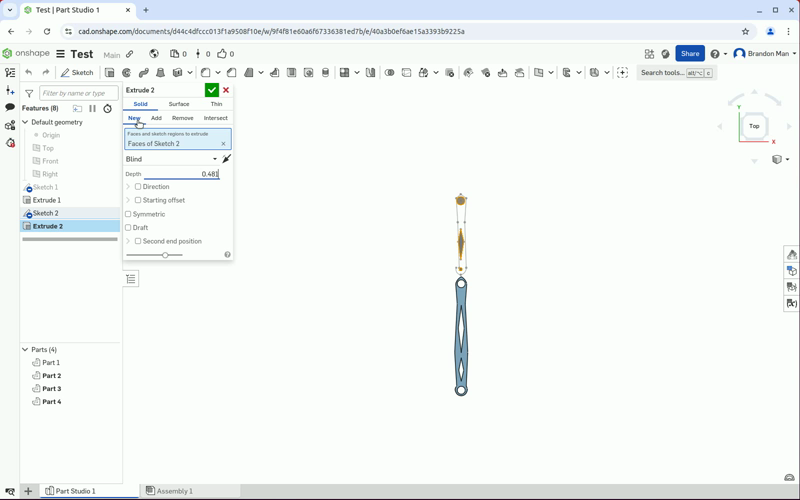
key(enter)
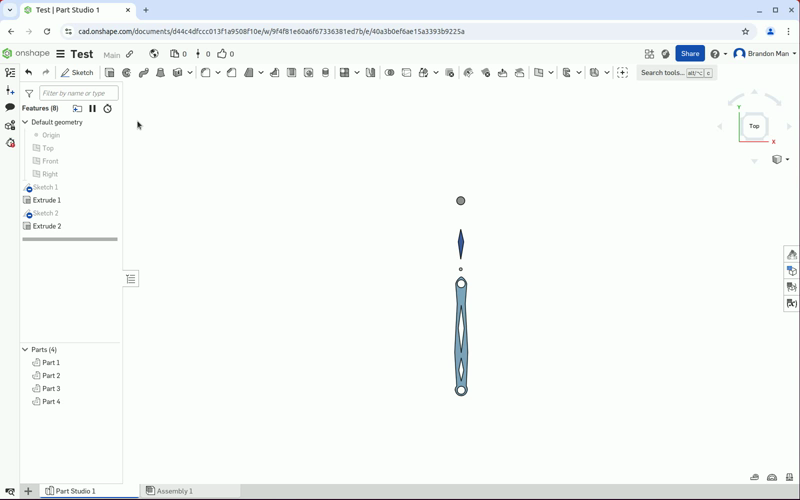
key(shift+h)
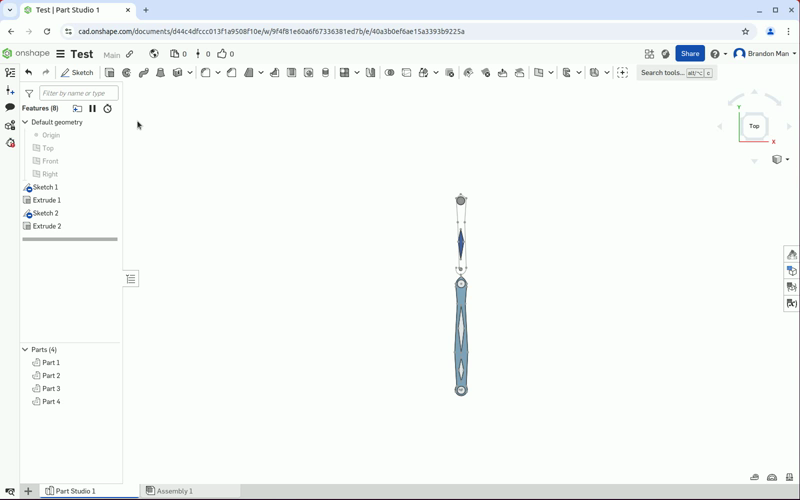
key(shift+h)
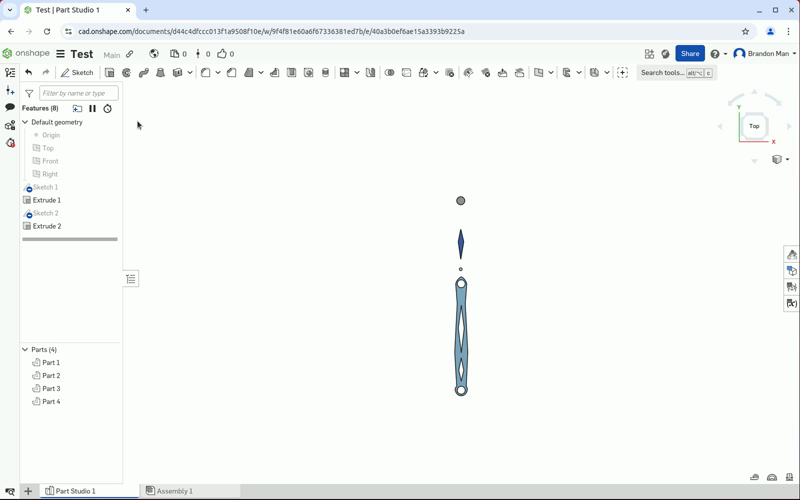
mouse_move(73, 189)
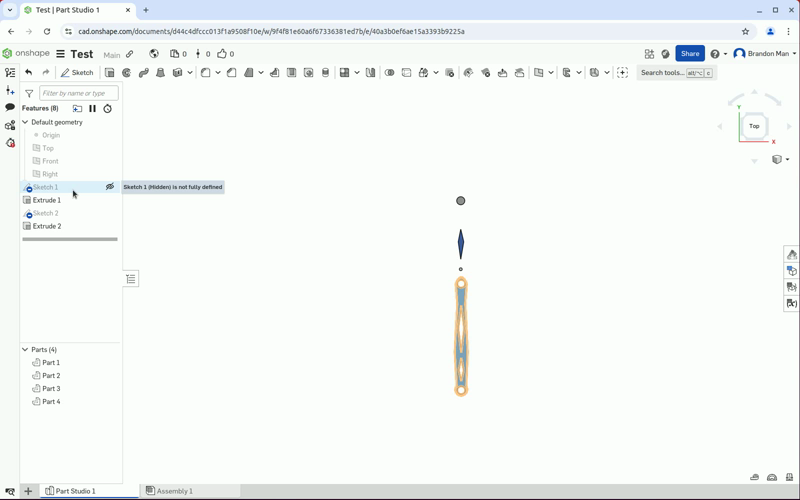
click(73, 189)
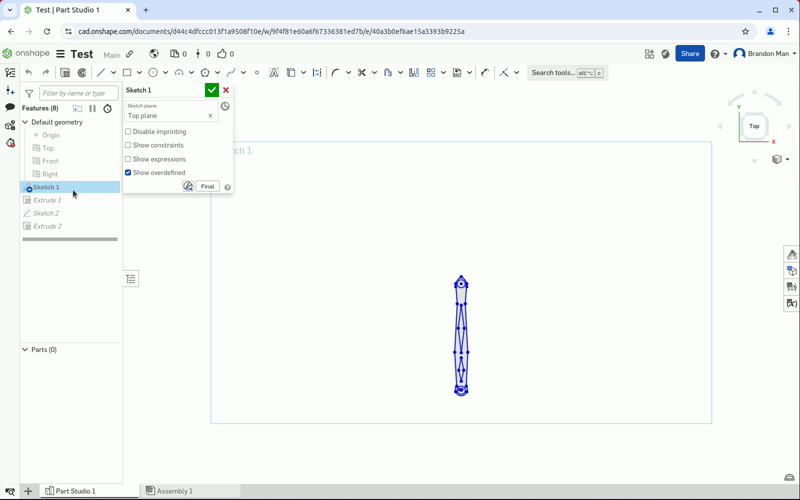
mouse_move(229, 92)
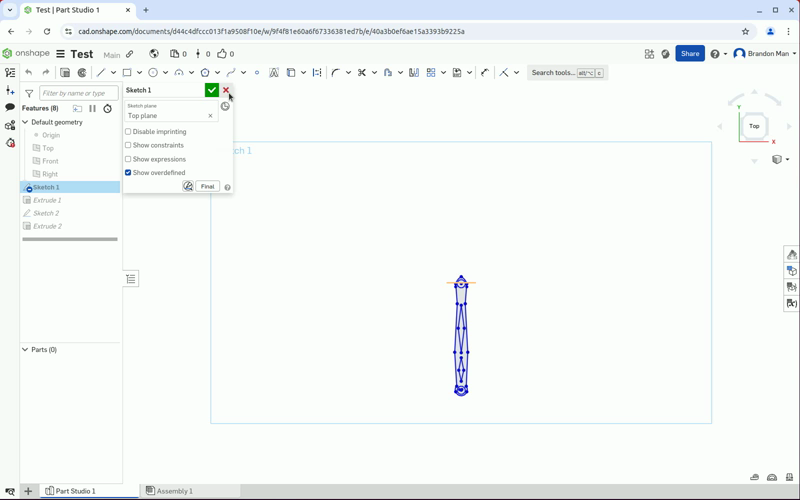
click(229, 92)
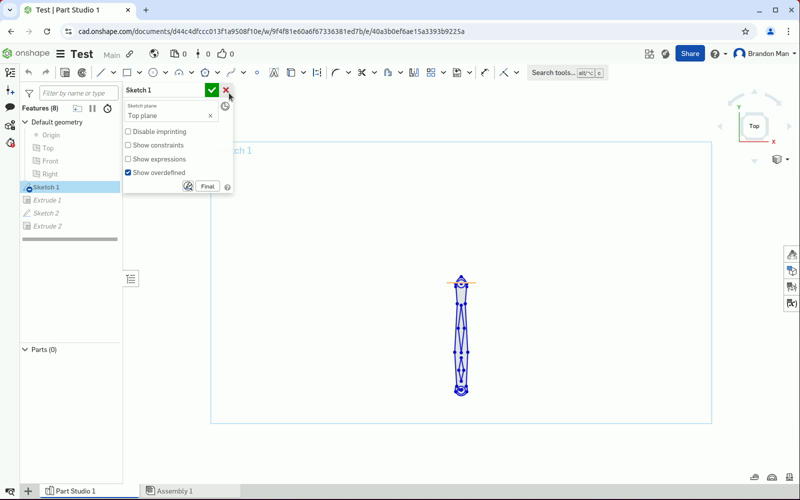
key(shift+s)
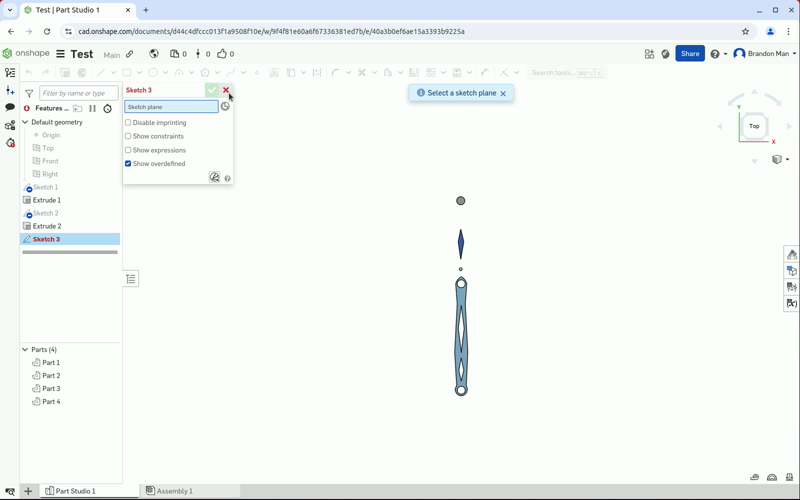
mouse_move(73, 150)
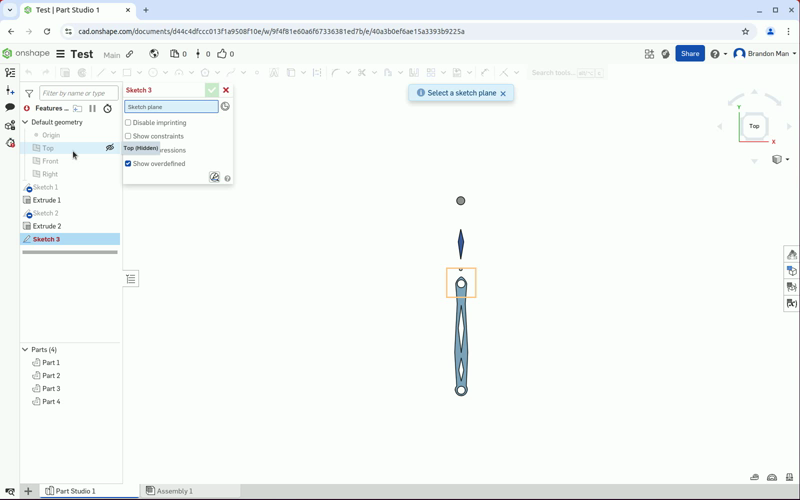
click(73, 150)
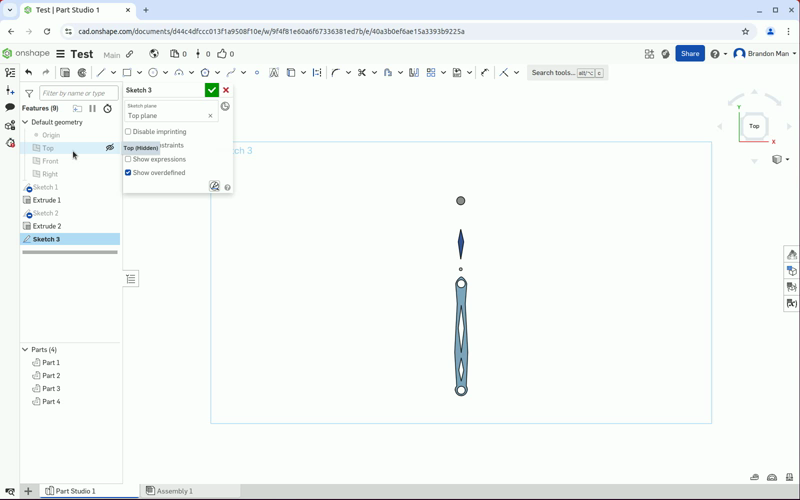
mouse_move(73, 352)
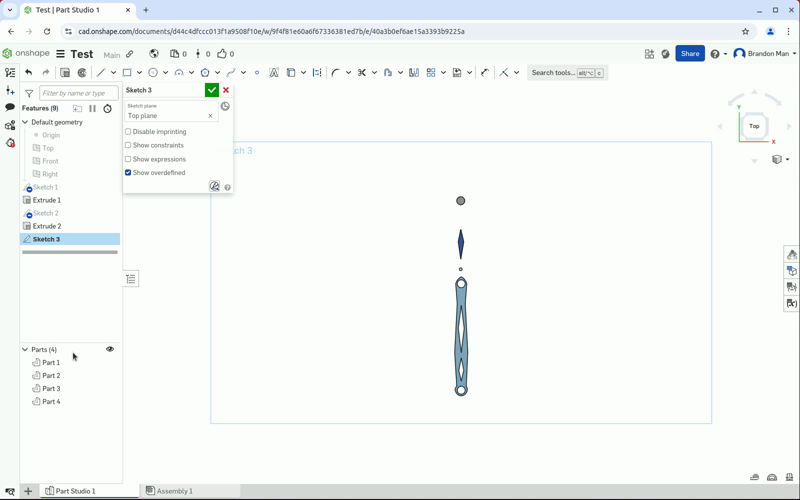
key(y)
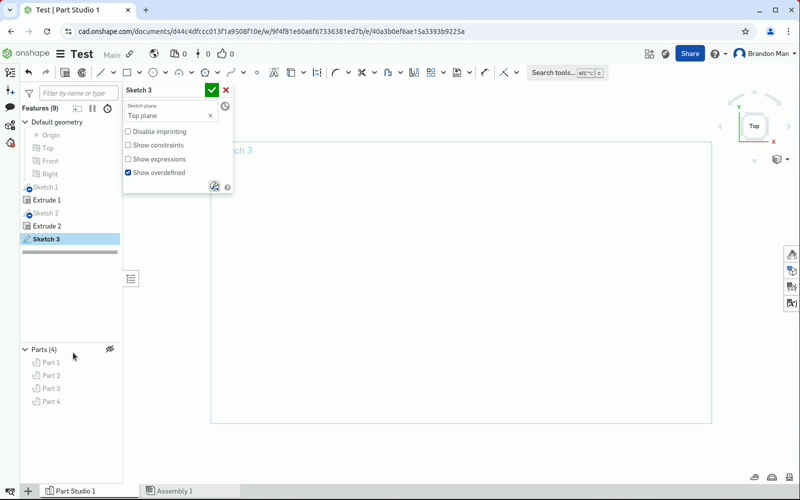
key(a)
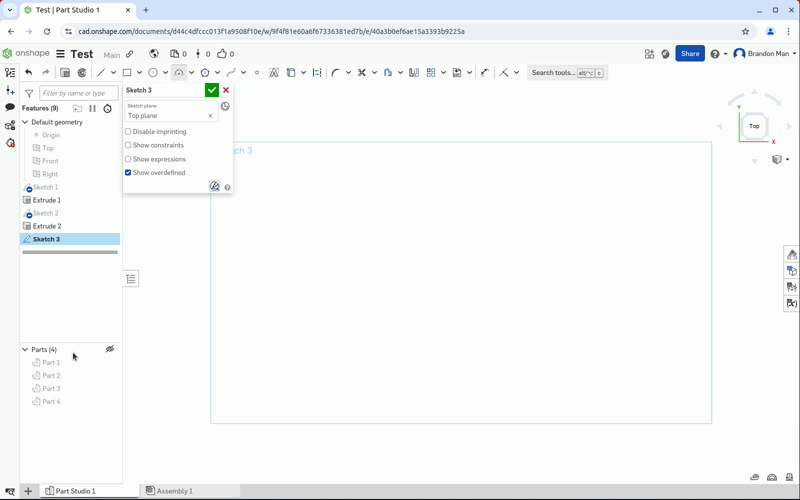
key_down(shift)
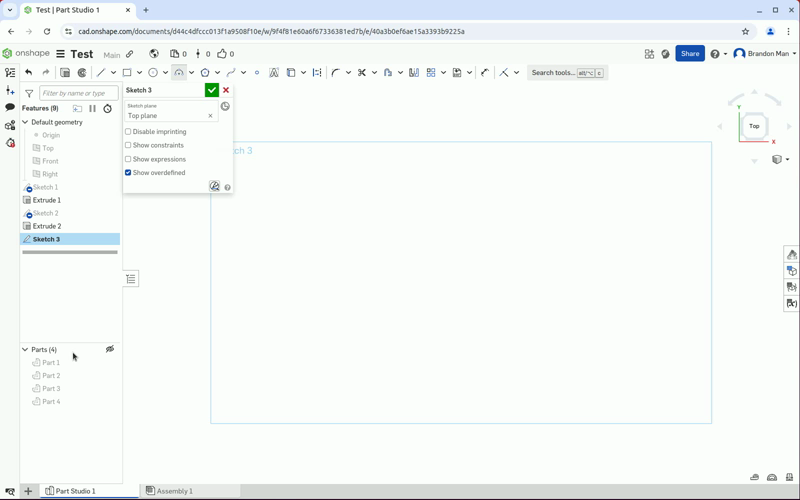
mouse_move(460, 270)
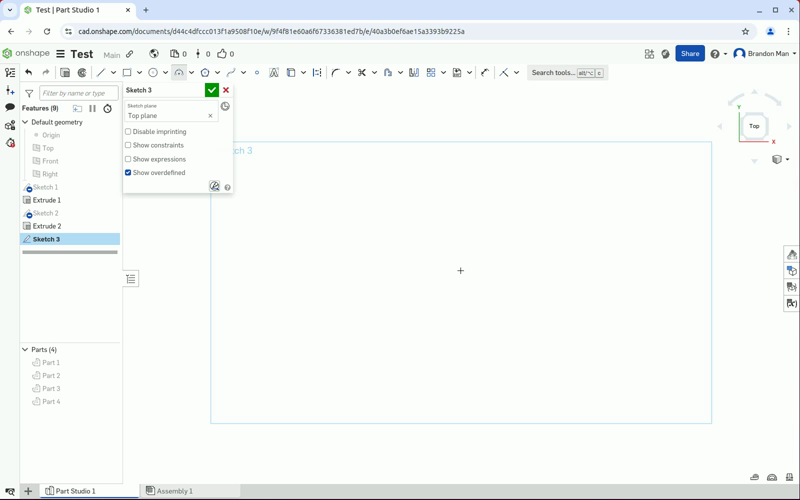
click(460, 270)
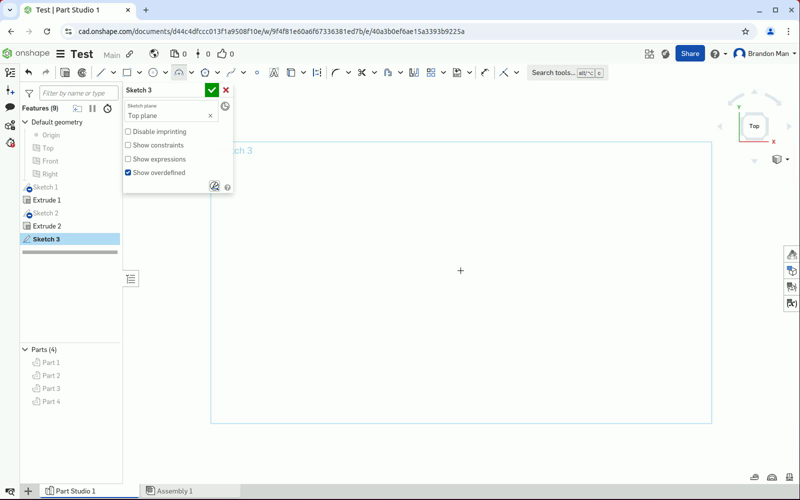
key_up(shift)
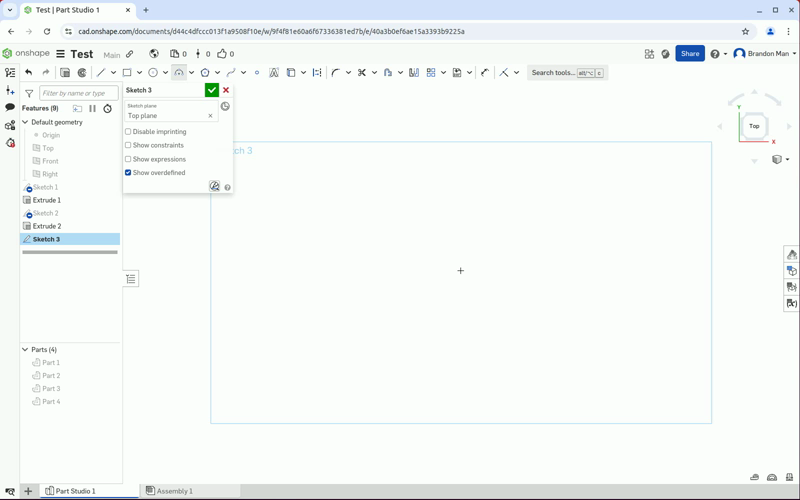
key_down(shift)
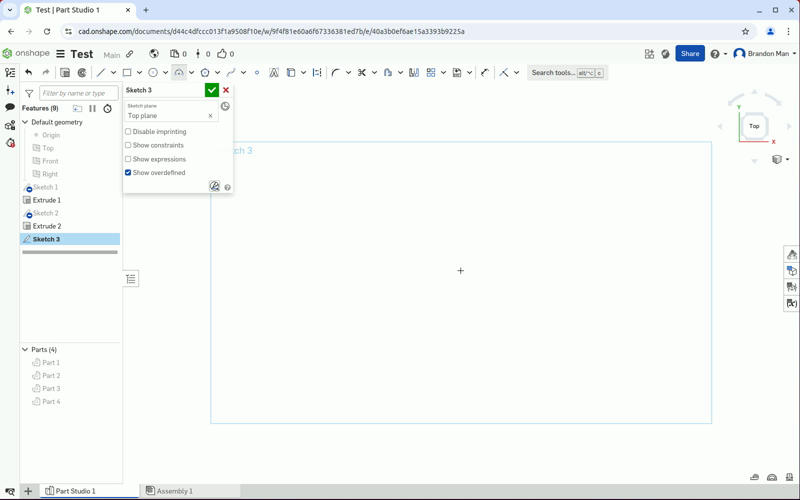
mouse_move(460, 266)
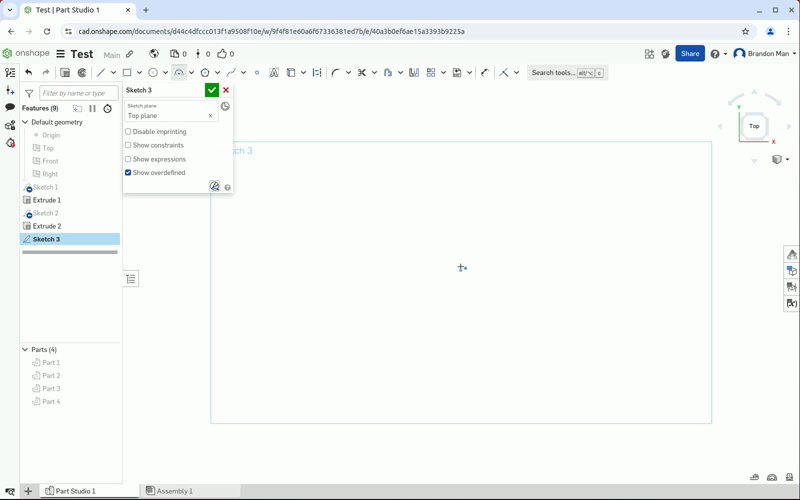
scroll(6)
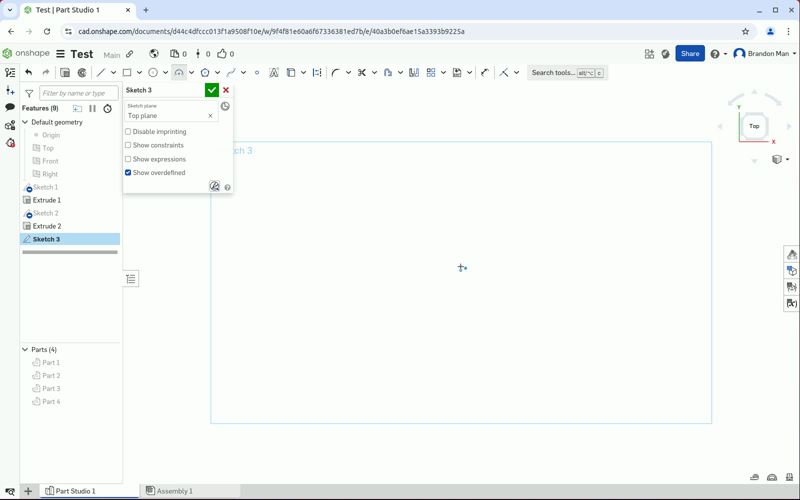
scroll(6)
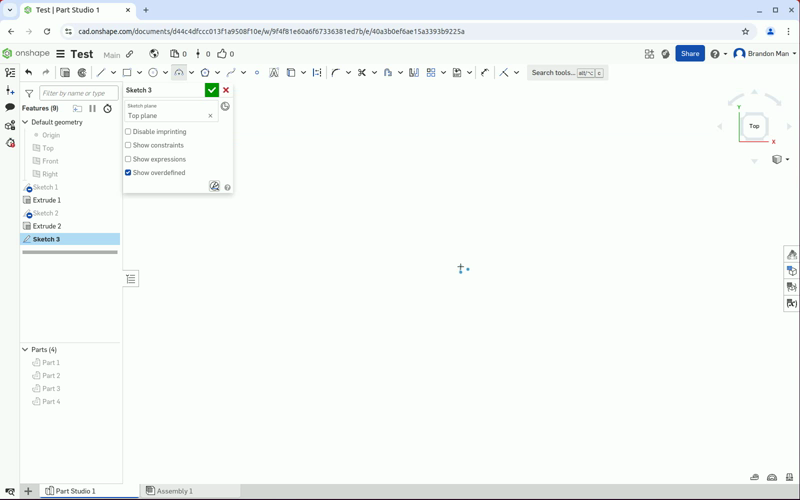
scroll(6)
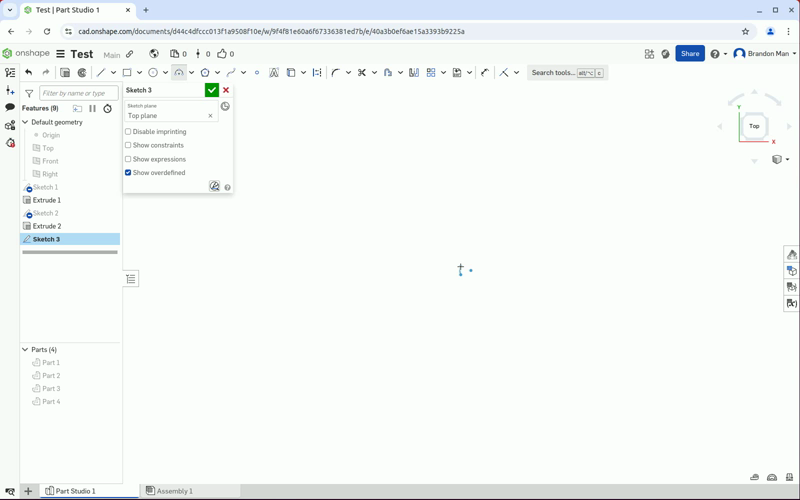
scroll(6)
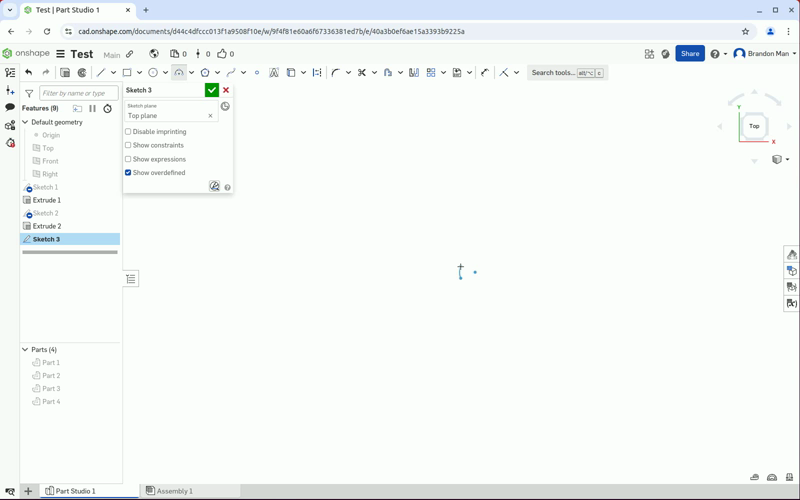
scroll(6)
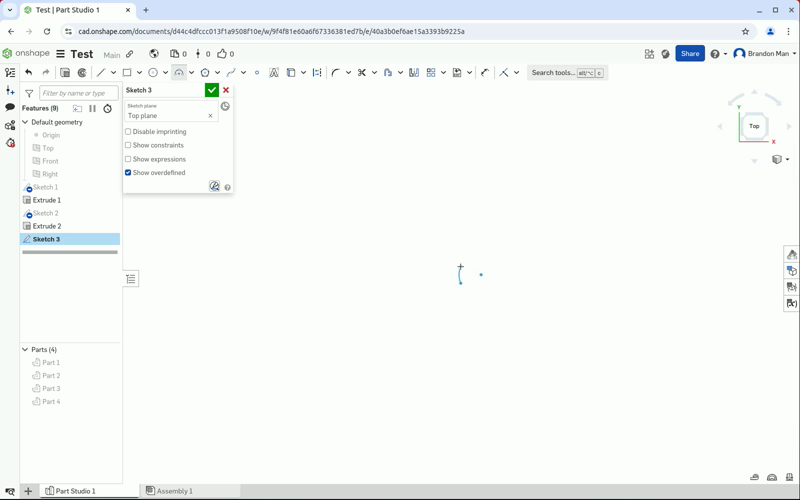
scroll(6)
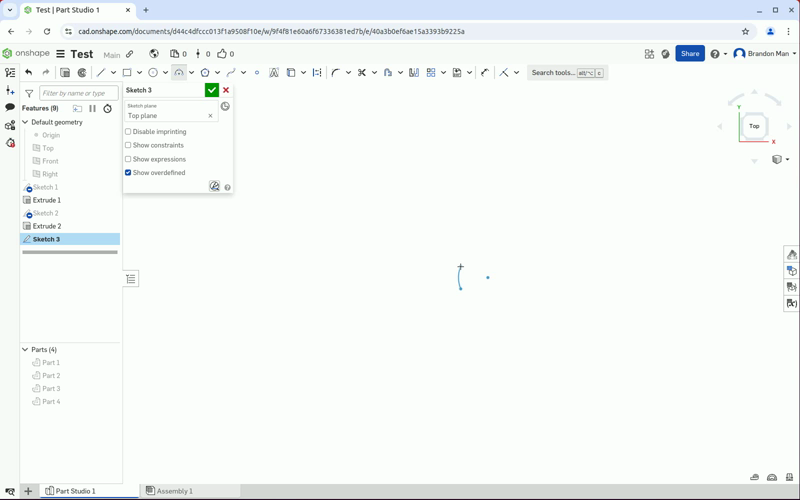
scroll(6)
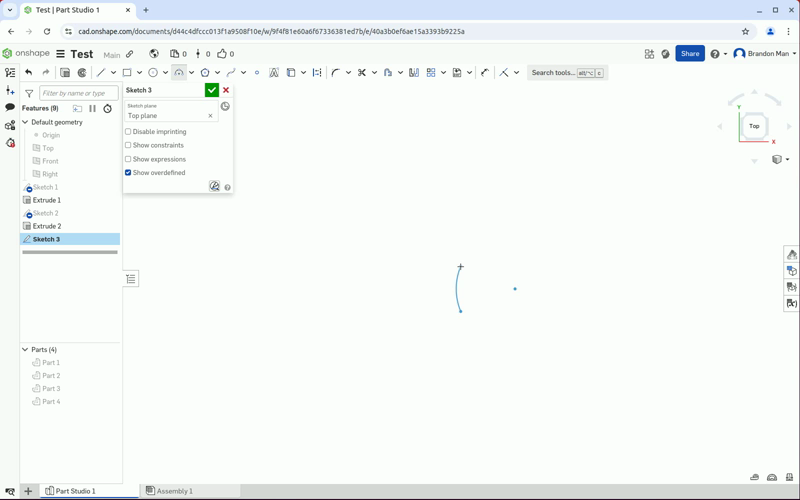
click(460, 266)
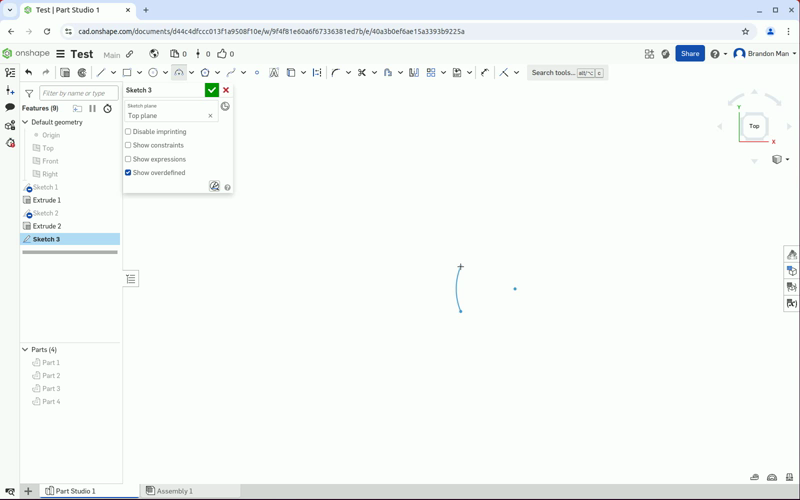
scroll(-6)
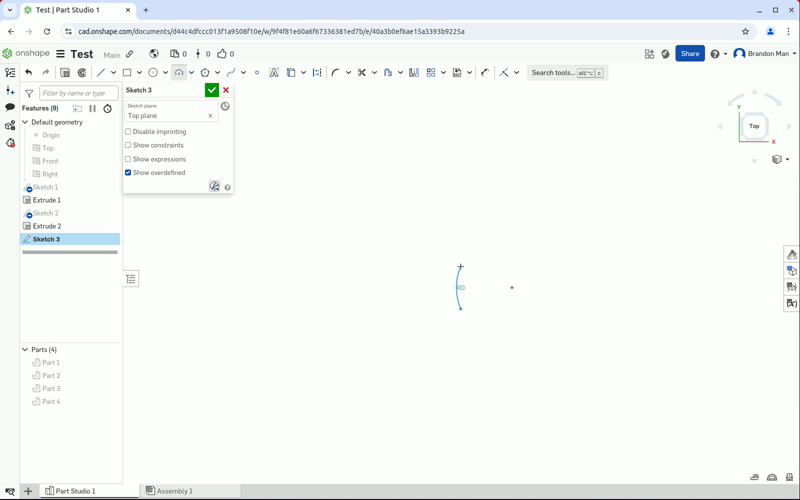
scroll(-6)
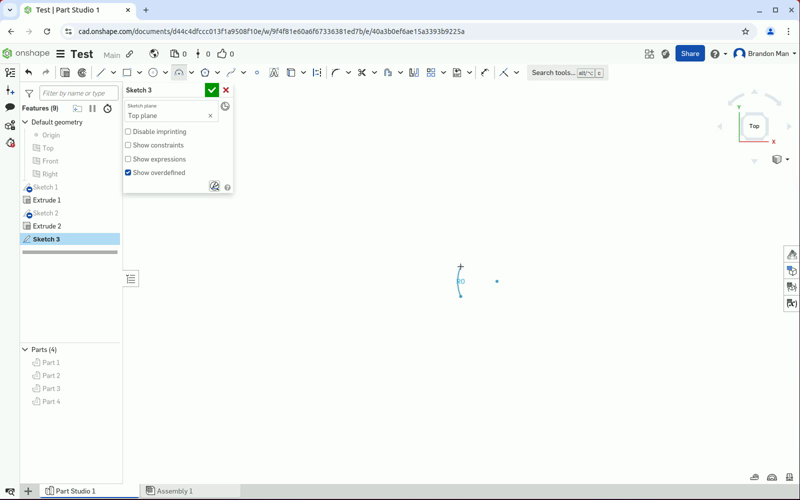
scroll(-6)
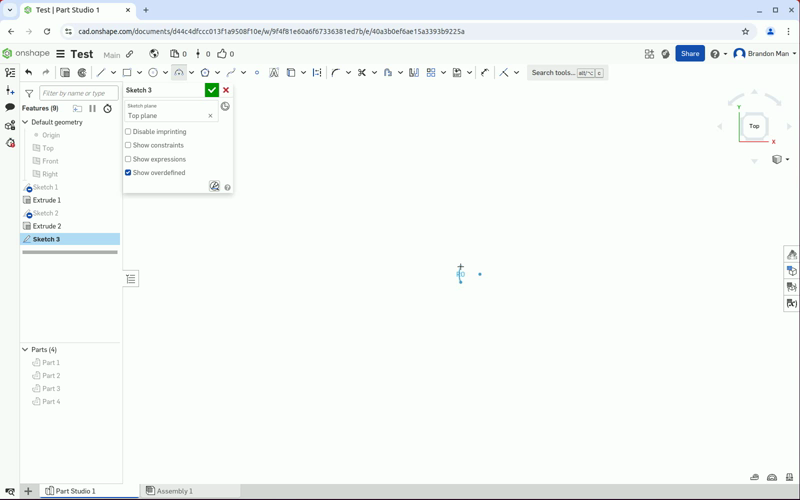
scroll(-6)
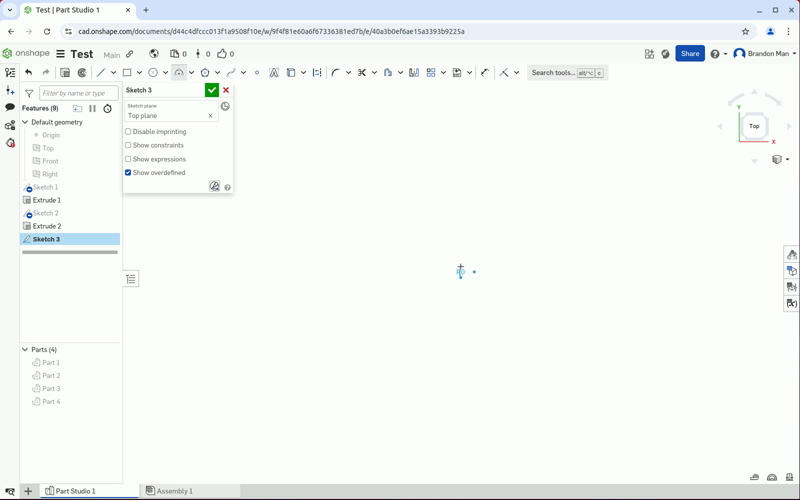
scroll(-6)
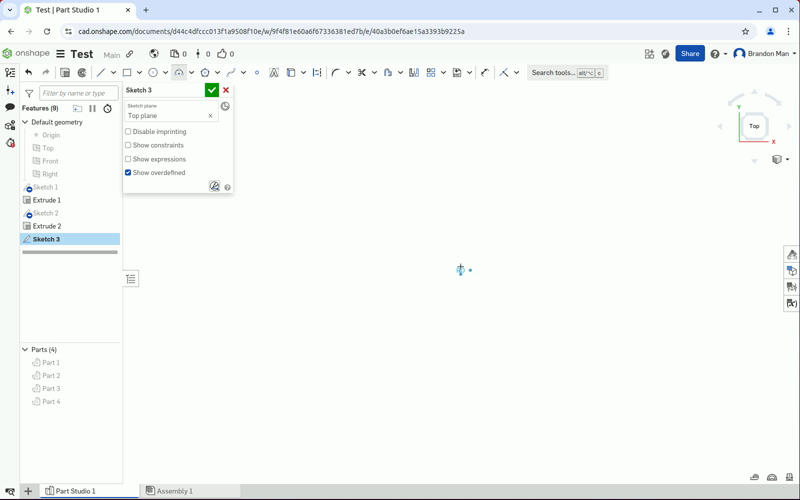
scroll(-6)
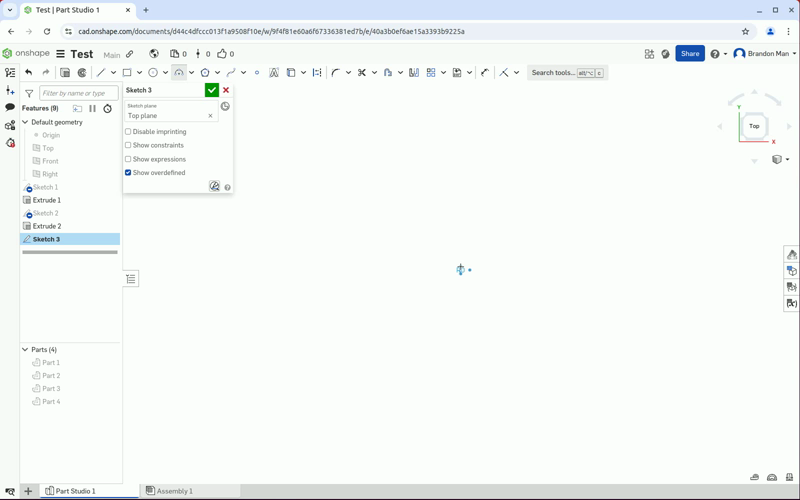
scroll(-6)
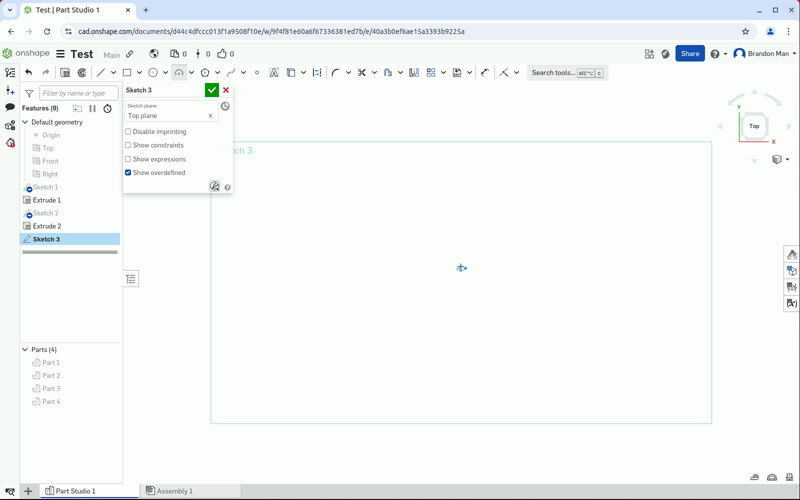
mouse_move(462, 268)
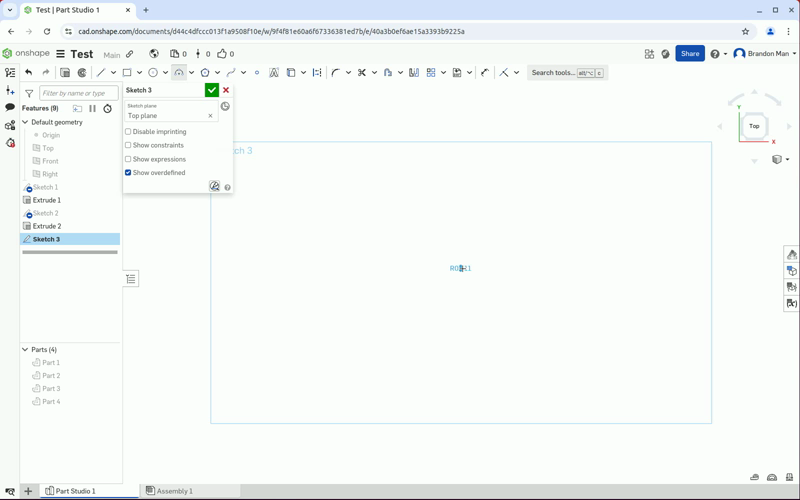
scroll(6)
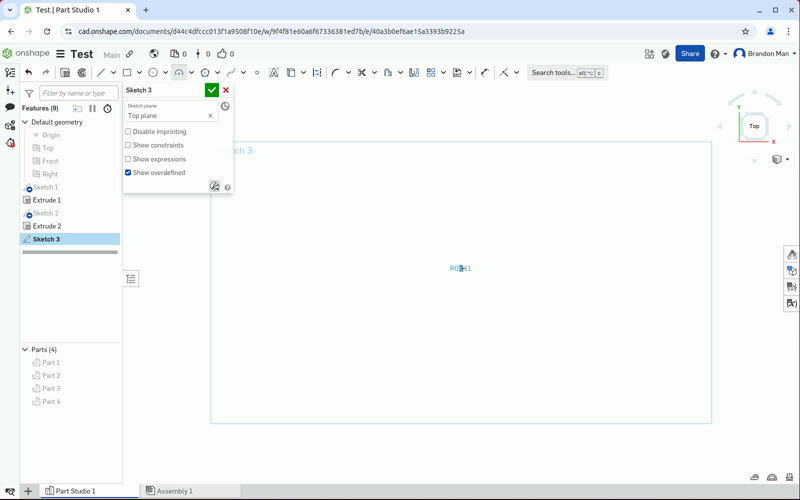
scroll(6)
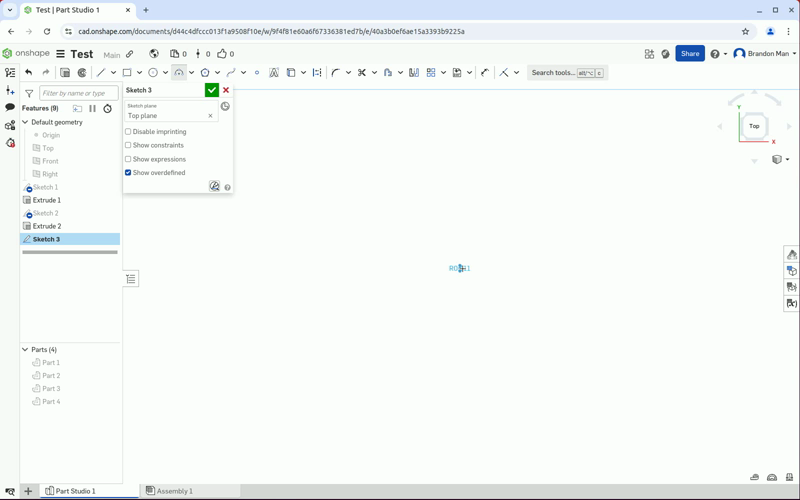
scroll(6)
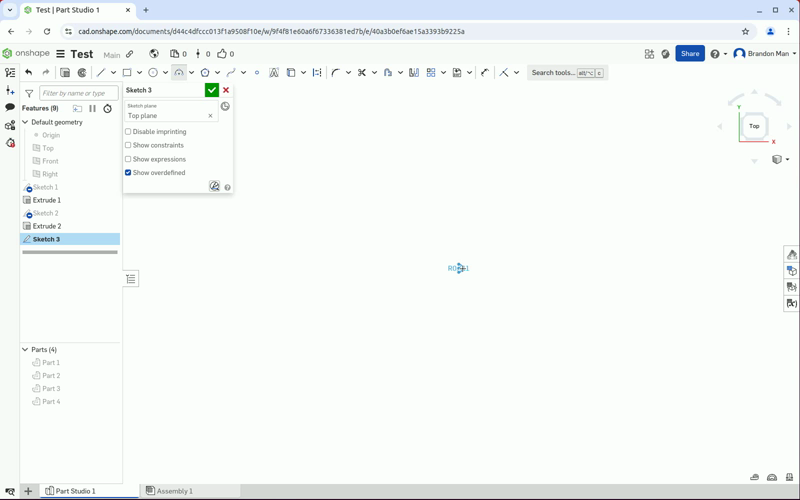
scroll(6)
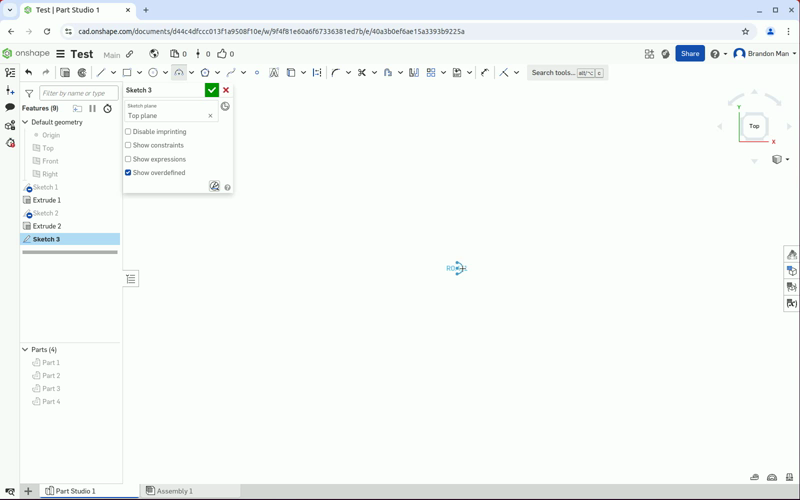
scroll(6)
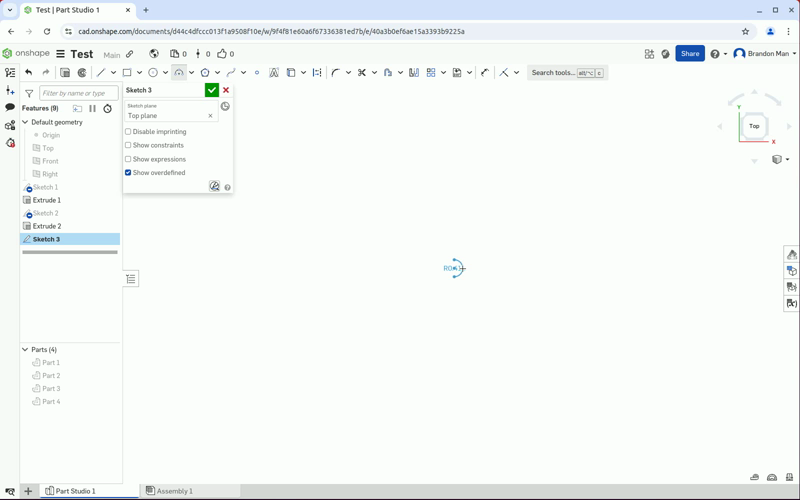
scroll(6)
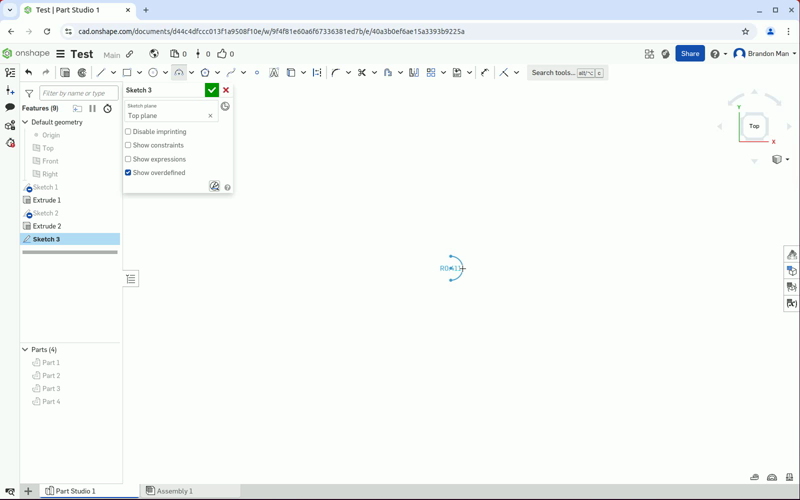
scroll(6)
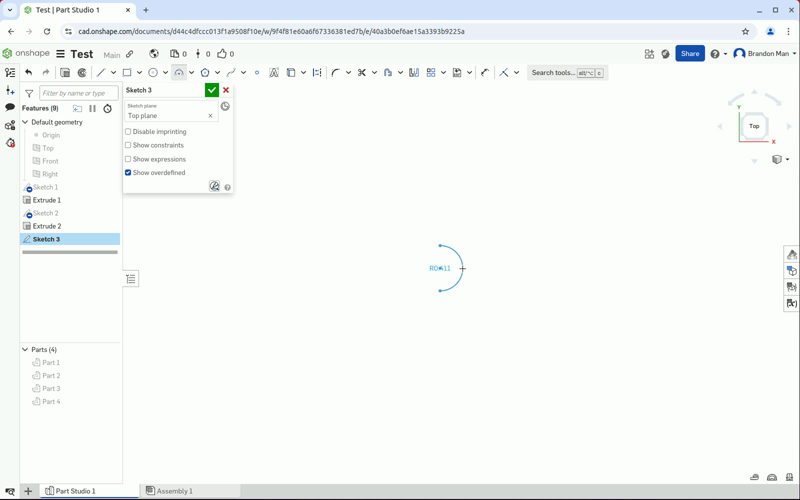
click(462, 268)
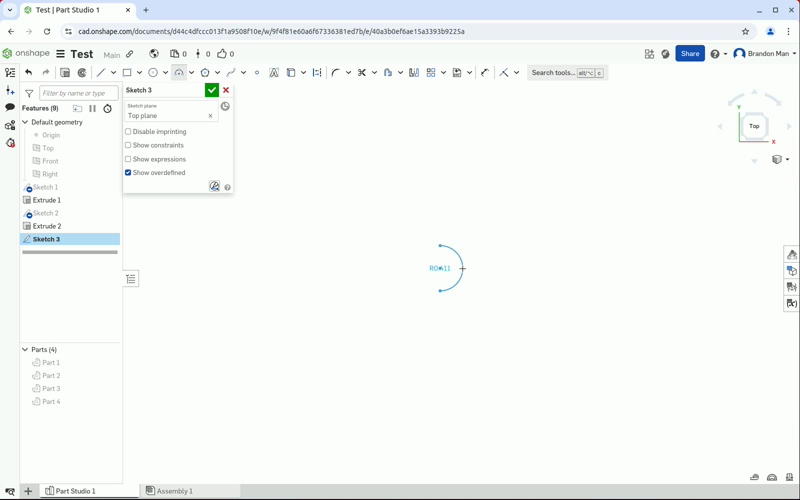
scroll(-6)
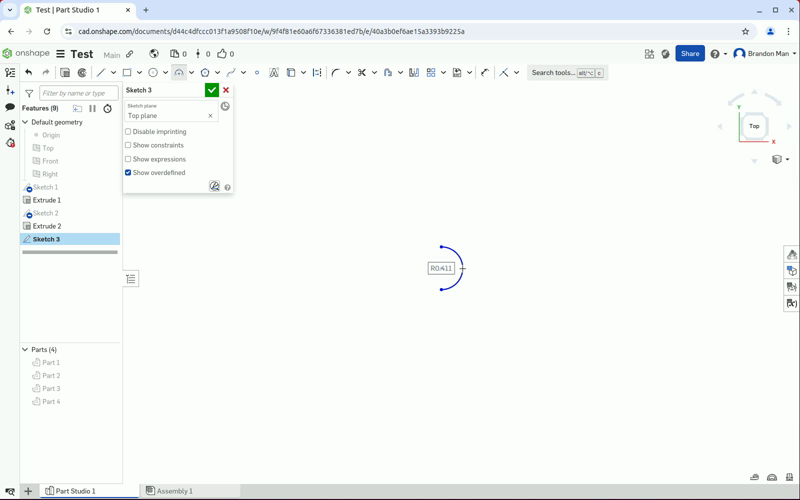
scroll(-6)
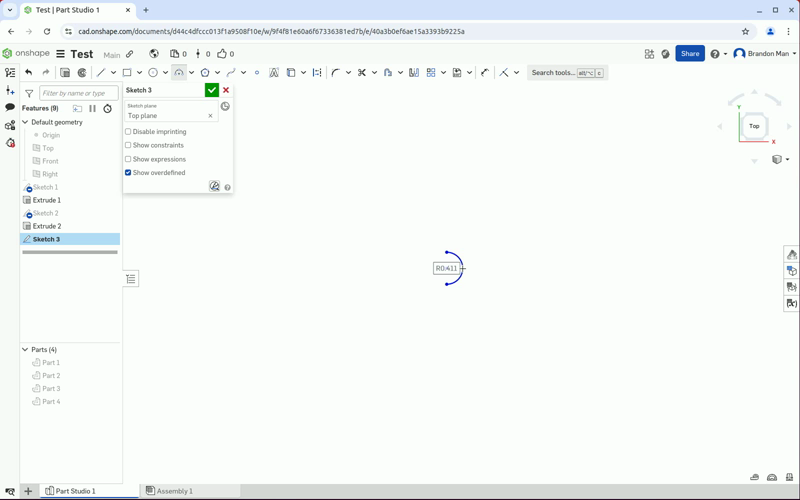
scroll(-6)
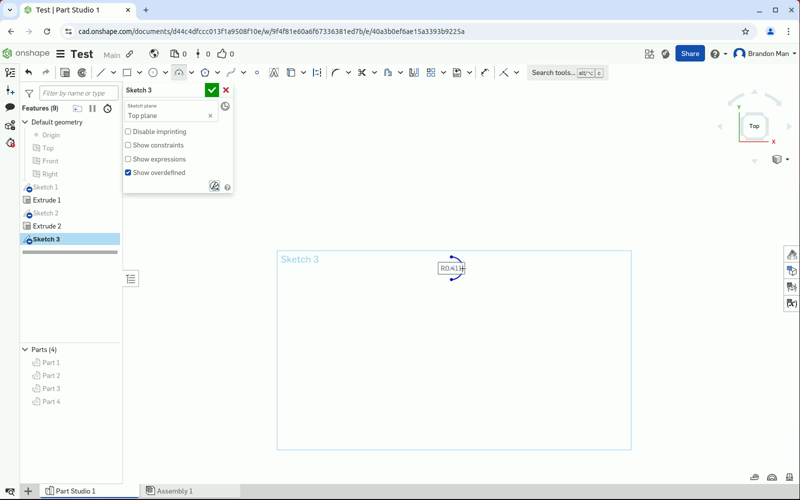
scroll(-6)
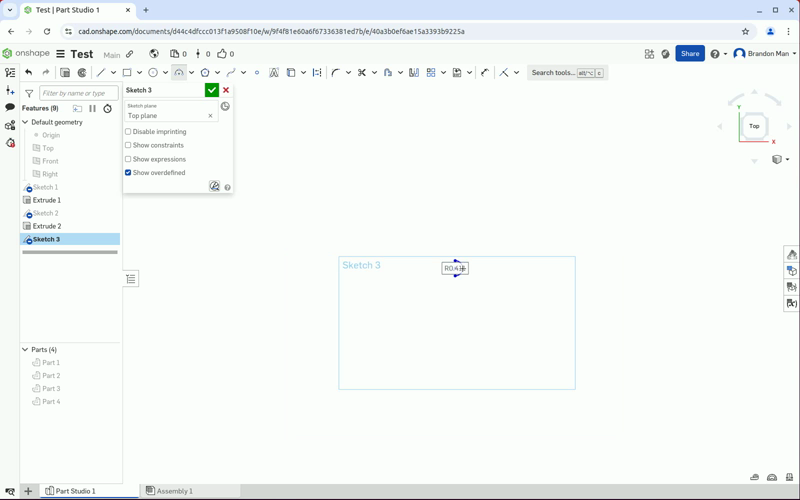
scroll(-6)
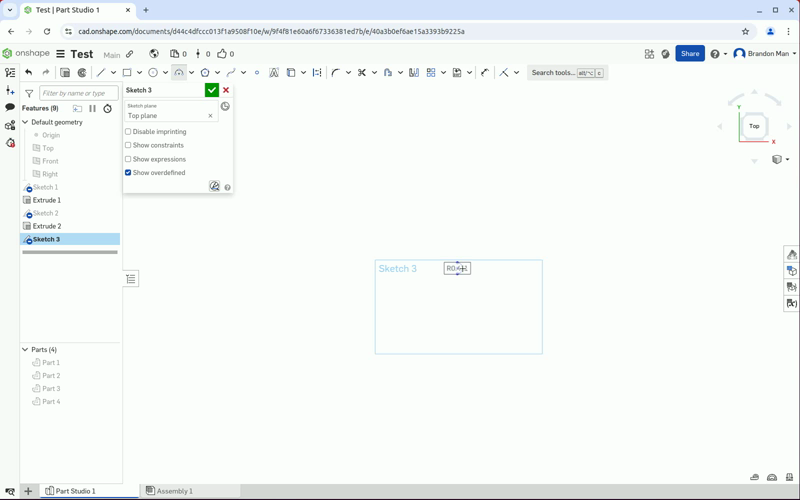
scroll(-6)
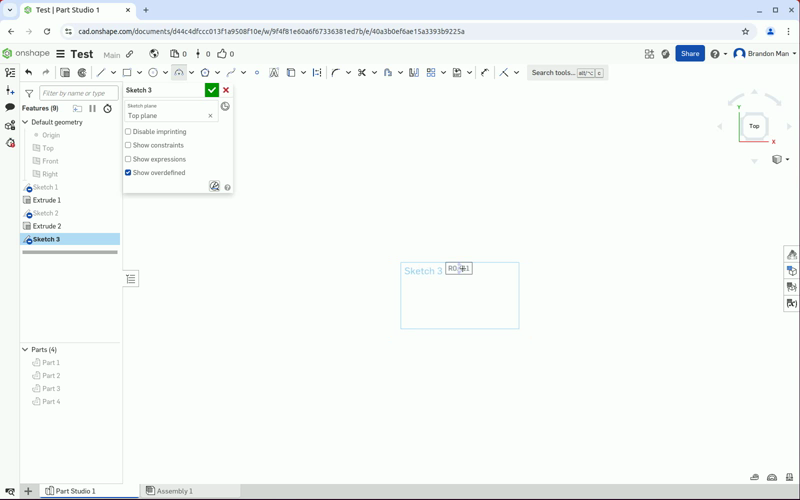
scroll(-6)
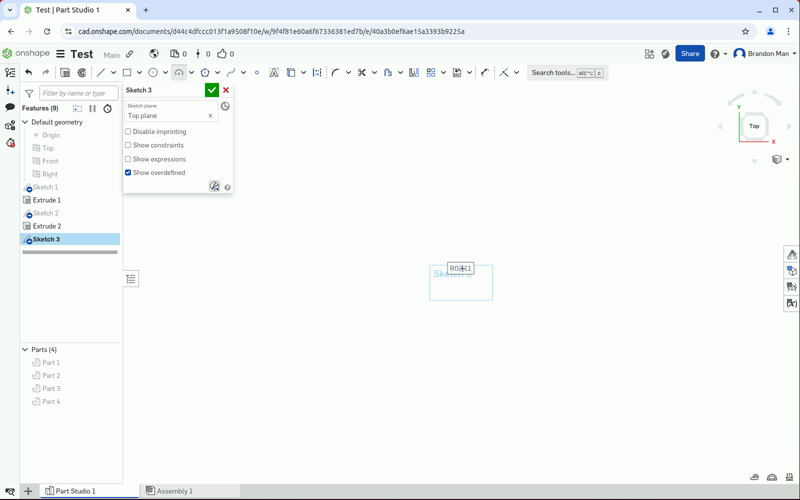
key_up(shift)
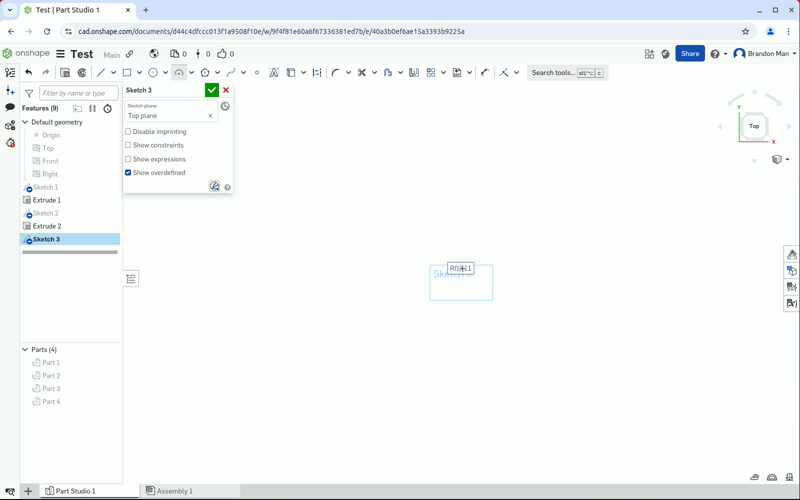
key(esc)
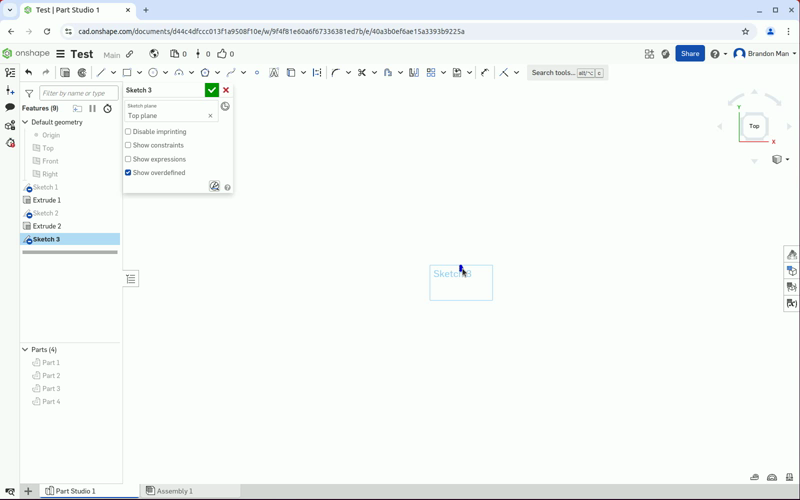
key(l)
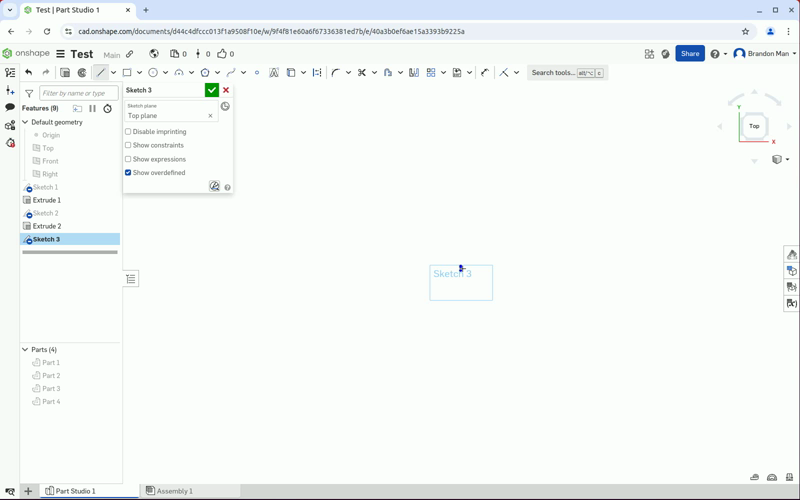
mouse_move(460, 266)
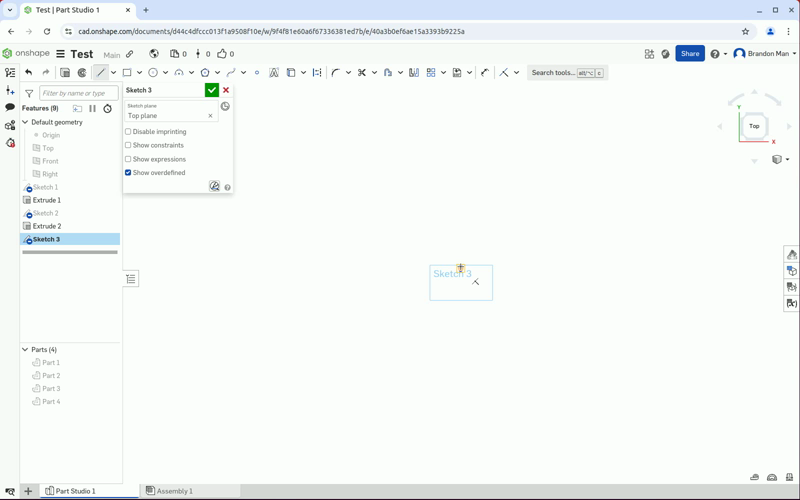
scroll(6)
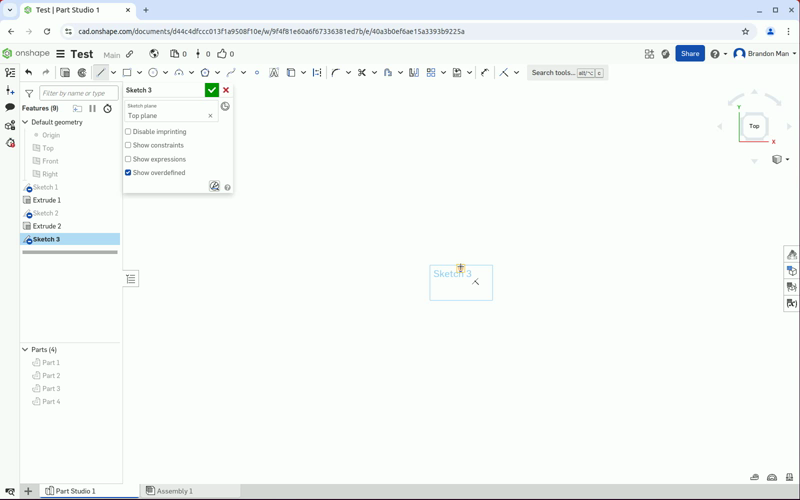
scroll(6)
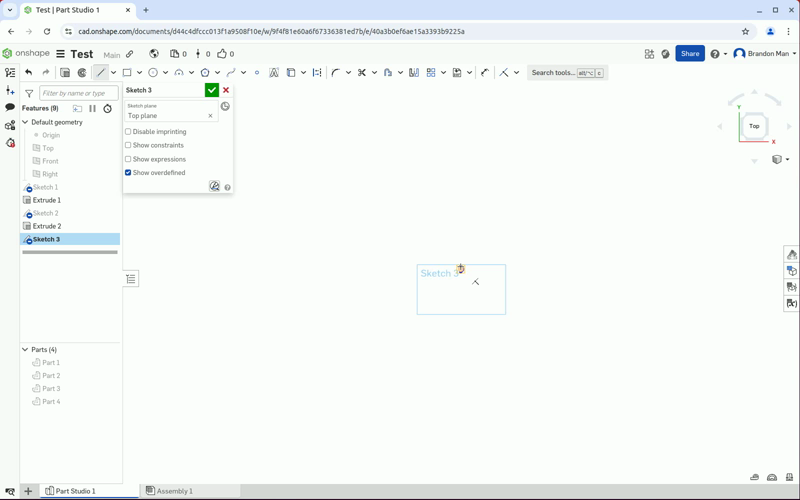
scroll(6)
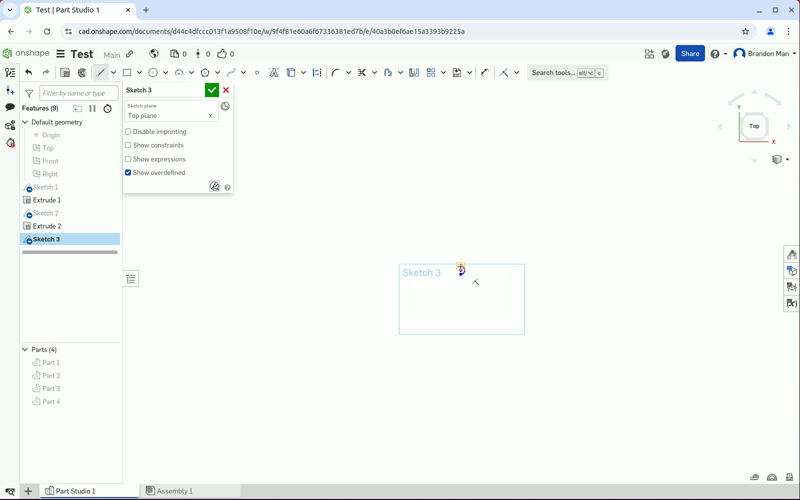
scroll(6)
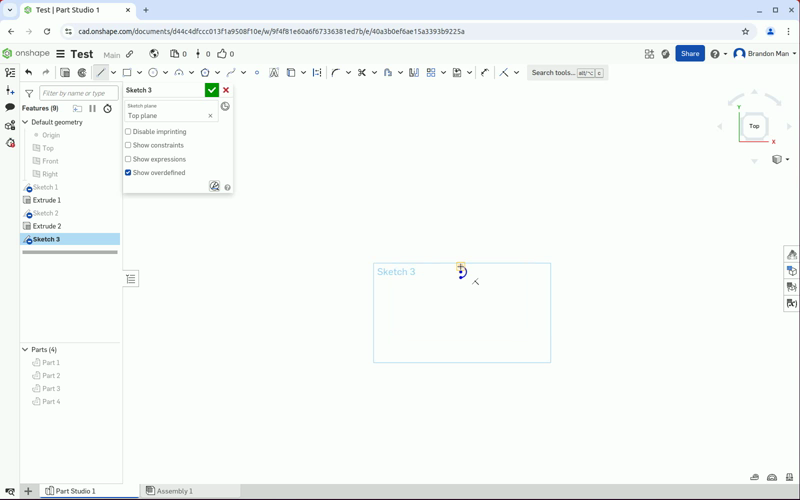
scroll(6)
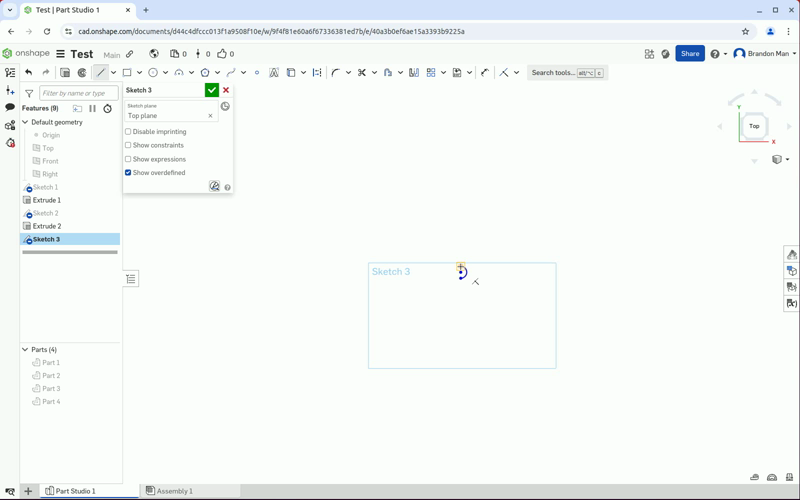
scroll(6)
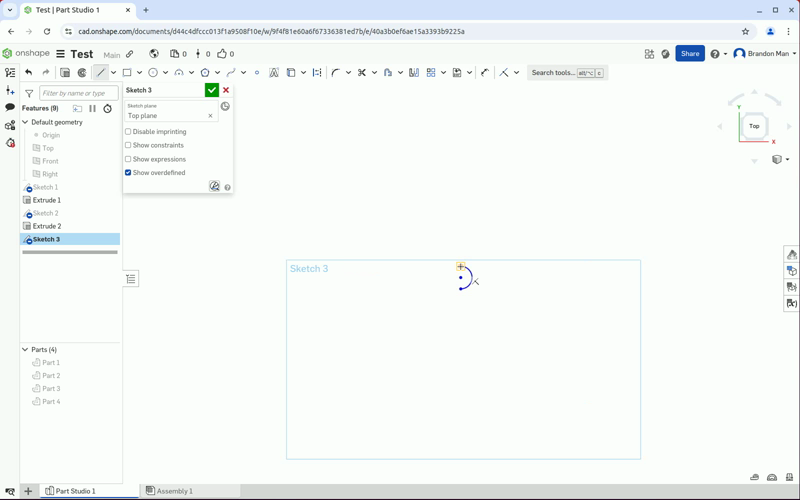
scroll(6)
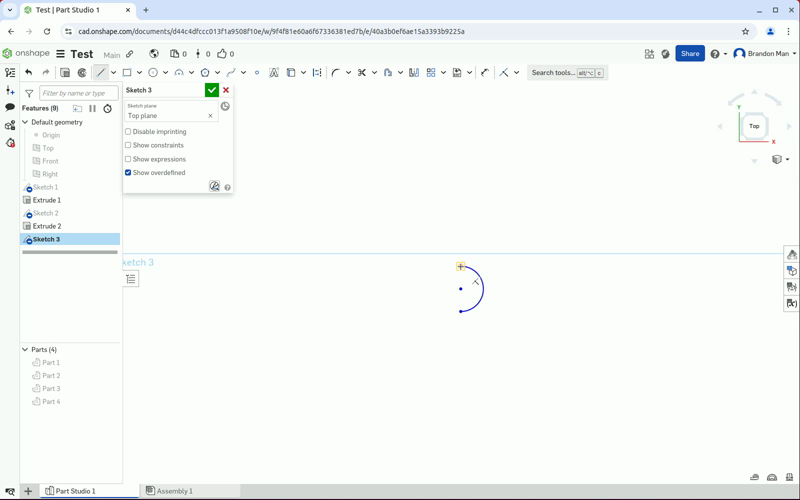
click(460, 266)
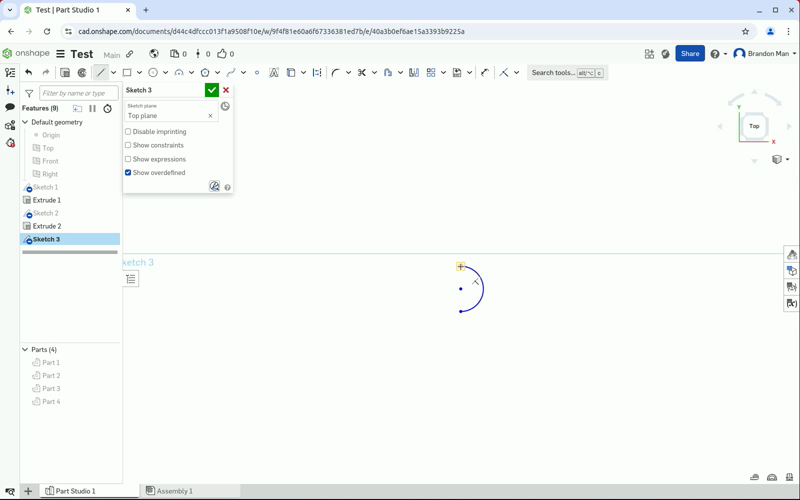
scroll(-6)
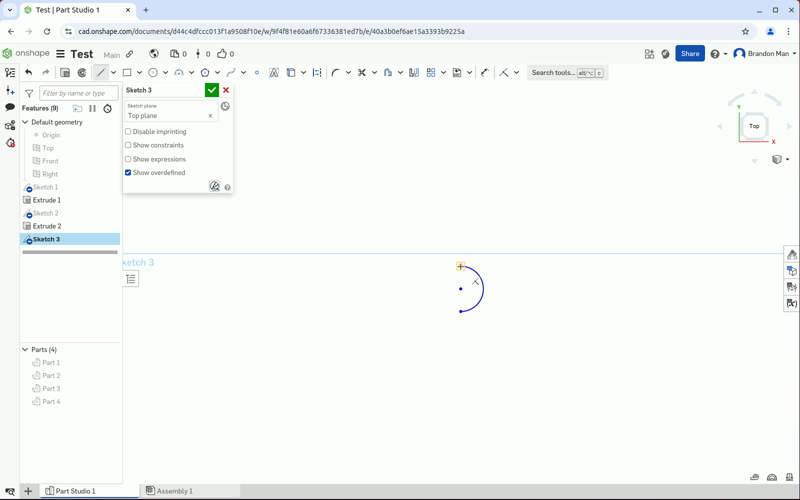
scroll(-6)
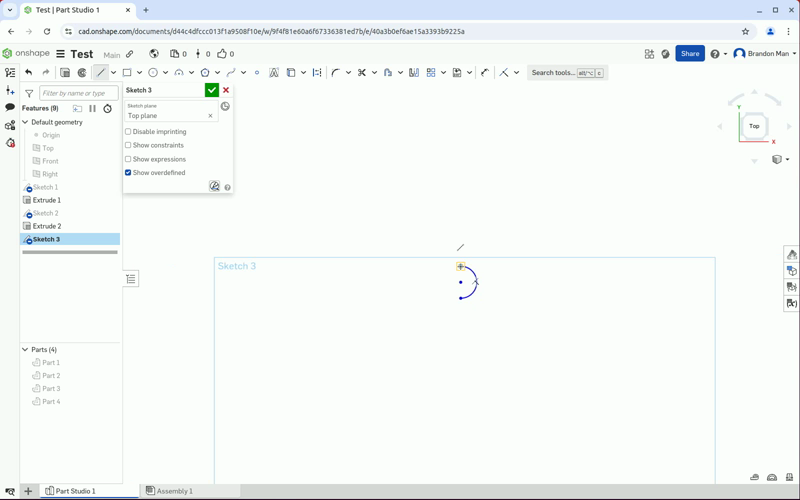
scroll(-6)
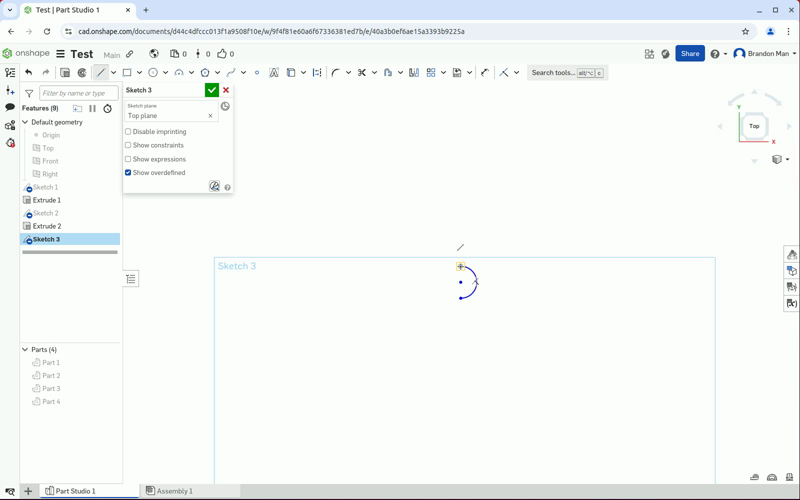
scroll(-6)
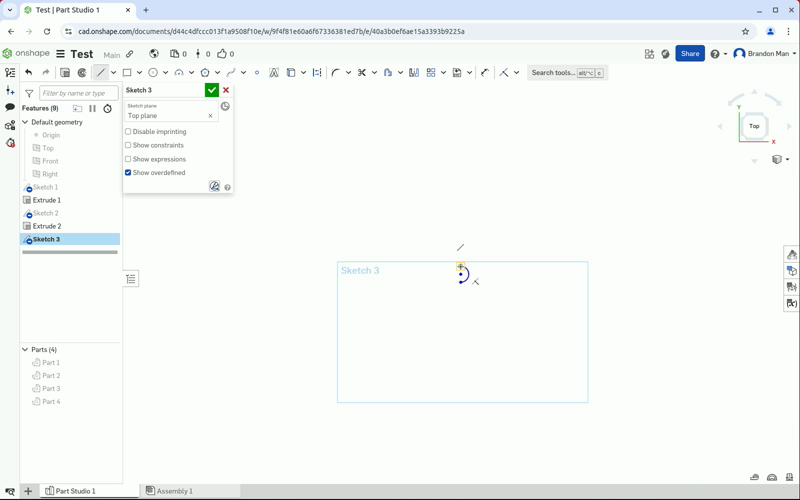
scroll(-6)
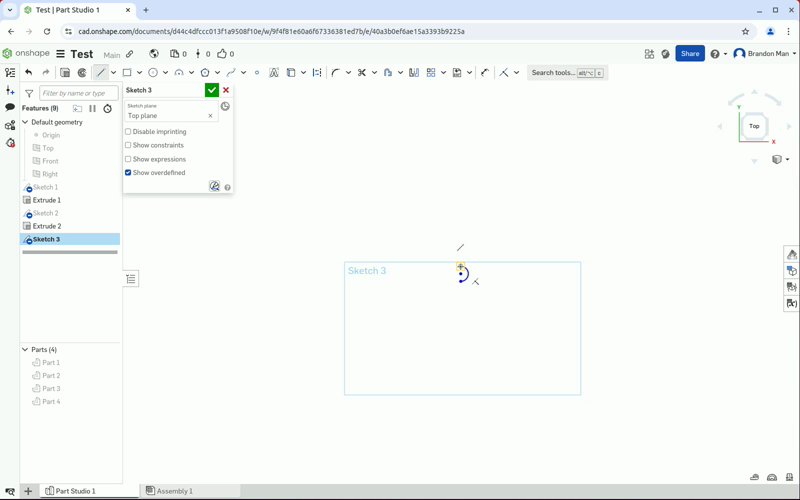
scroll(-6)
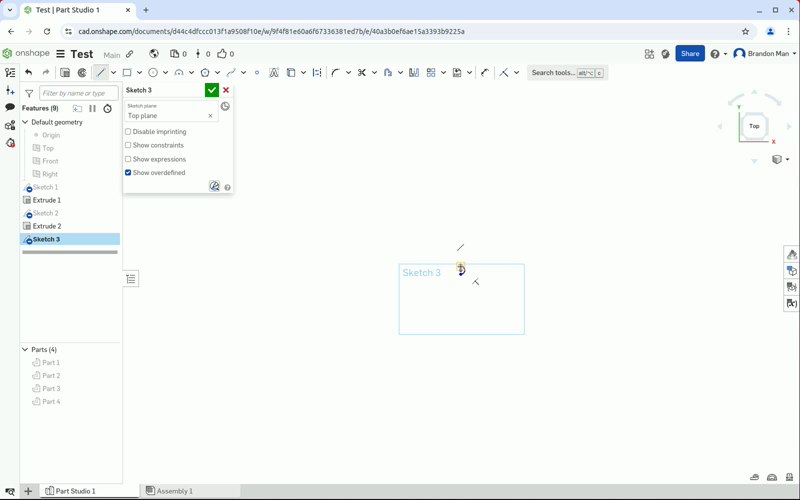
scroll(-6)
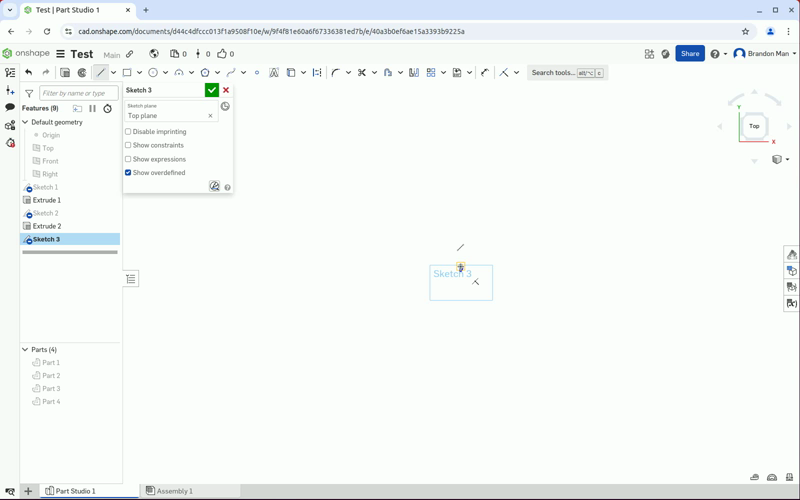
mouse_move(490, 266)
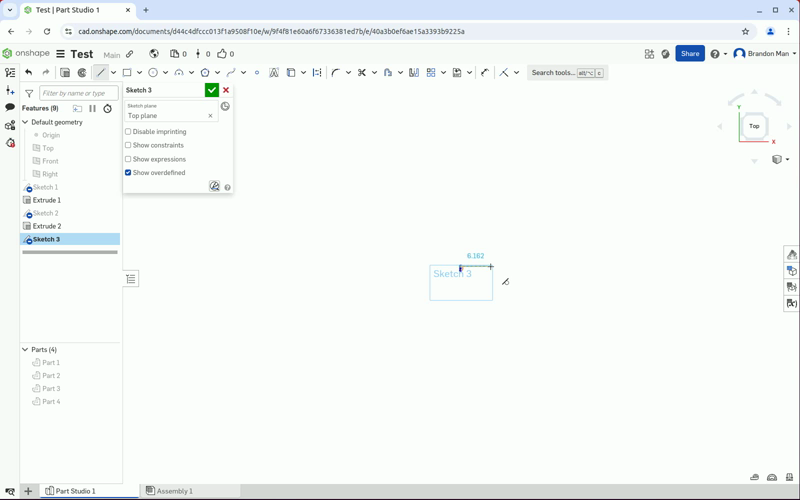
key_down(shift)
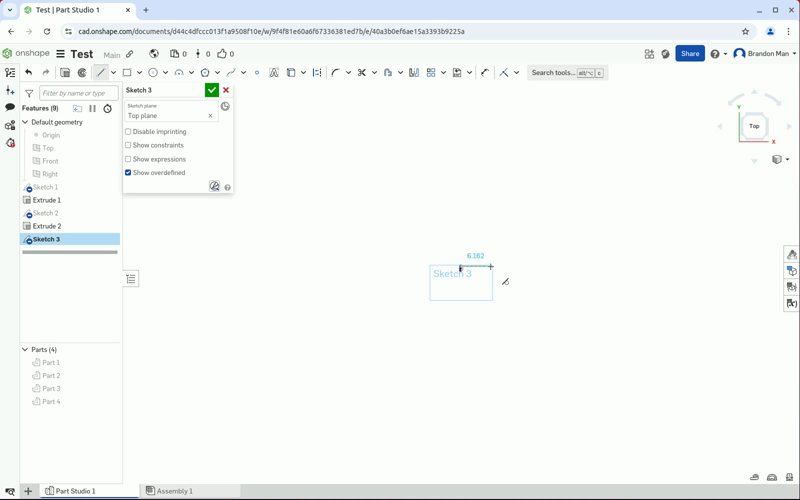
mouse_move(460, 270)
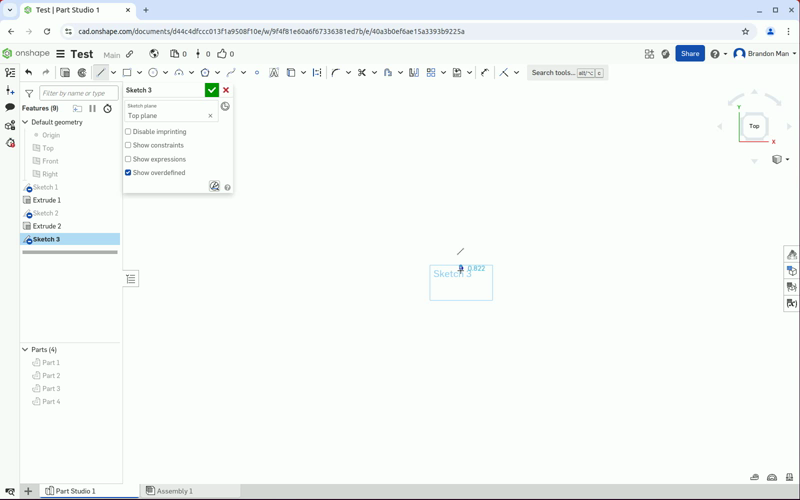
scroll(6)
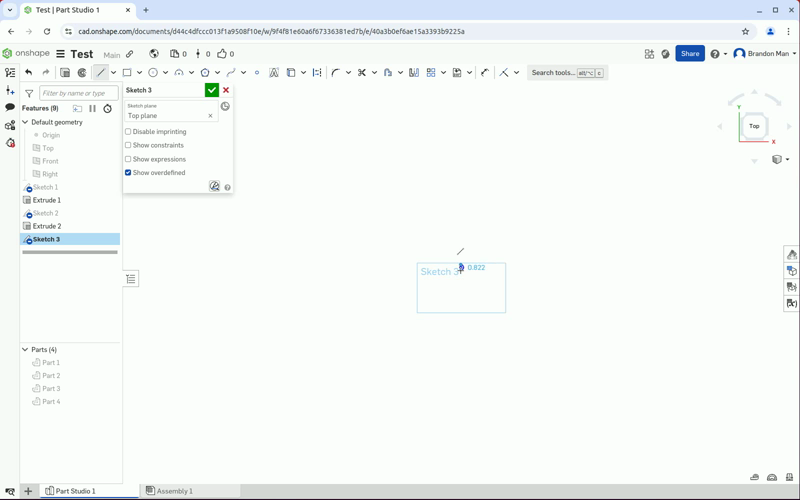
scroll(6)
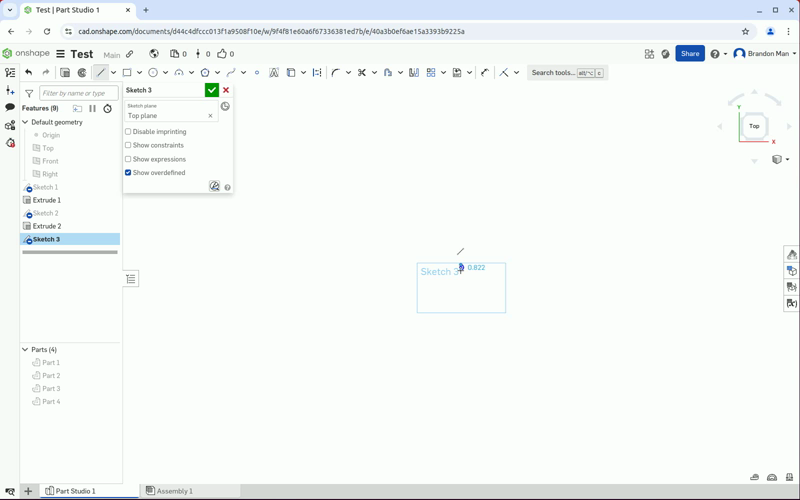
scroll(6)
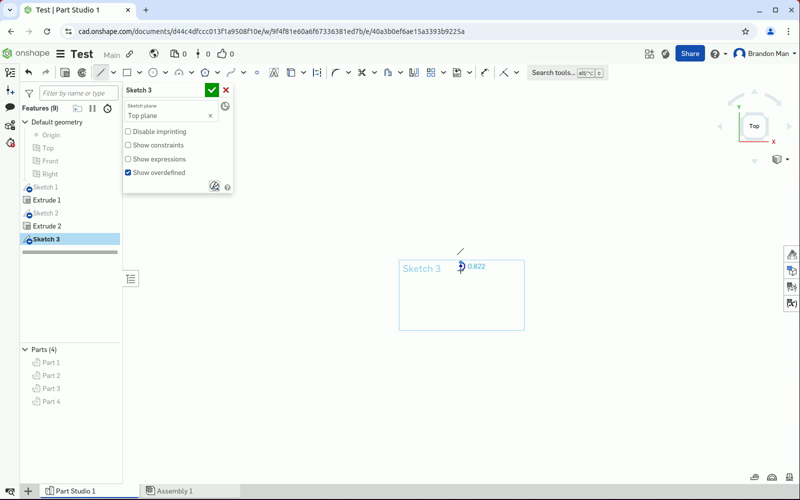
scroll(6)
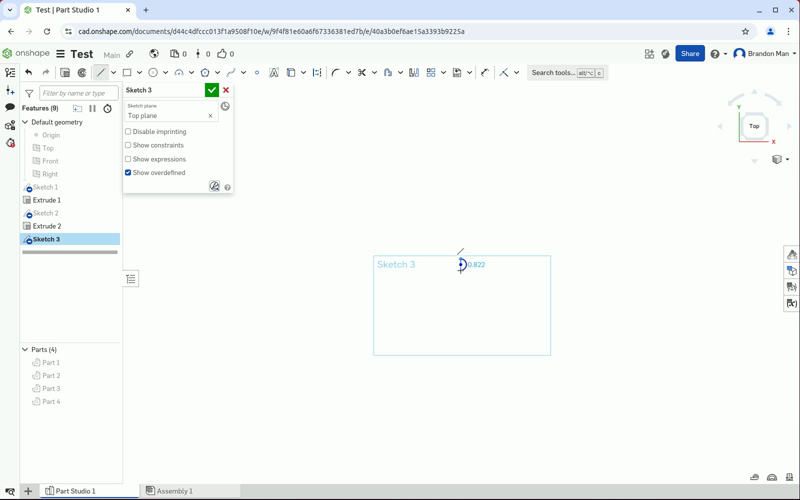
scroll(6)
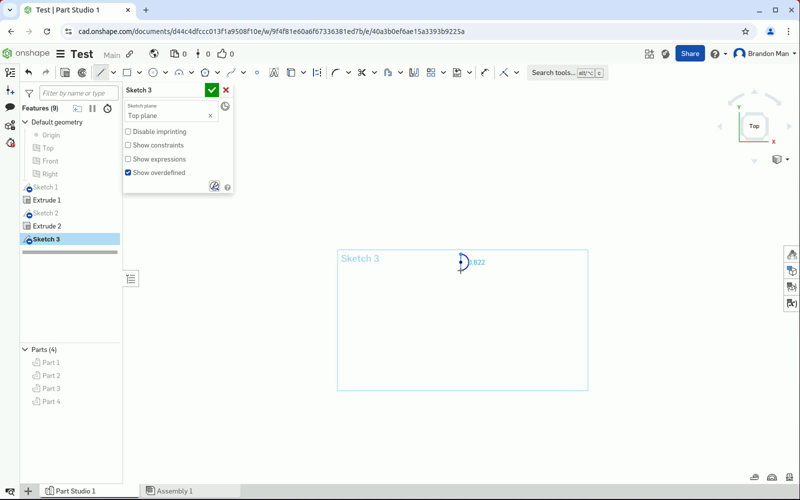
scroll(6)
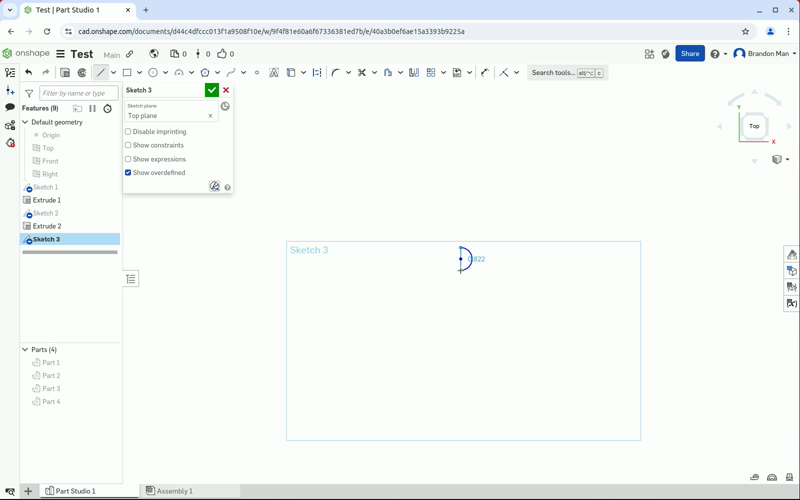
scroll(6)
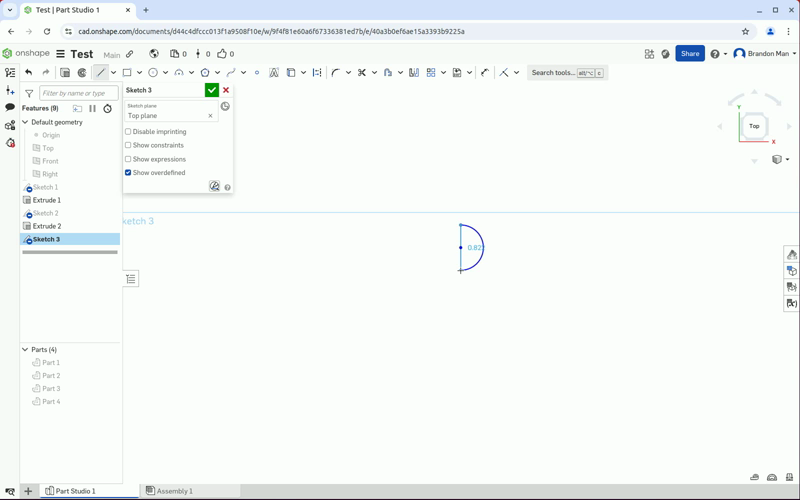
key_up(shift)
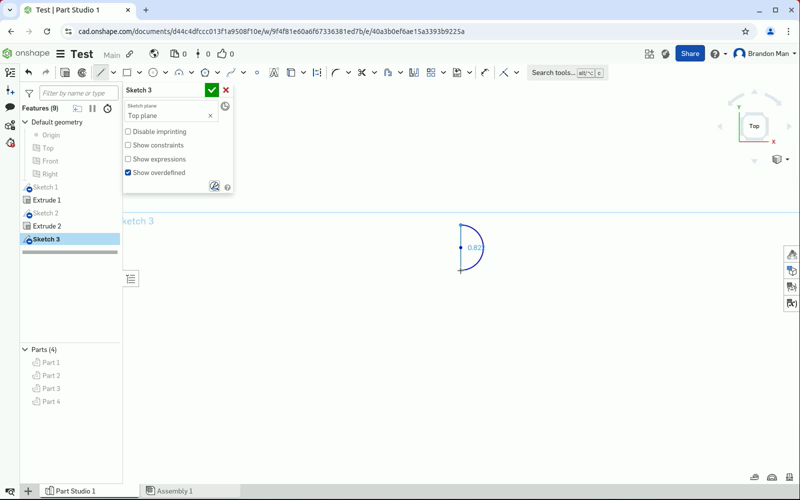
click(460, 270)
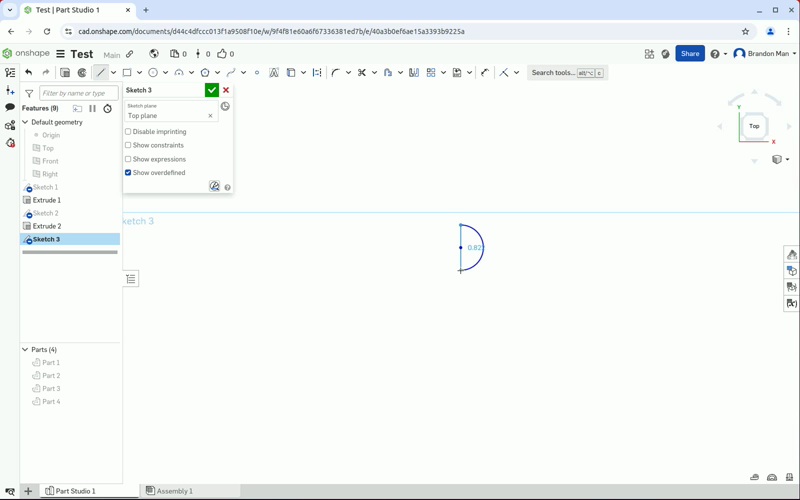
scroll(-6)
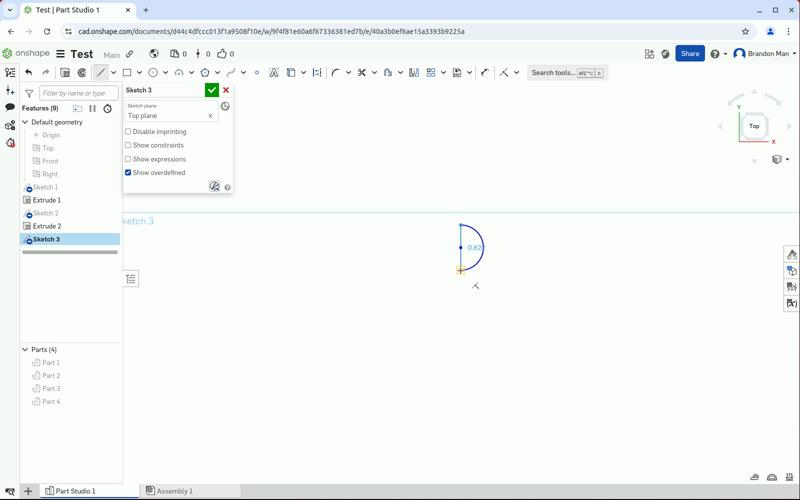
scroll(-6)
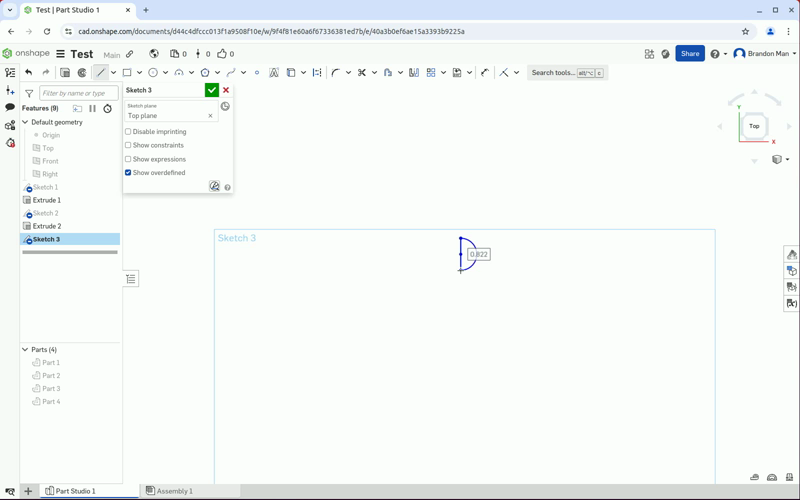
scroll(-6)
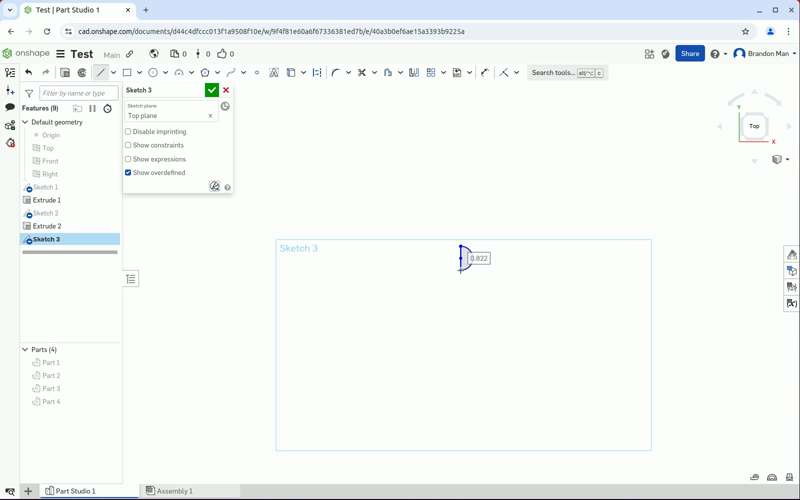
scroll(-6)
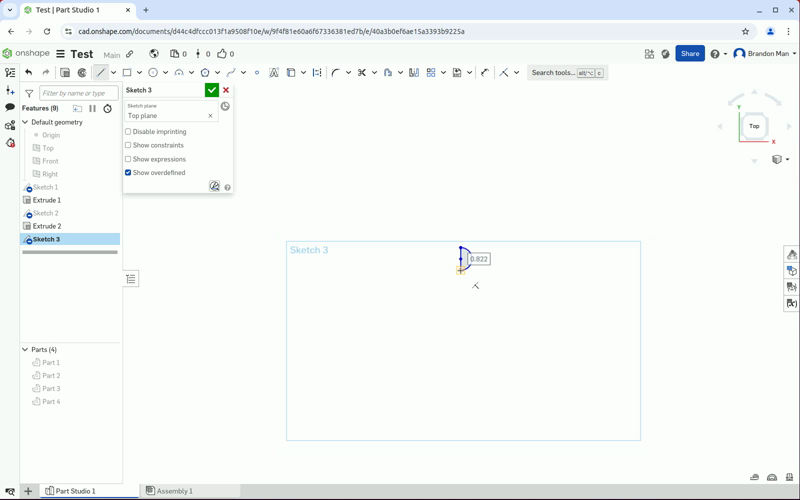
scroll(-6)
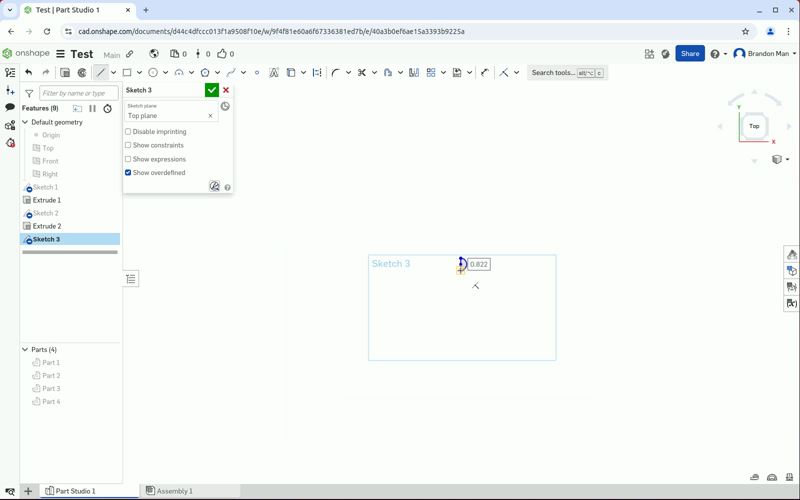
scroll(-6)
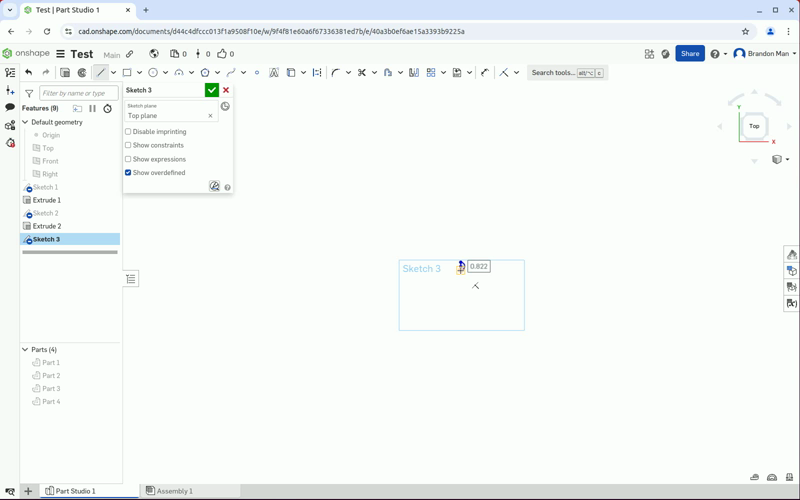
scroll(-6)
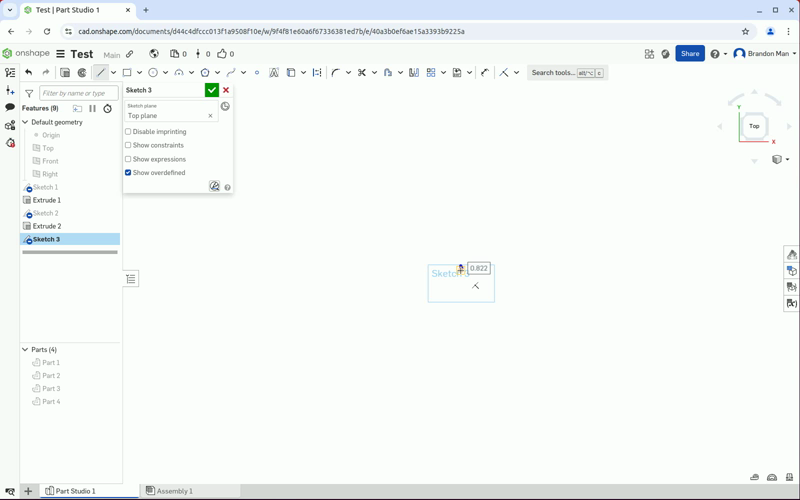
key(esc)
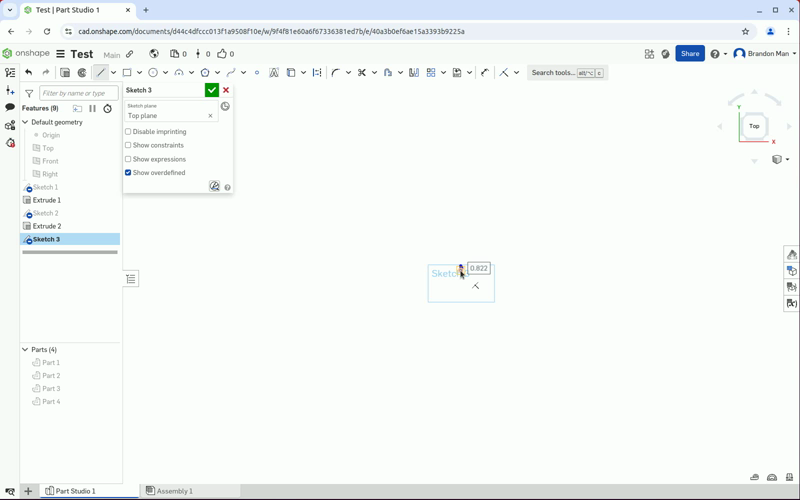
mouse_move(462, 267)
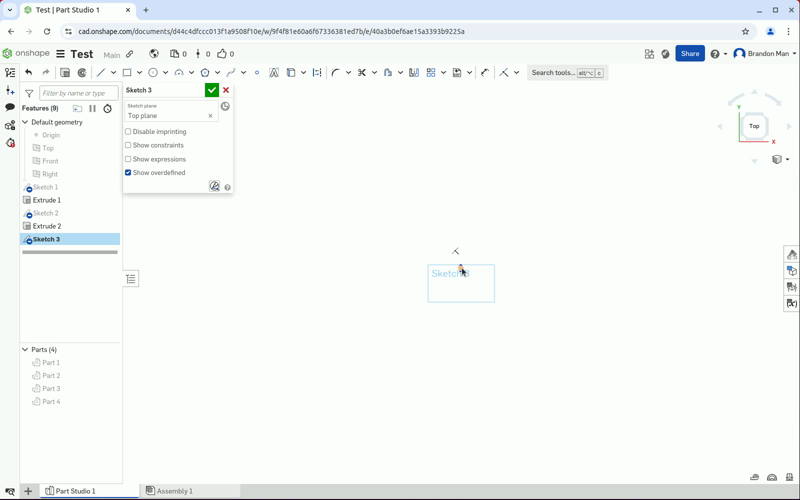
scroll(6)
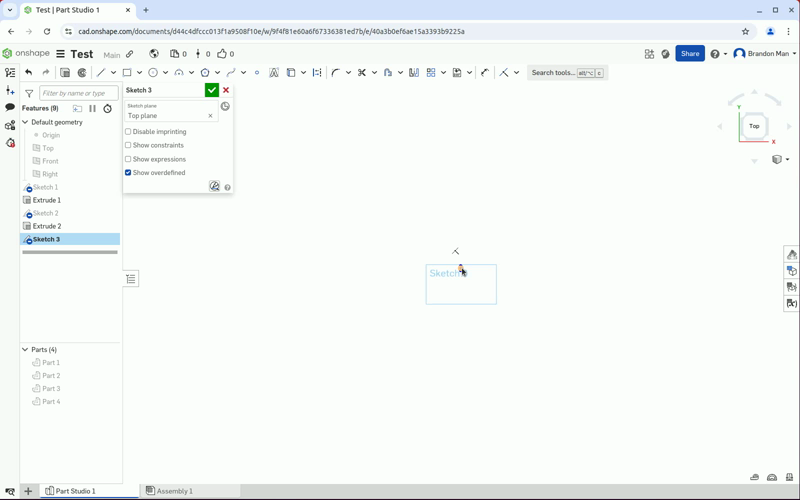
scroll(6)
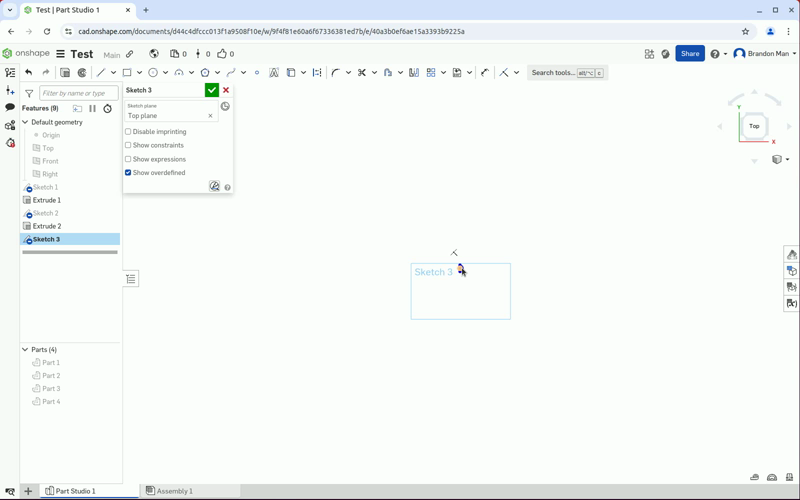
scroll(6)
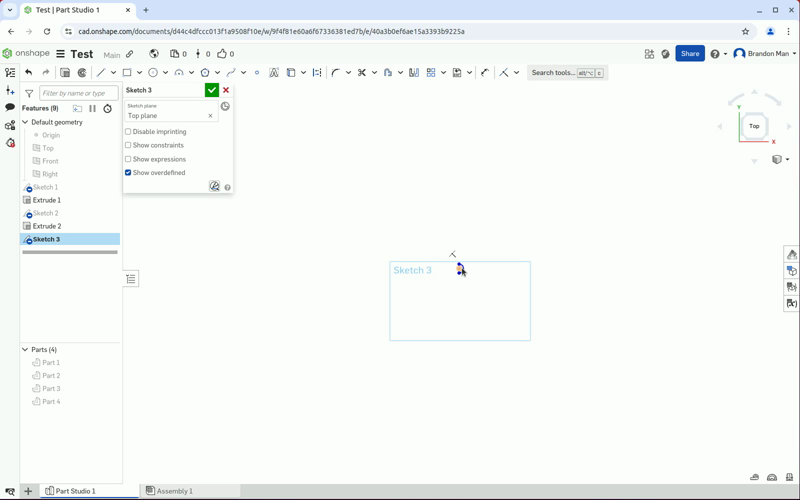
scroll(6)
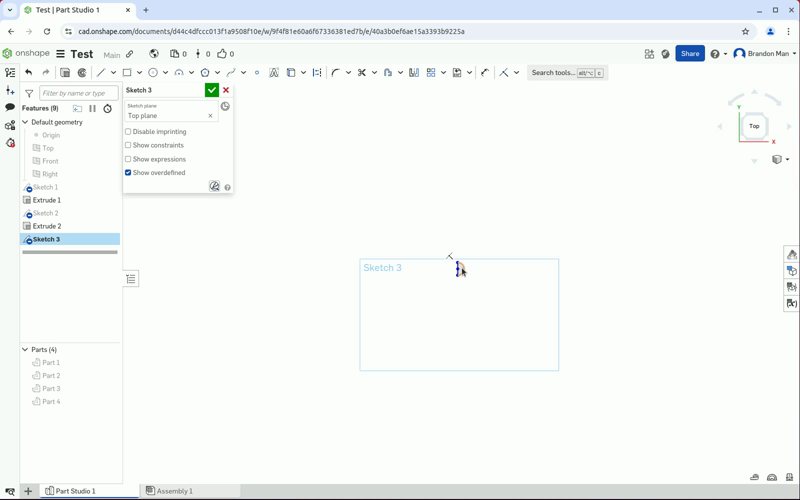
scroll(6)
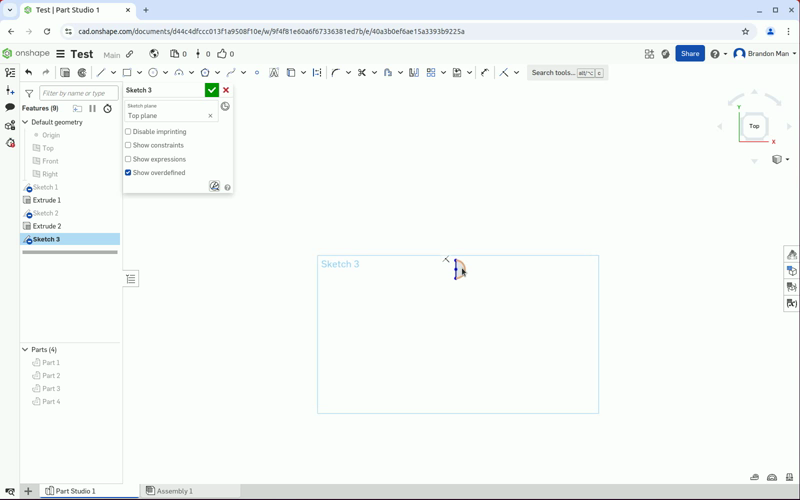
scroll(6)
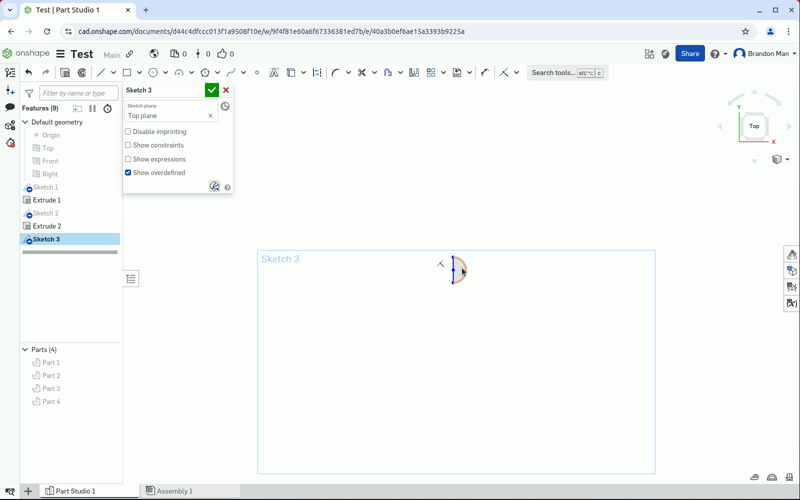
scroll(6)
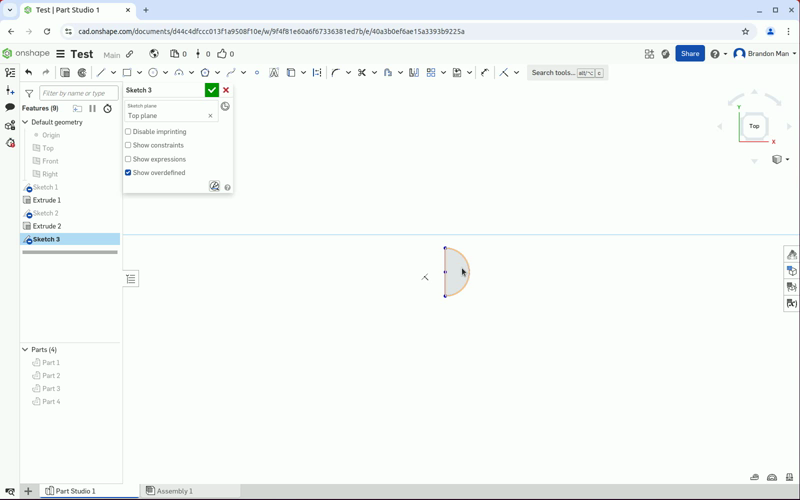
click(462, 267)
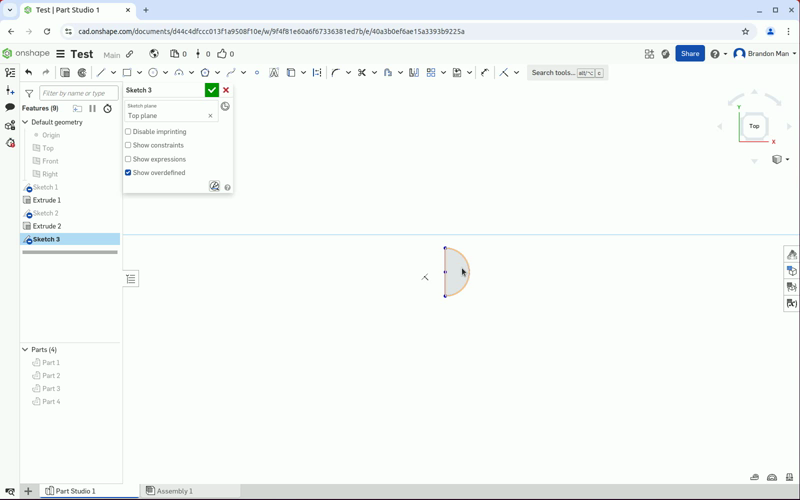
scroll(-6)
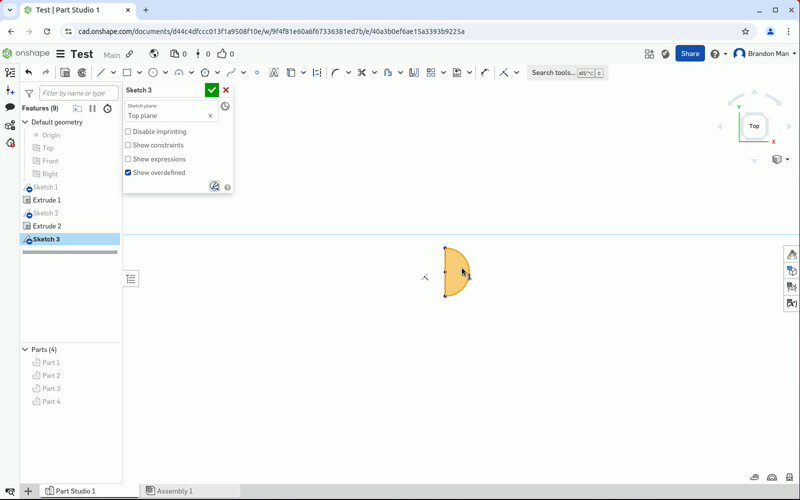
scroll(-6)
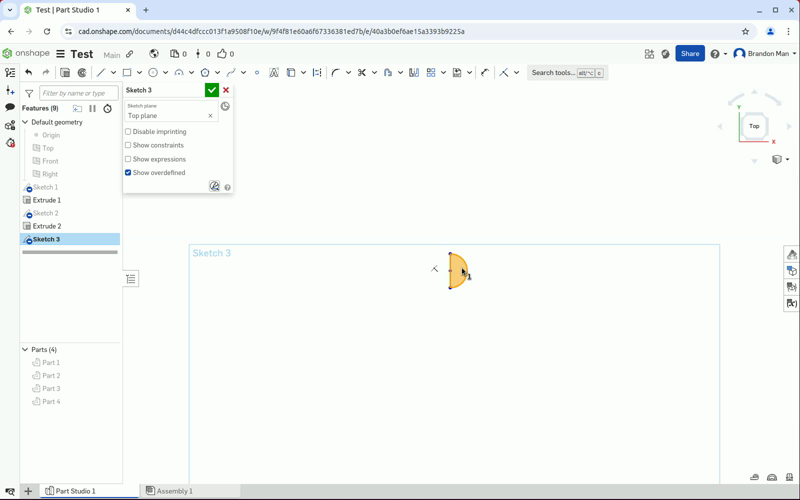
scroll(-6)
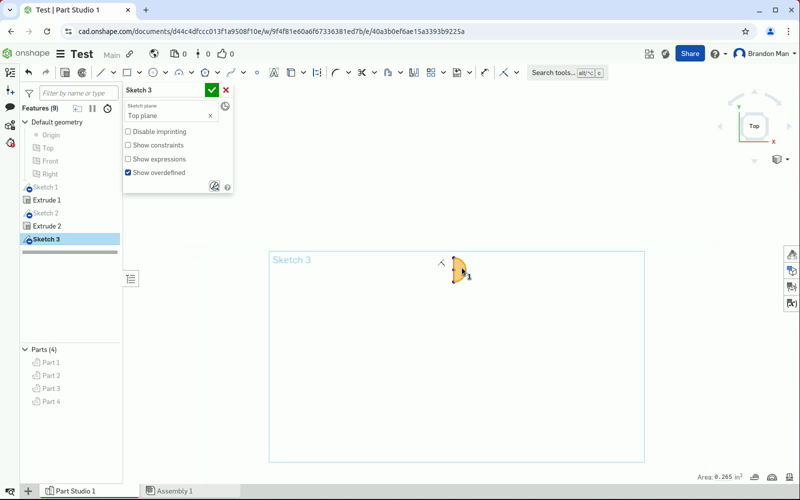
scroll(-6)
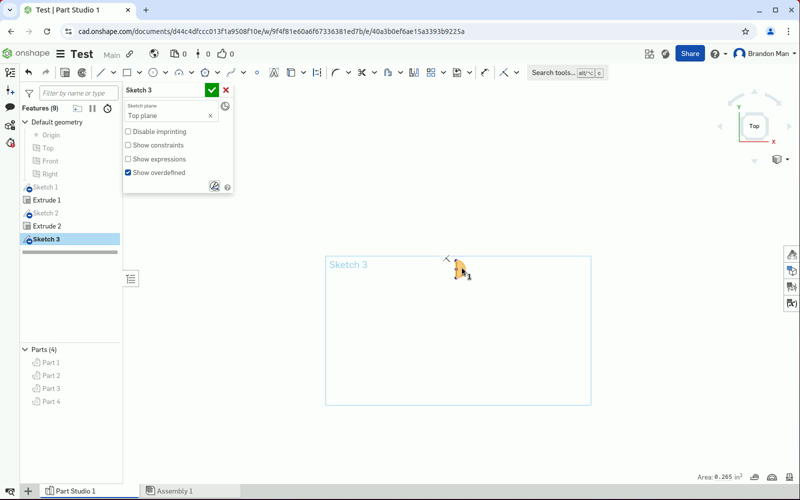
scroll(-6)
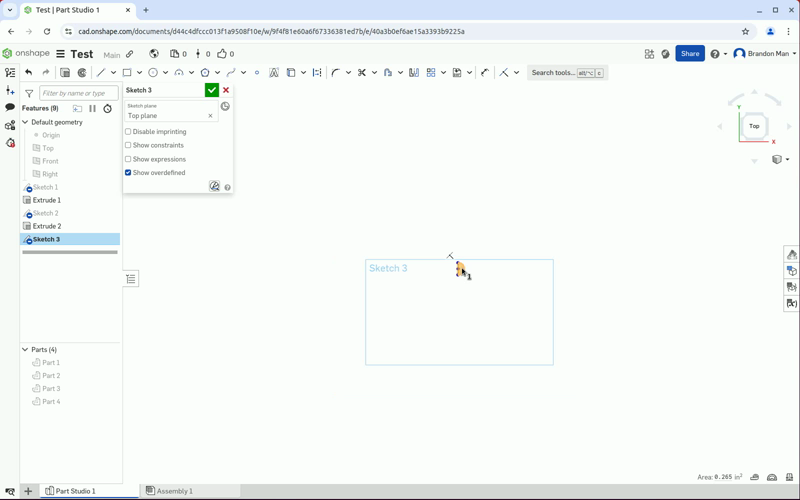
scroll(-6)
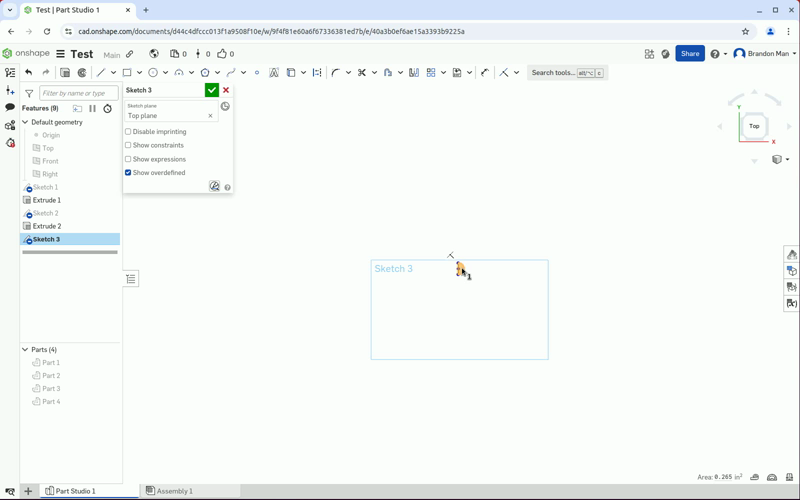
scroll(-6)
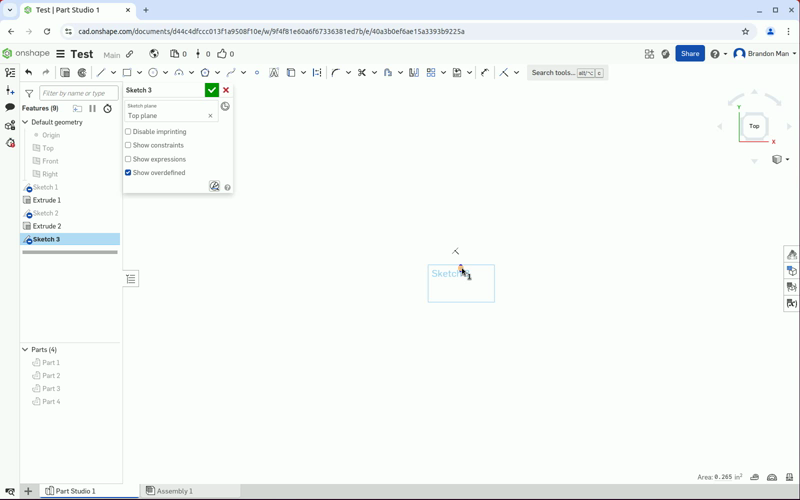
mouse_move(73, 352)
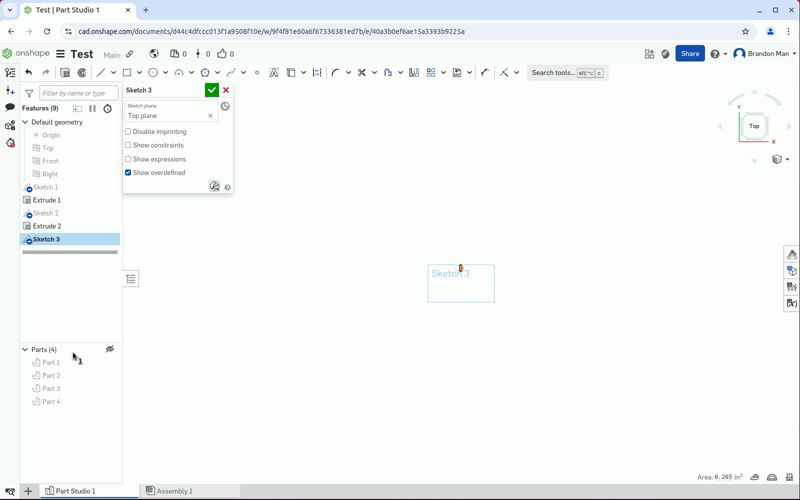
key(shift+y)
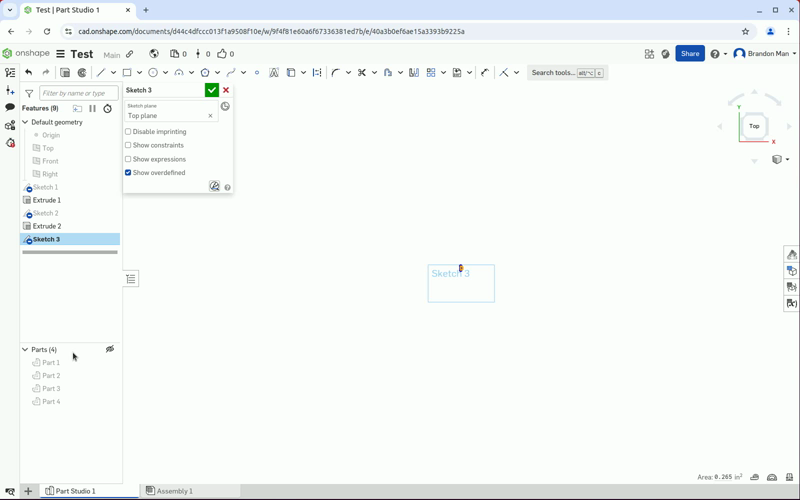
key(shift+e)
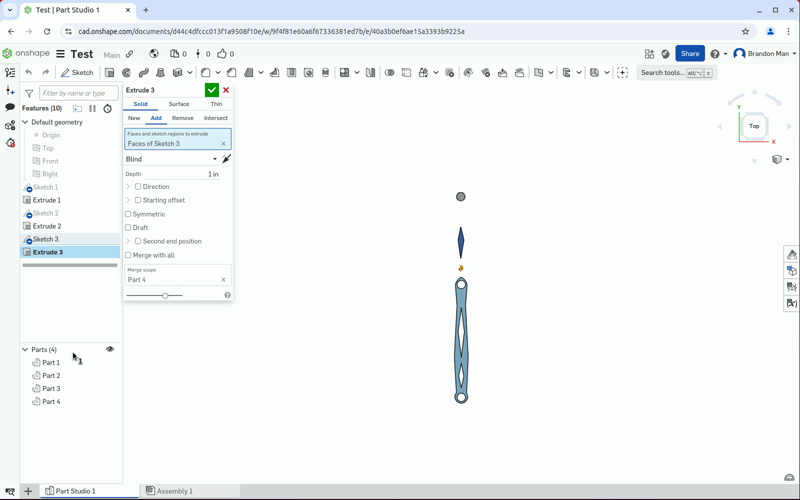
mouse_move(143, 106)
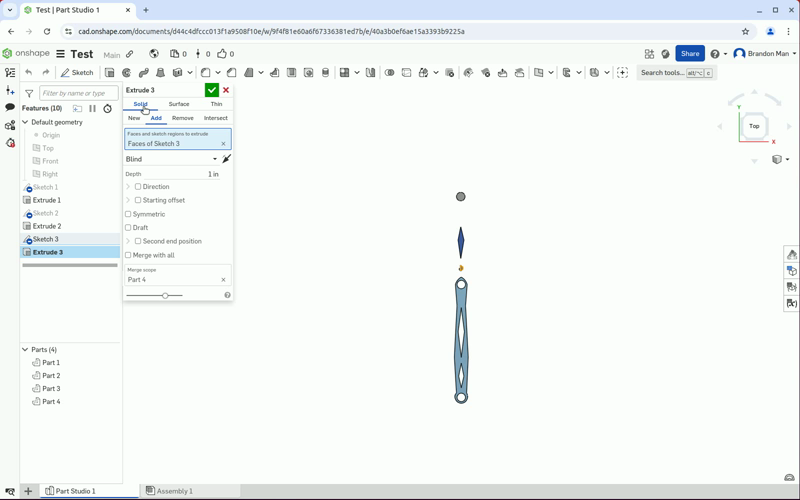
click(143, 106)
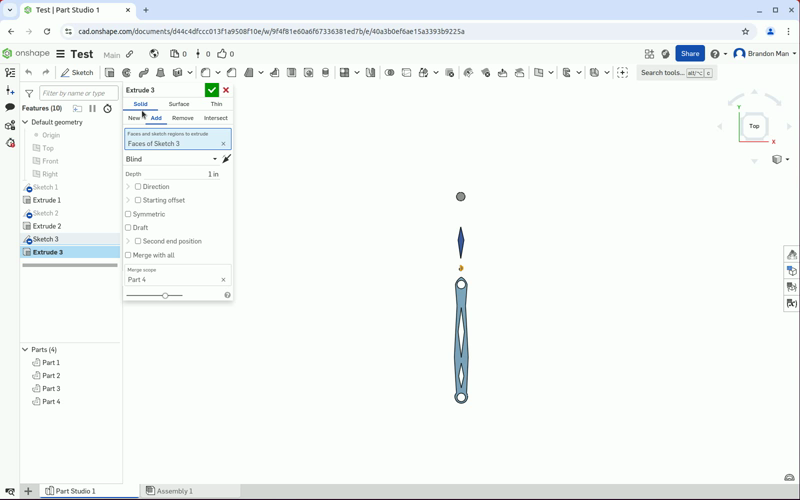
mouse_move(137, 120)
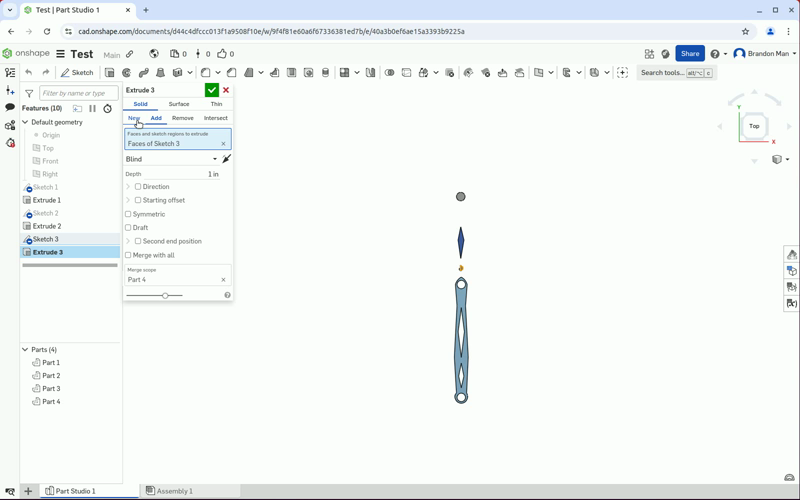
click(137, 120)
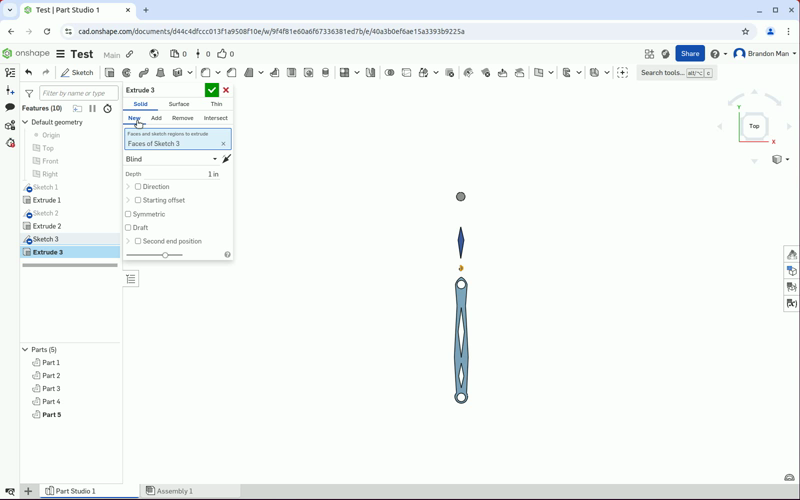
key(tab, 4)
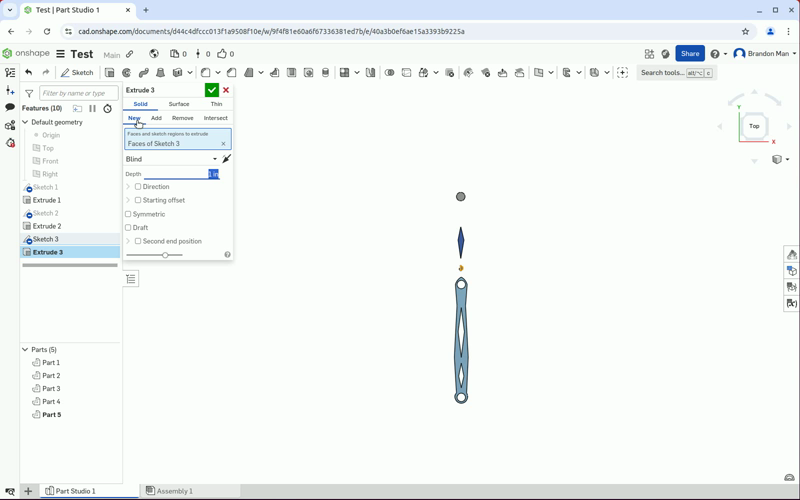
text(0.963)
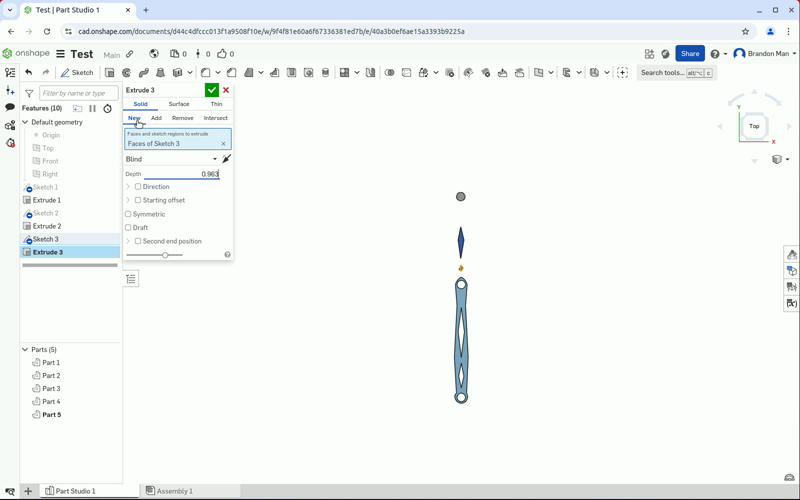
key(enter)
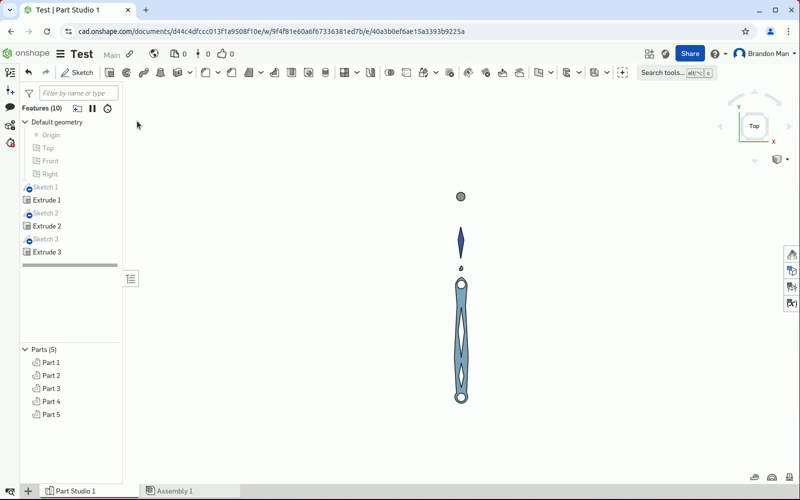
key(shift+h)
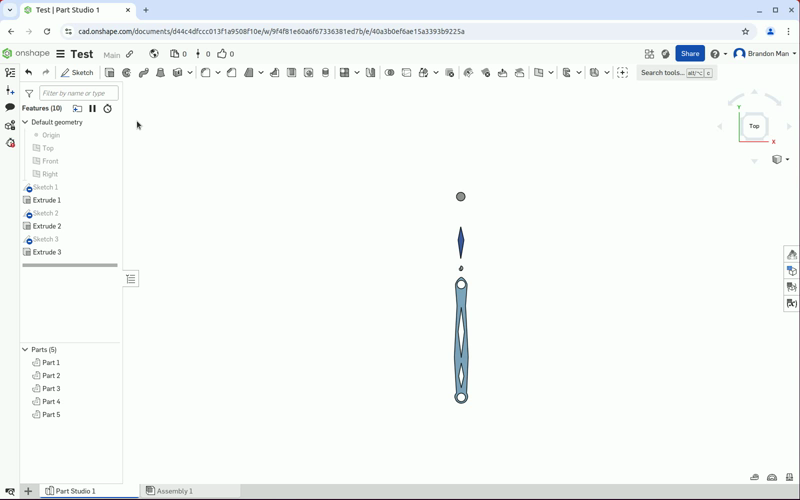
key(shift+h)
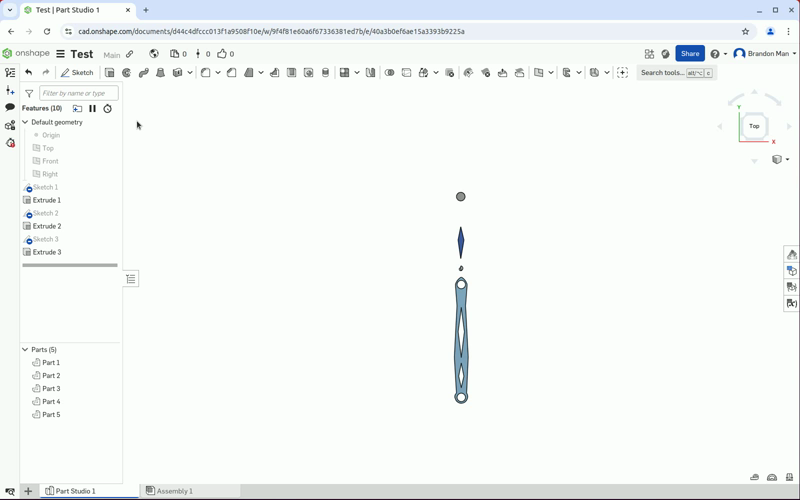
mouse_move(73, 189)
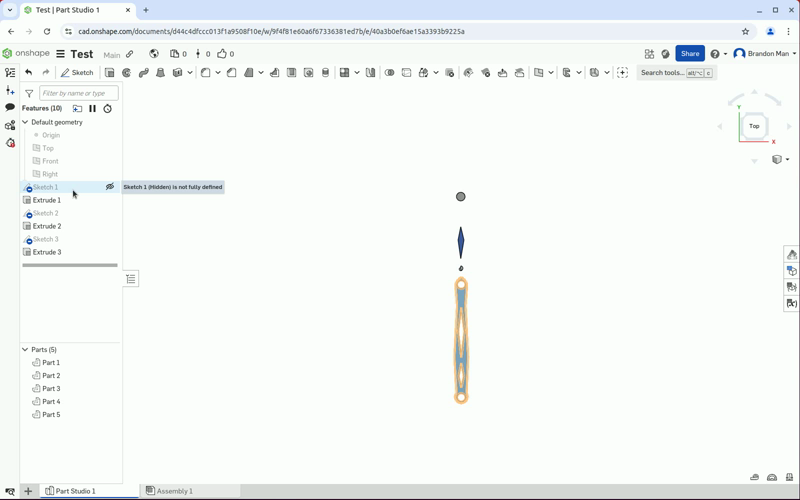
click(73, 189)
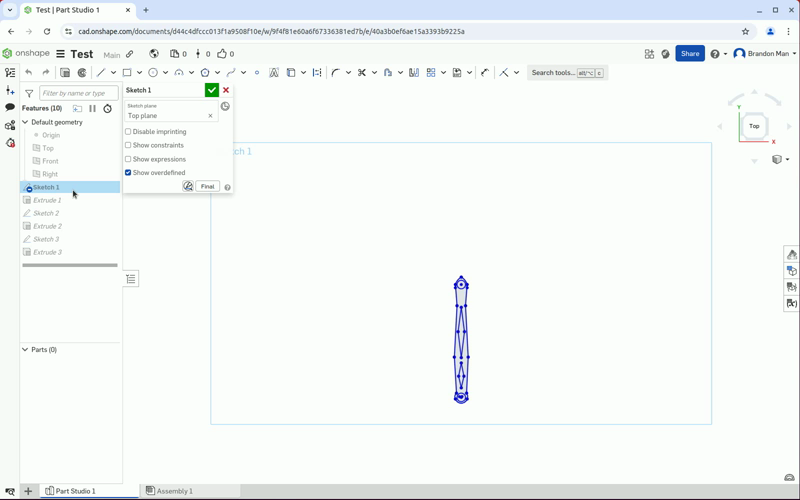
mouse_move(229, 92)
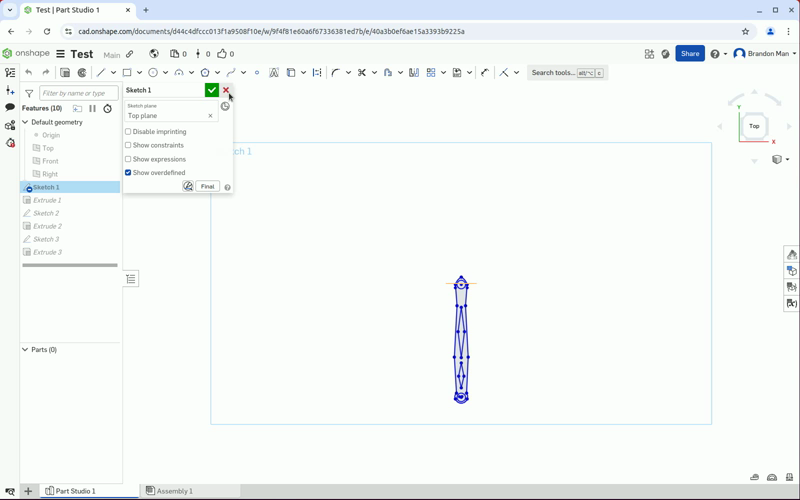
click(229, 92)
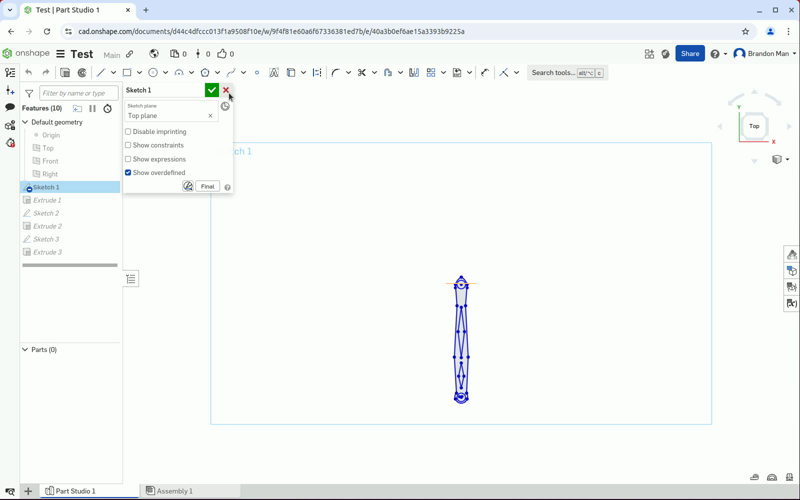
key(shift+s)
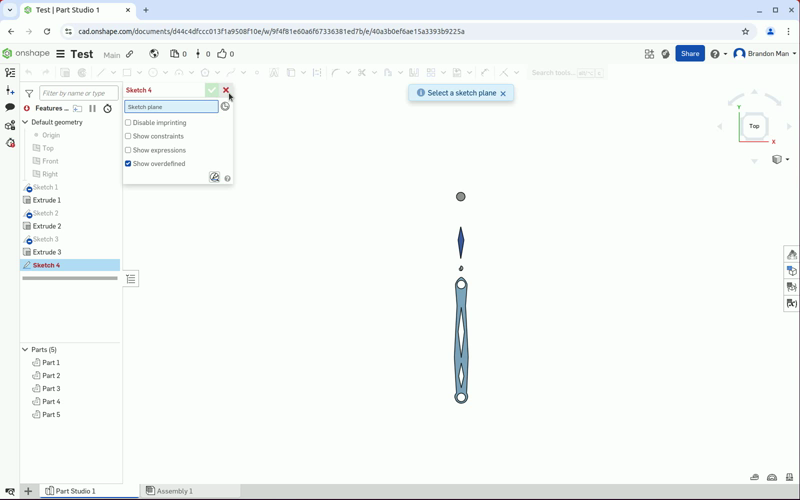
mouse_move(73, 150)
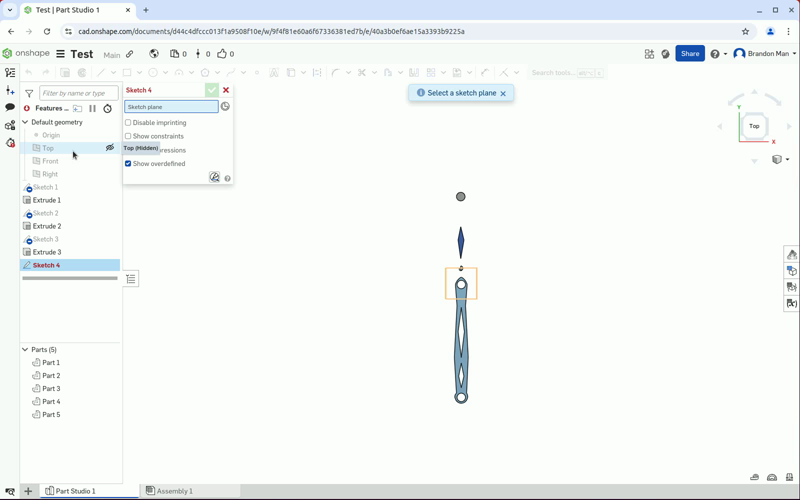
click(73, 150)
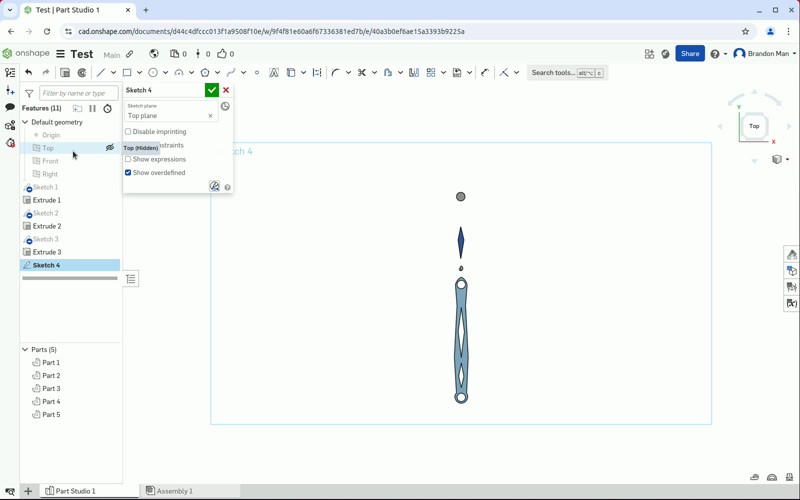
mouse_move(73, 352)
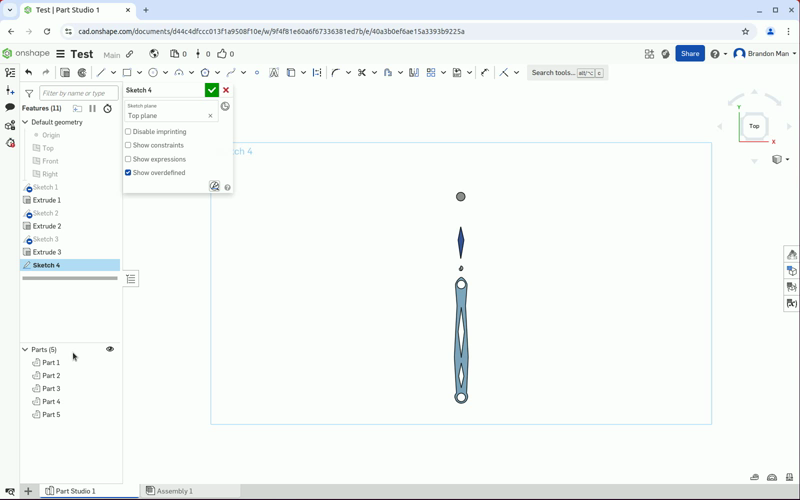
key(y)
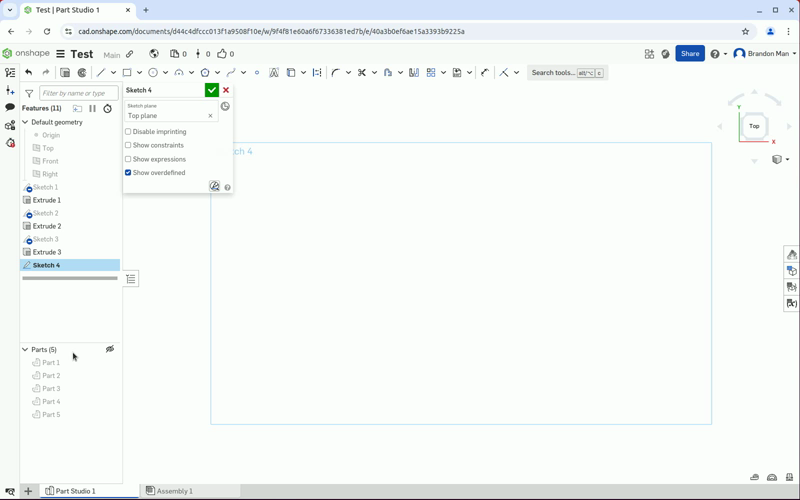
key(a)
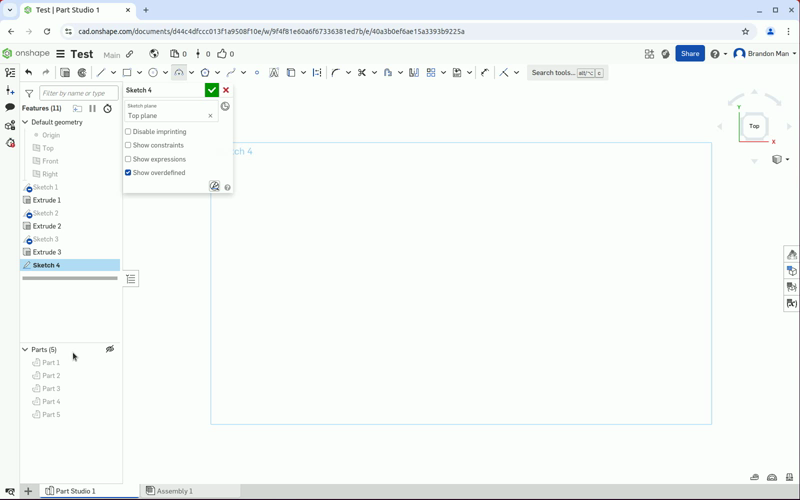
key_down(shift)
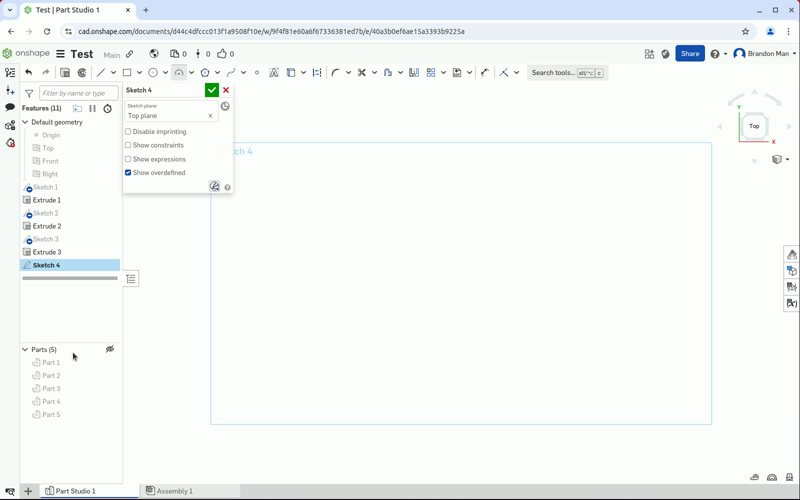
mouse_move(460, 270)
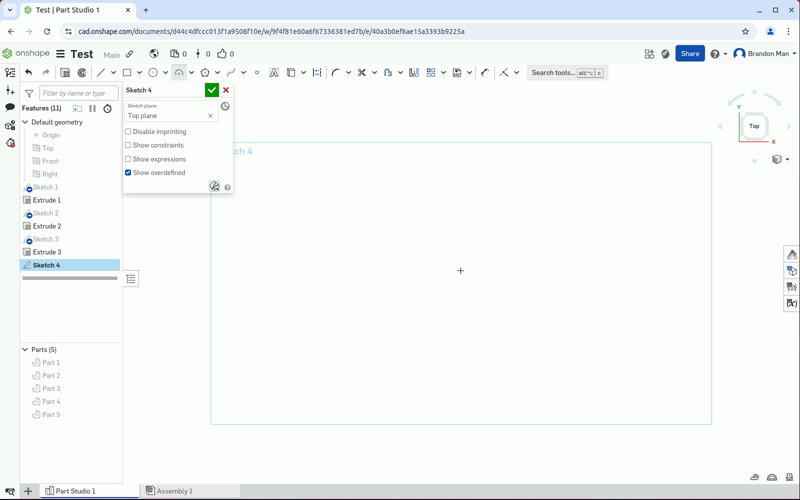
click(460, 270)
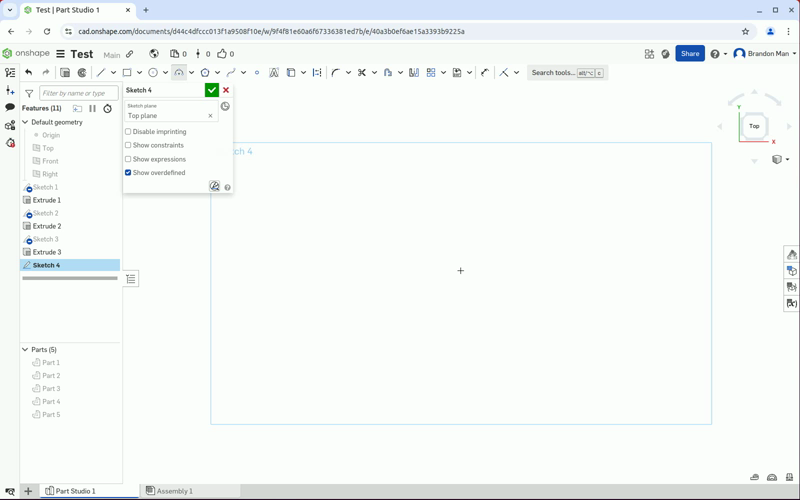
key_up(shift)
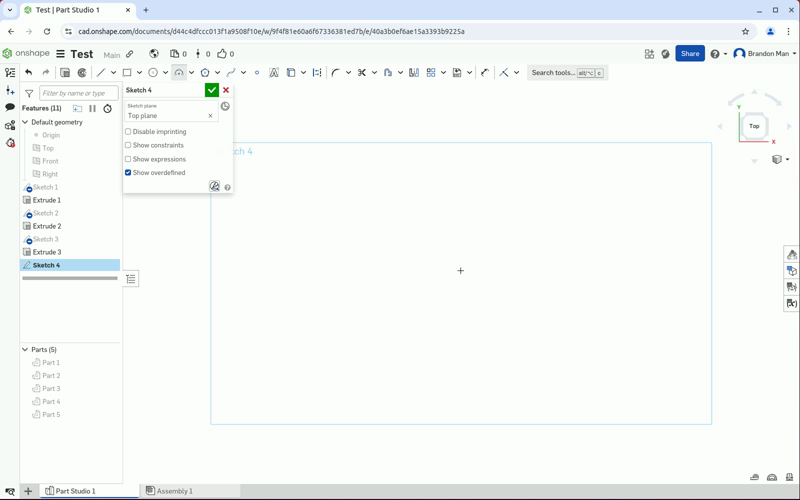
key_down(shift)
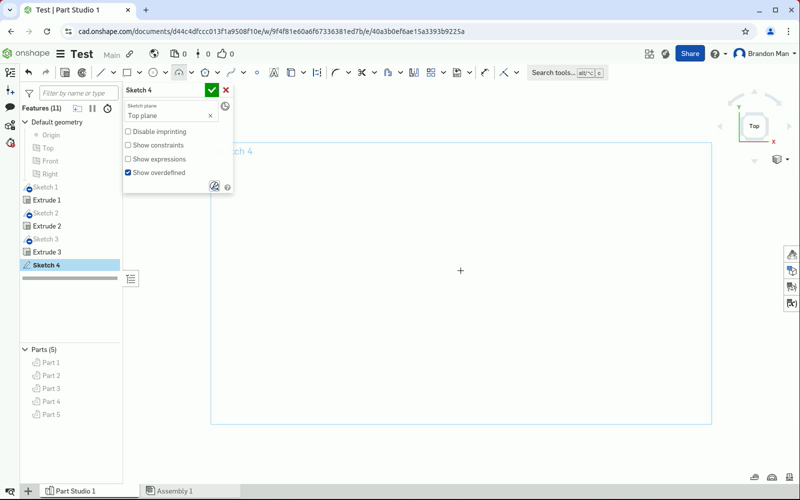
mouse_move(460, 266)
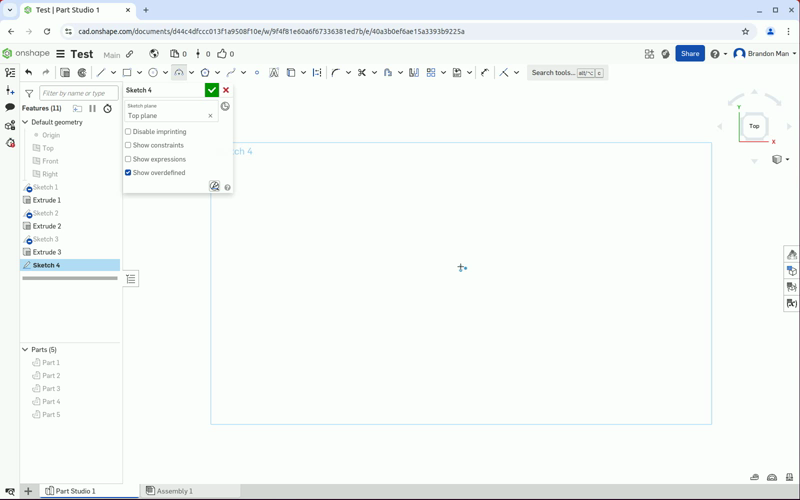
scroll(6)
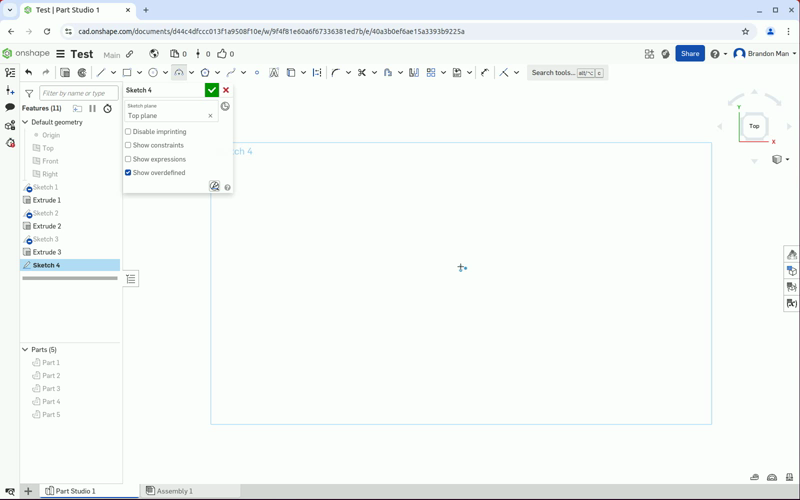
scroll(6)
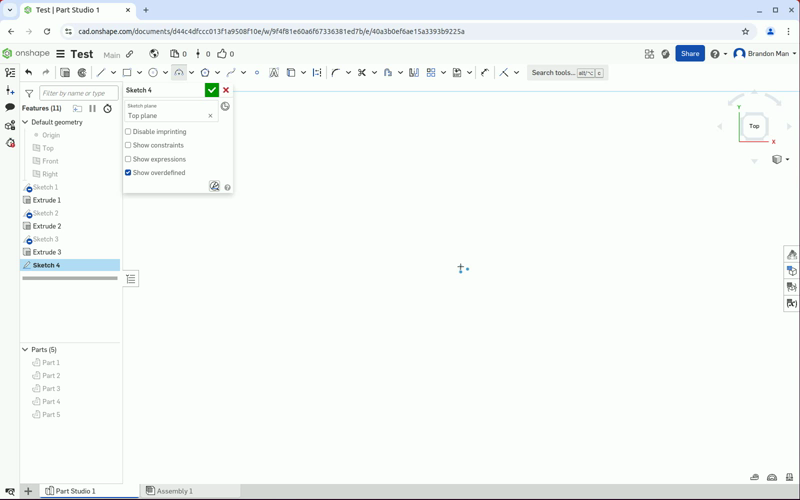
scroll(6)
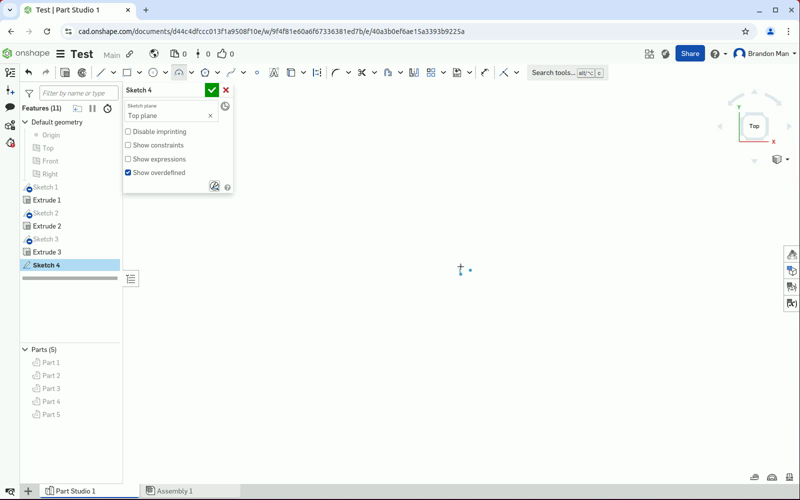
scroll(6)
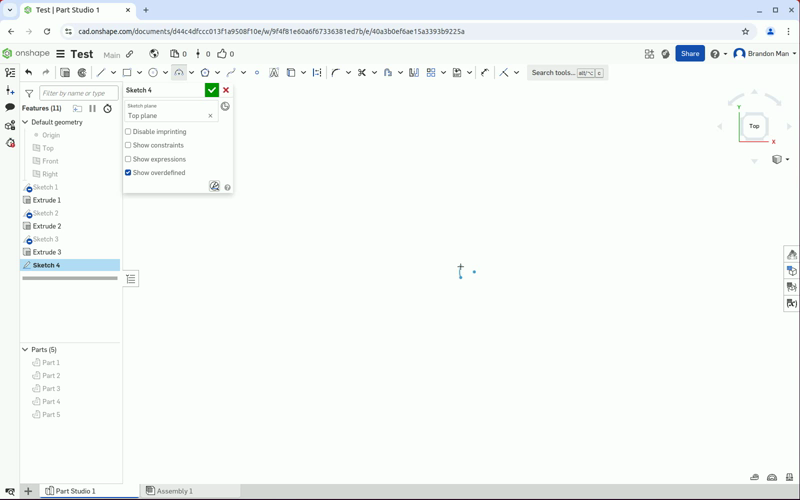
scroll(6)
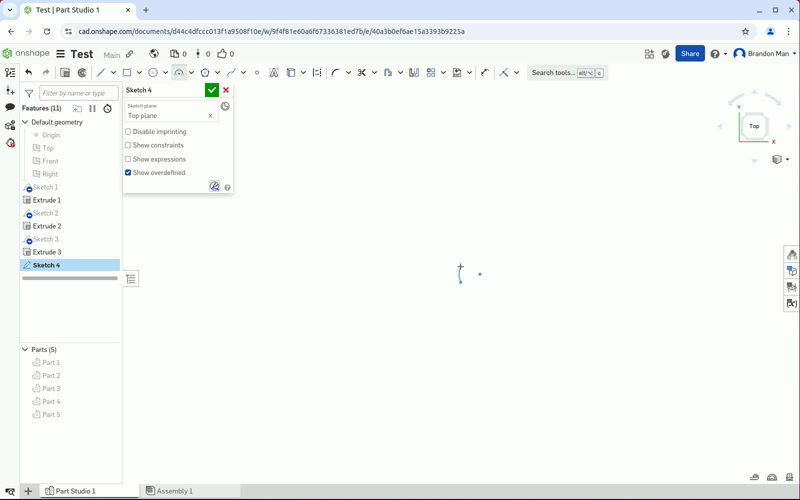
scroll(6)
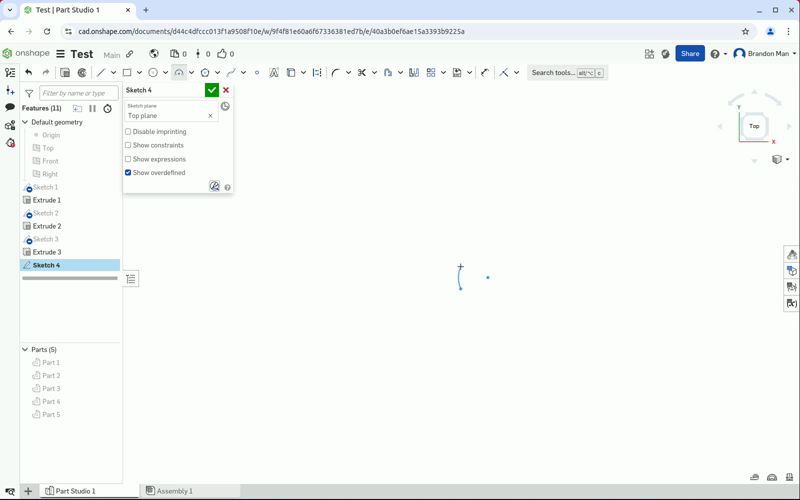
scroll(6)
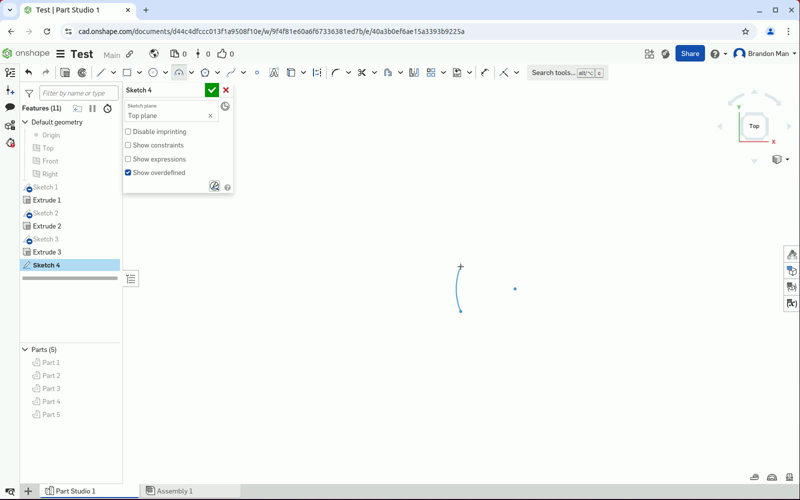
click(460, 266)
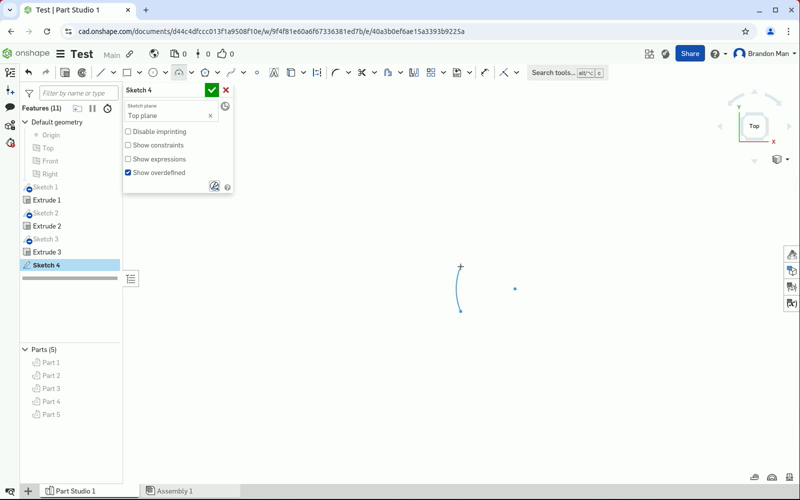
scroll(-6)
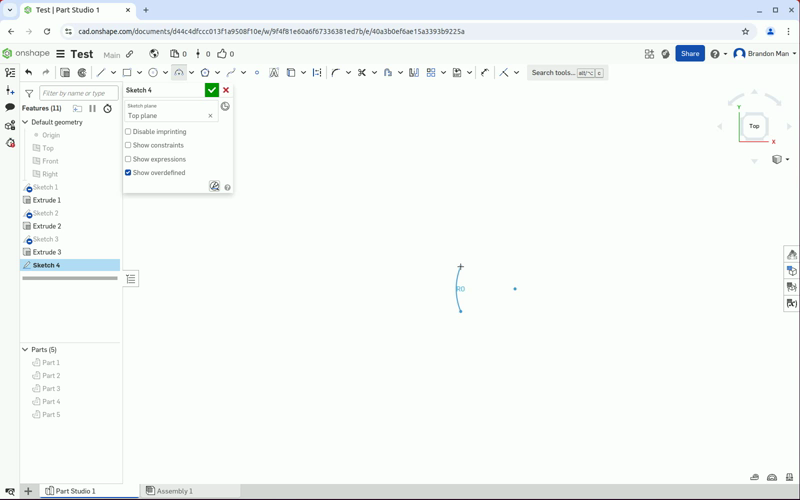
scroll(-6)
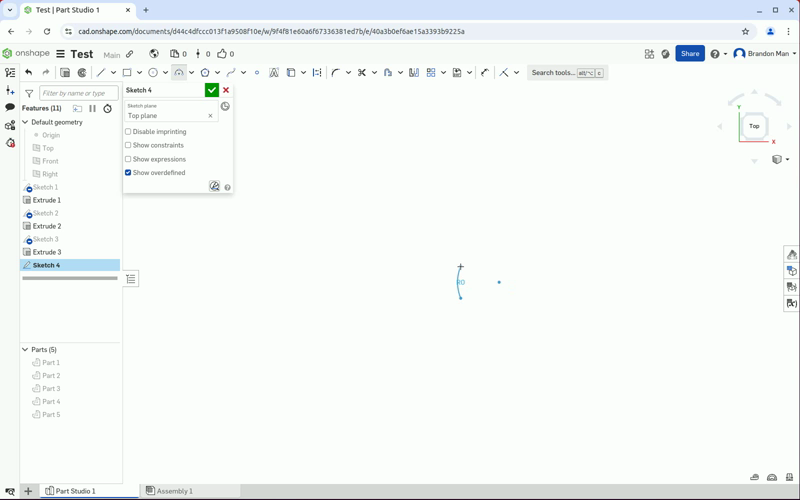
scroll(-6)
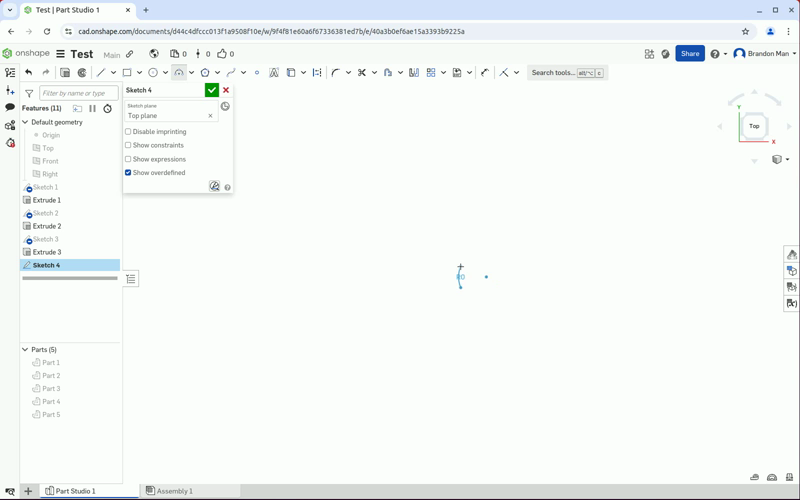
scroll(-6)
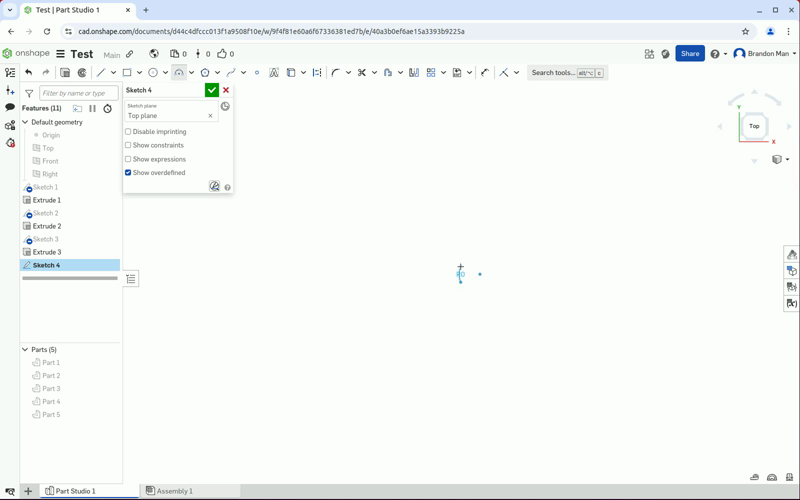
scroll(-6)
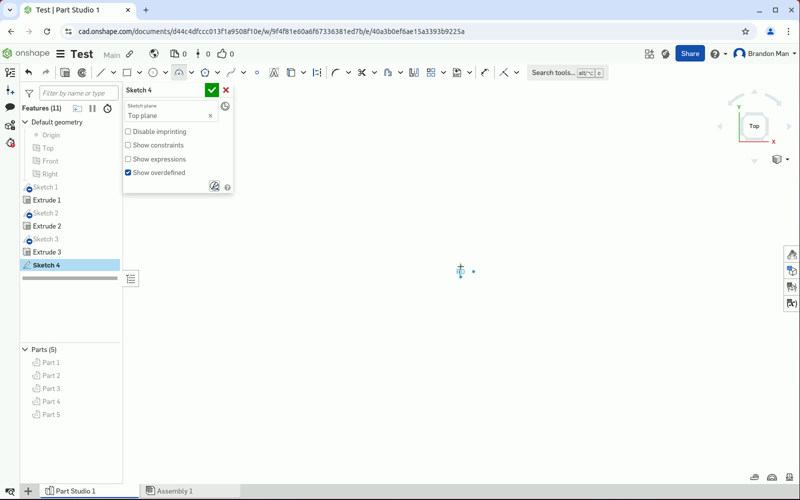
scroll(-6)
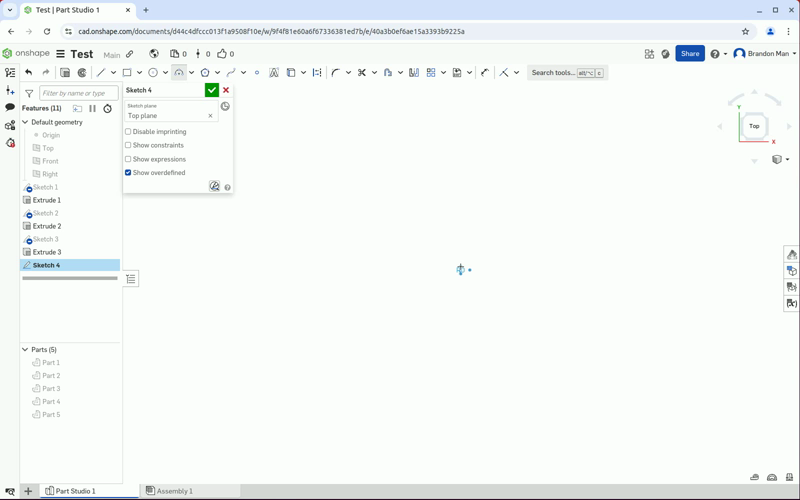
scroll(-6)
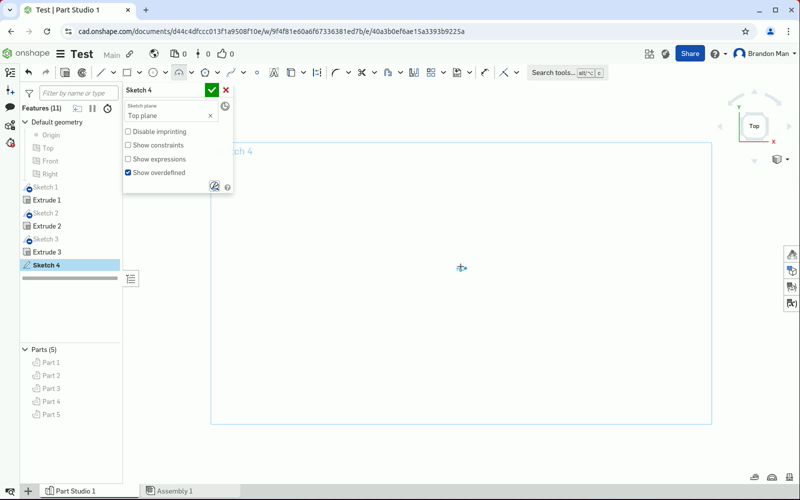
mouse_move(462, 268)
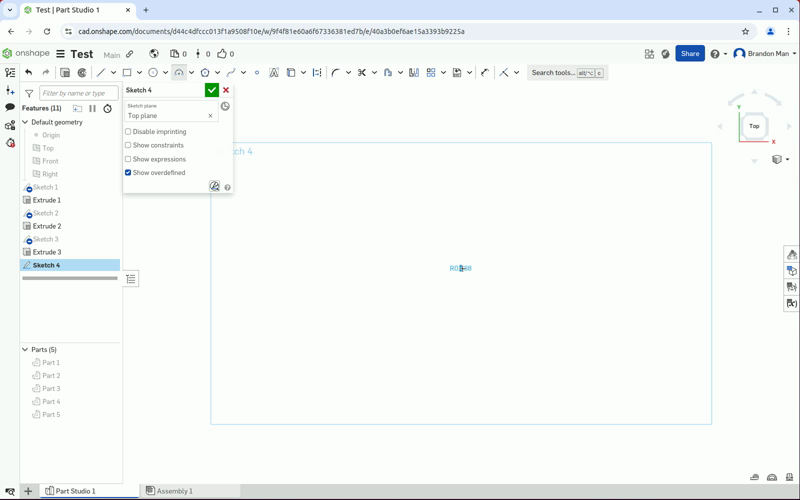
scroll(6)
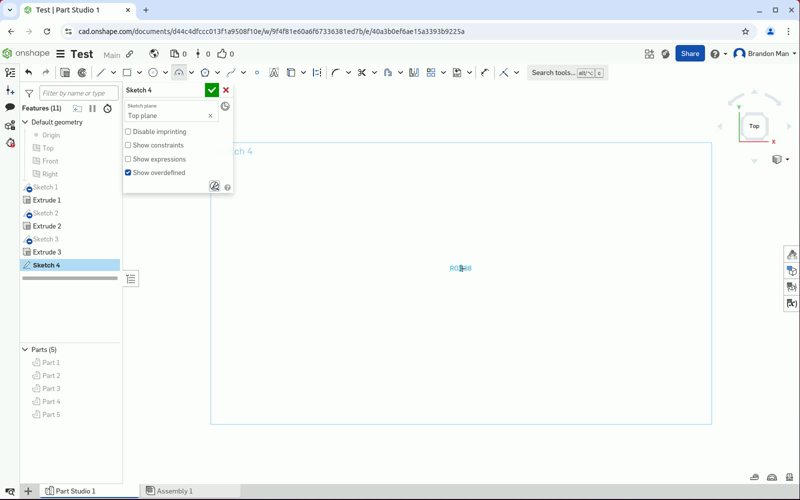
scroll(6)
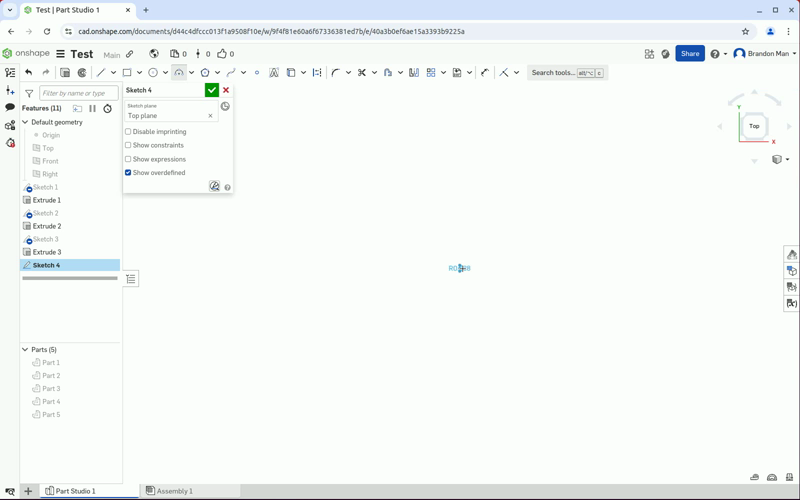
scroll(6)
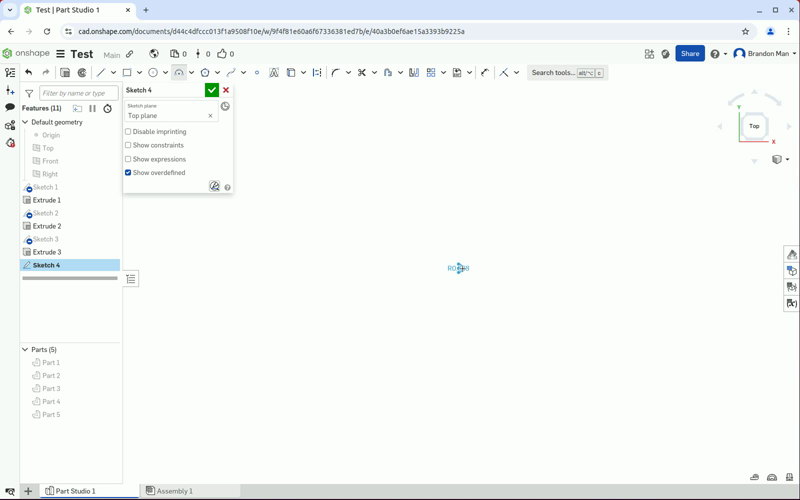
scroll(6)
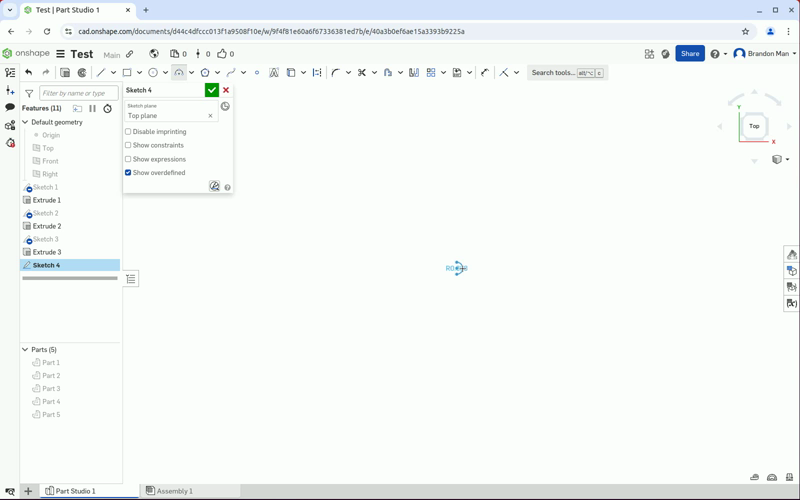
scroll(6)
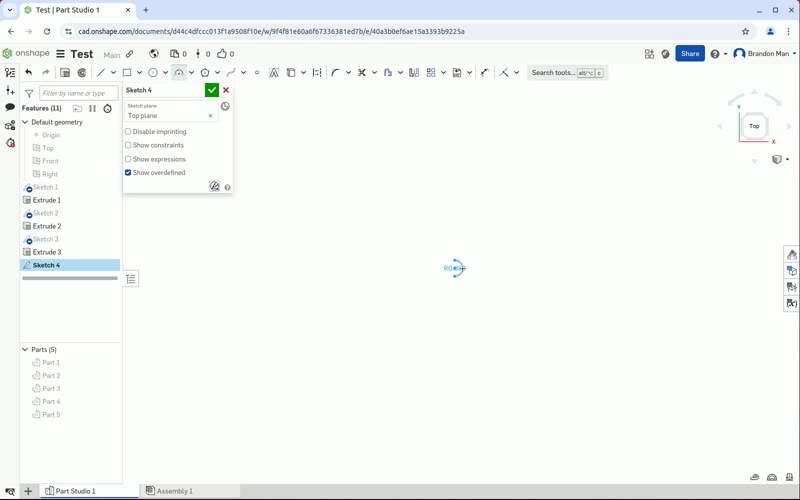
scroll(6)
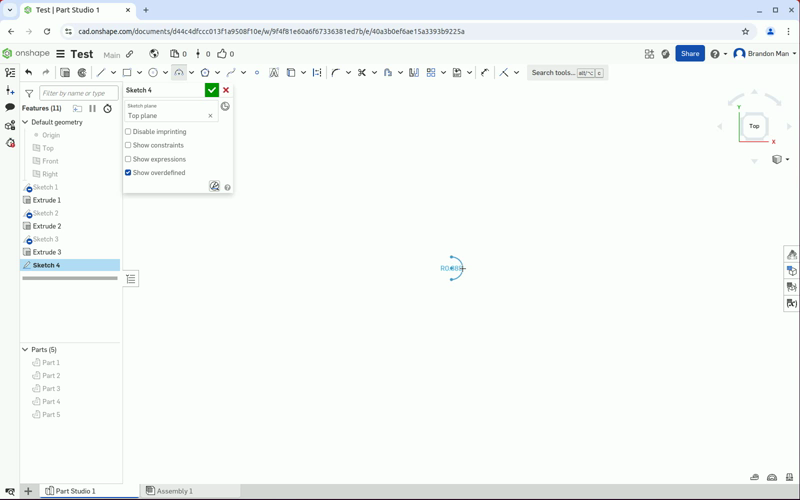
scroll(6)
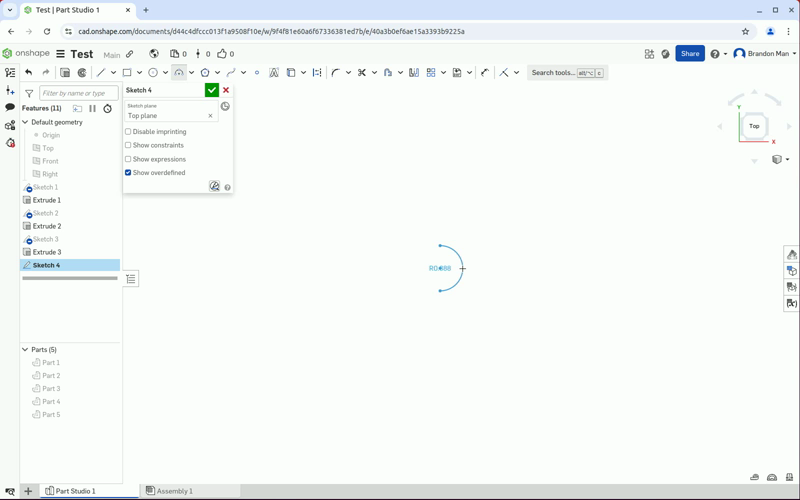
click(462, 268)
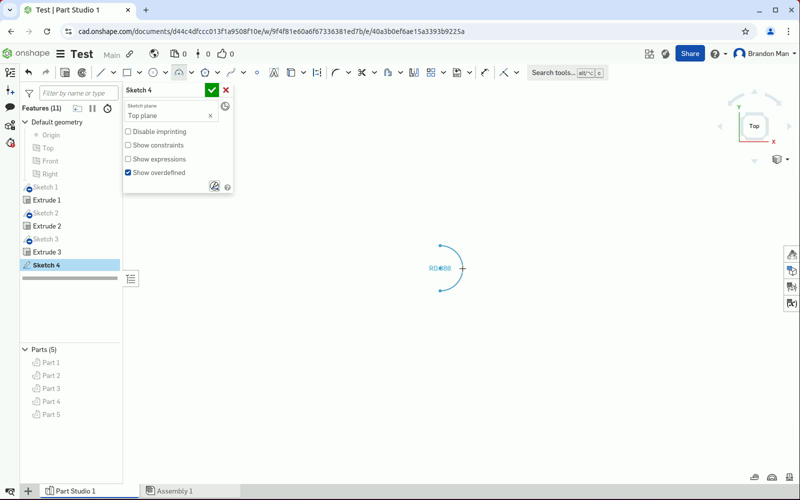
scroll(-6)
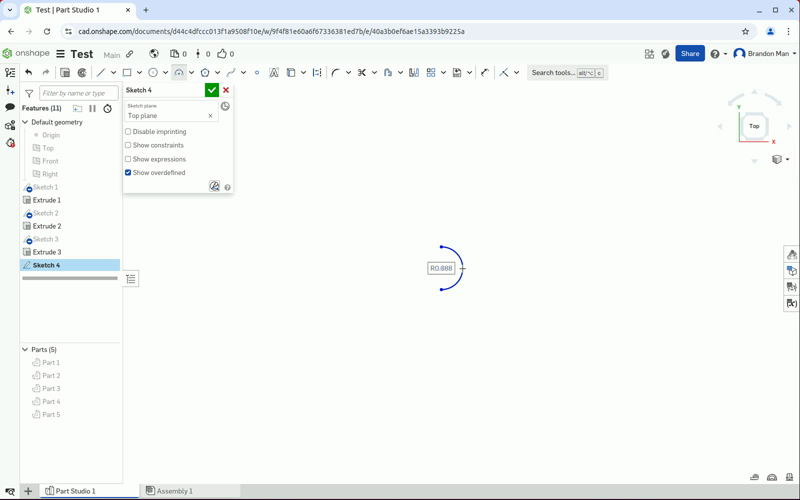
scroll(-6)
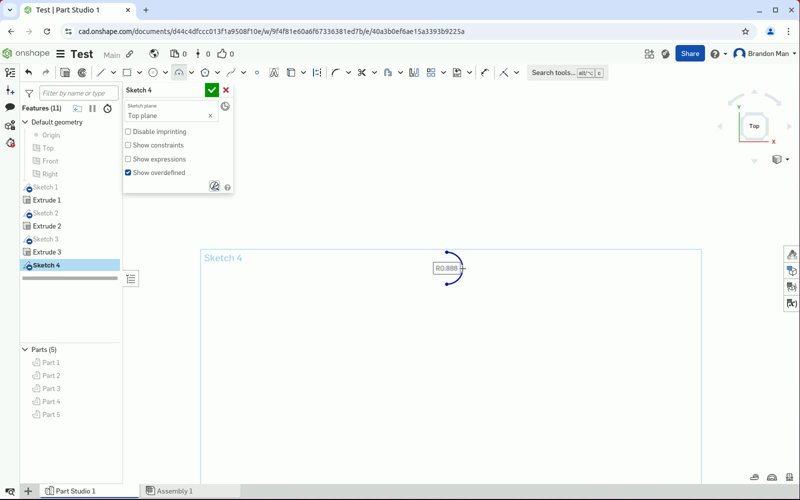
scroll(-6)
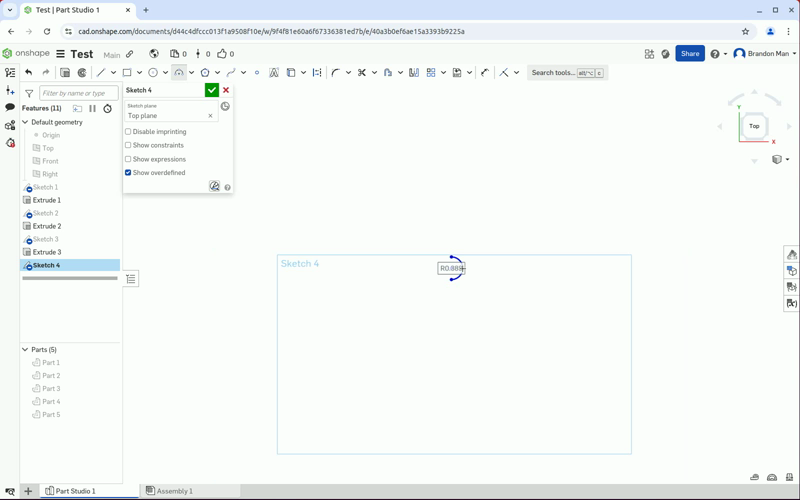
scroll(-6)
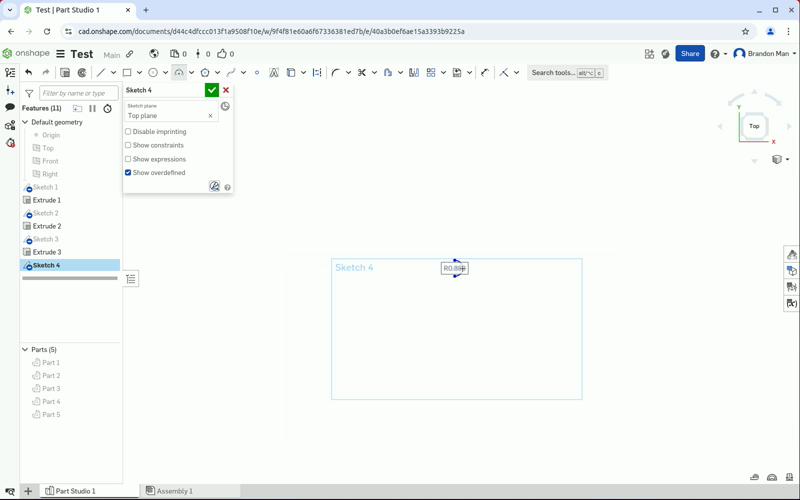
scroll(-6)
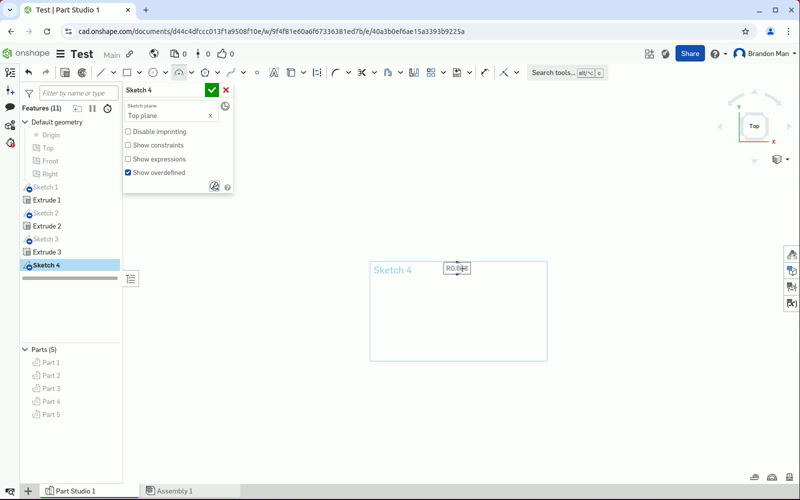
scroll(-6)
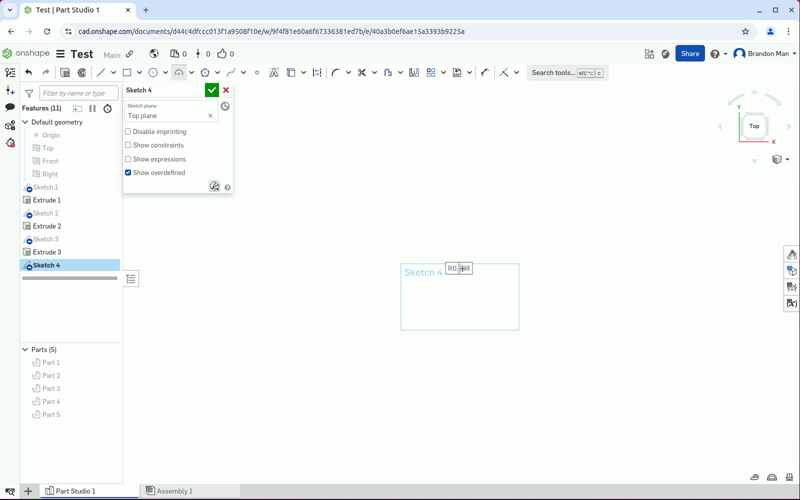
scroll(-6)
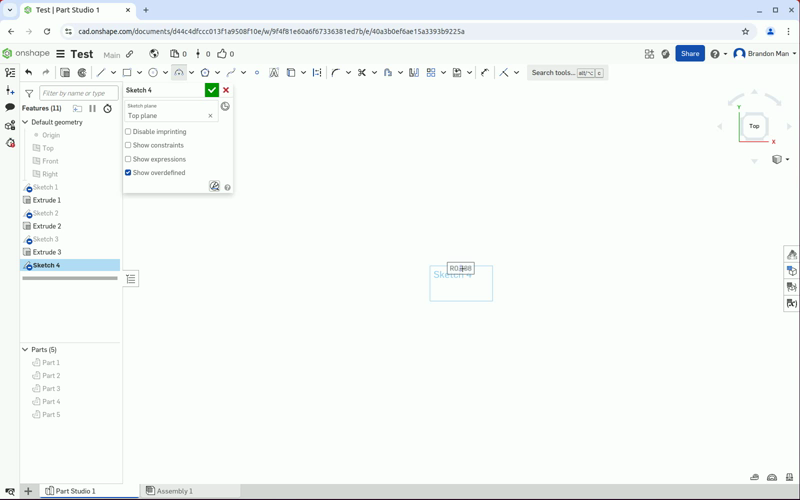
key_up(shift)
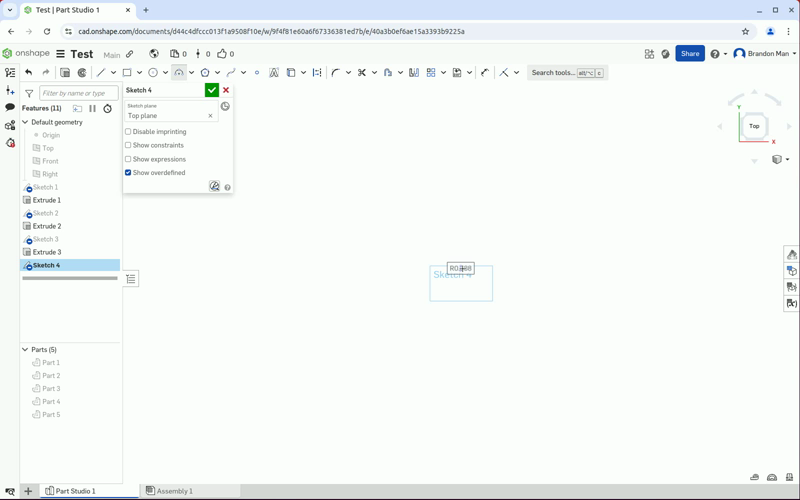
key(esc)
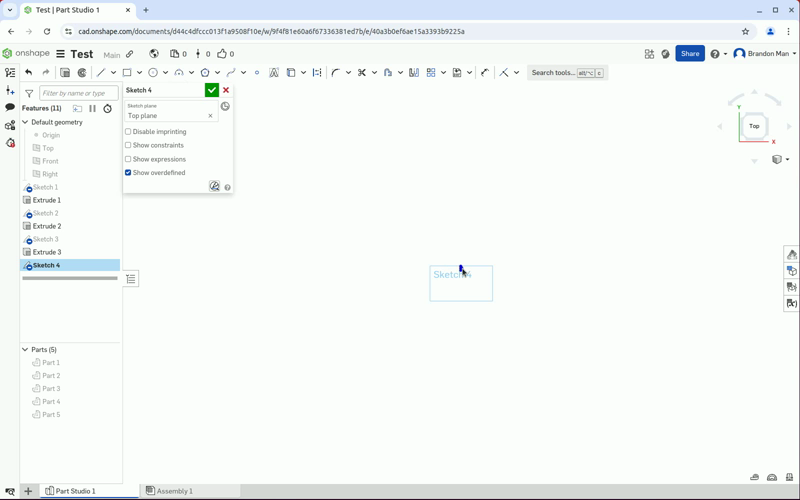
key(l)
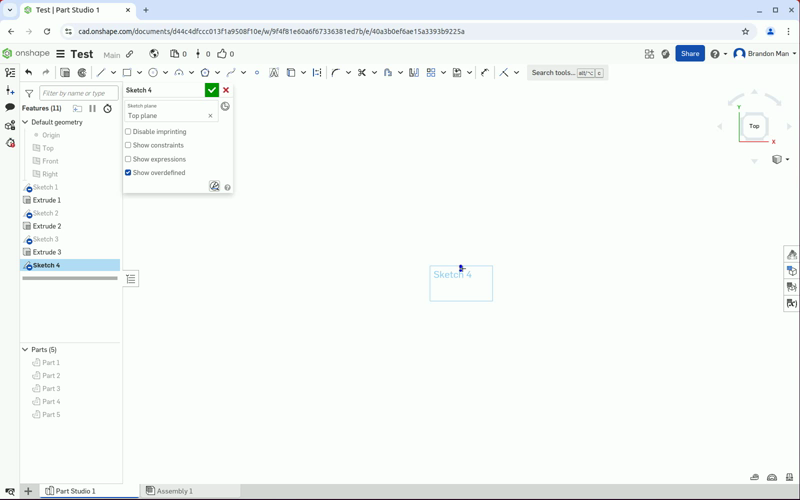
mouse_move(460, 266)
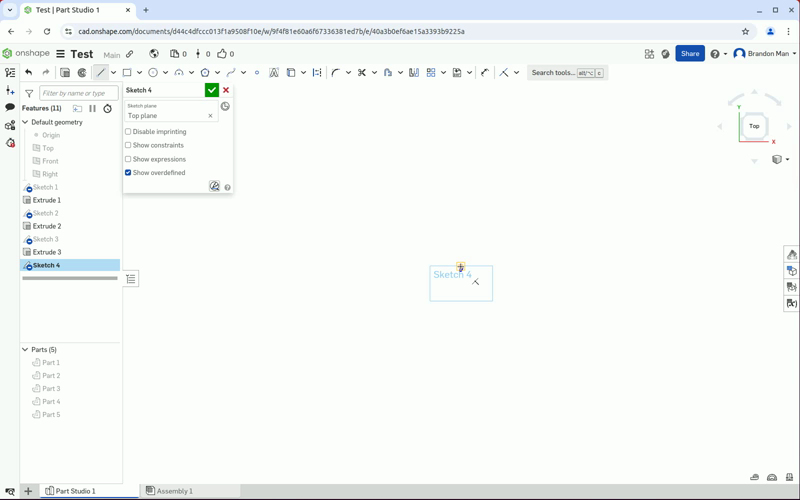
scroll(6)
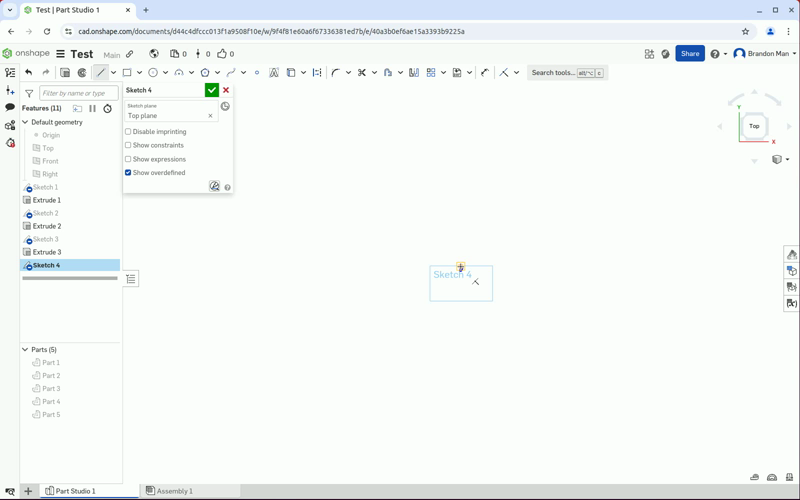
scroll(6)
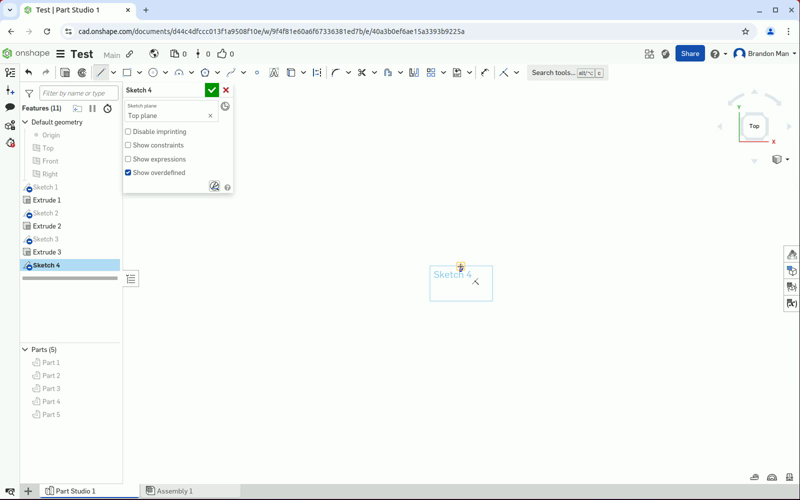
scroll(6)
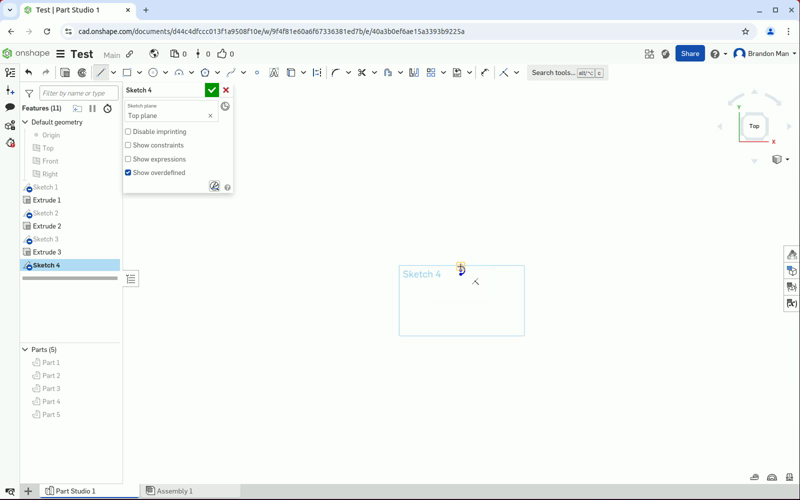
scroll(6)
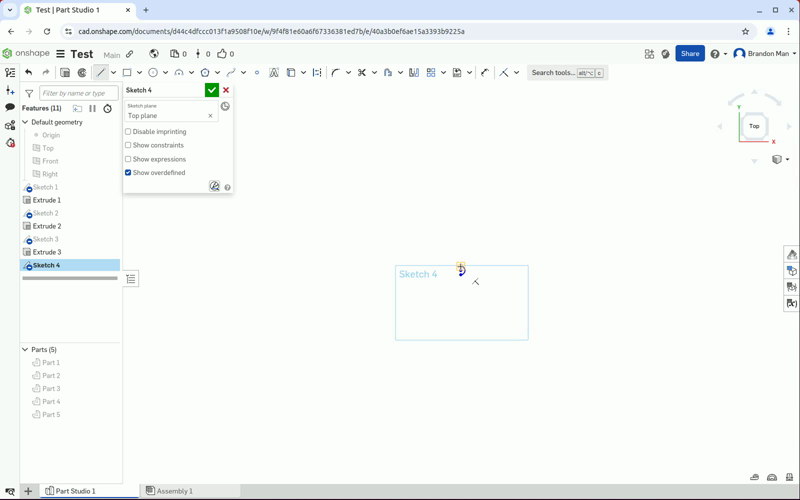
scroll(6)
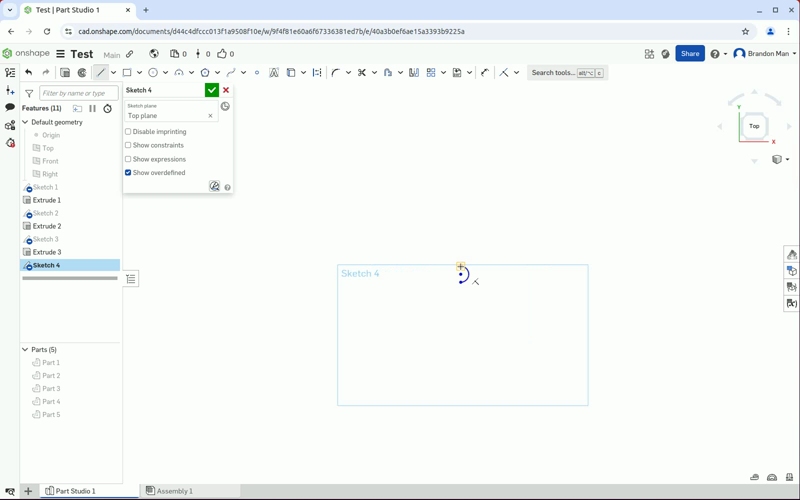
scroll(6)
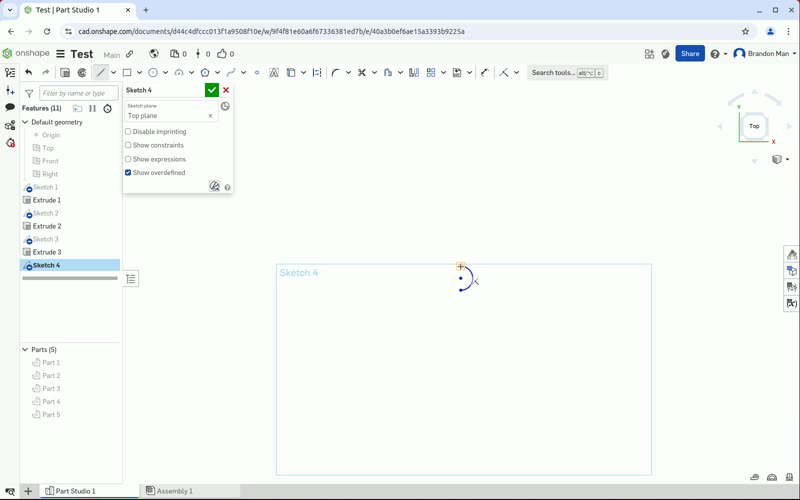
scroll(6)
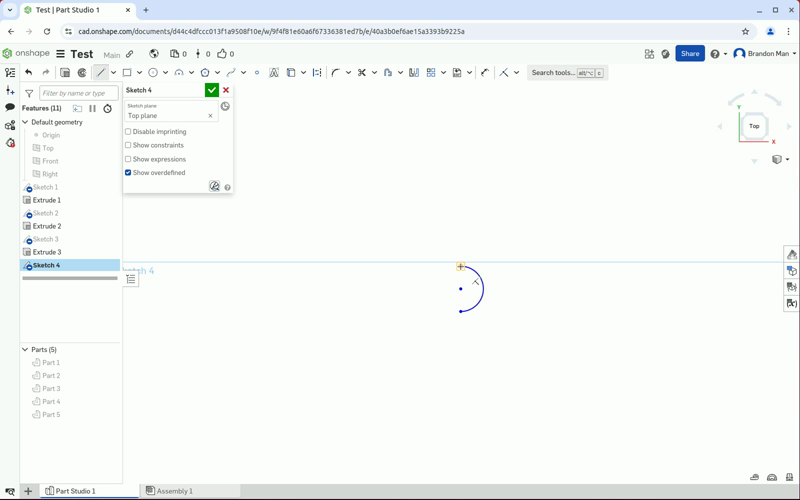
click(460, 266)
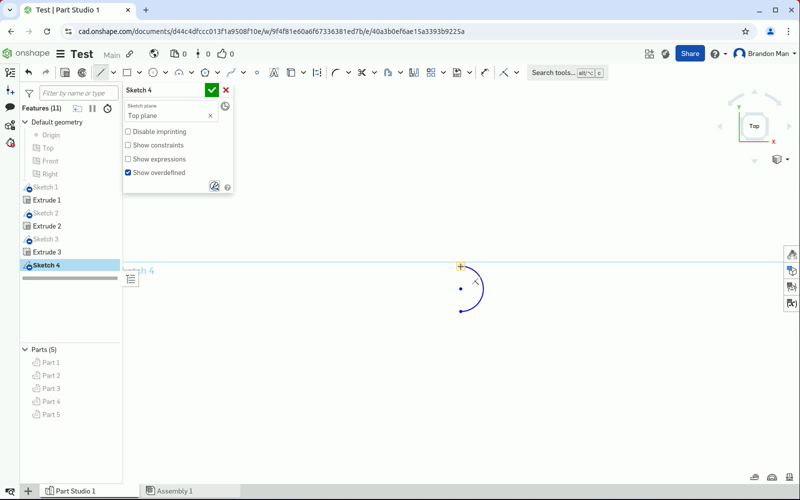
scroll(-6)
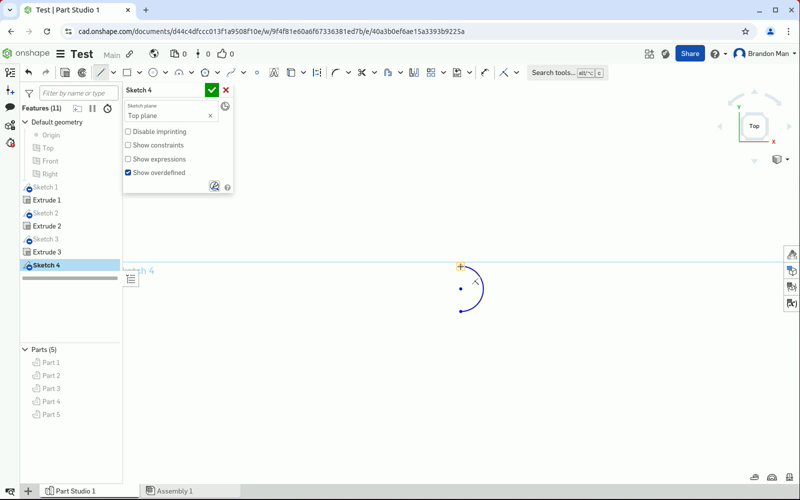
scroll(-6)
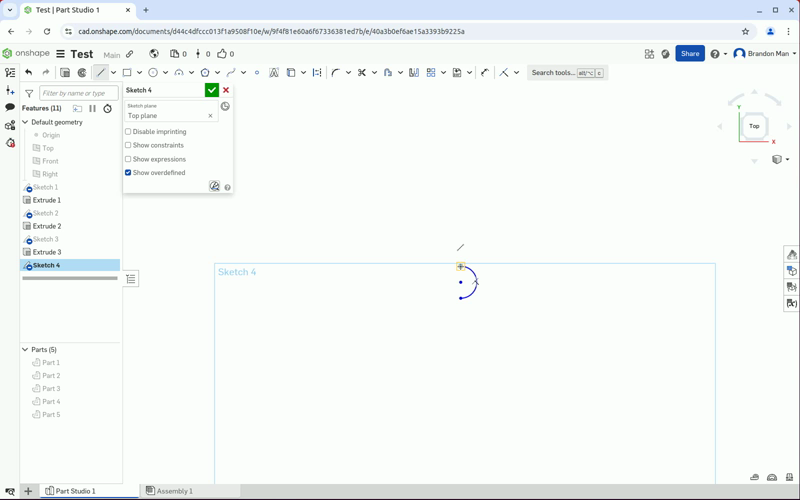
scroll(-6)
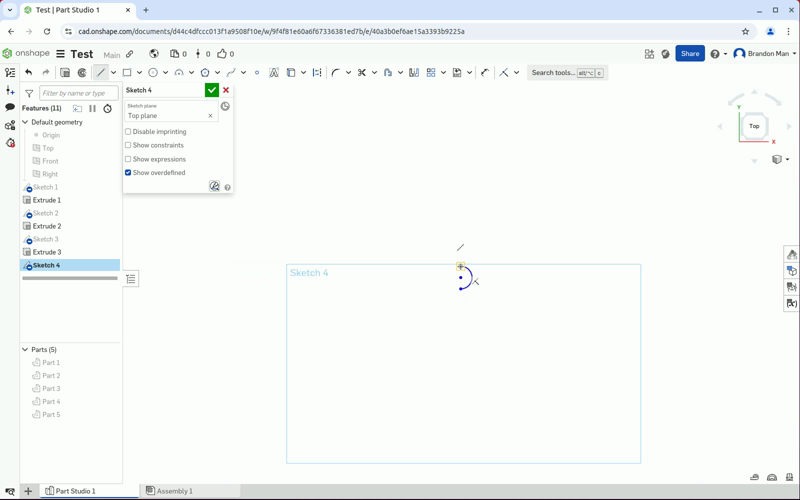
scroll(-6)
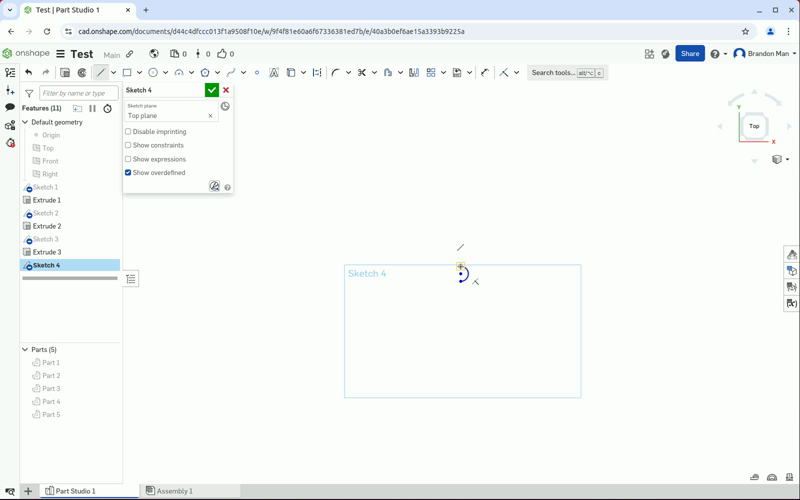
scroll(-6)
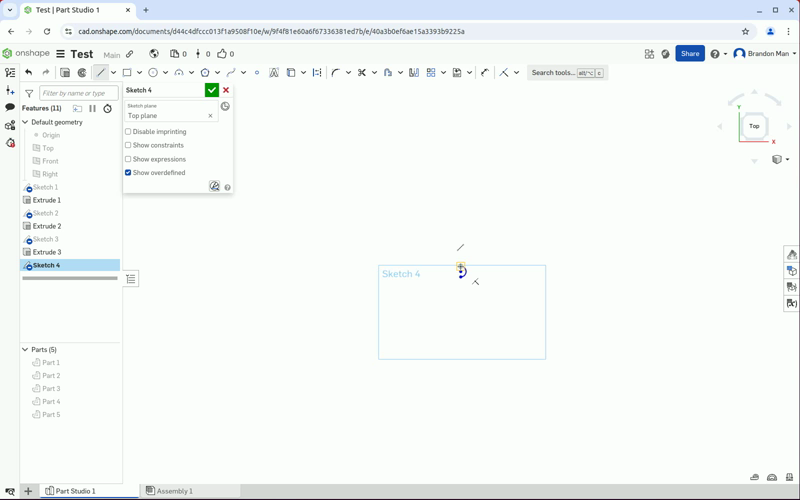
scroll(-6)
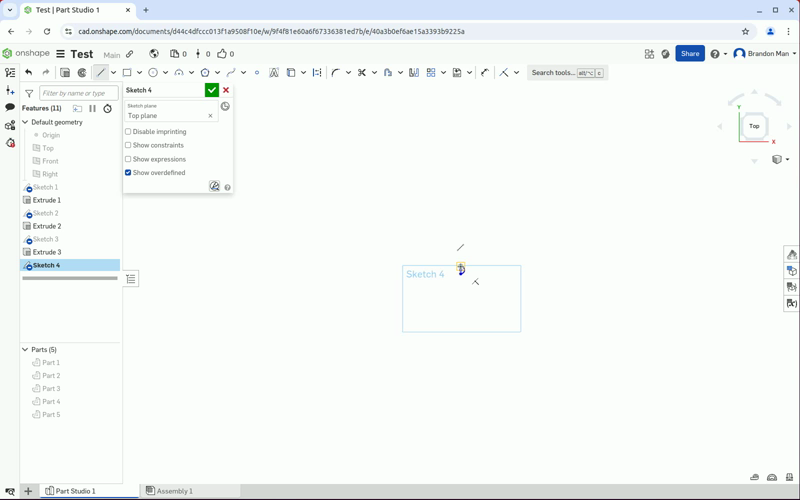
scroll(-6)
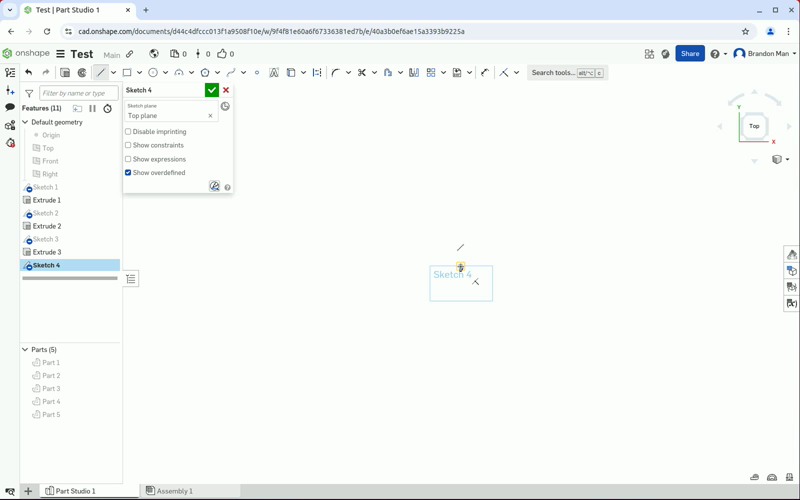
mouse_move(490, 266)
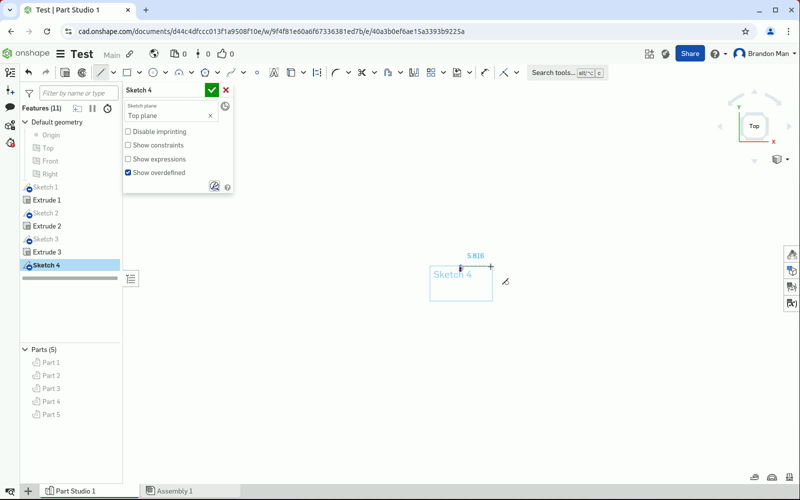
key_down(shift)
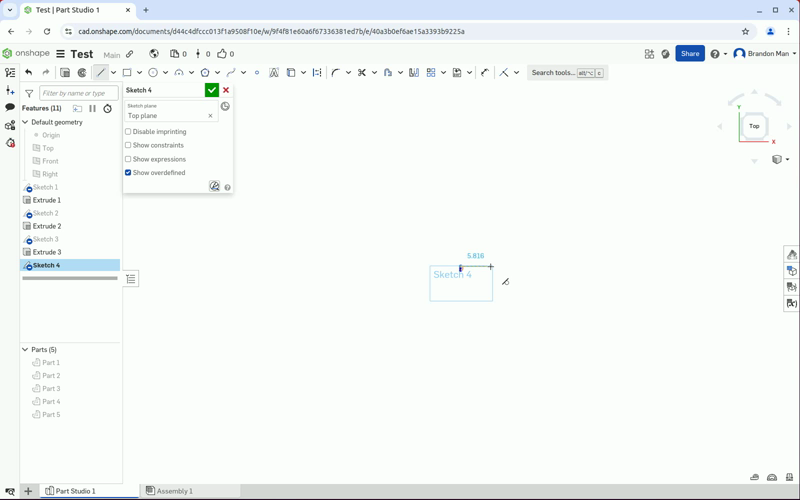
mouse_move(460, 270)
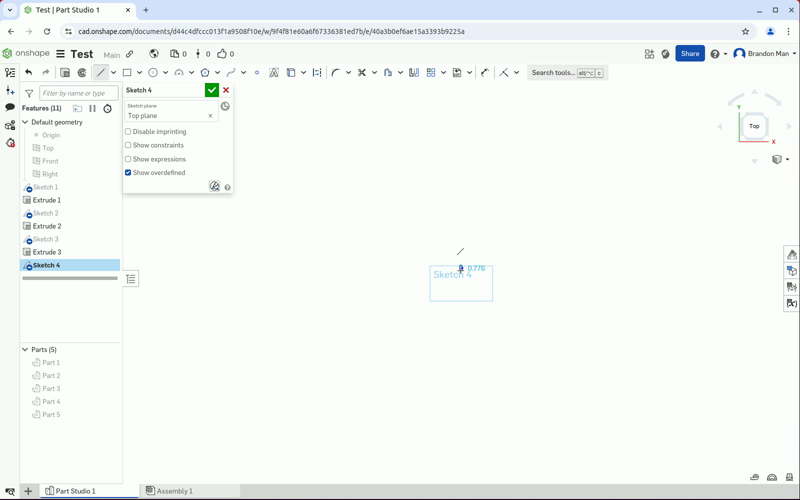
scroll(6)
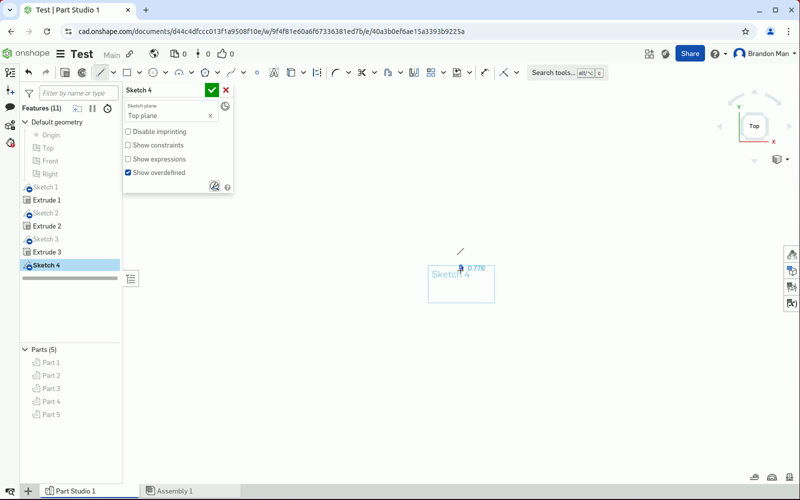
scroll(6)
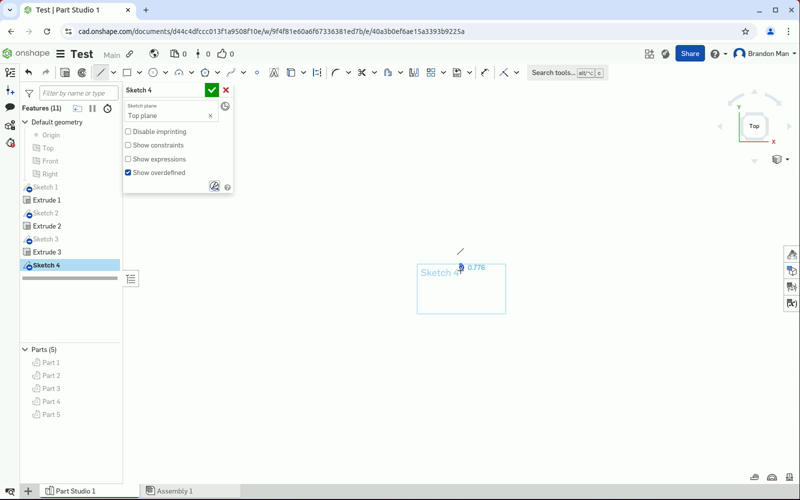
scroll(6)
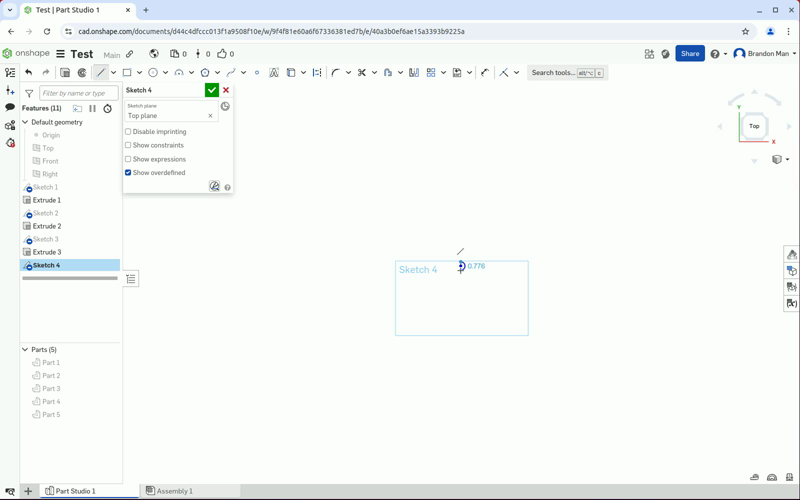
scroll(6)
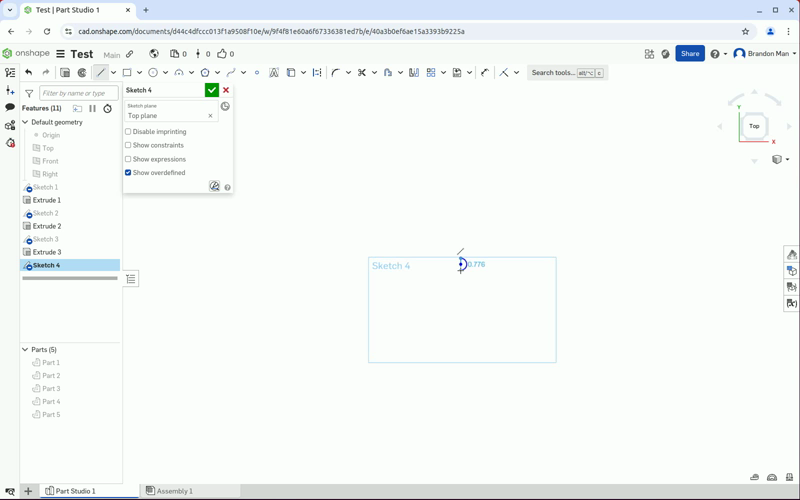
scroll(6)
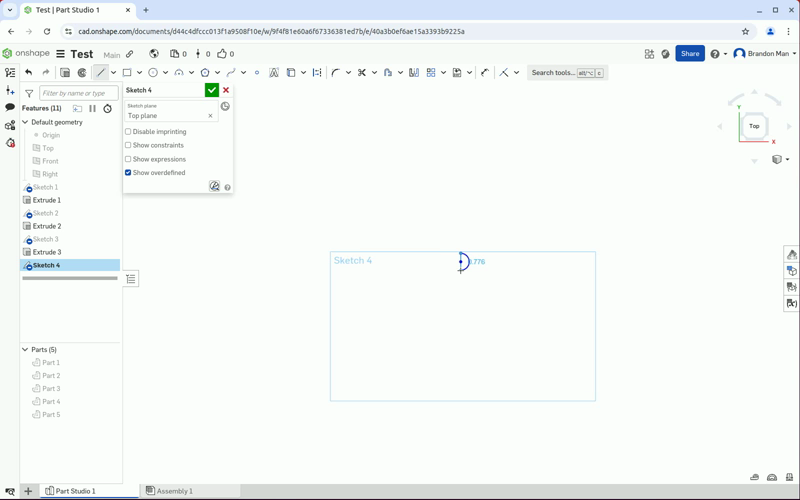
scroll(6)
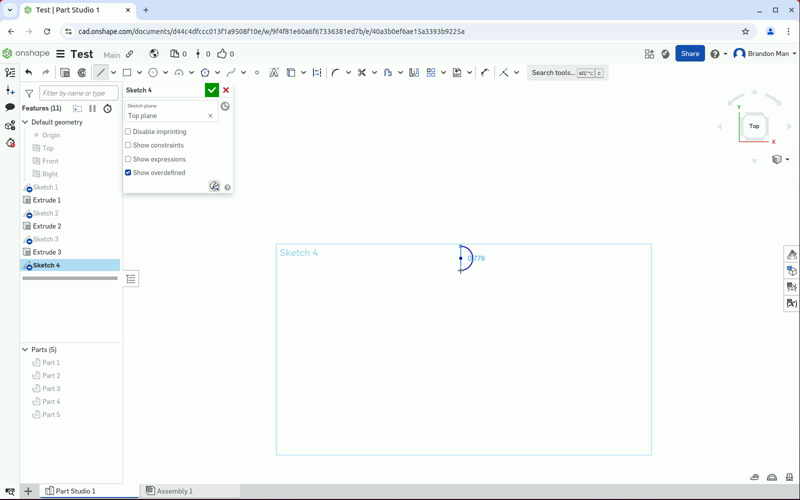
scroll(6)
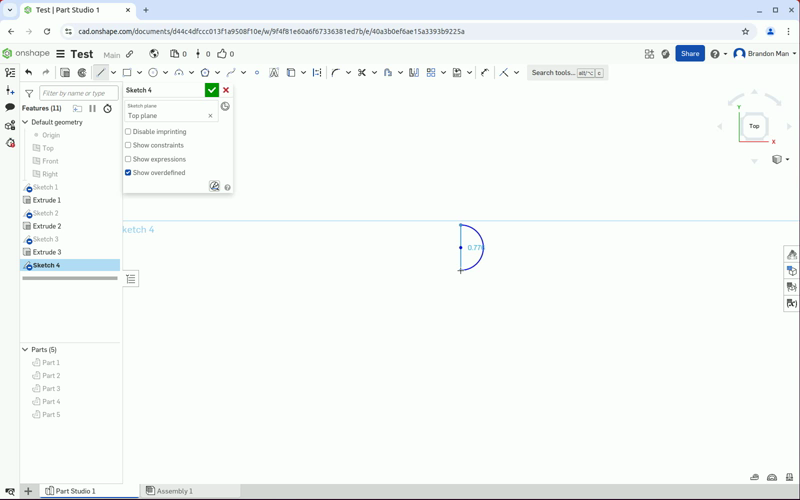
key_up(shift)
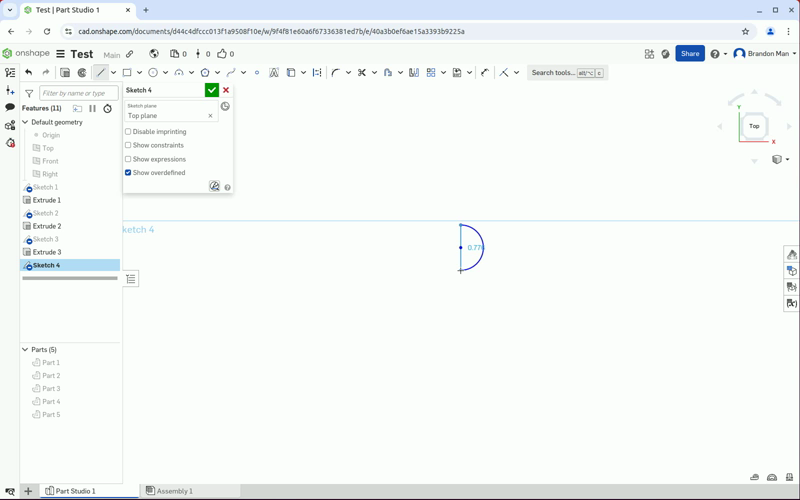
click(460, 270)
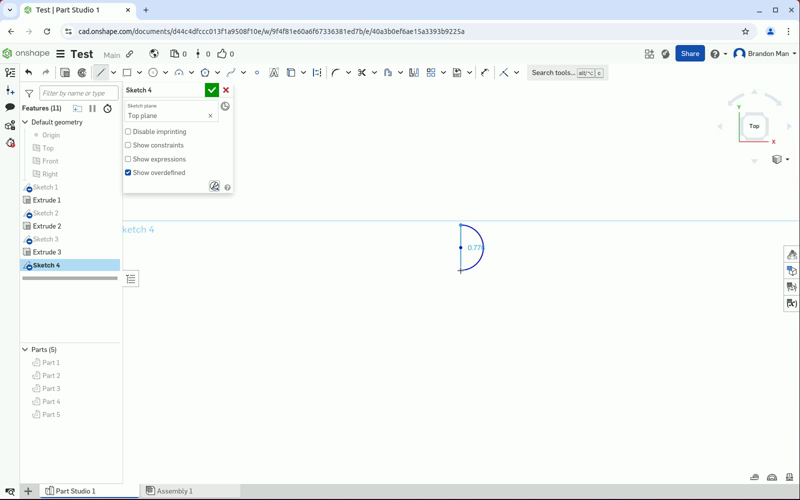
scroll(-6)
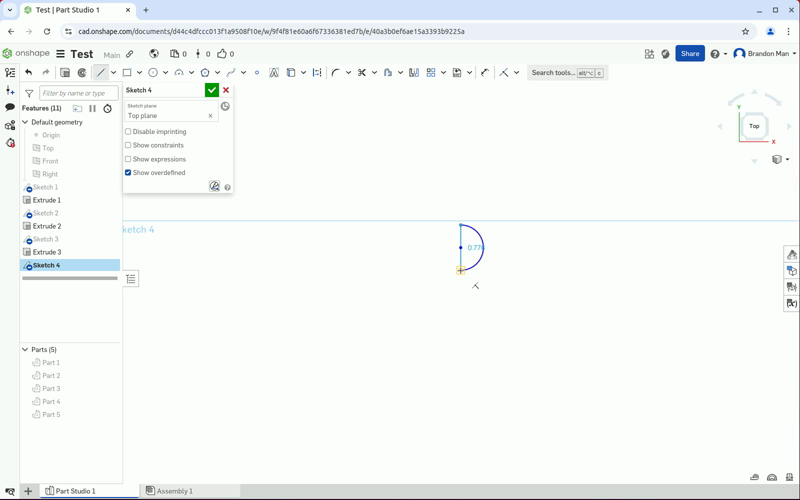
scroll(-6)
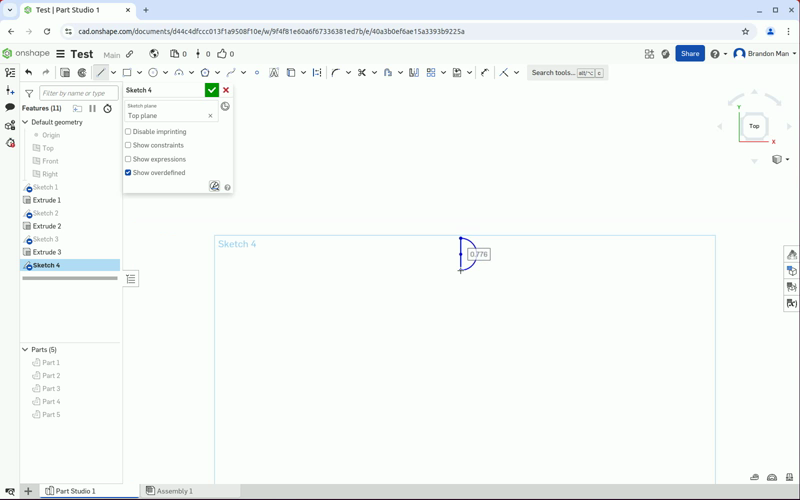
scroll(-6)
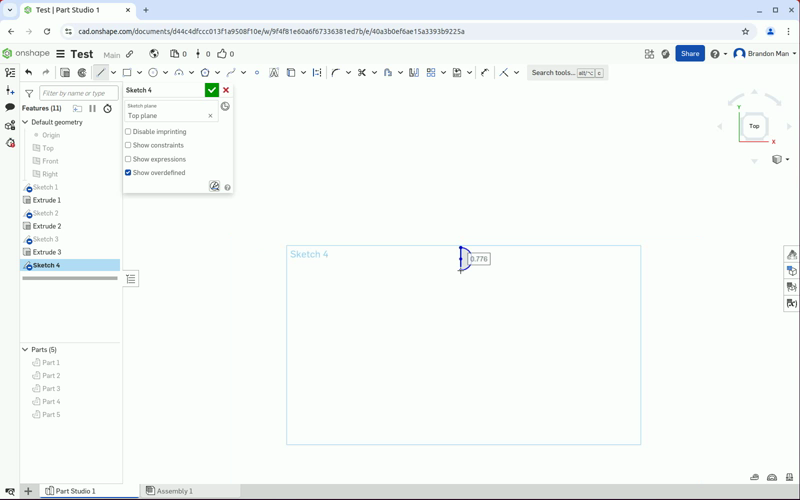
scroll(-6)
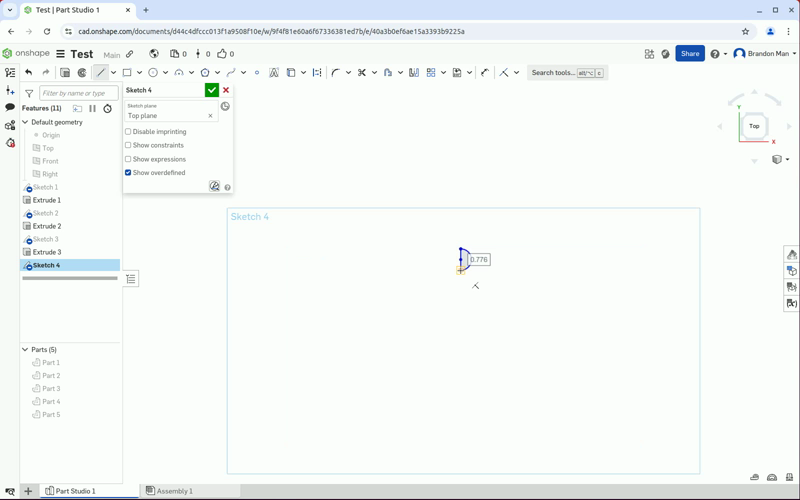
scroll(-6)
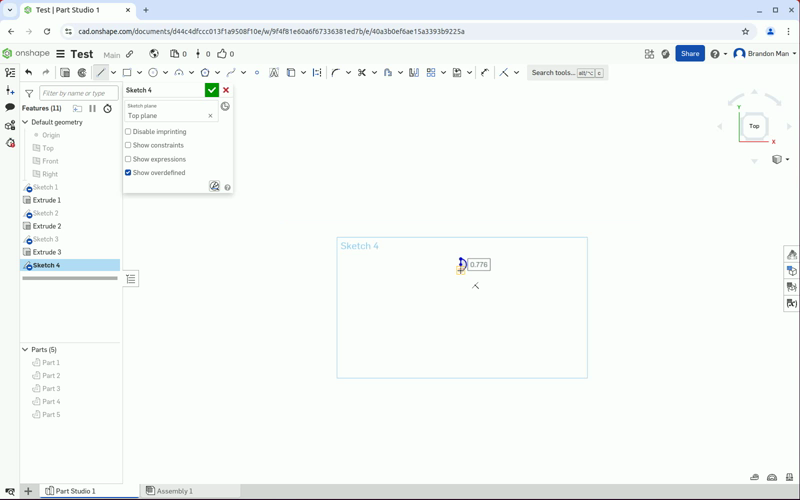
scroll(-6)
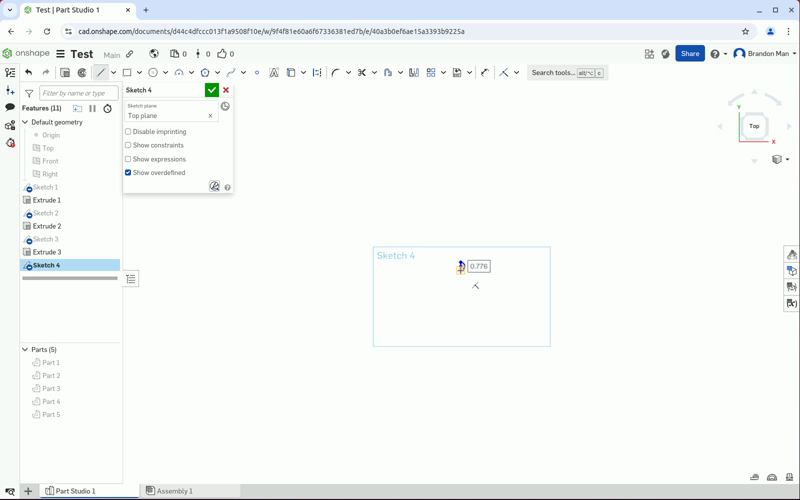
scroll(-6)
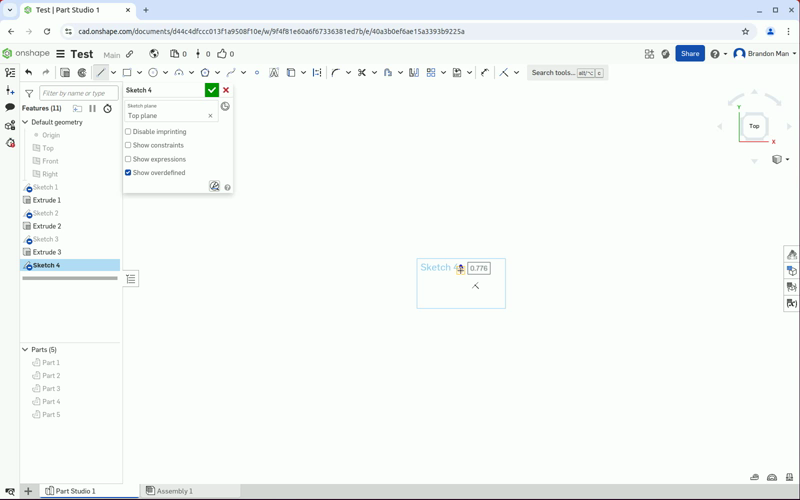
key(esc)
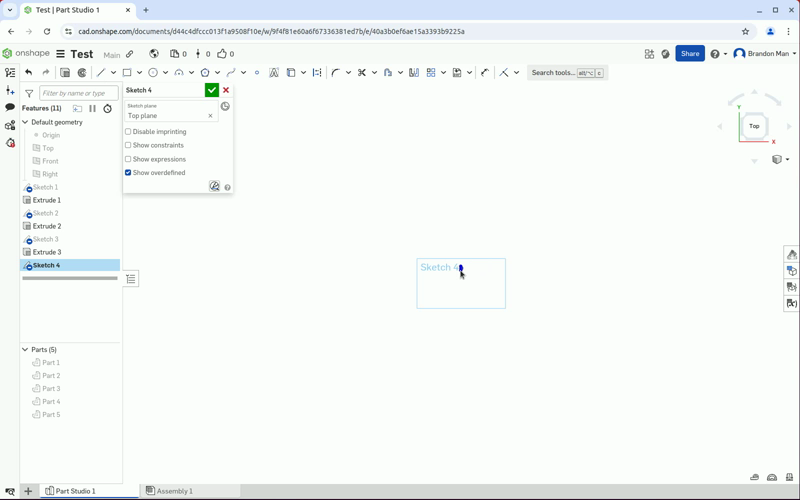
mouse_move(461, 266)
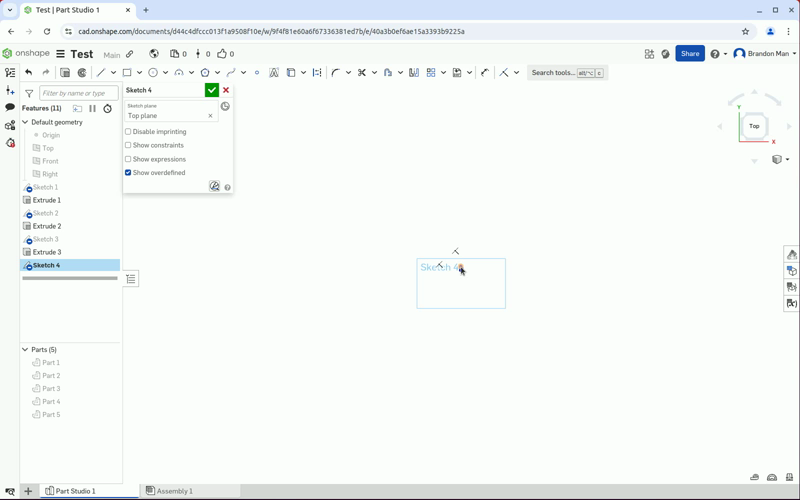
scroll(6)
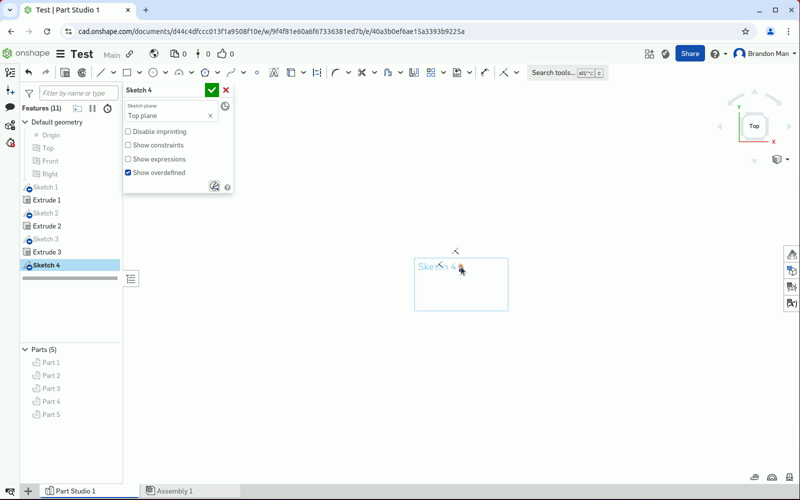
scroll(6)
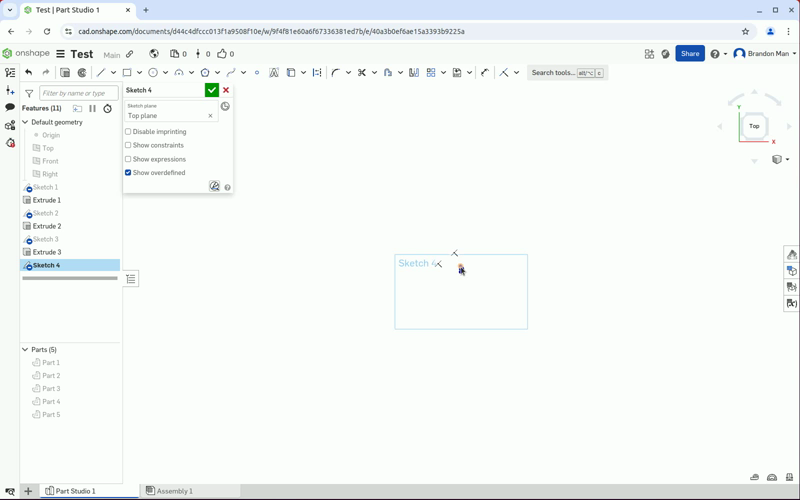
scroll(6)
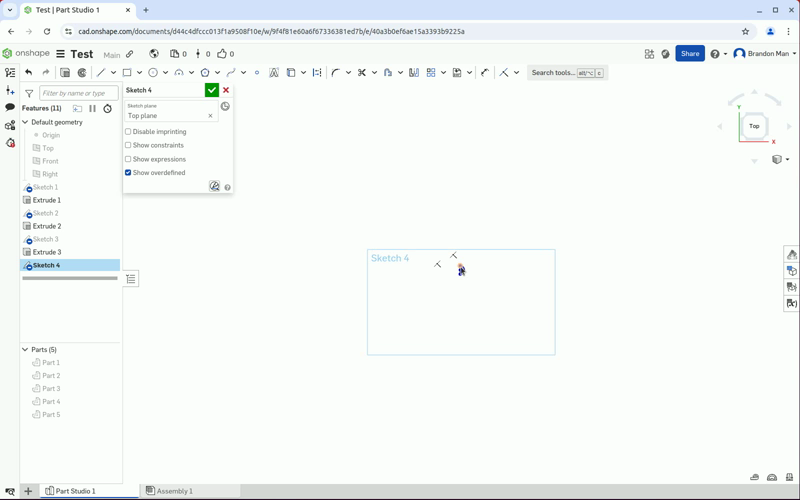
scroll(6)
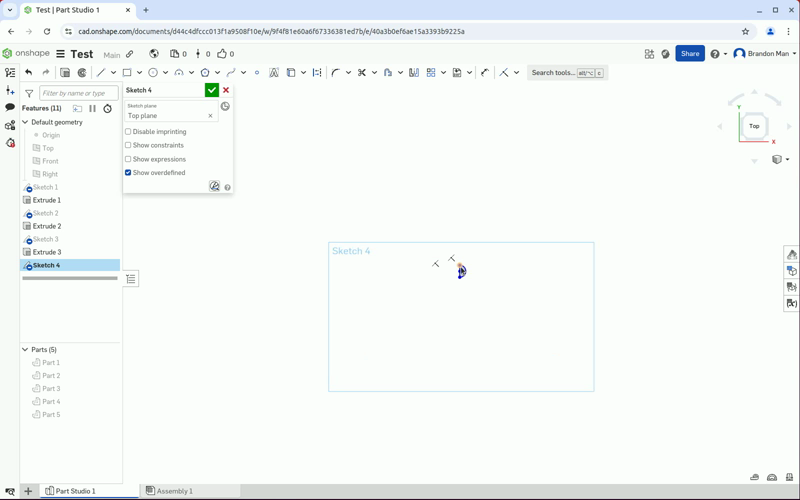
scroll(6)
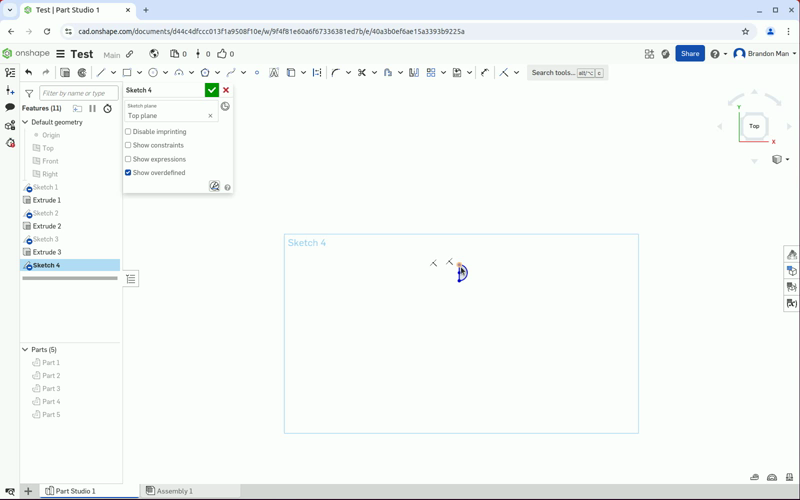
scroll(6)
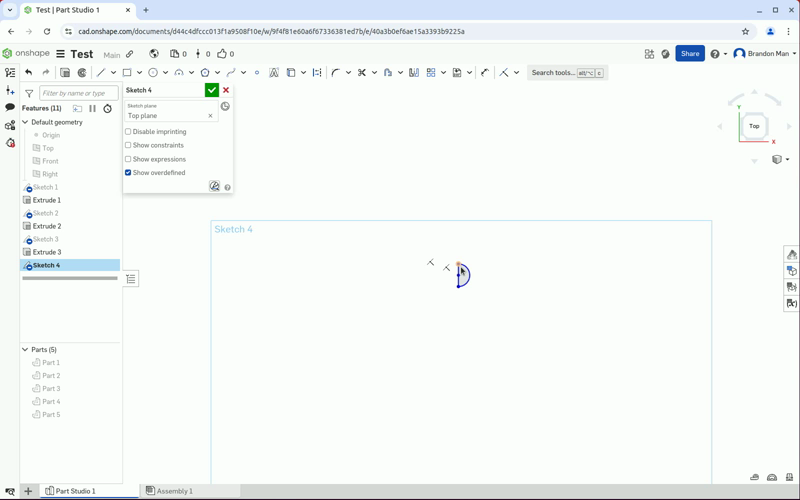
scroll(6)
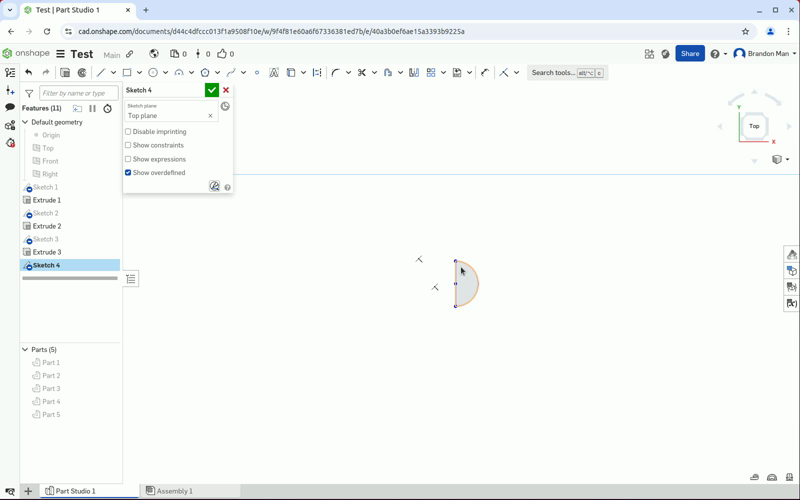
click(461, 266)
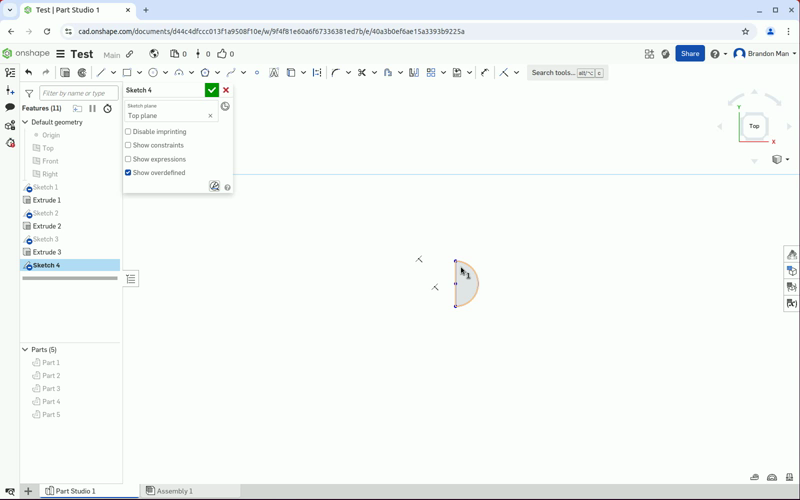
scroll(-6)
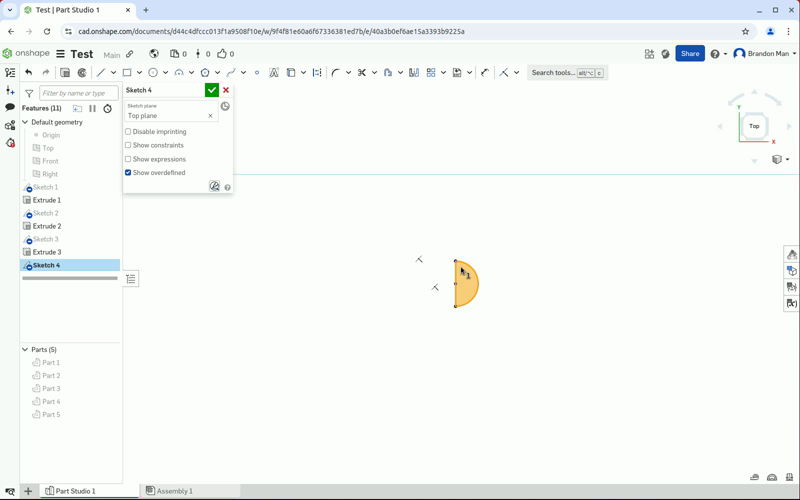
scroll(-6)
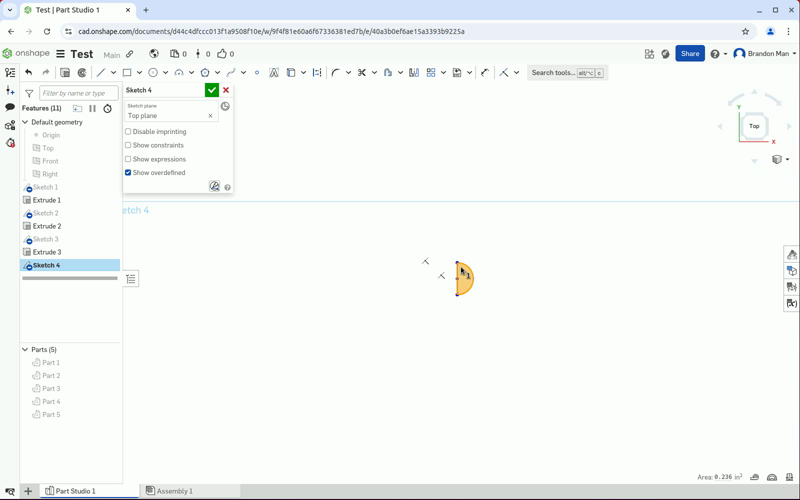
scroll(-6)
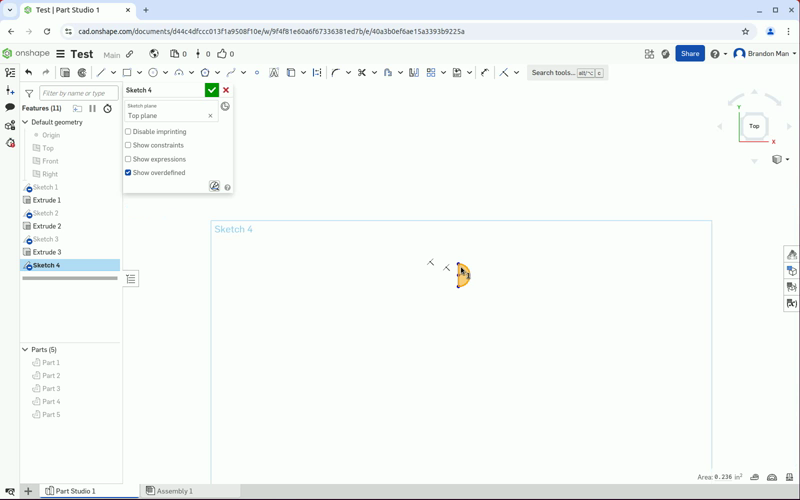
scroll(-6)
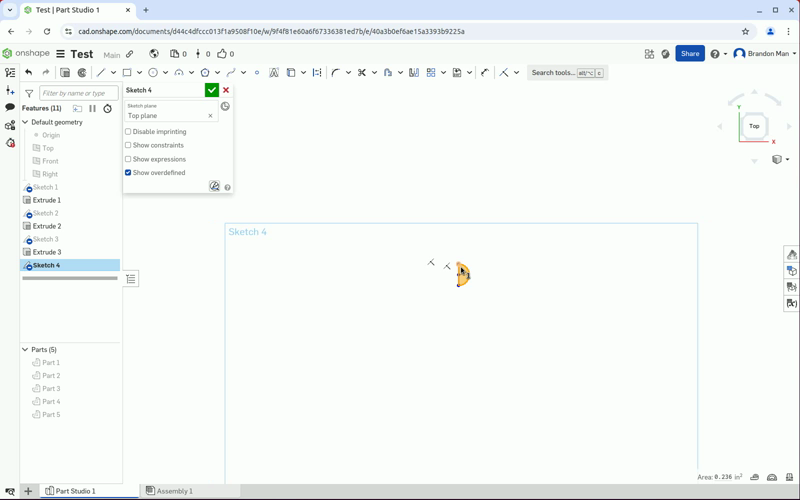
scroll(-6)
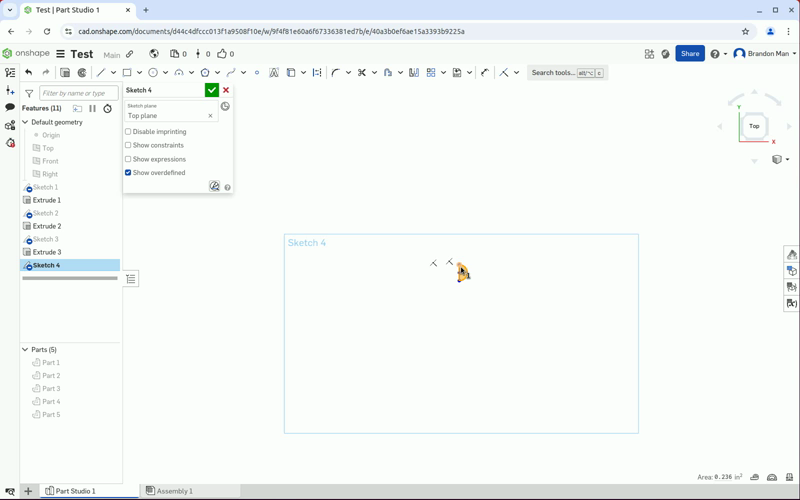
scroll(-6)
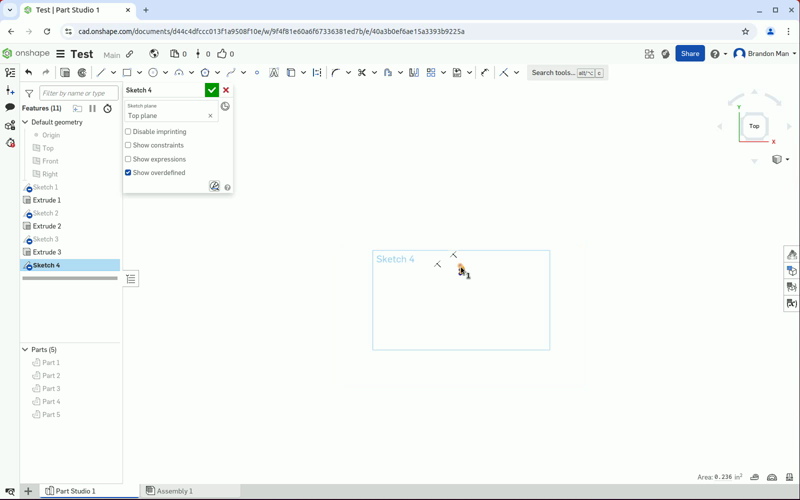
scroll(-6)
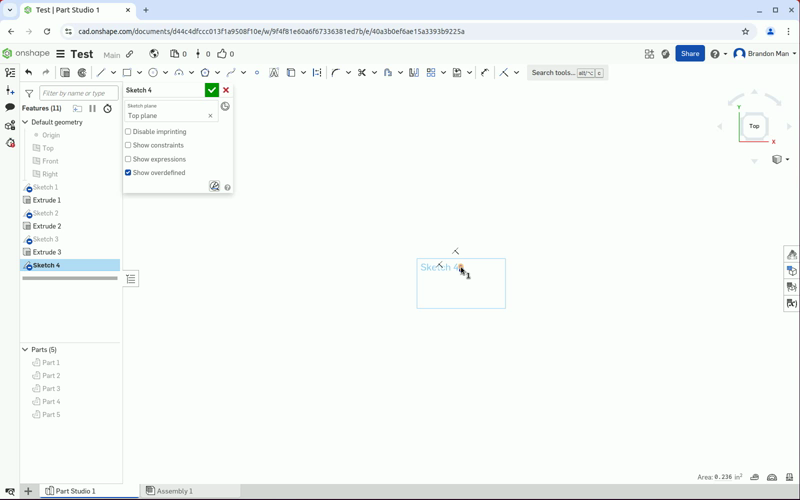
mouse_move(73, 352)
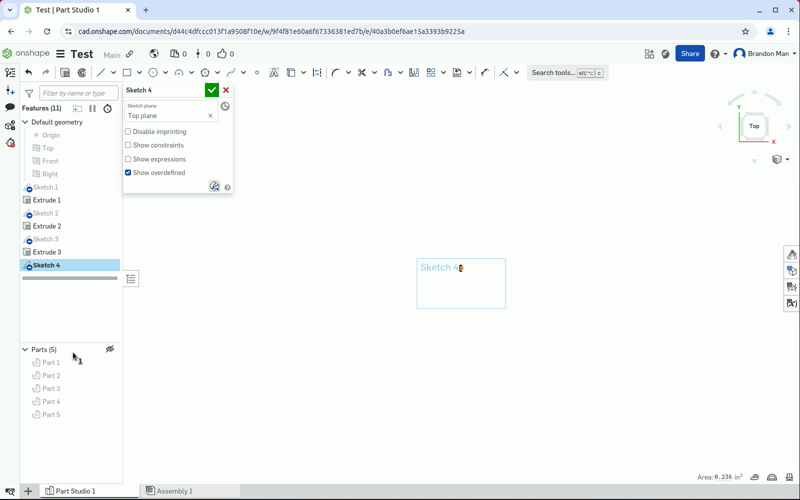
key(shift+y)
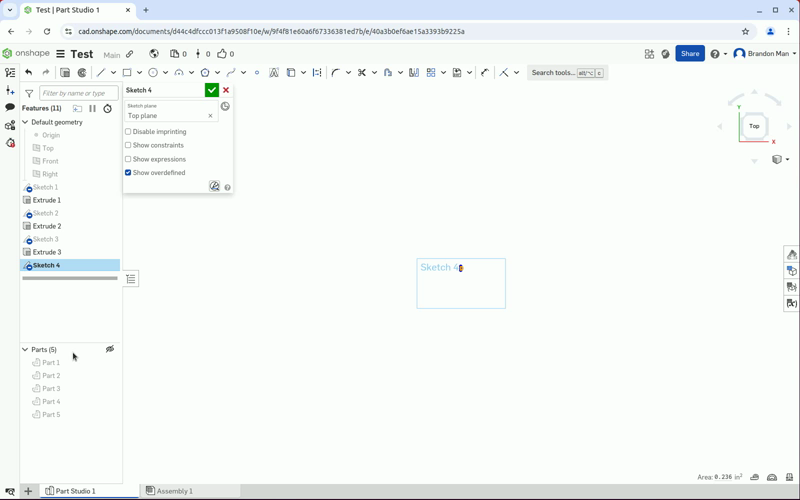
key(shift+e)
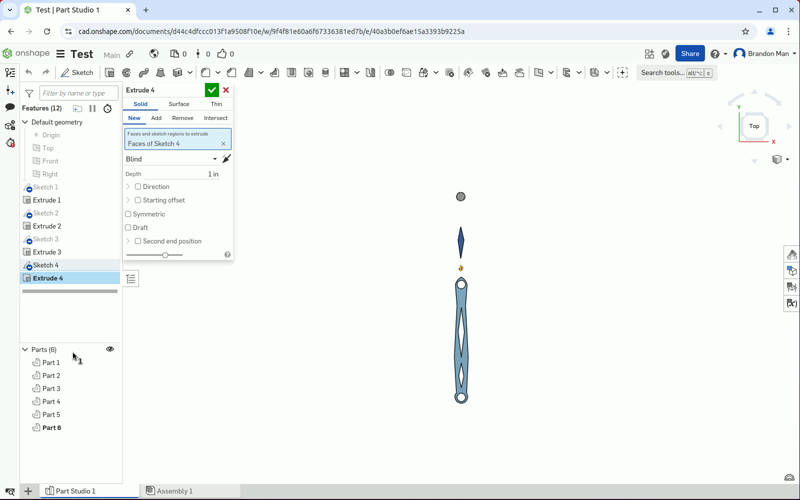
mouse_move(143, 106)
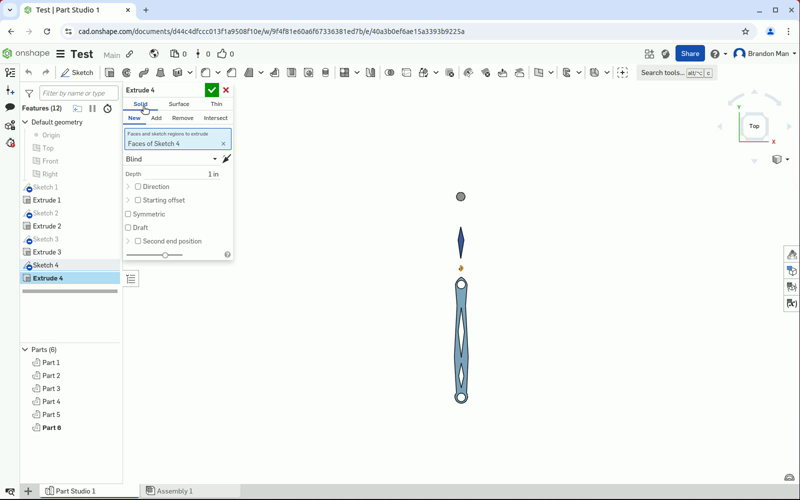
click(143, 106)
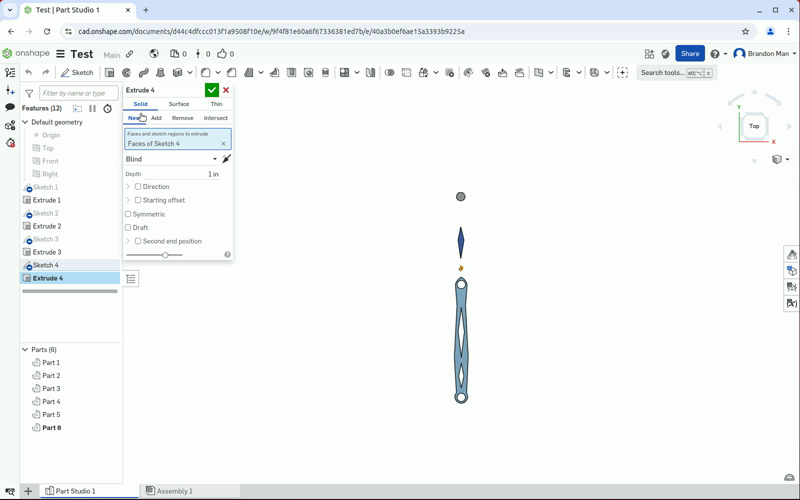
mouse_move(137, 120)
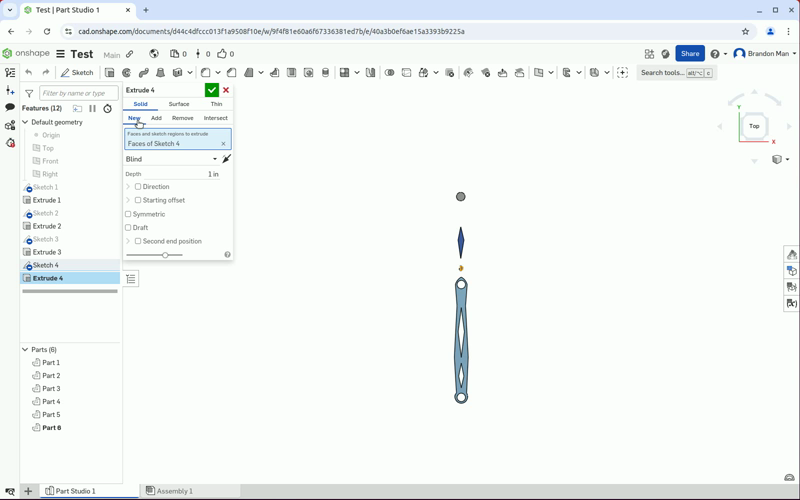
click(137, 120)
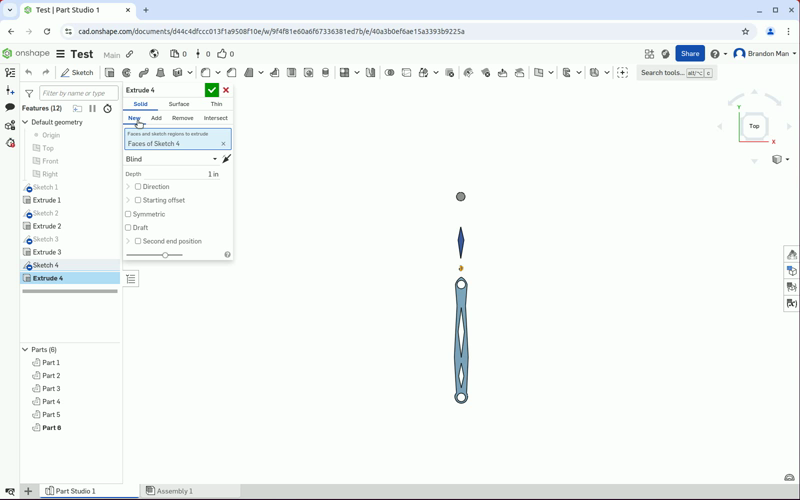
key(tab, 4)
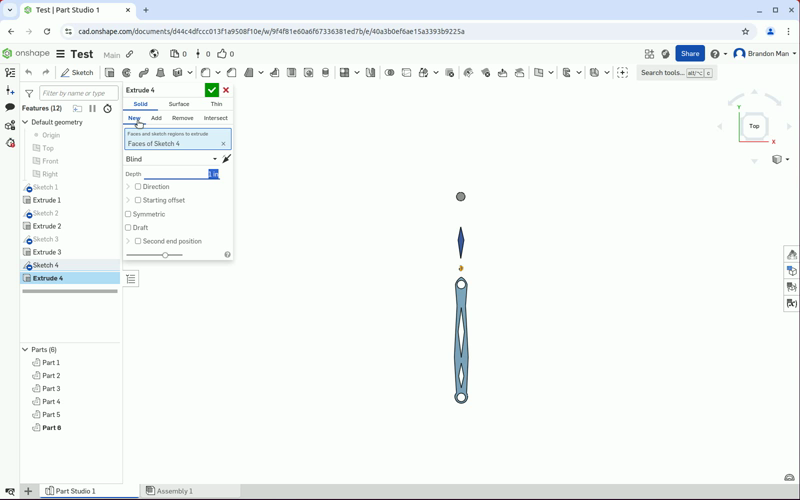
text(0.963)
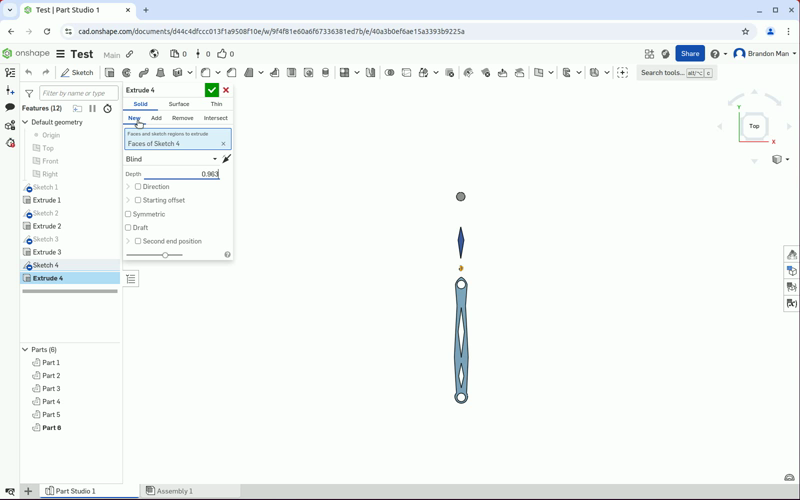
key(enter)
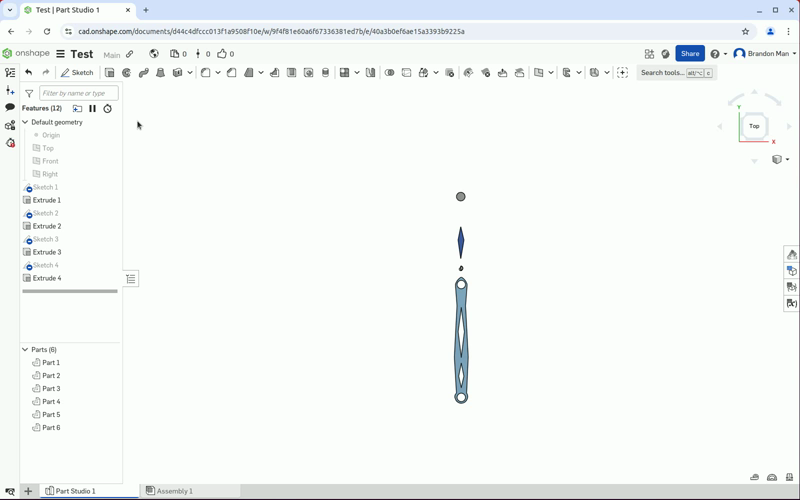
key(shift+h)
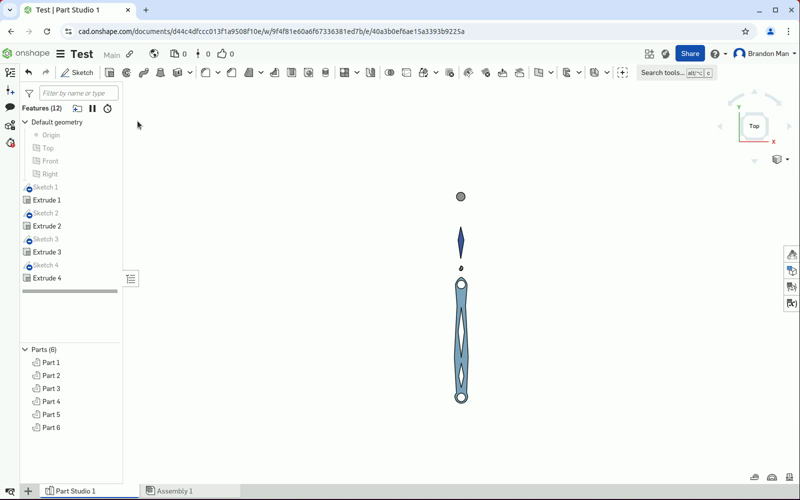
key(shift+h)
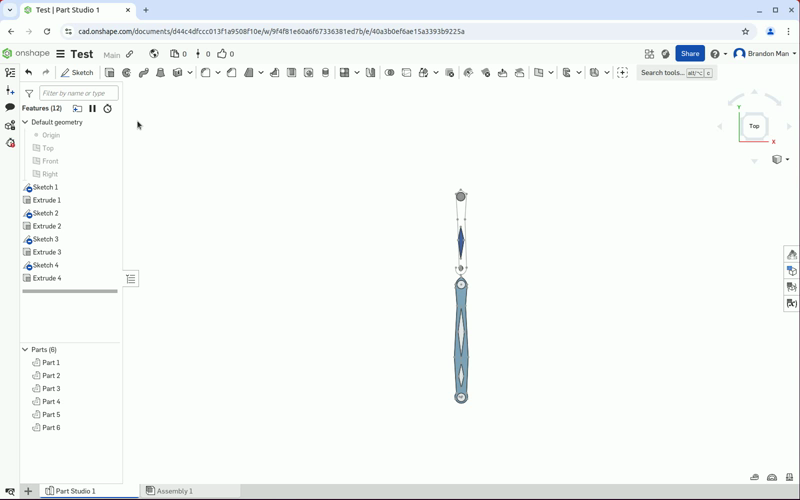
key(shift+7)
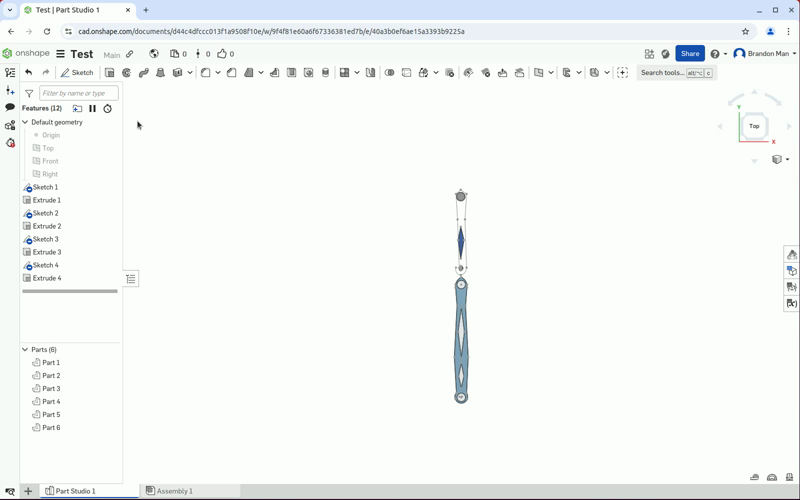
key(up, 3)
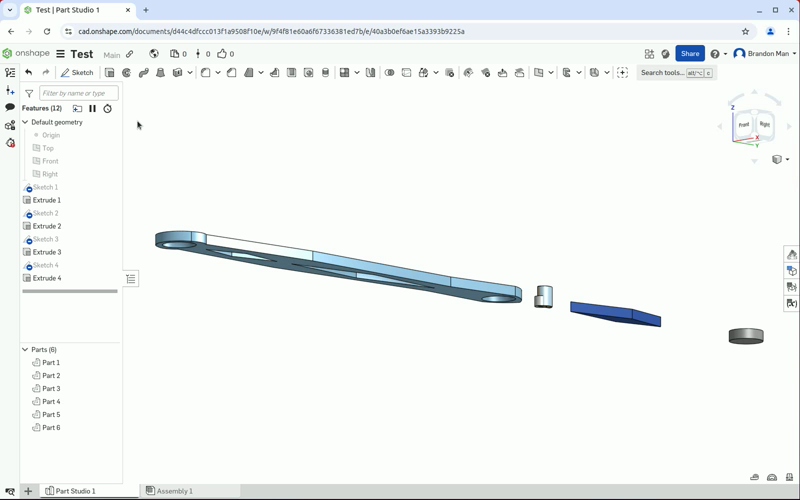
key(left, 3)
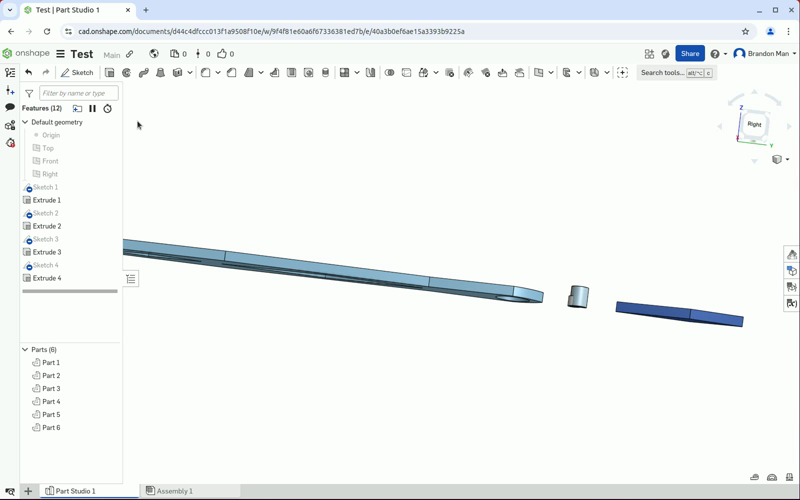
key(right, 3)
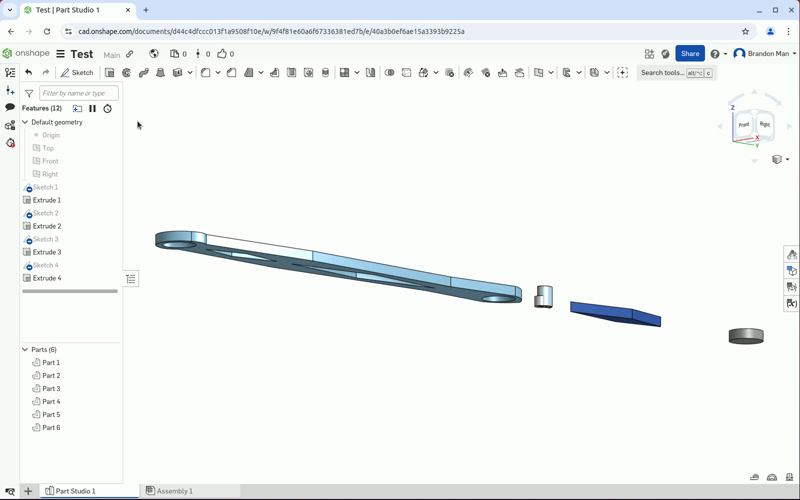
key(down, 3)
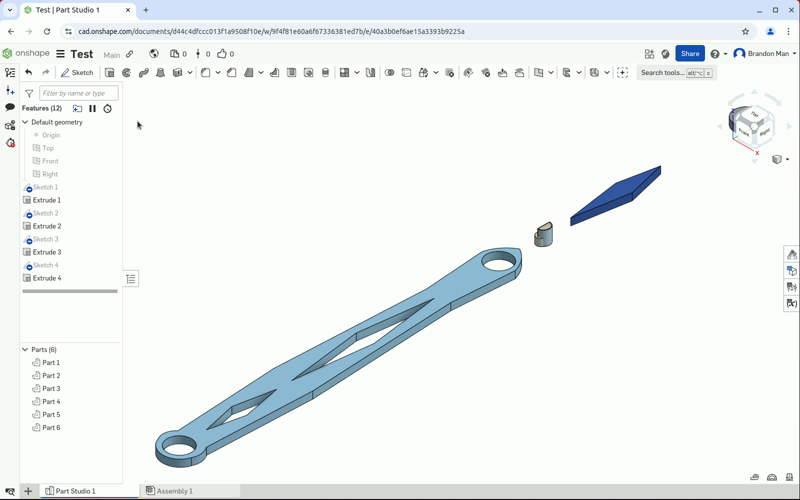
mouse_move(73, 189)
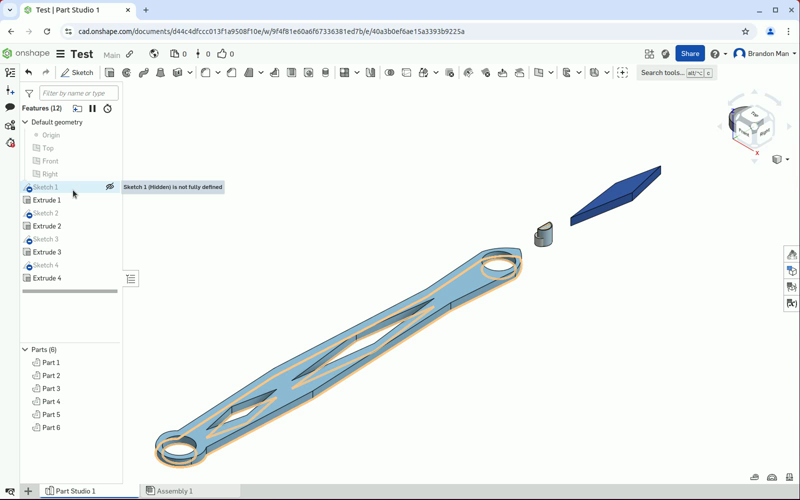
click(73, 189)